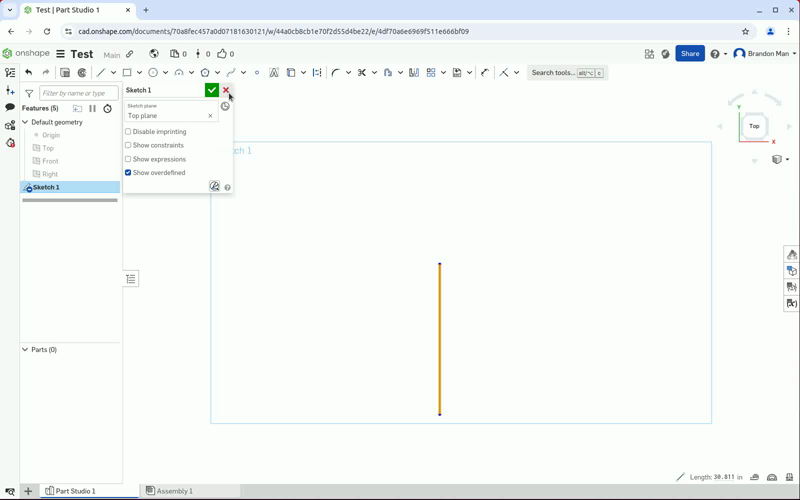
key(shift+h)
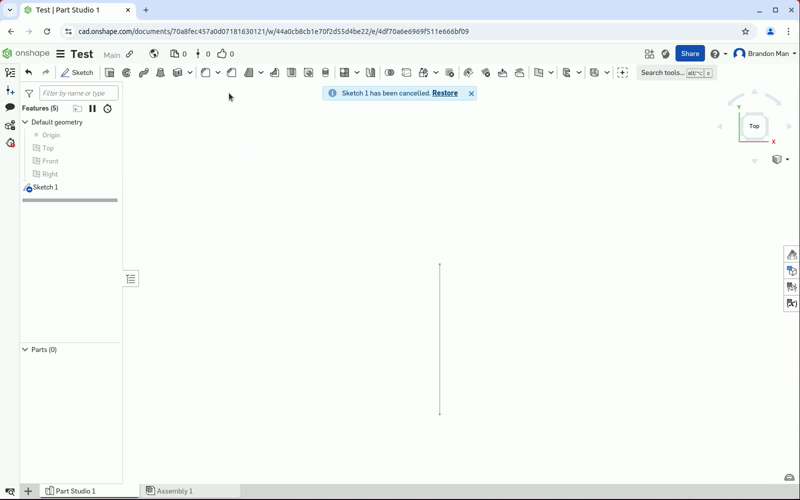
key(shift+s)
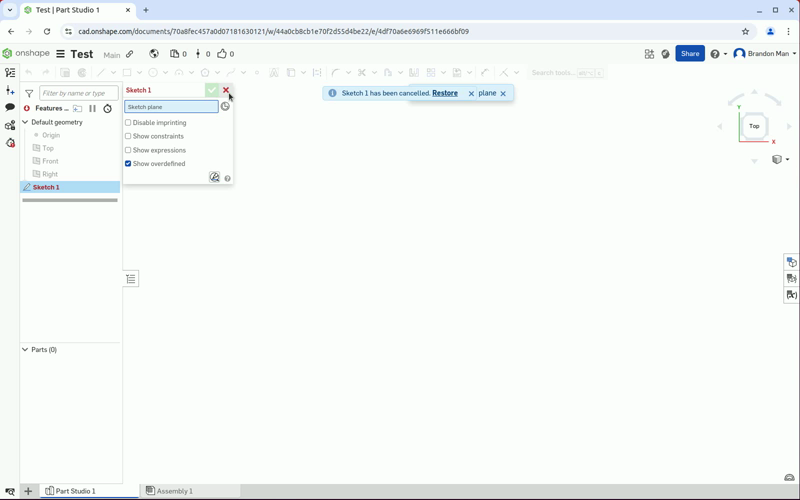
mouse_move(73, 150)
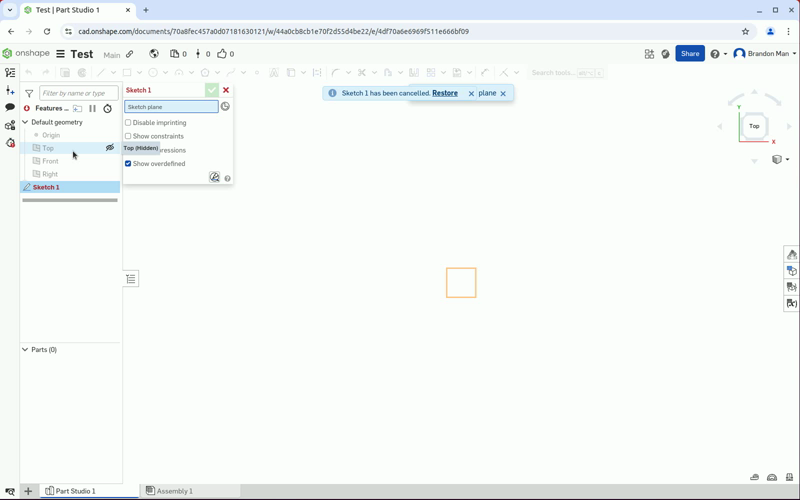
click(73, 150)
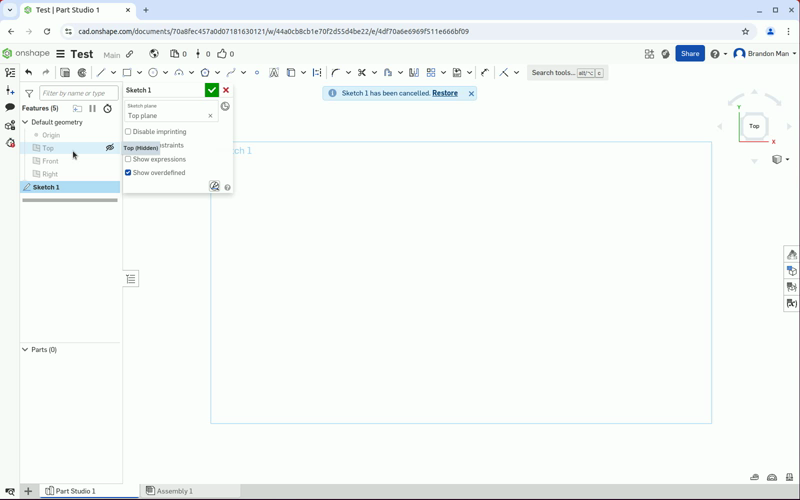
mouse_move(73, 352)
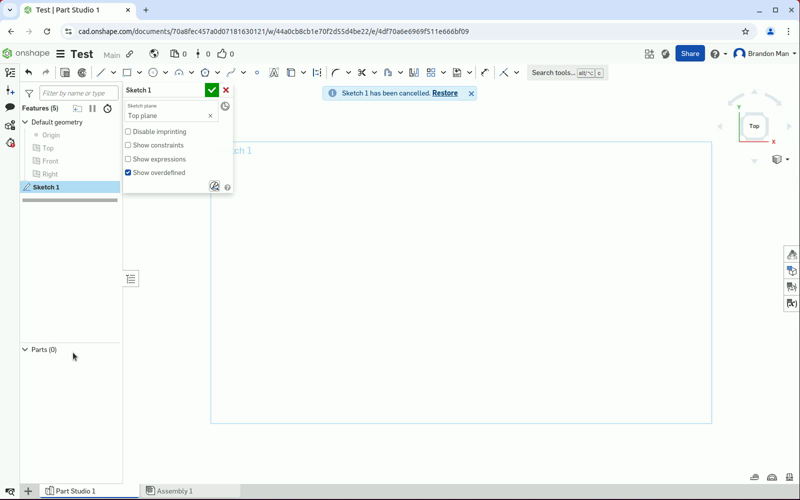
key(y)
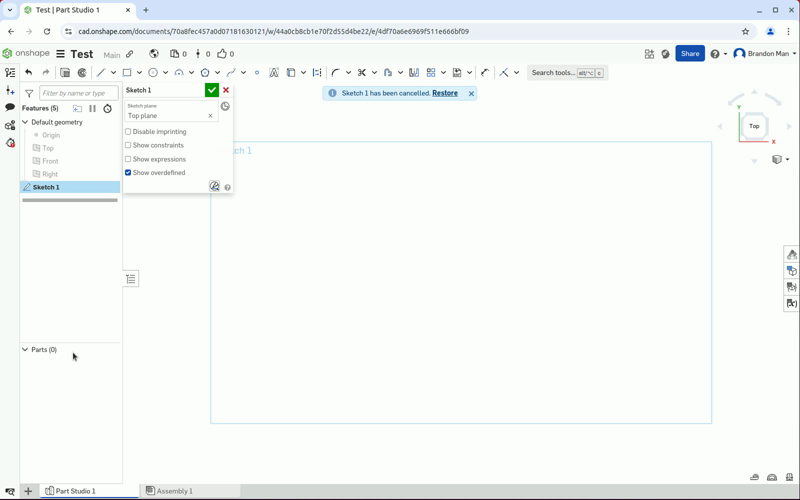
key(c)
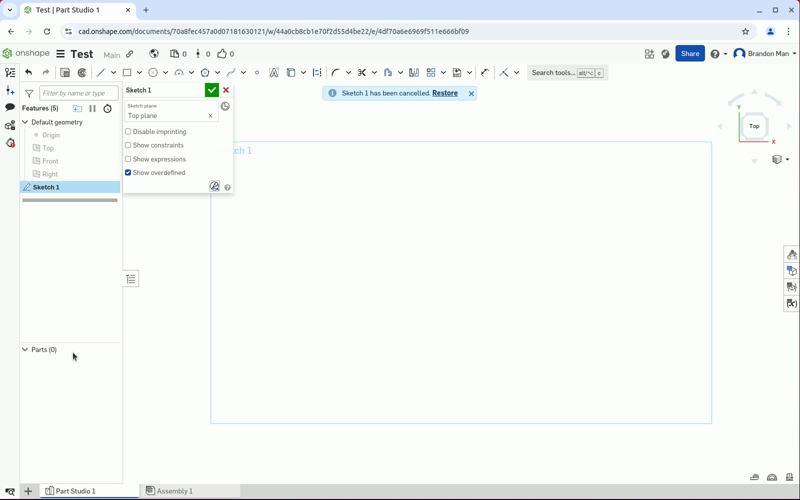
key_down(shift)
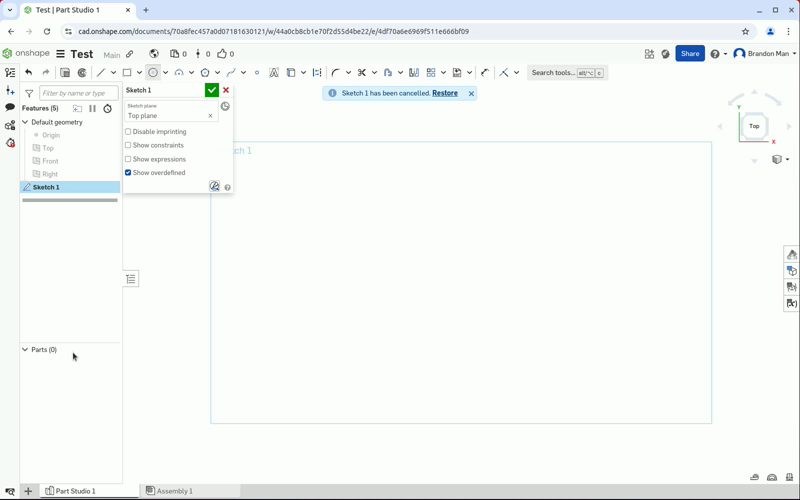
mouse_move(460, 282)
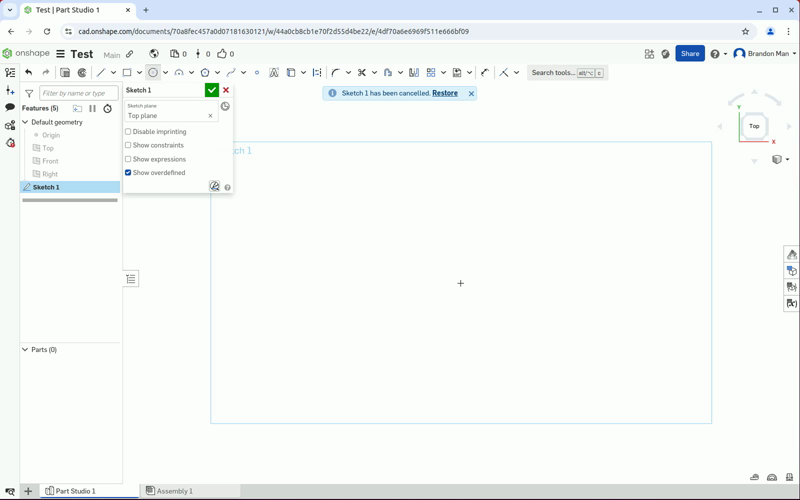
click(460, 282)
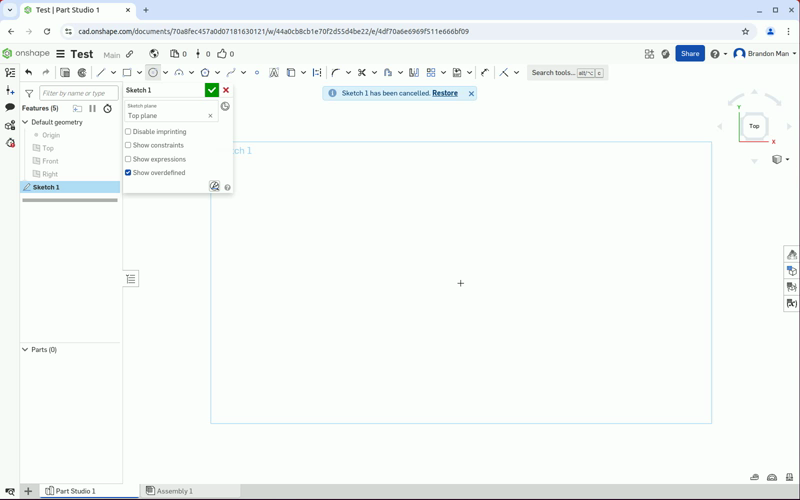
key_up(shift)
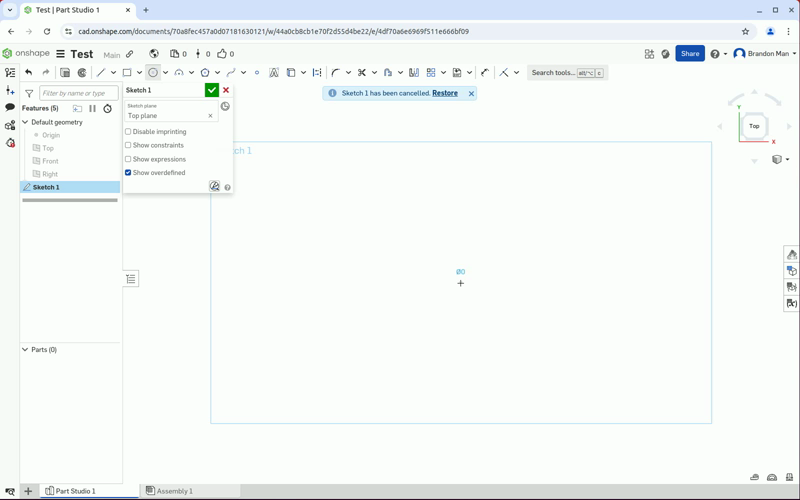
mouse_move(510, 282)
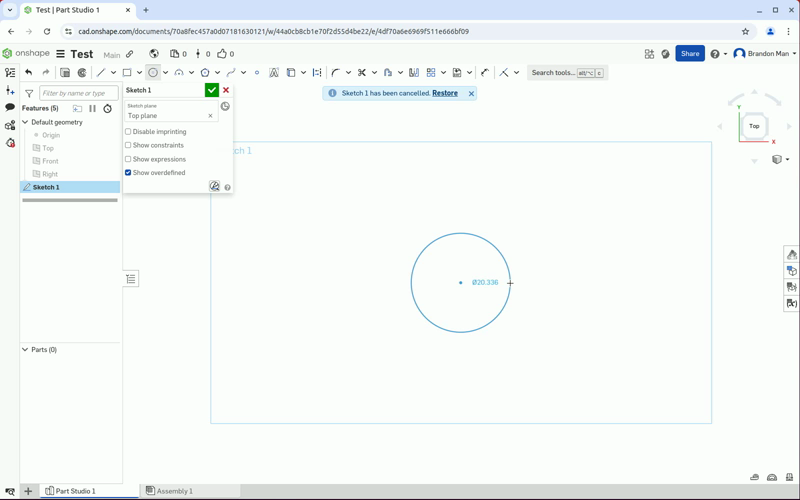
click(510, 282)
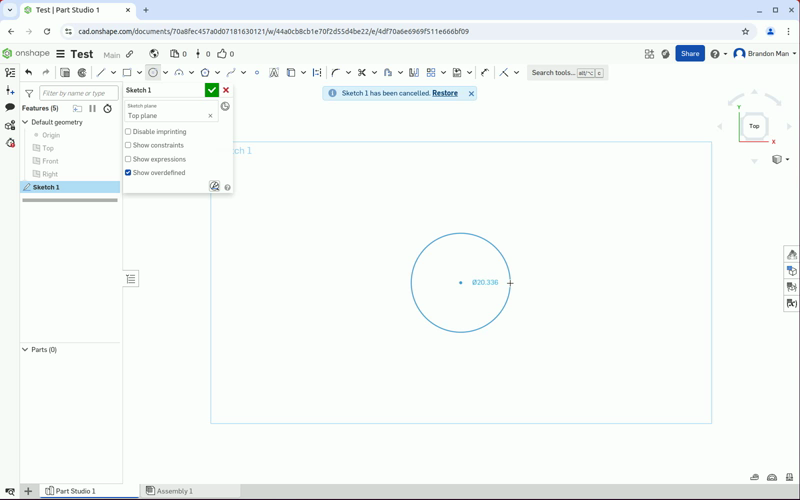
key(esc)
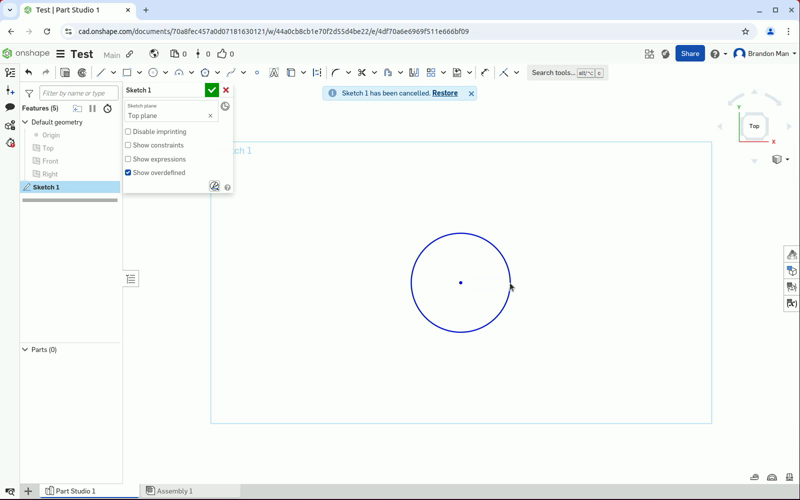
mouse_move(472, 278)
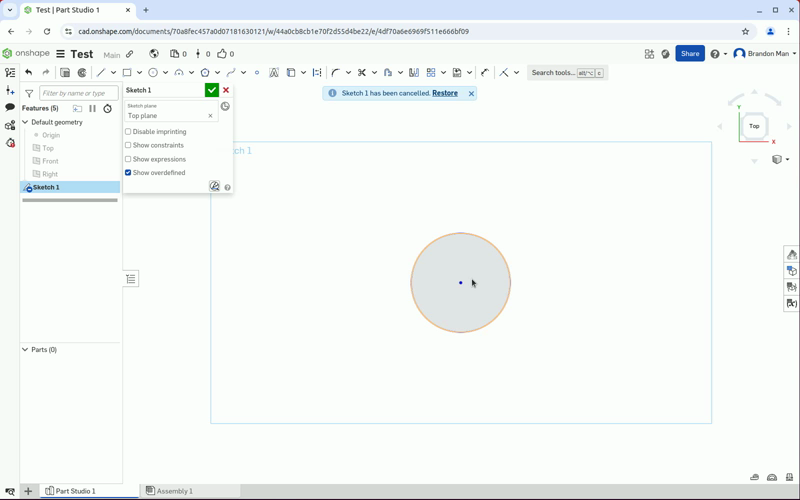
click(472, 278)
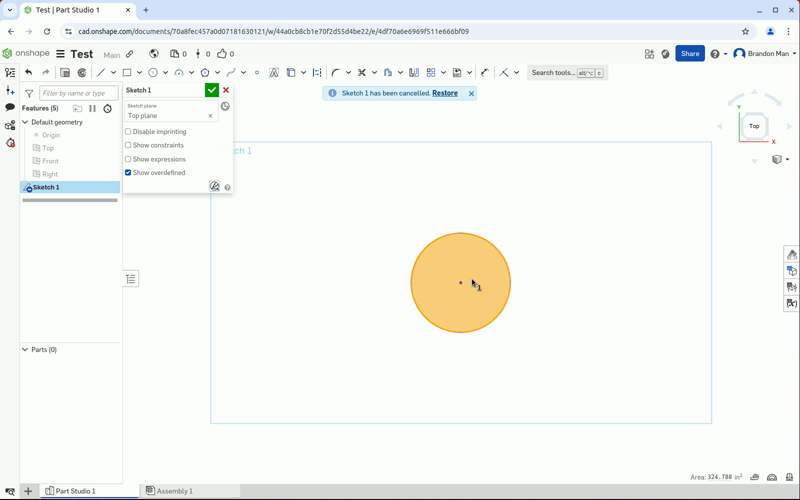
mouse_move(73, 352)
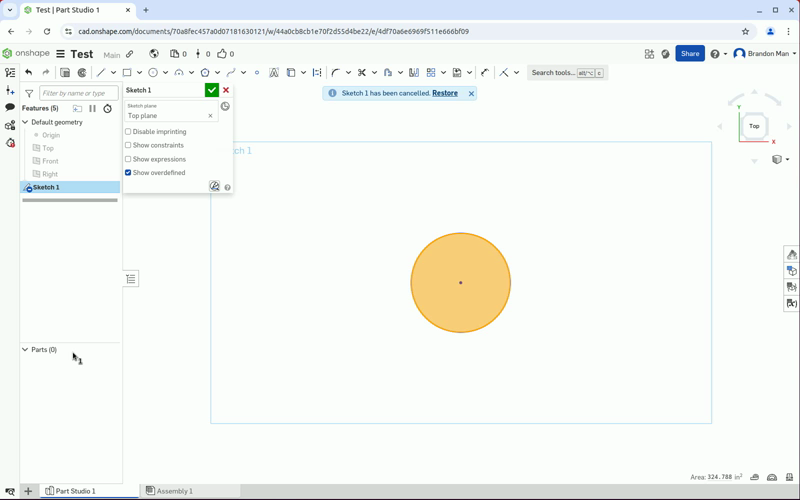
key(shift+y)
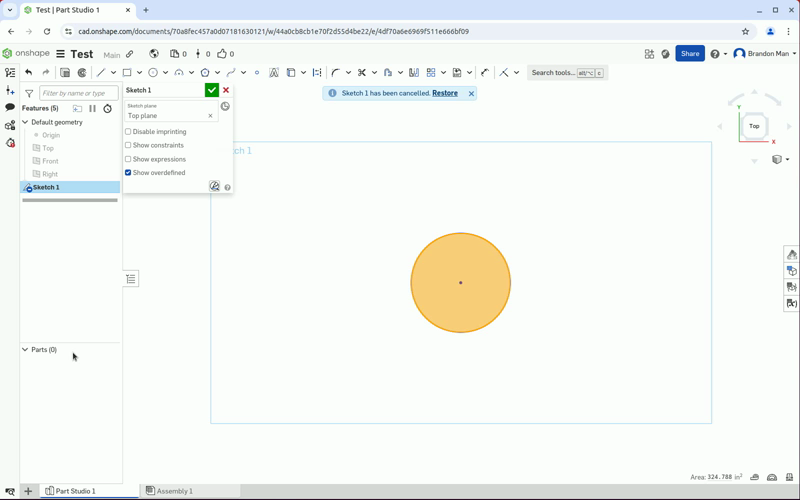
key(shift+e)
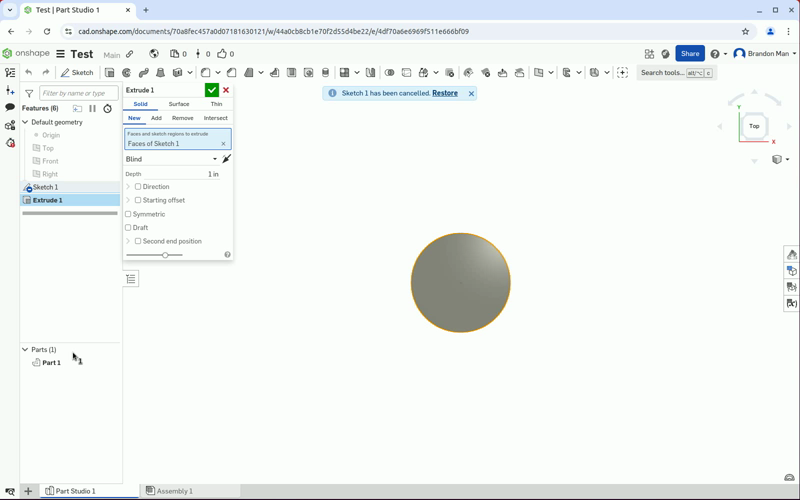
mouse_move(143, 106)
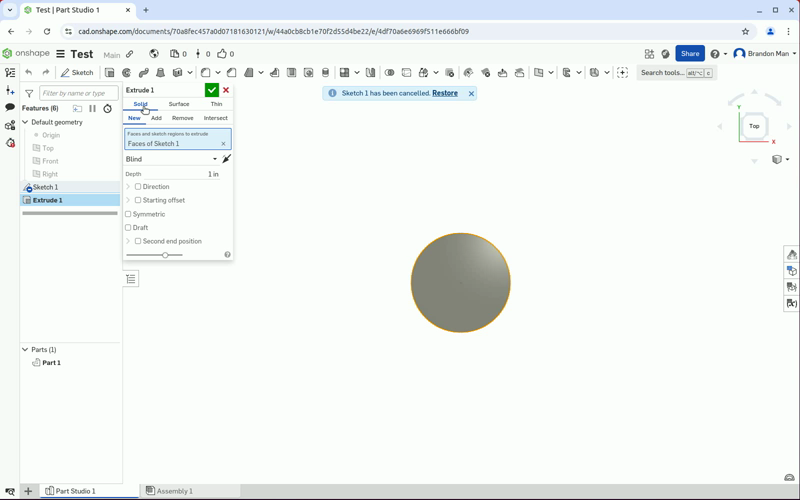
click(143, 106)
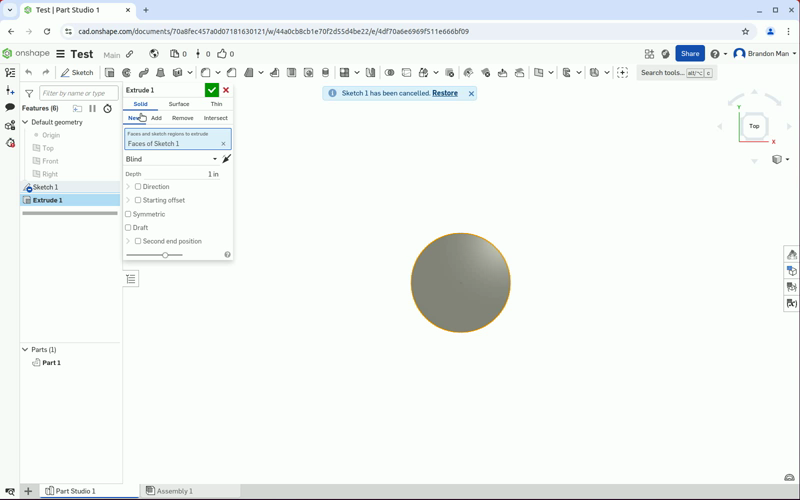
mouse_move(137, 120)
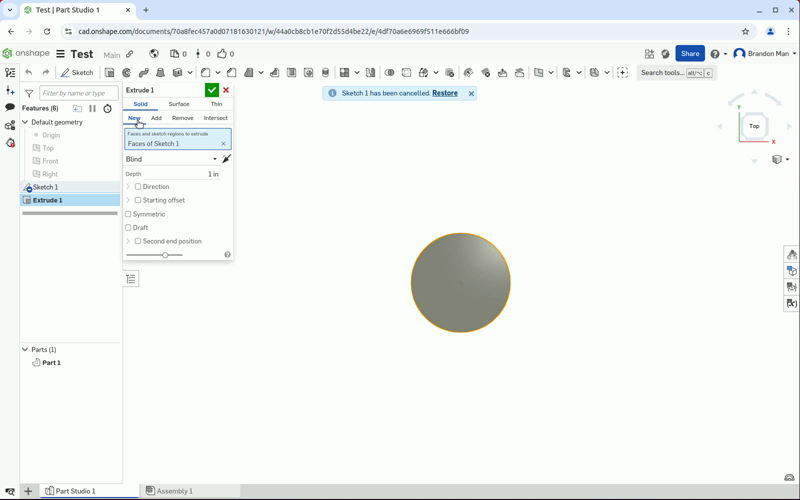
click(137, 120)
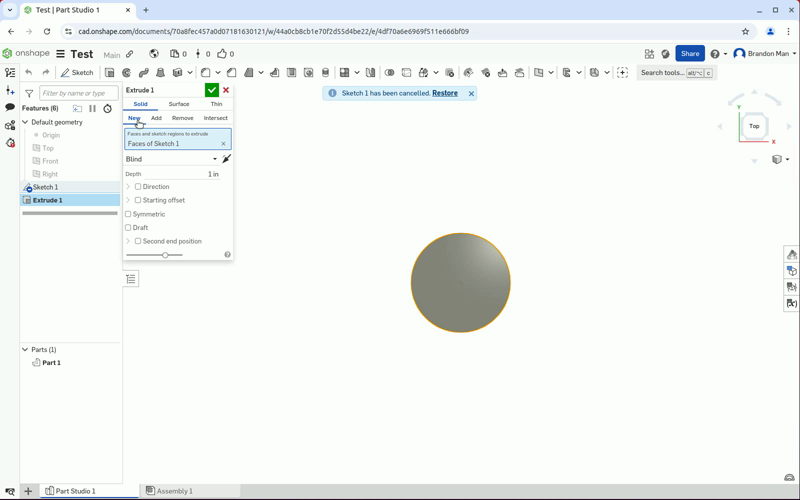
key(tab, 4)
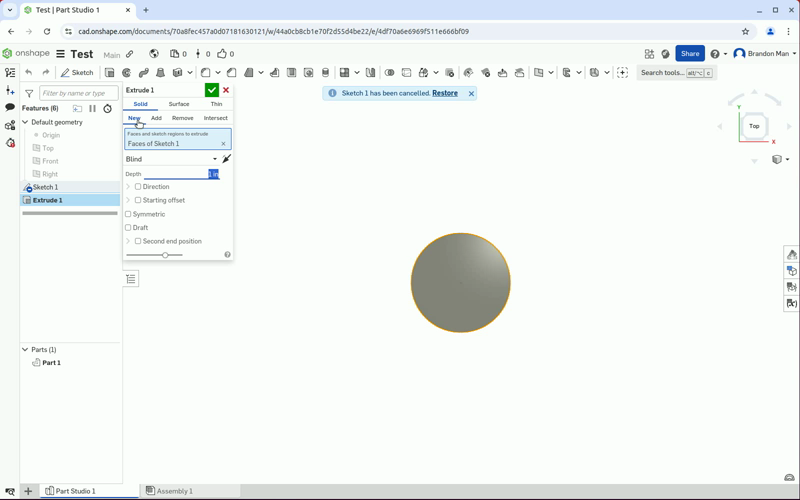
text(23.108)
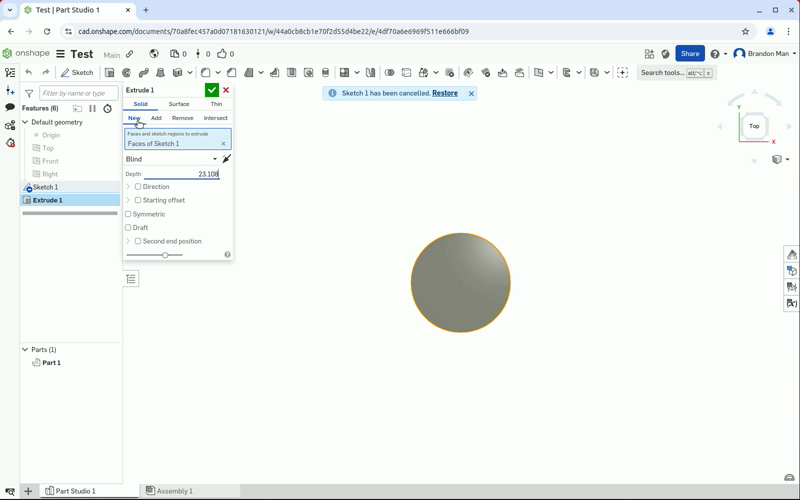
key(enter)
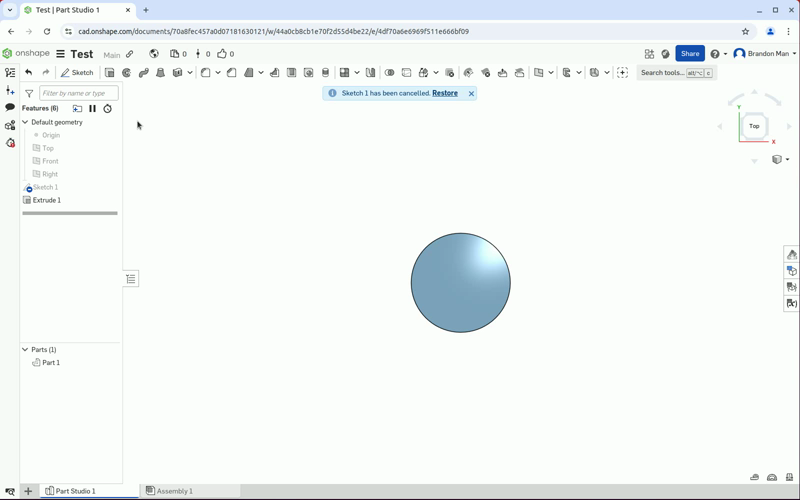
key(shift+h)
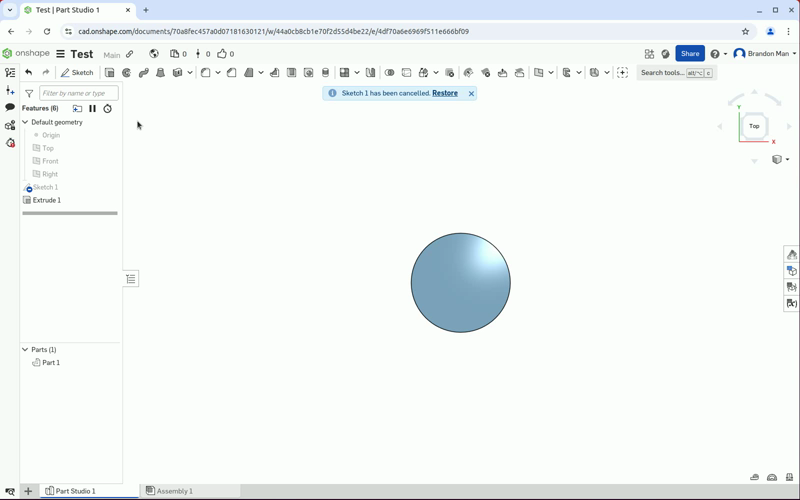
key(shift+h)
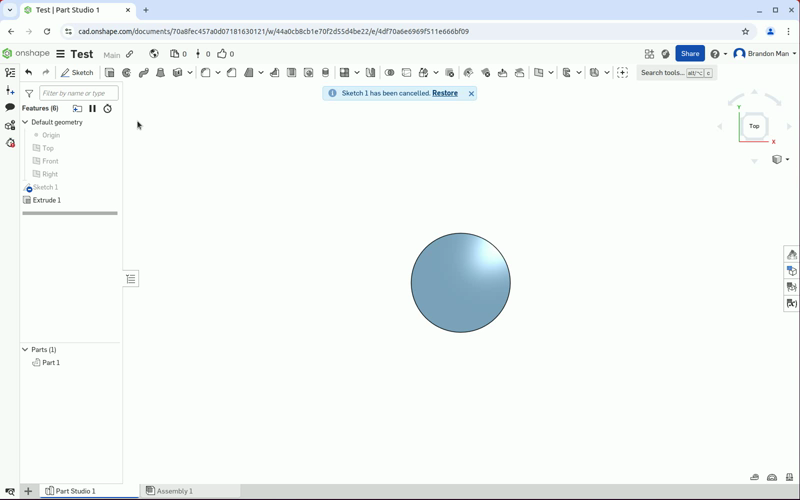
mouse_move(73, 189)
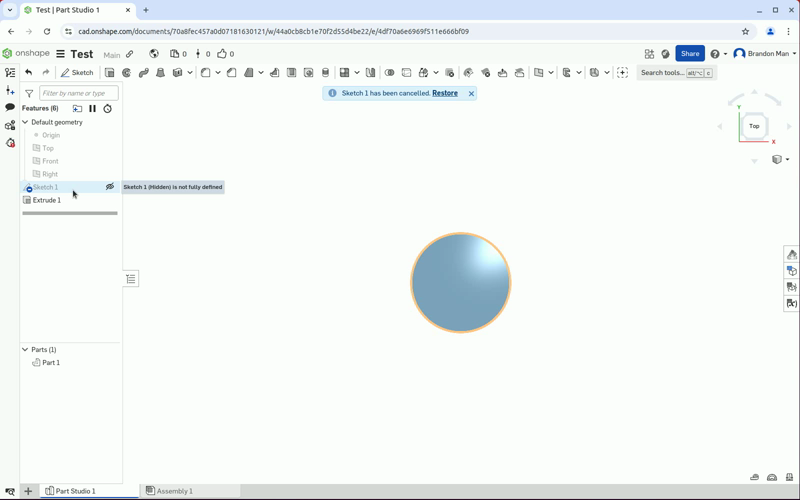
click(73, 189)
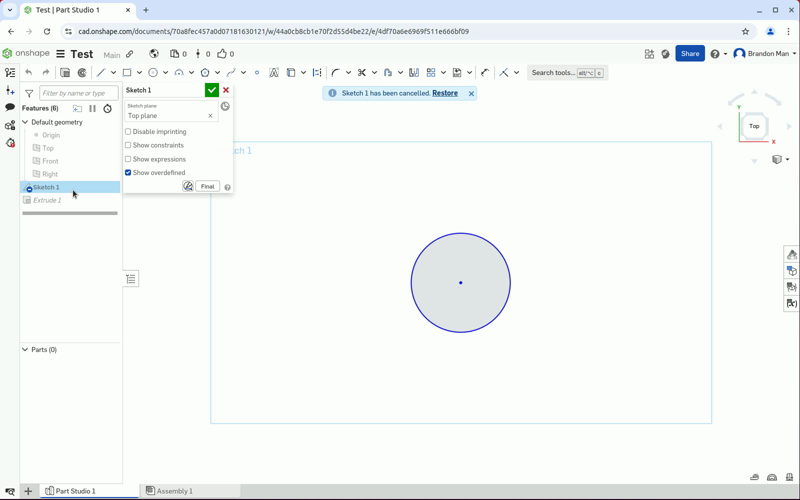
mouse_move(229, 92)
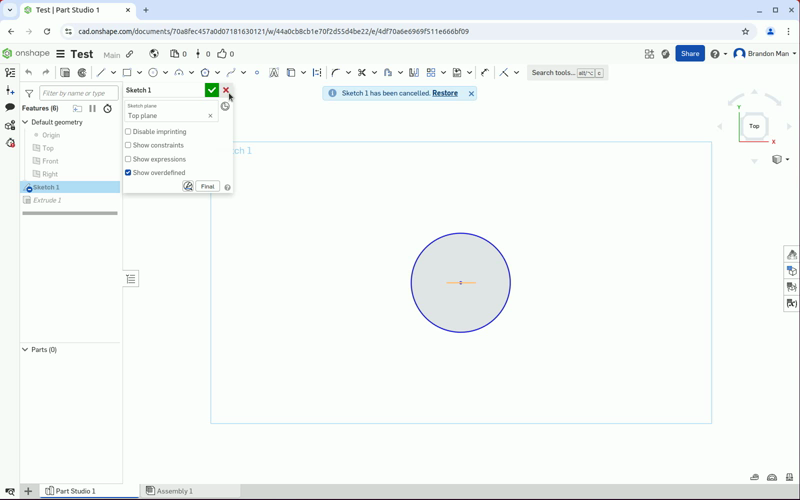
click(229, 92)
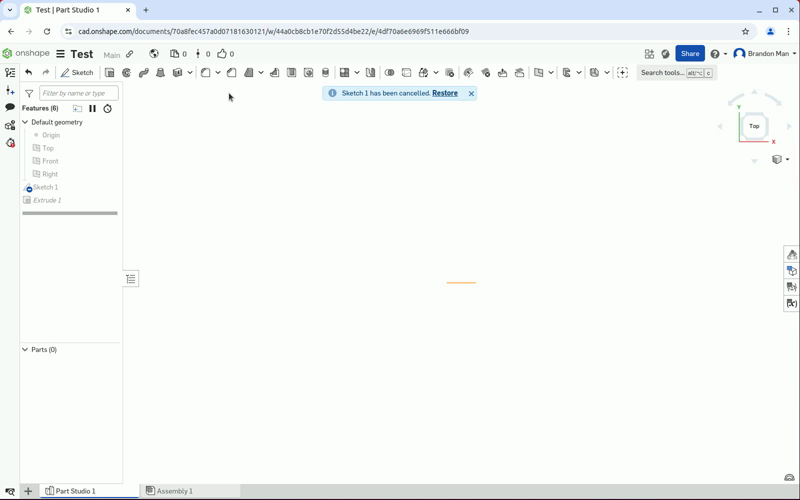
mouse_move(541, 75)
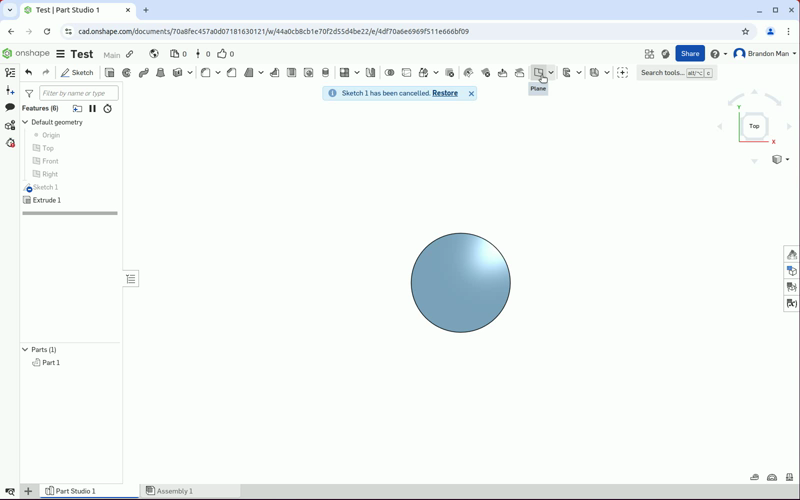
click(541, 75)
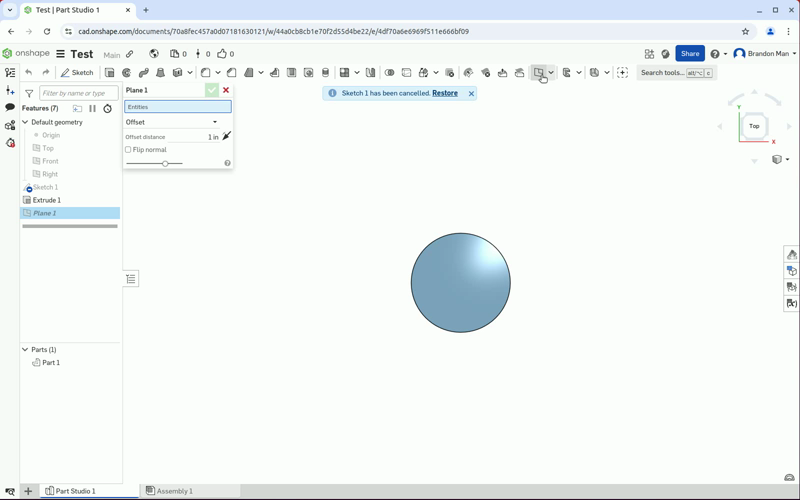
mouse_move(73, 150)
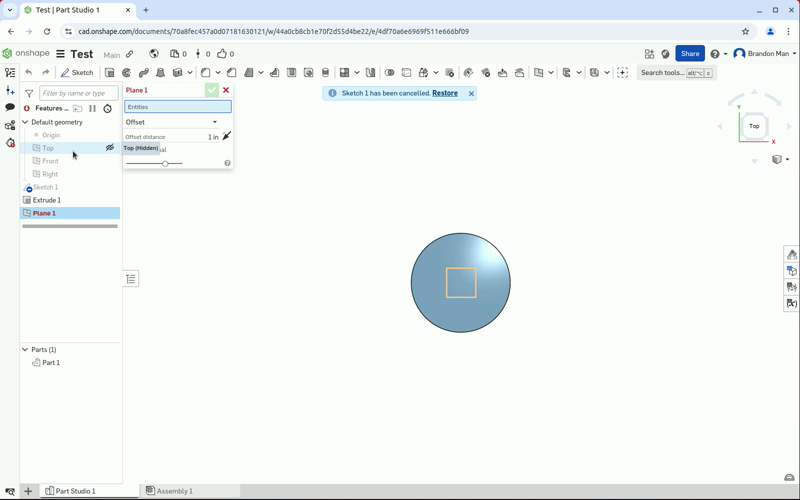
click(73, 150)
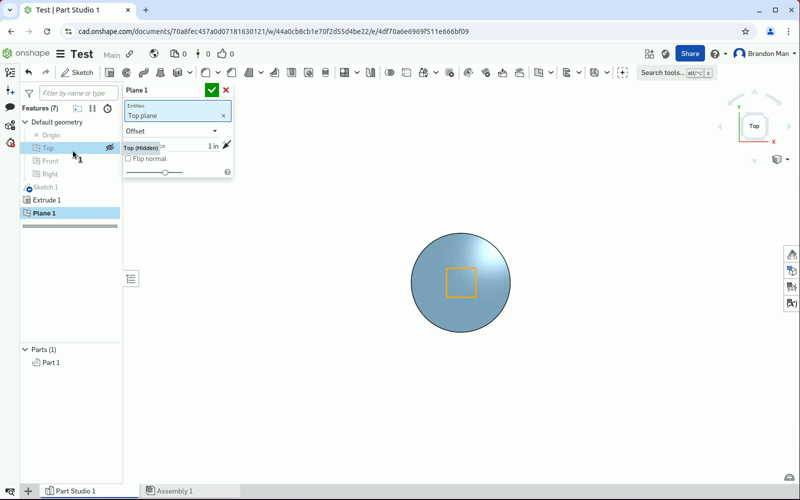
key(tab, 2)
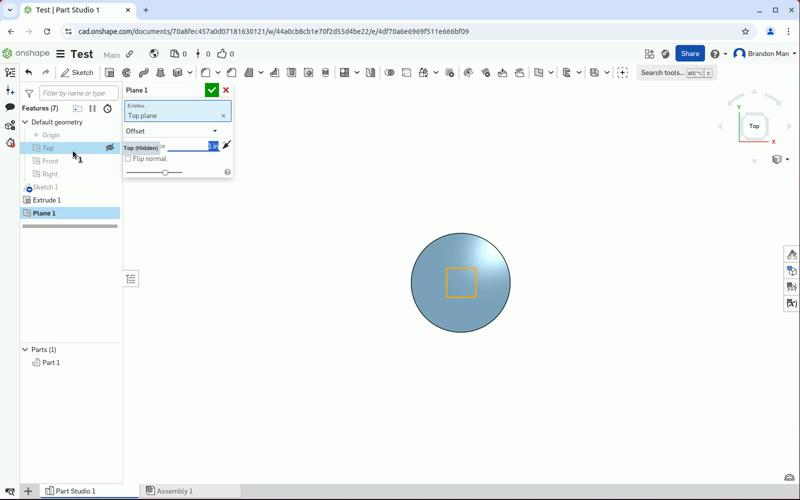
text(23.108)
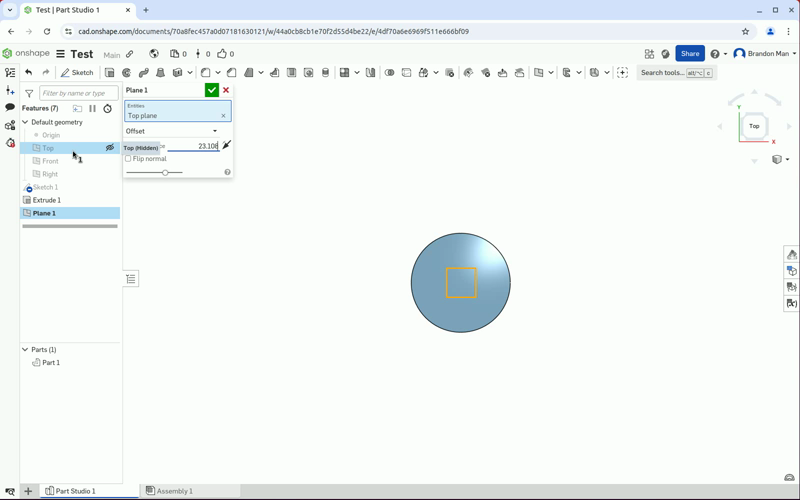
key(enter, 2)
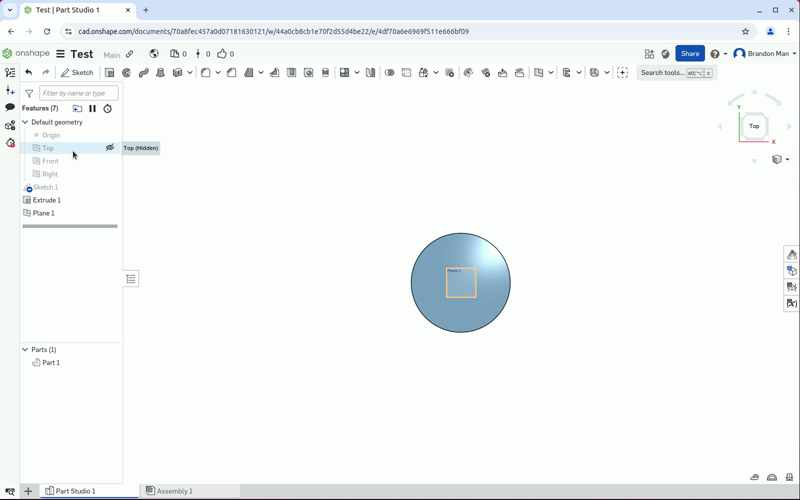
key(shift+s)
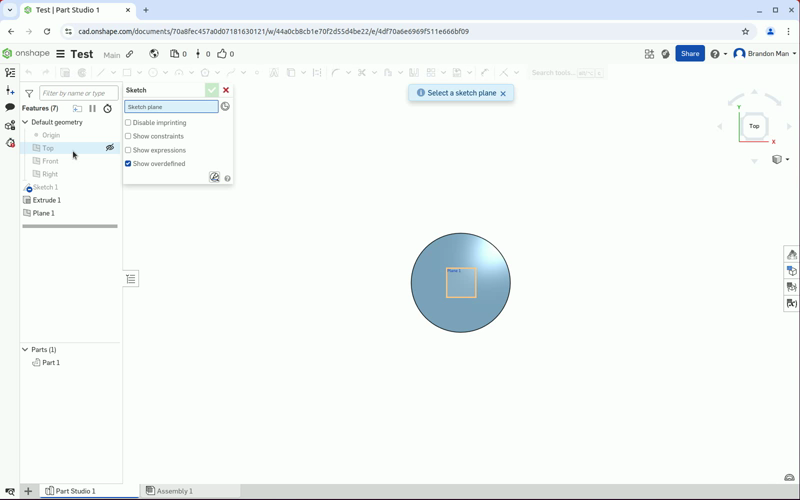
mouse_move(73, 215)
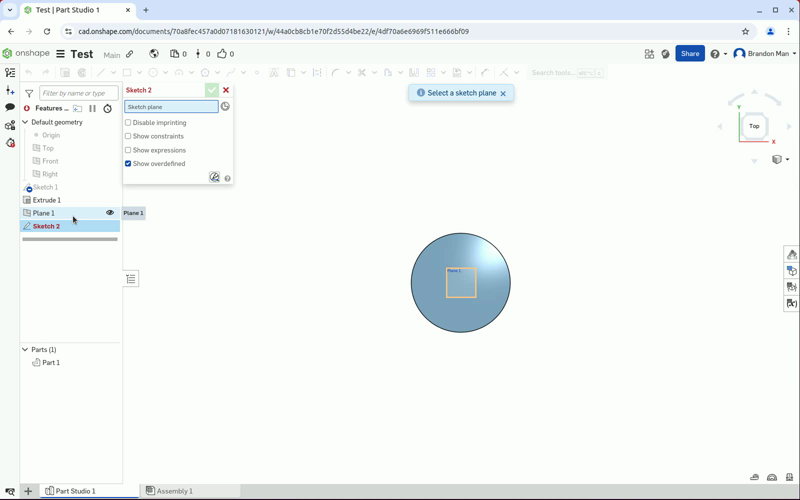
click(73, 215)
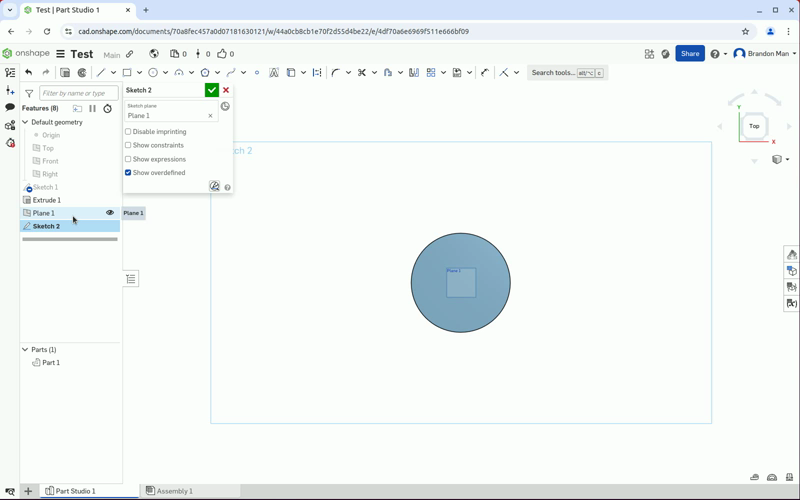
mouse_move(73, 352)
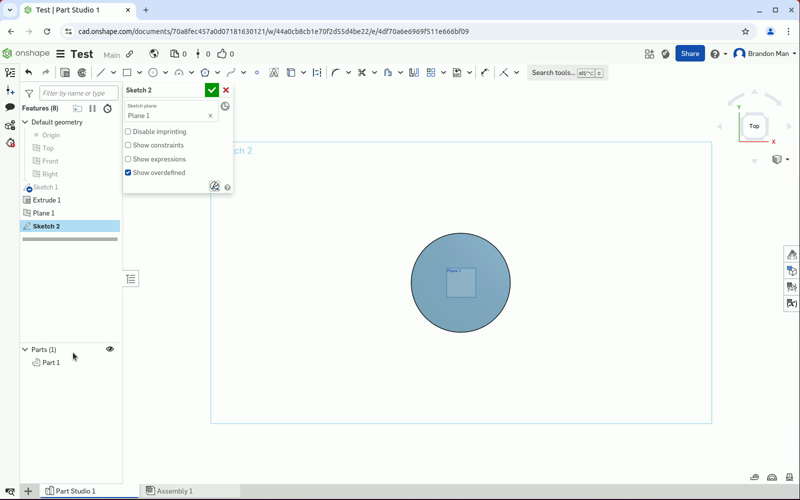
key(y)
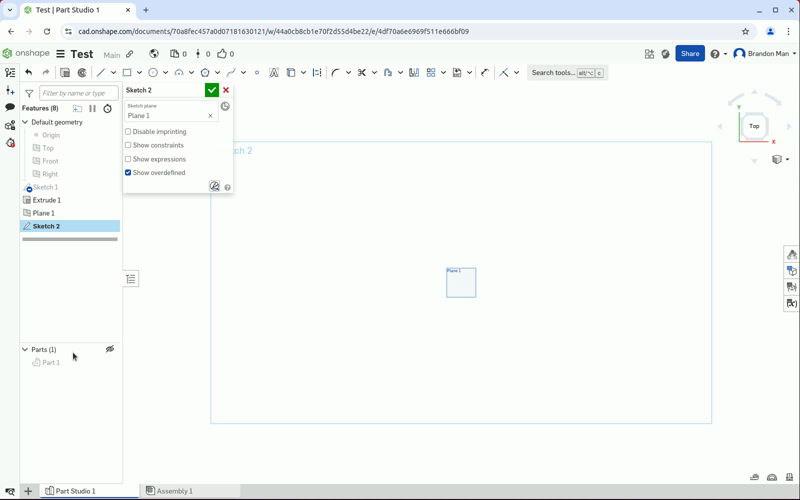
key(c)
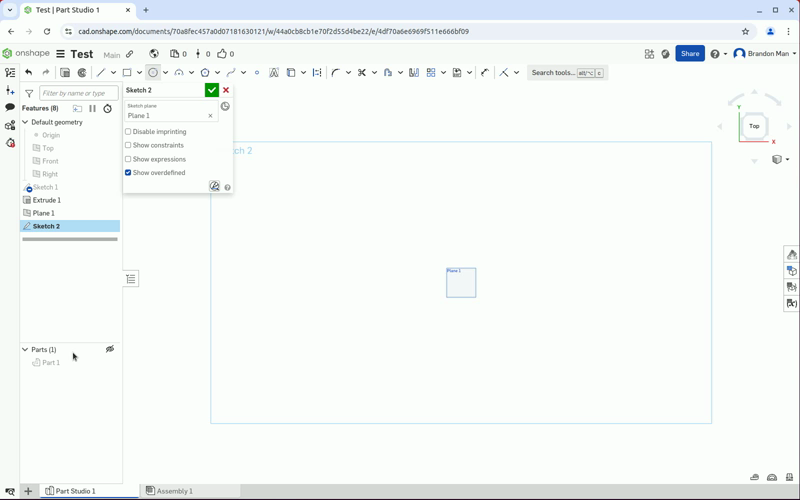
key_down(shift)
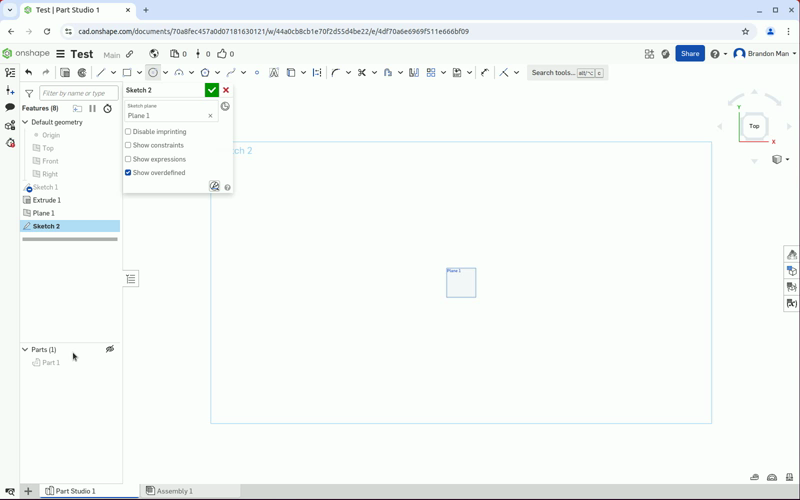
mouse_move(461, 282)
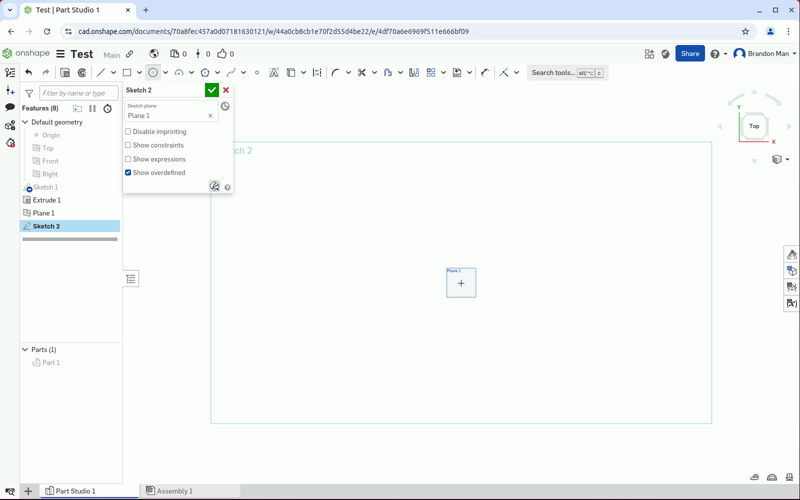
click(461, 282)
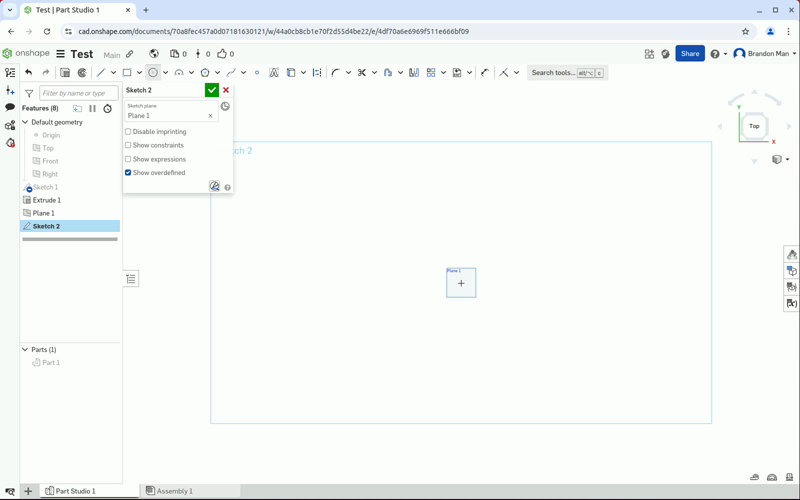
key_up(shift)
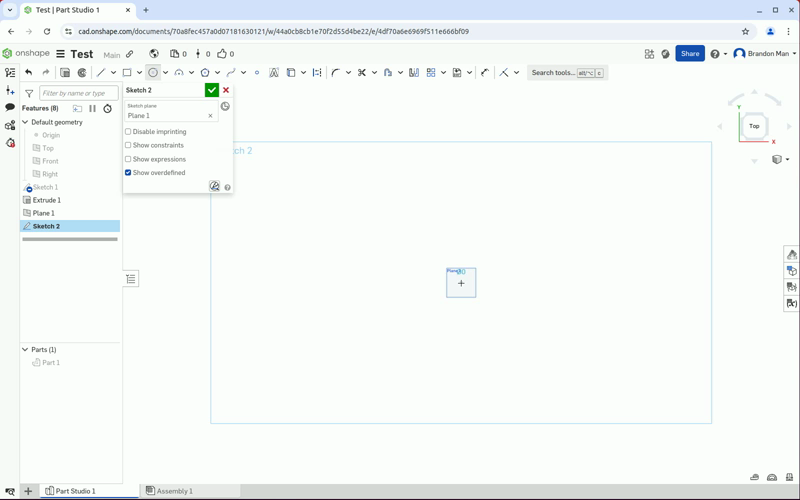
mouse_move(505, 282)
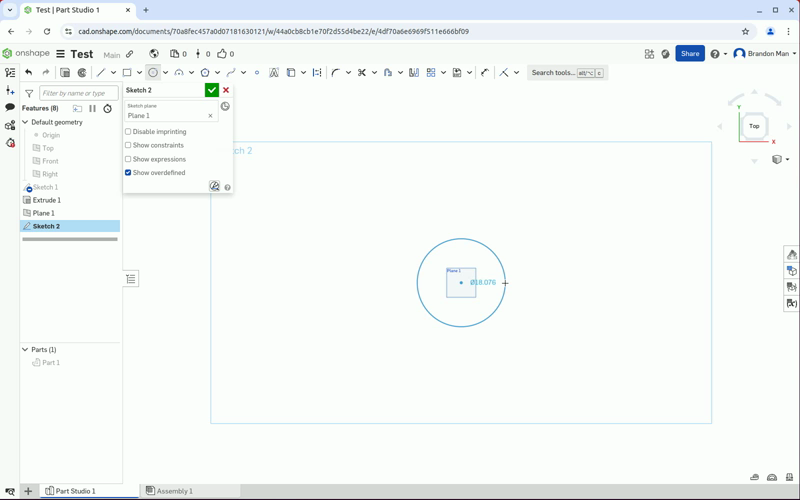
click(505, 282)
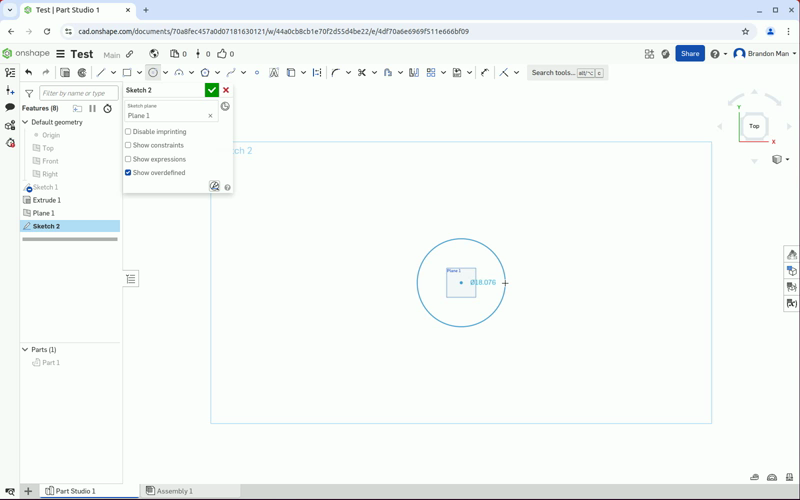
key(esc)
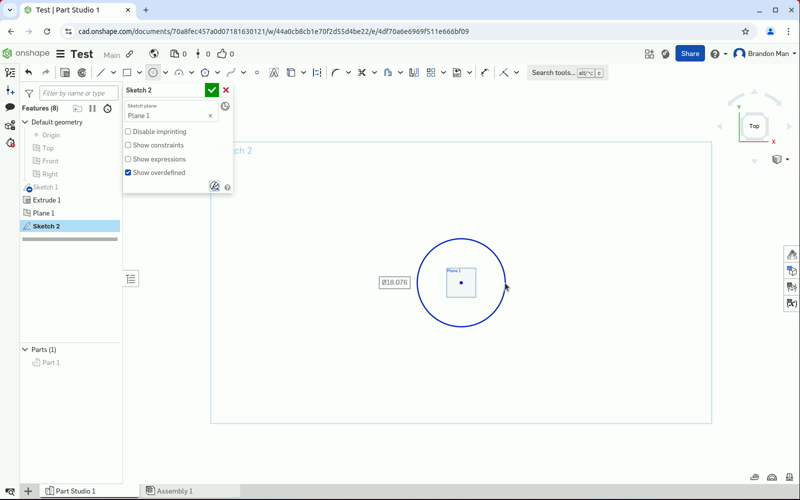
mouse_move(444, 278)
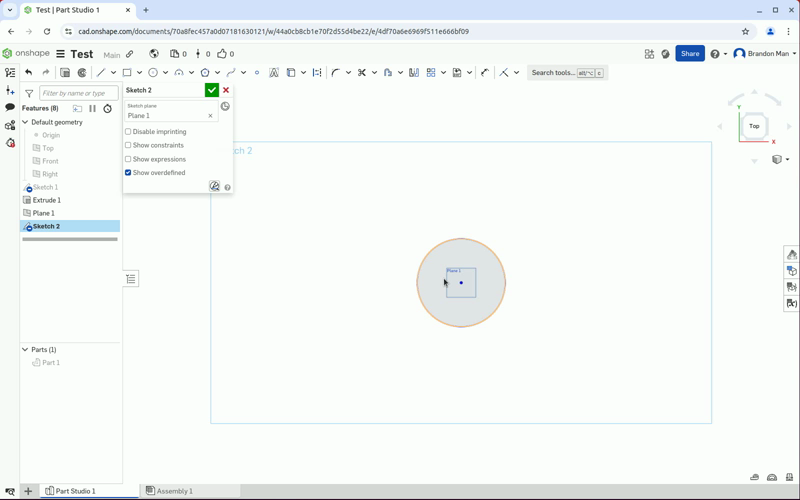
click(444, 278)
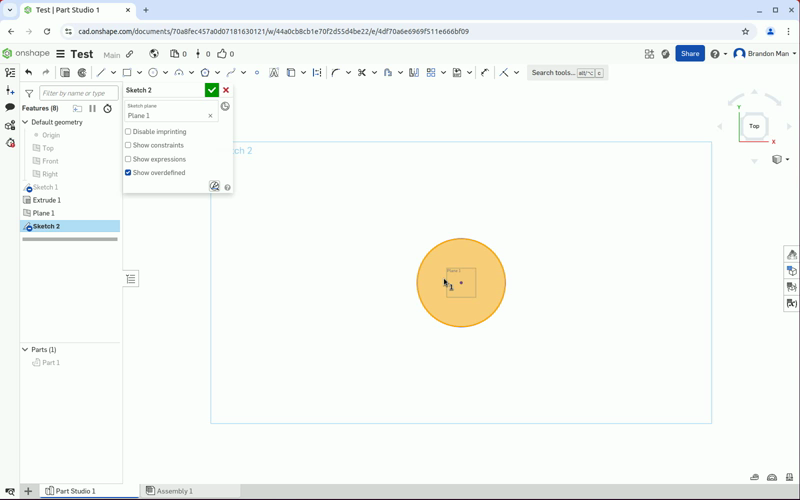
mouse_move(73, 352)
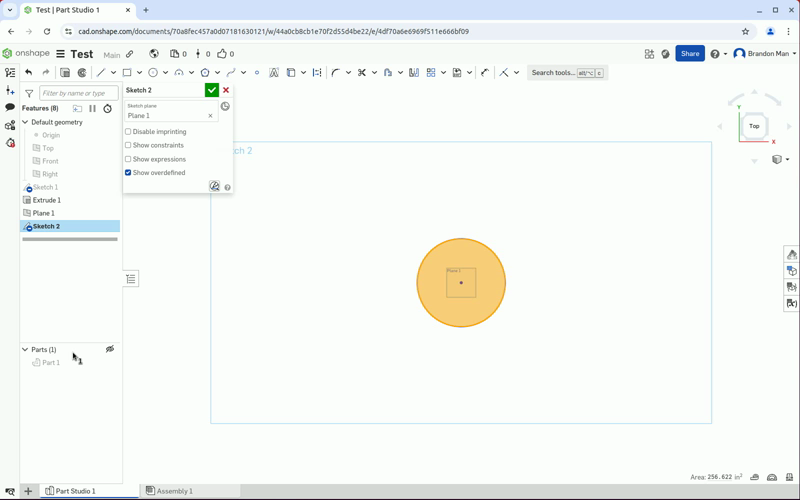
key(shift+y)
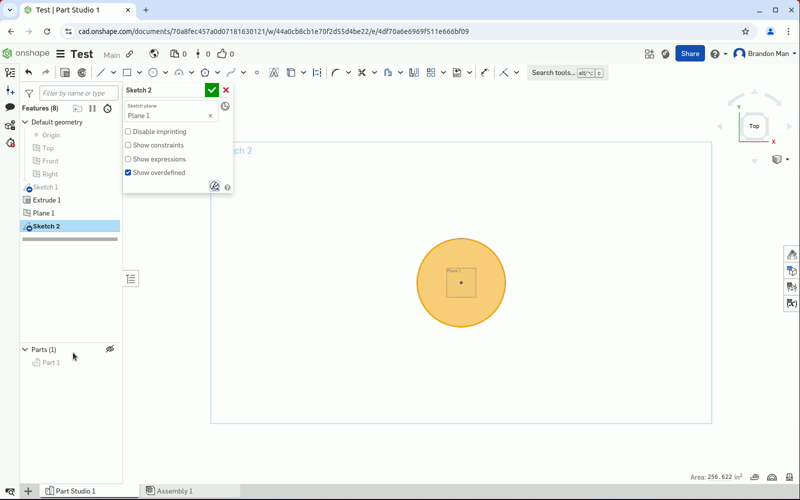
key(shift+e)
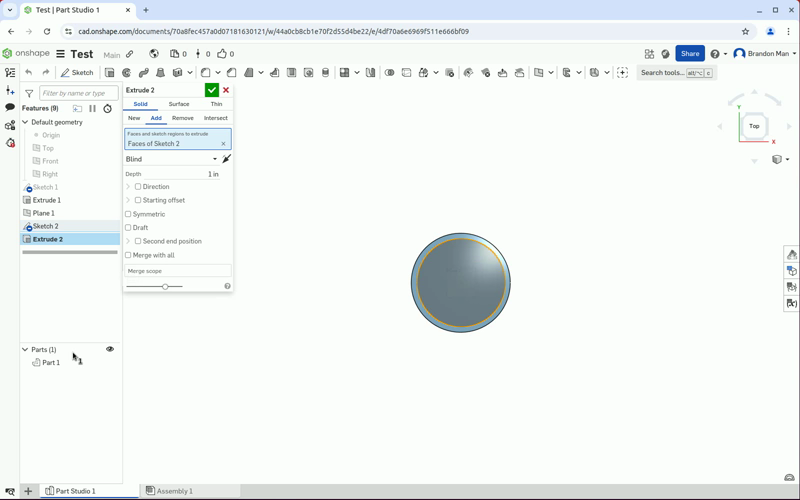
mouse_move(143, 106)
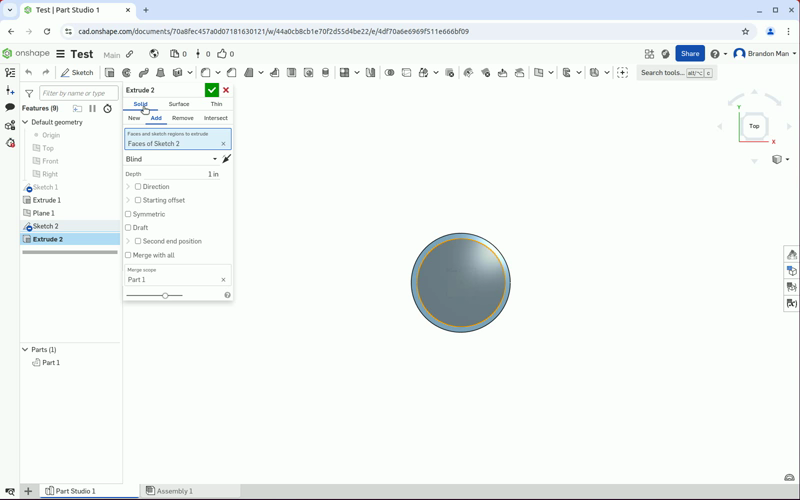
click(143, 106)
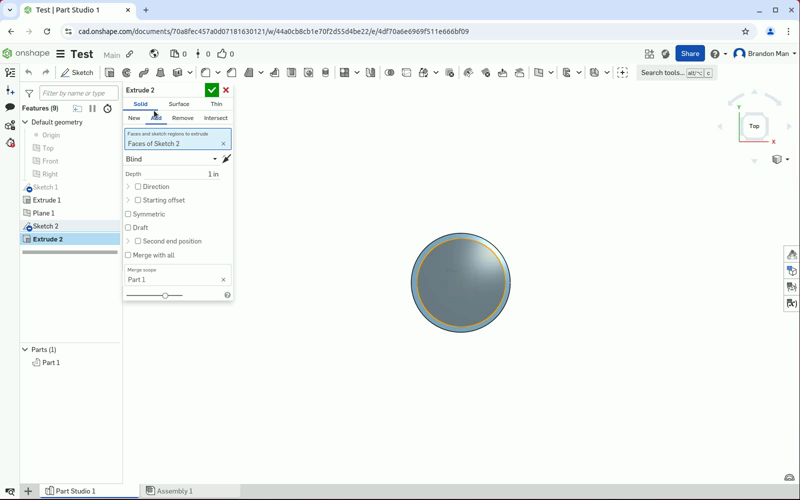
mouse_move(186, 120)
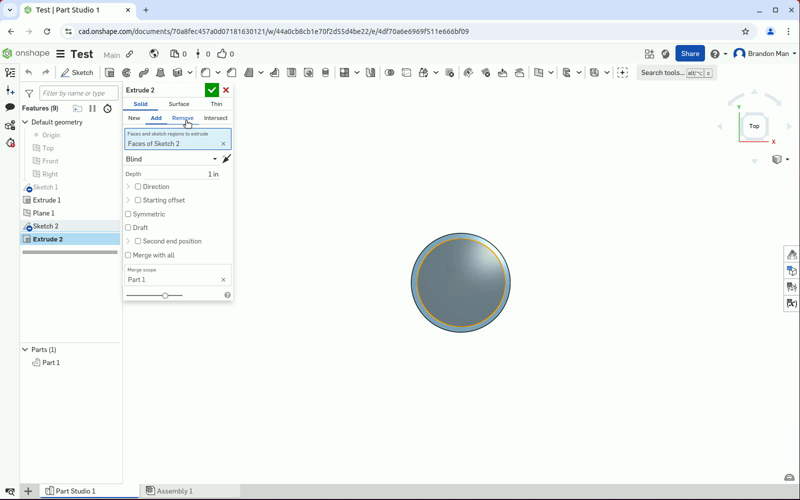
click(186, 120)
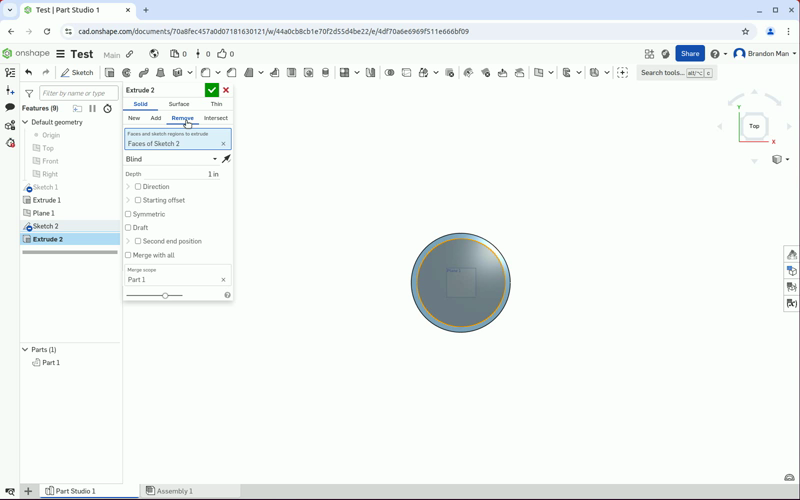
key(tab, 4)
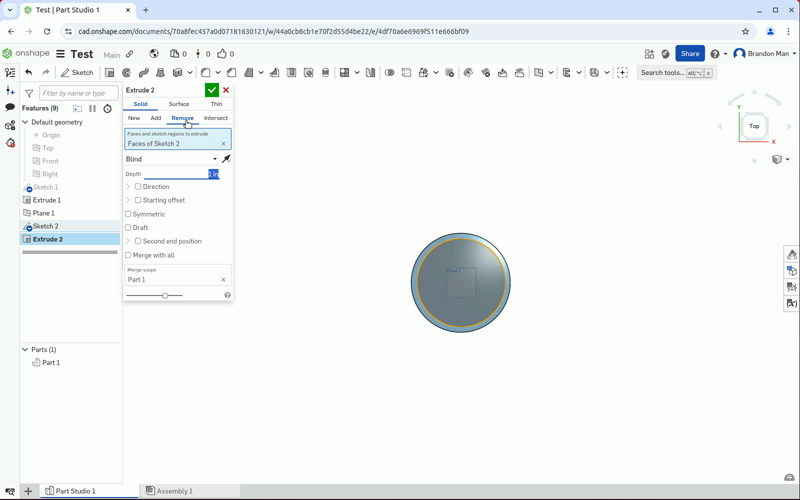
text(19.979)
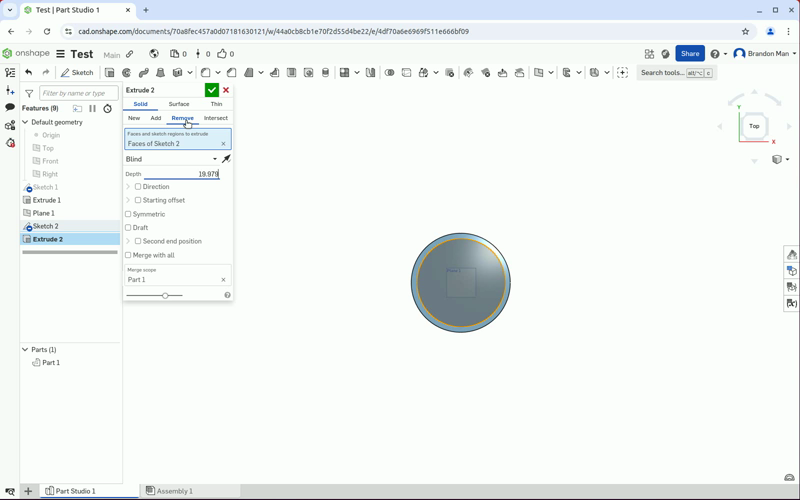
key(tab, 6)
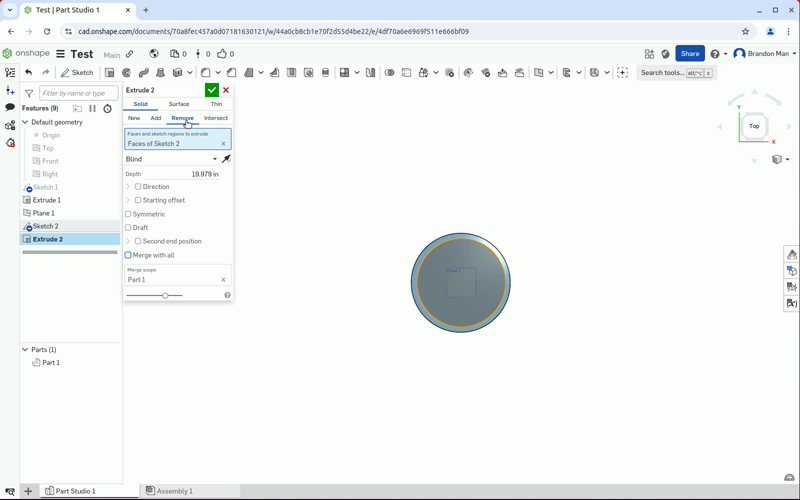
key(space)
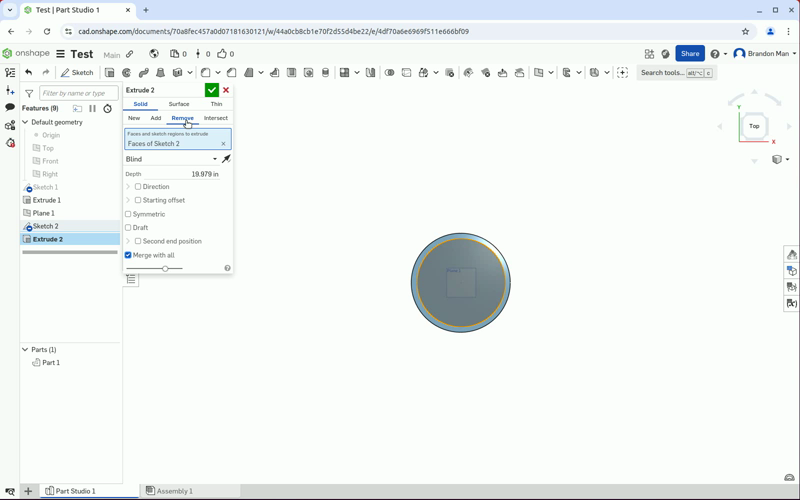
key(enter)
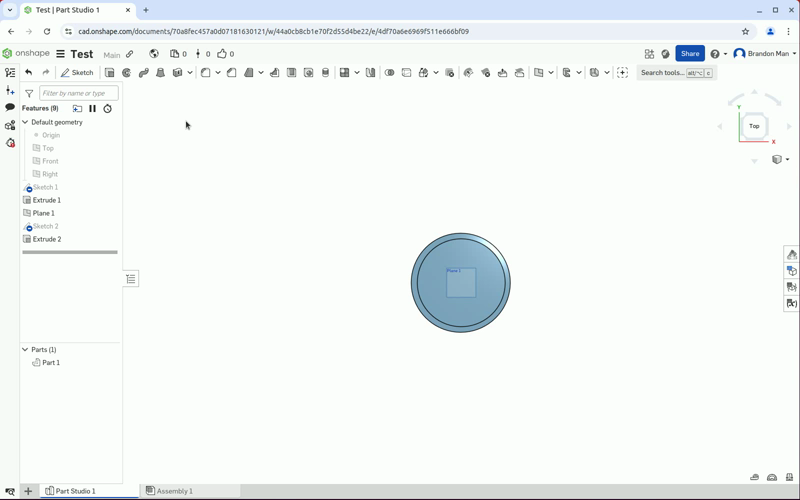
key(shift+h)
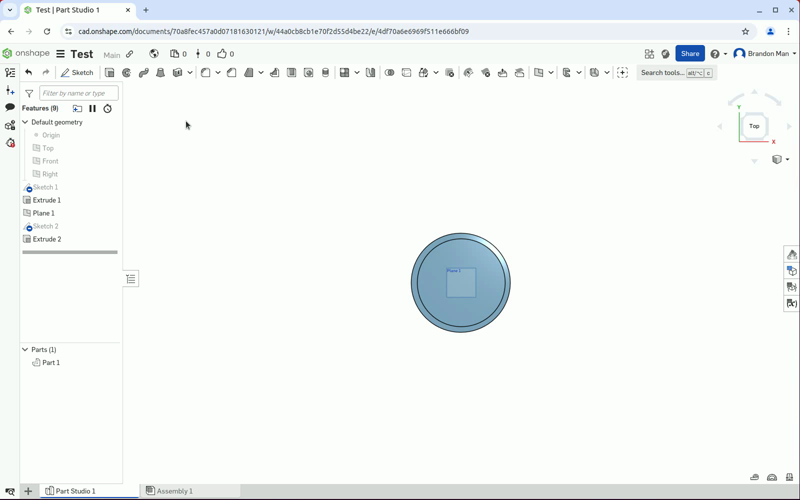
key(shift+h)
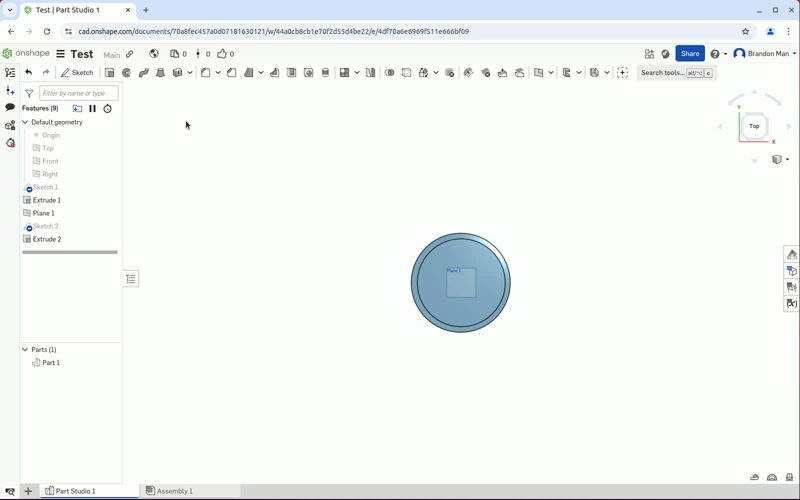
mouse_move(73, 189)
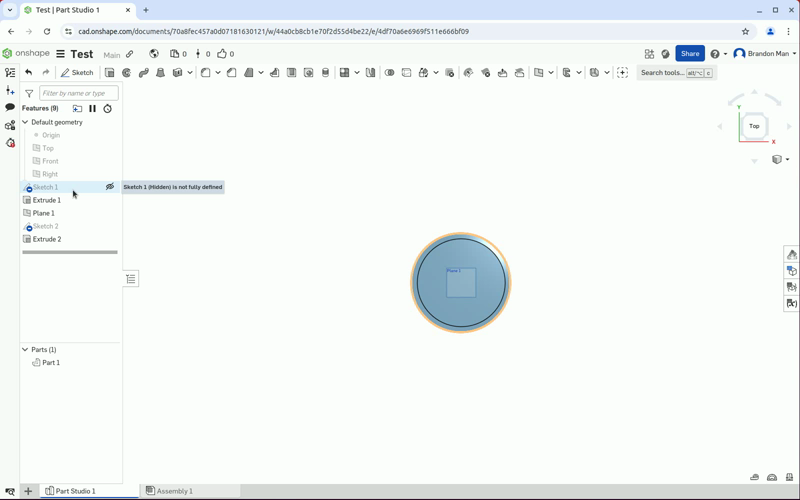
click(73, 189)
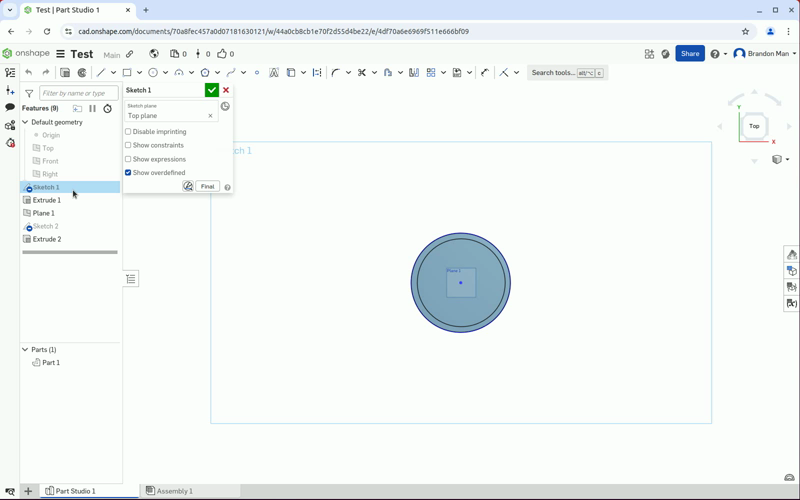
mouse_move(229, 92)
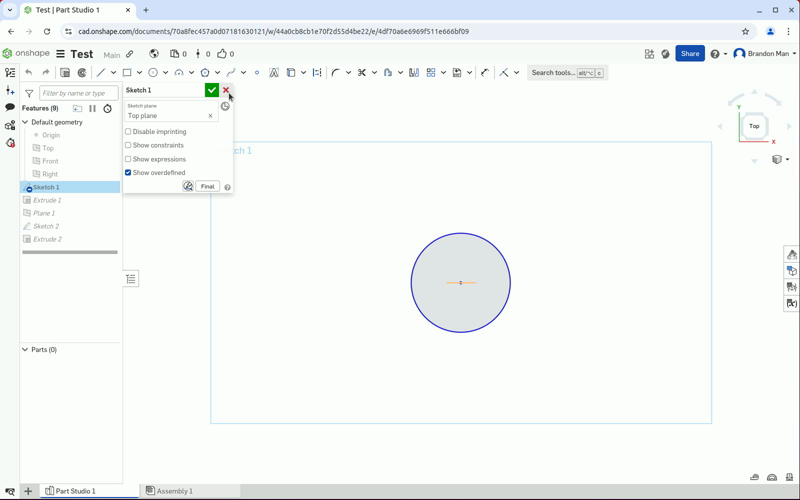
click(229, 92)
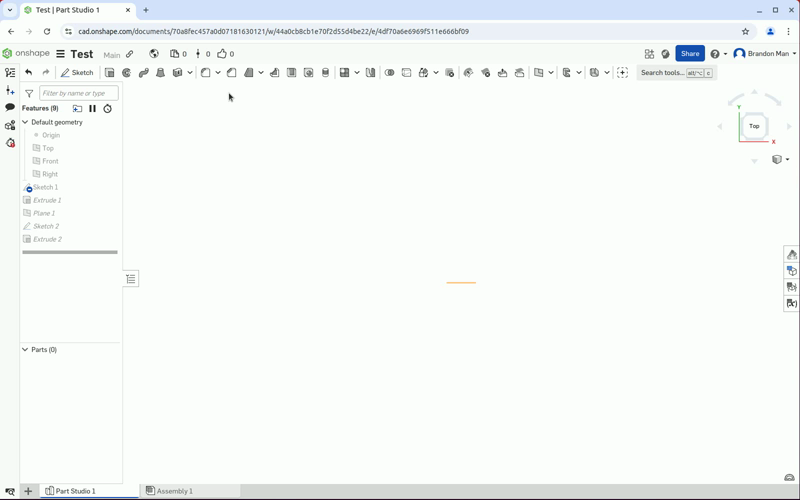
mouse_move(73, 352)
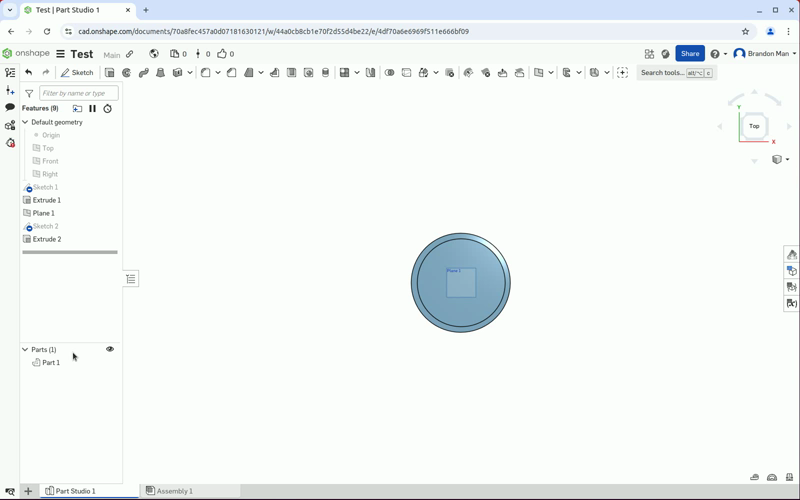
key(y)
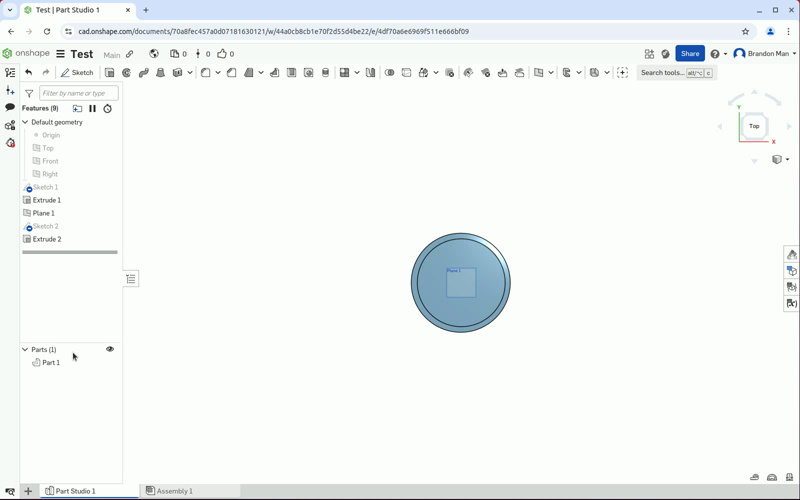
key(shift+p)
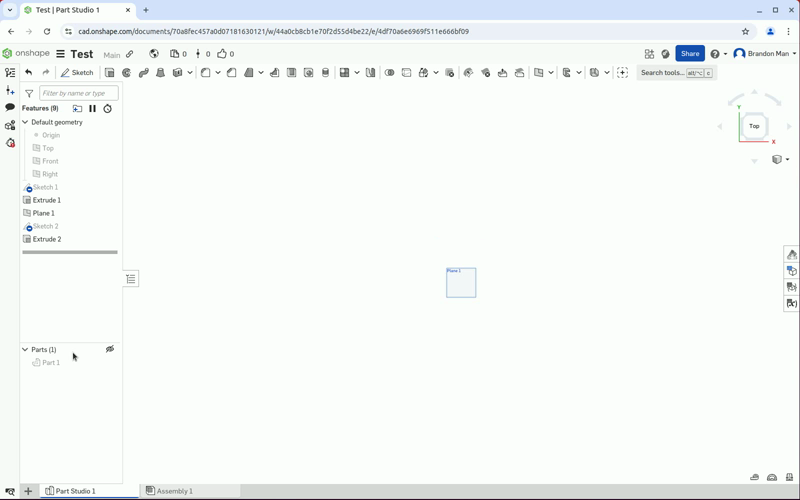
key(space)
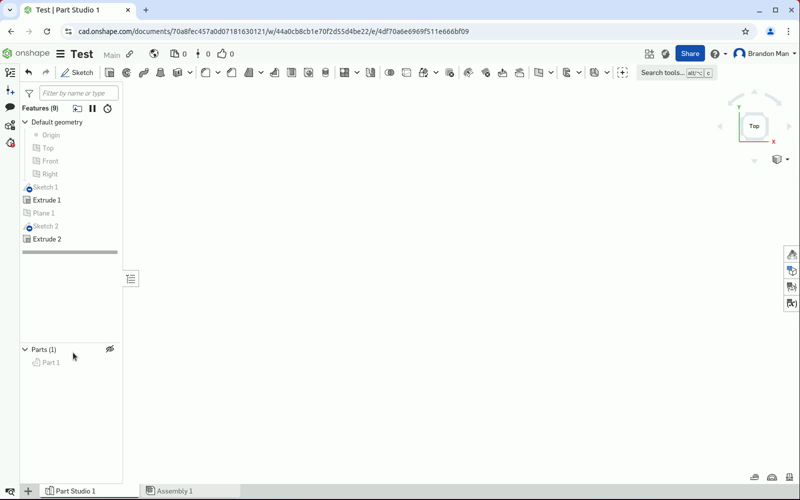
key_down(shift)
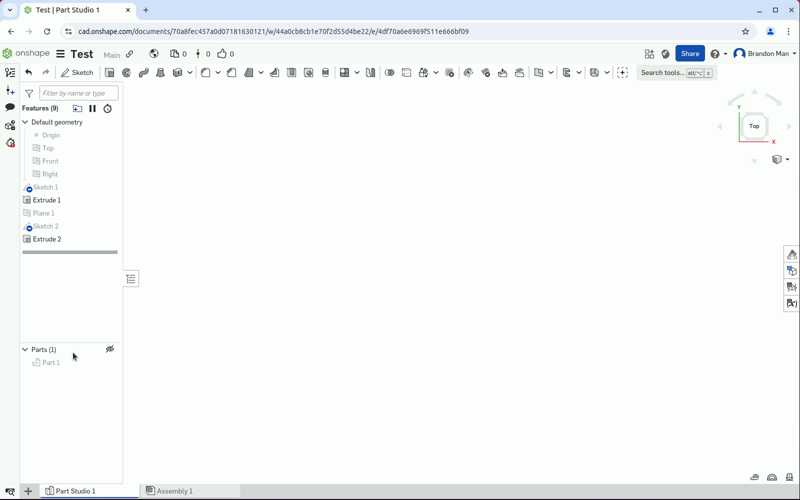
key(up)
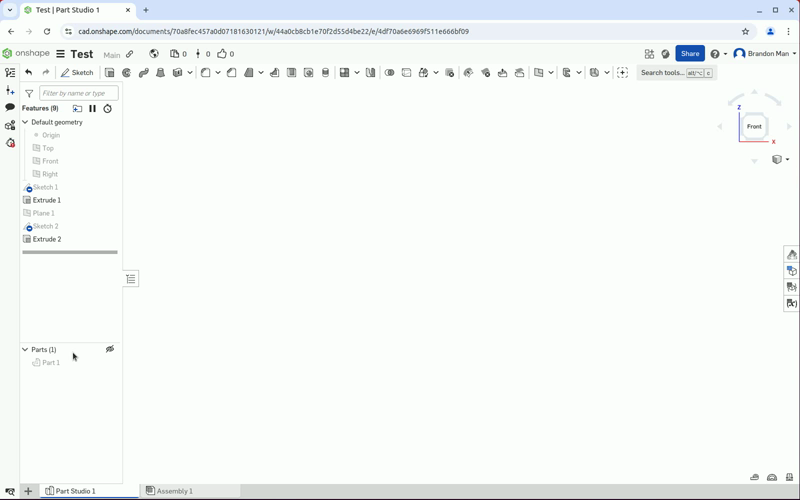
key_up(shift)
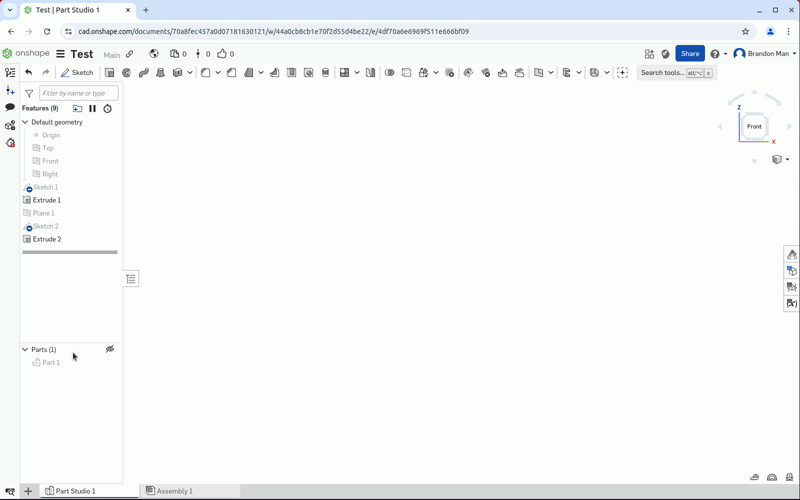
mouse_move(73, 352)
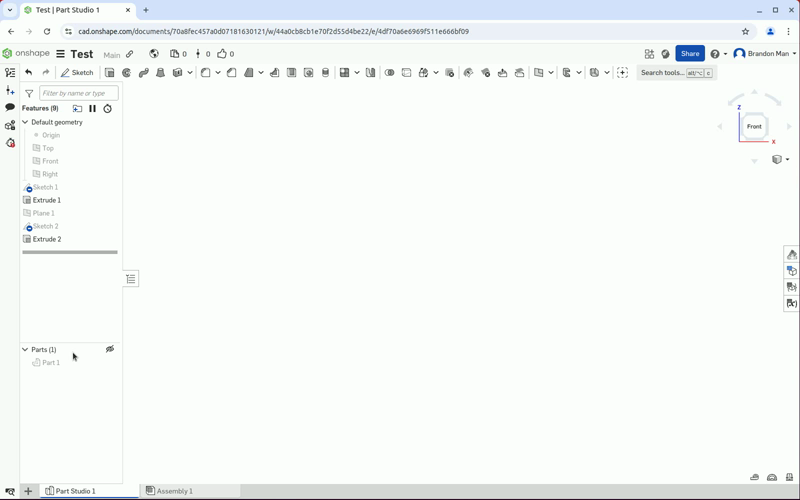
key(shift+y)
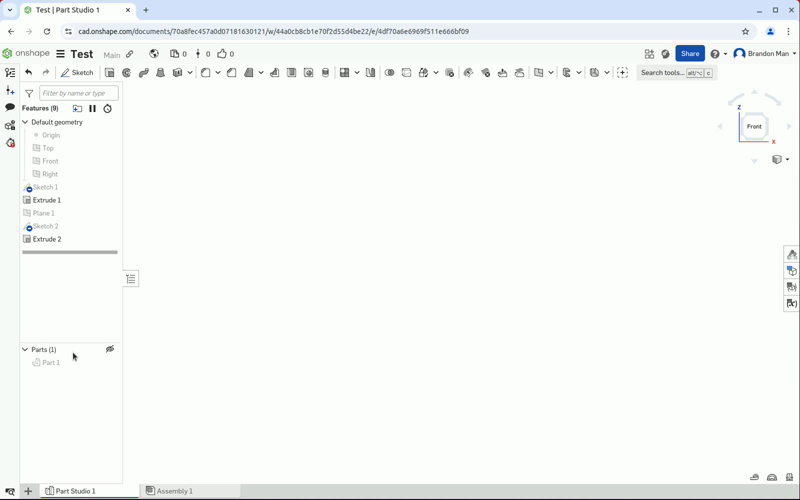
key(shift+s)
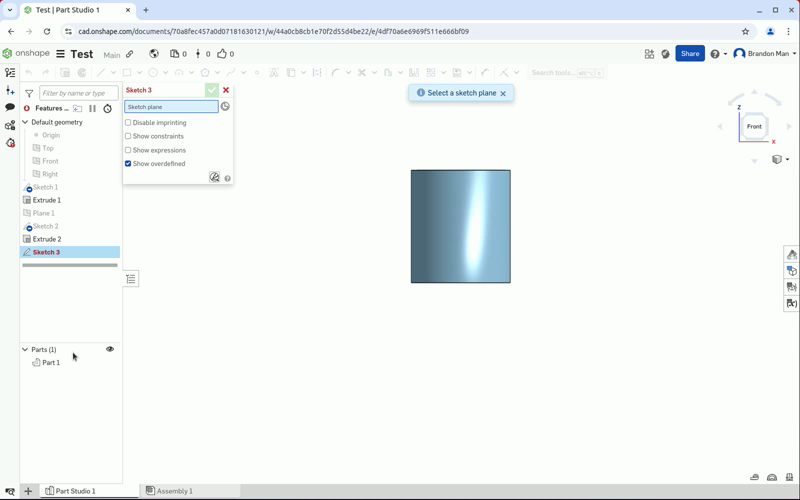
mouse_move(73, 163)
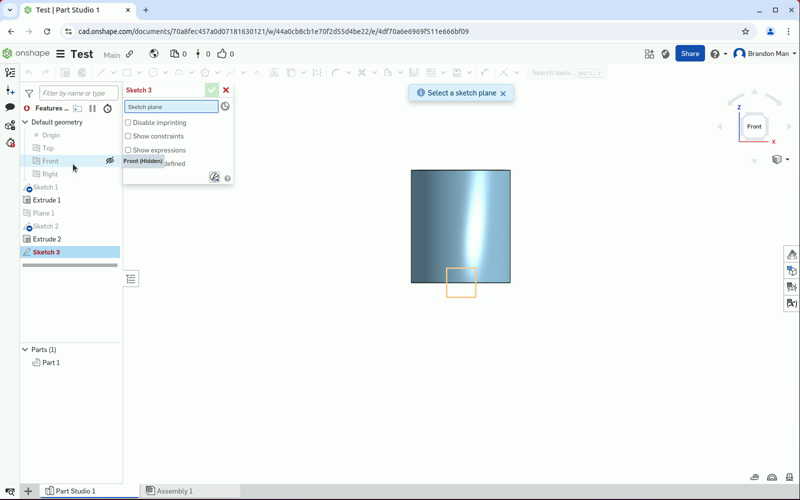
click(73, 163)
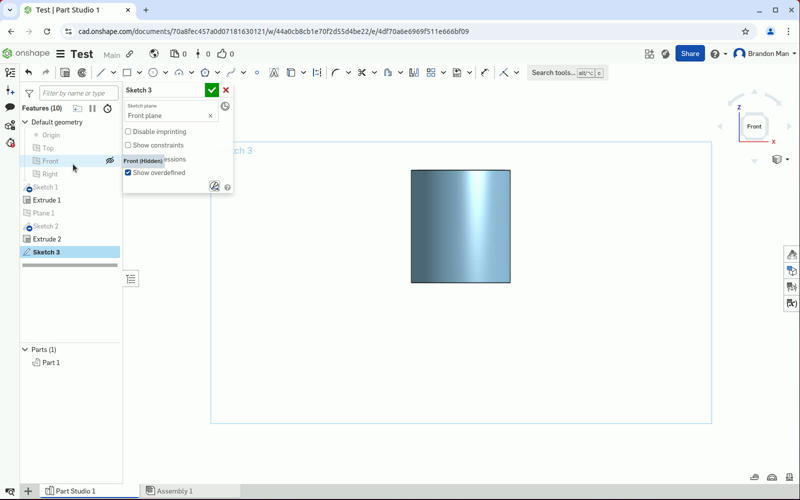
mouse_move(73, 352)
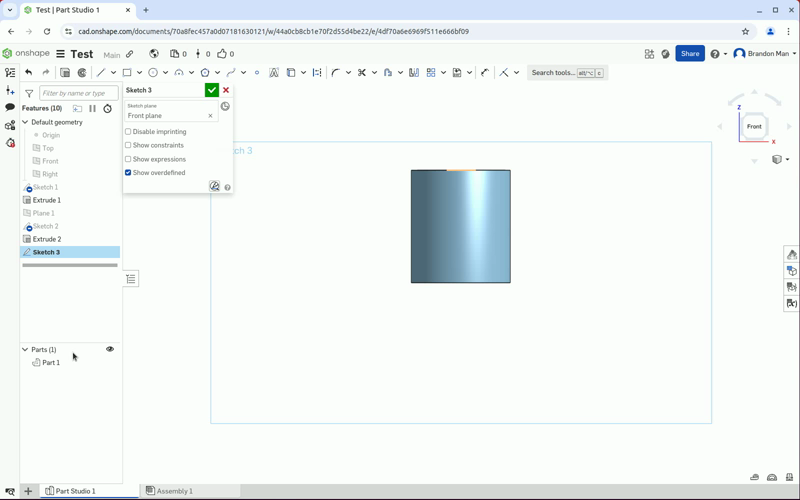
key(y)
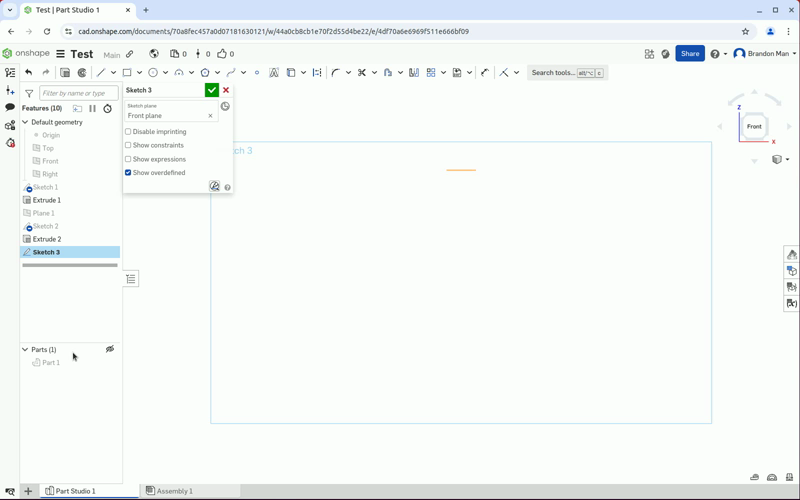
key(l)
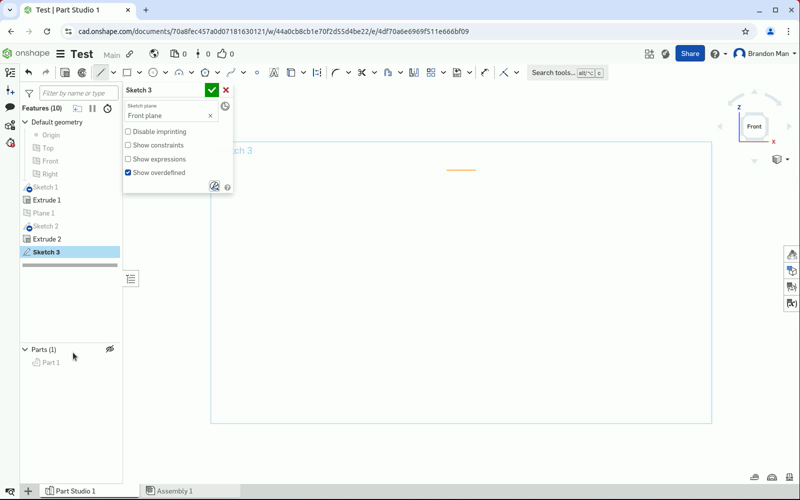
key_down(shift)
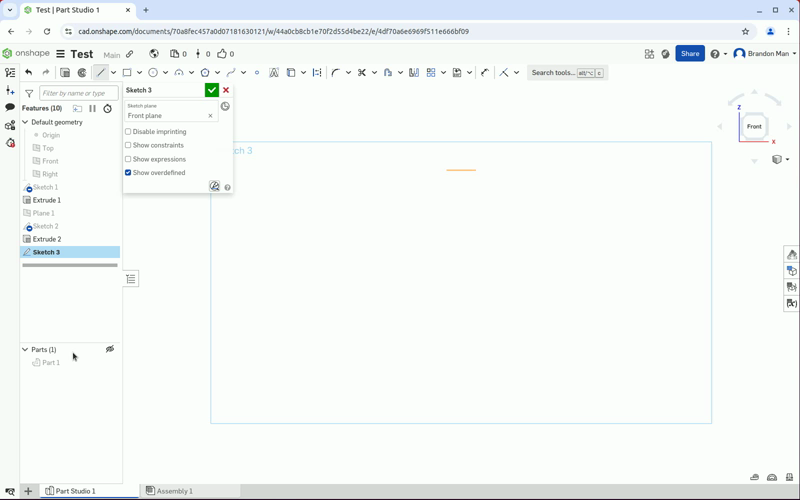
mouse_move(423, 267)
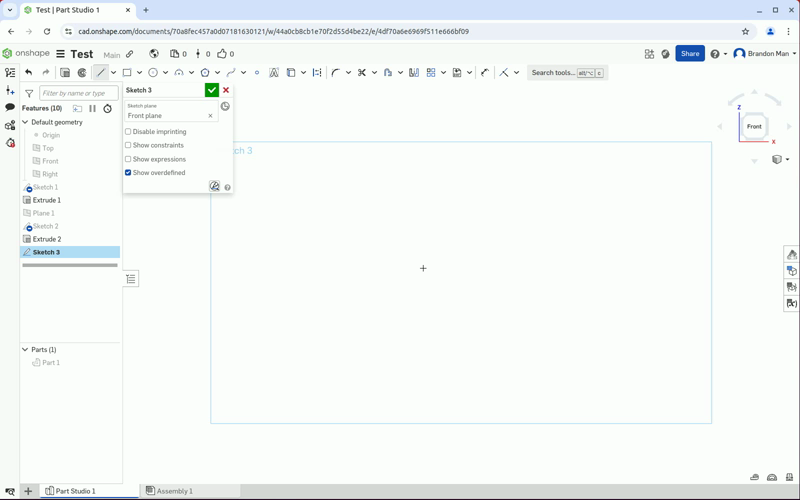
click(423, 267)
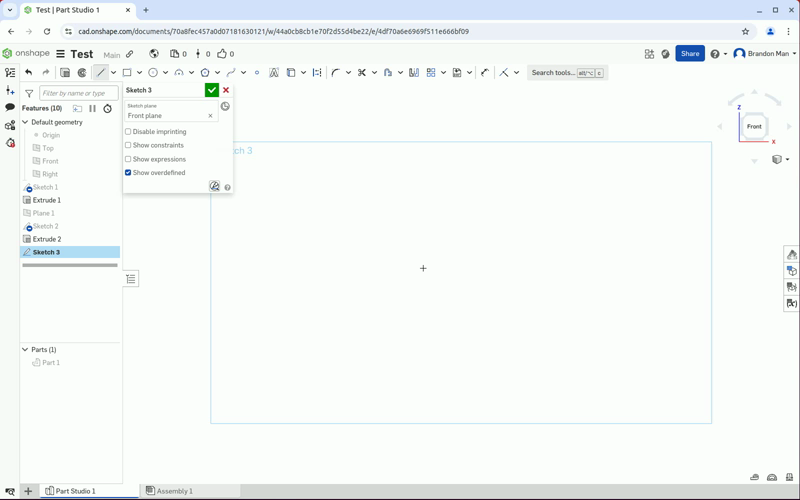
key_up(shift)
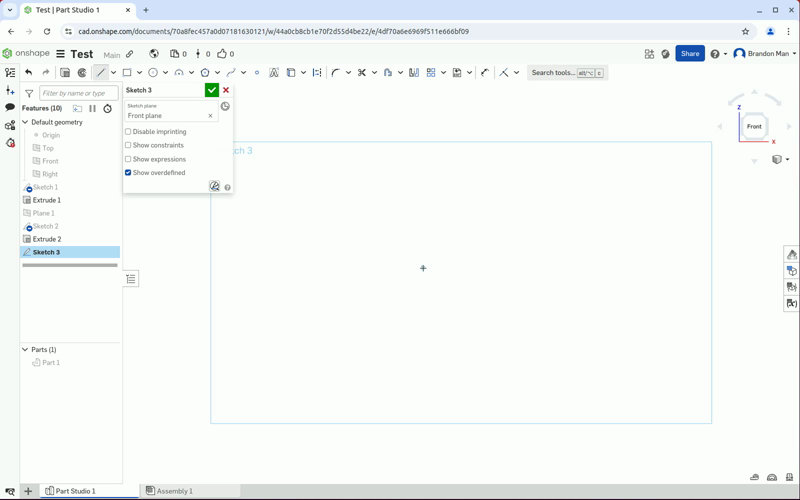
key_down(shift)
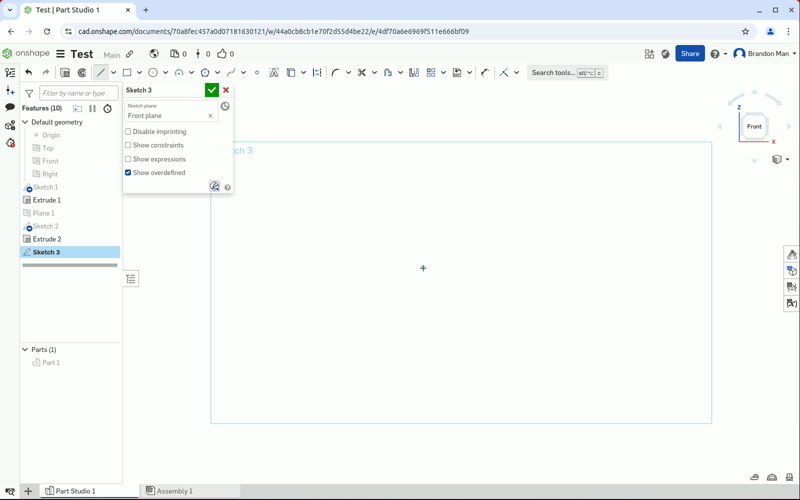
mouse_move(498, 267)
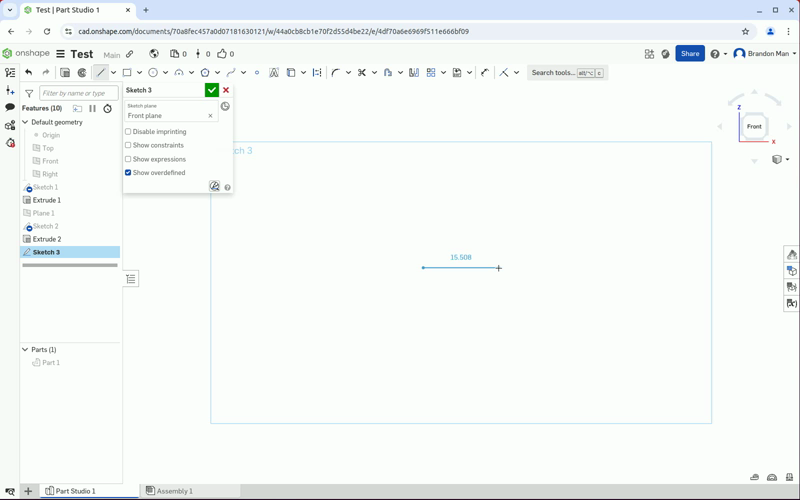
click(498, 267)
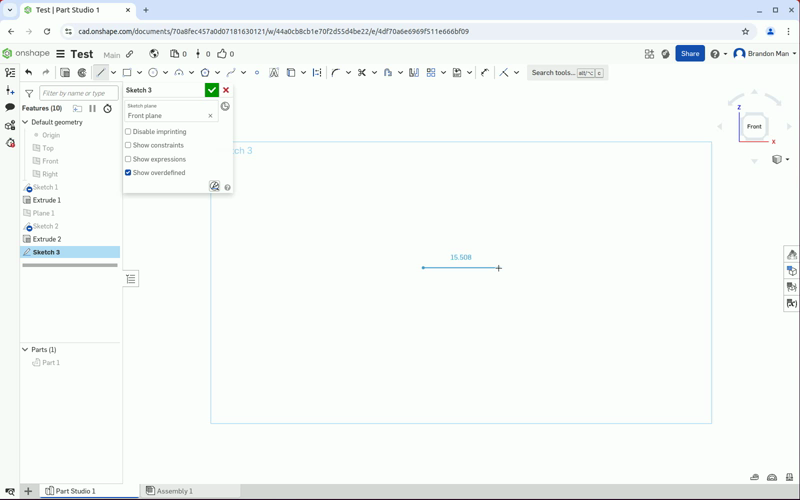
key_up(shift)
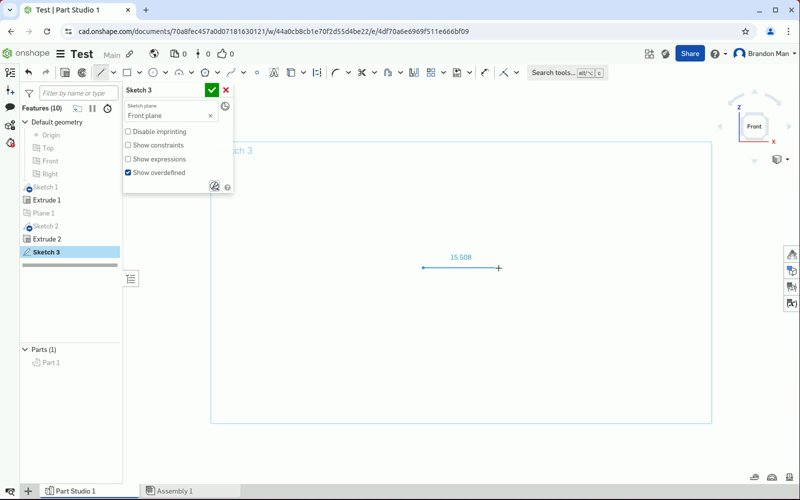
key_down(shift)
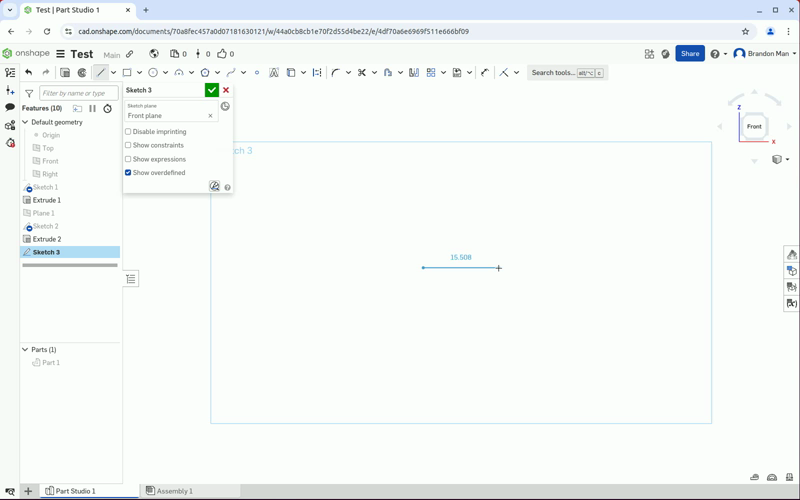
mouse_move(528, 267)
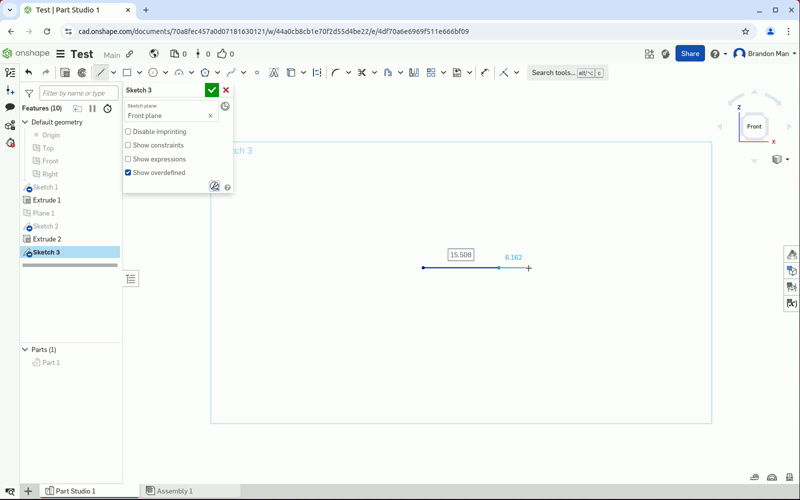
mouse_move(498, 245)
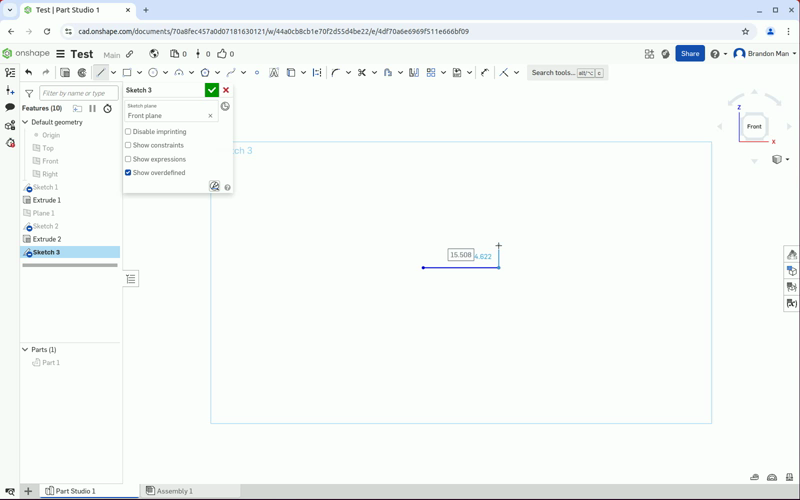
click(498, 245)
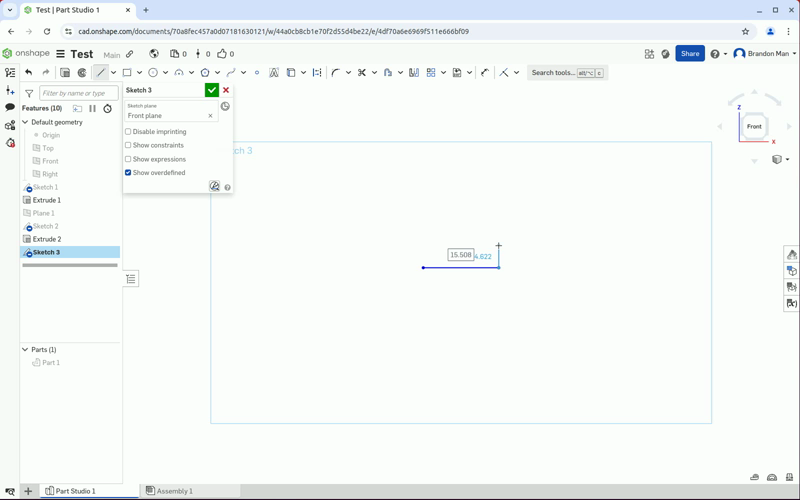
key_up(shift)
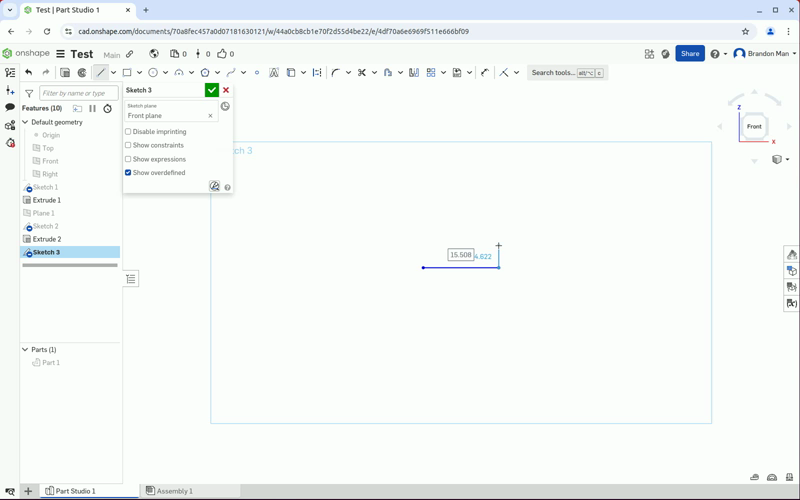
key_down(shift)
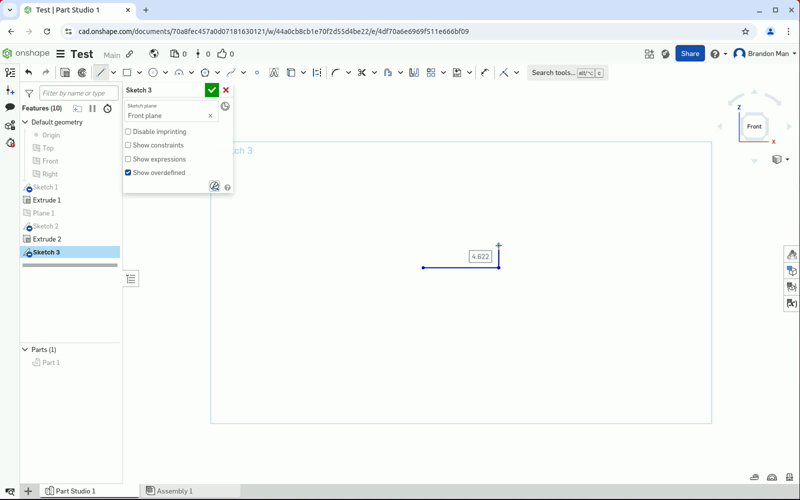
mouse_move(423, 245)
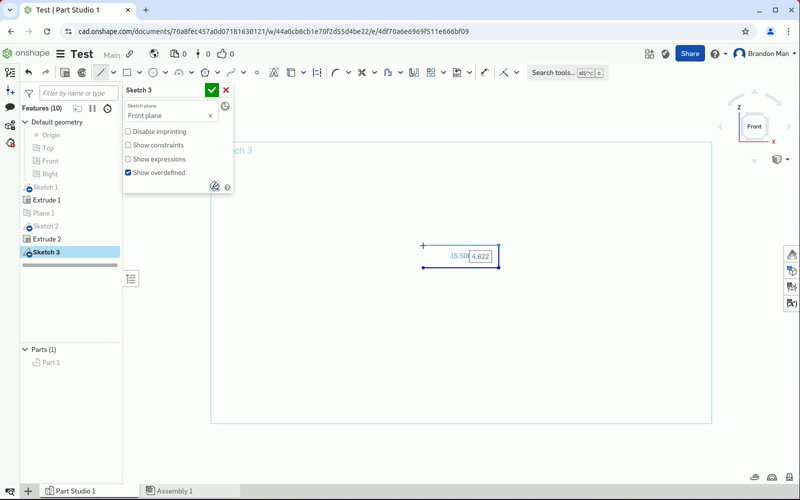
click(423, 245)
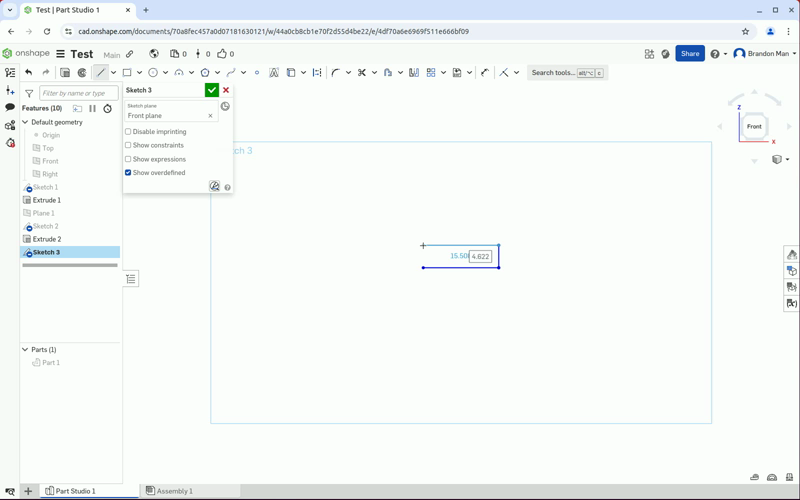
key_up(shift)
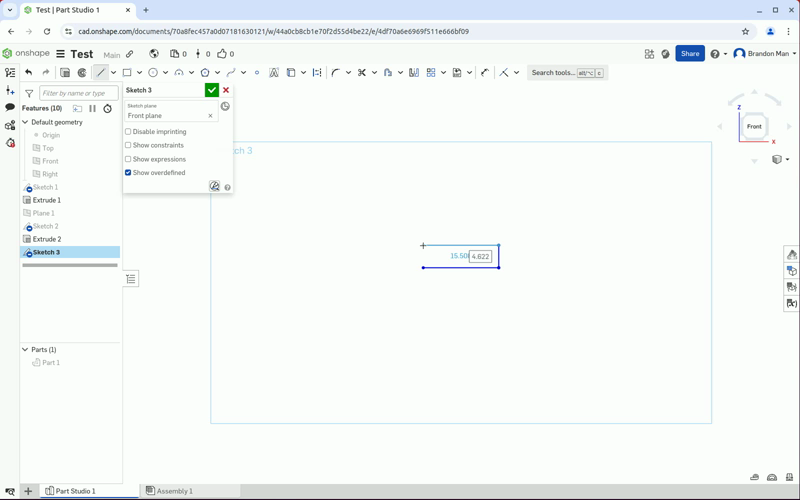
mouse_move(453, 245)
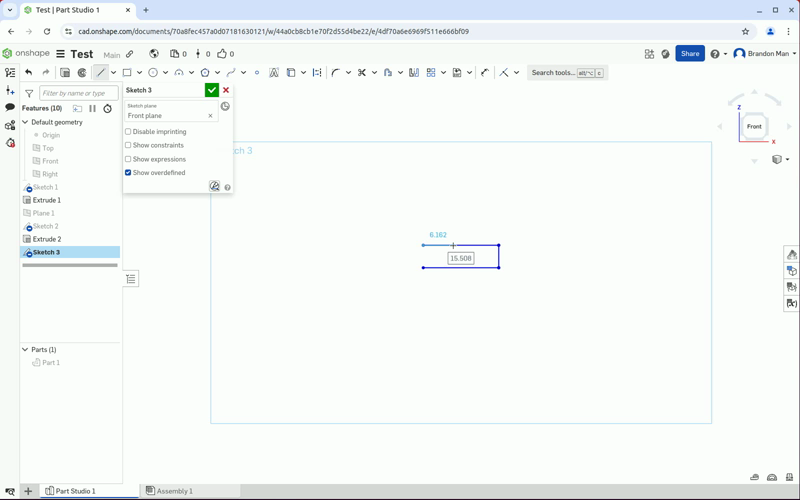
key_down(shift)
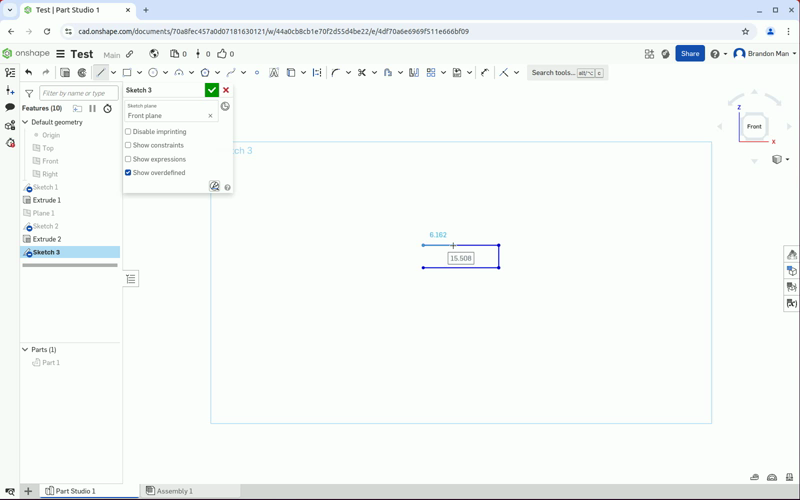
mouse_move(423, 267)
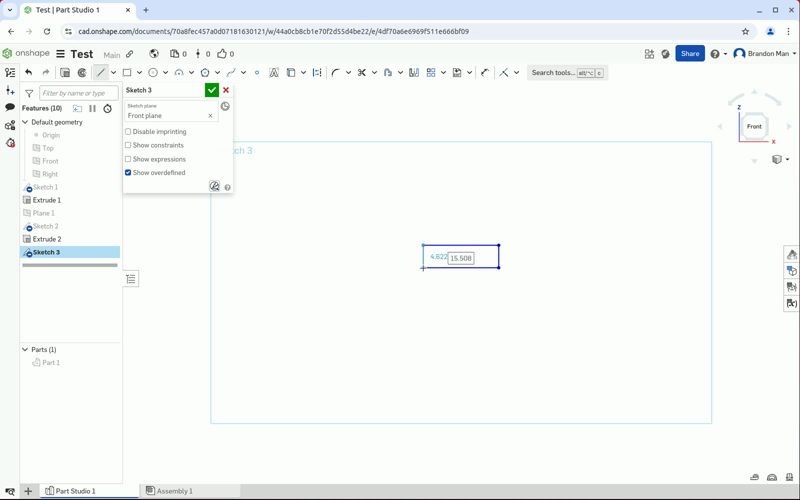
key_up(shift)
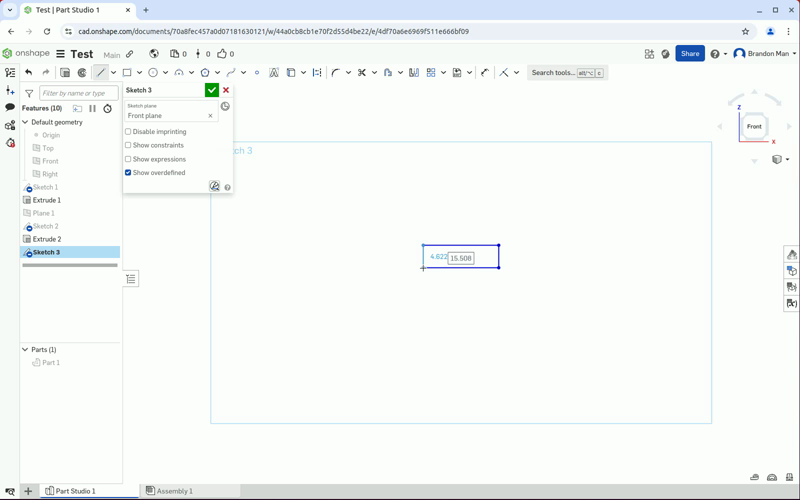
click(423, 267)
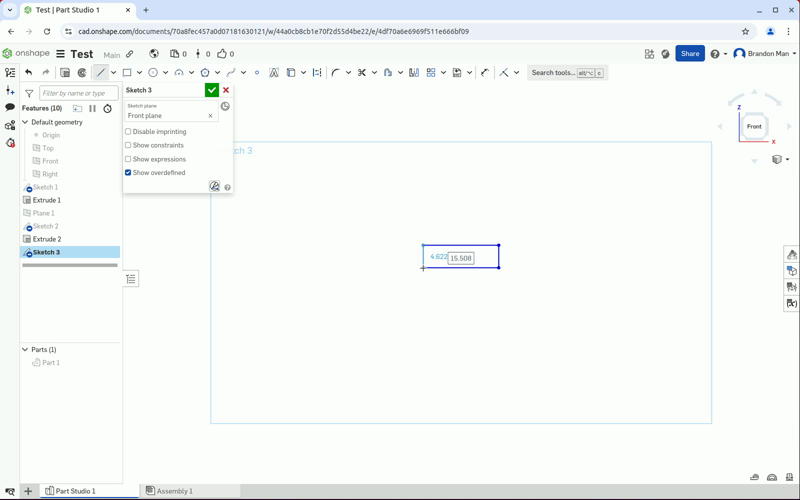
key(esc)
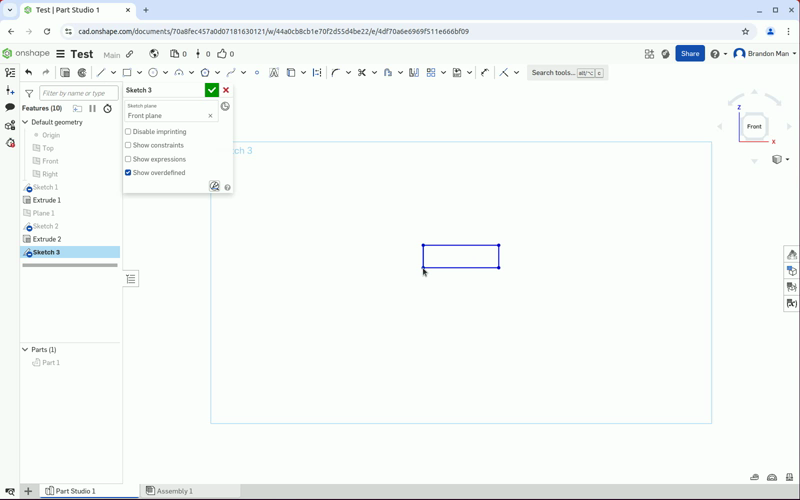
mouse_move(442, 261)
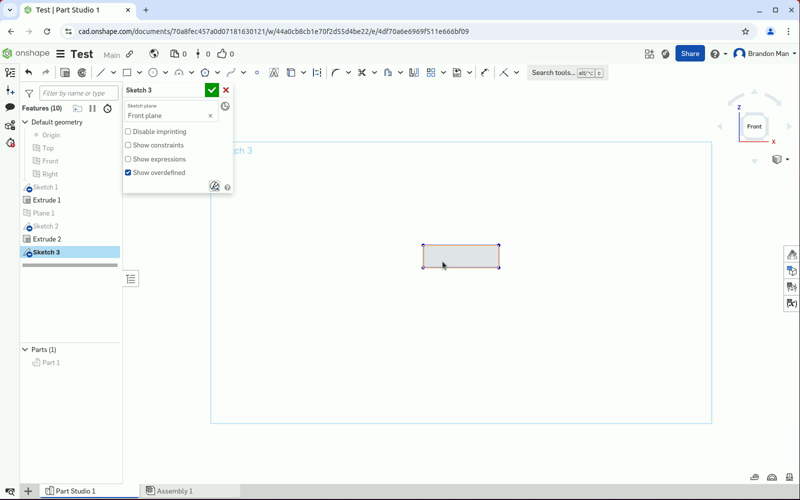
scroll(6)
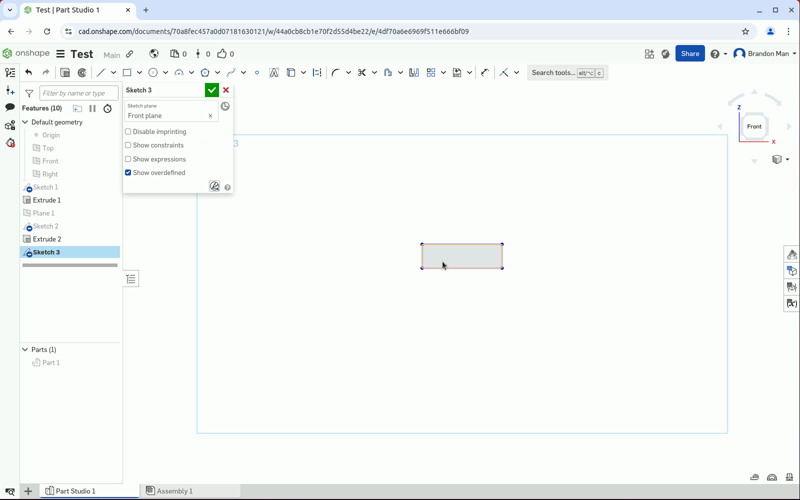
scroll(6)
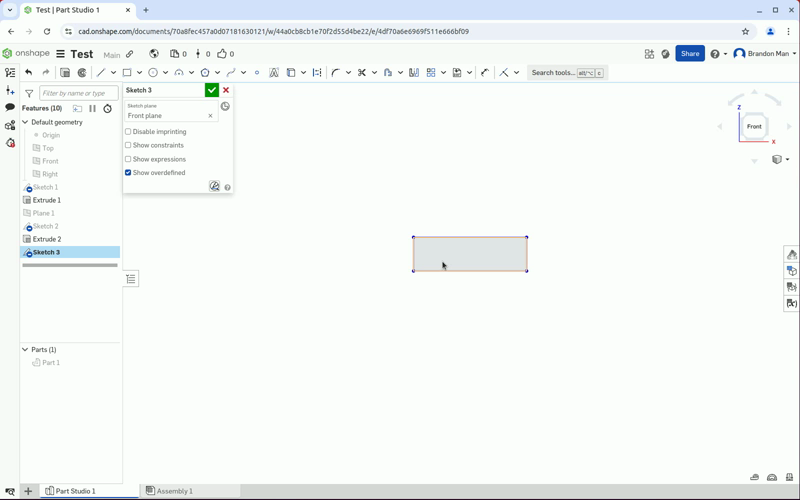
scroll(6)
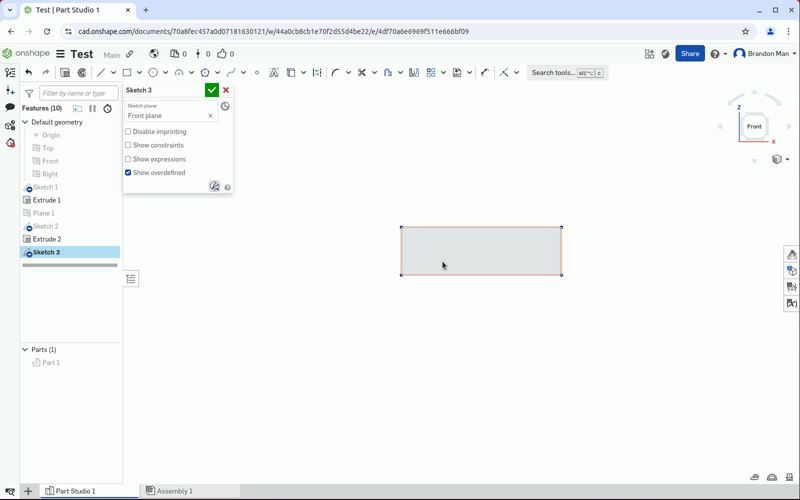
scroll(6)
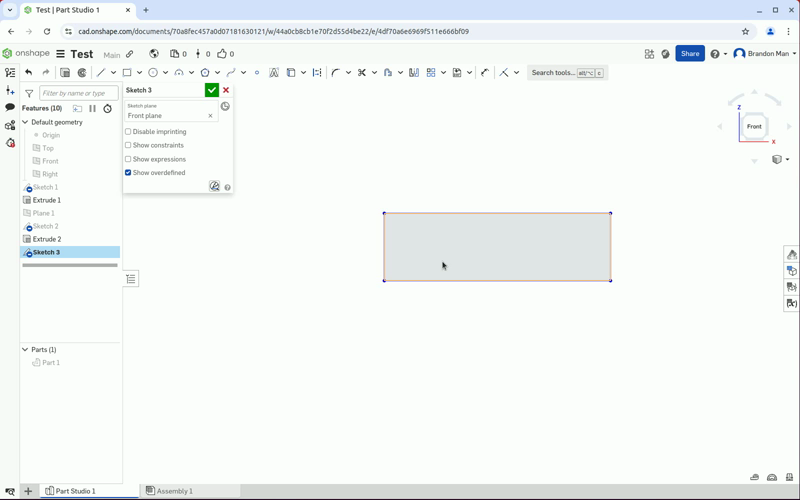
scroll(6)
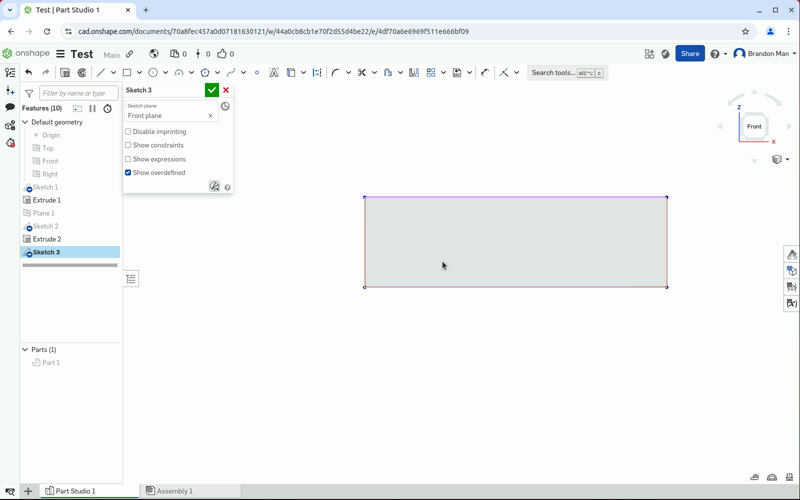
scroll(6)
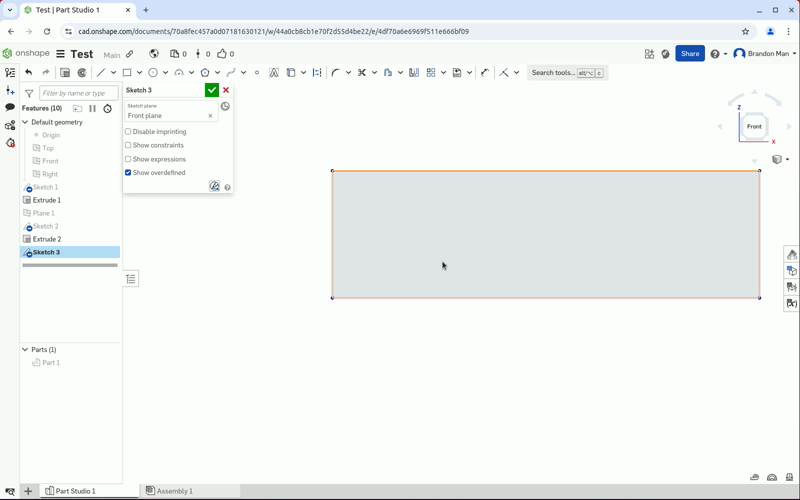
scroll(6)
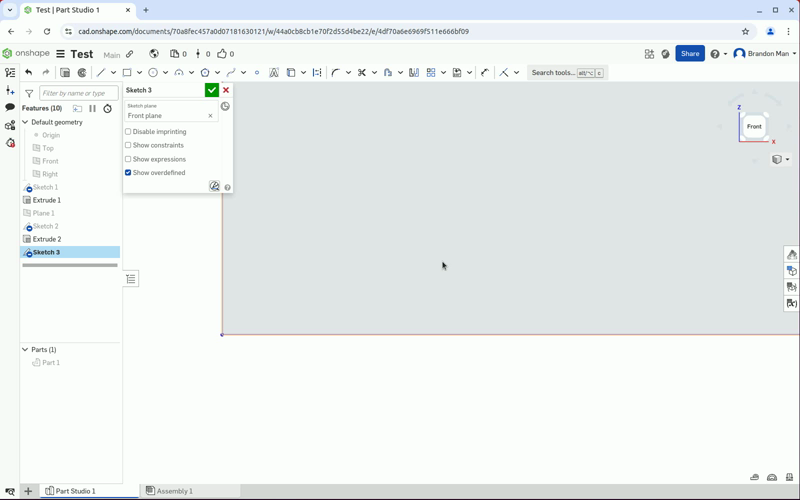
click(442, 261)
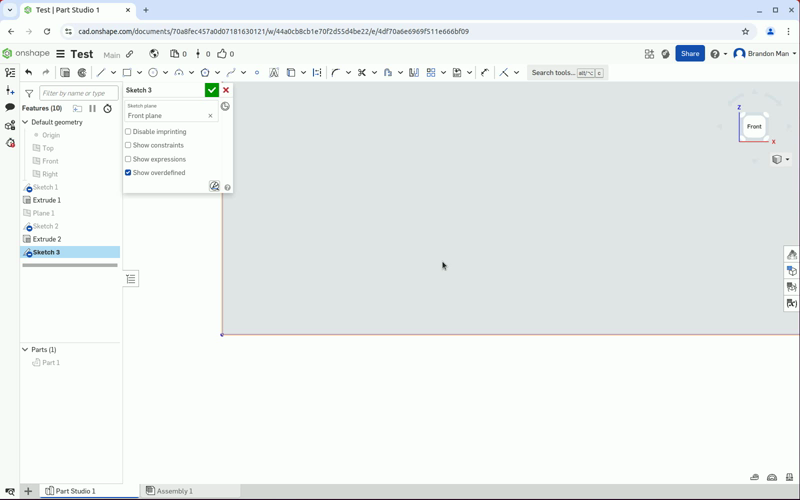
scroll(-6)
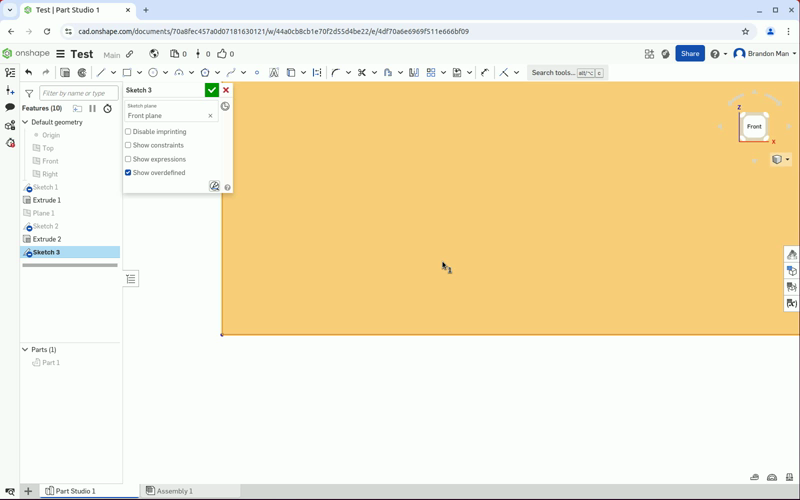
scroll(-6)
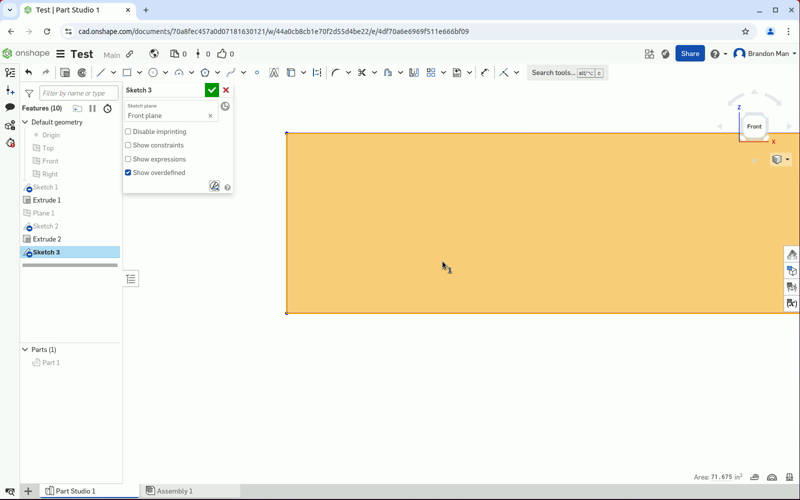
scroll(-6)
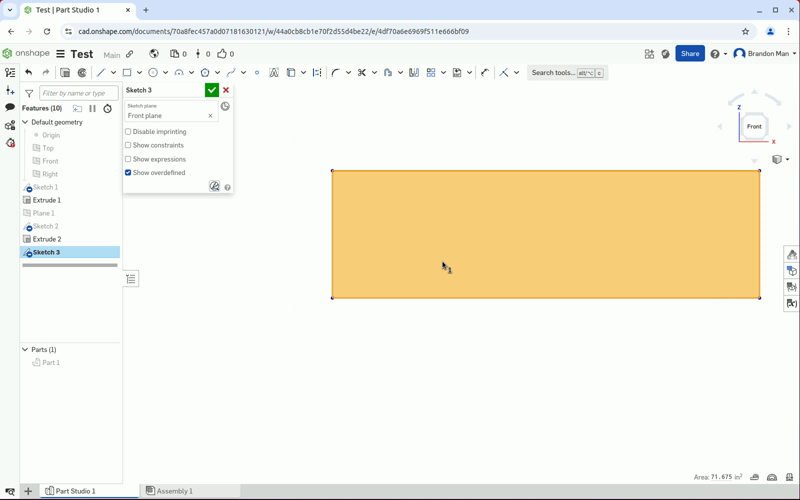
scroll(-6)
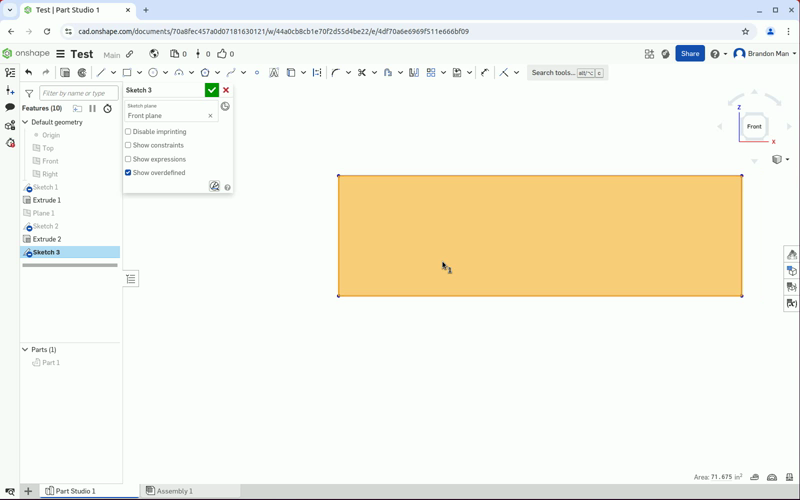
scroll(-6)
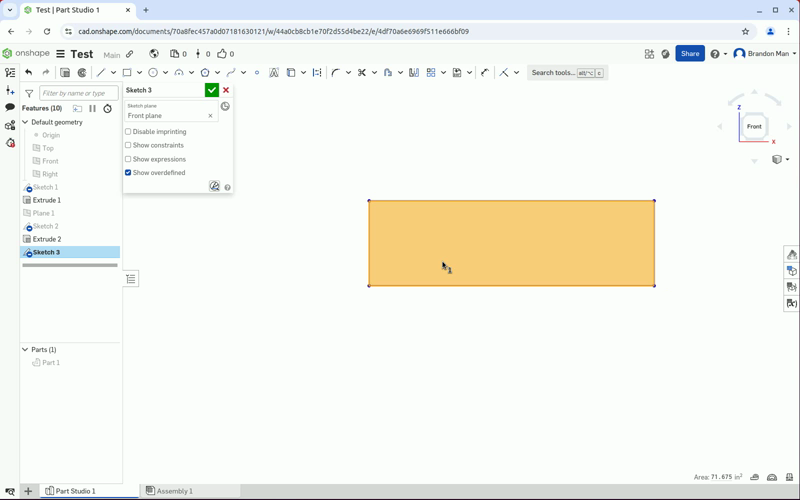
scroll(-6)
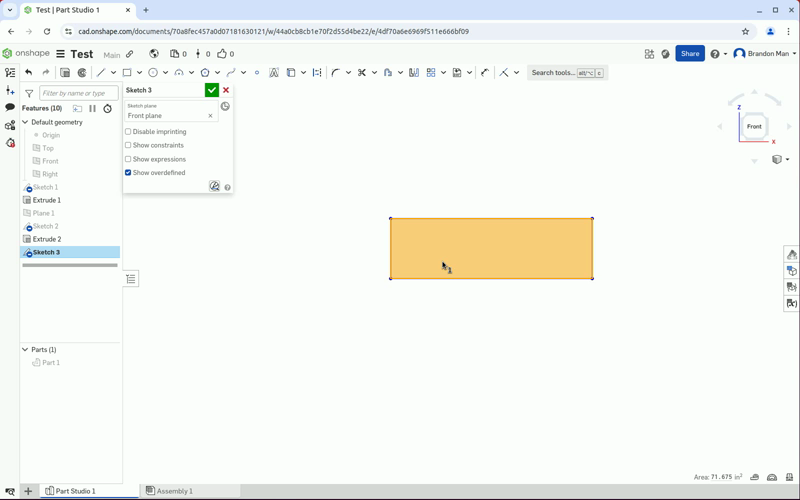
scroll(-6)
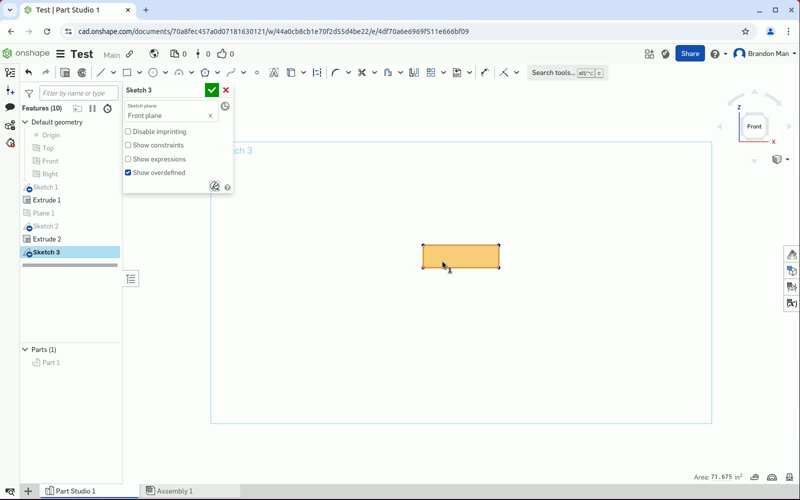
mouse_move(73, 352)
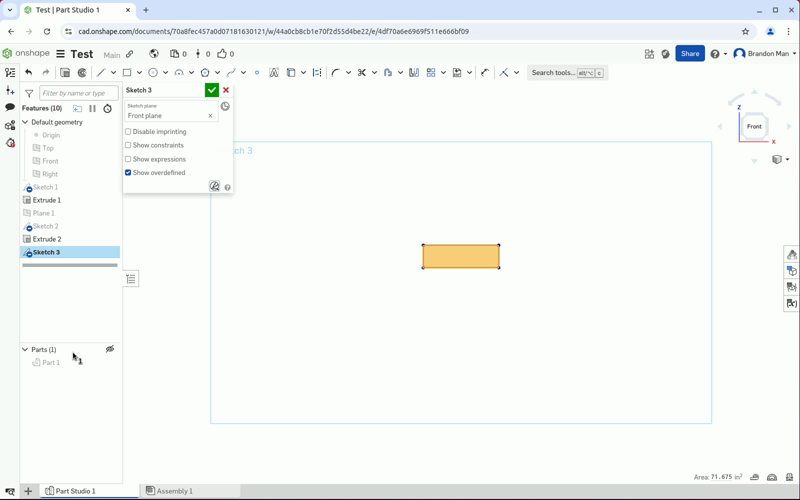
key(shift+y)
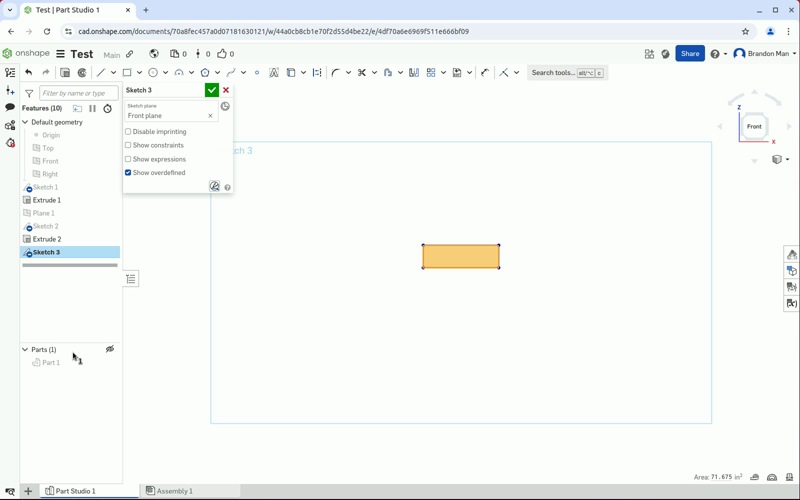
key(shift+e)
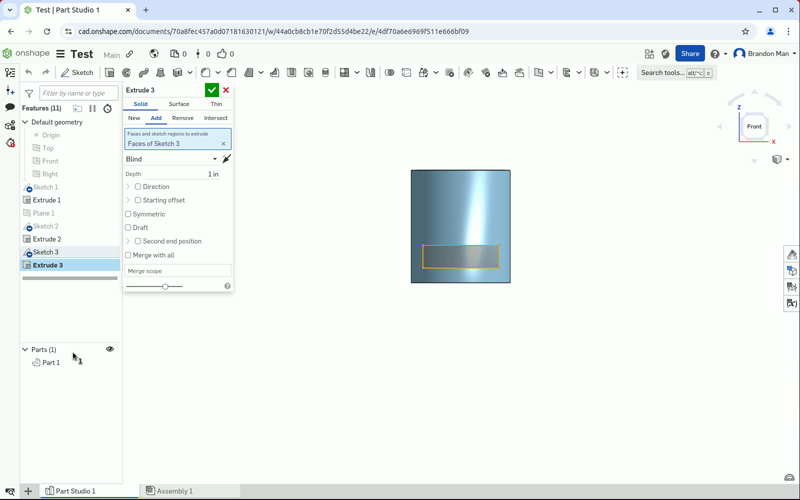
mouse_move(143, 106)
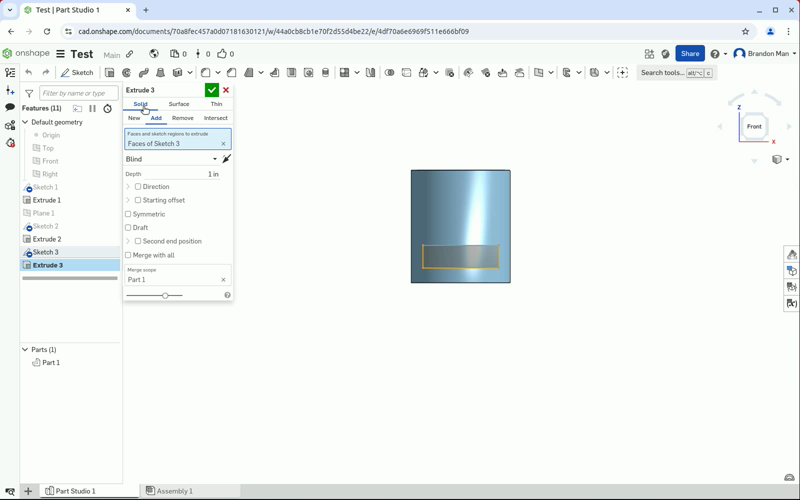
click(143, 106)
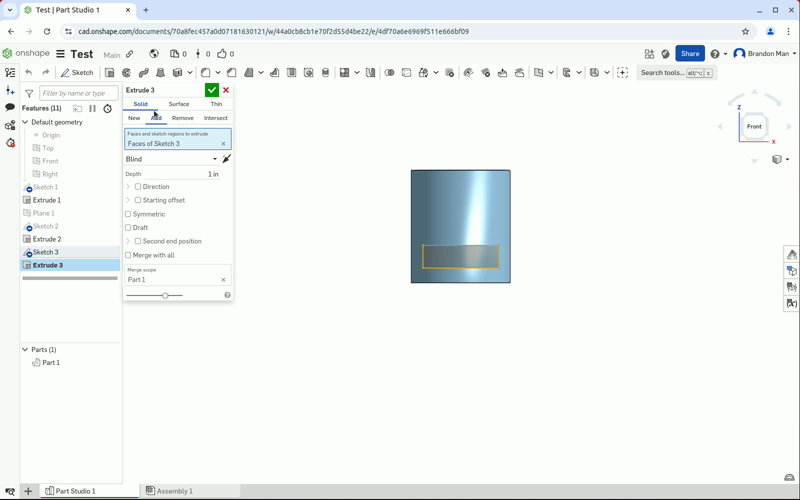
mouse_move(186, 120)
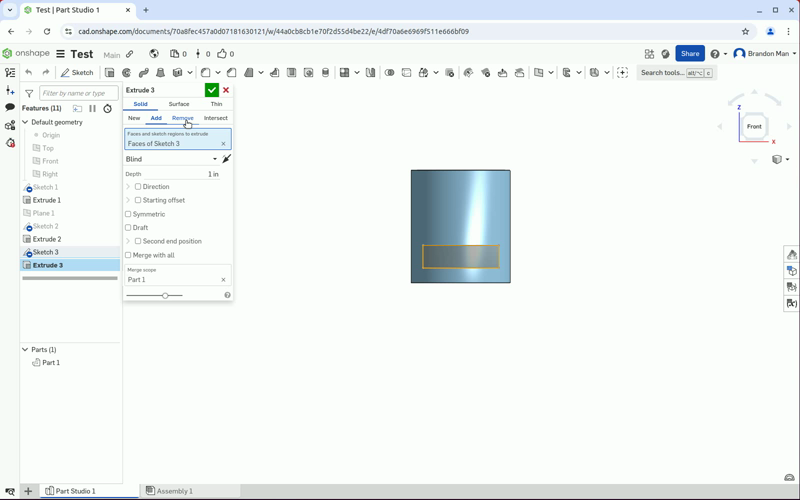
click(186, 120)
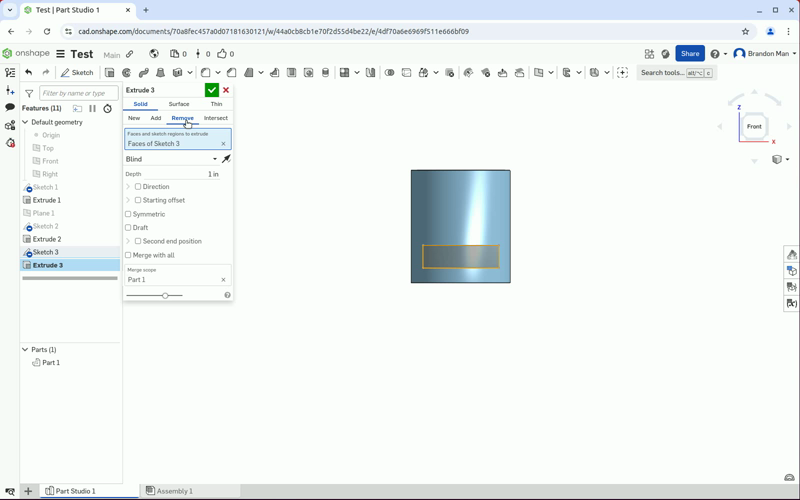
key(tab, 4)
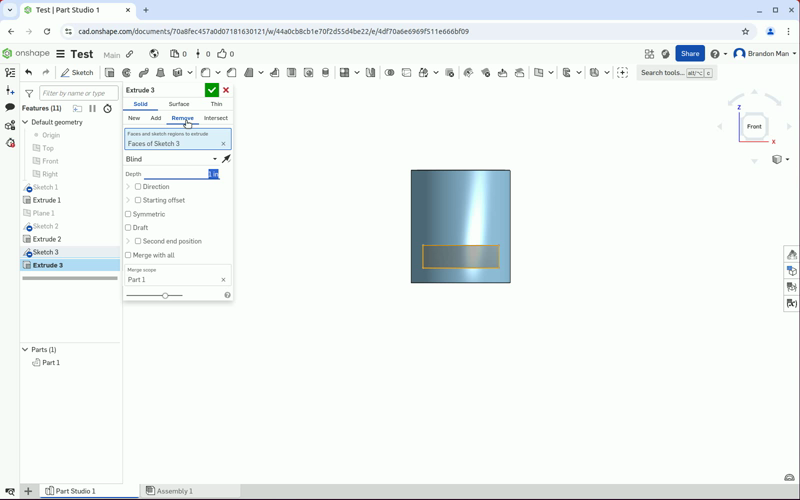
text(-10.832)
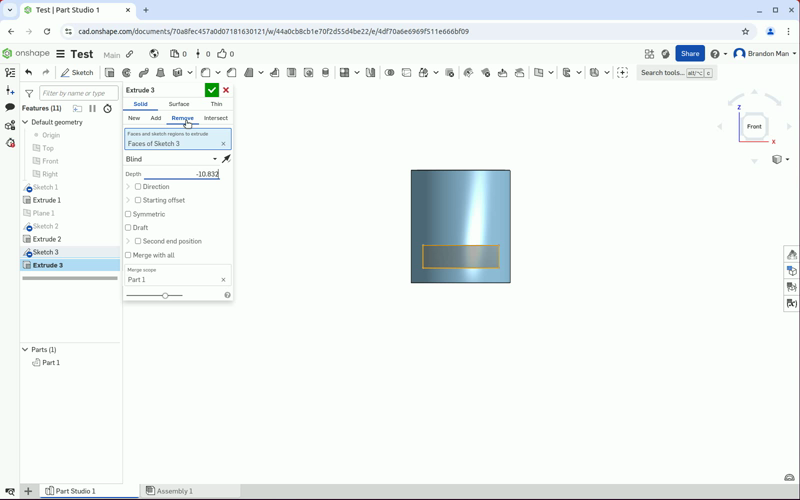
key(tab, 6)
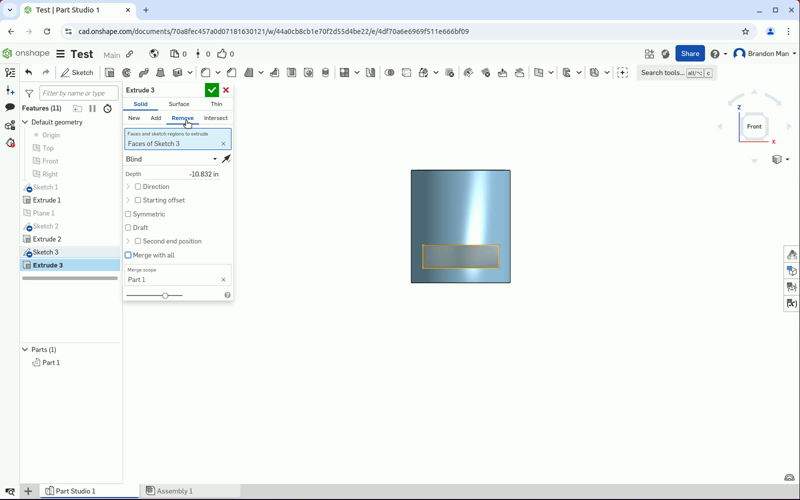
key(space)
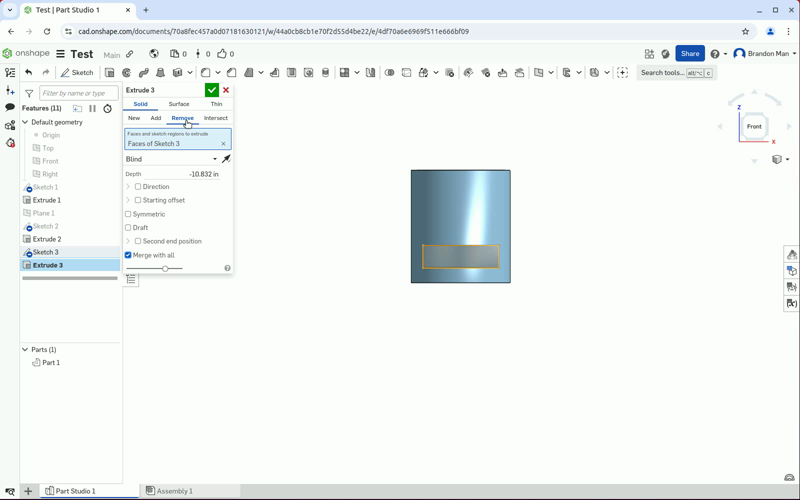
key(enter)
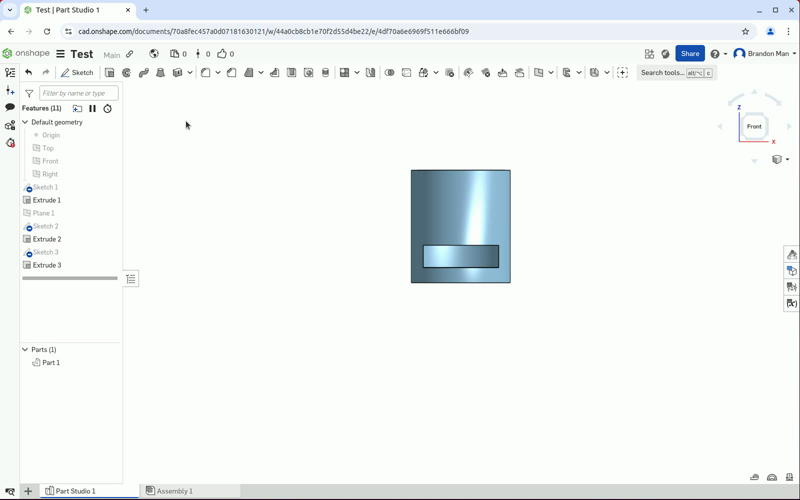
key(shift+h)
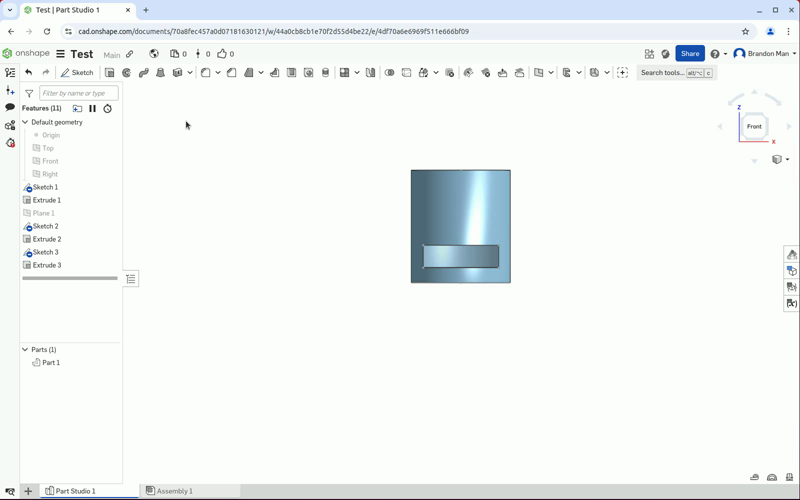
key(shift+h)
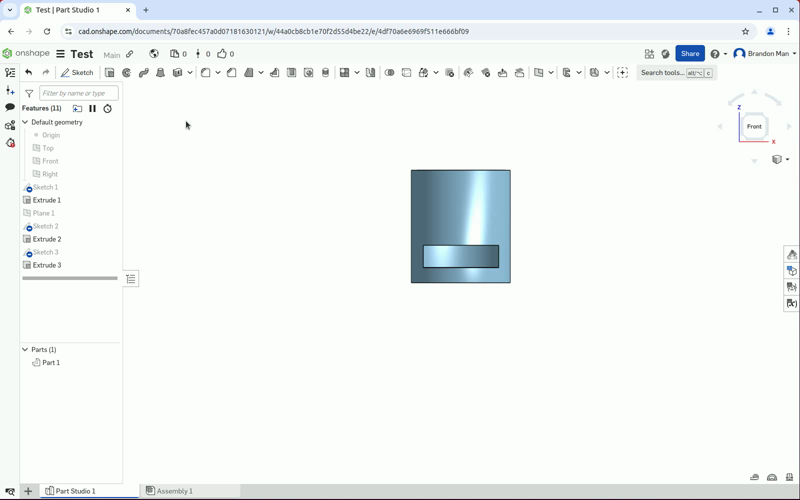
mouse_move(73, 189)
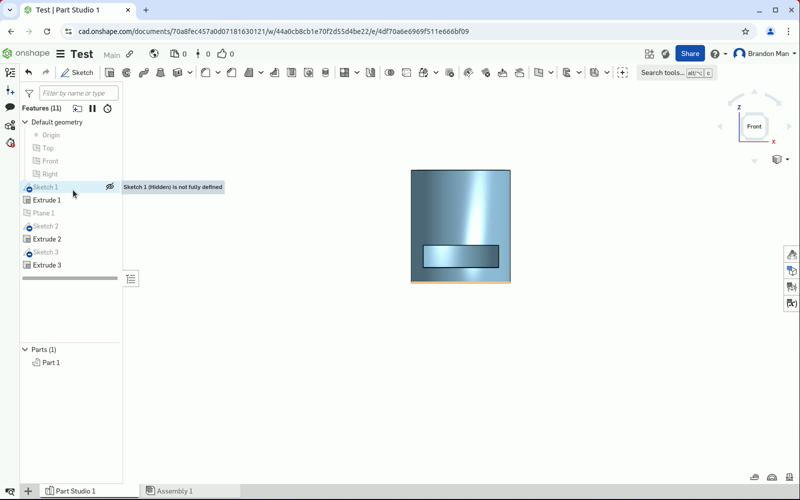
click(73, 189)
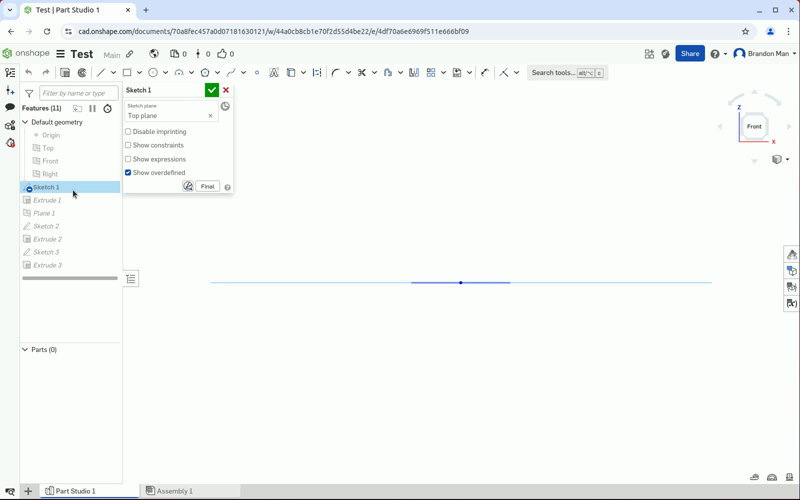
mouse_move(229, 92)
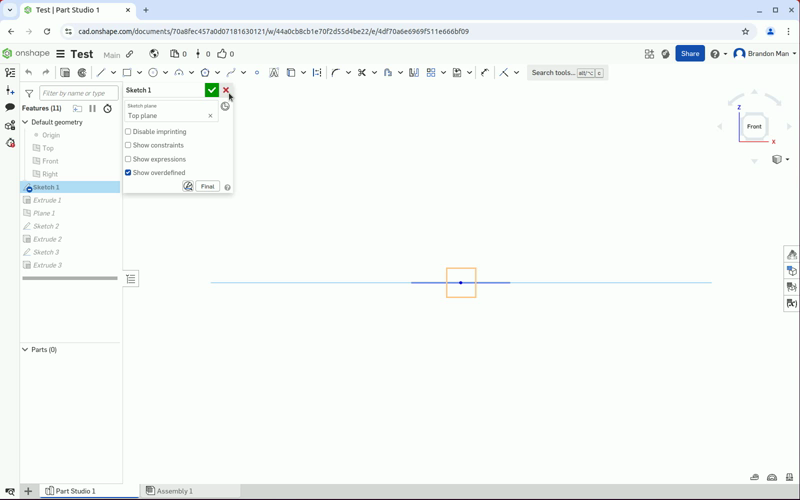
click(229, 92)
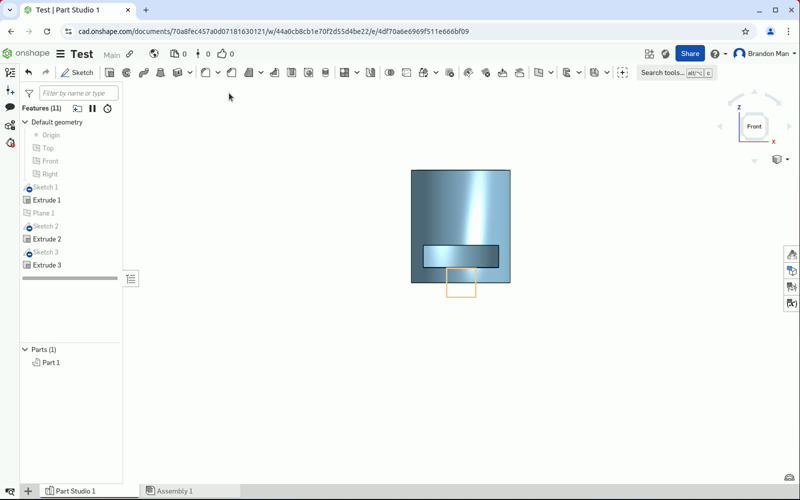
mouse_move(73, 352)
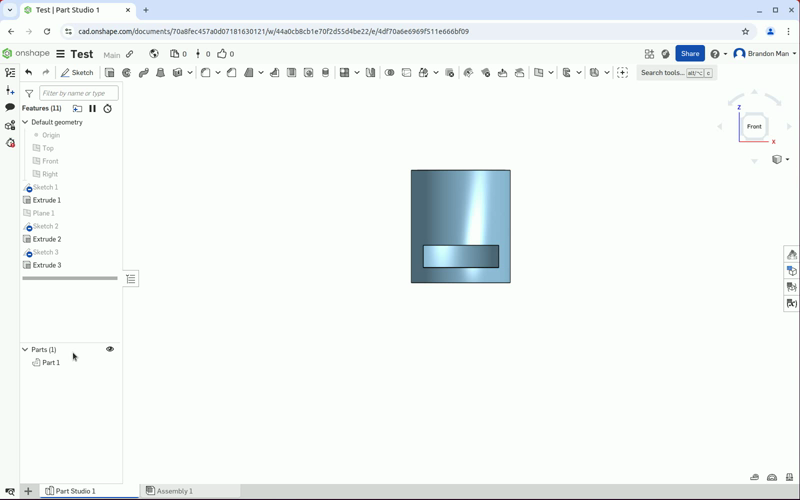
key(y)
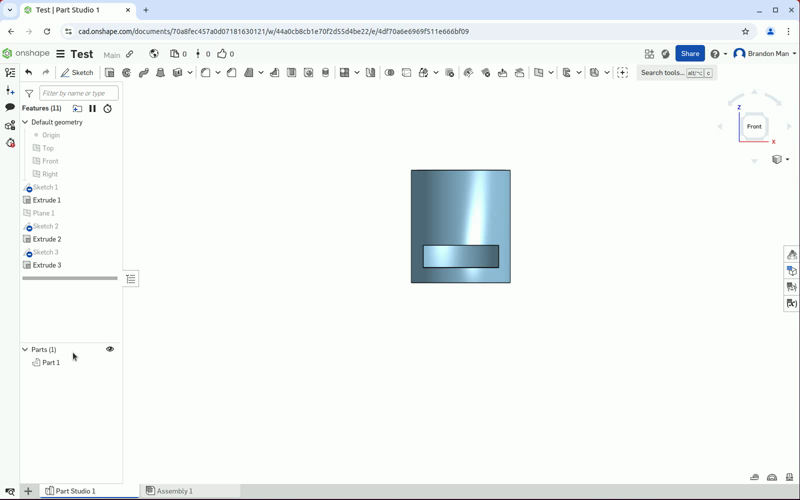
key(shift+p)
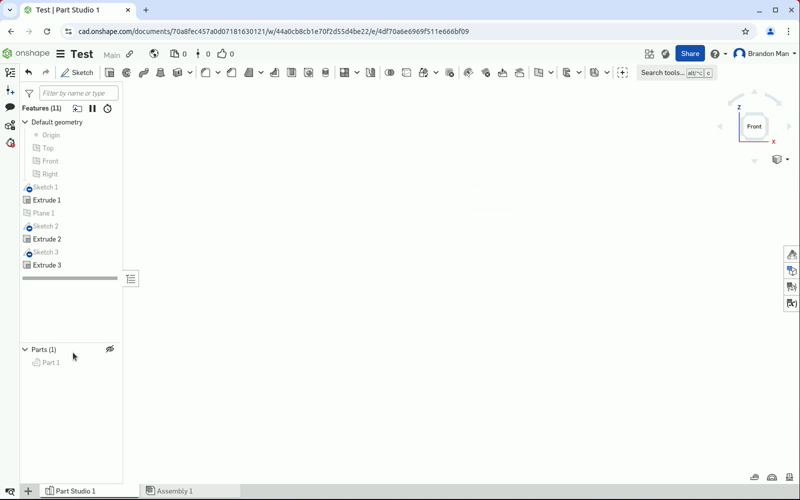
key(space)
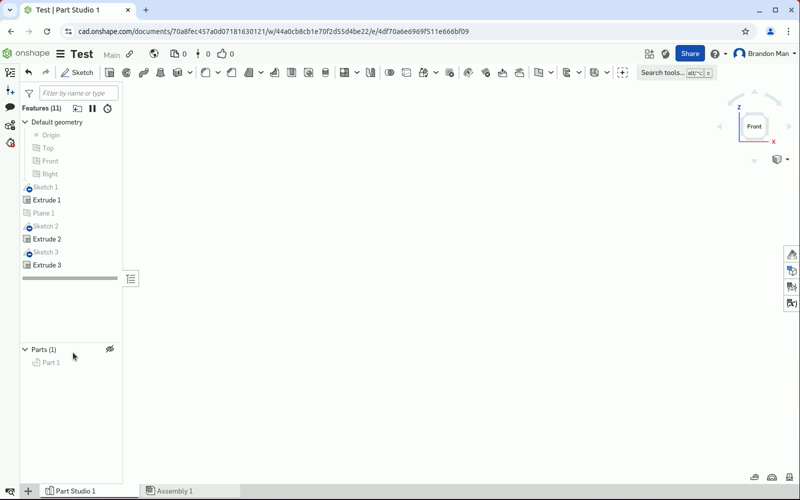
key_down(shift)
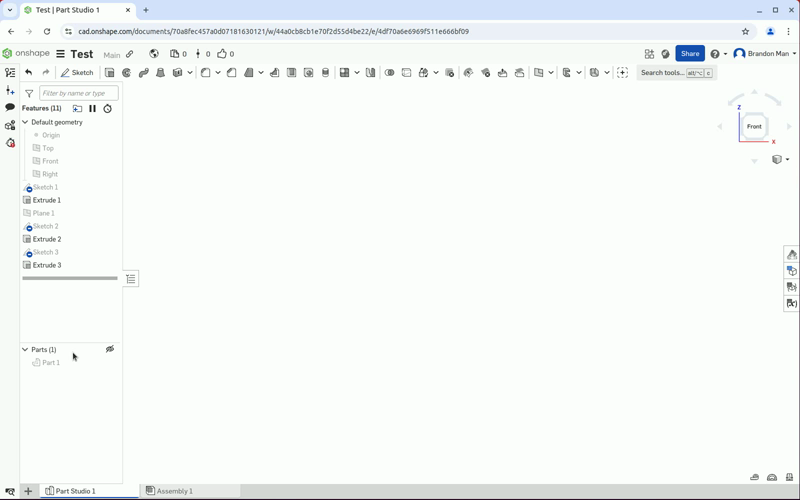
key(down)
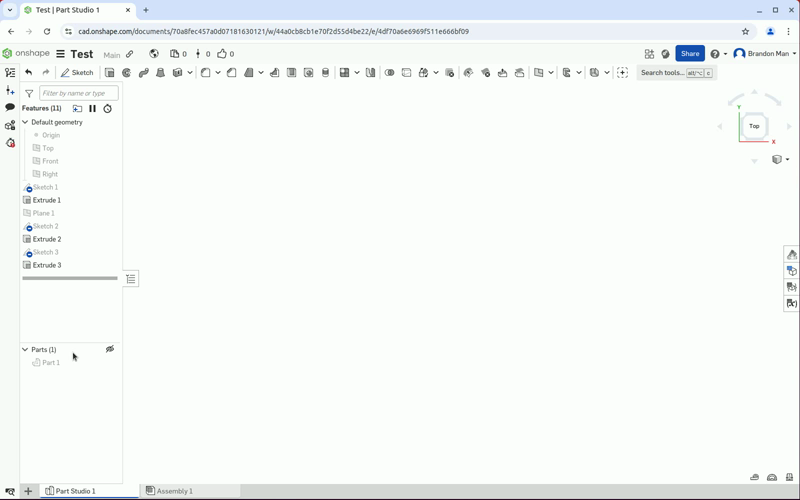
key_up(shift)
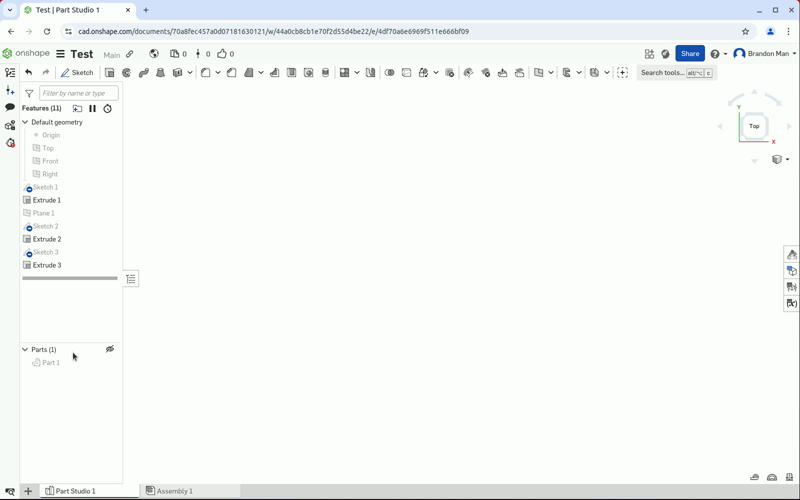
mouse_move(73, 352)
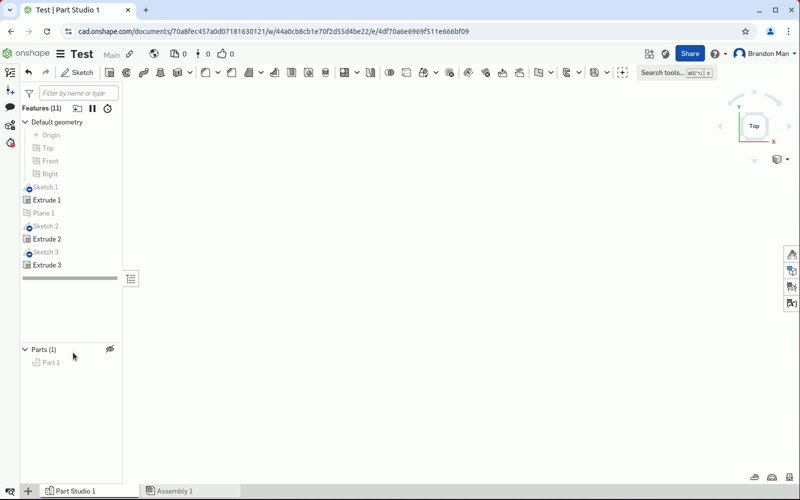
key(shift+y)
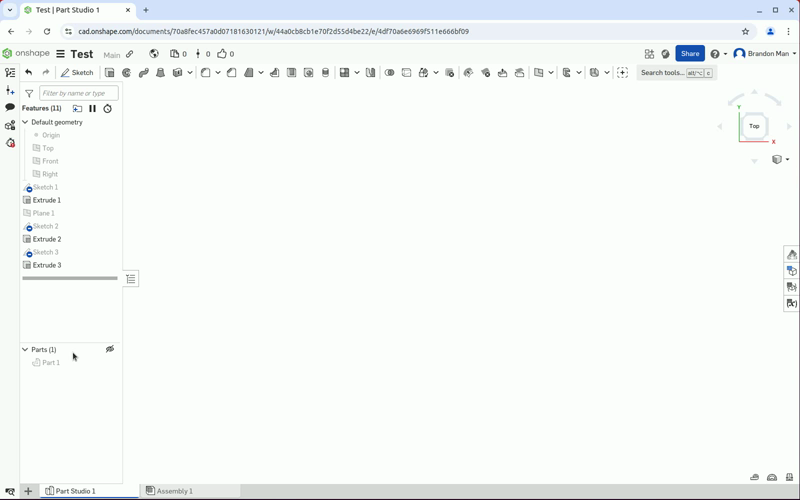
key(shift+s)
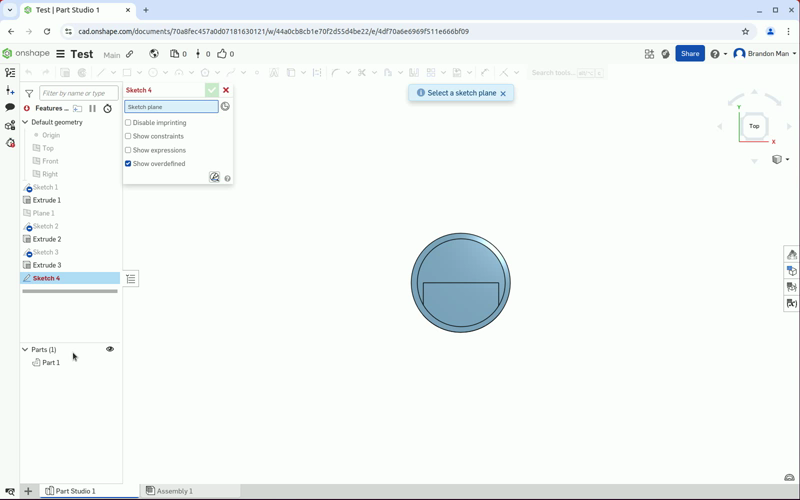
mouse_move(73, 215)
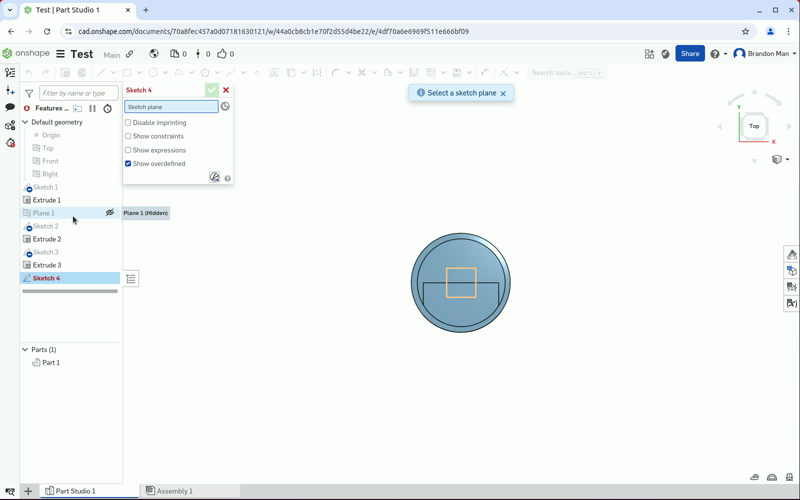
click(73, 215)
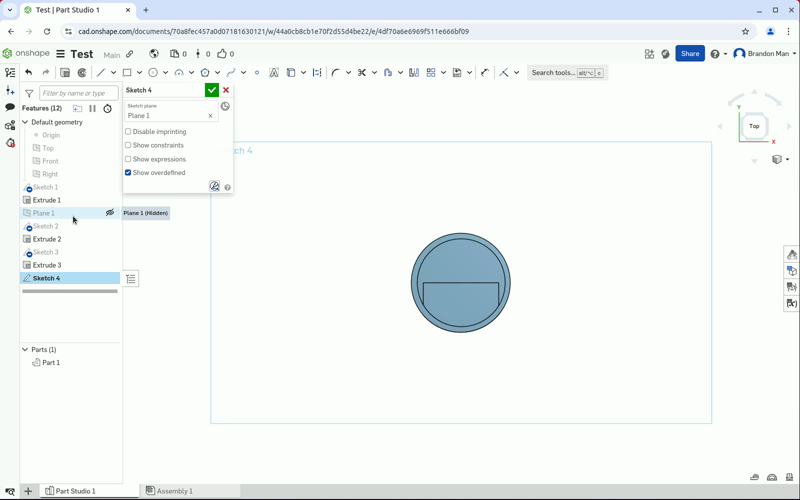
mouse_move(73, 352)
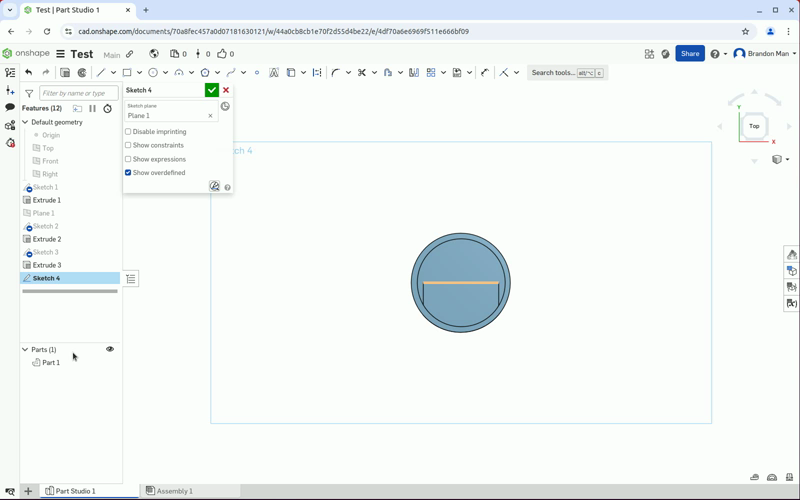
key(y)
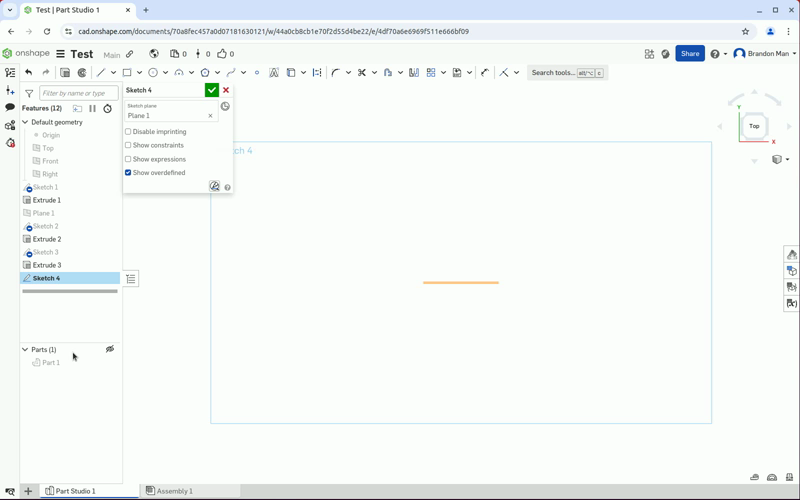
key(a)
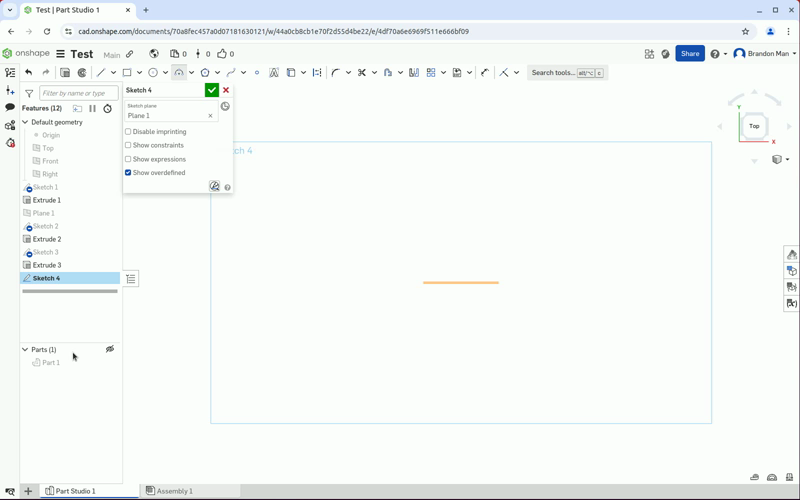
key_down(shift)
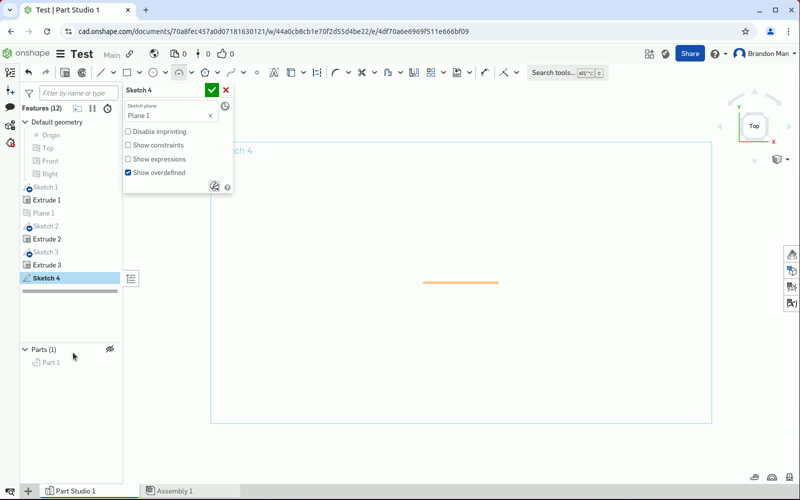
mouse_move(457, 239)
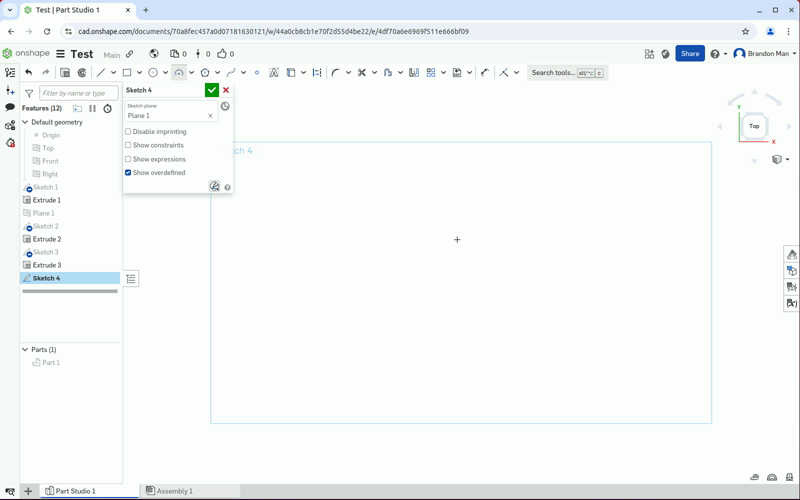
click(457, 239)
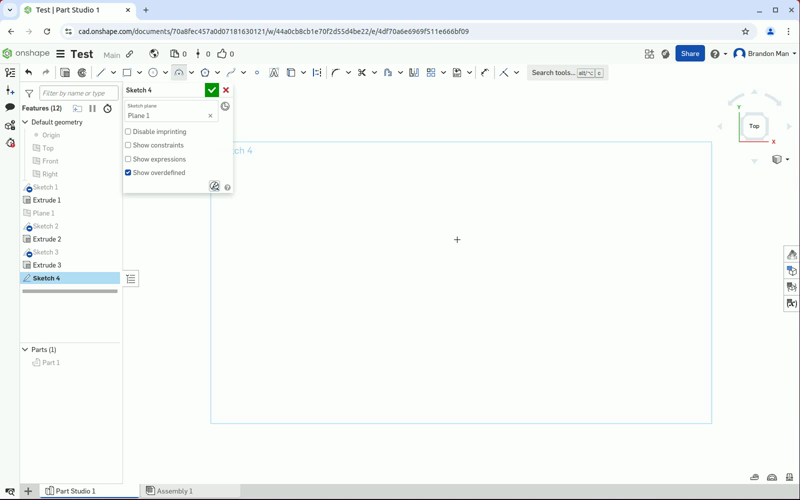
key_up(shift)
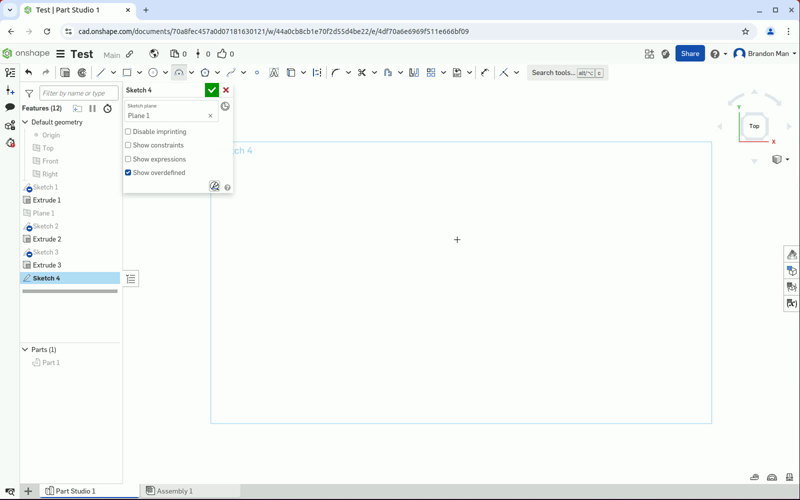
key_down(shift)
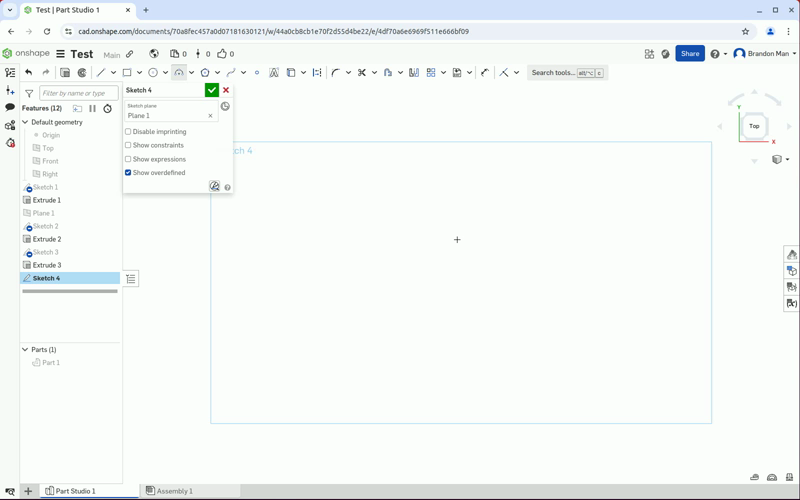
mouse_move(465, 239)
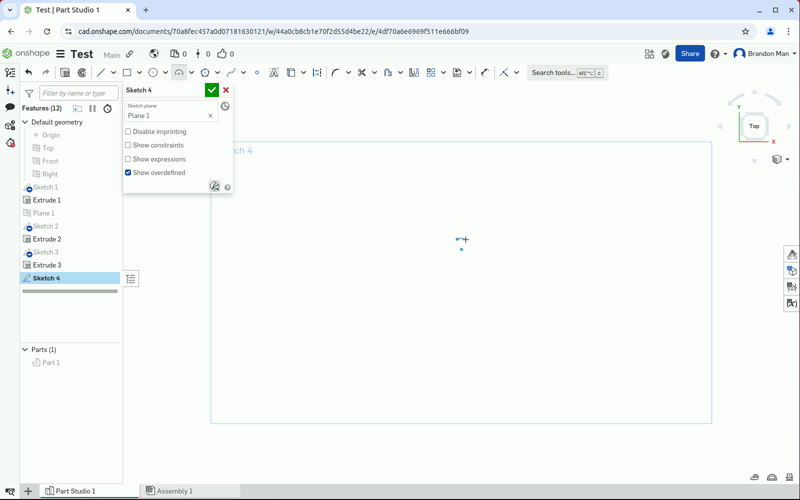
click(465, 239)
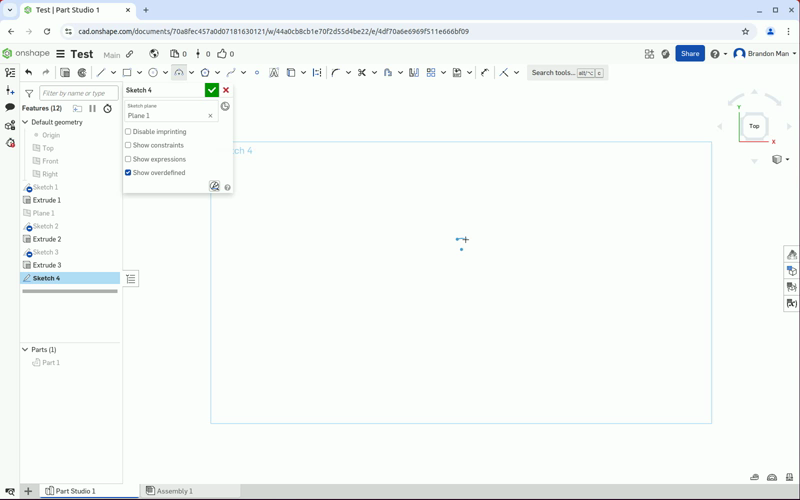
mouse_move(461, 238)
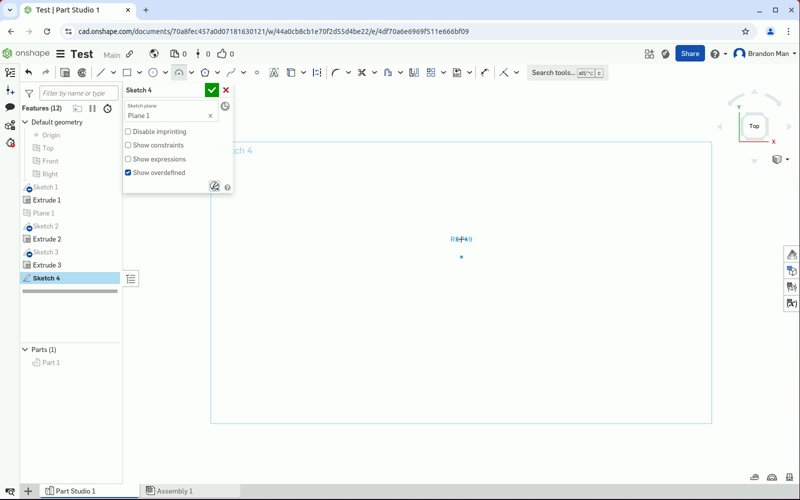
click(461, 238)
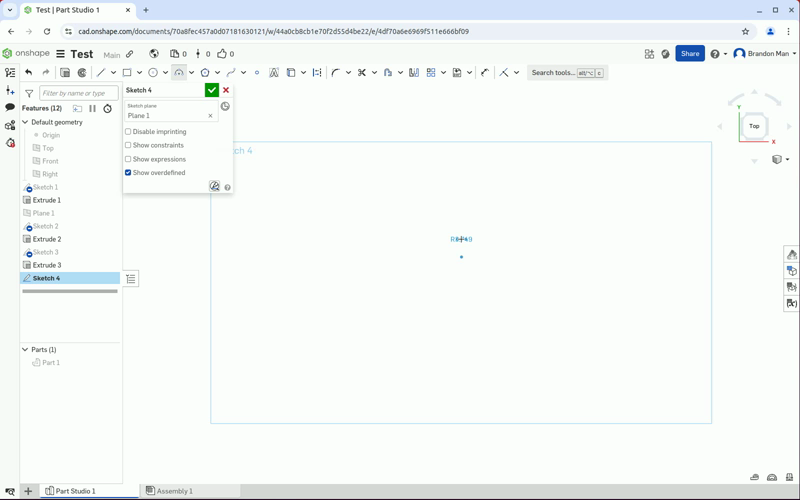
key_up(shift)
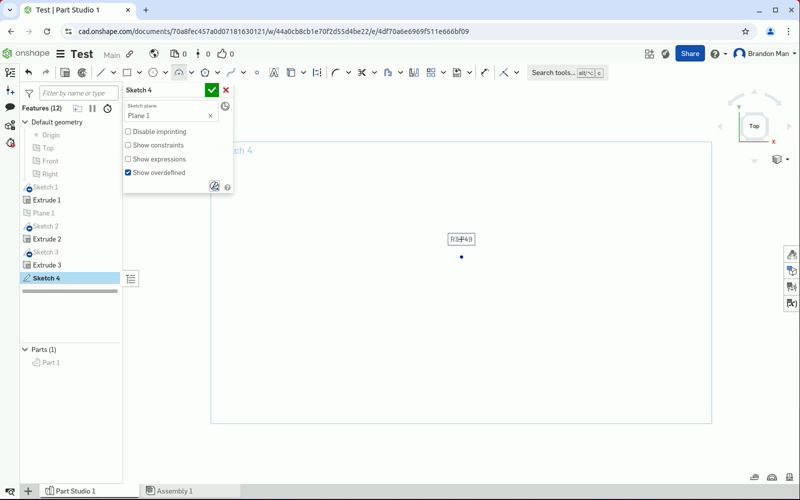
key(esc)
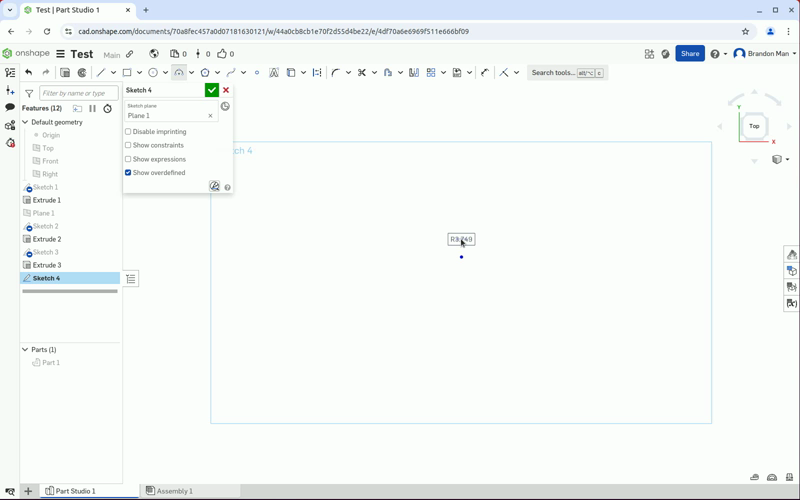
key(l)
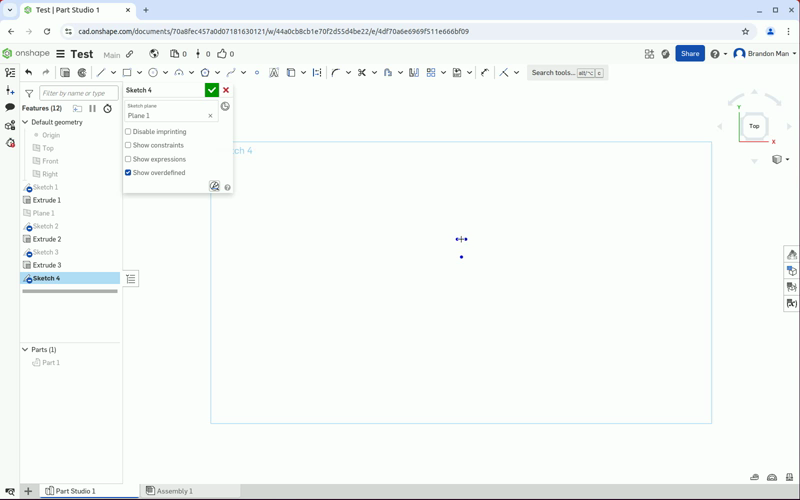
mouse_move(465, 239)
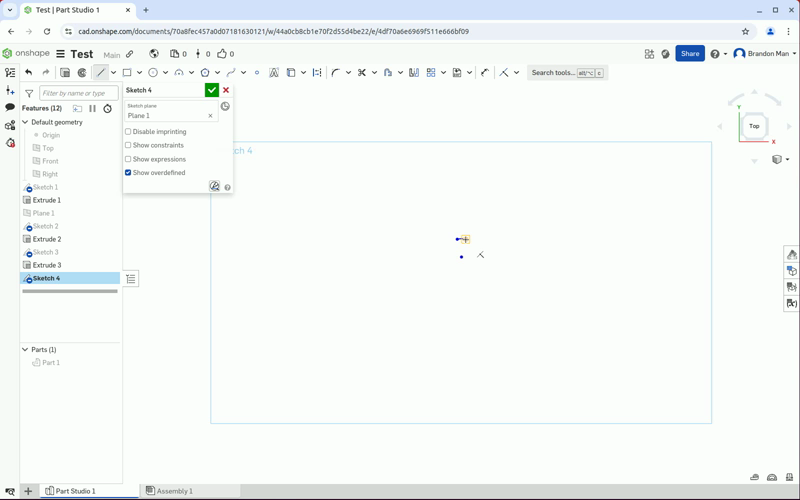
scroll(6)
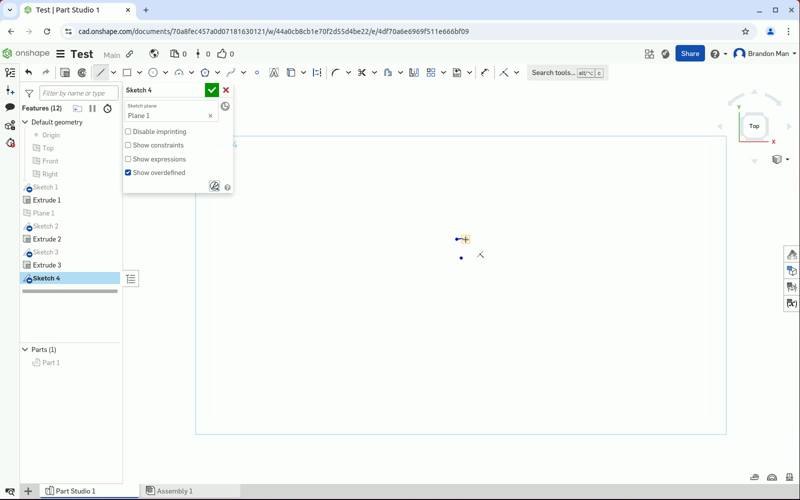
scroll(6)
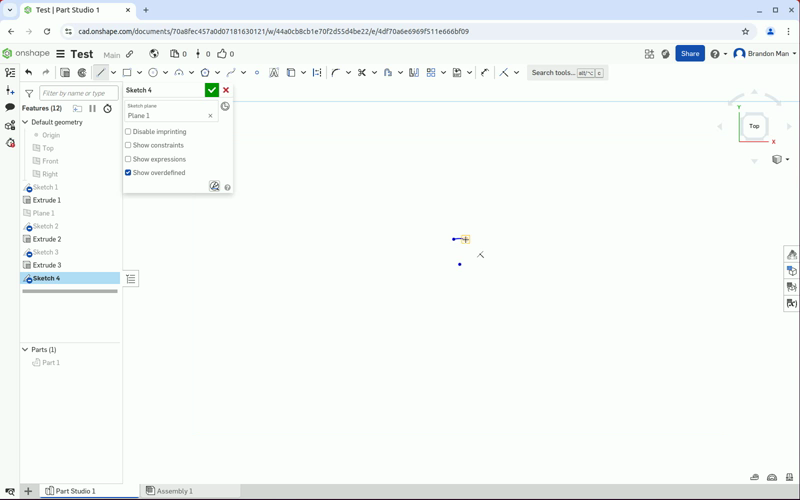
scroll(6)
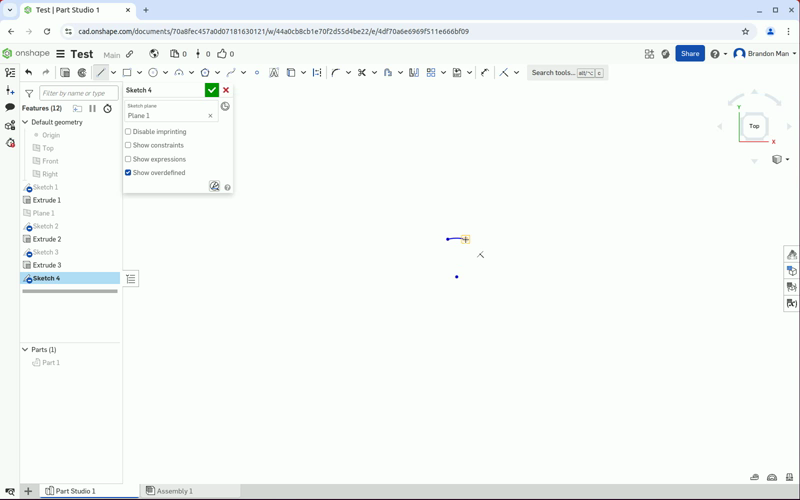
scroll(6)
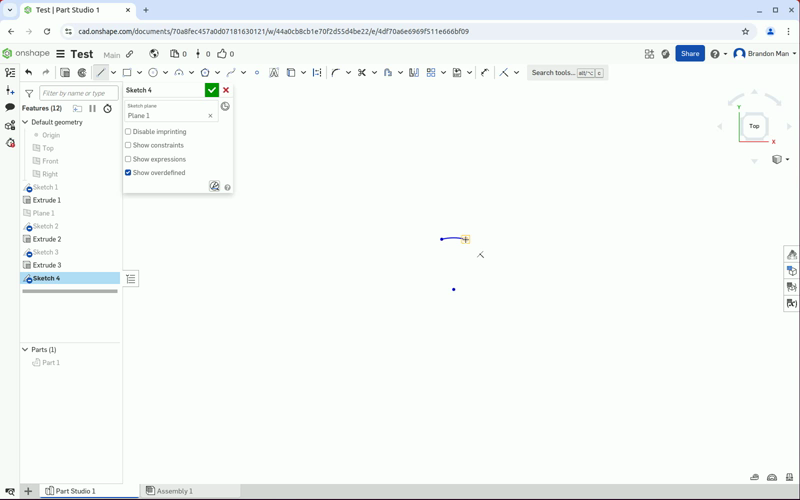
scroll(6)
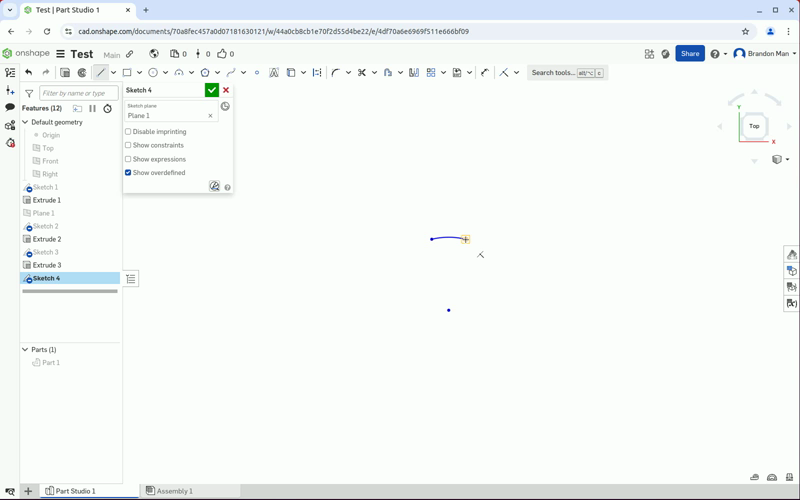
scroll(6)
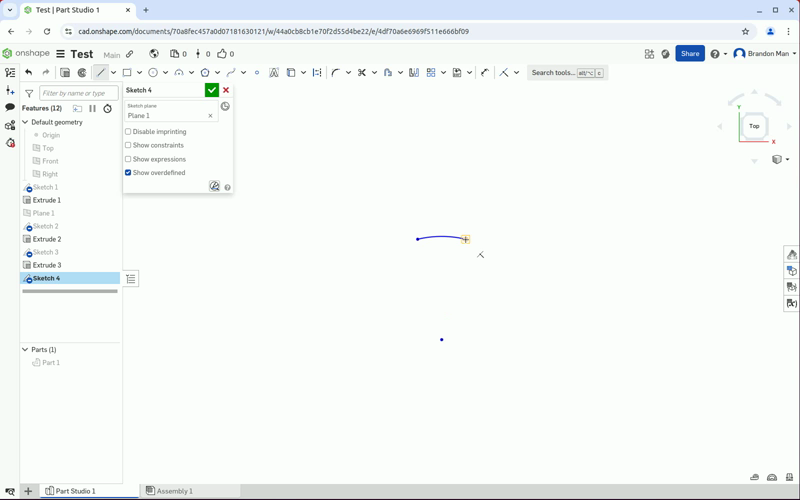
scroll(6)
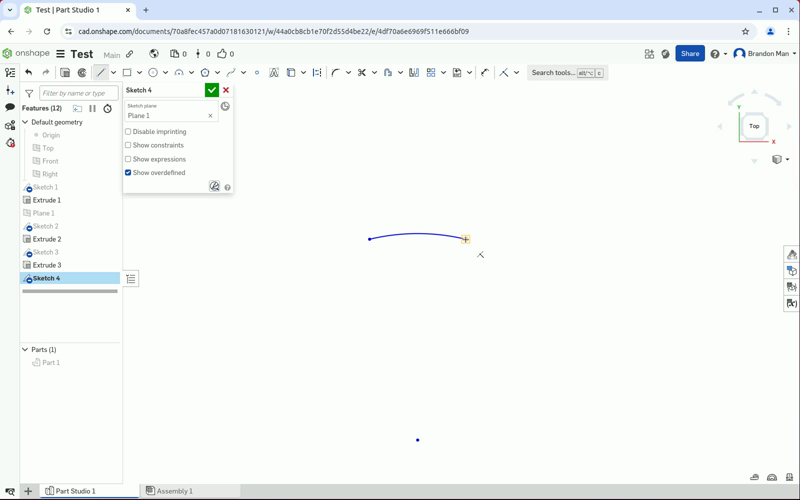
click(465, 239)
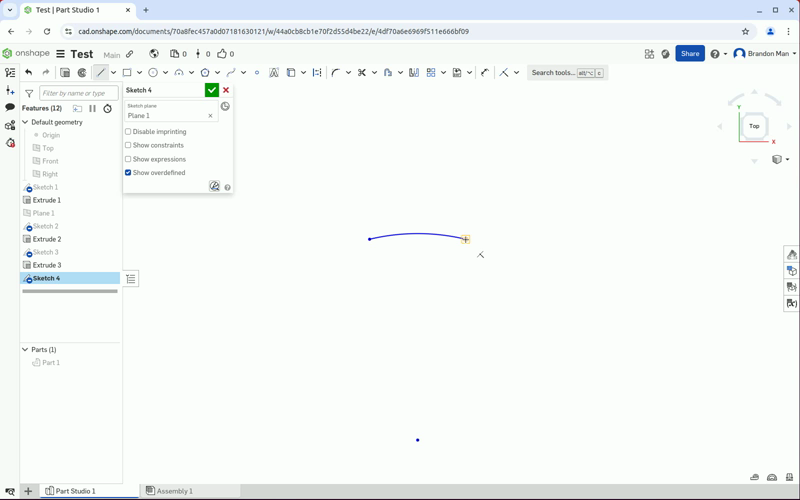
scroll(-6)
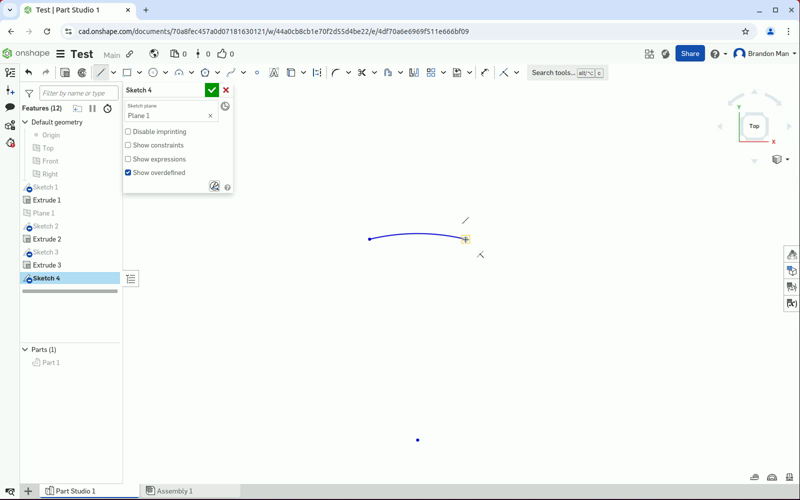
scroll(-6)
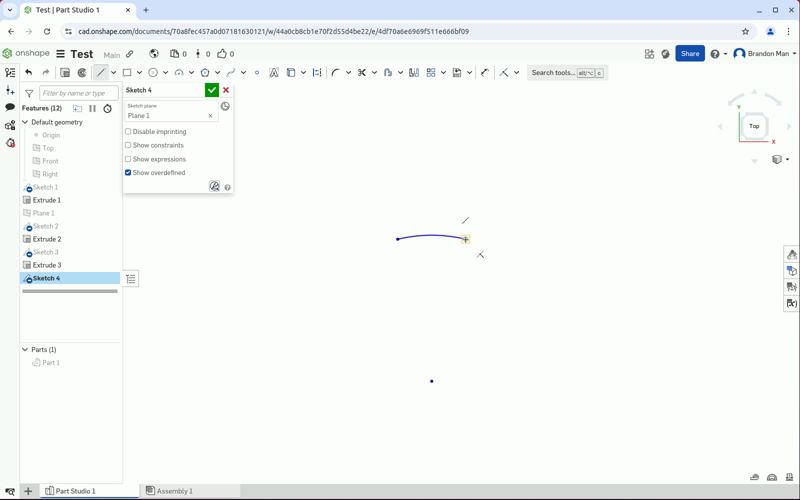
scroll(-6)
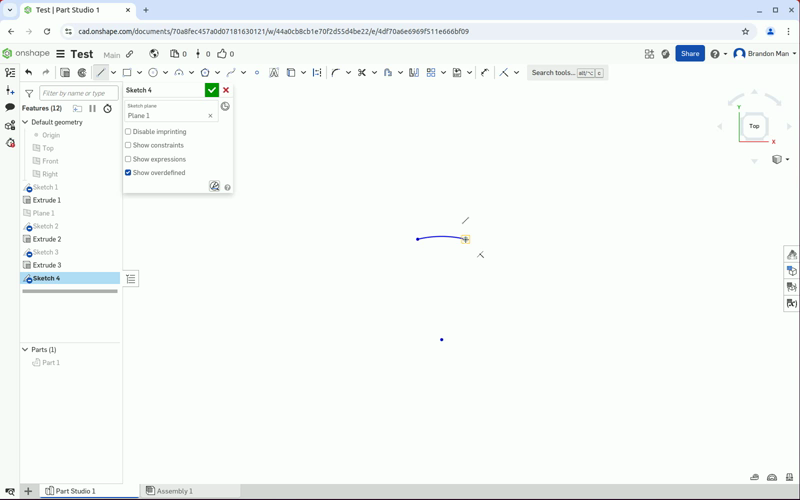
scroll(-6)
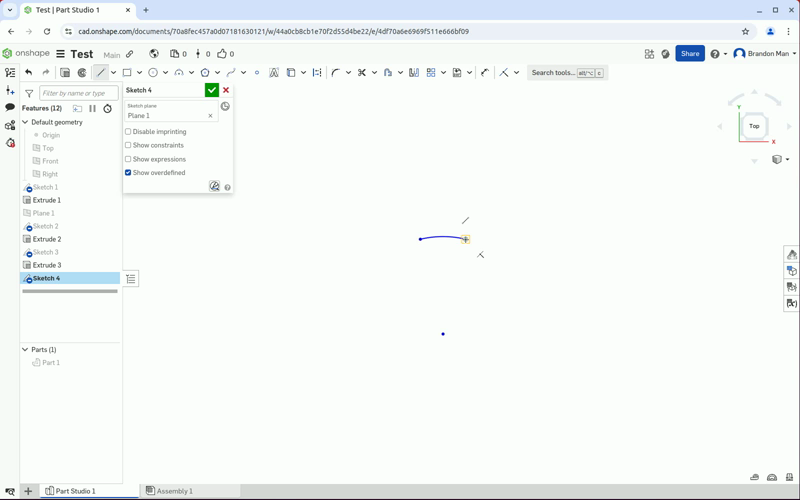
scroll(-6)
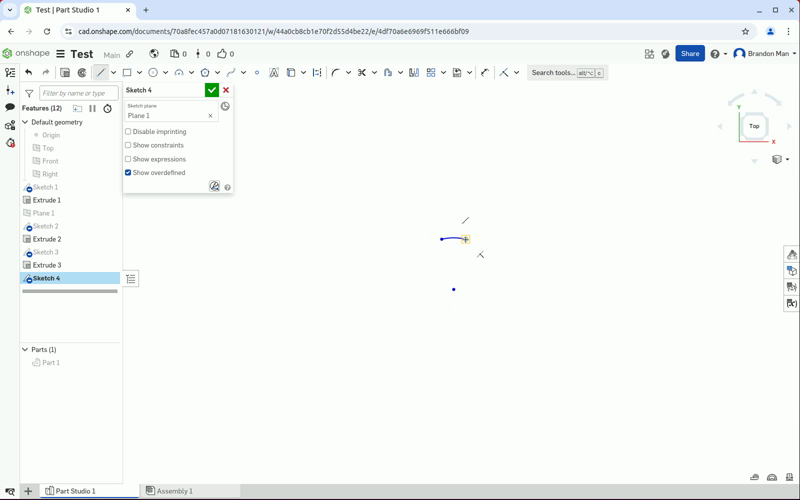
scroll(-6)
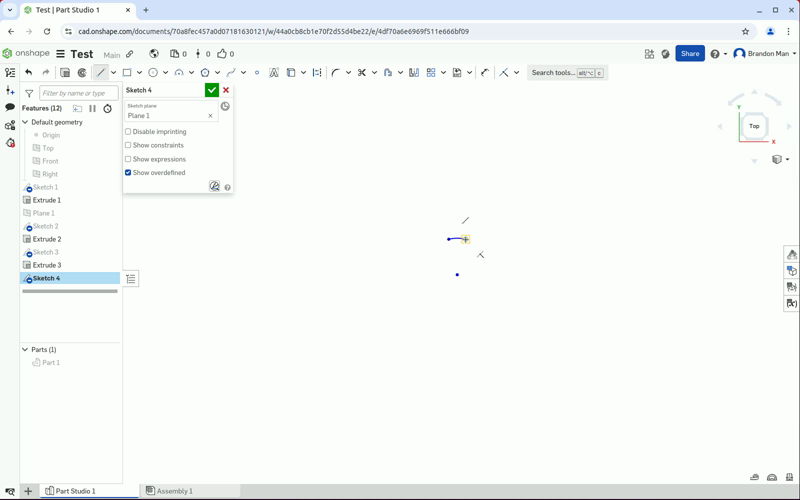
scroll(-6)
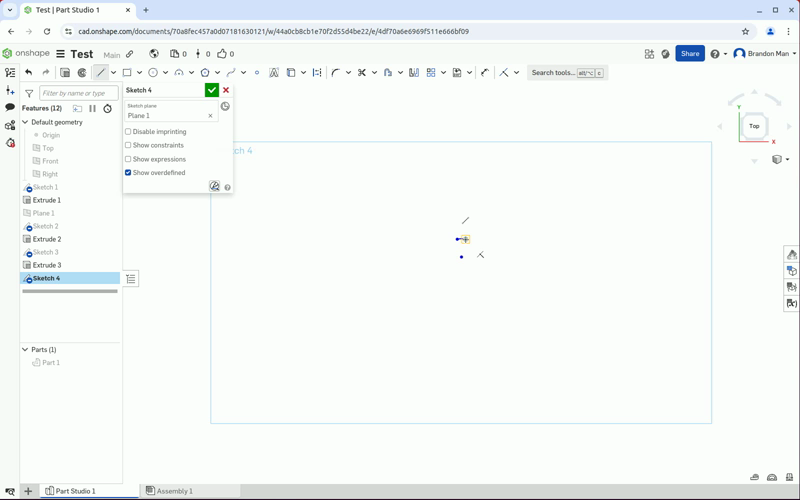
key_down(shift)
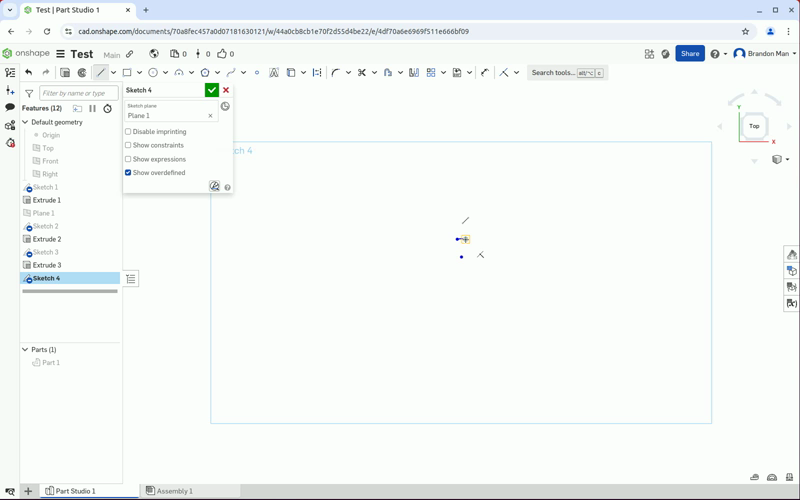
mouse_move(495, 239)
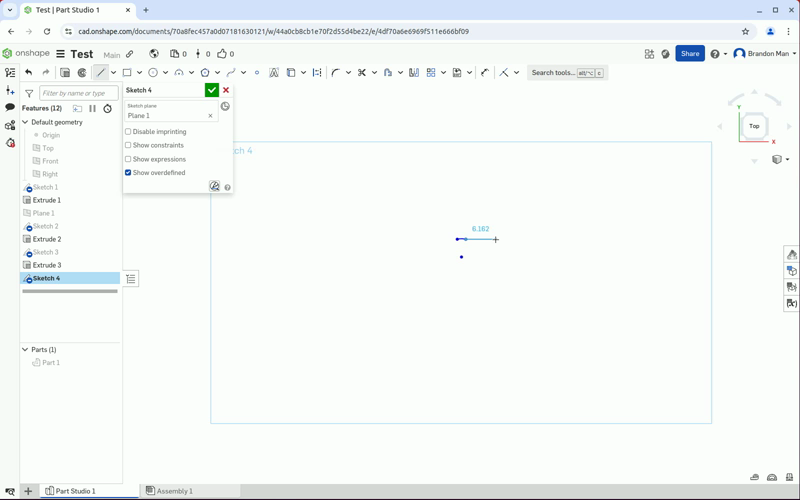
mouse_move(465, 233)
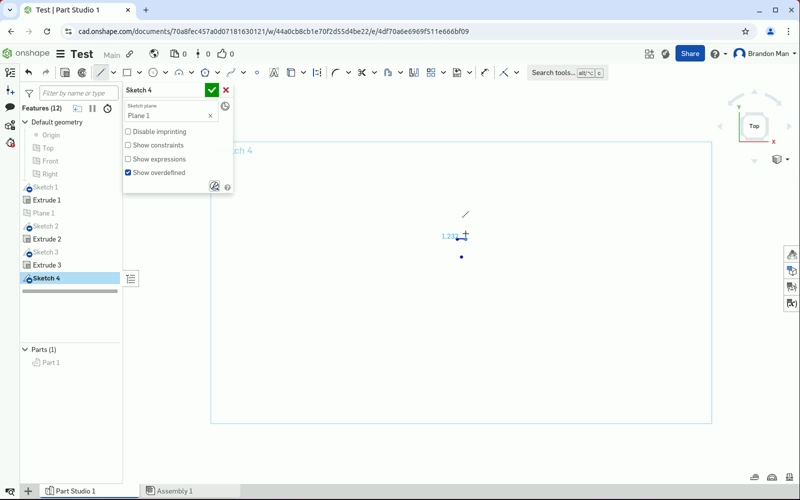
scroll(6)
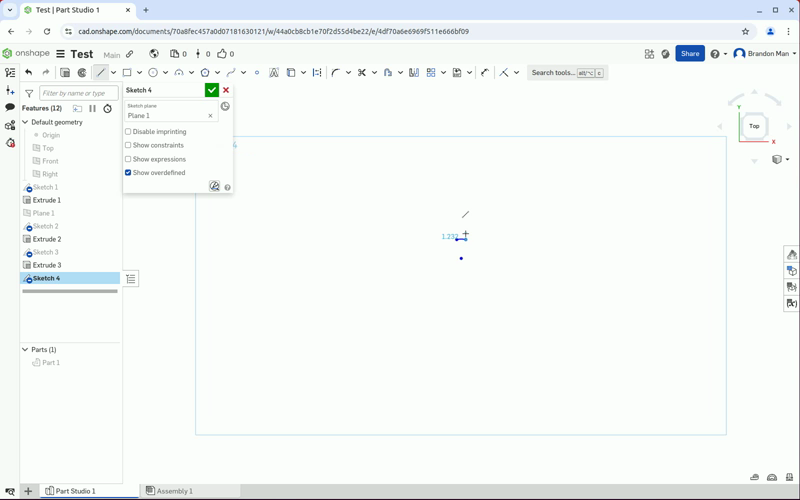
scroll(6)
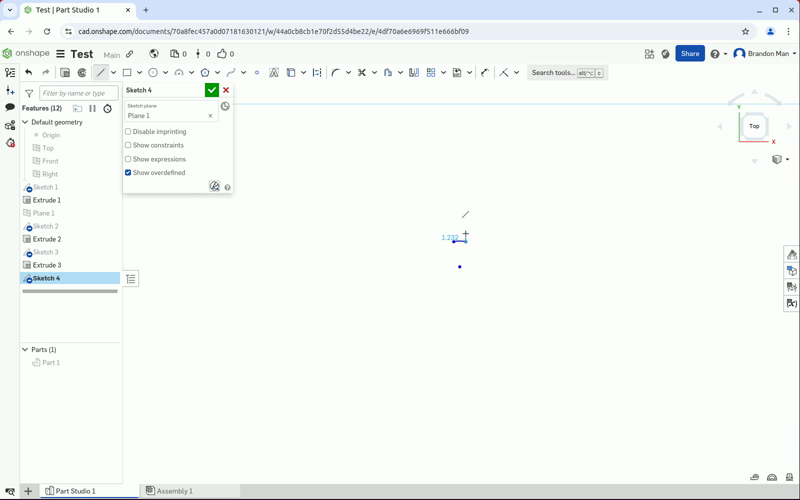
scroll(6)
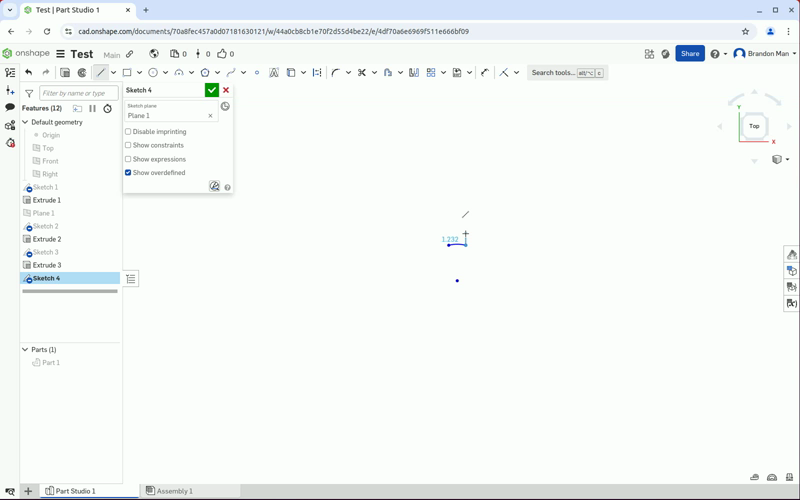
scroll(6)
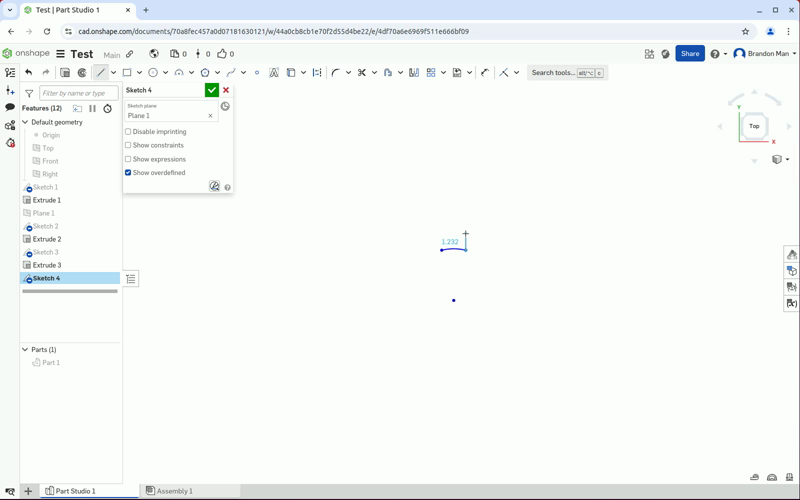
scroll(6)
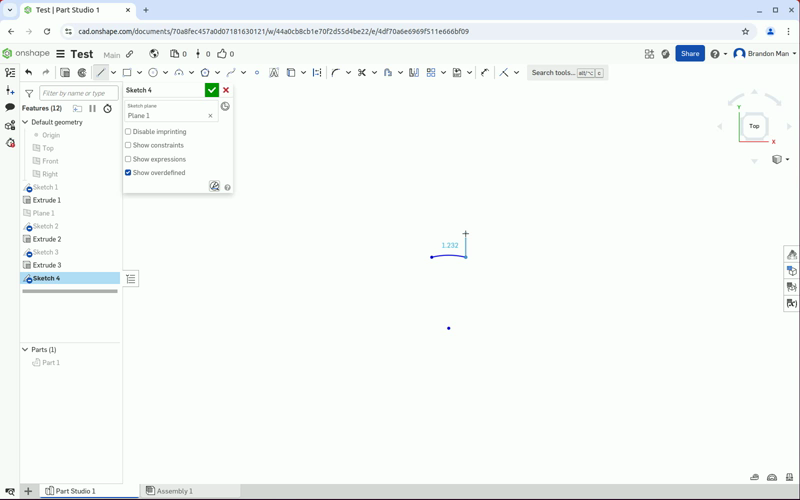
scroll(6)
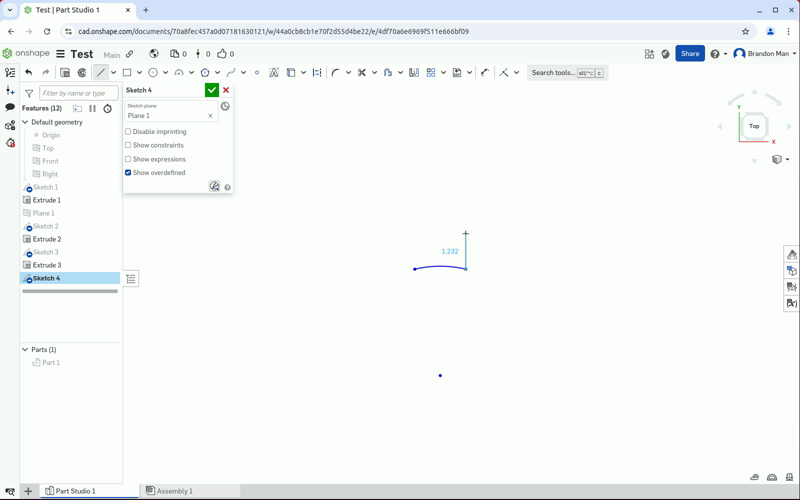
scroll(6)
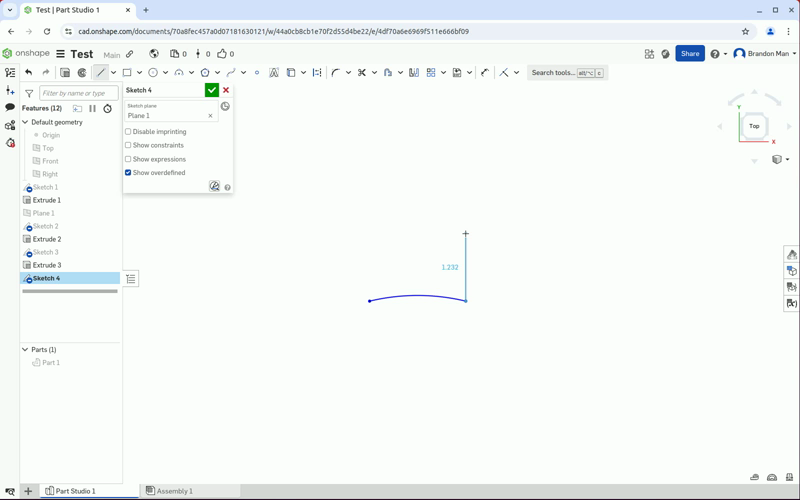
click(465, 233)
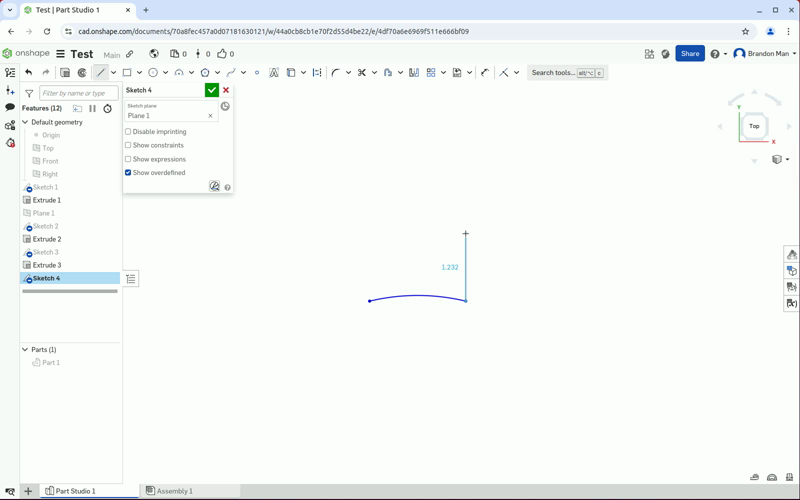
scroll(-6)
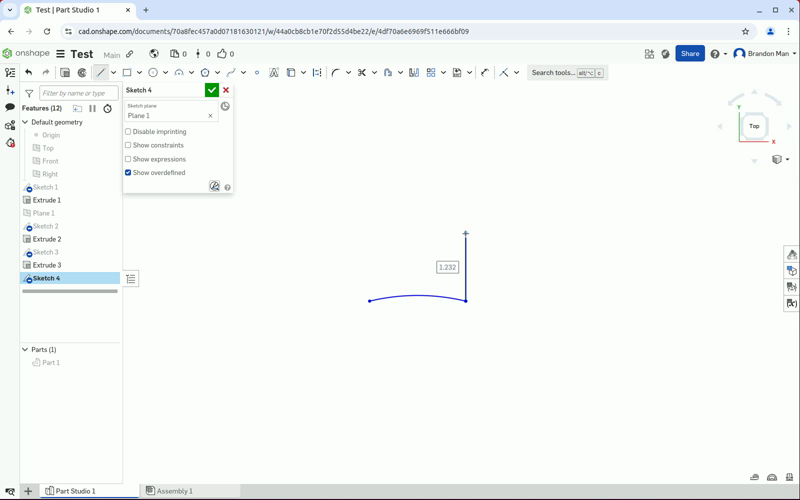
scroll(-6)
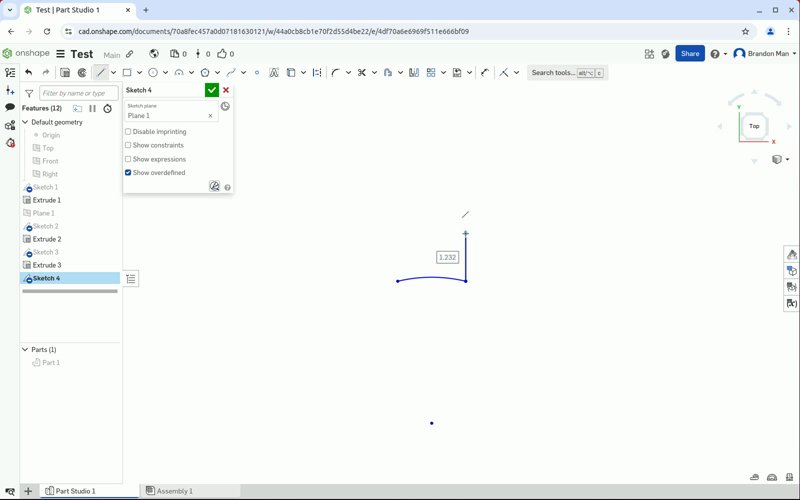
scroll(-6)
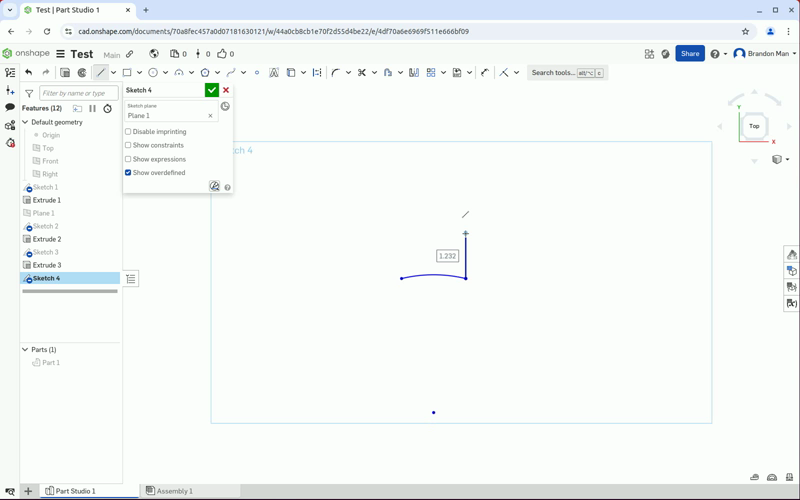
scroll(-6)
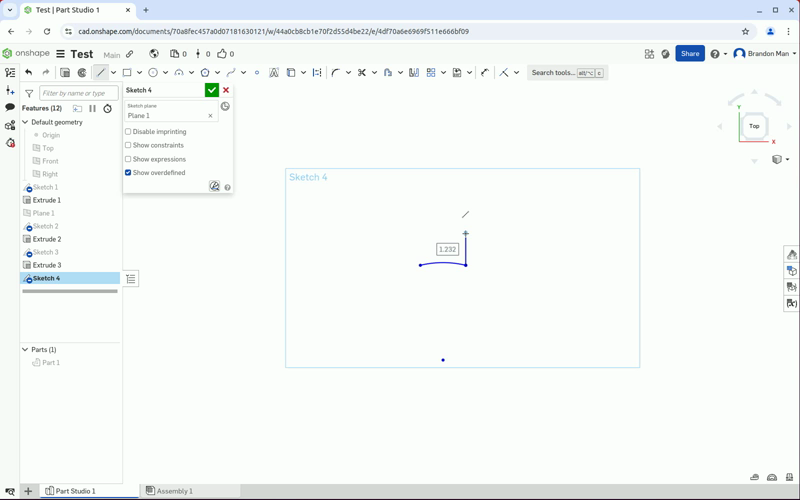
scroll(-6)
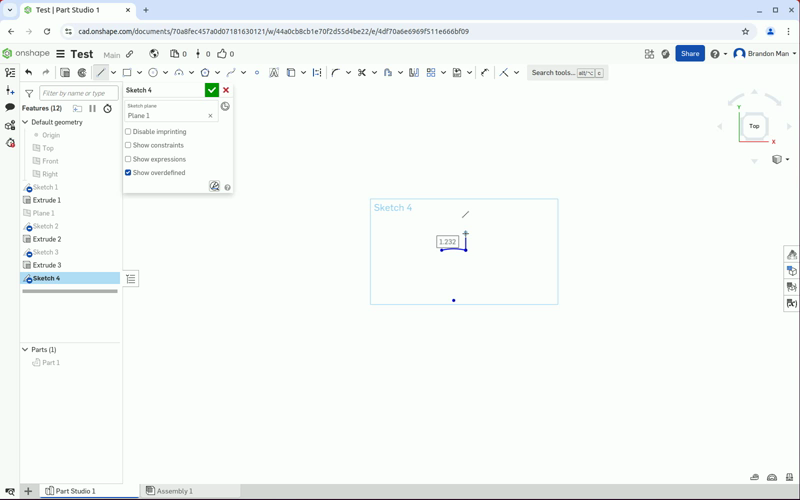
scroll(-6)
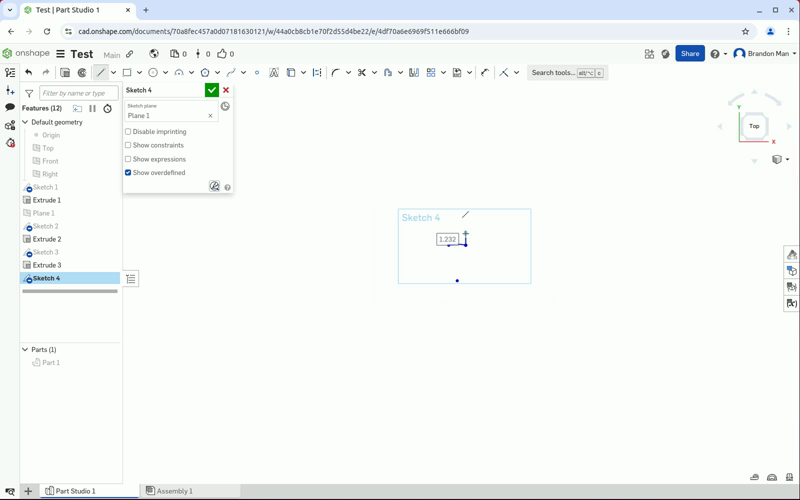
scroll(-6)
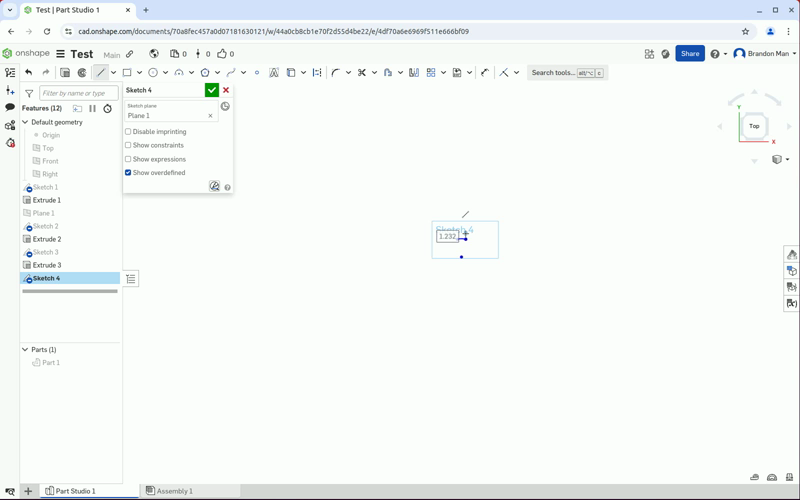
key_up(shift)
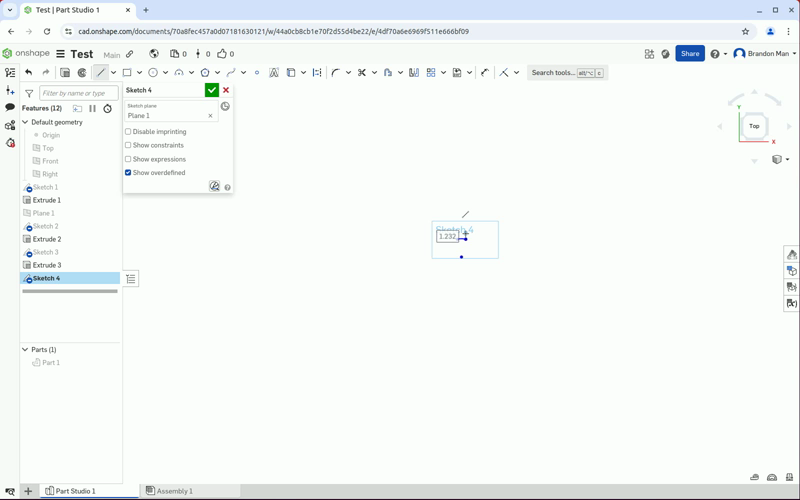
key(esc)
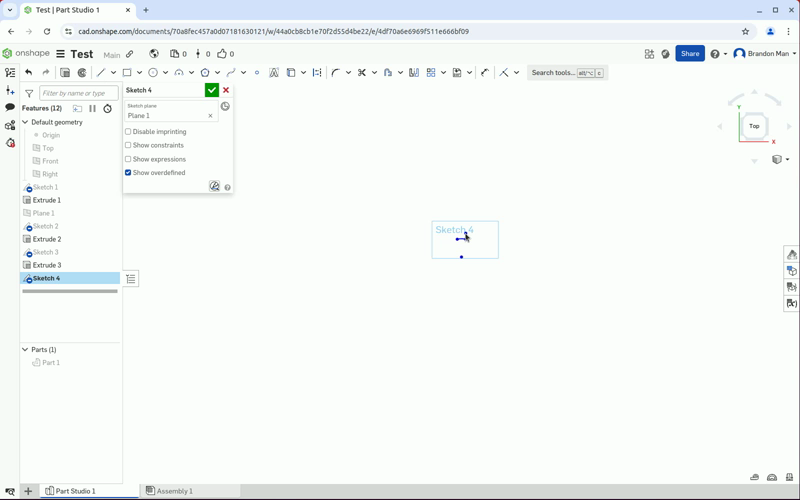
key(a)
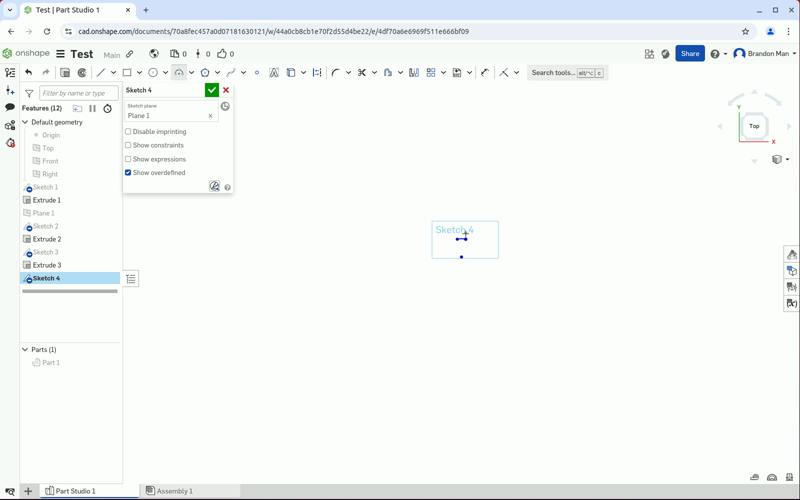
mouse_move(465, 233)
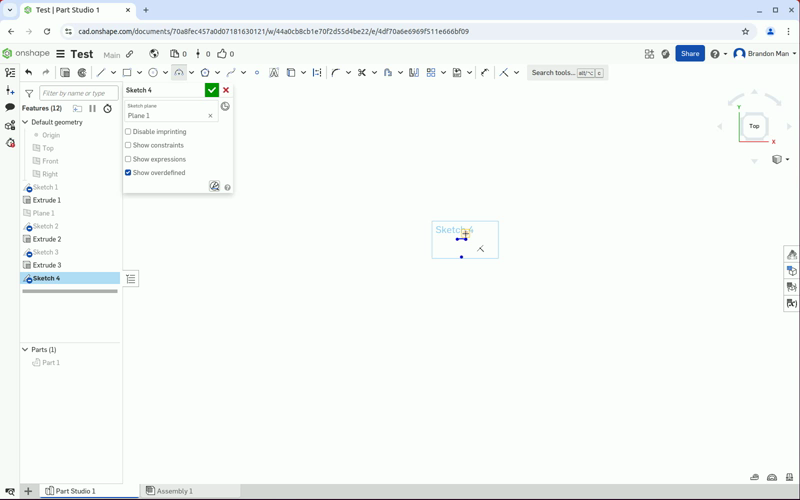
click(465, 233)
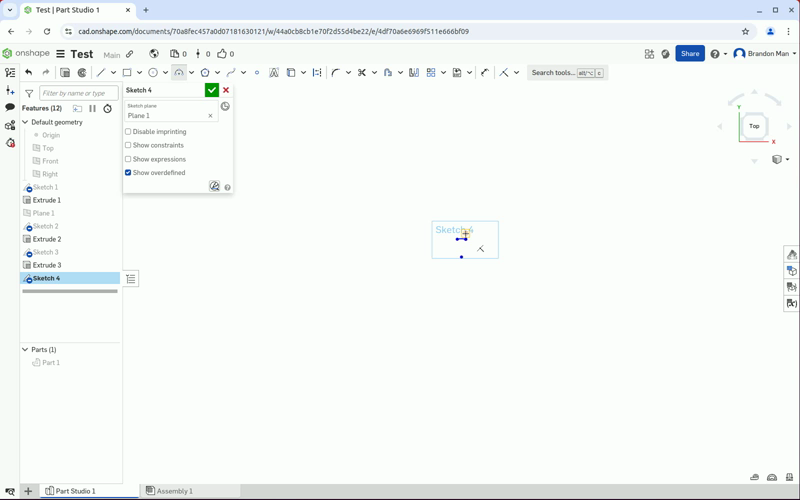
key_down(shift)
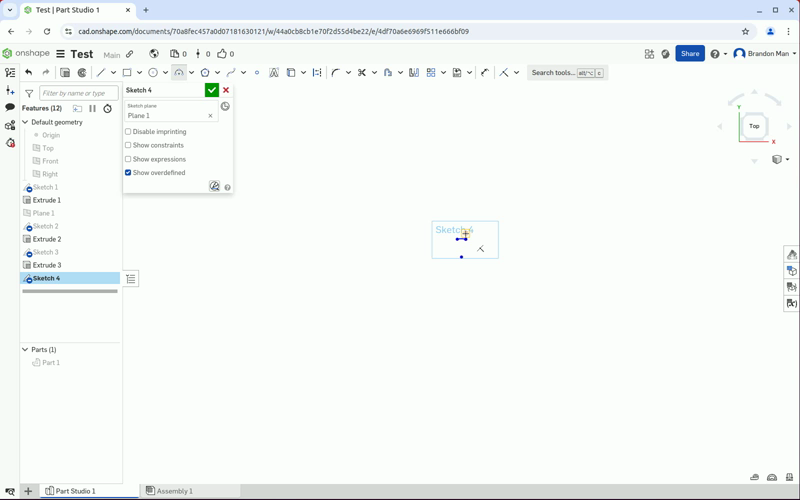
mouse_move(457, 233)
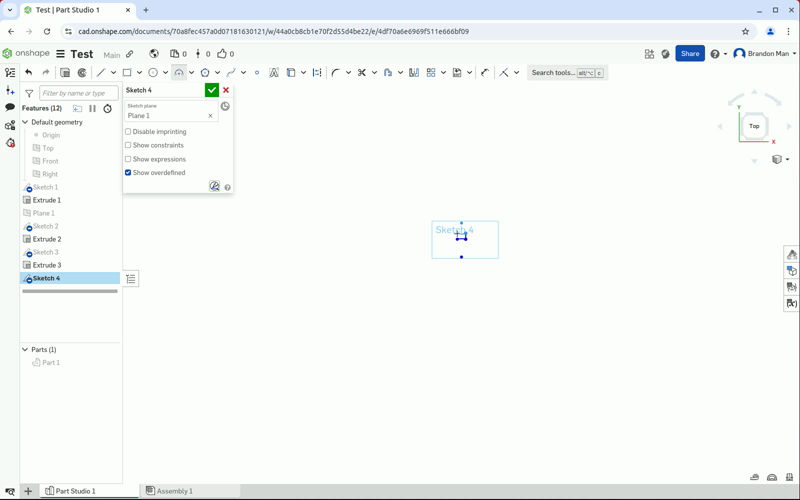
click(457, 233)
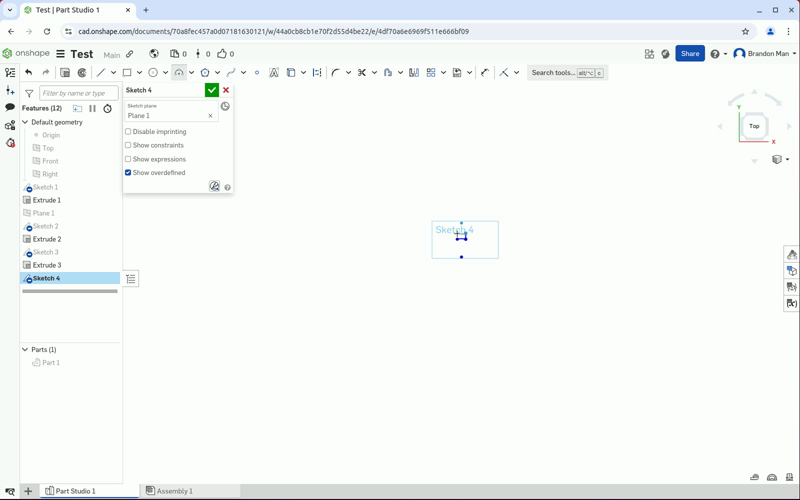
mouse_move(461, 232)
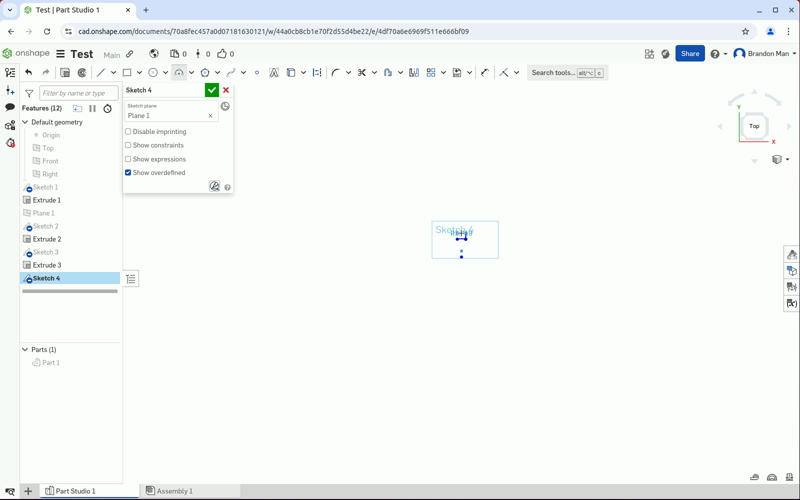
scroll(6)
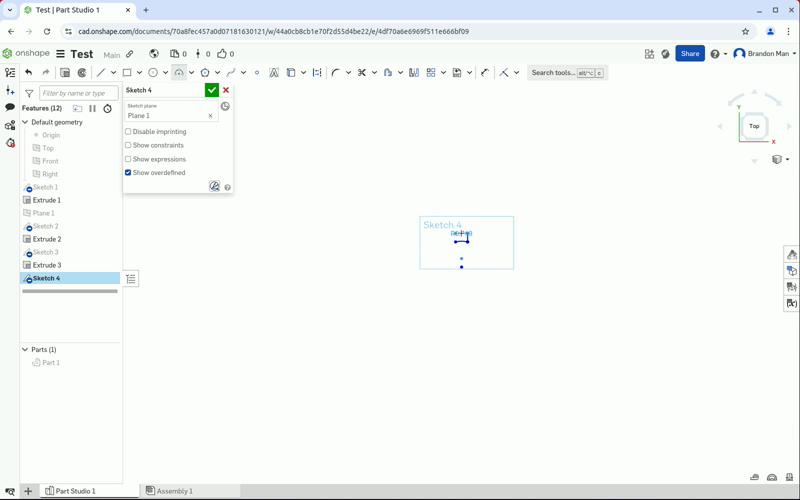
scroll(6)
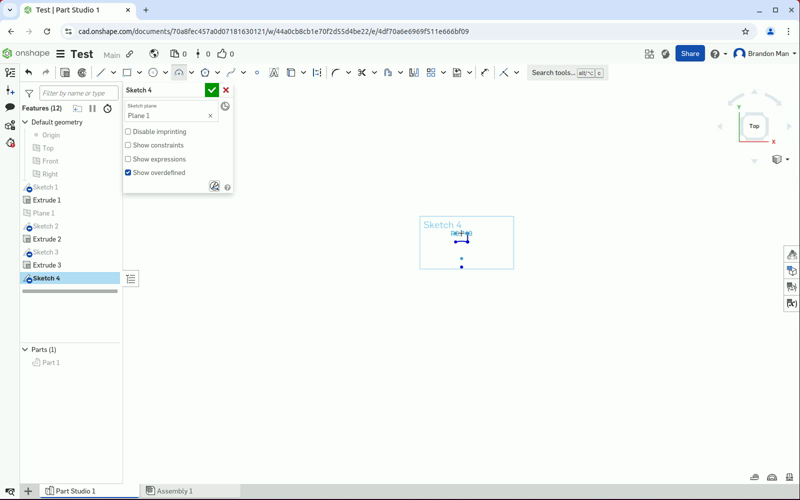
scroll(6)
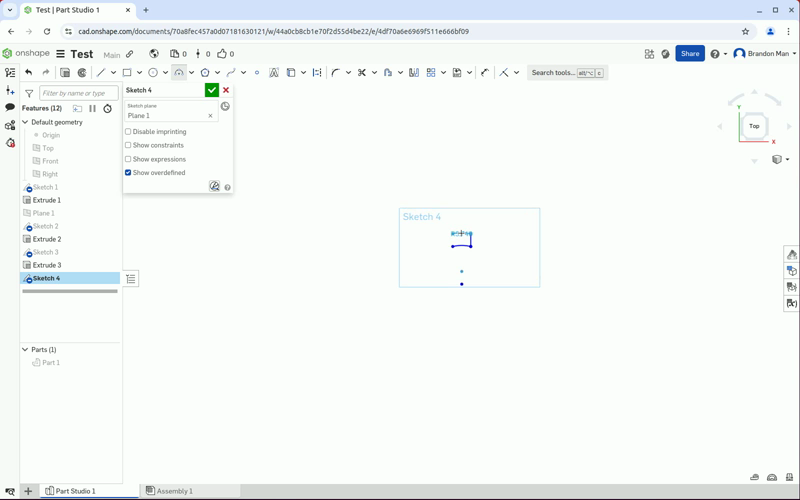
scroll(6)
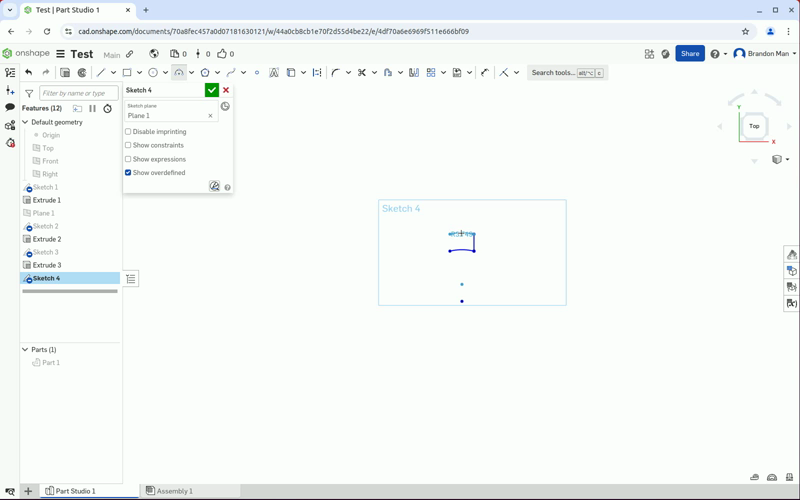
scroll(6)
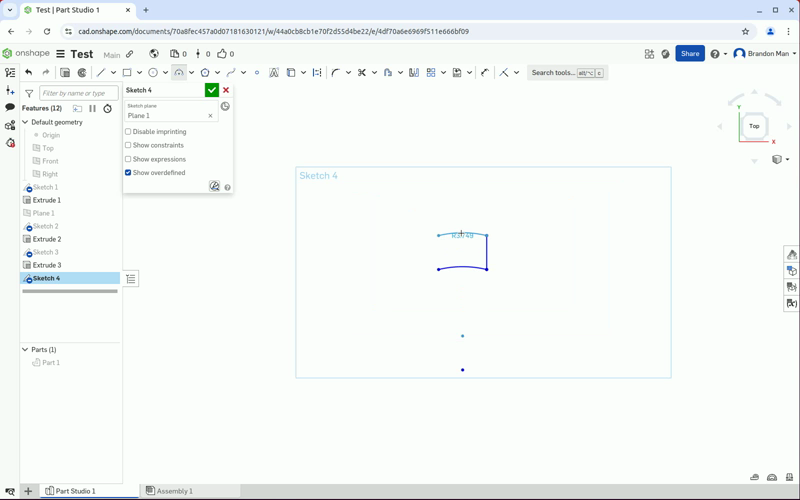
scroll(6)
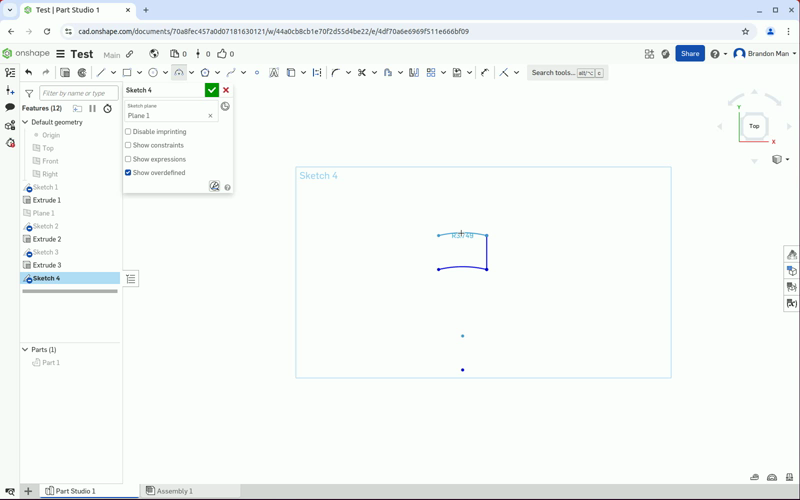
scroll(6)
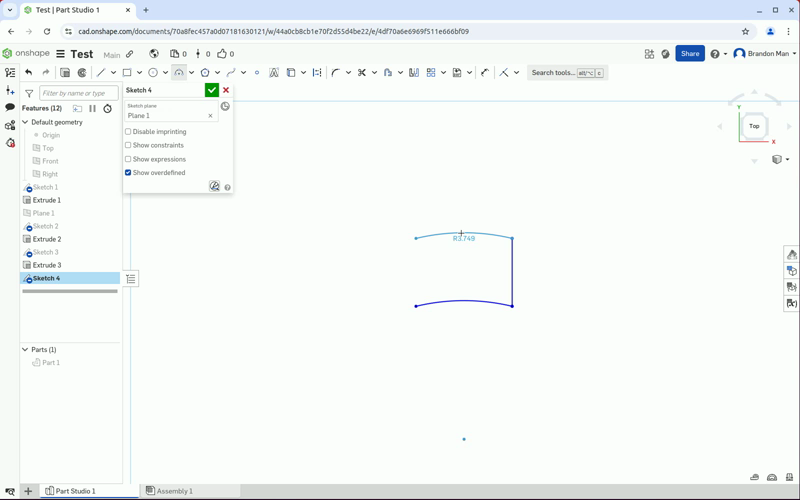
click(461, 232)
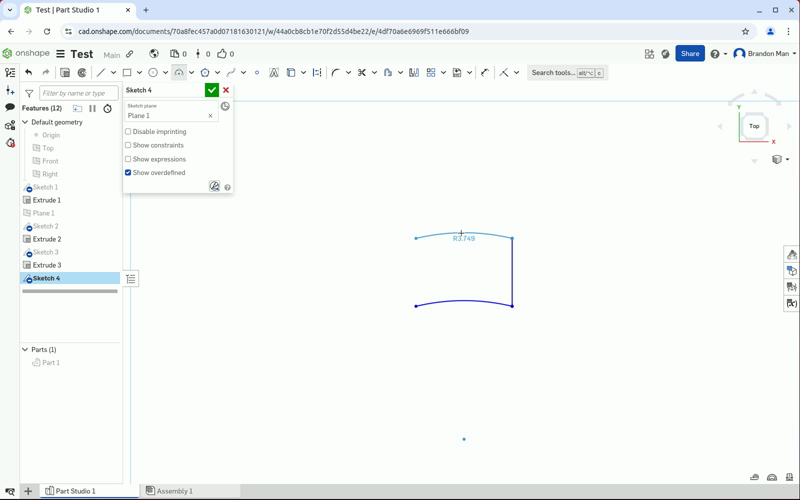
scroll(-6)
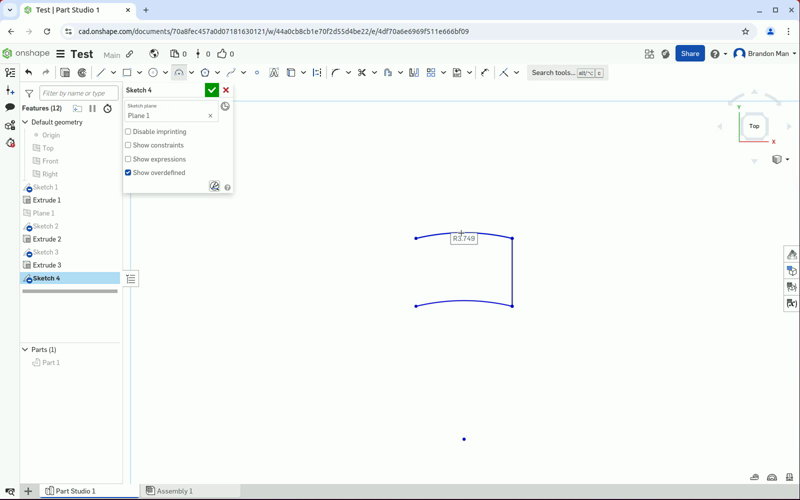
scroll(-6)
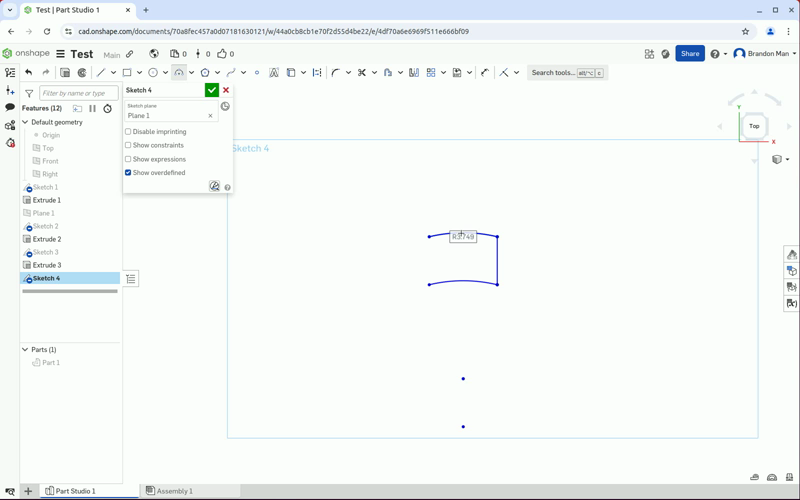
scroll(-6)
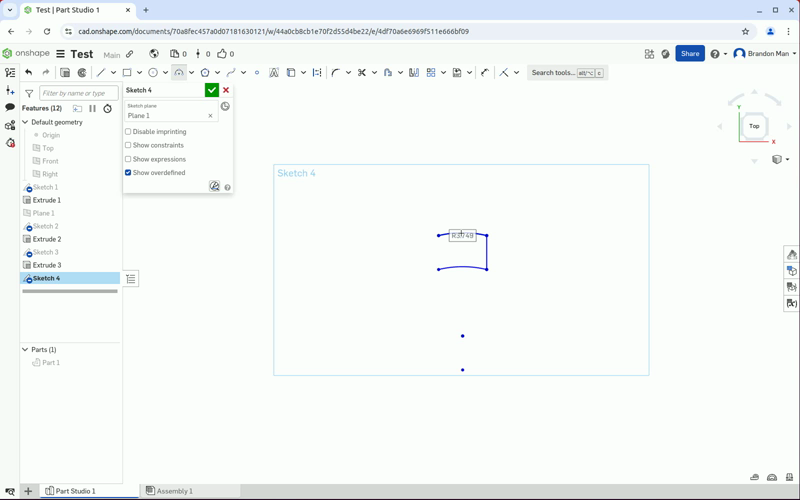
scroll(-6)
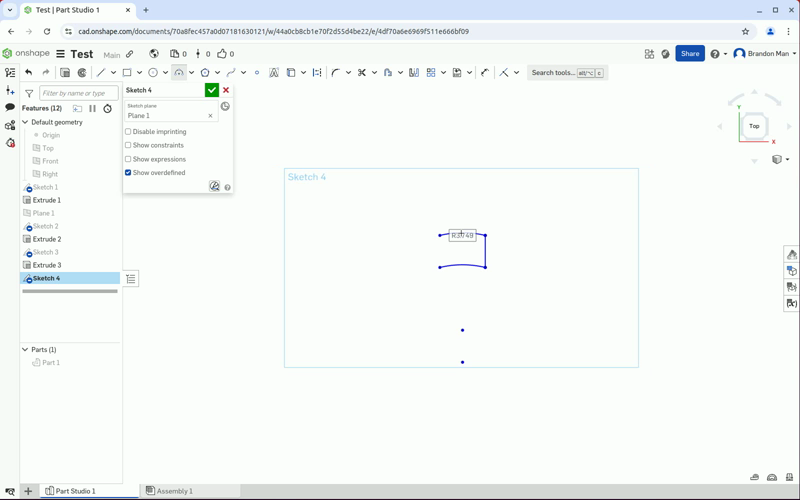
scroll(-6)
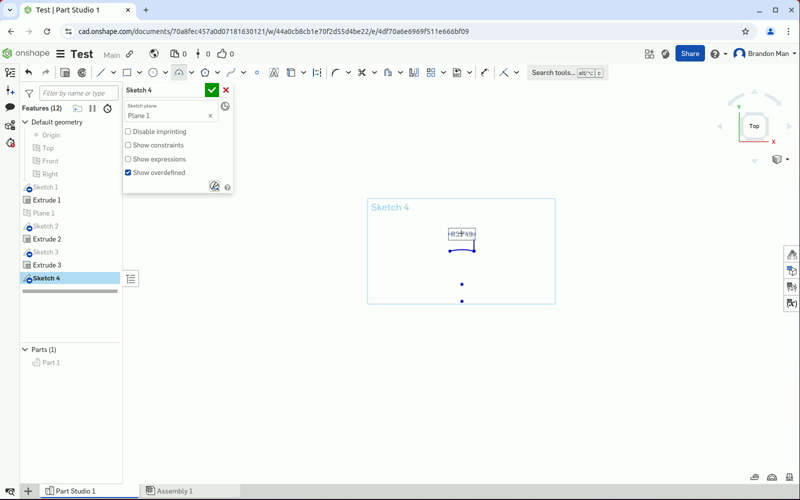
scroll(-6)
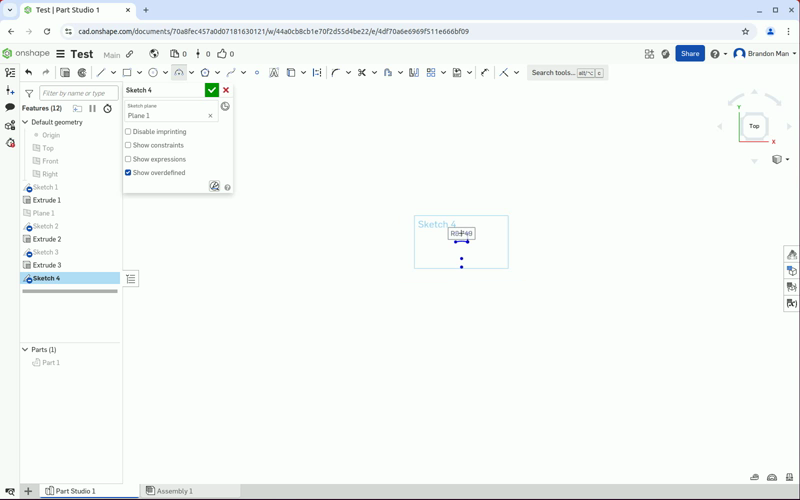
scroll(-6)
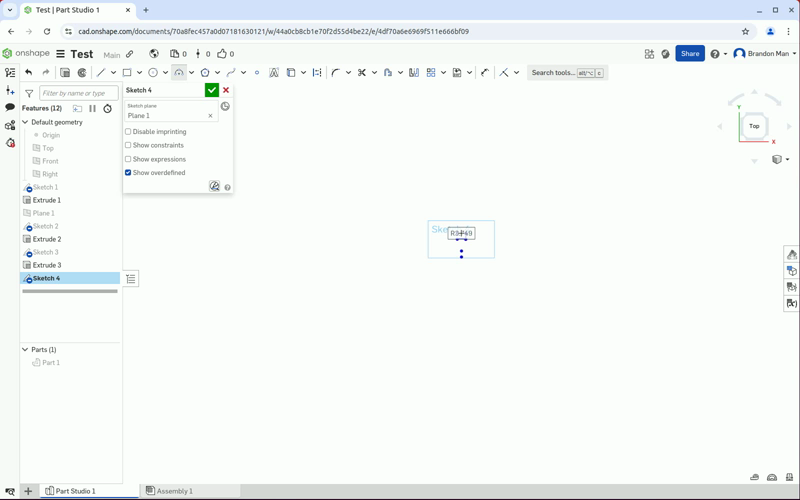
key_up(shift)
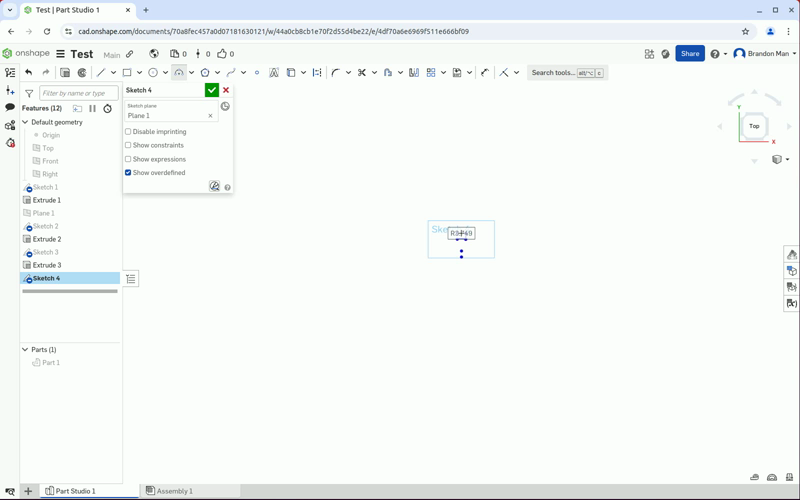
key(esc)
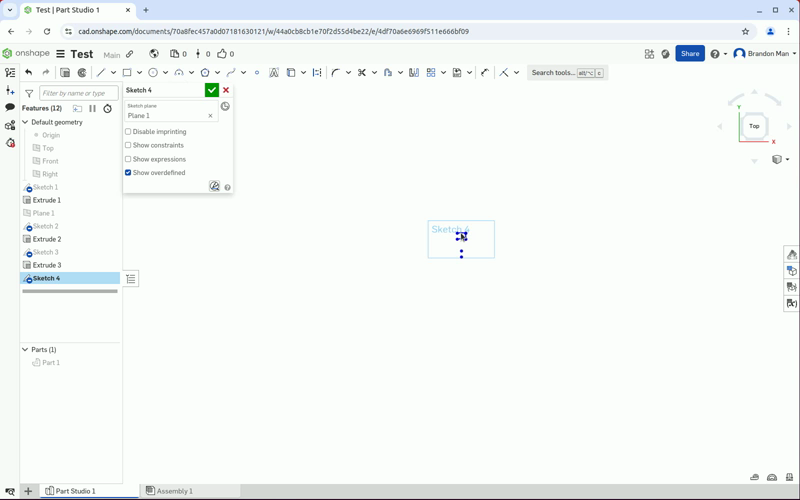
key(l)
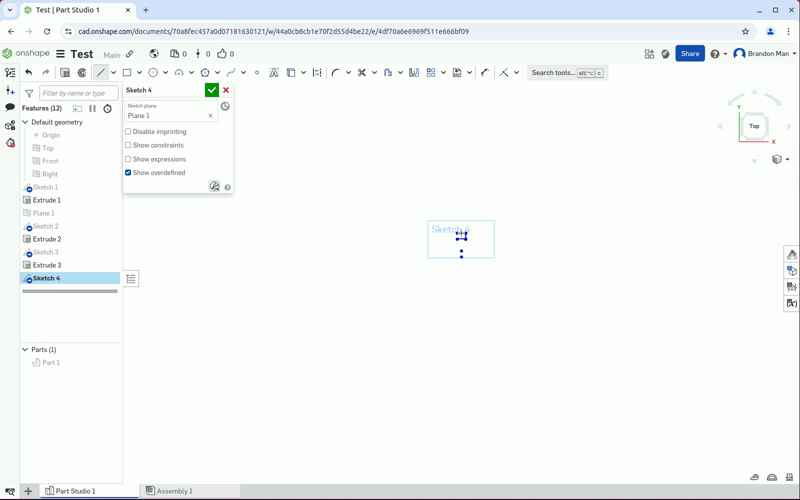
mouse_move(457, 233)
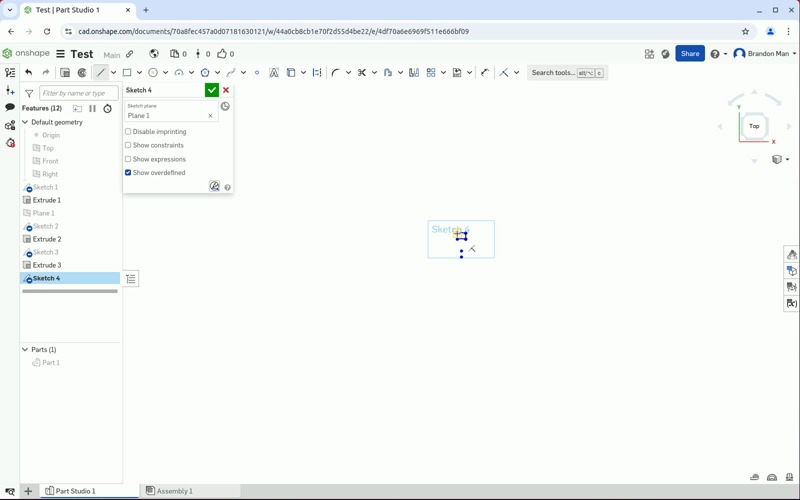
scroll(6)
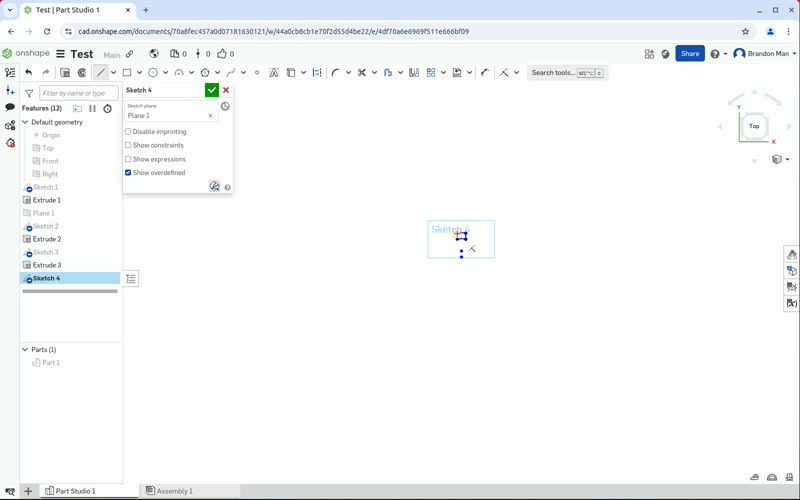
scroll(6)
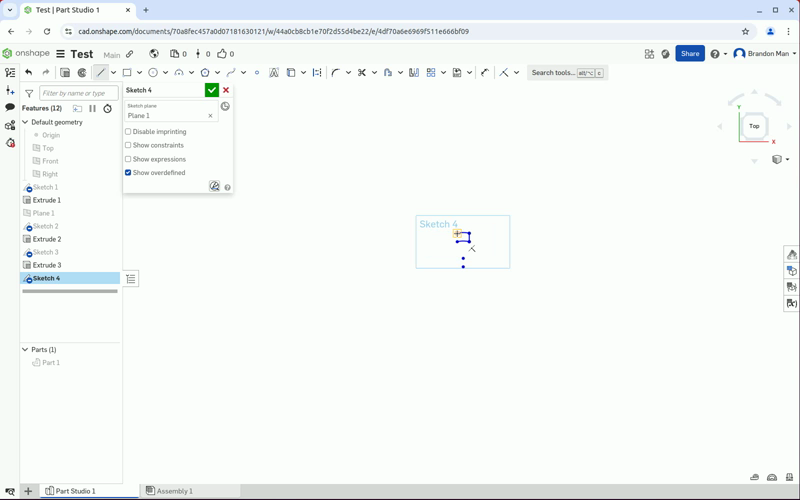
scroll(6)
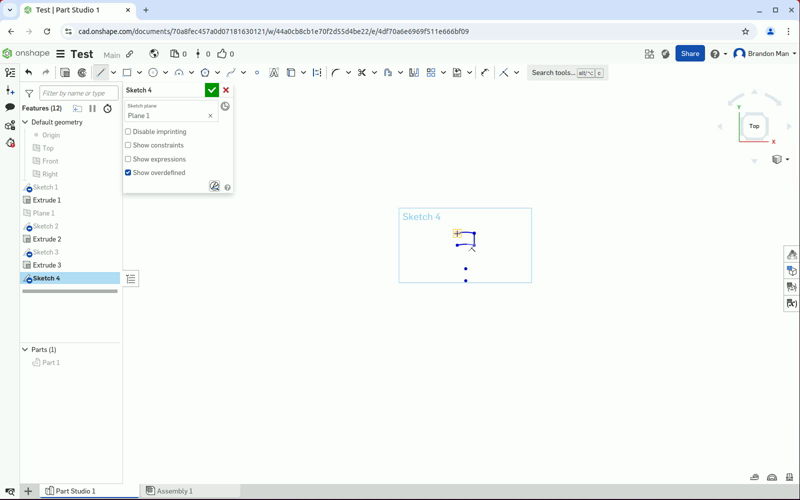
scroll(6)
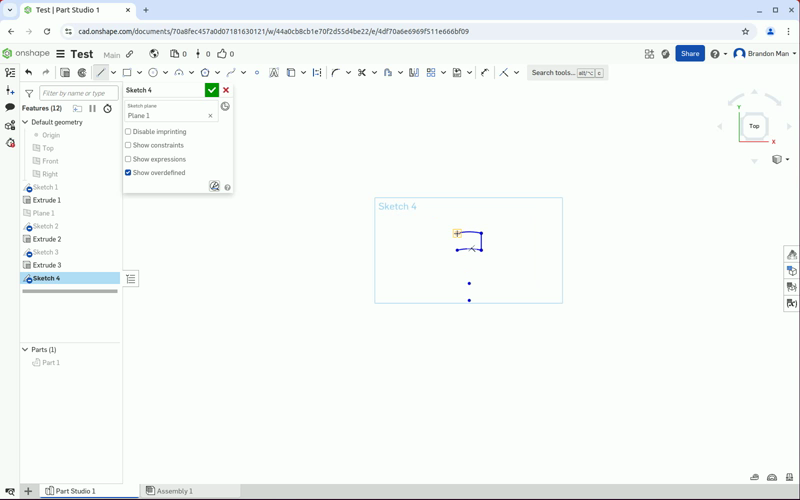
scroll(6)
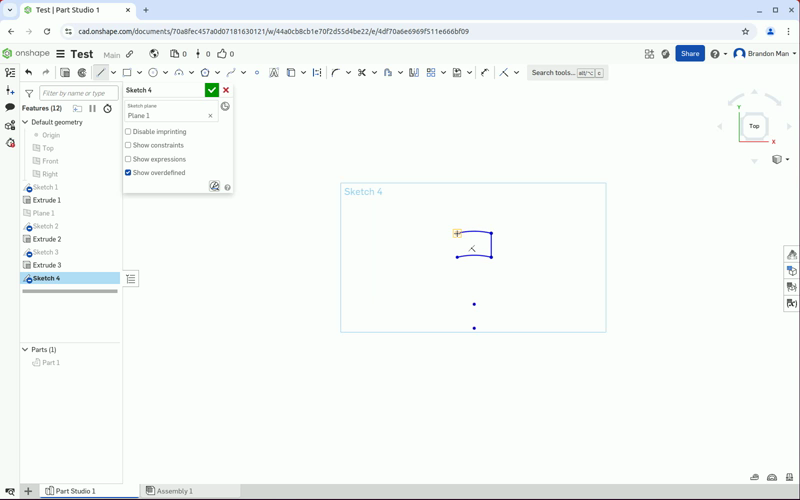
scroll(6)
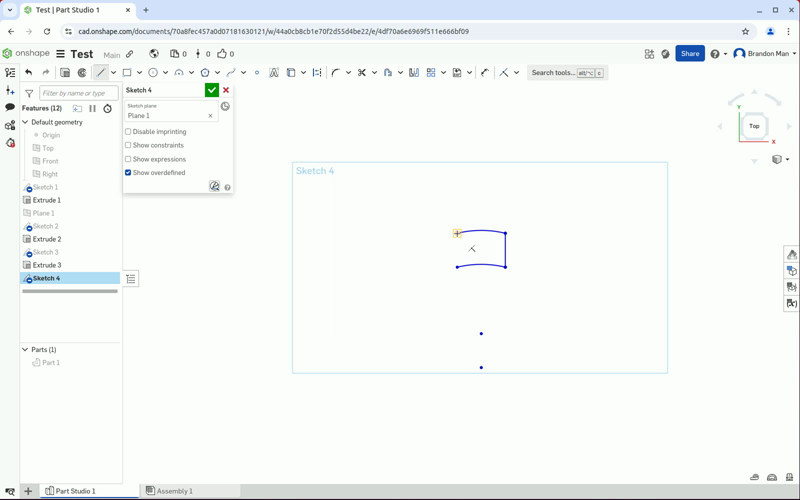
scroll(6)
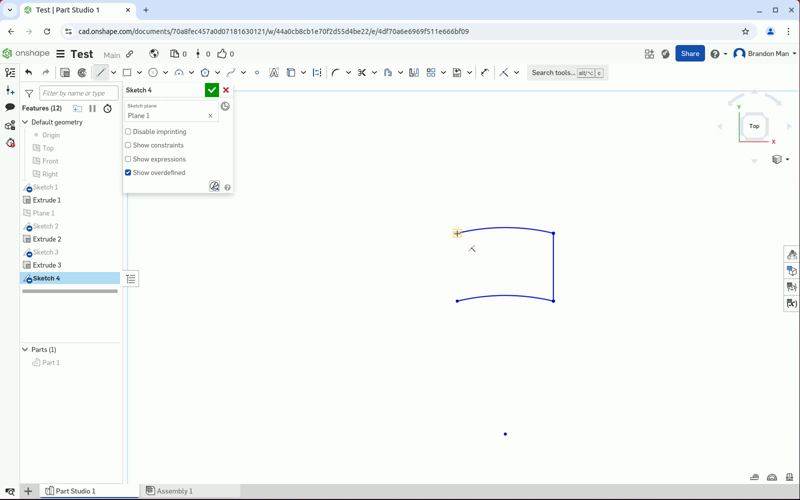
click(457, 233)
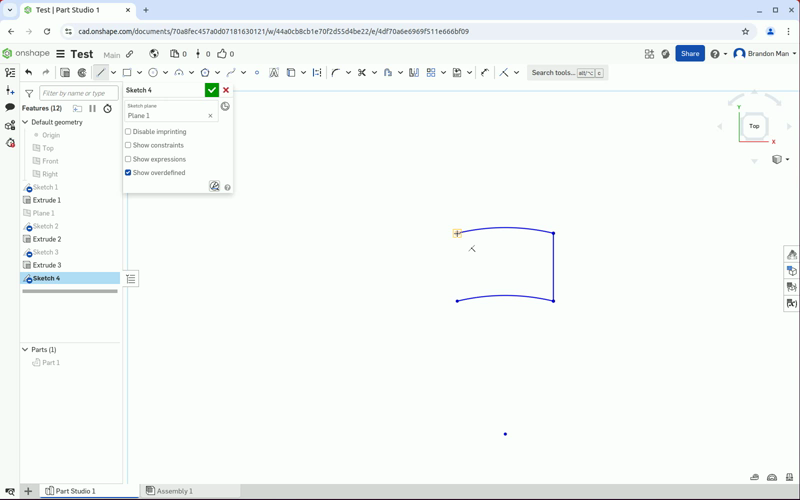
scroll(-6)
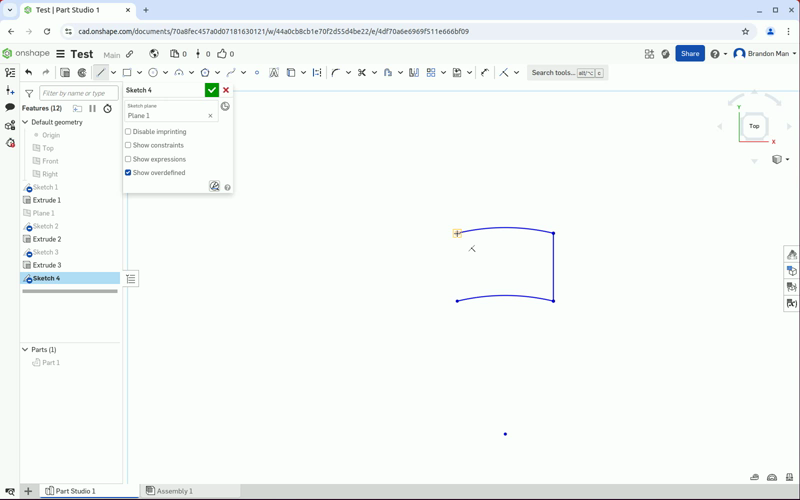
scroll(-6)
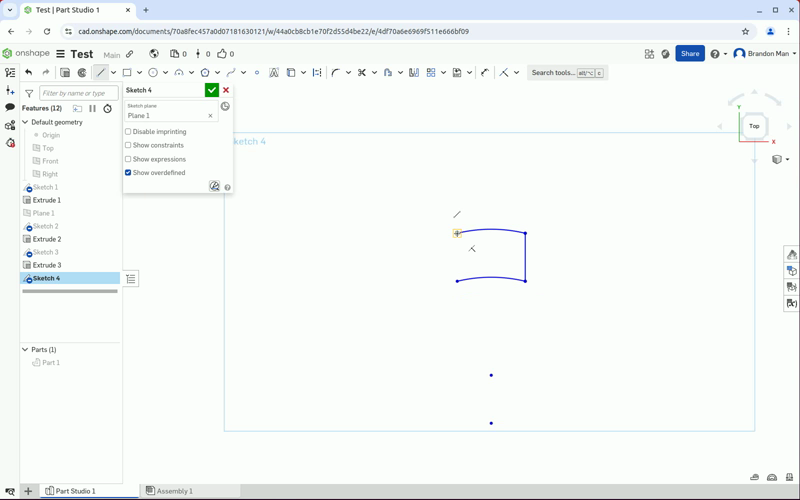
scroll(-6)
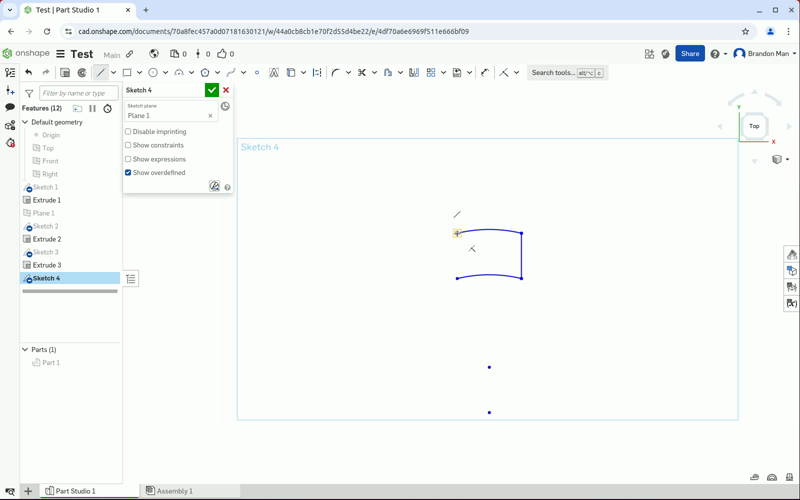
scroll(-6)
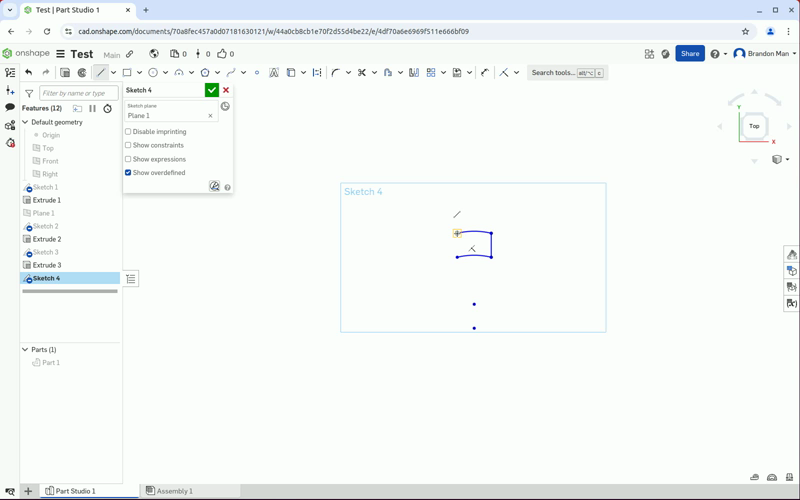
scroll(-6)
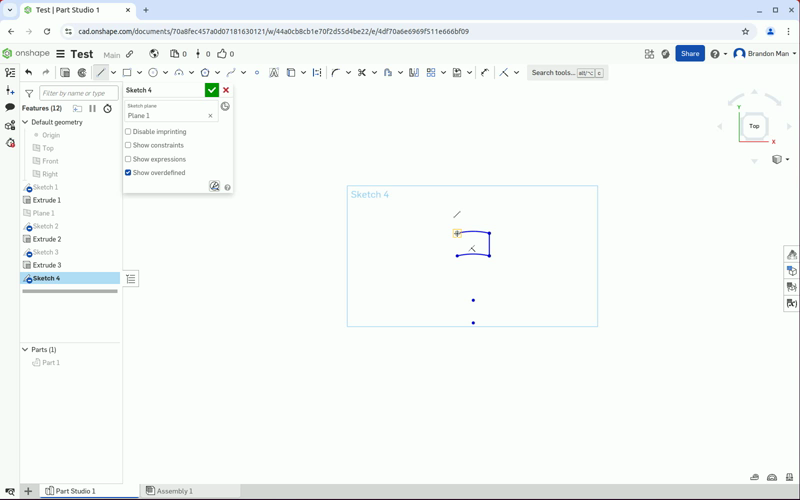
scroll(-6)
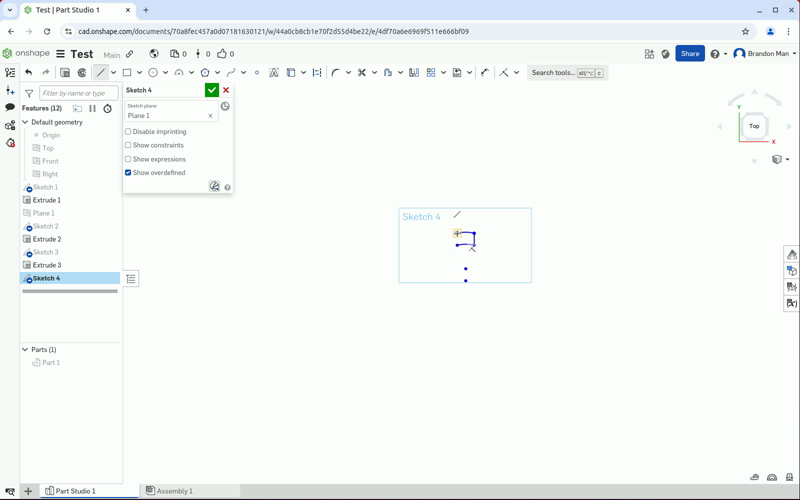
scroll(-6)
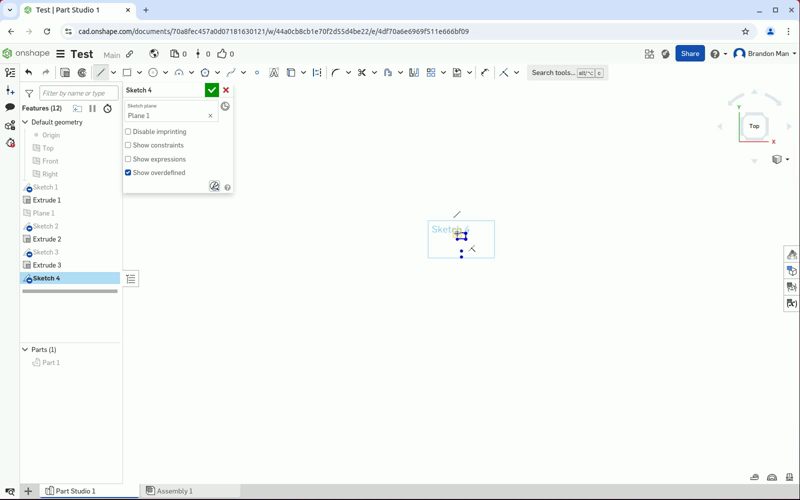
mouse_move(487, 233)
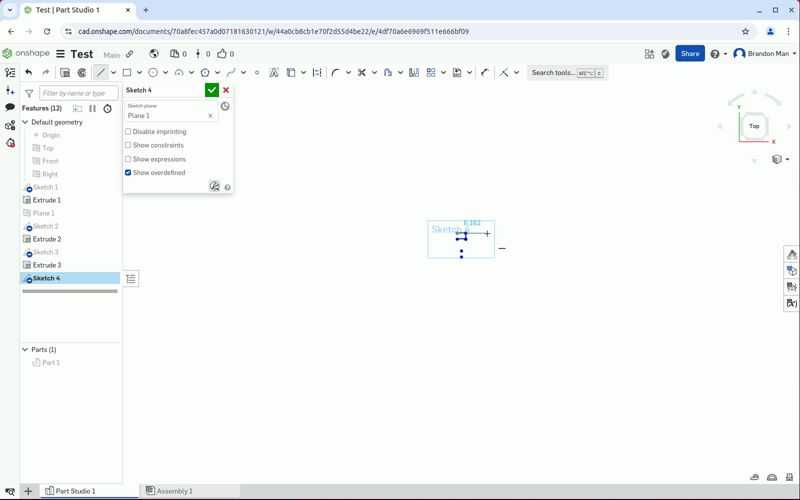
key_down(shift)
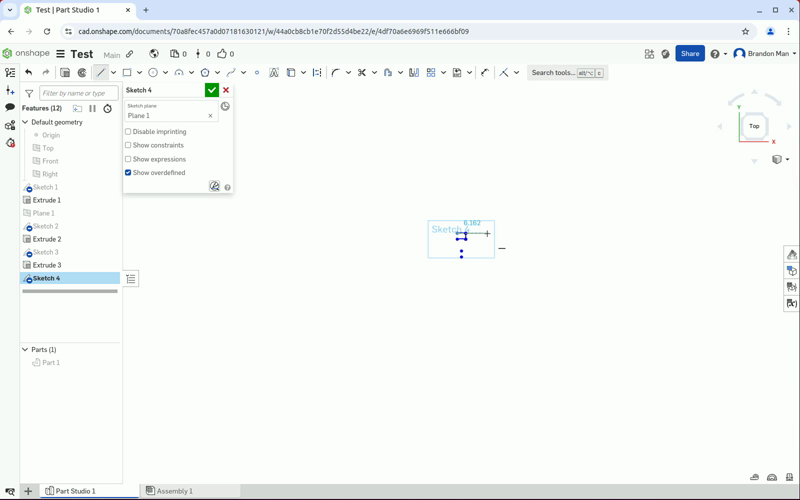
mouse_move(457, 239)
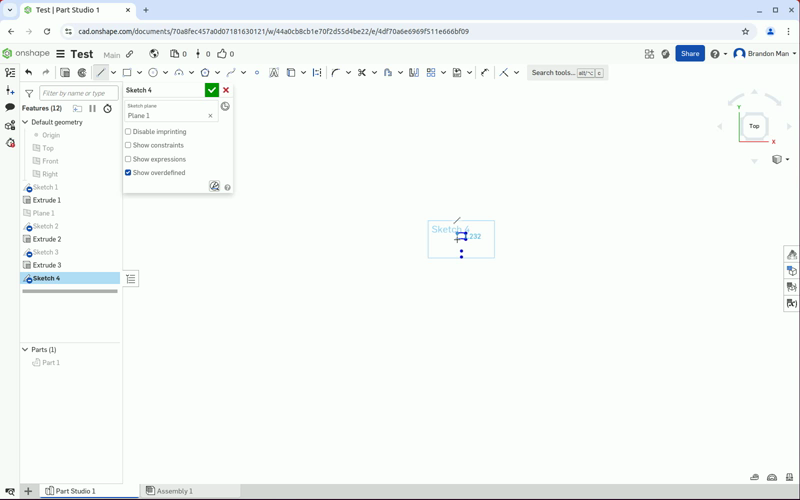
scroll(6)
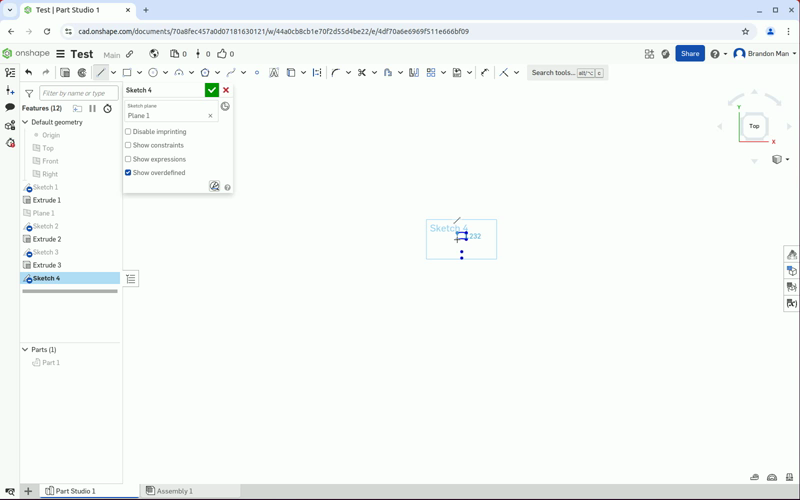
scroll(6)
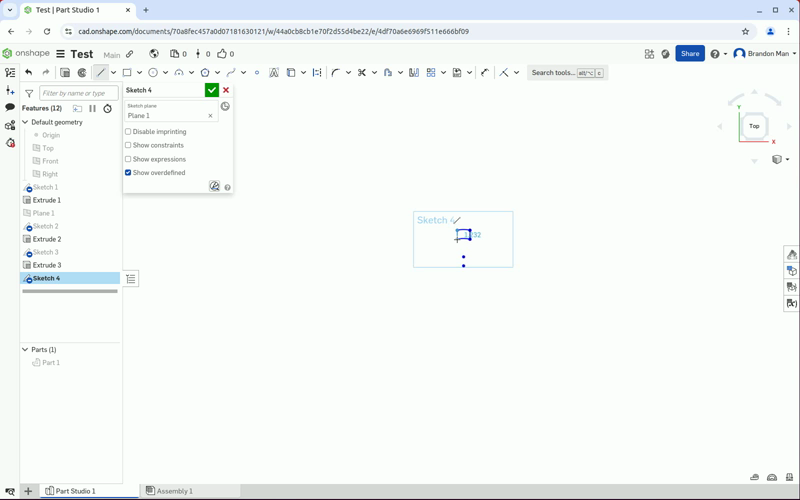
scroll(6)
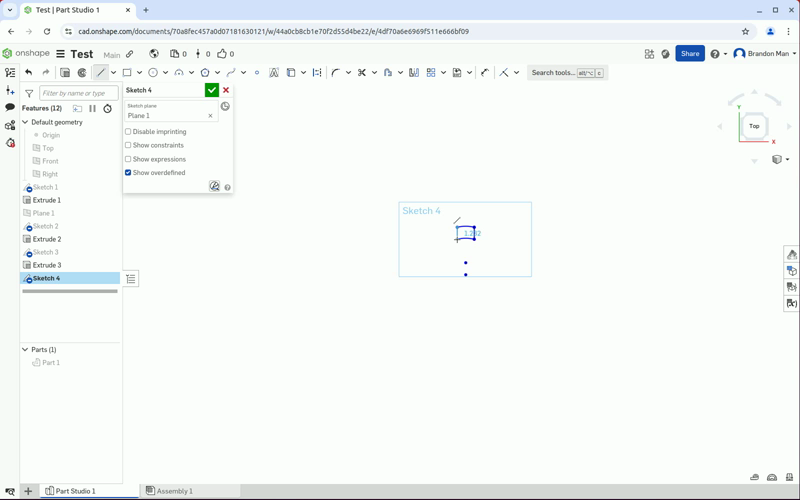
scroll(6)
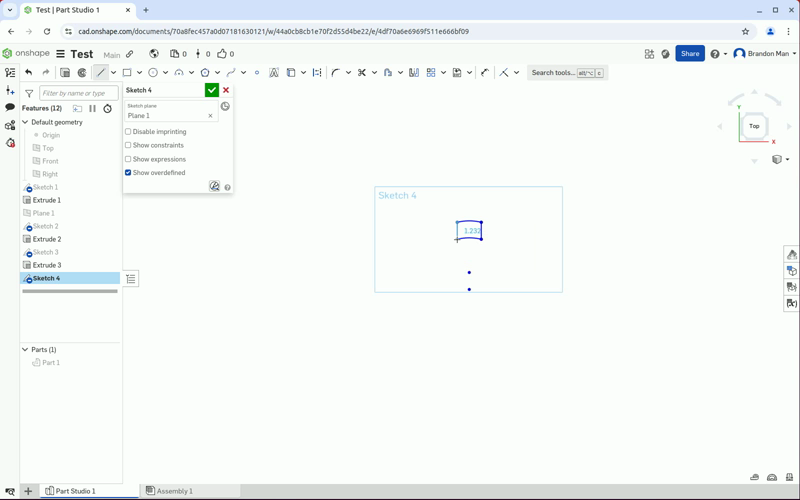
scroll(6)
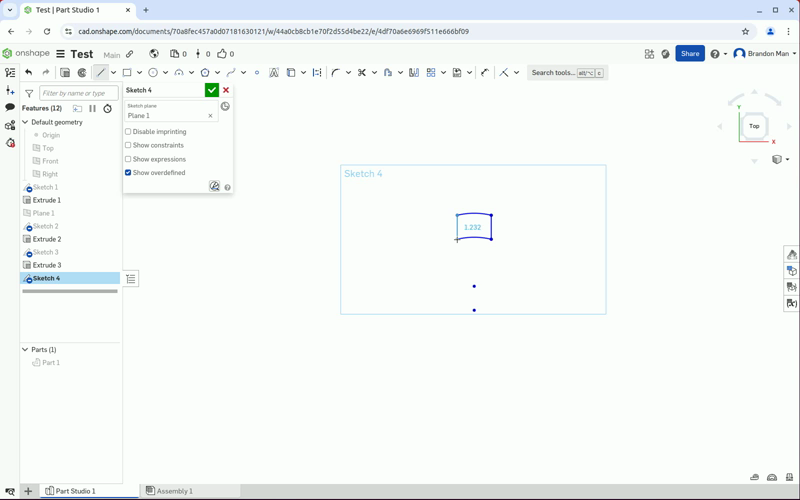
scroll(6)
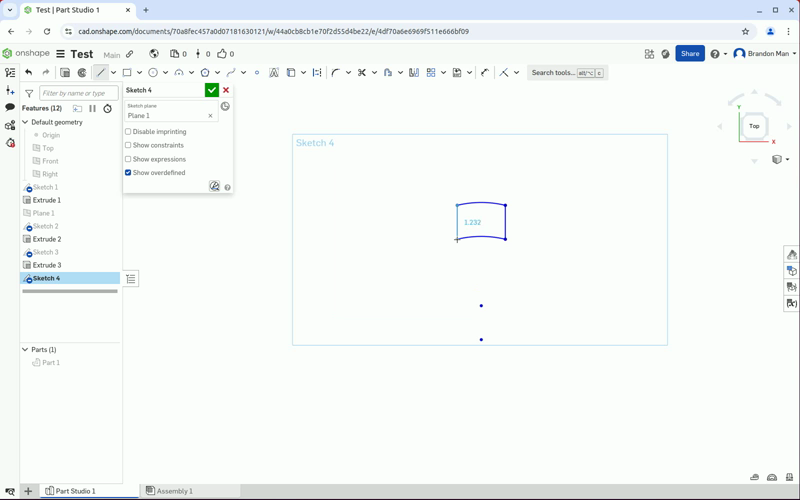
scroll(6)
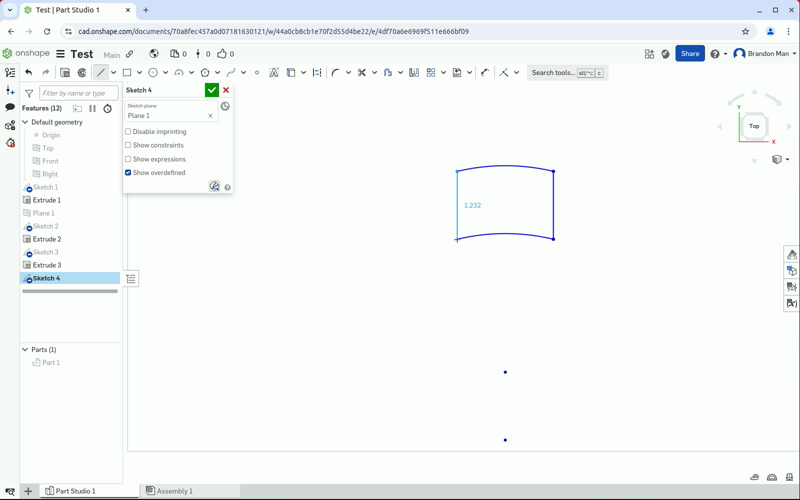
key_up(shift)
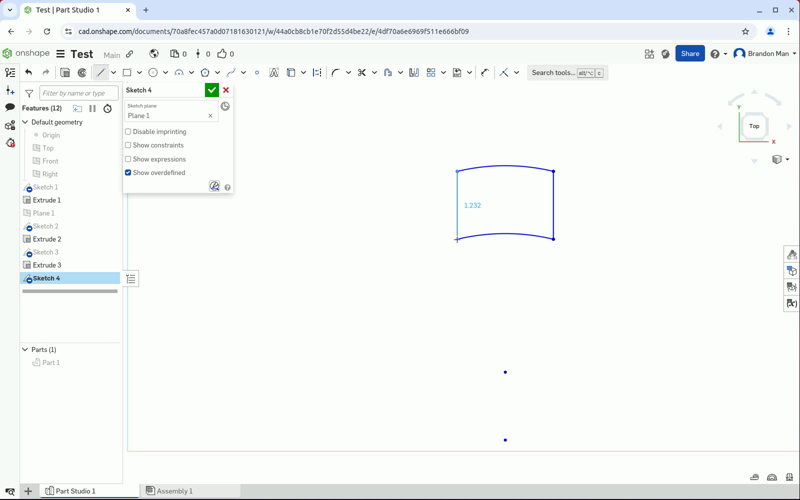
click(457, 239)
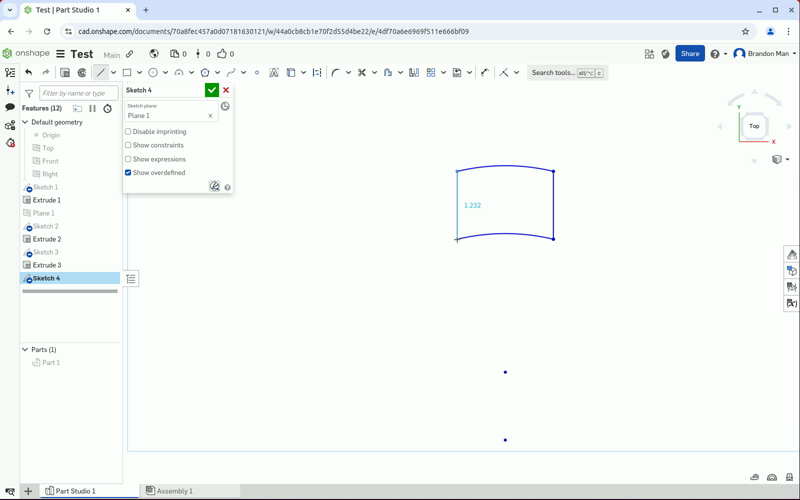
scroll(-6)
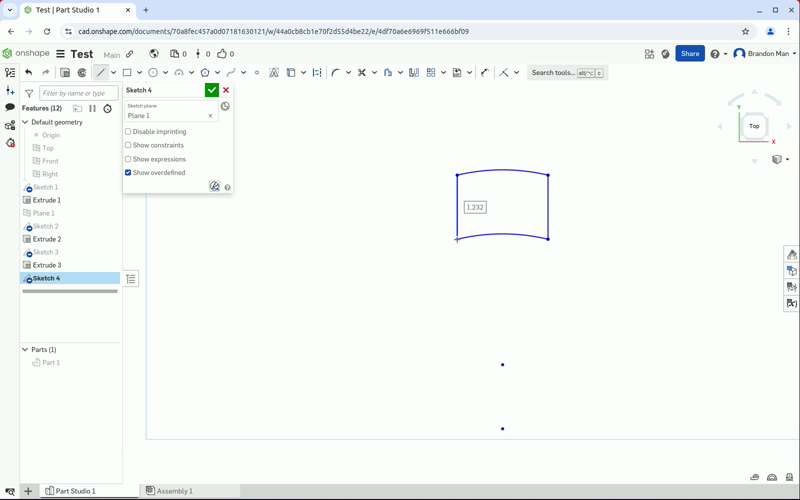
scroll(-6)
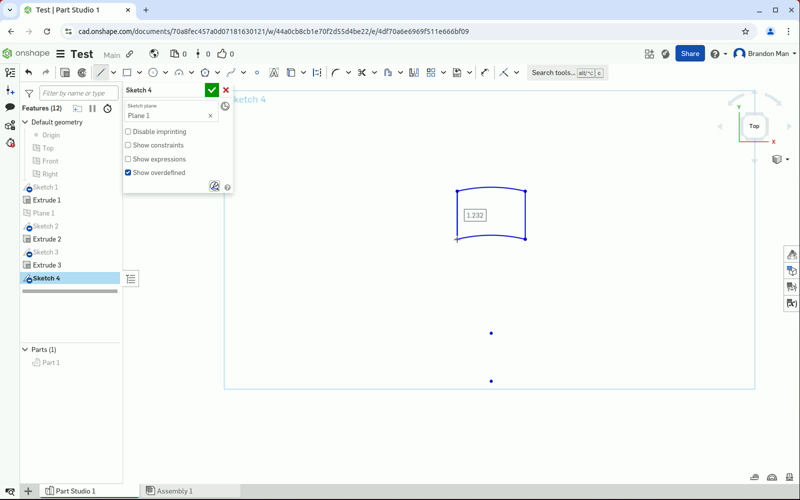
scroll(-6)
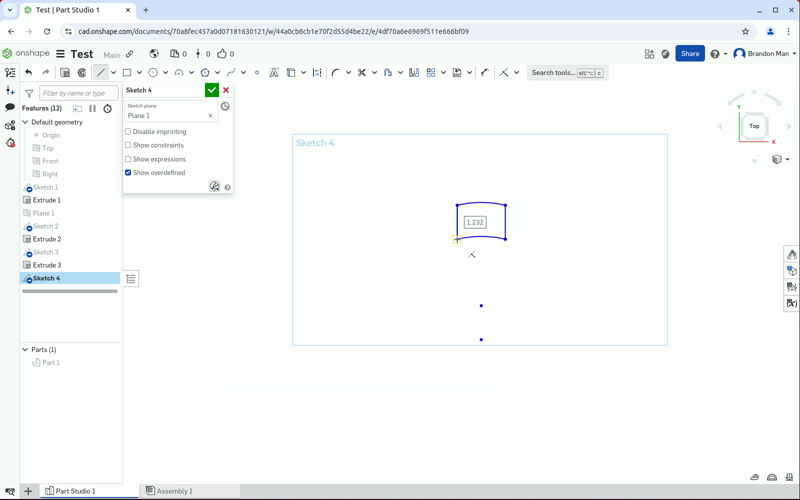
scroll(-6)
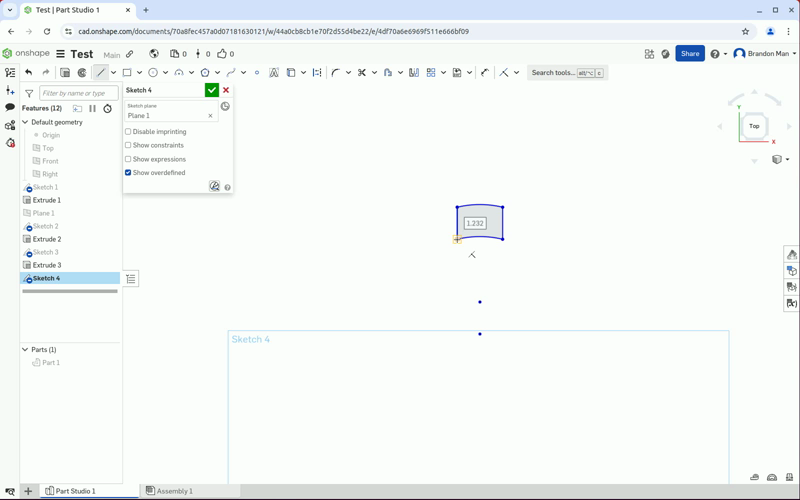
scroll(-6)
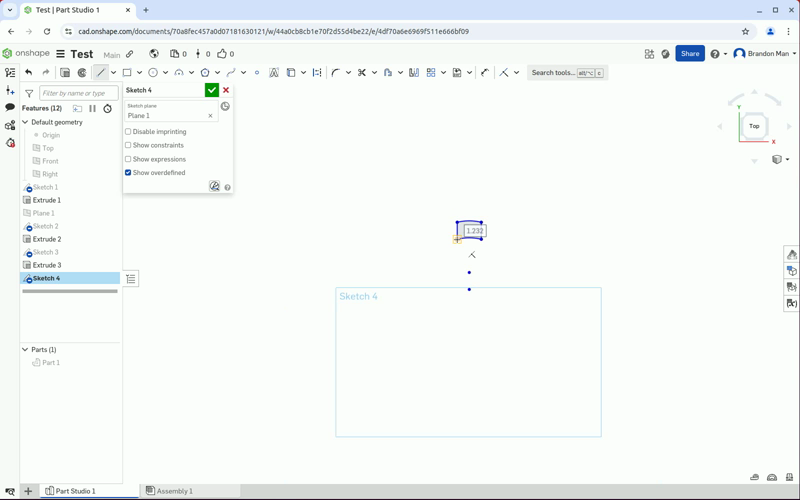
scroll(-6)
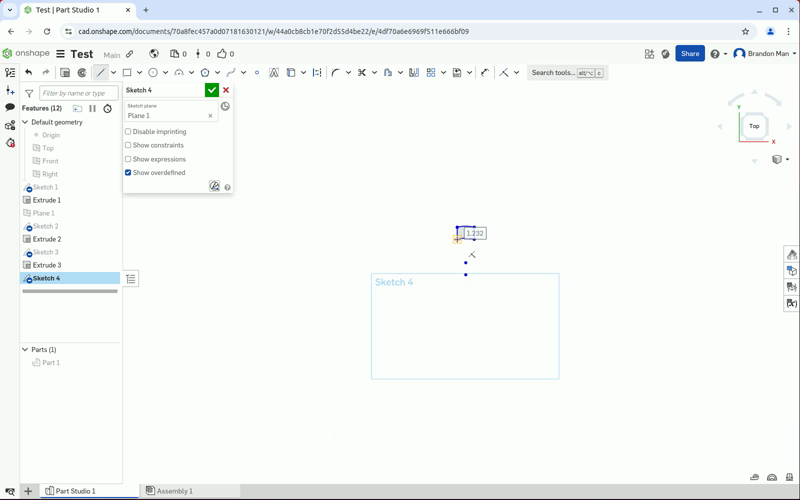
scroll(-6)
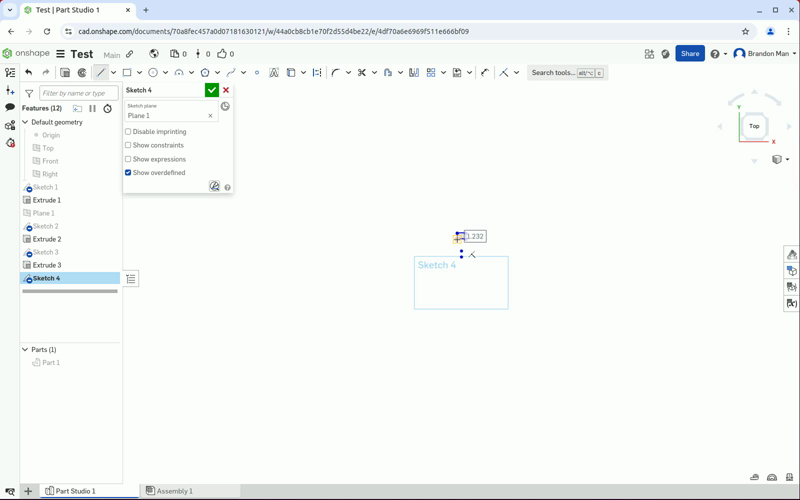
key(esc)
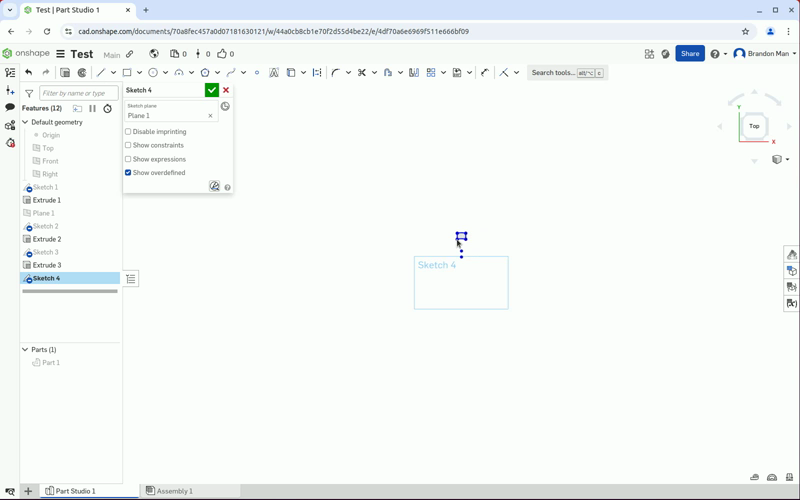
mouse_move(460, 234)
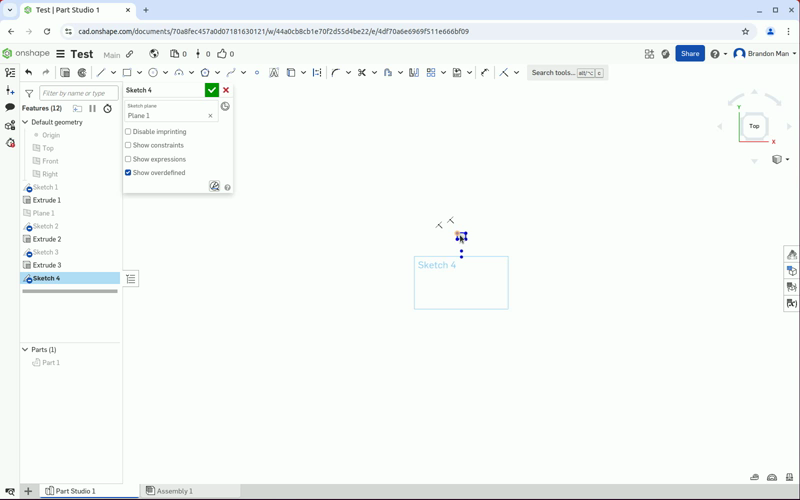
scroll(6)
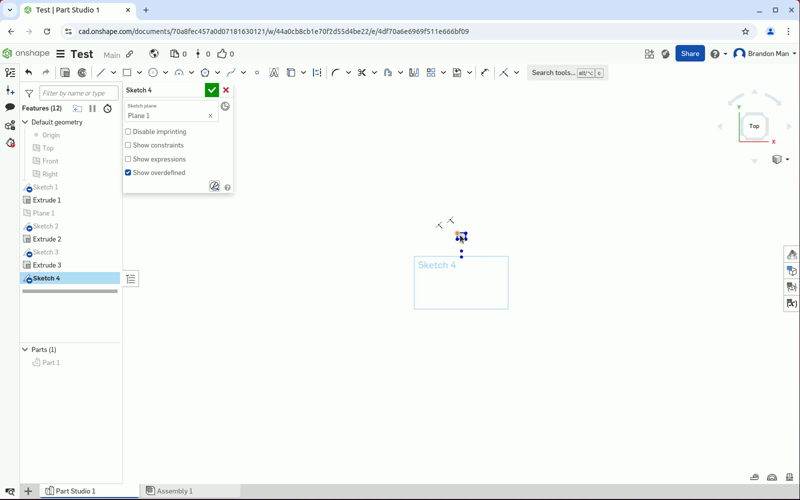
scroll(6)
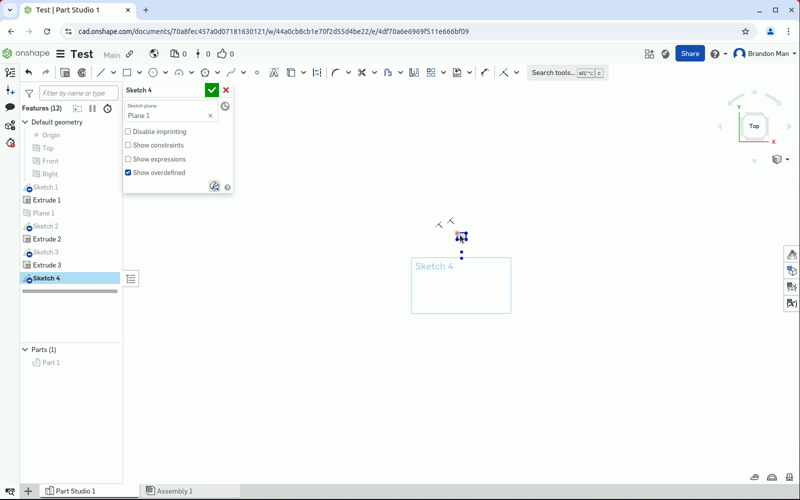
scroll(6)
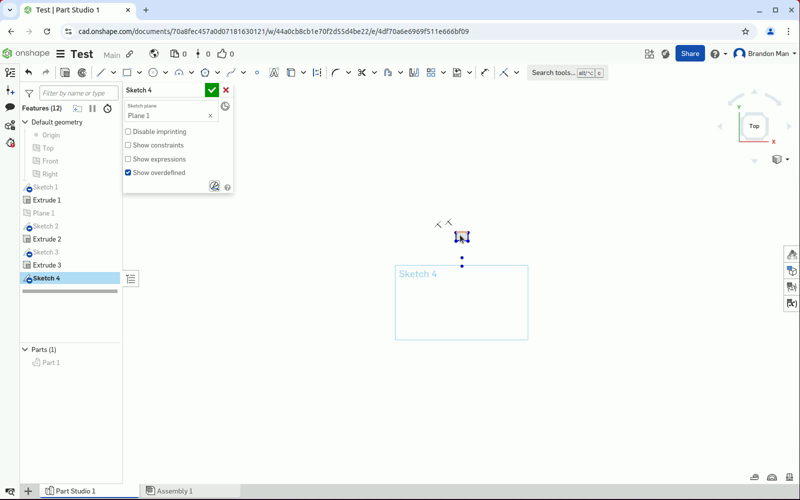
scroll(6)
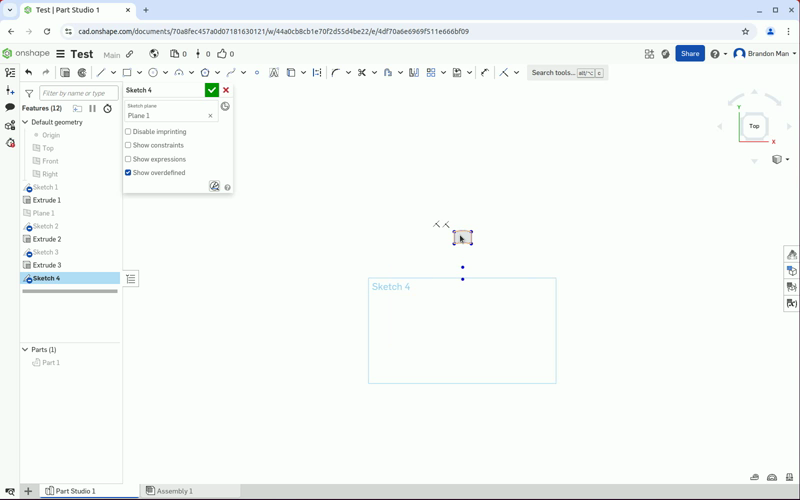
scroll(6)
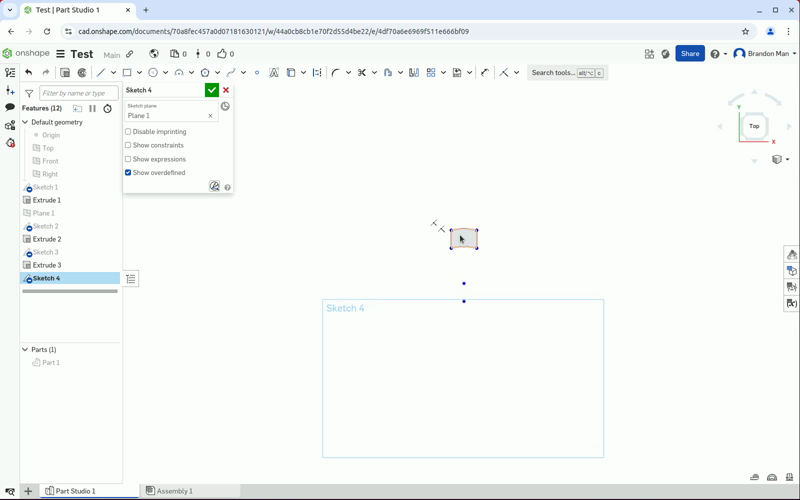
scroll(6)
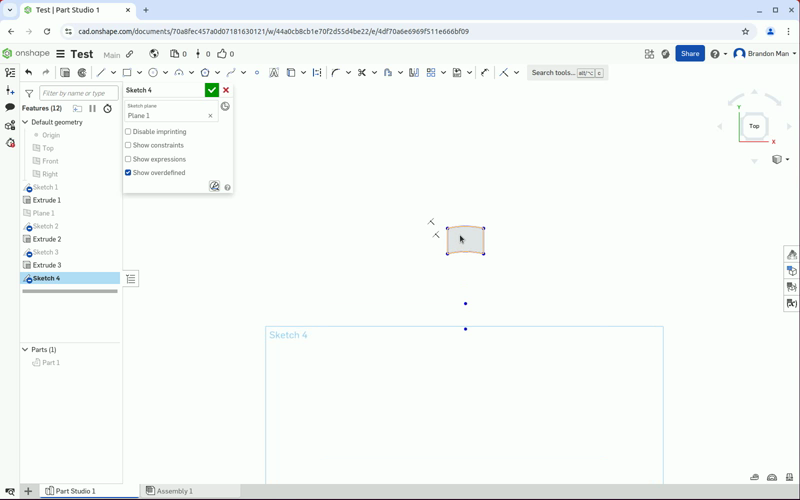
scroll(6)
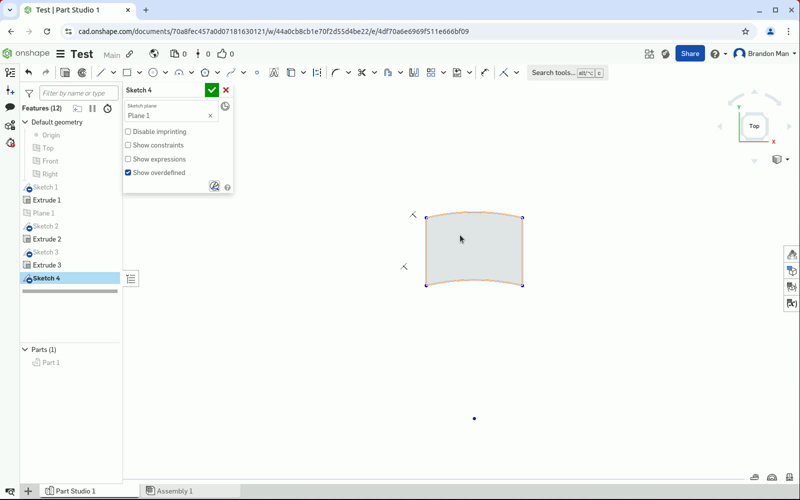
click(460, 234)
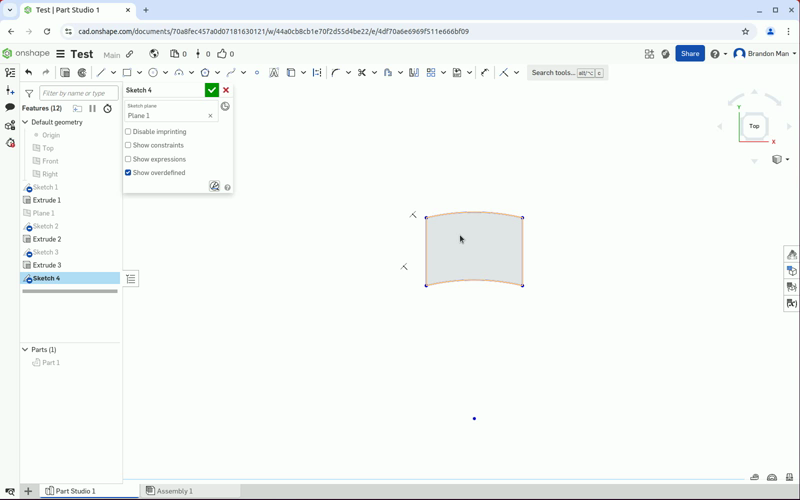
scroll(-6)
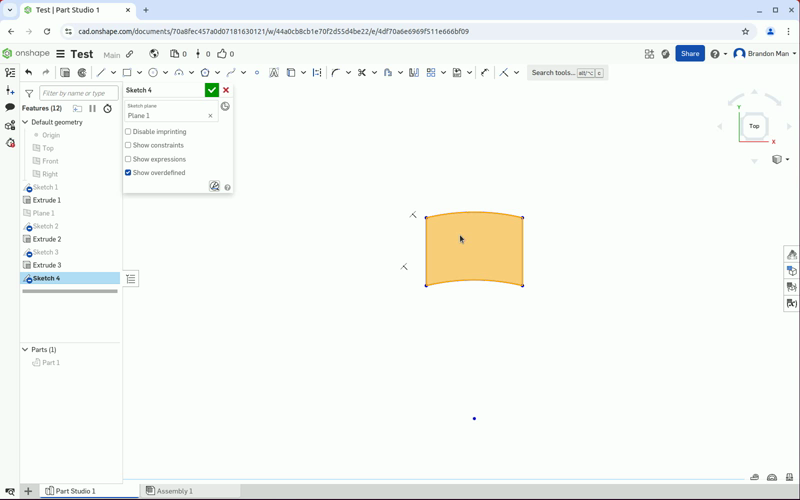
scroll(-6)
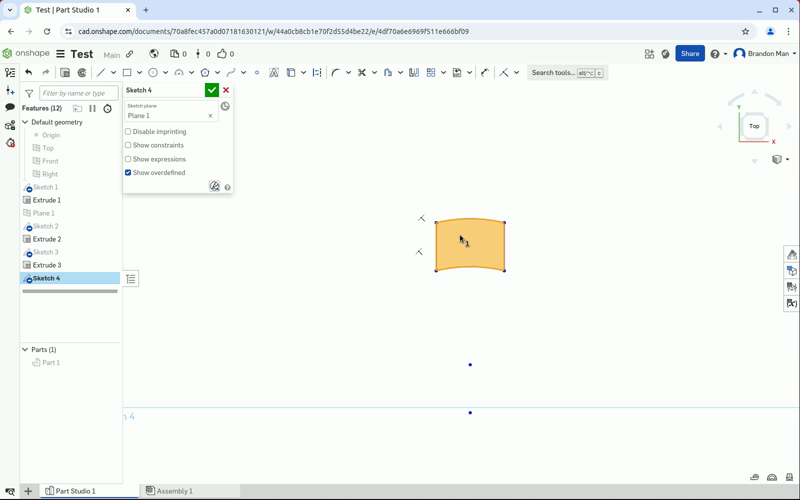
scroll(-6)
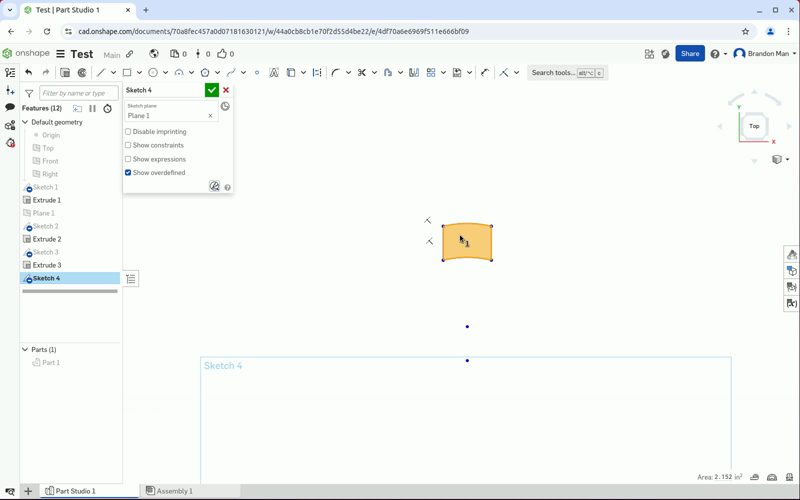
scroll(-6)
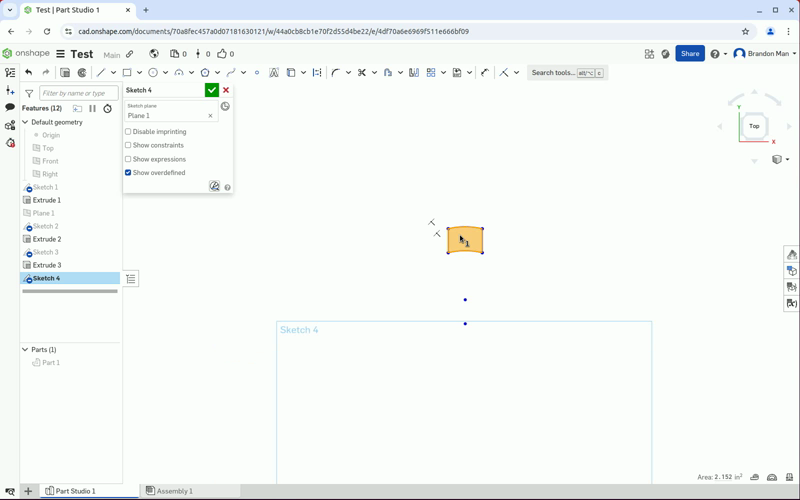
scroll(-6)
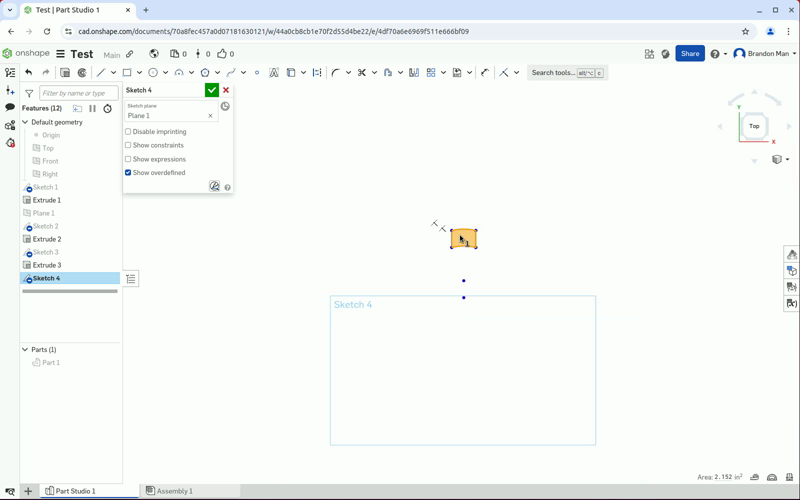
scroll(-6)
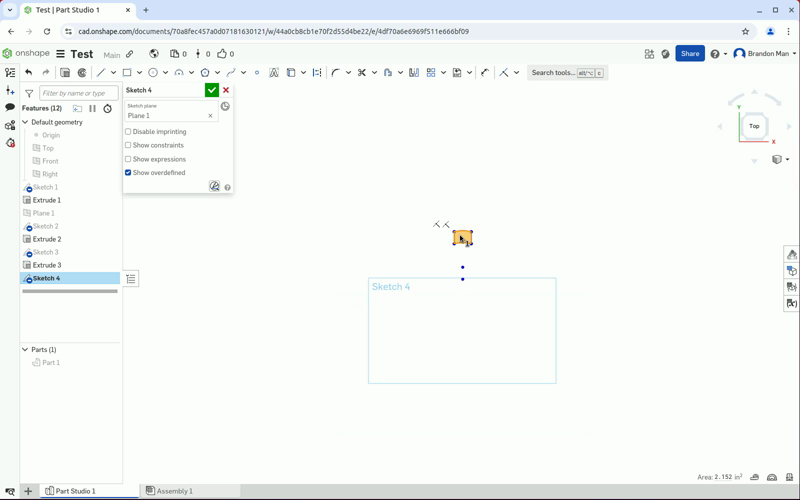
scroll(-6)
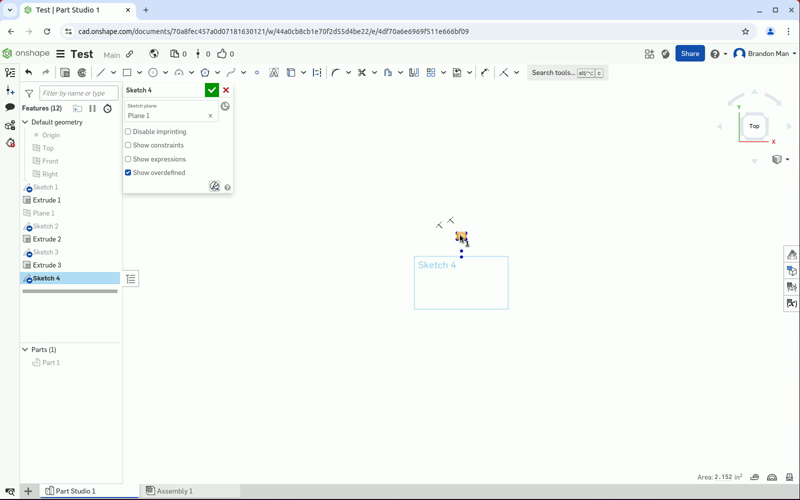
mouse_move(73, 352)
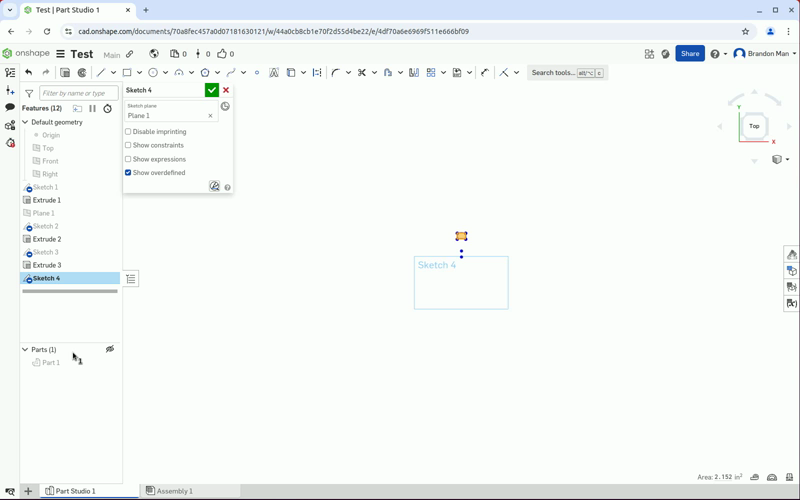
key(shift+y)
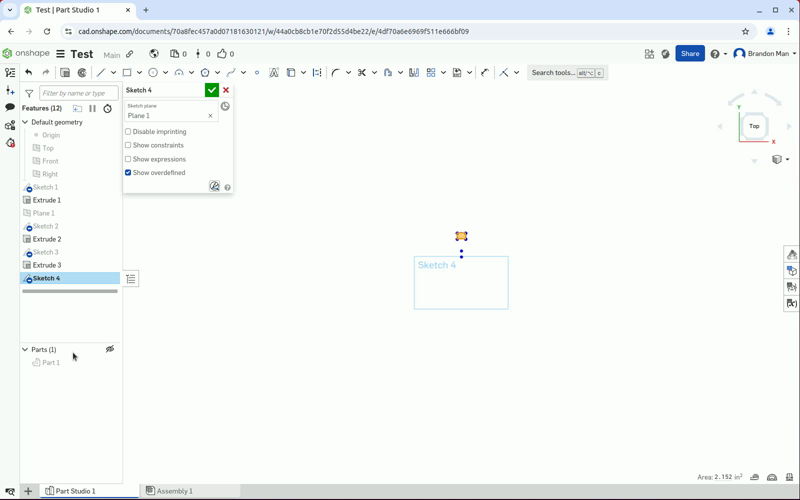
key(shift+e)
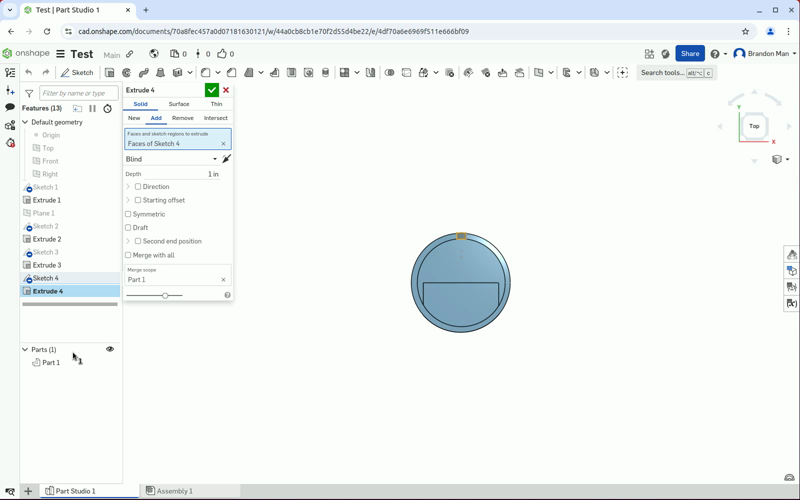
mouse_move(143, 106)
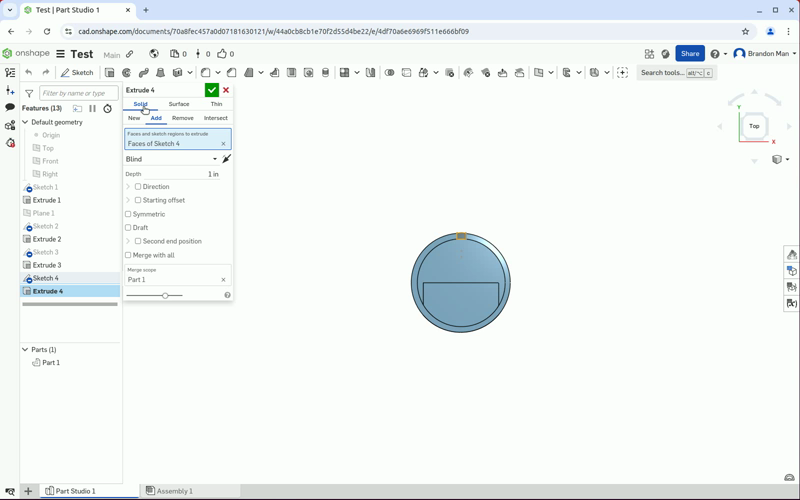
click(143, 106)
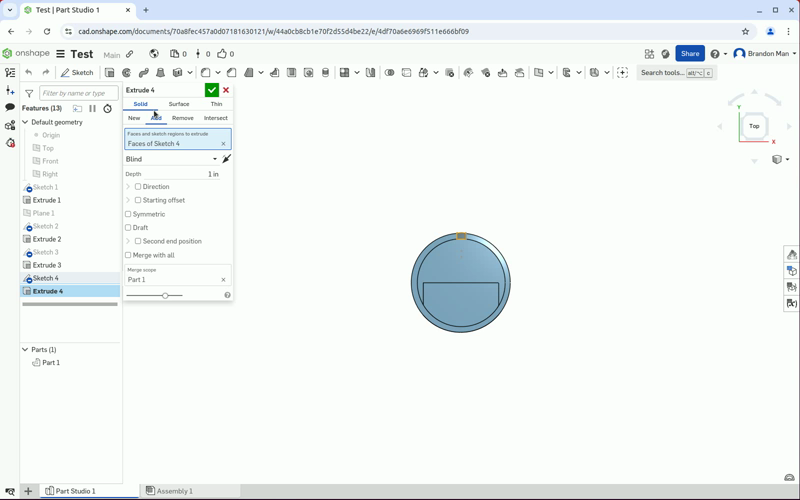
mouse_move(186, 120)
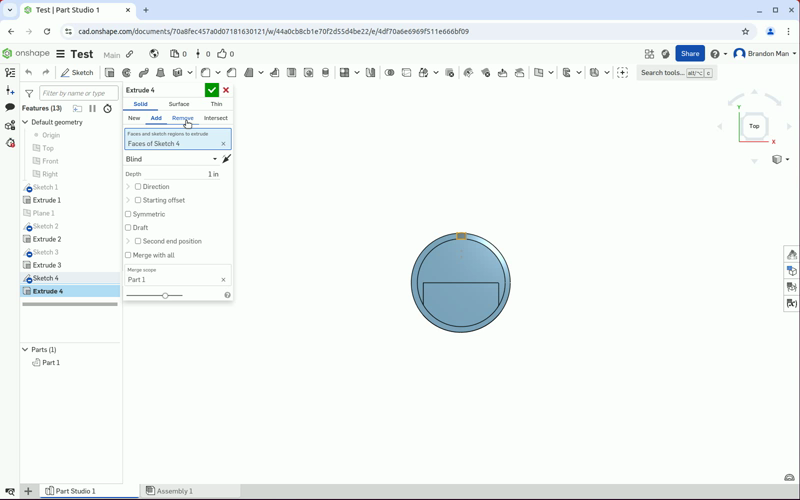
click(186, 120)
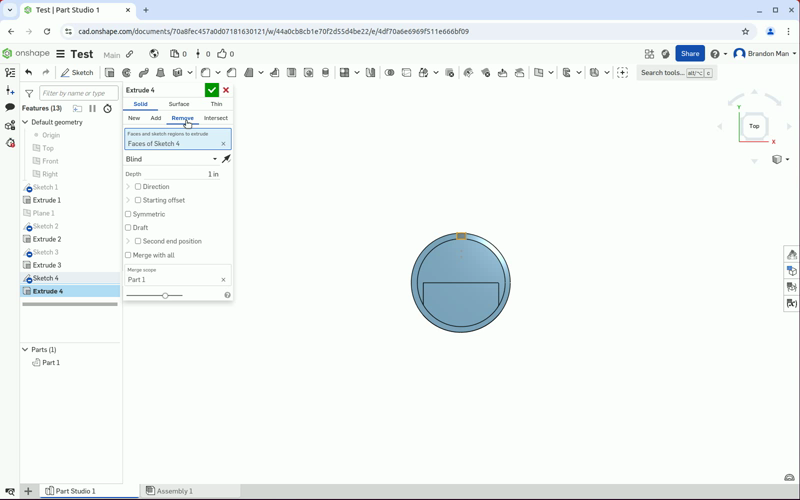
key(tab, 4)
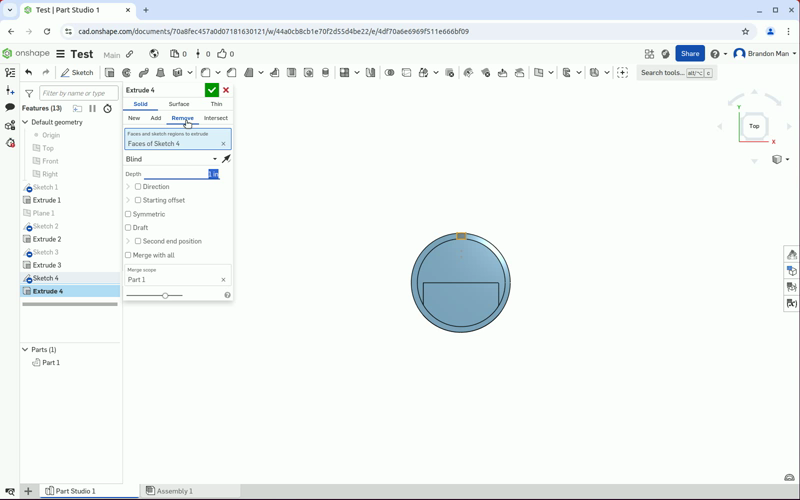
text(1.444)
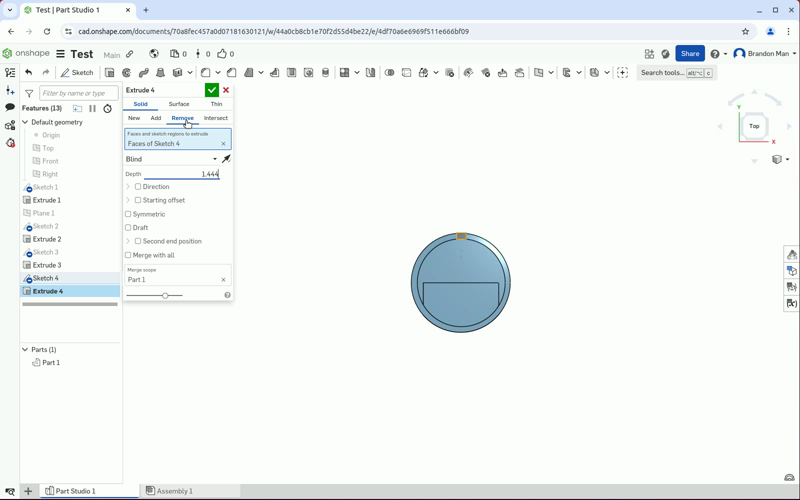
key(tab, 6)
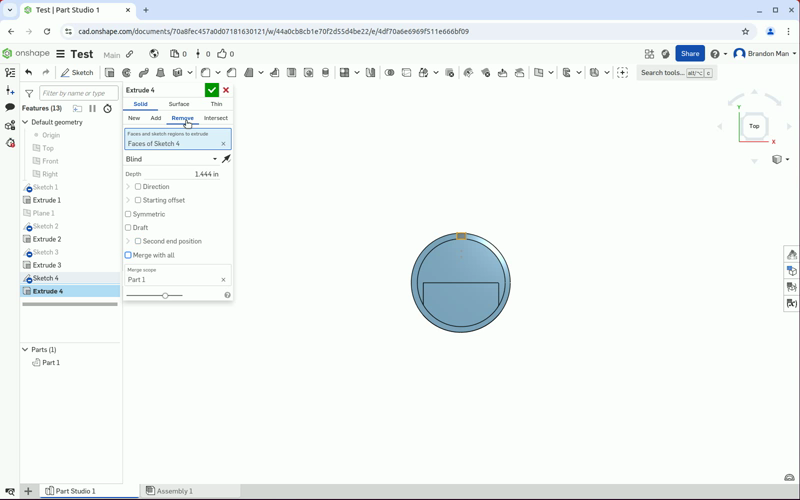
key(space)
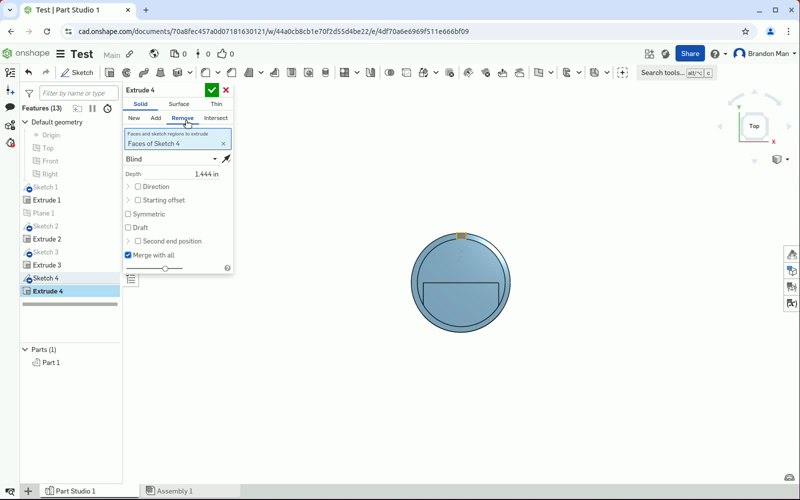
key(enter)
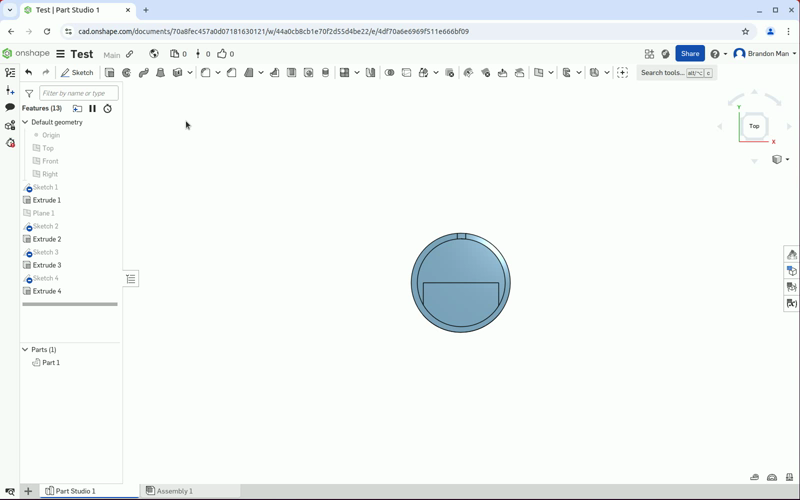
key(shift+h)
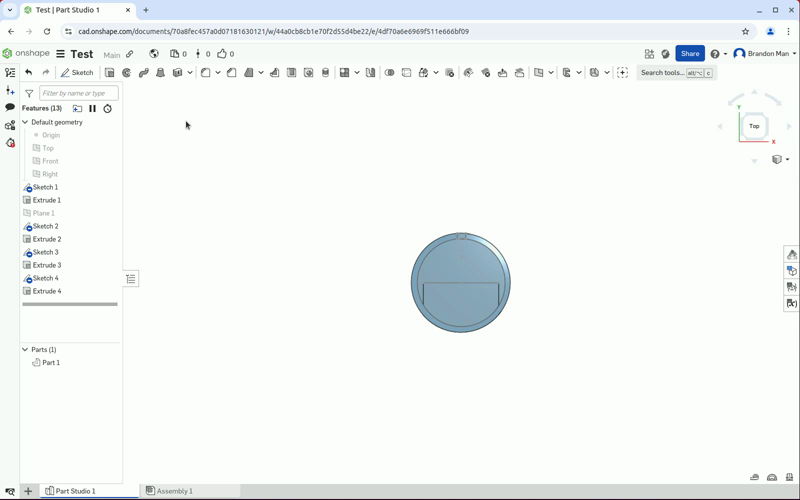
key(shift+h)
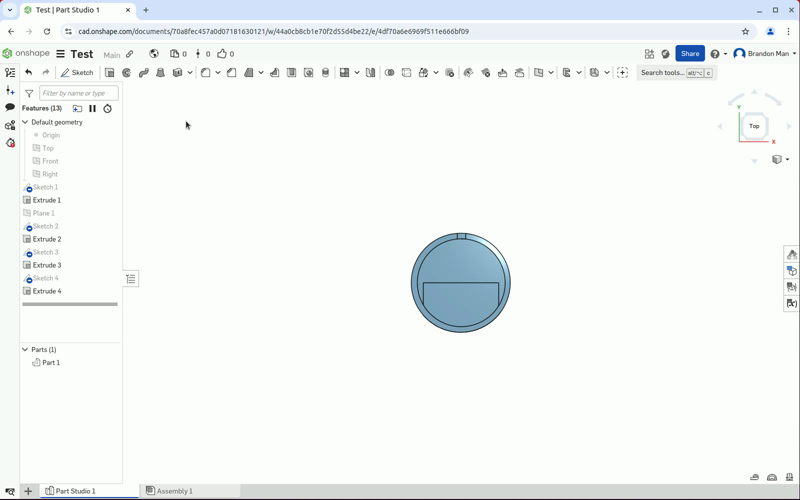
mouse_move(73, 189)
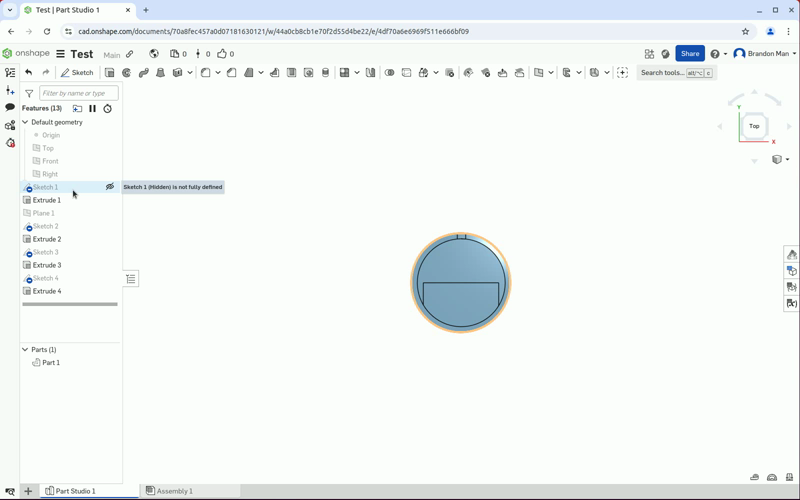
click(73, 189)
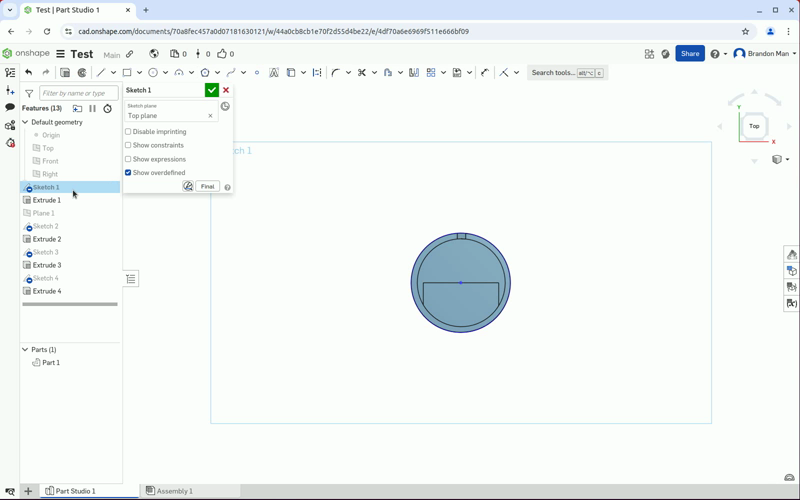
mouse_move(229, 92)
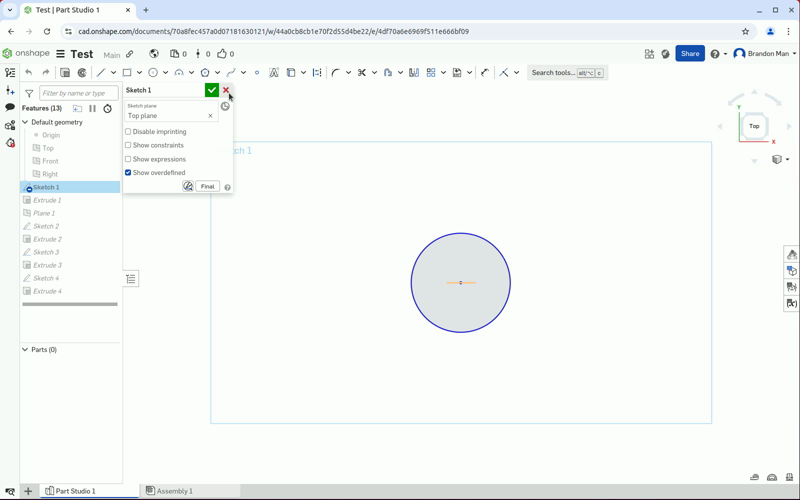
click(229, 92)
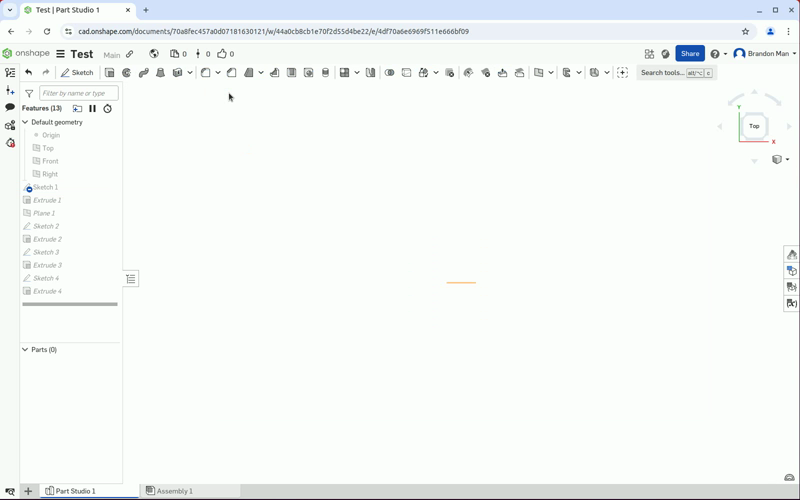
key(shift+s)
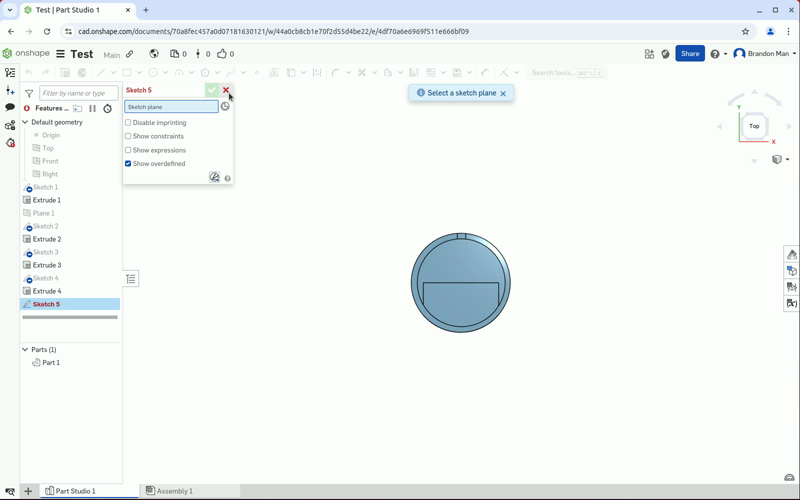
mouse_move(73, 215)
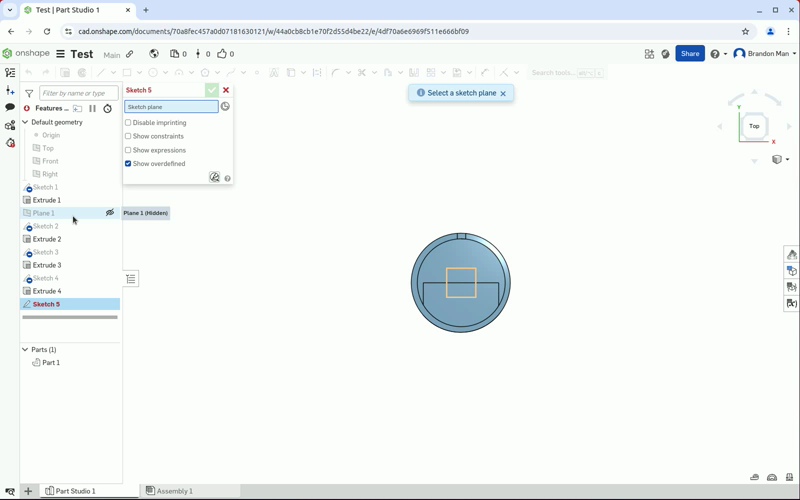
click(73, 215)
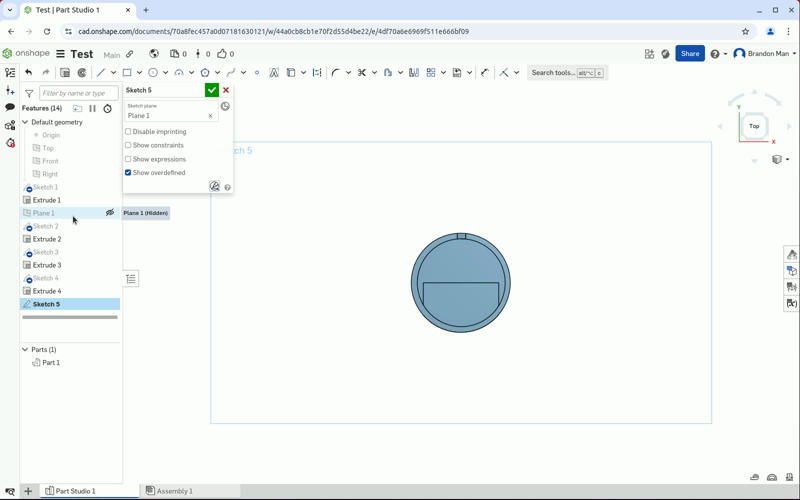
mouse_move(73, 352)
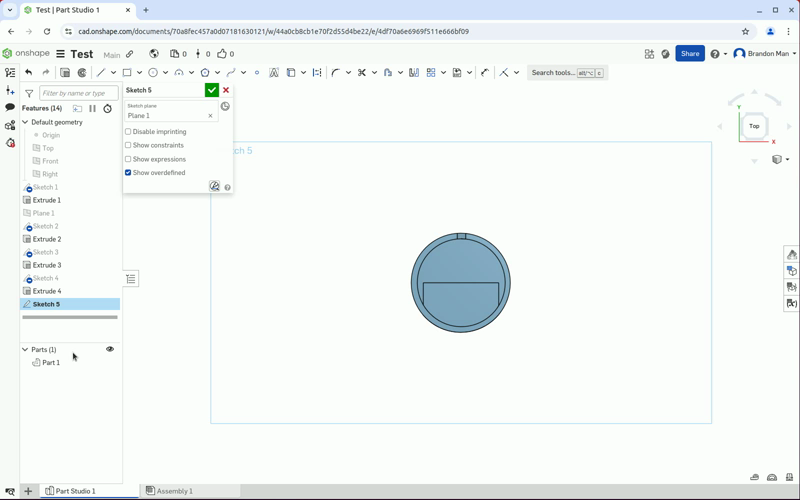
key(y)
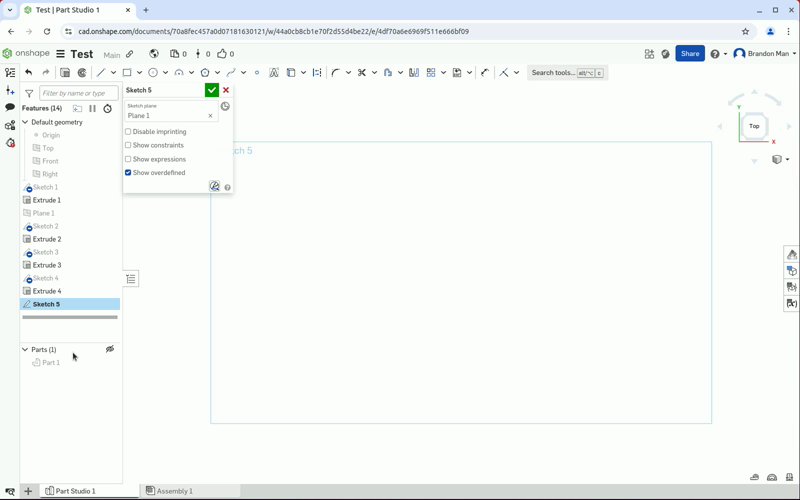
key(l)
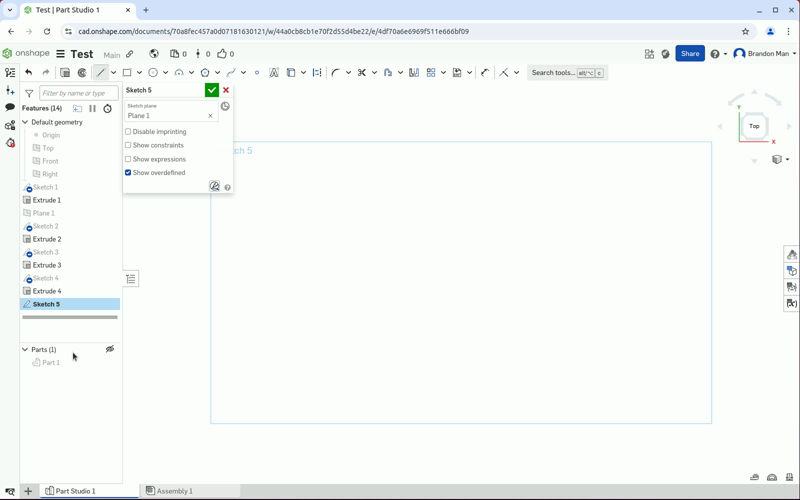
key_down(shift)
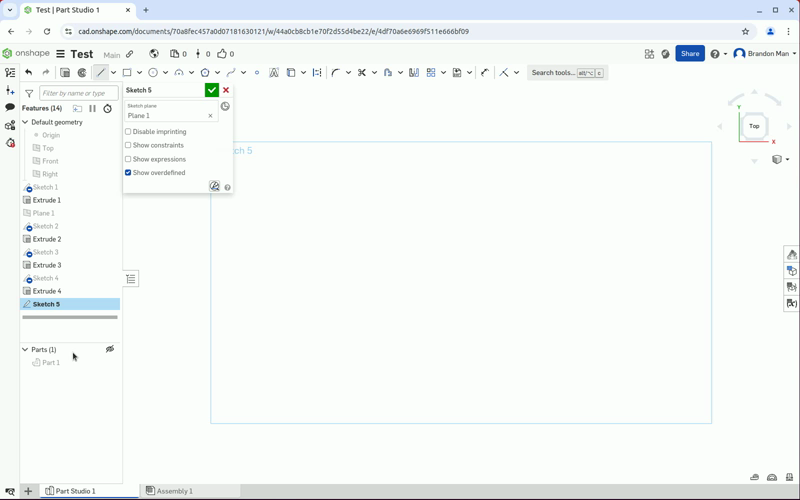
mouse_move(412, 286)
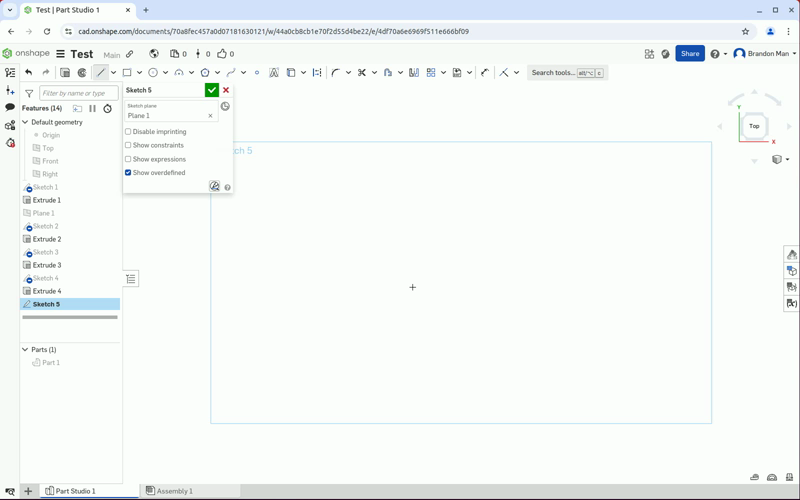
click(412, 286)
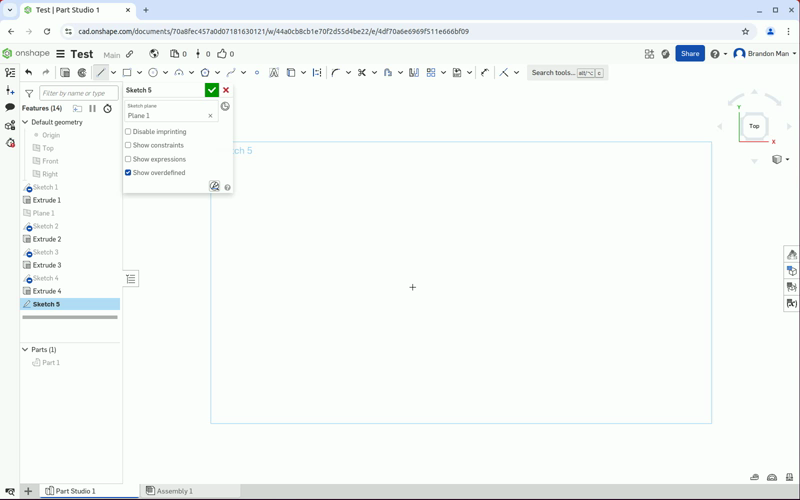
key_up(shift)
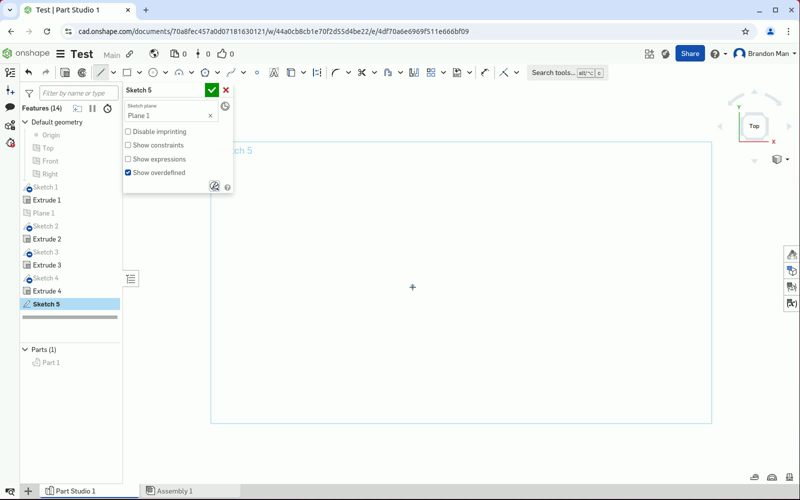
key_down(shift)
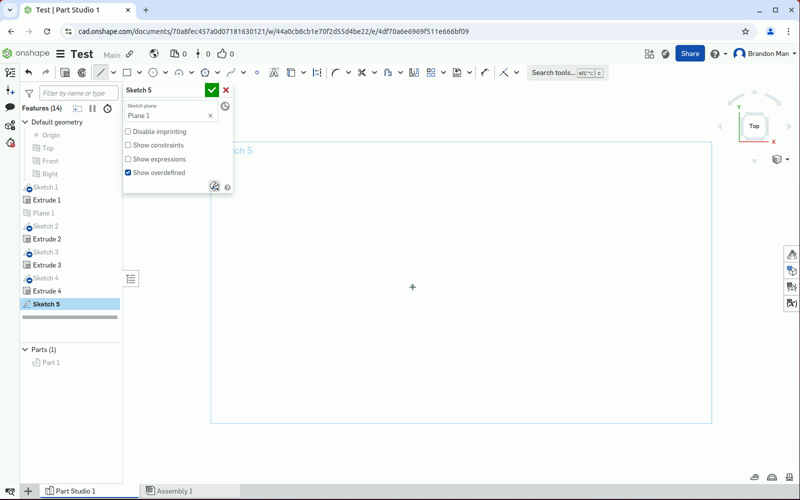
mouse_move(442, 286)
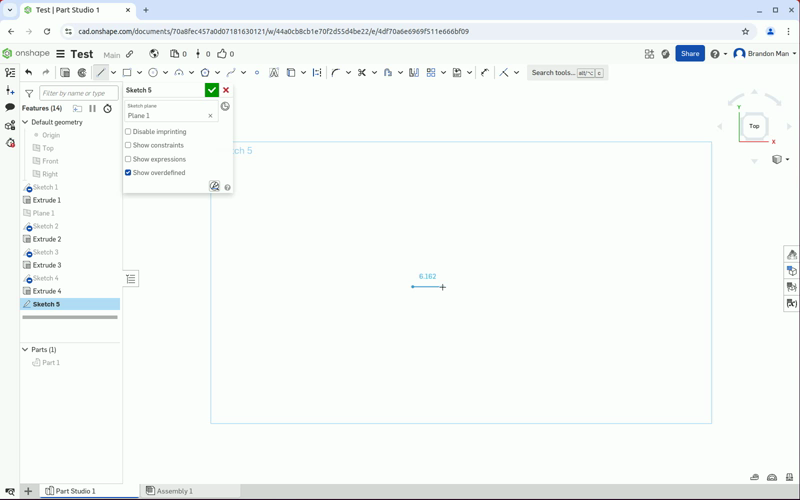
mouse_move(418, 286)
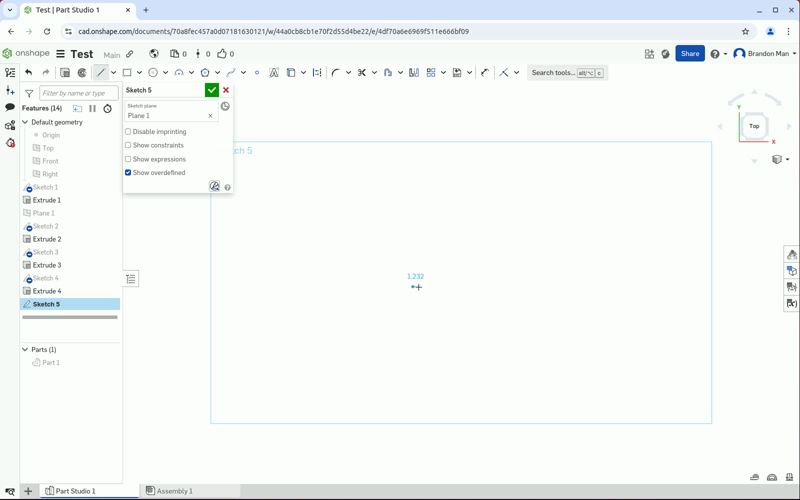
scroll(6)
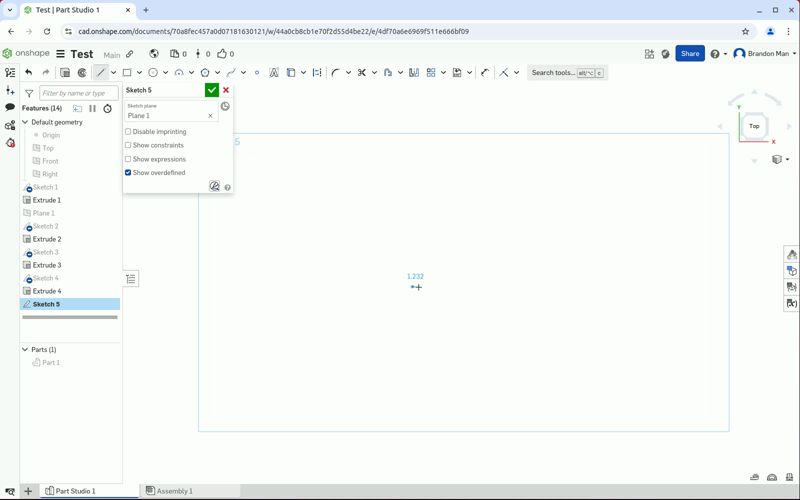
scroll(6)
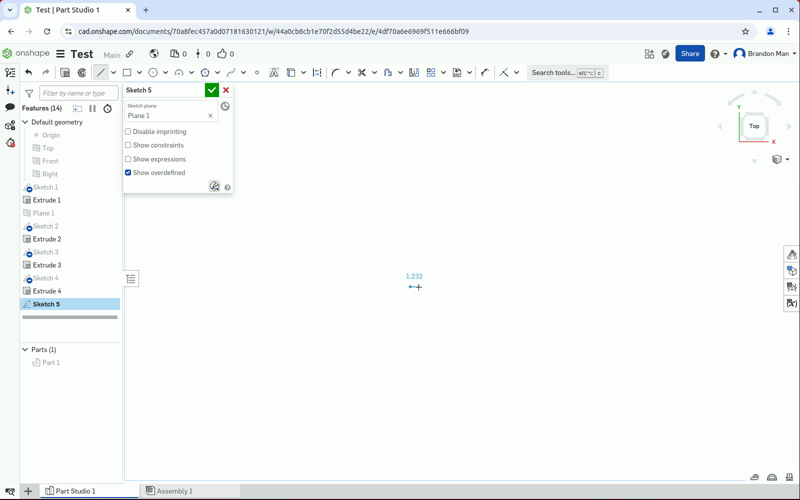
scroll(6)
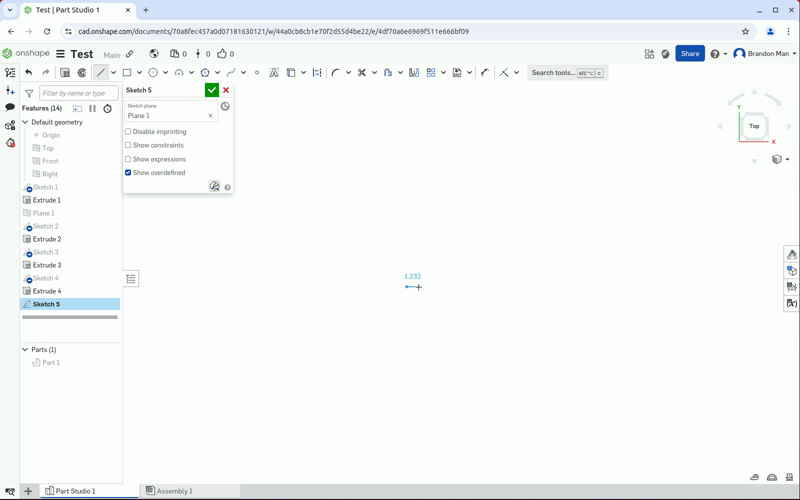
scroll(6)
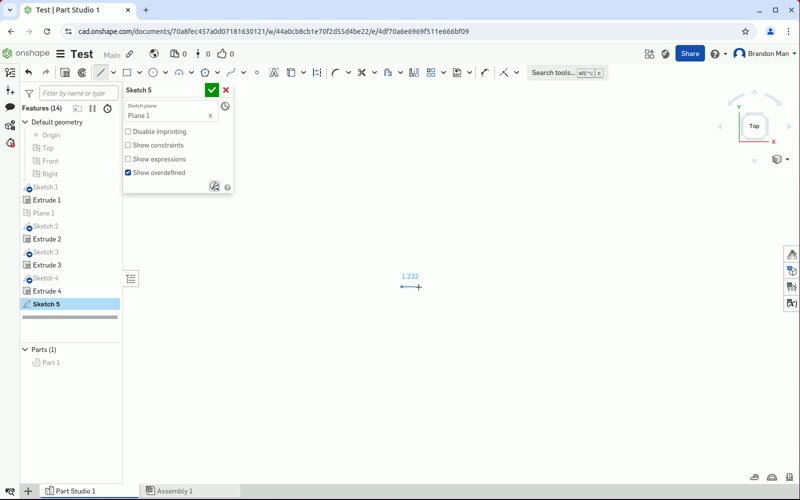
scroll(6)
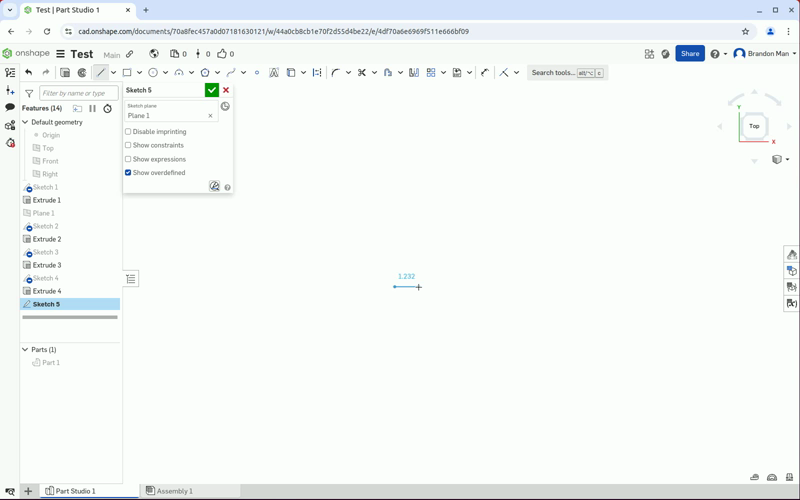
scroll(6)
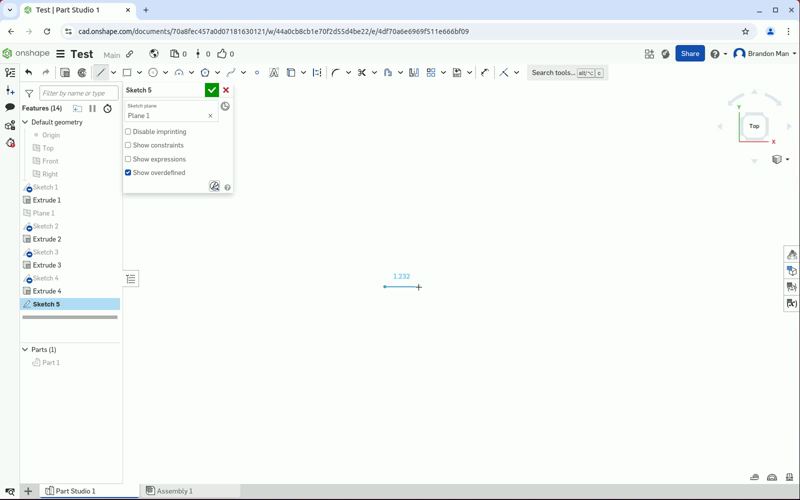
scroll(6)
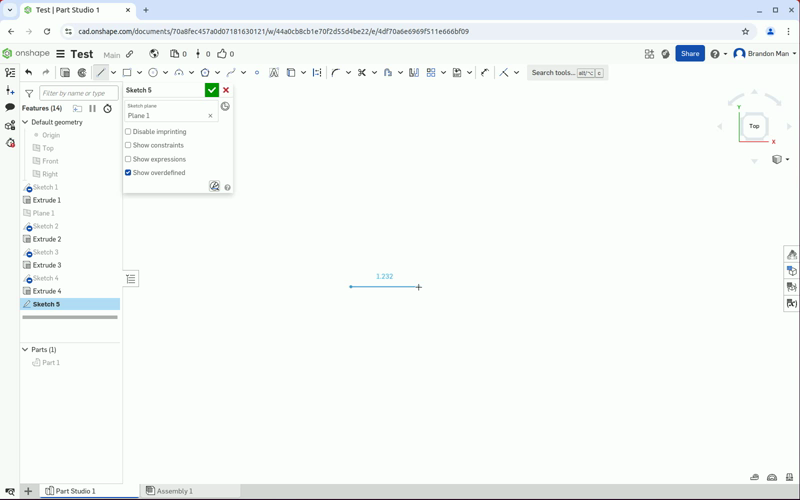
click(418, 286)
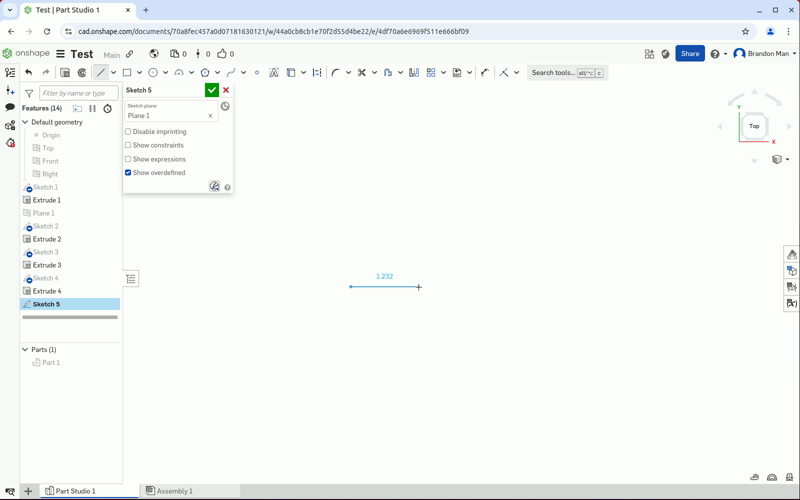
scroll(-6)
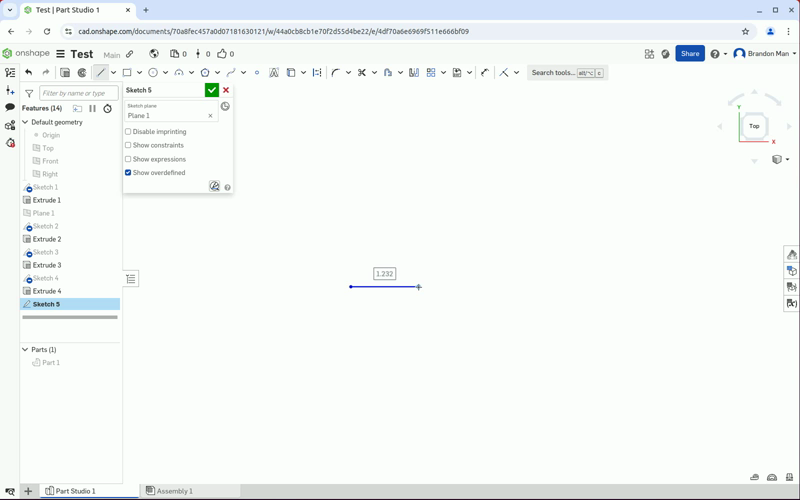
scroll(-6)
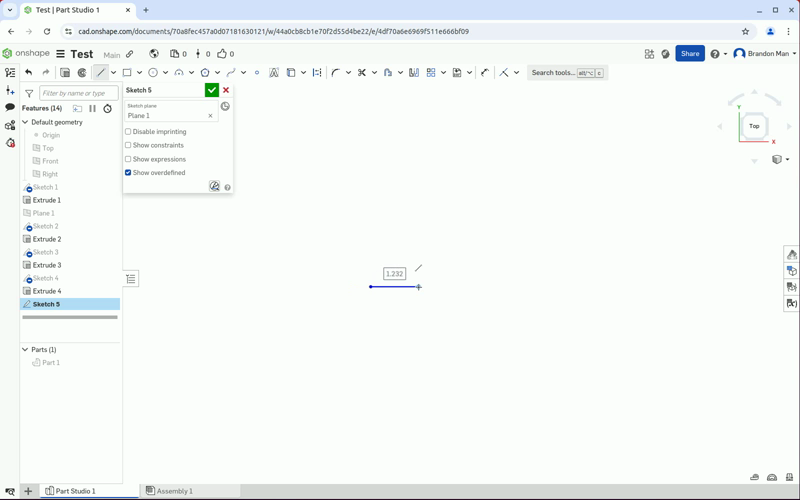
scroll(-6)
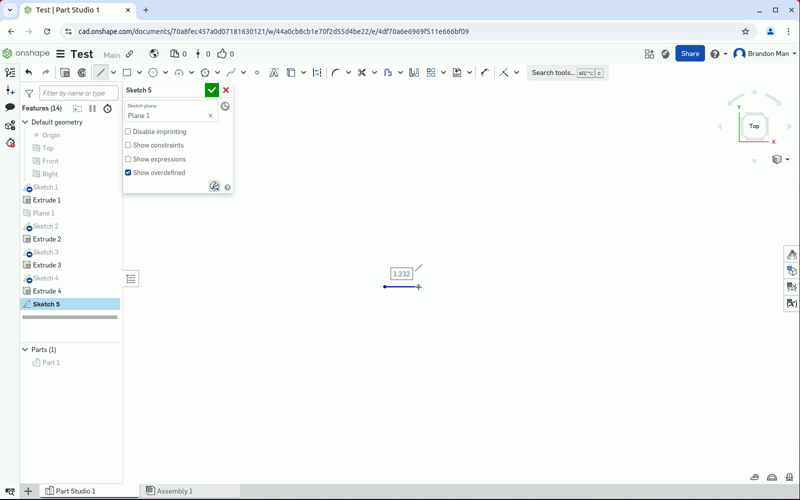
scroll(-6)
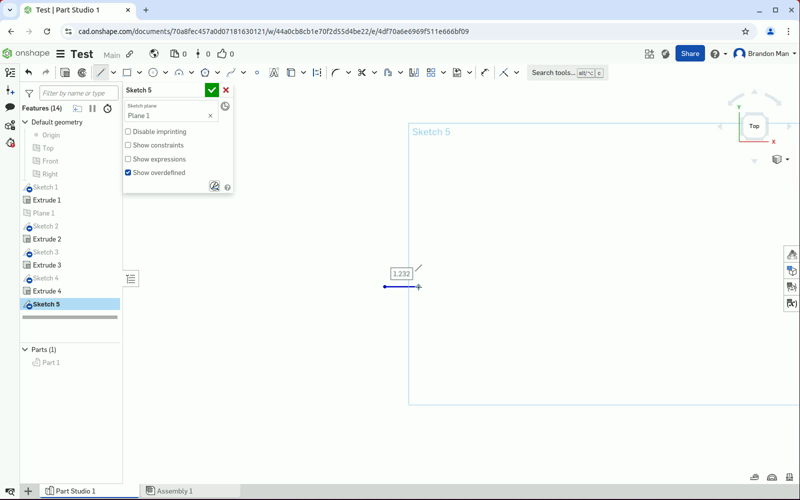
scroll(-6)
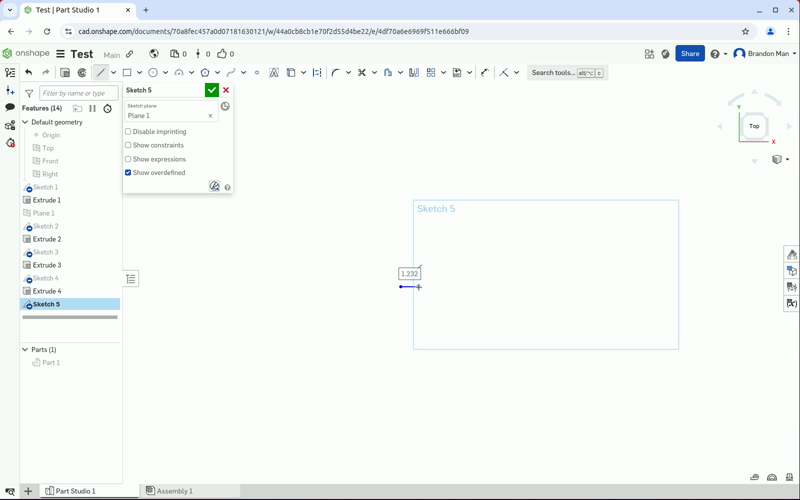
scroll(-6)
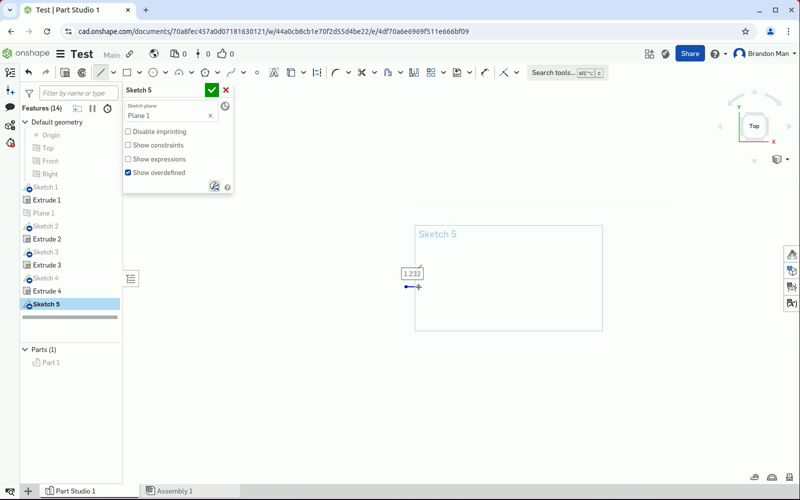
scroll(-6)
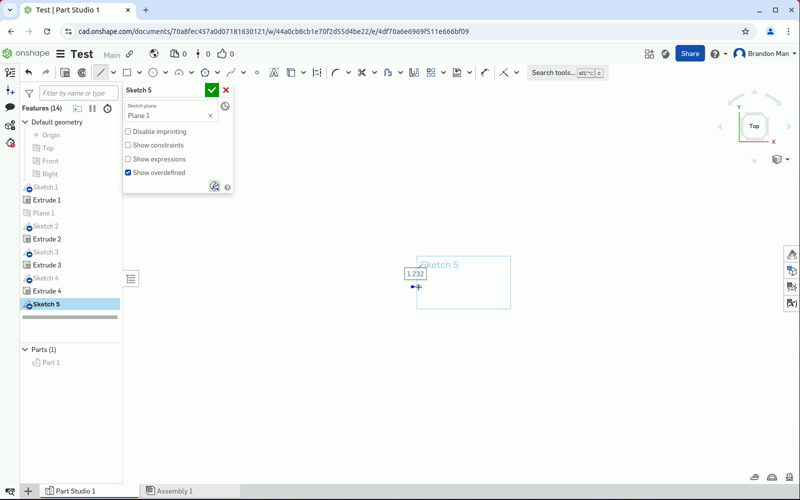
key_up(shift)
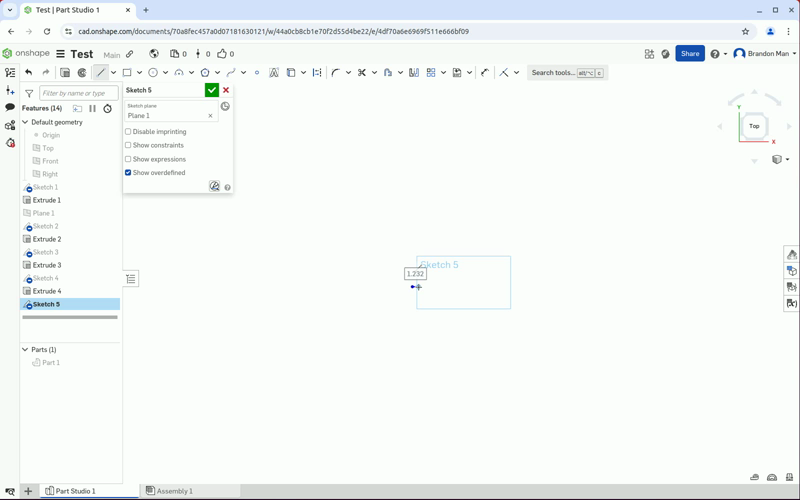
key(esc)
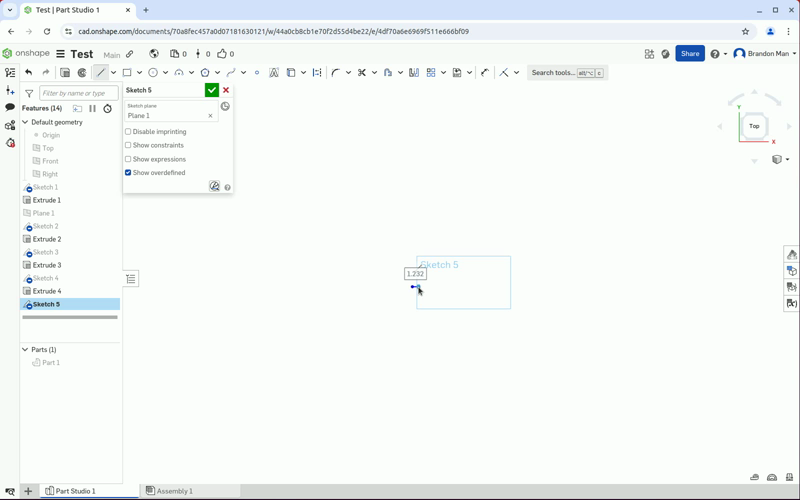
key(a)
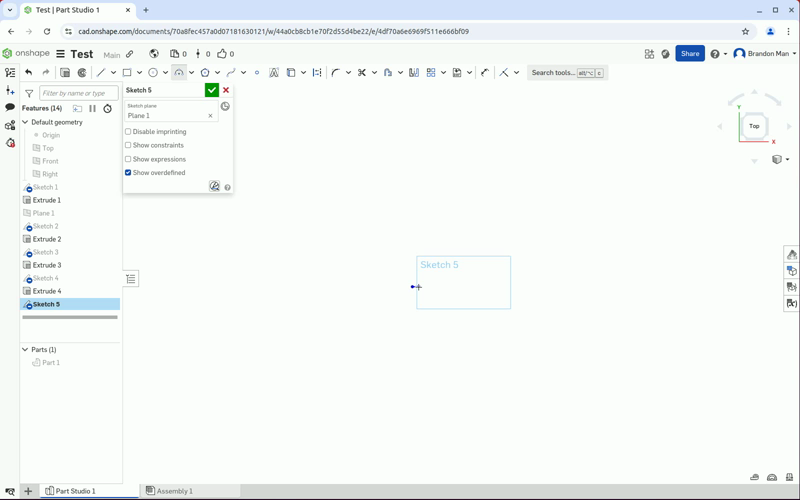
mouse_move(418, 286)
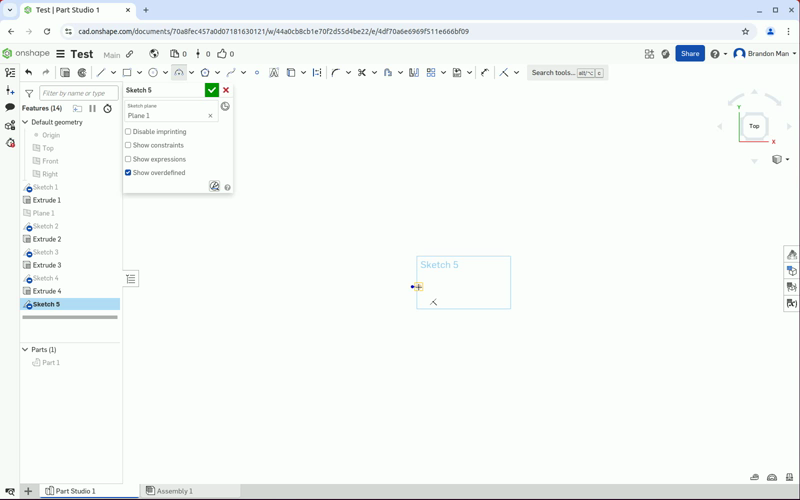
click(418, 286)
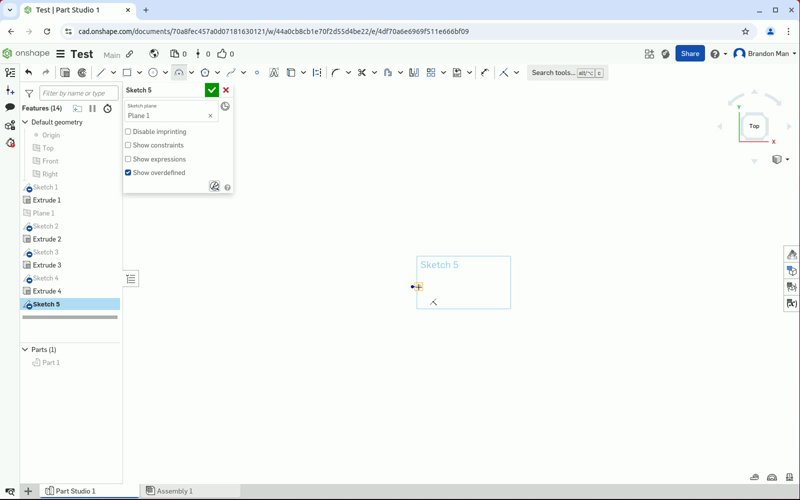
key_down(shift)
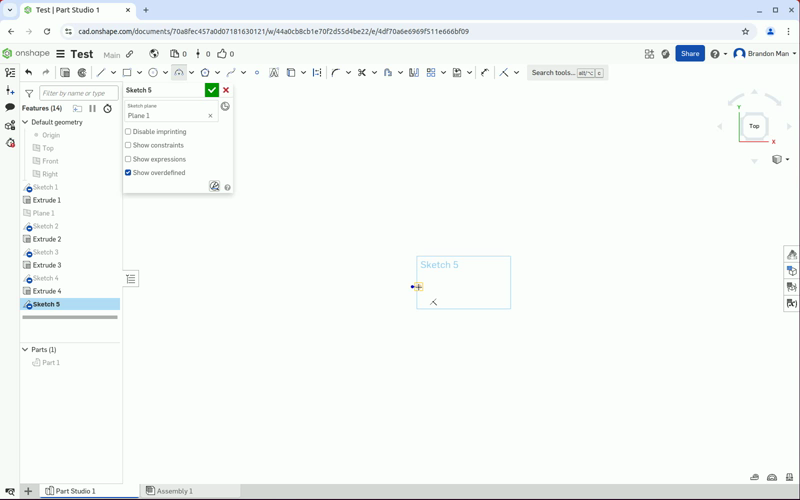
mouse_move(418, 278)
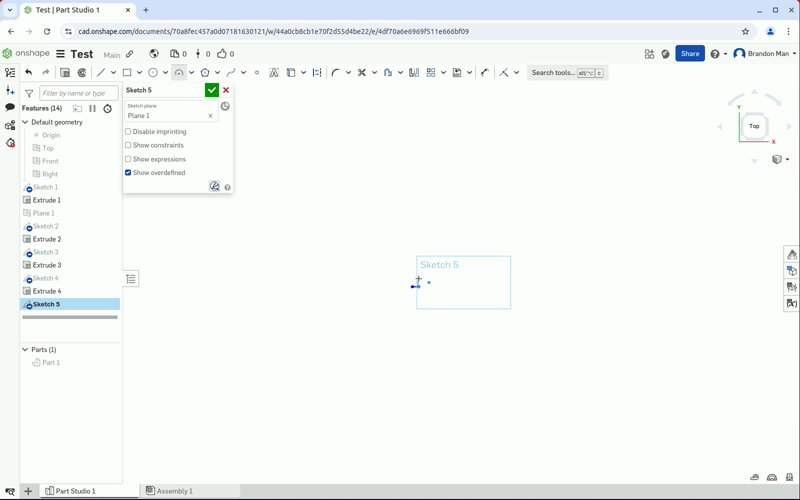
click(418, 278)
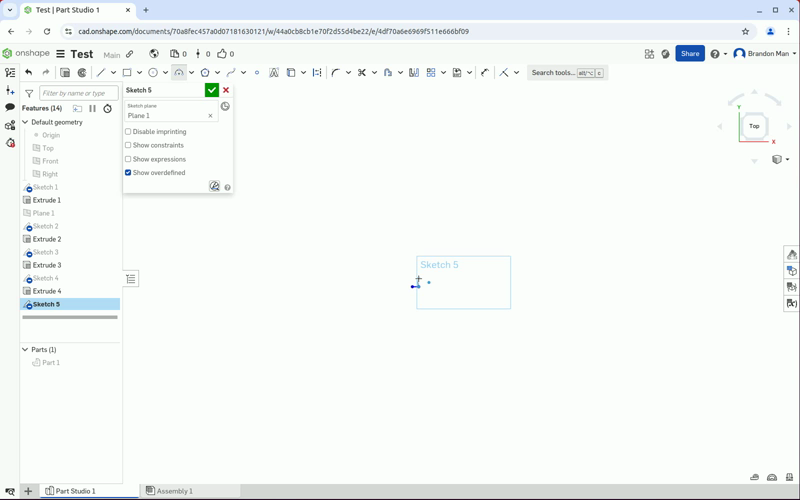
mouse_move(418, 282)
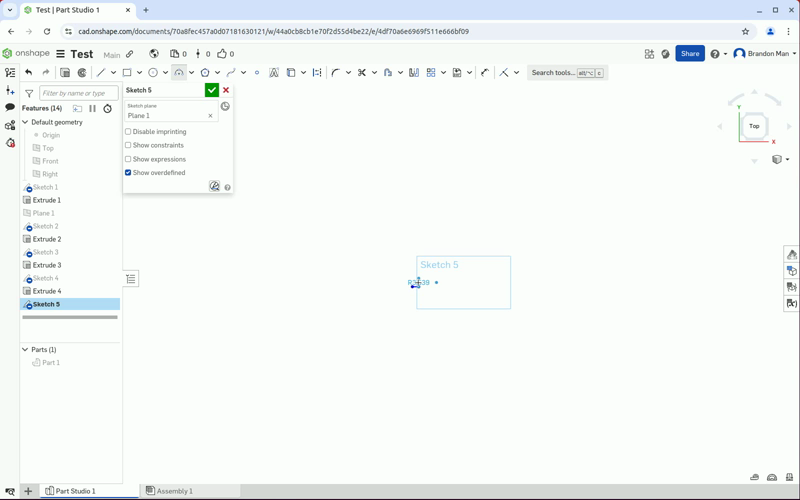
scroll(6)
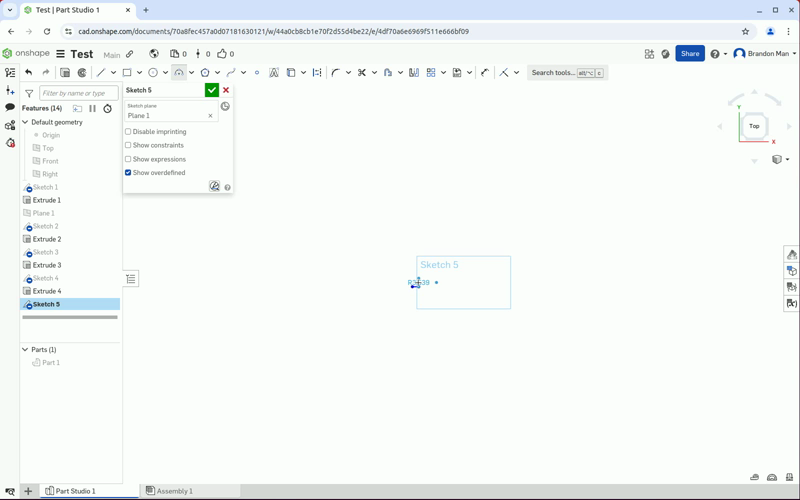
scroll(6)
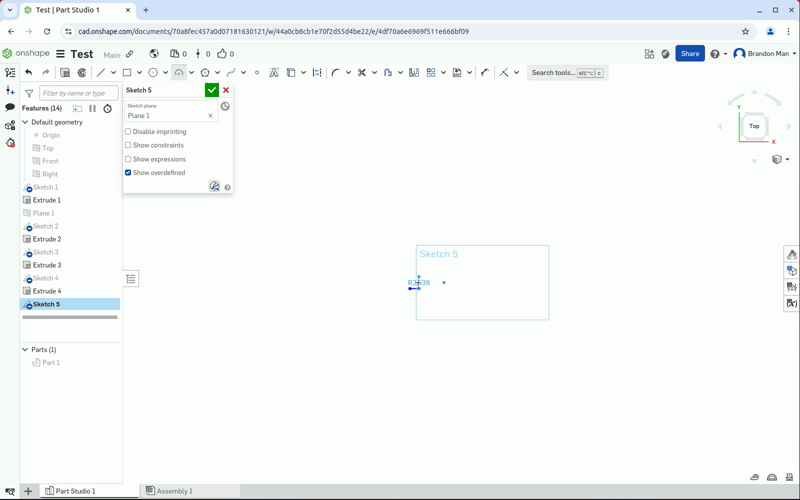
scroll(6)
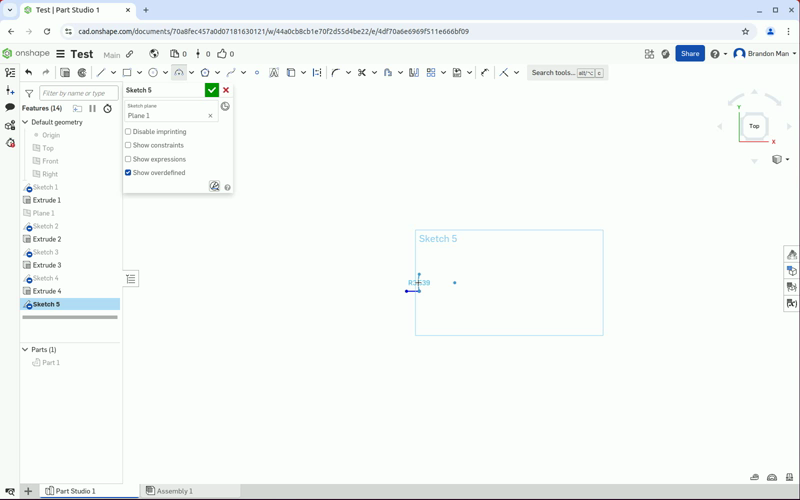
scroll(6)
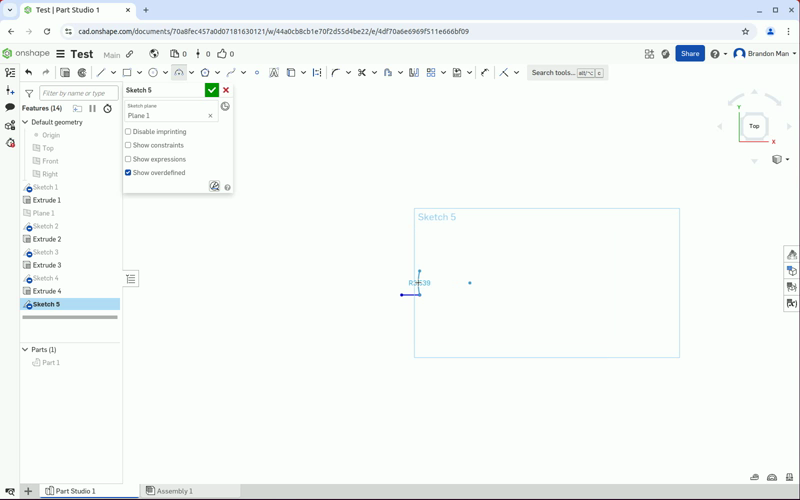
scroll(6)
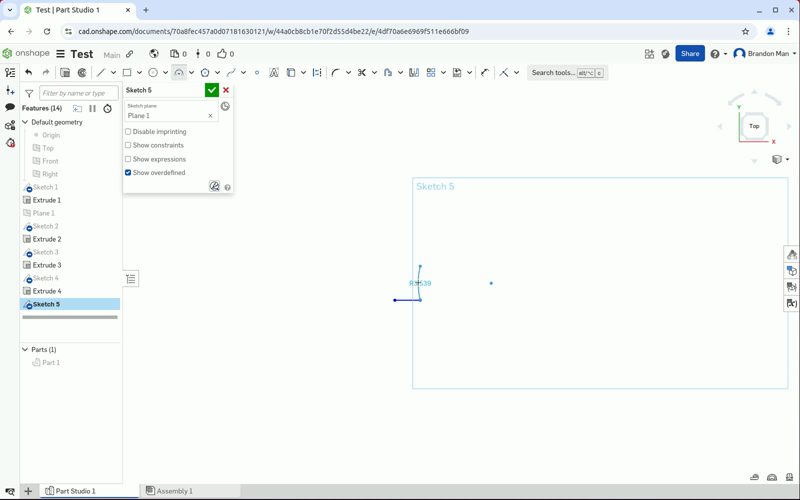
scroll(6)
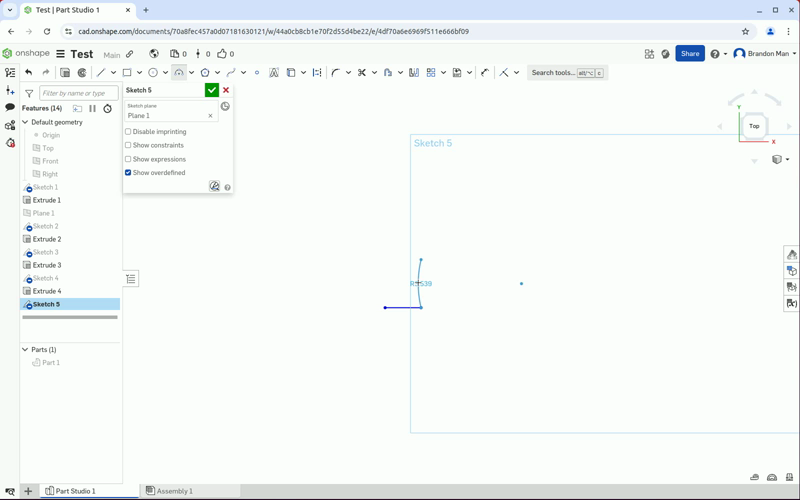
scroll(6)
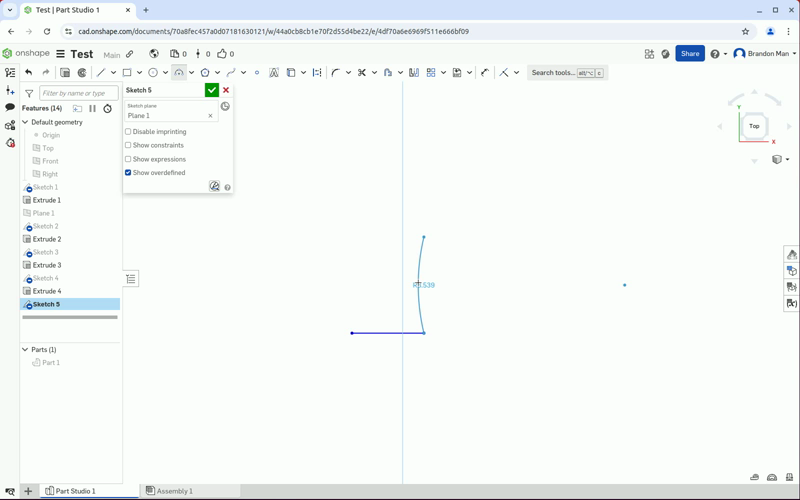
click(418, 282)
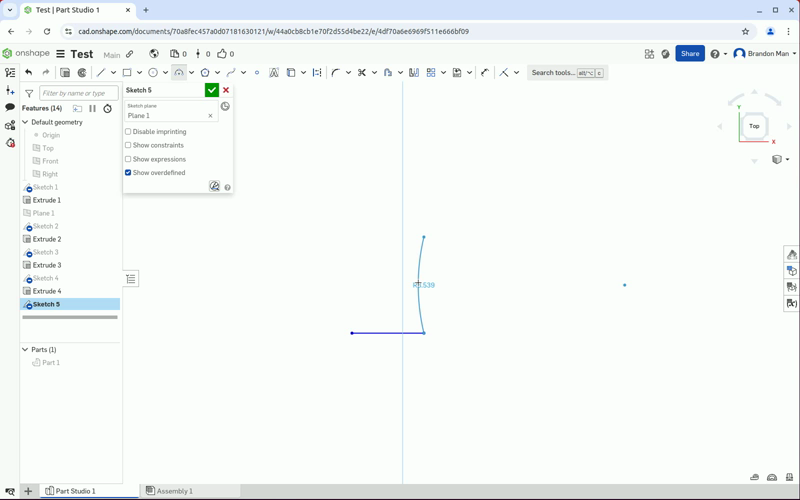
scroll(-6)
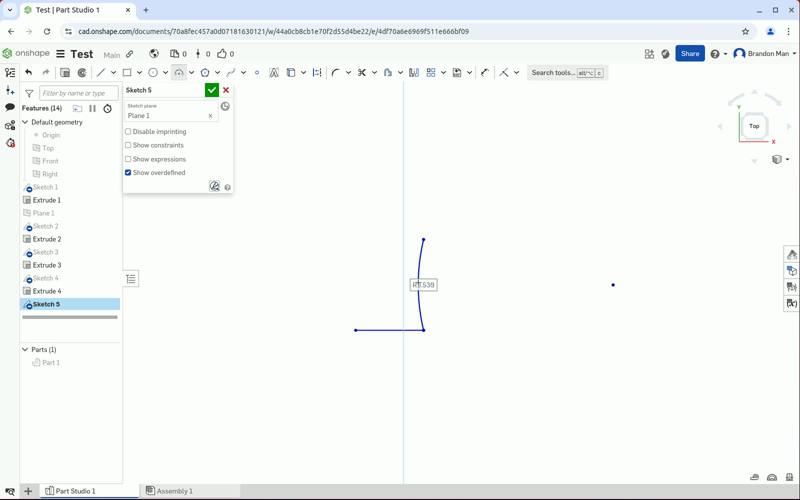
scroll(-6)
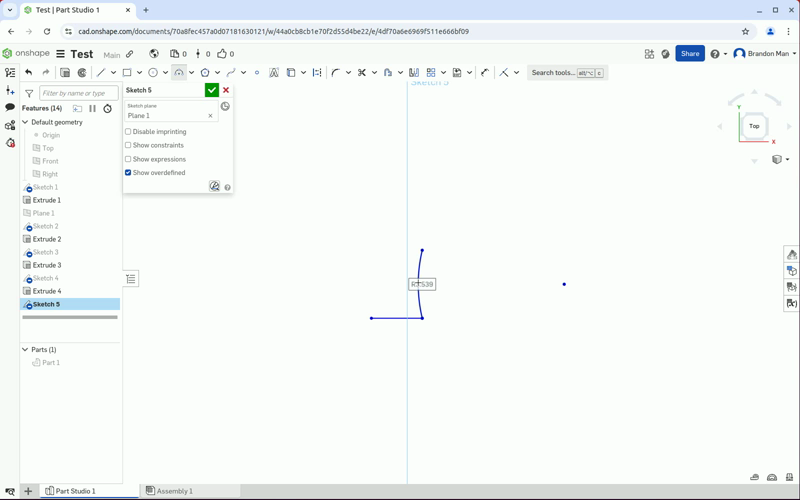
scroll(-6)
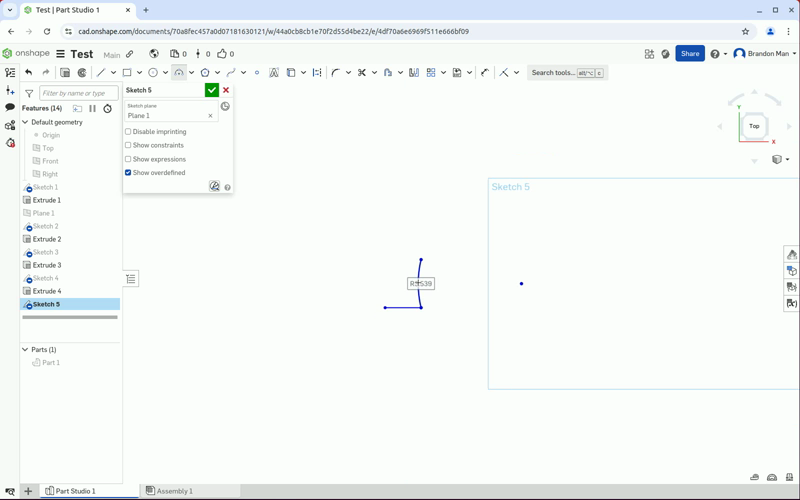
scroll(-6)
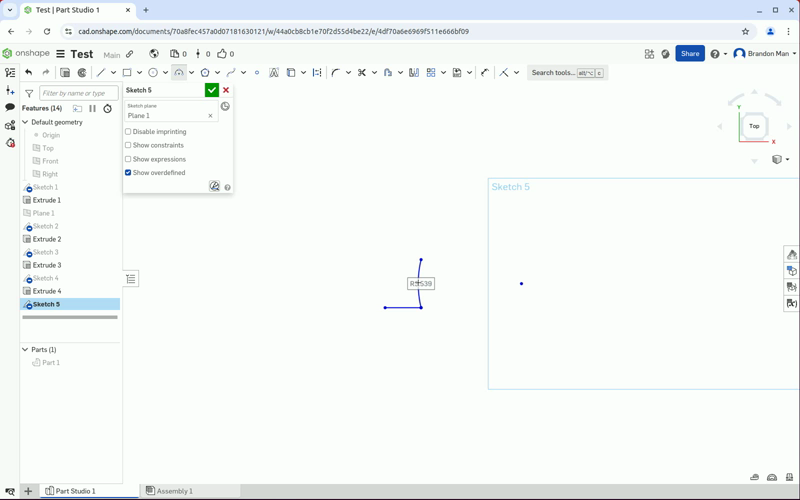
scroll(-6)
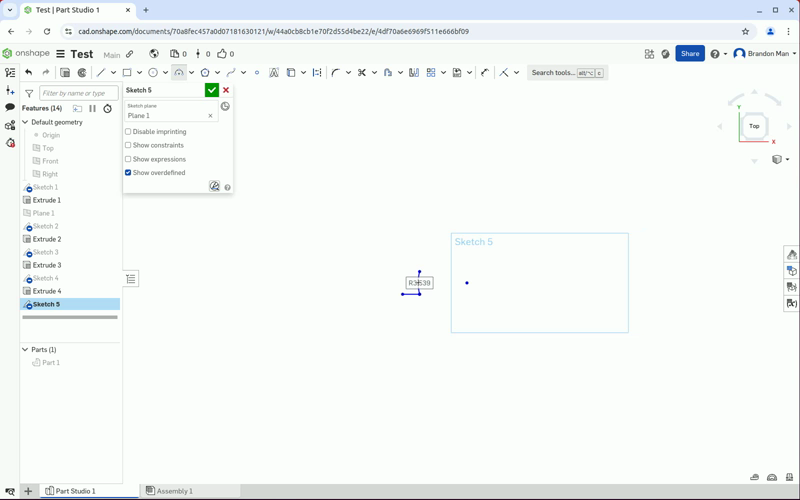
scroll(-6)
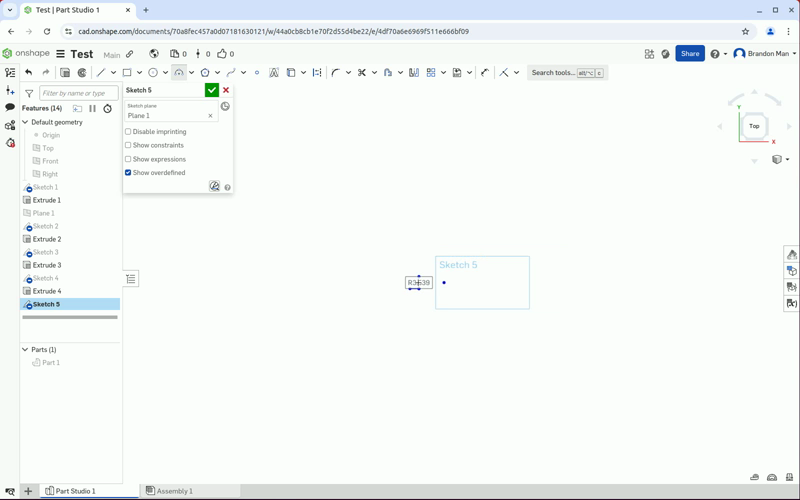
scroll(-6)
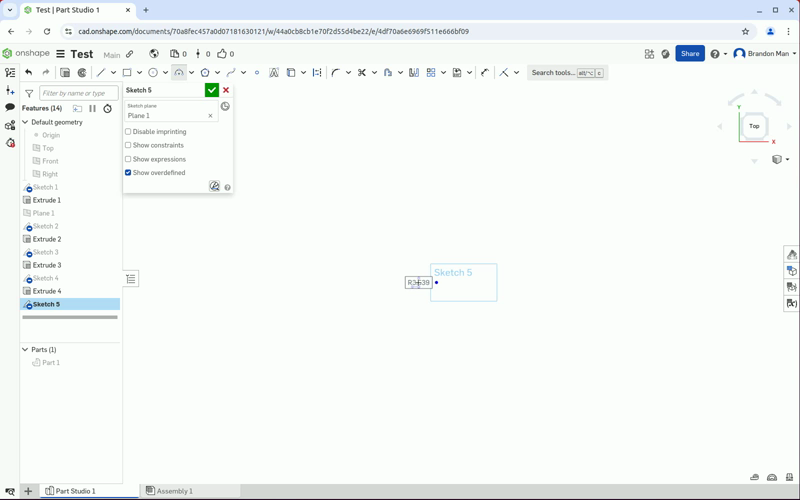
key_up(shift)
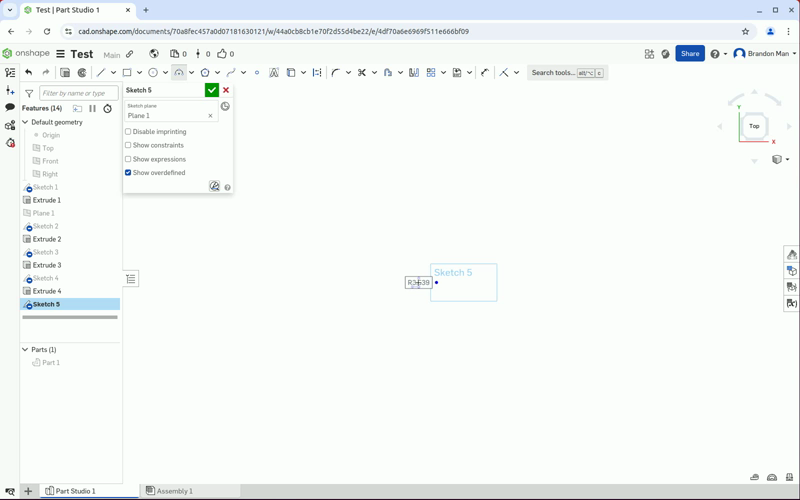
key(esc)
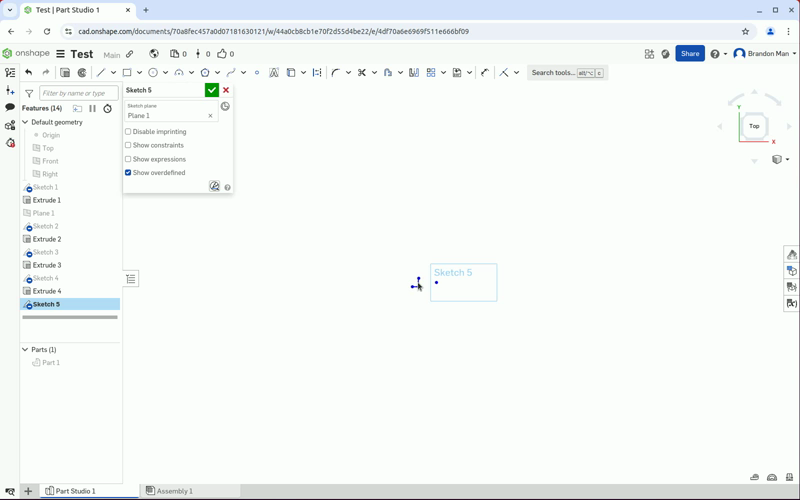
key(l)
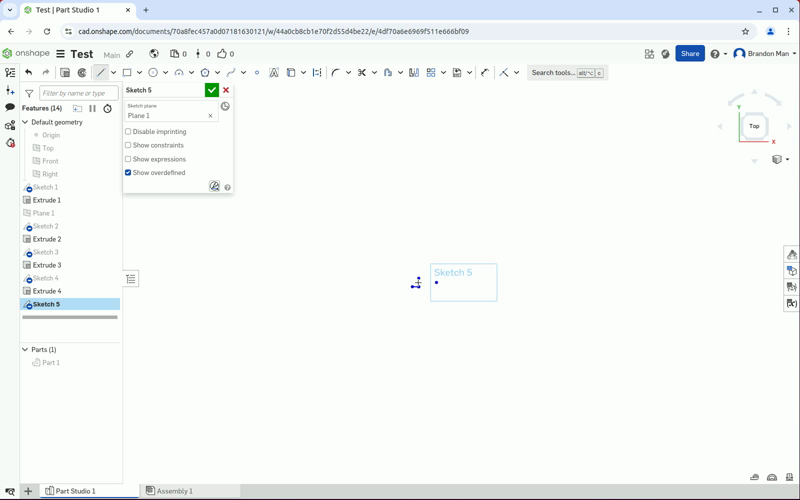
mouse_move(418, 278)
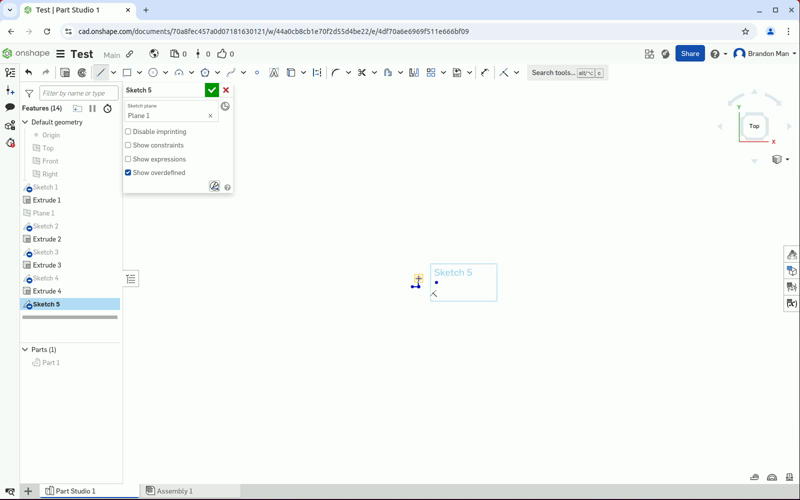
scroll(6)
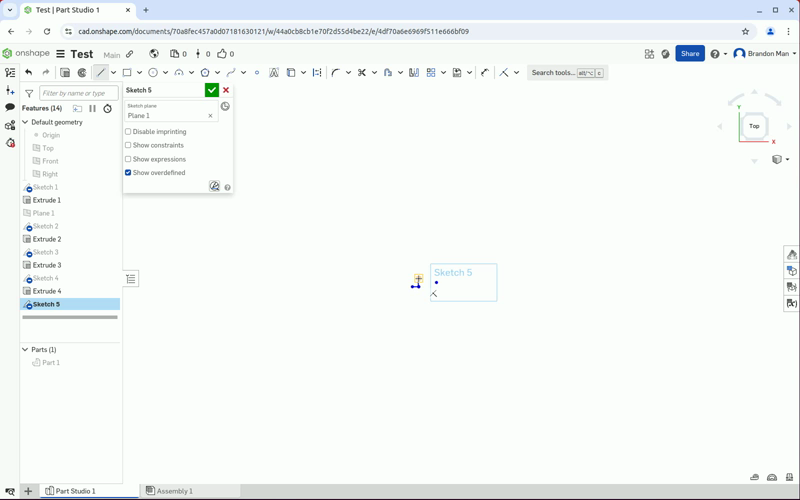
scroll(6)
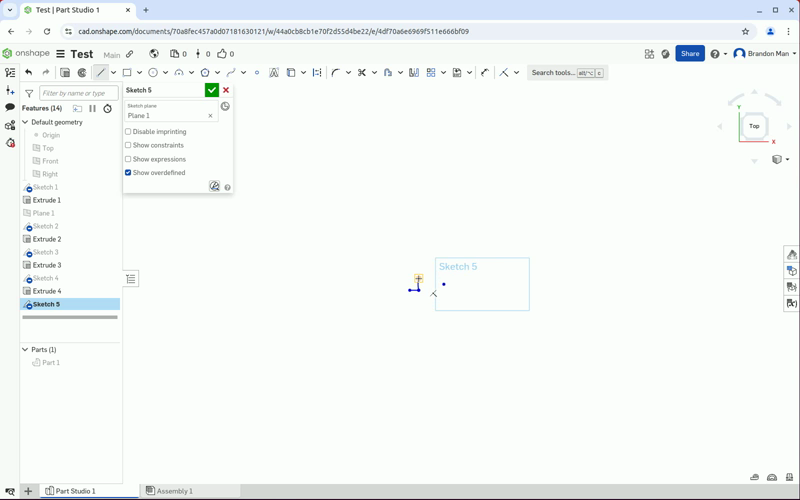
scroll(6)
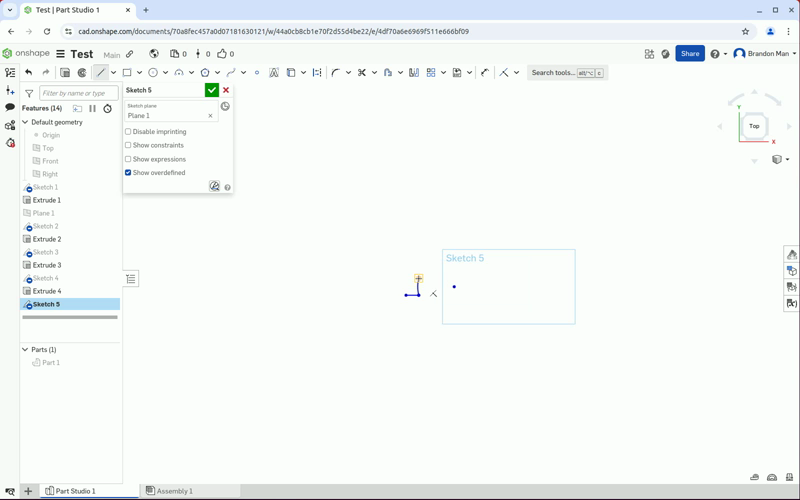
scroll(6)
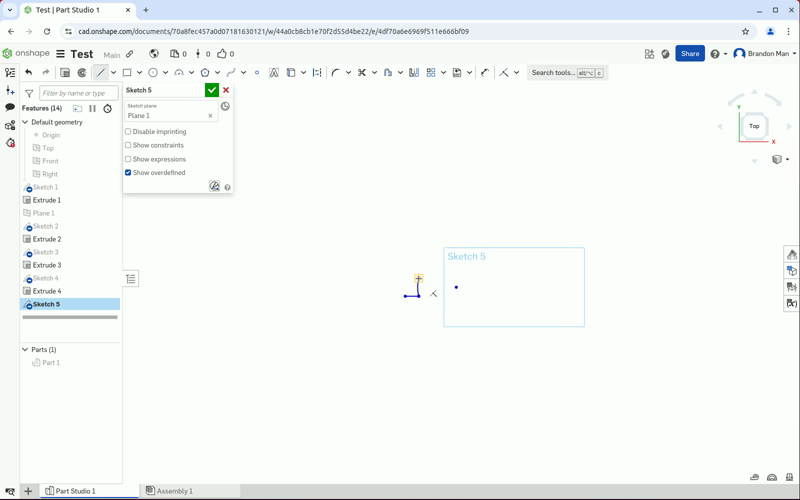
scroll(6)
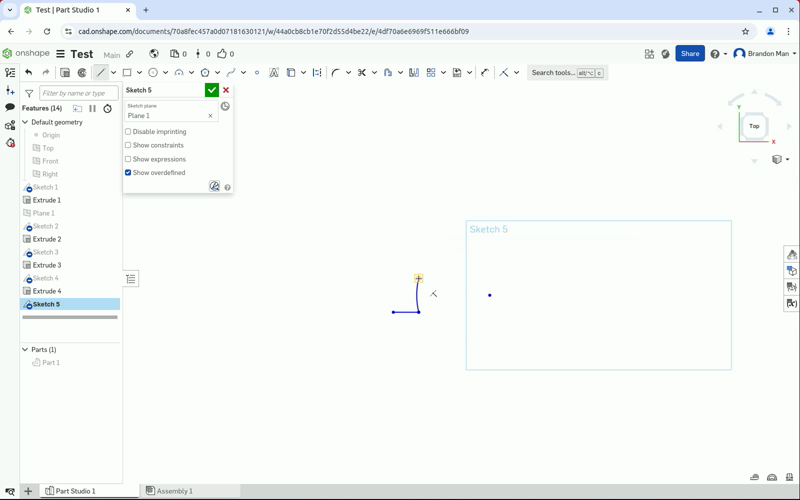
scroll(6)
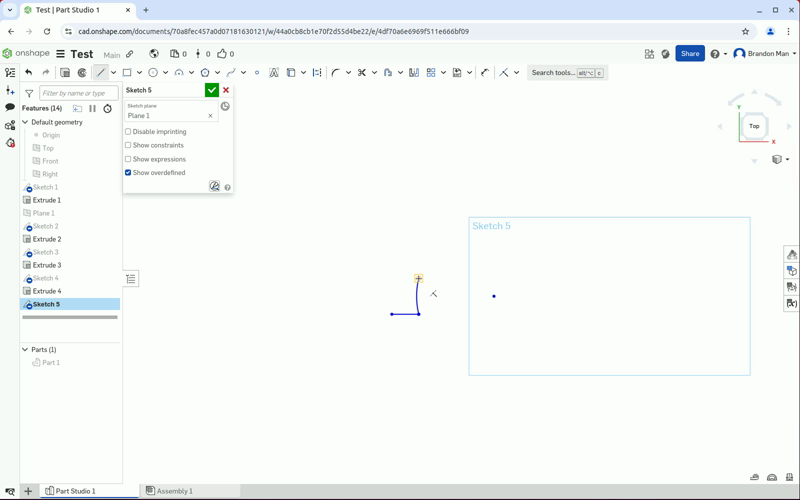
scroll(6)
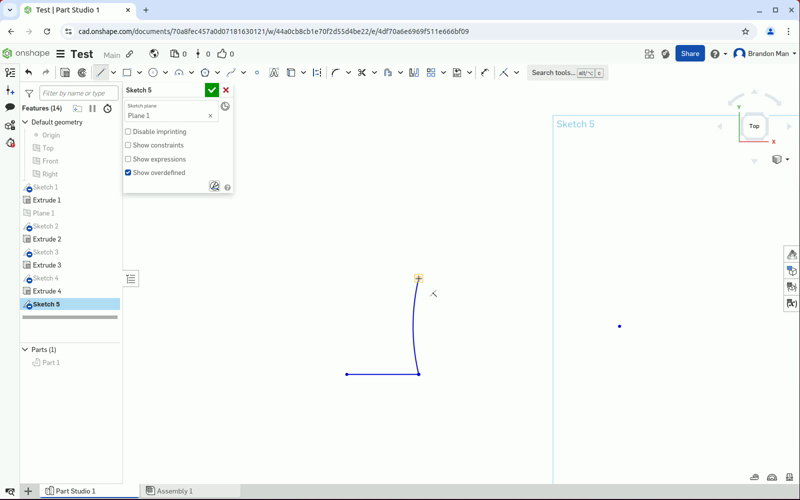
click(418, 278)
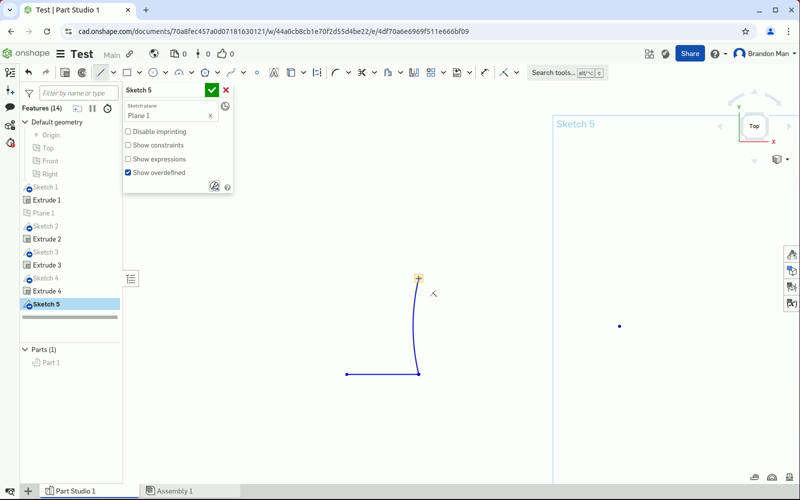
scroll(-6)
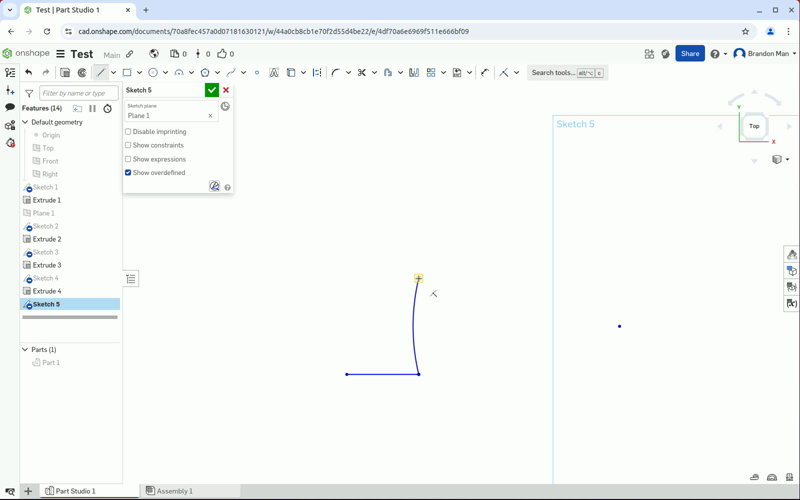
scroll(-6)
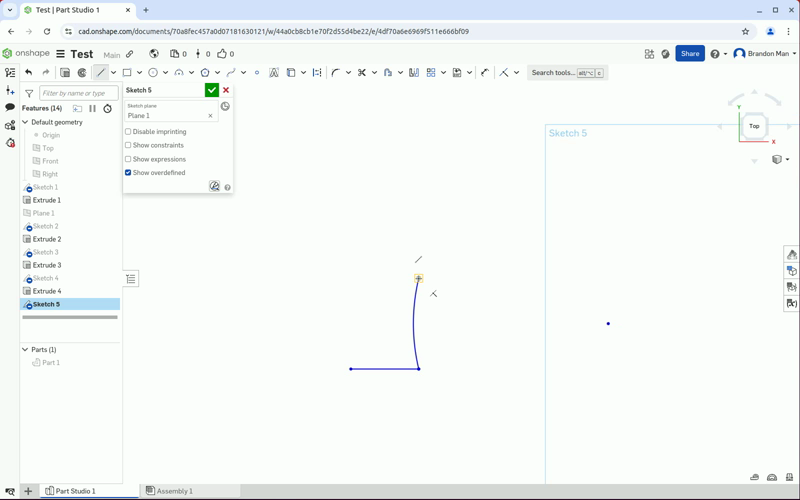
scroll(-6)
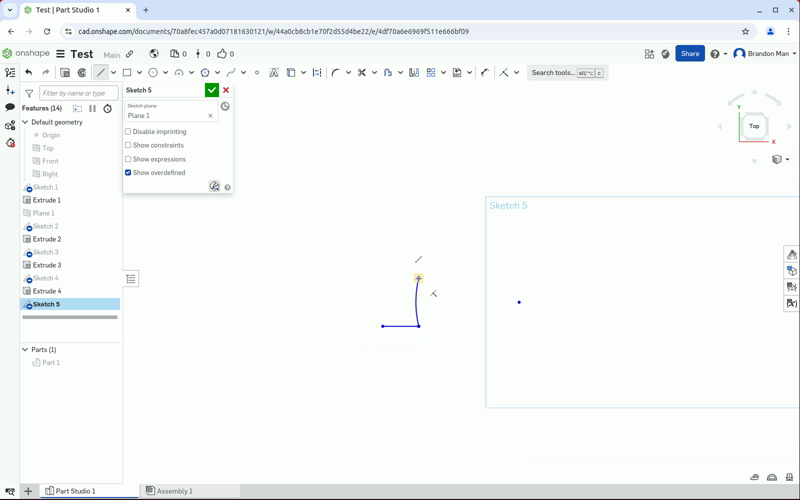
scroll(-6)
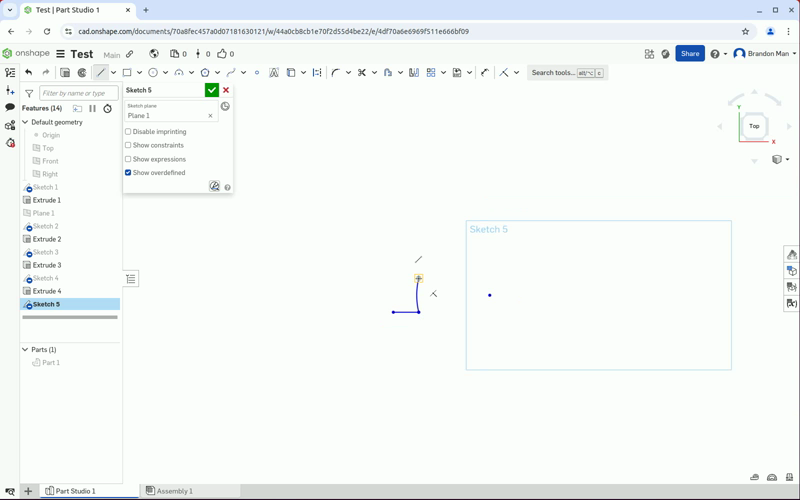
scroll(-6)
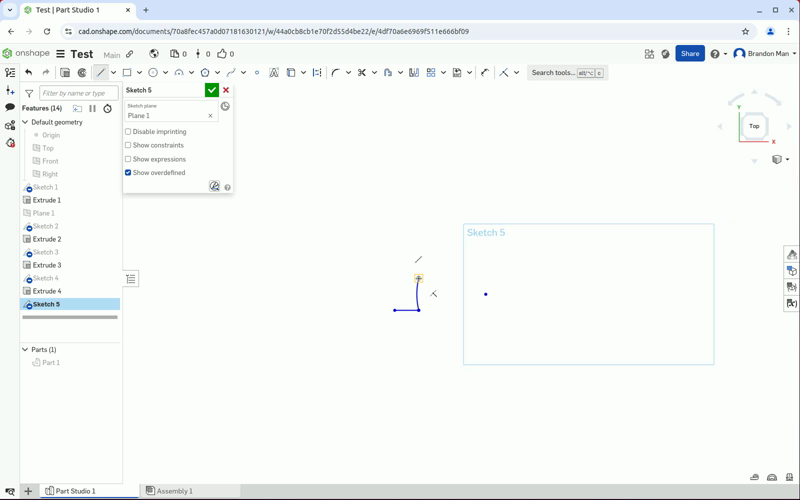
scroll(-6)
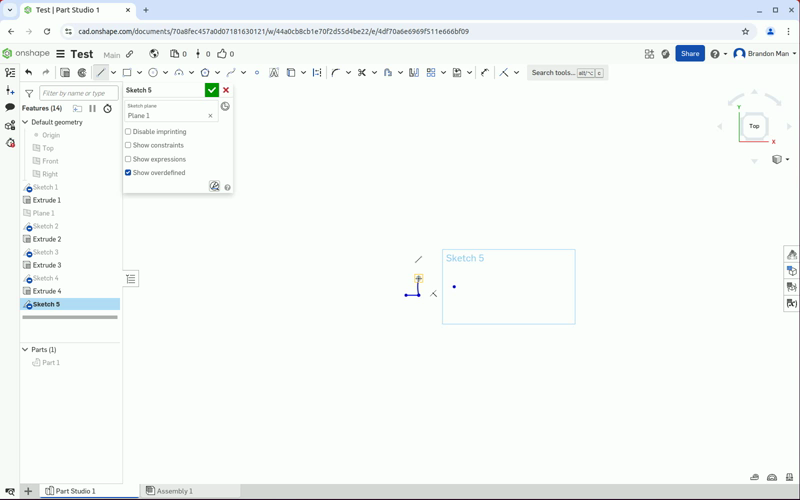
scroll(-6)
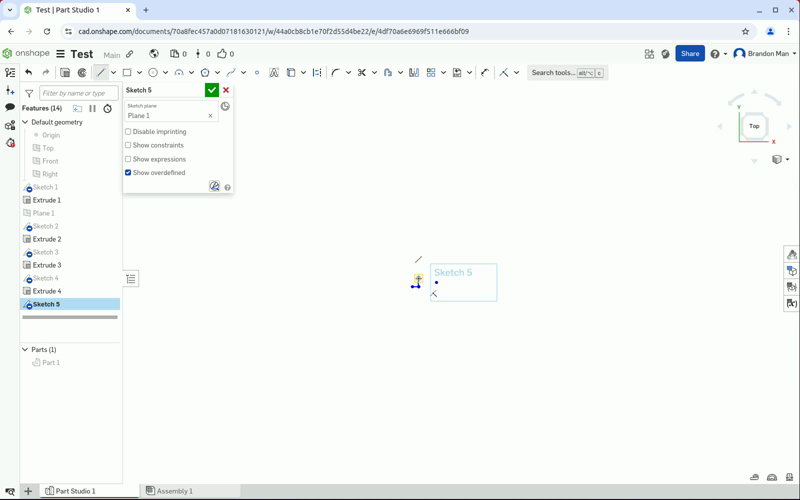
key_down(shift)
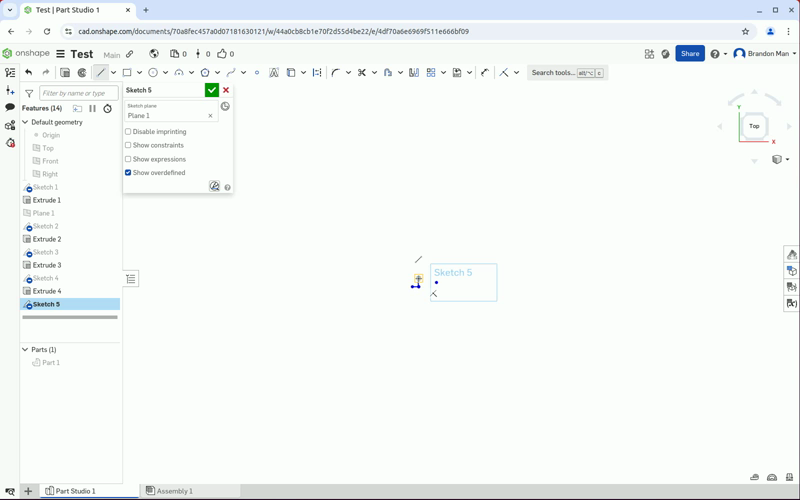
mouse_move(448, 278)
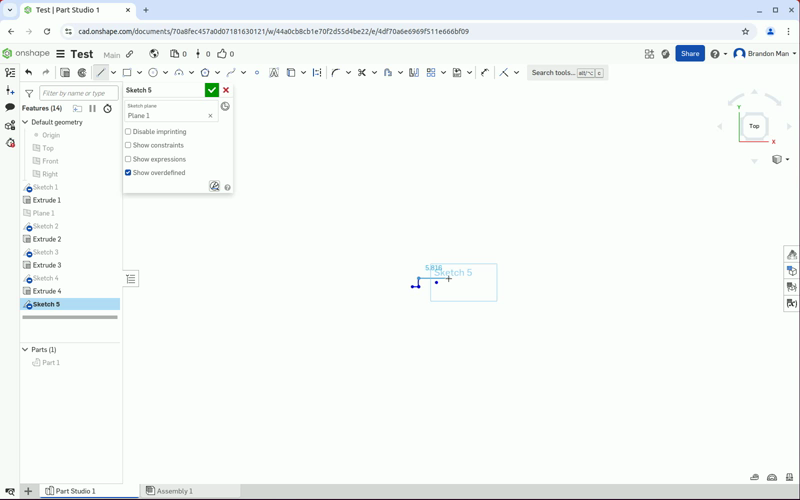
mouse_move(412, 278)
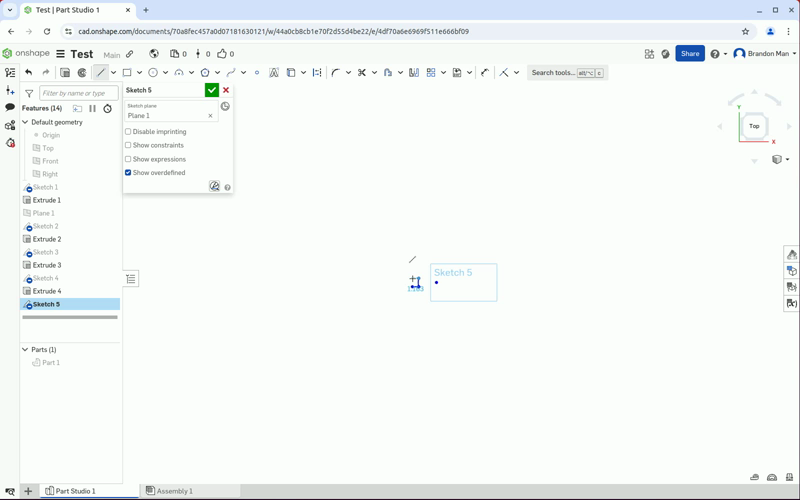
scroll(6)
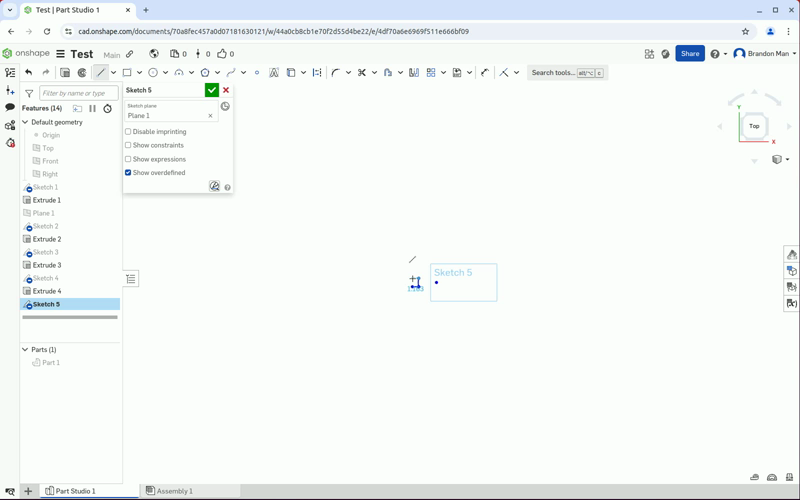
scroll(6)
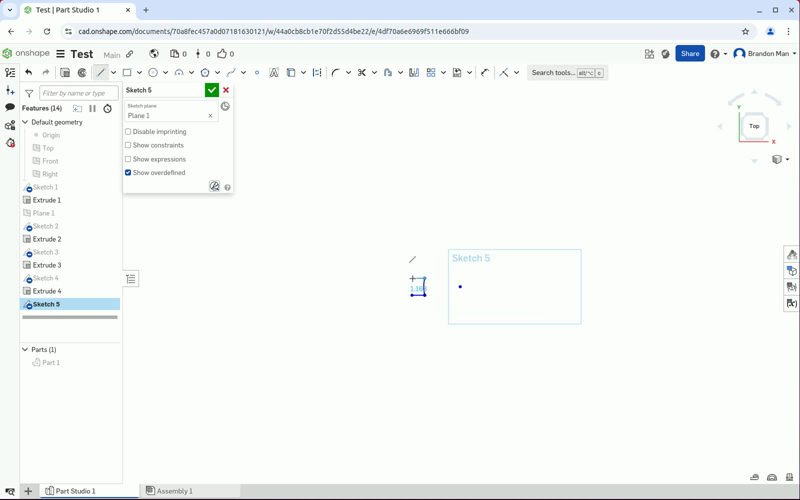
scroll(6)
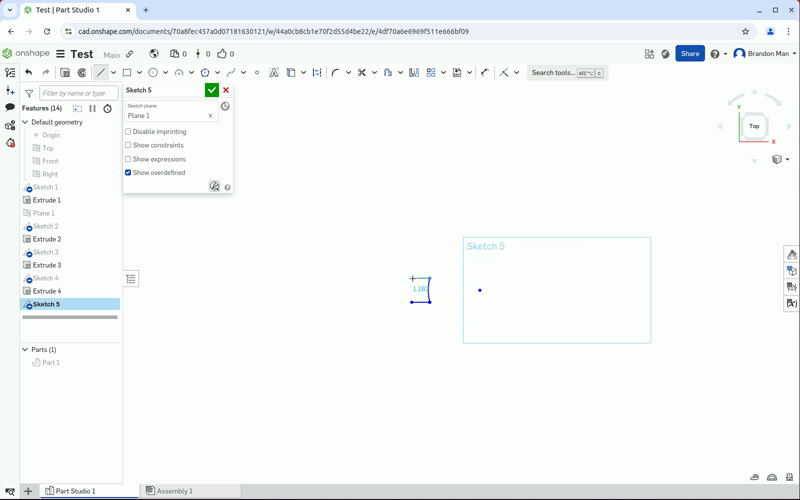
scroll(6)
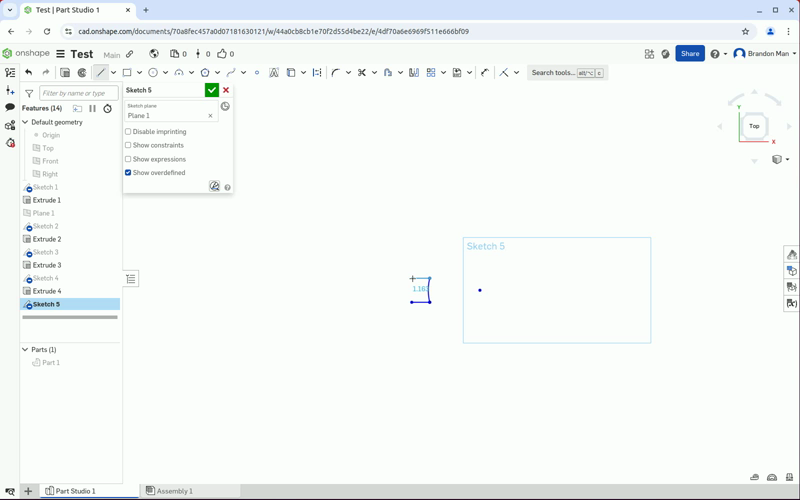
scroll(6)
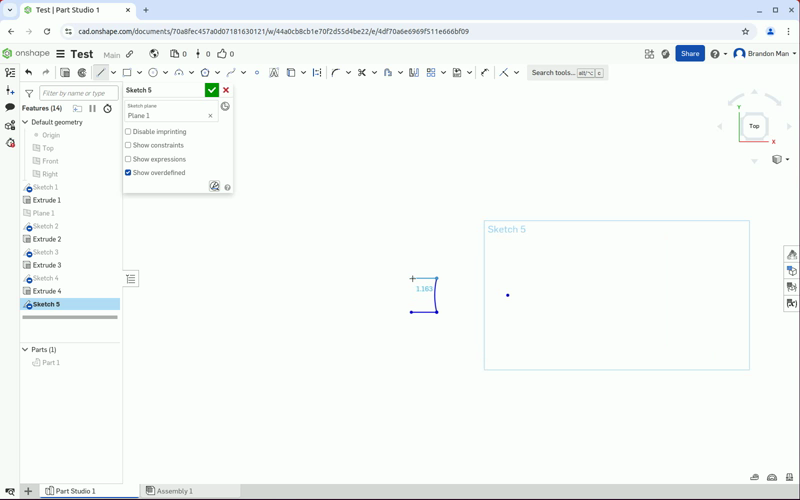
scroll(6)
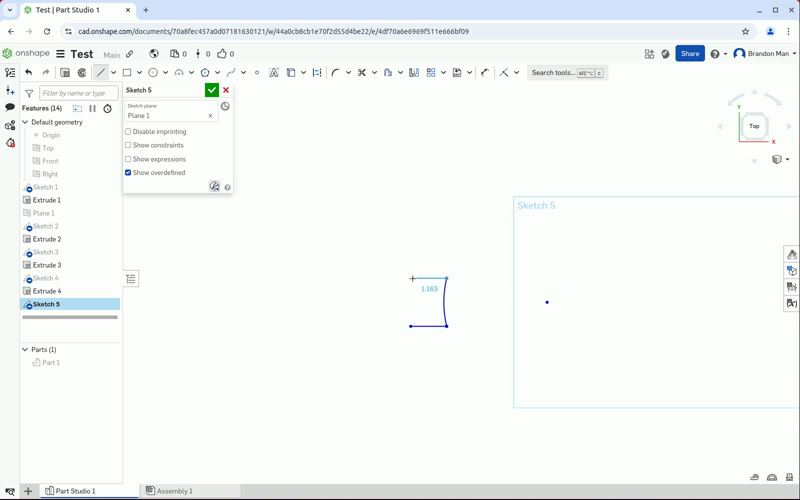
scroll(6)
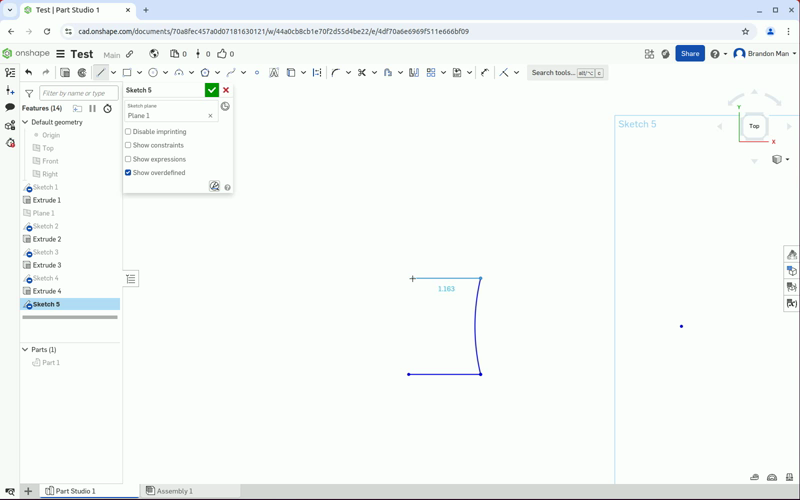
click(412, 278)
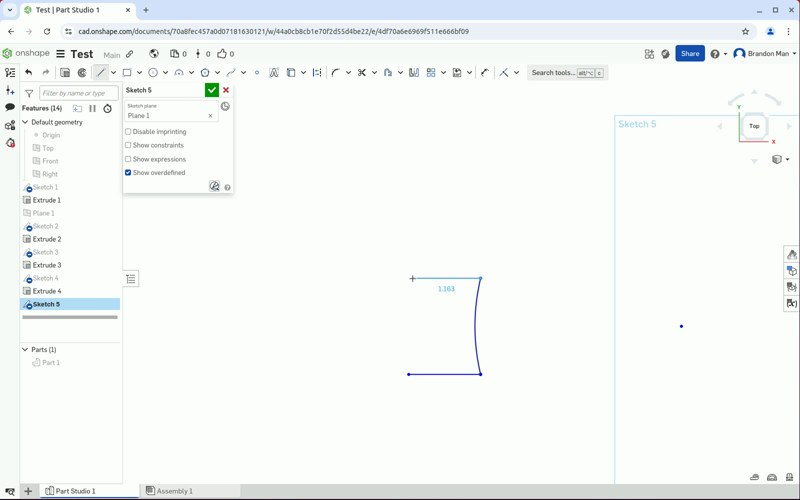
scroll(-6)
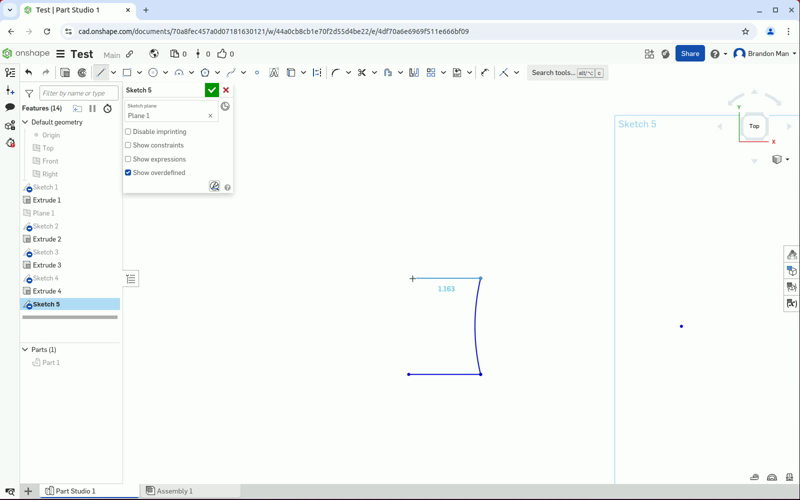
scroll(-6)
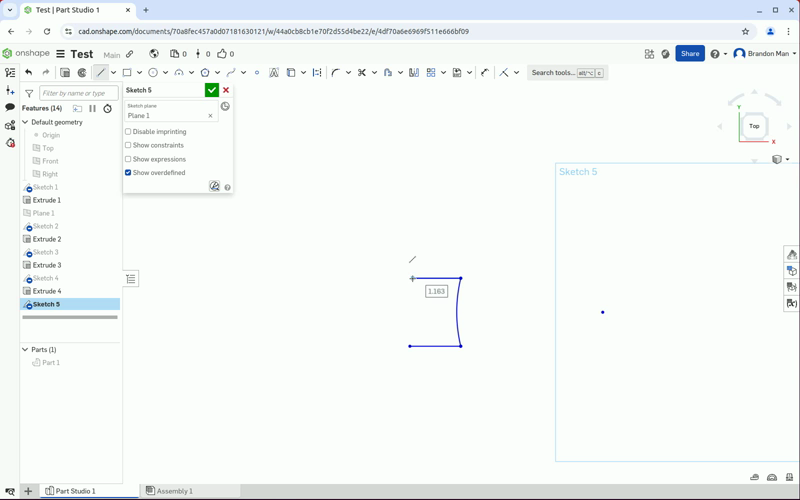
scroll(-6)
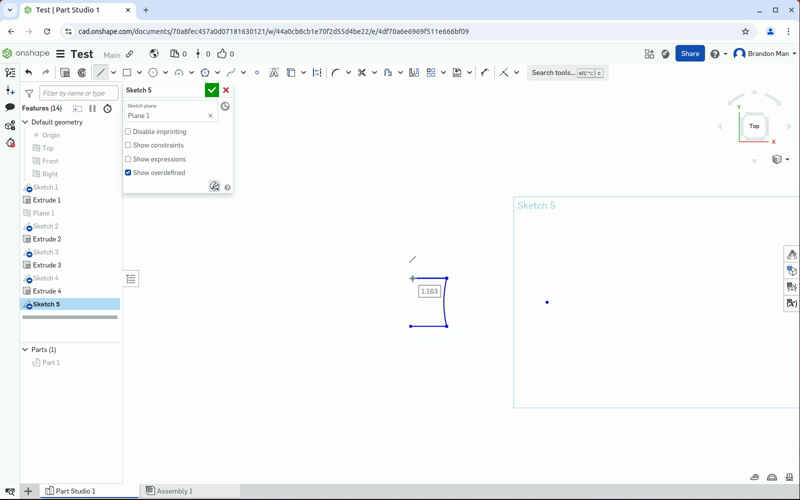
scroll(-6)
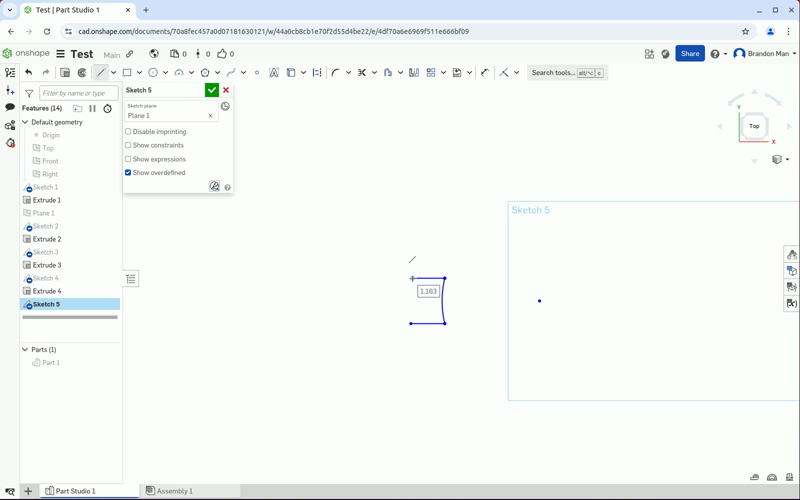
scroll(-6)
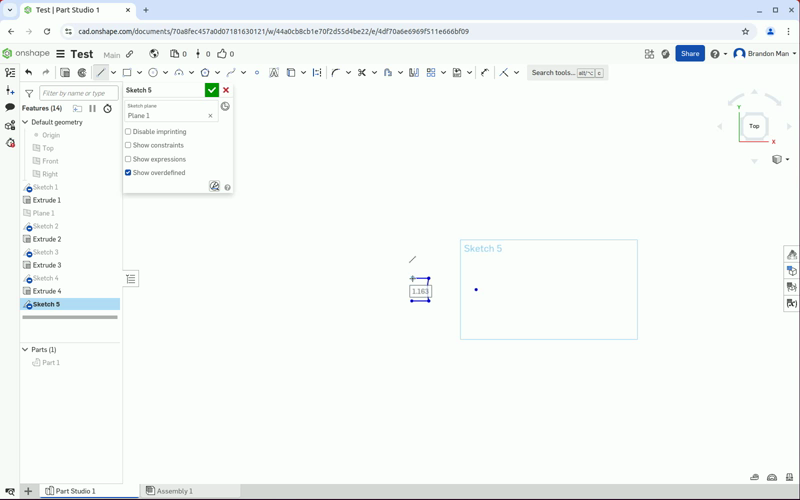
scroll(-6)
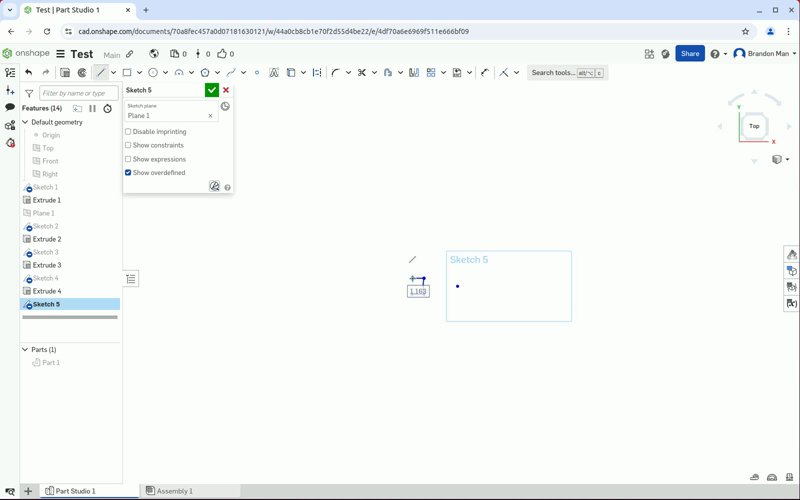
scroll(-6)
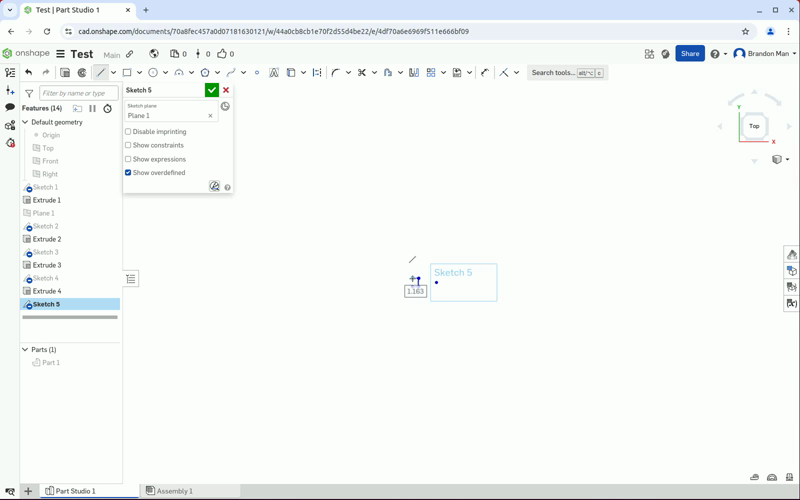
key_up(shift)
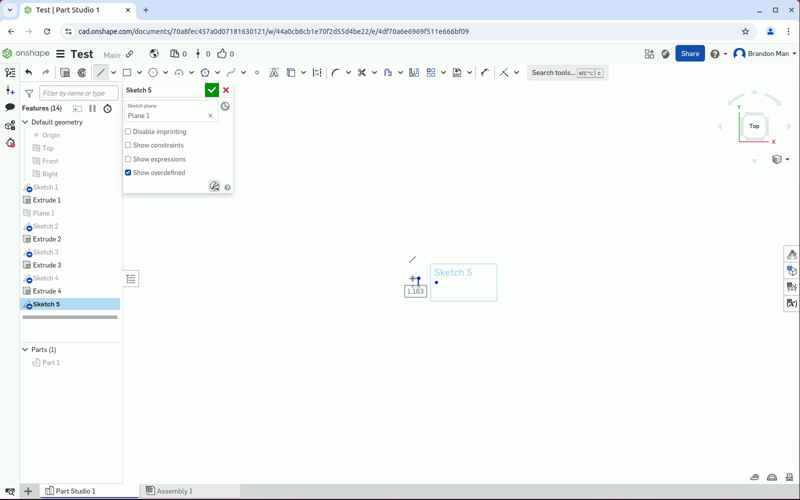
key(esc)
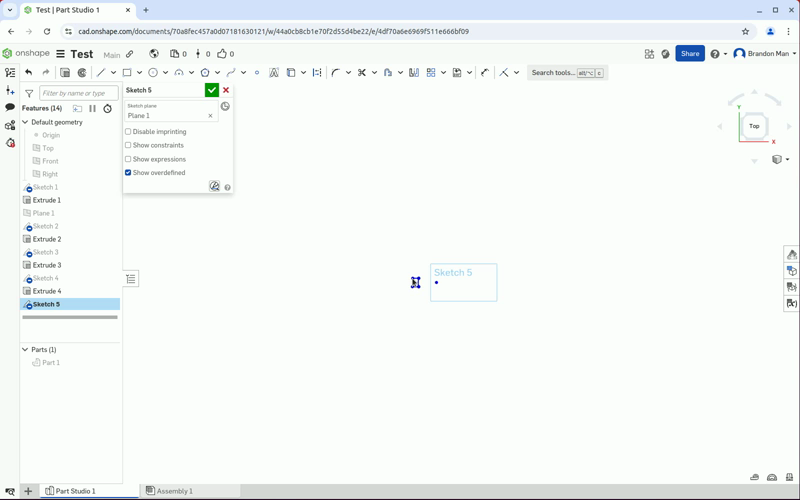
key(a)
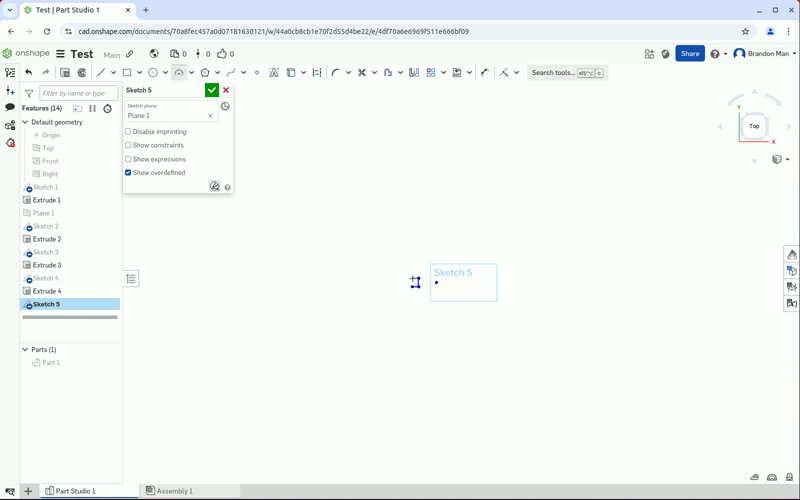
mouse_move(412, 278)
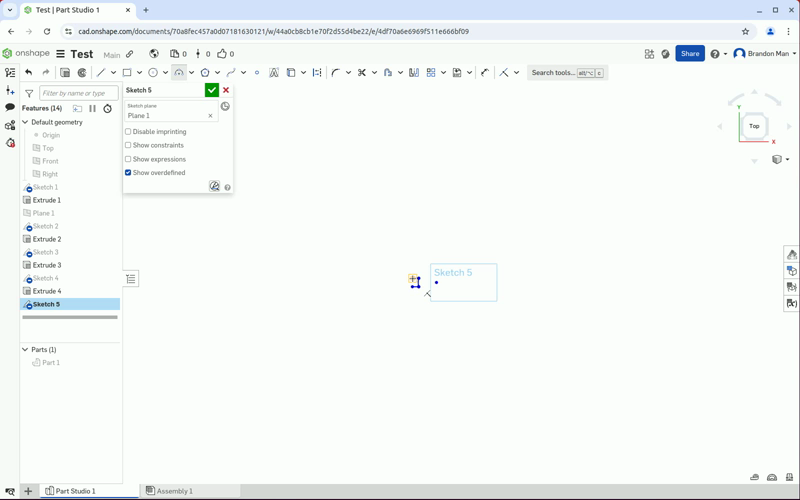
click(412, 278)
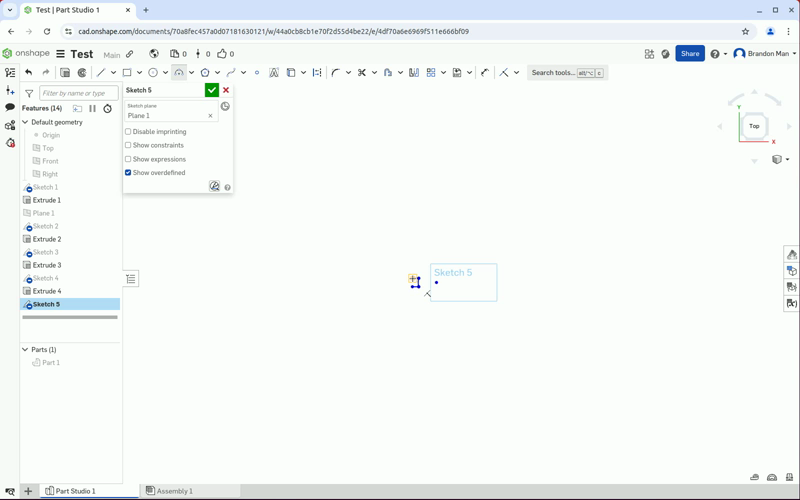
mouse_move(412, 286)
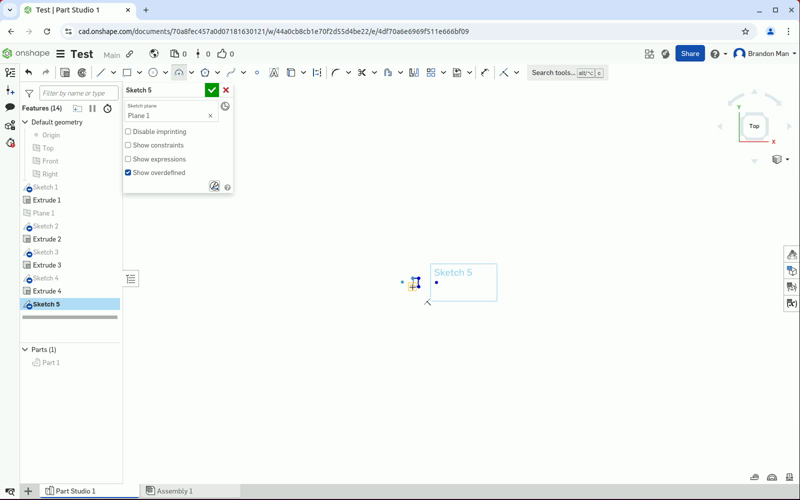
click(412, 286)
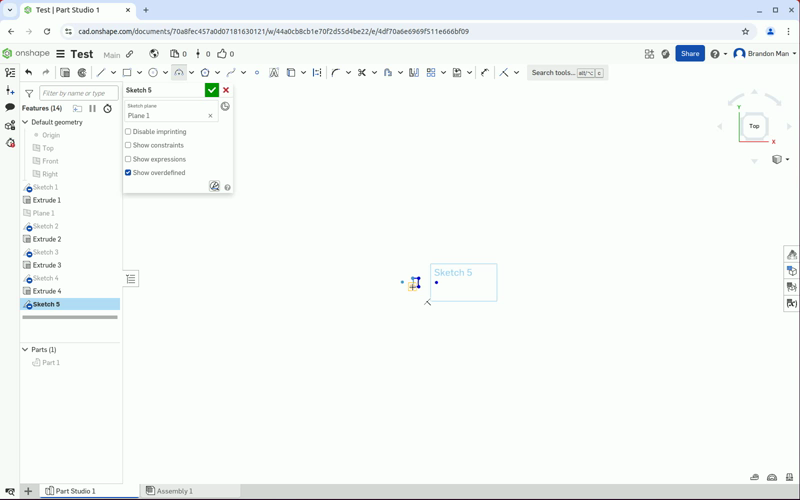
key_down(shift)
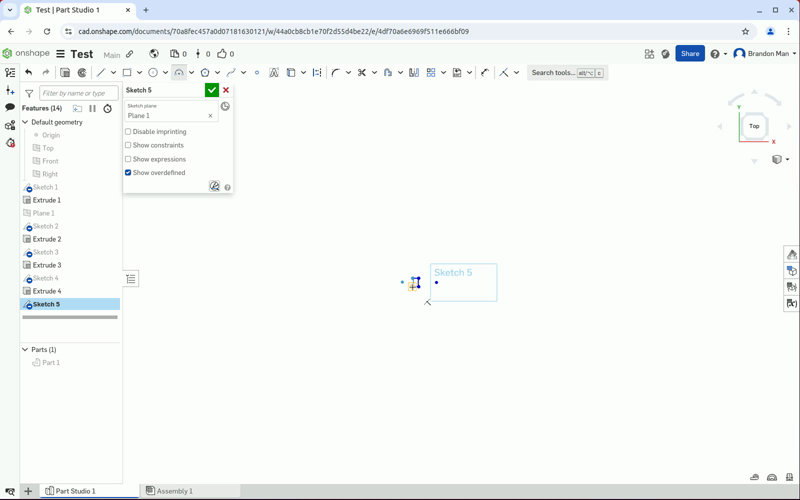
mouse_move(412, 282)
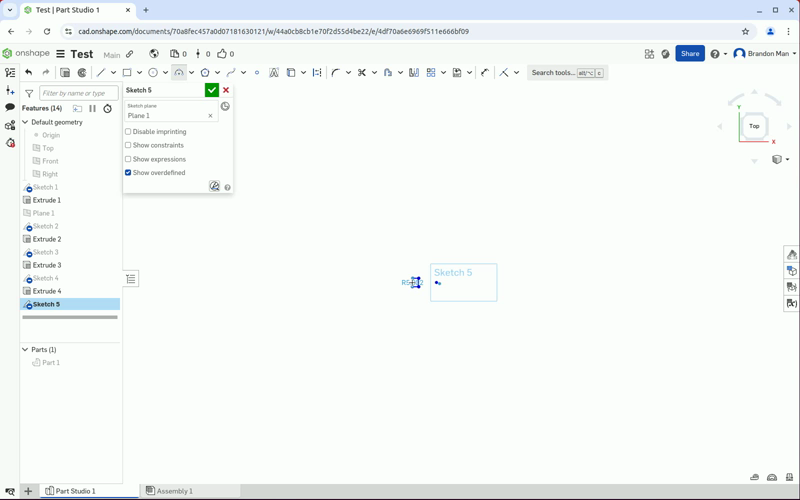
scroll(6)
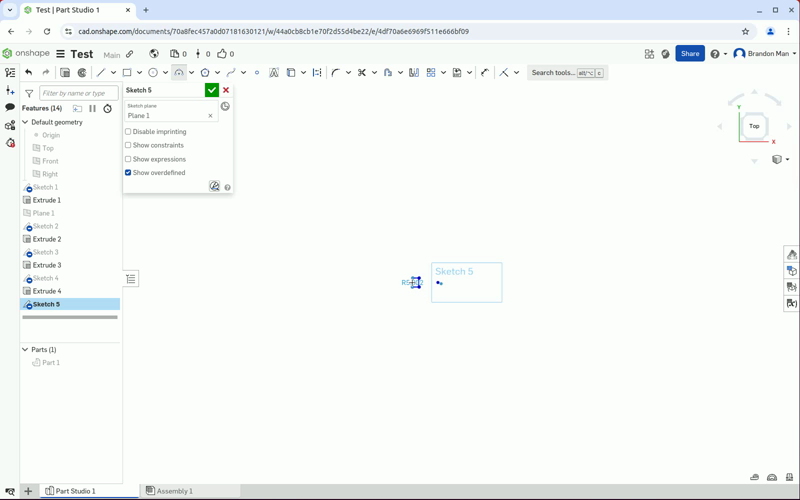
scroll(6)
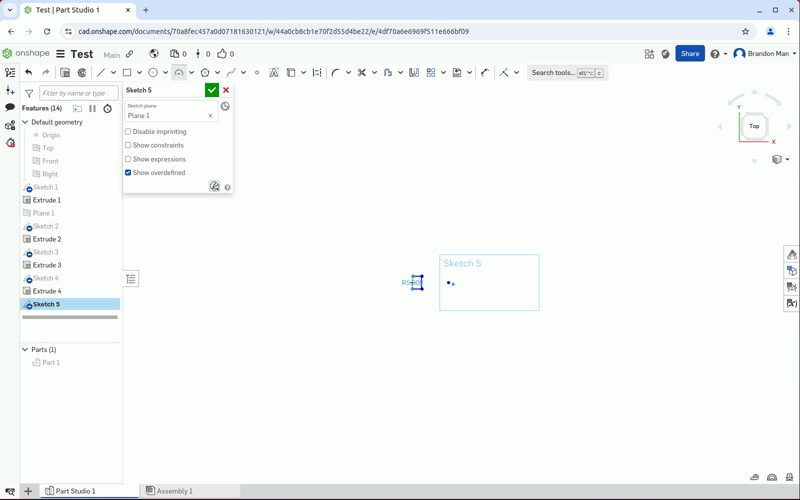
scroll(6)
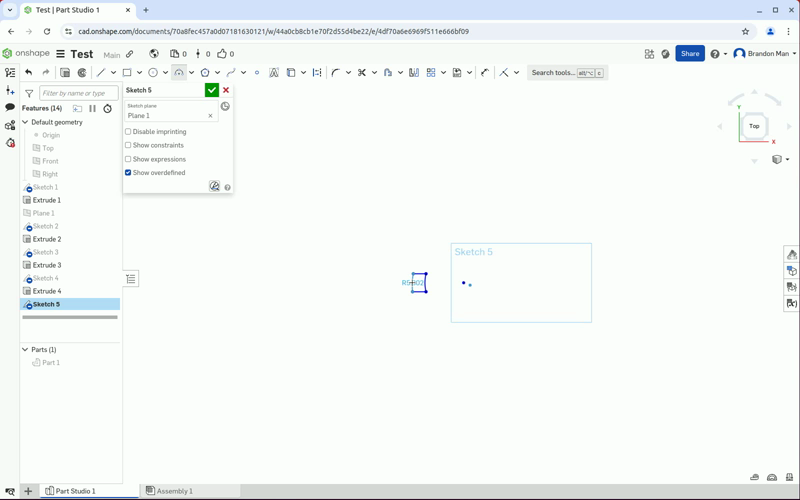
scroll(6)
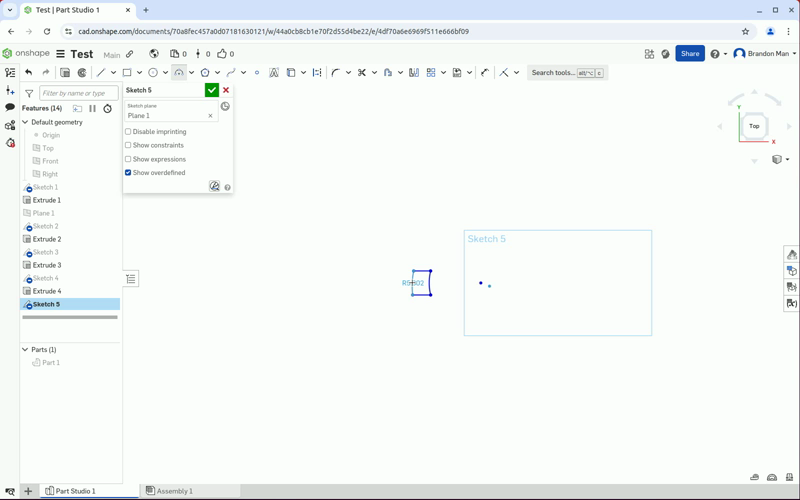
scroll(6)
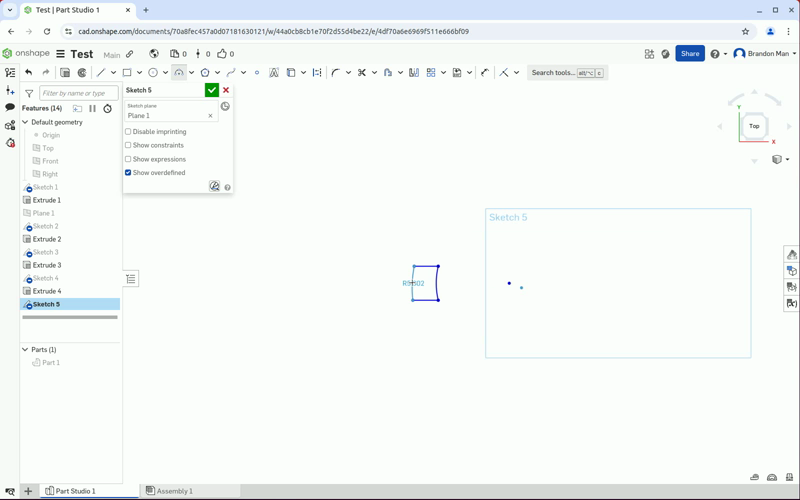
scroll(6)
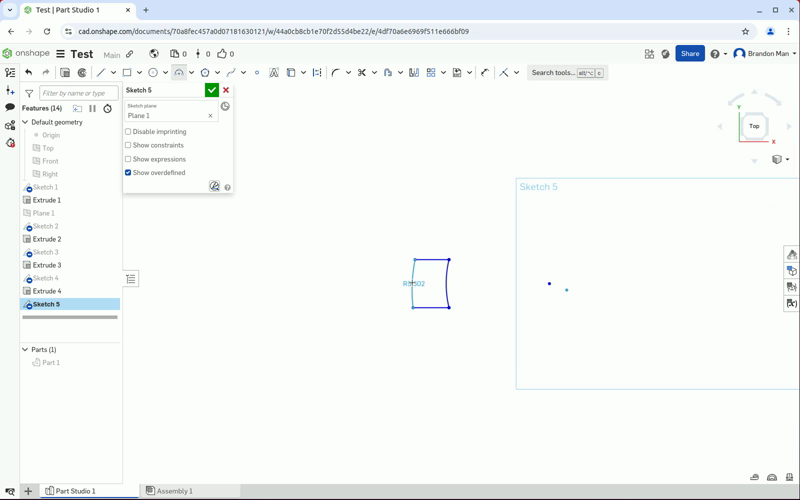
scroll(6)
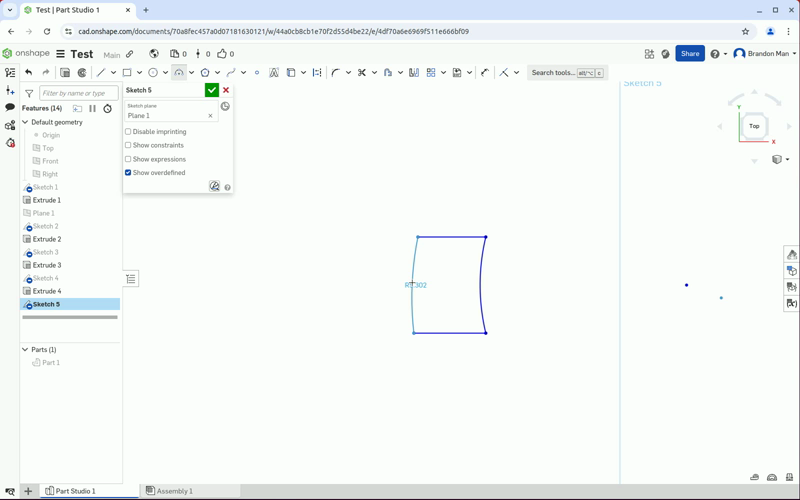
click(412, 282)
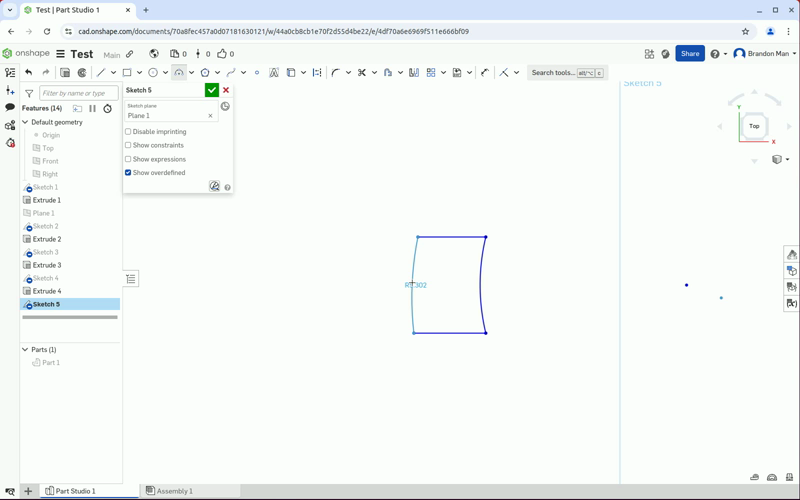
scroll(-6)
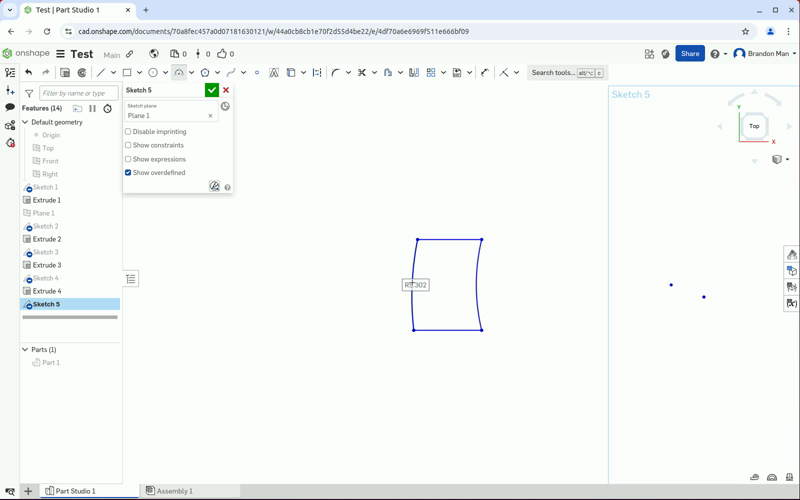
scroll(-6)
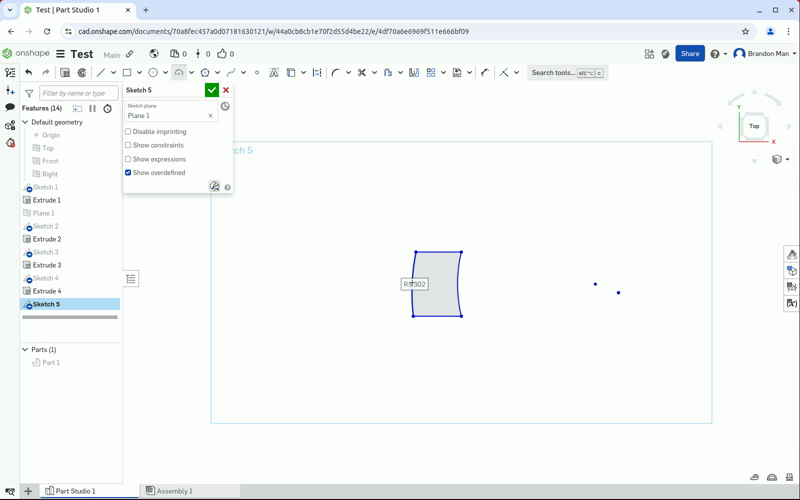
scroll(-6)
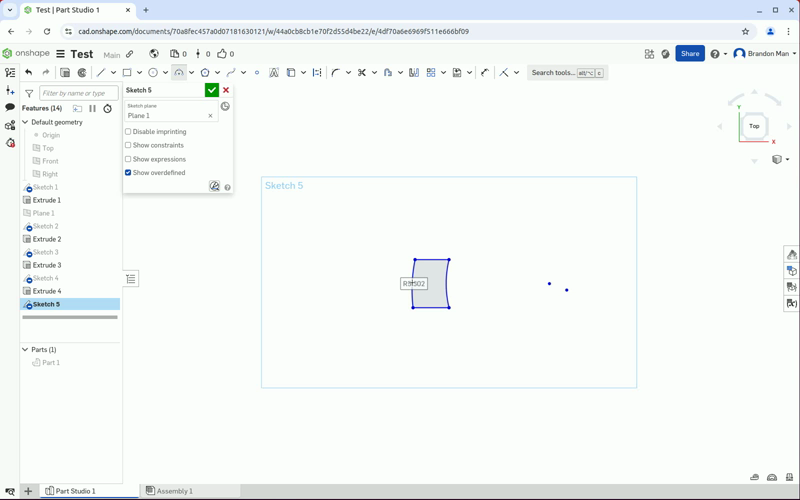
scroll(-6)
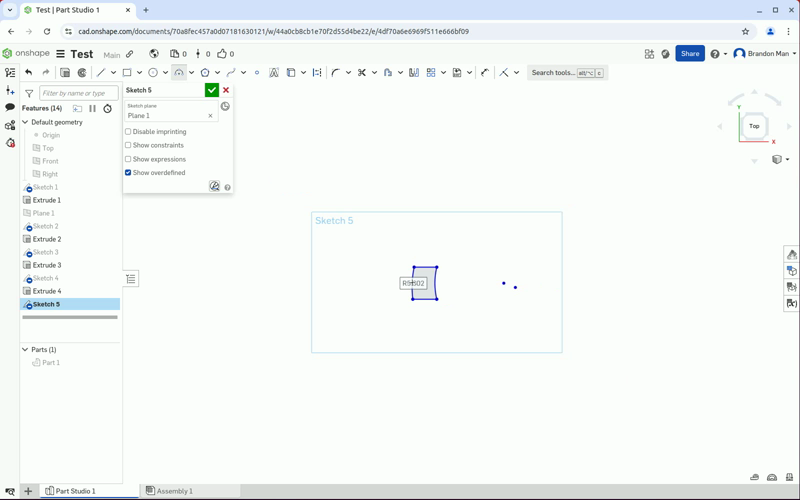
scroll(-6)
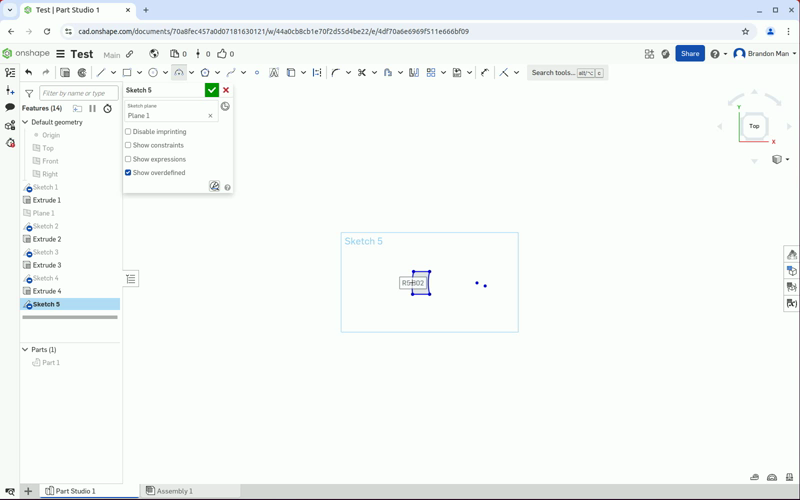
scroll(-6)
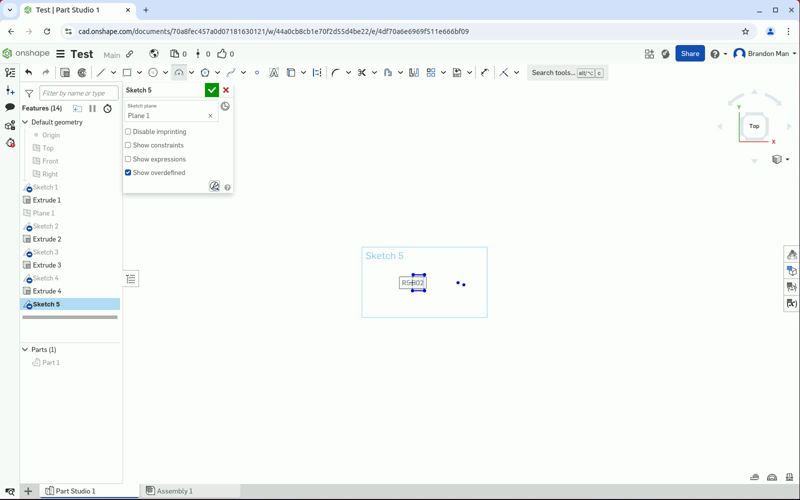
scroll(-6)
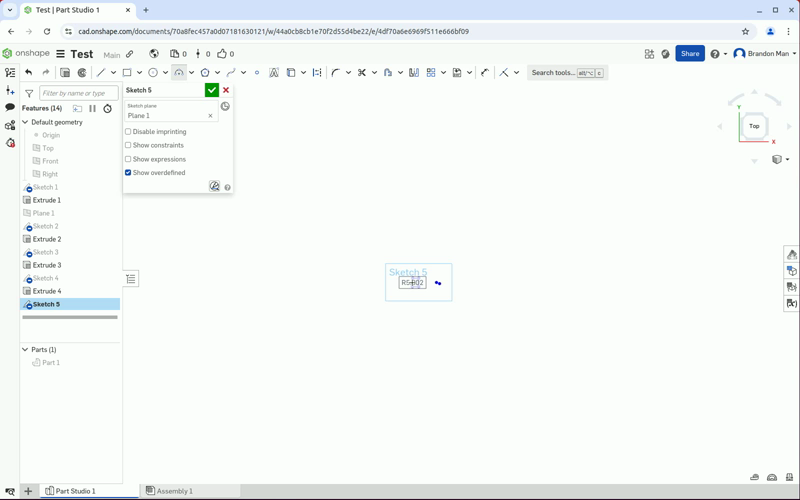
key_up(shift)
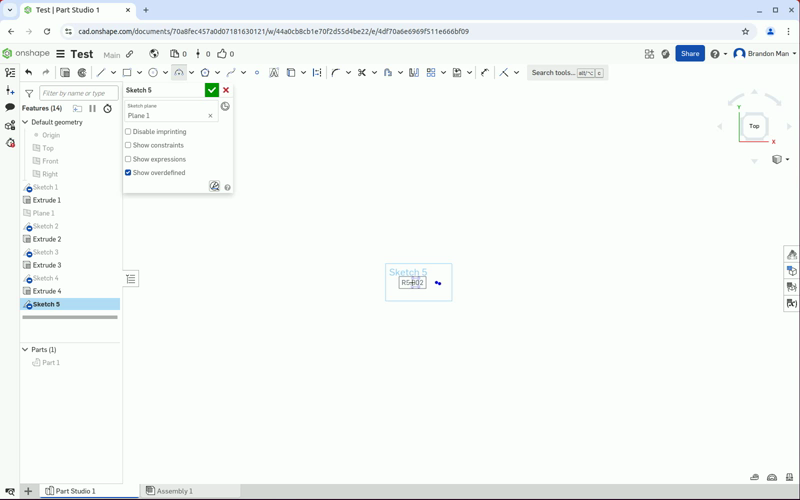
key(esc)
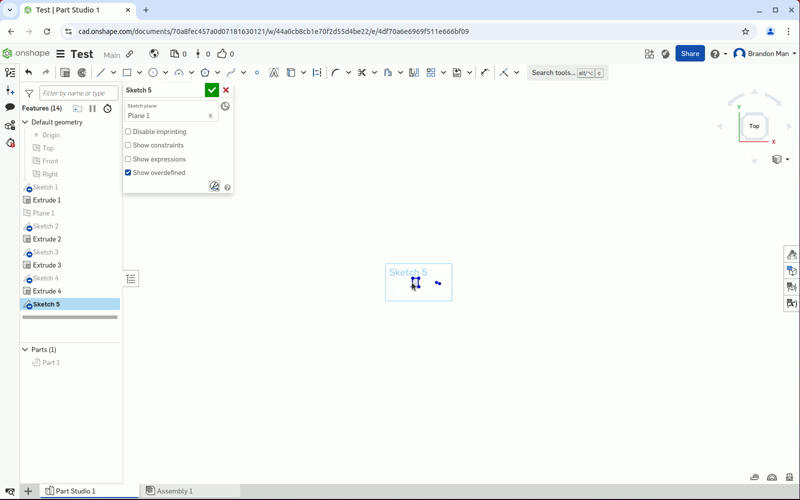
mouse_move(412, 285)
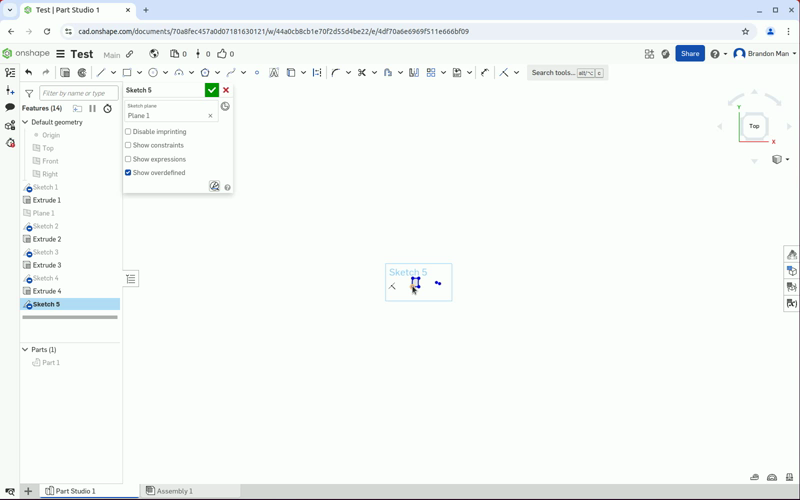
scroll(6)
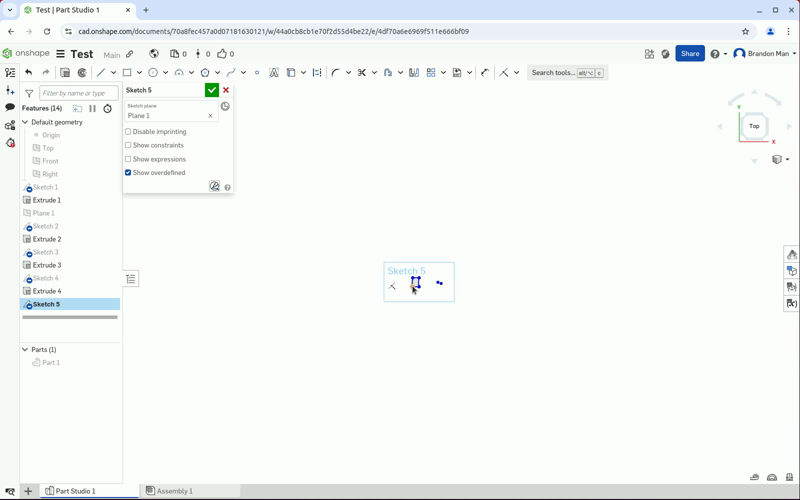
scroll(6)
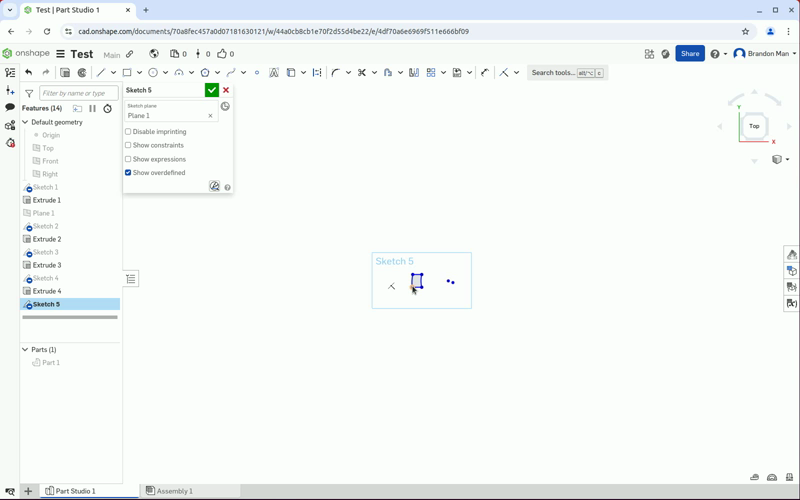
scroll(6)
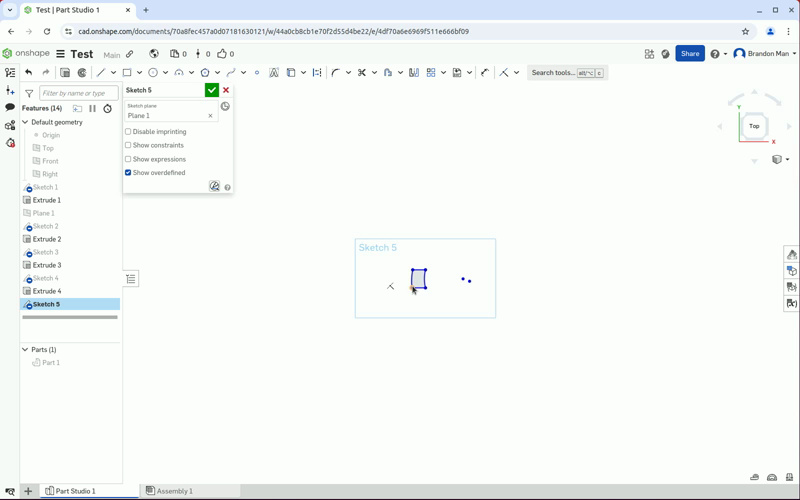
scroll(6)
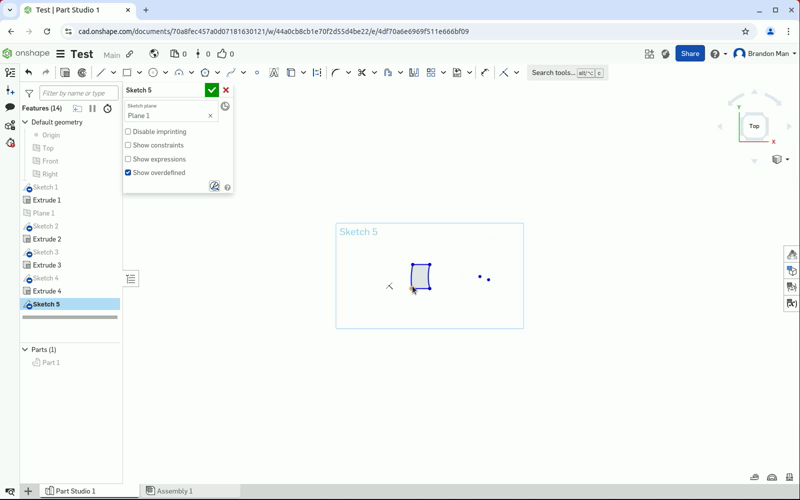
scroll(6)
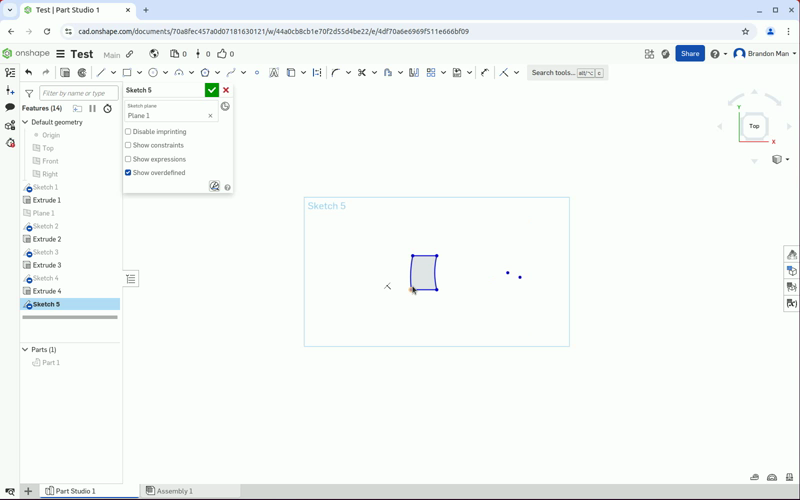
scroll(6)
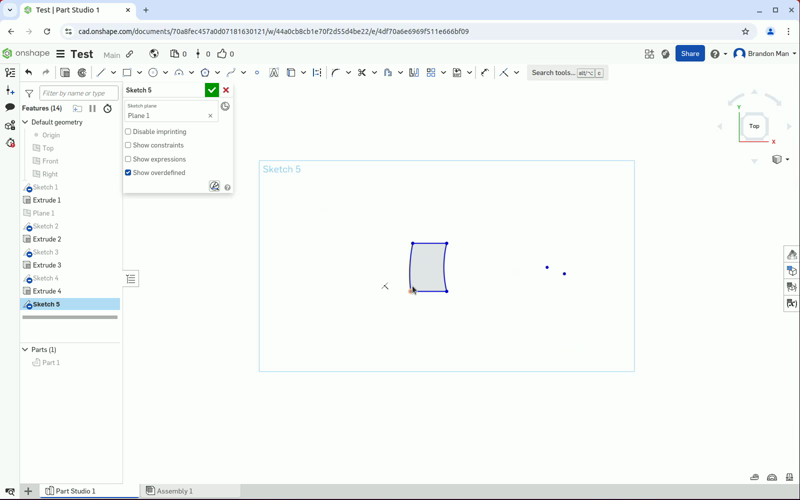
scroll(6)
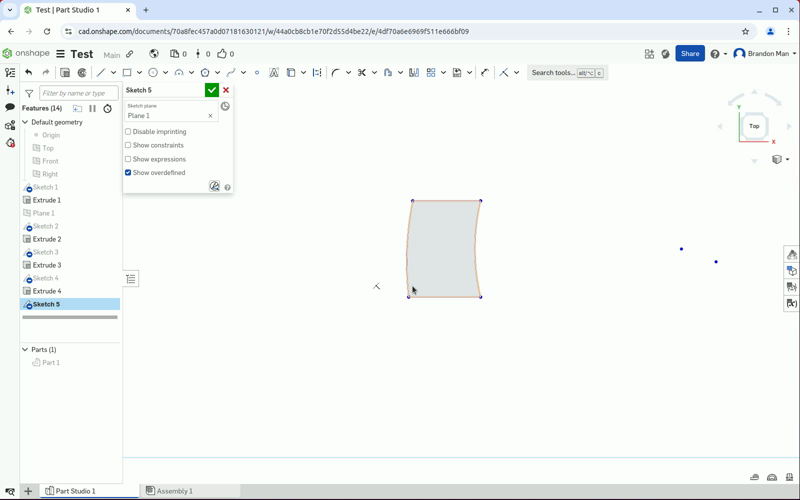
click(412, 285)
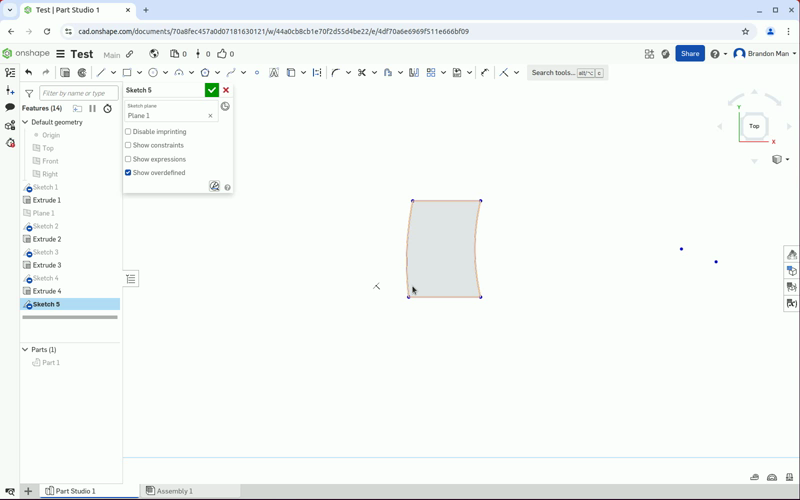
scroll(-6)
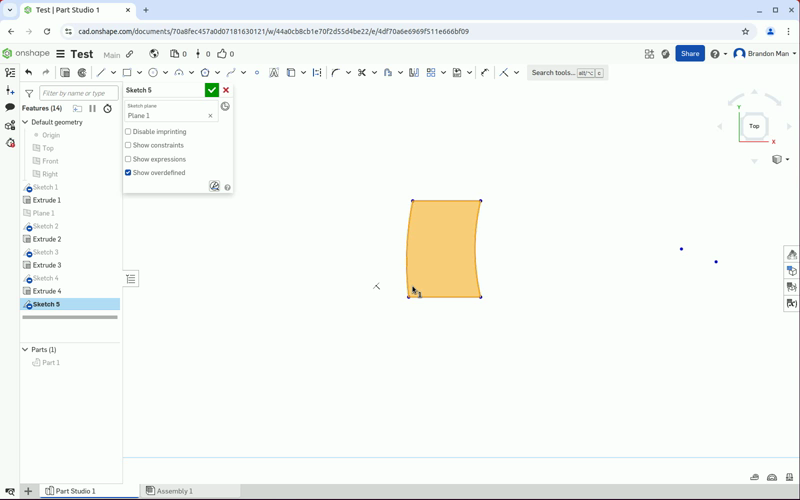
scroll(-6)
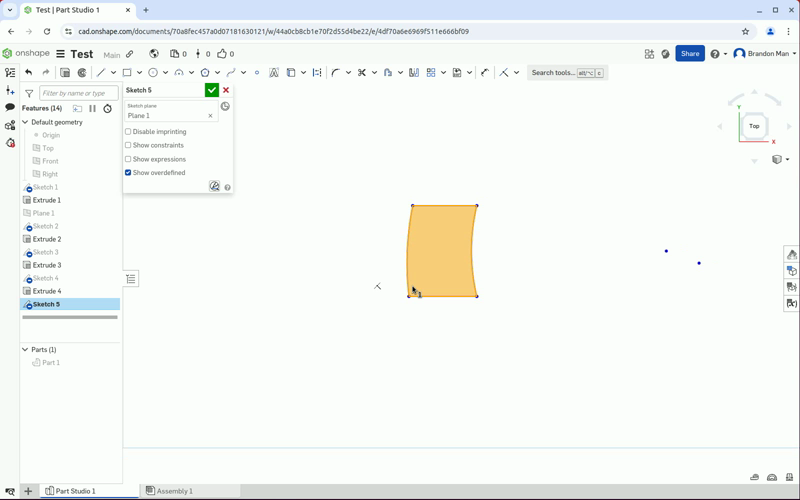
scroll(-6)
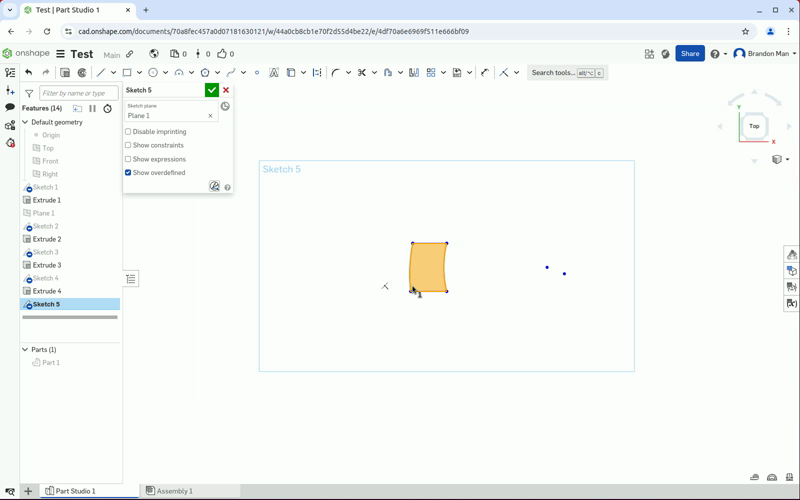
scroll(-6)
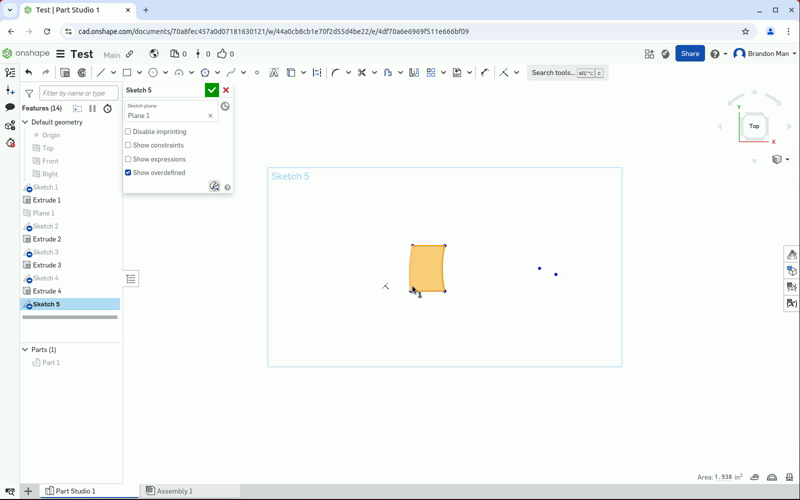
scroll(-6)
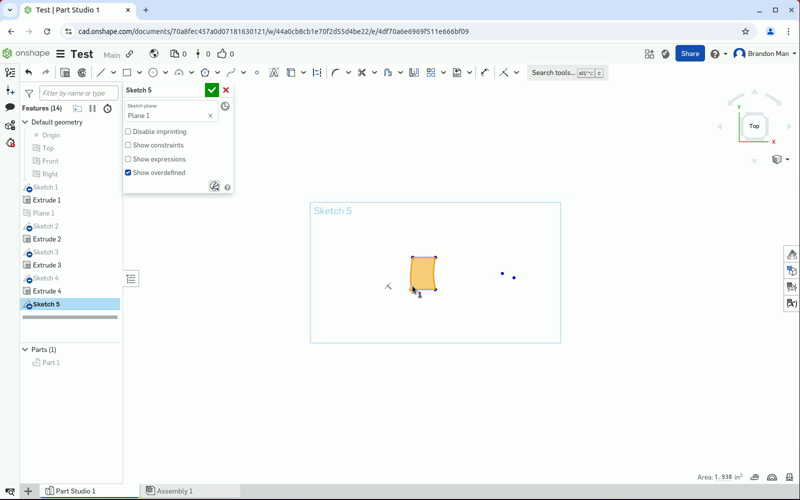
scroll(-6)
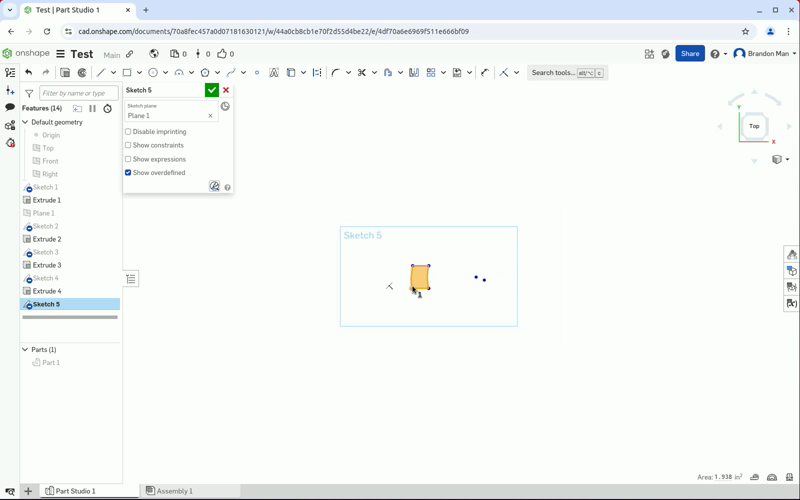
scroll(-6)
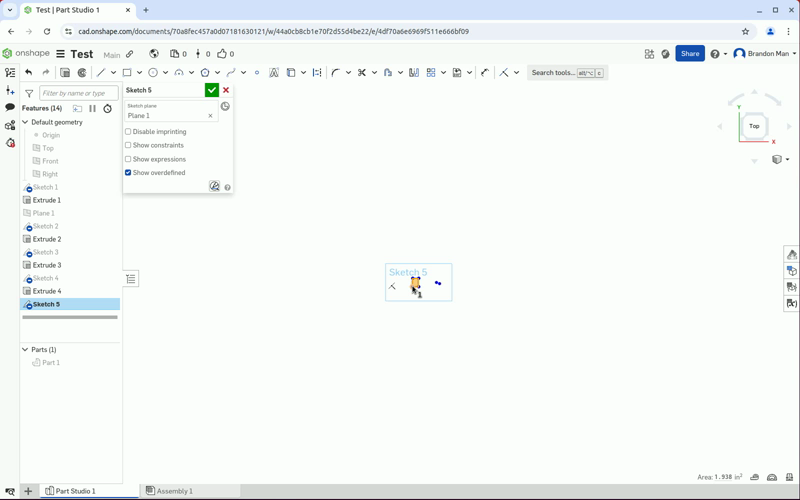
mouse_move(73, 352)
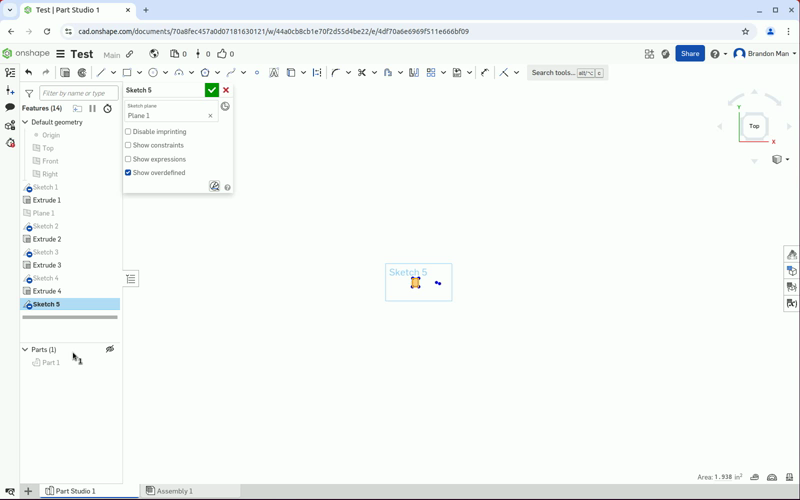
key(shift+y)
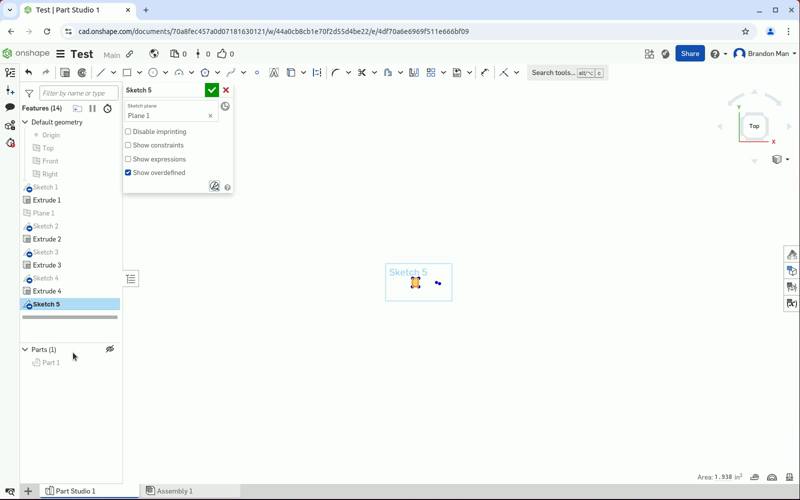
key(shift+e)
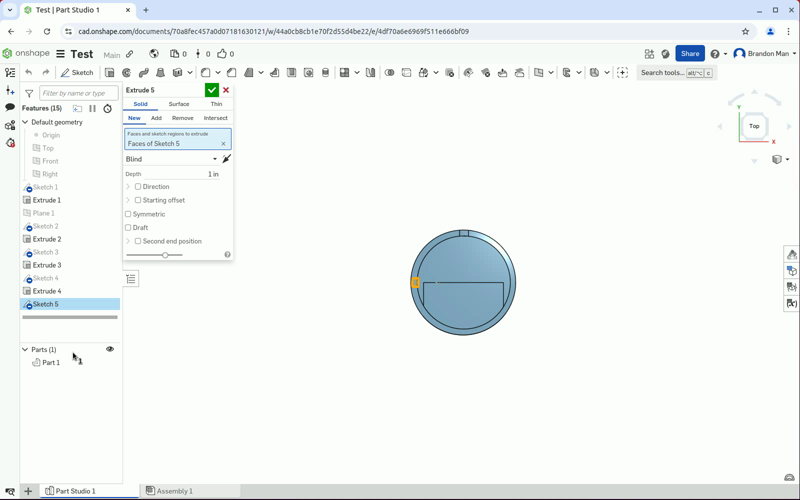
mouse_move(143, 106)
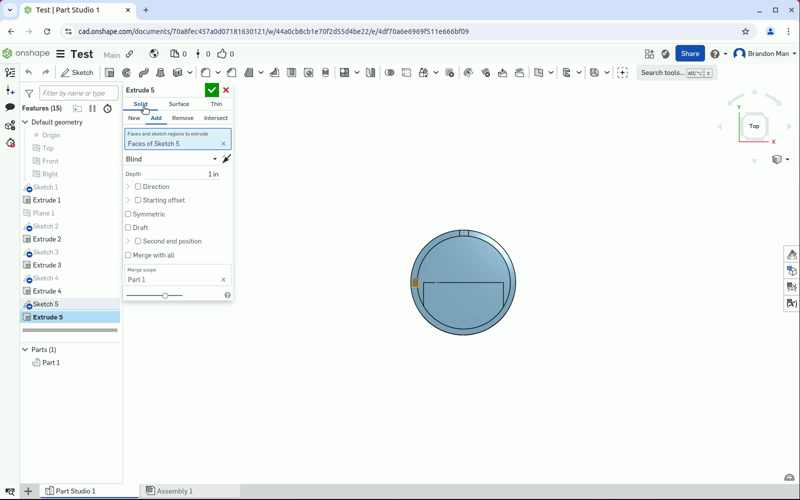
click(143, 106)
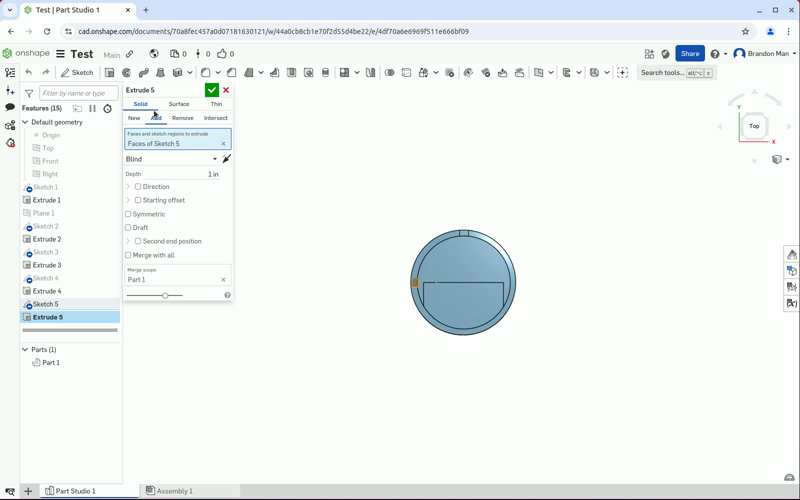
mouse_move(186, 120)
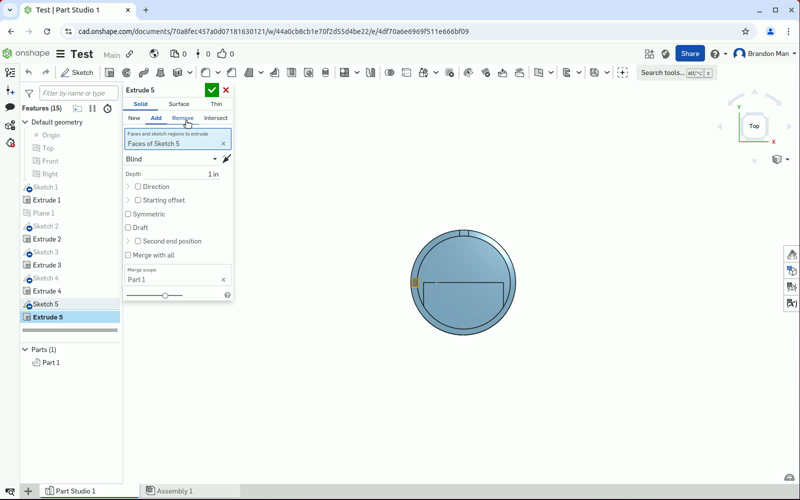
click(186, 120)
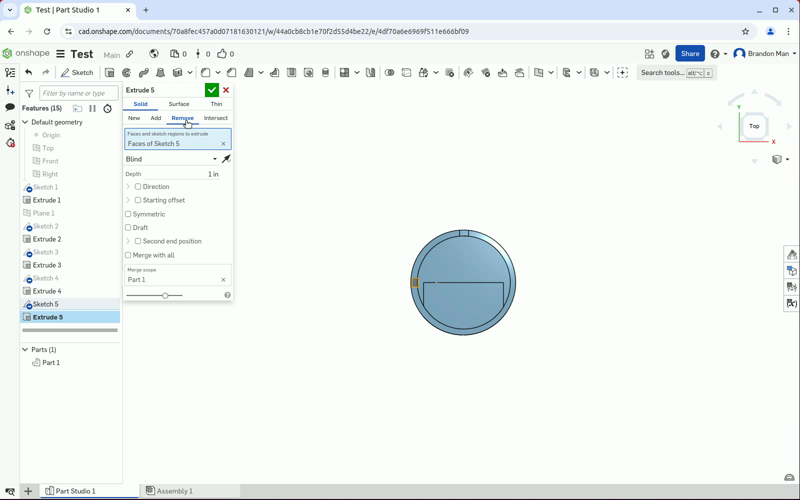
key(tab, 4)
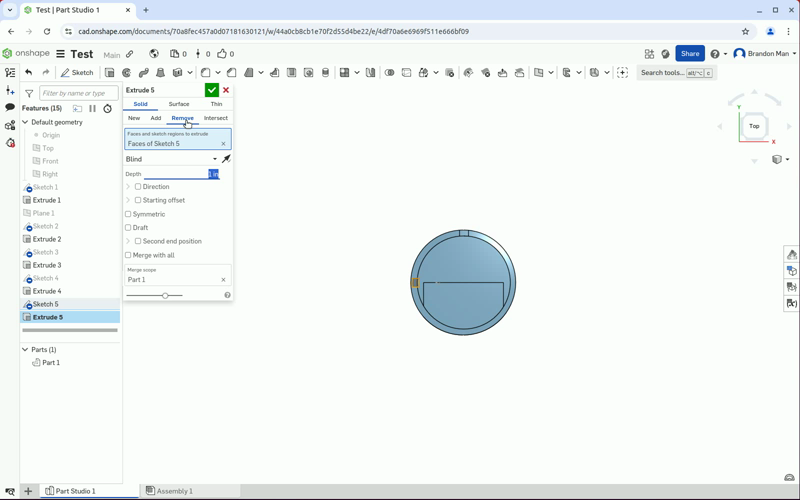
text(1.444)
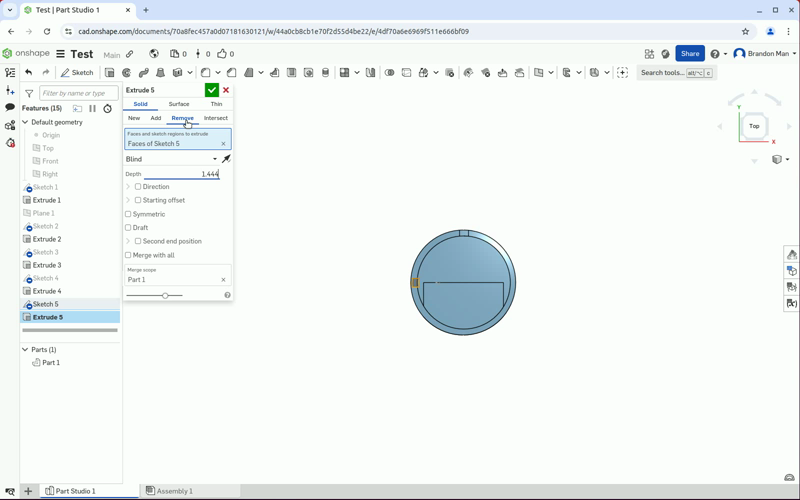
key(tab, 6)
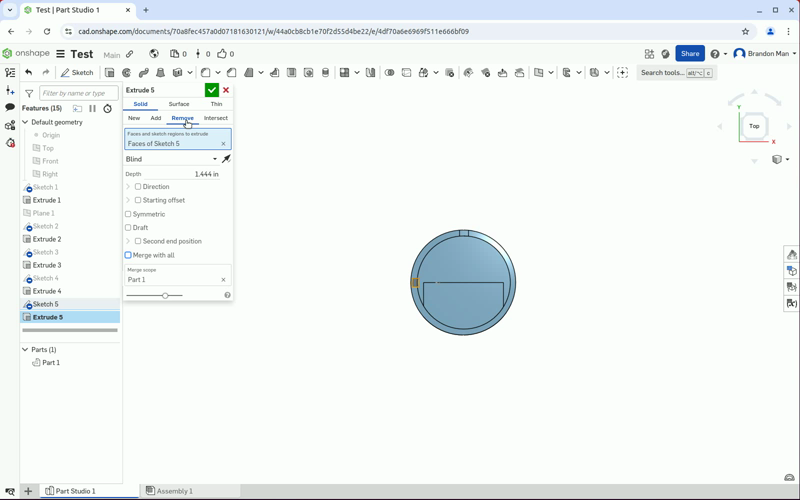
key(space)
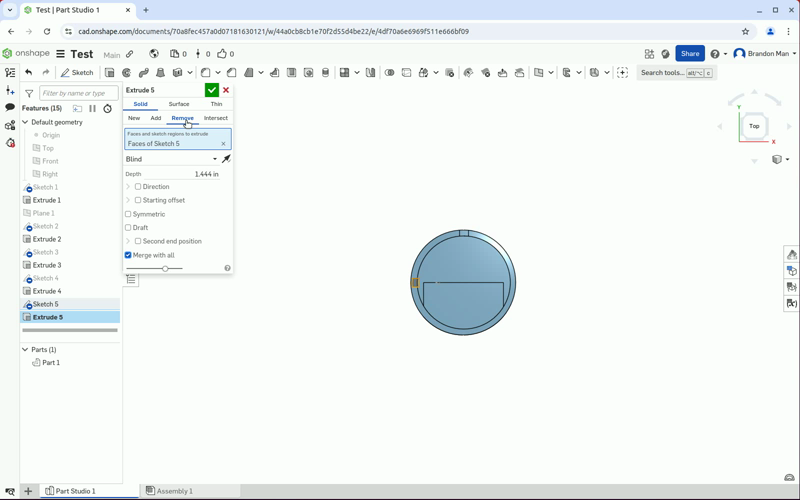
key(enter)
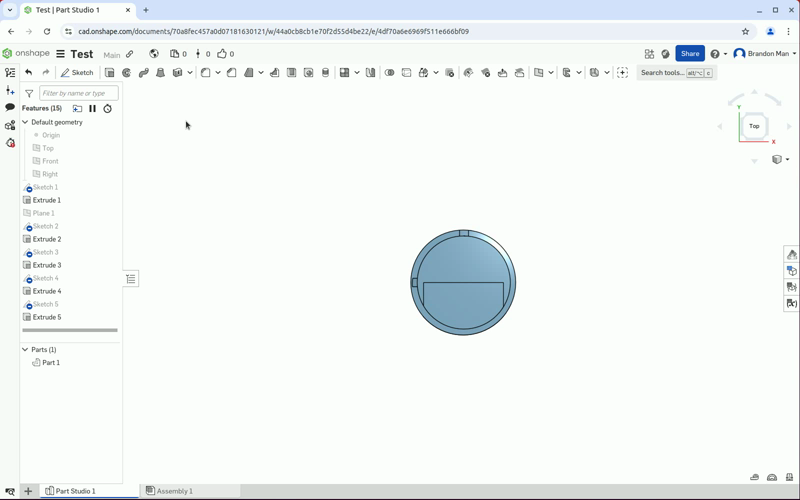
key(shift+h)
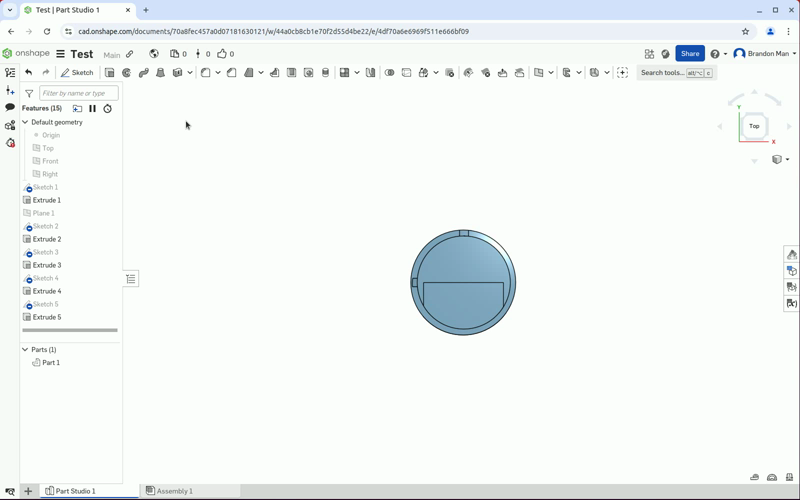
key(shift+h)
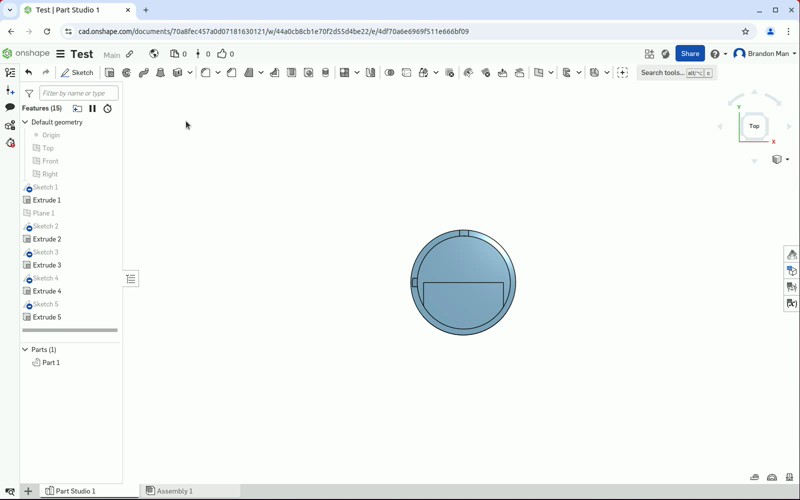
mouse_move(73, 189)
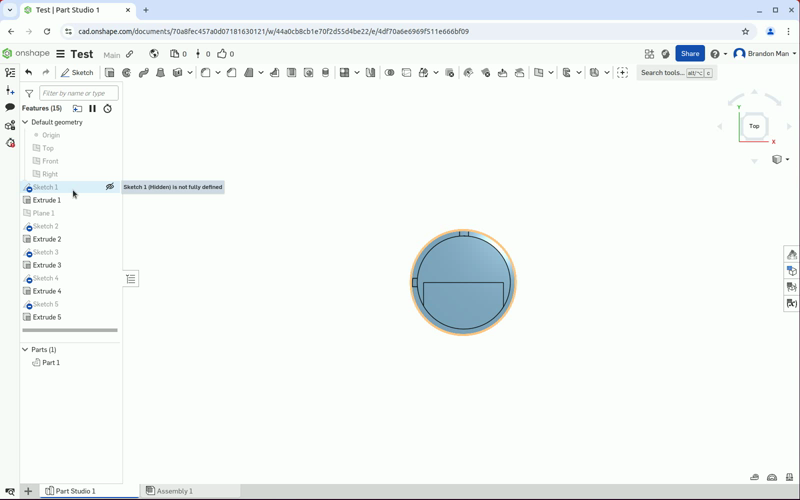
click(73, 189)
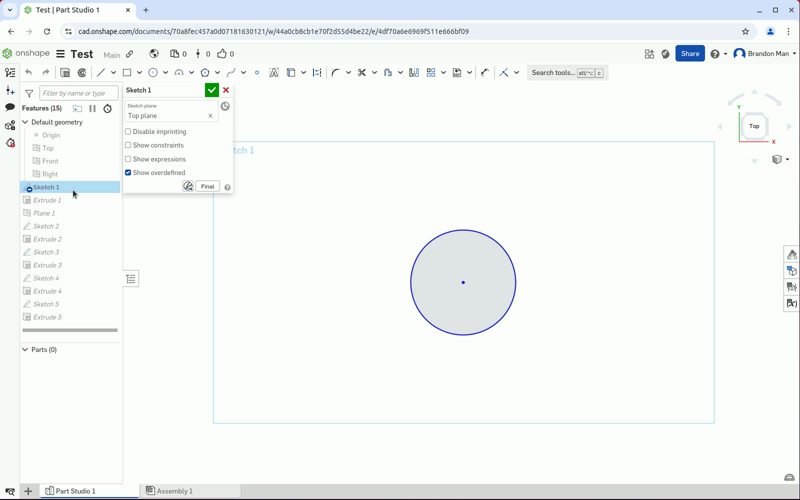
mouse_move(229, 92)
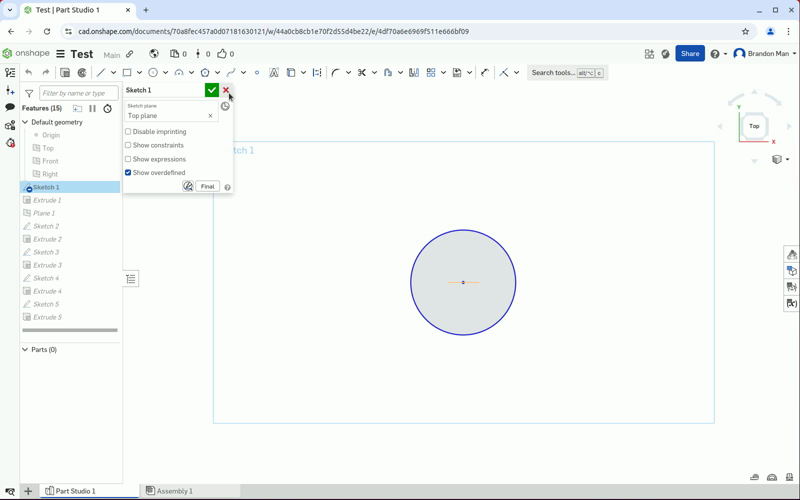
click(229, 92)
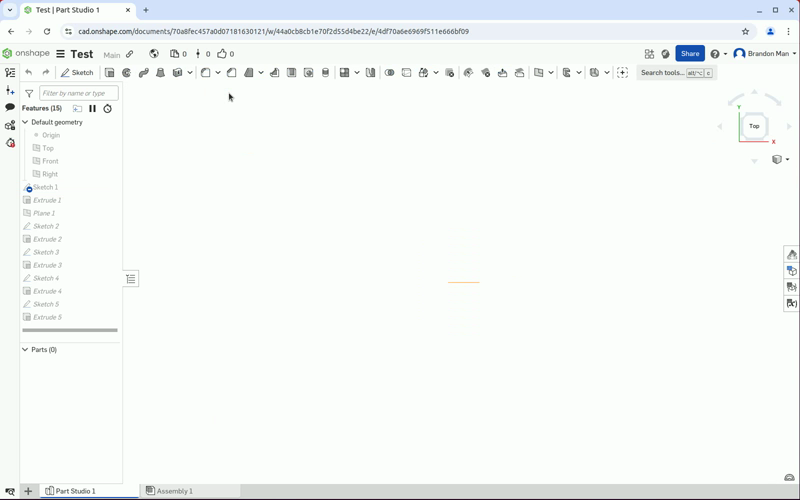
key(shift+s)
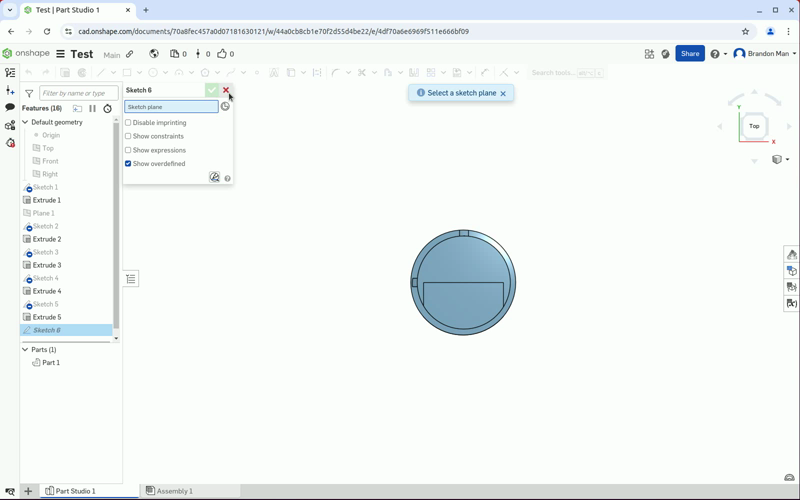
mouse_move(69, 215)
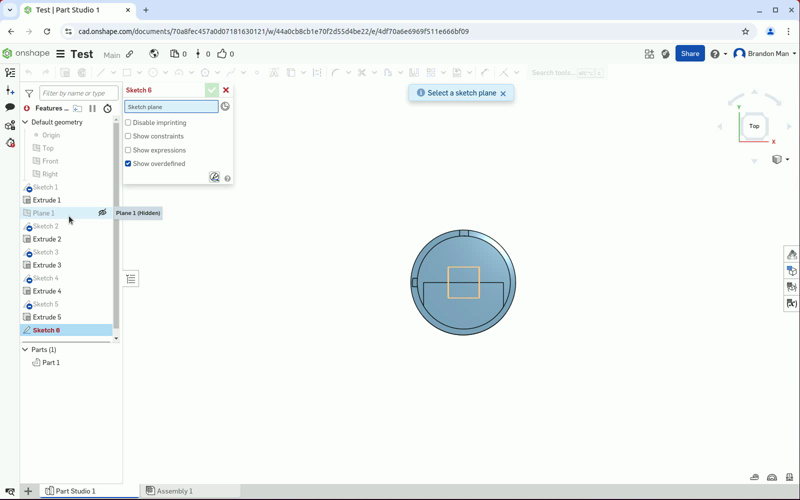
click(69, 215)
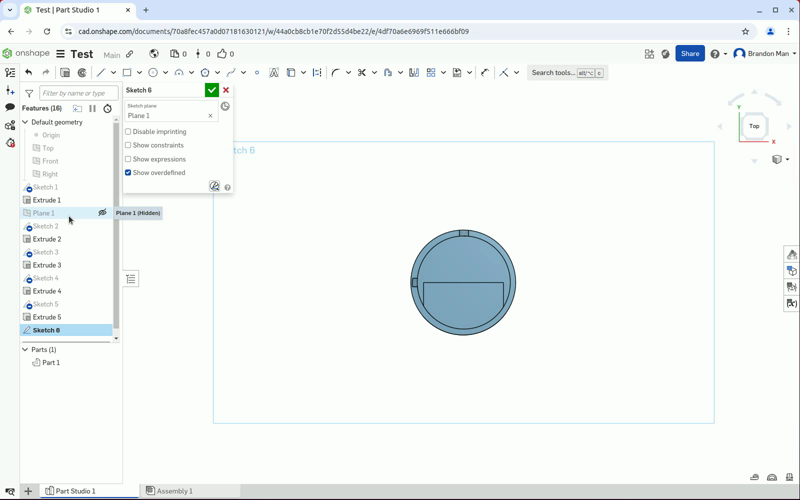
mouse_move(73, 352)
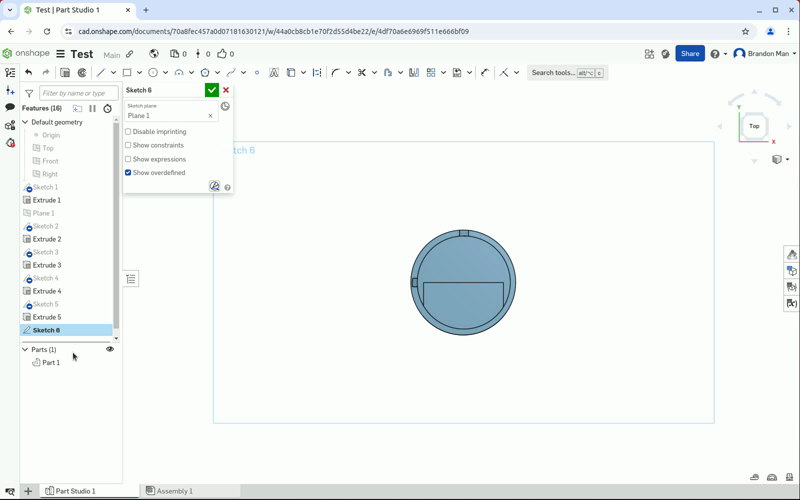
key(y)
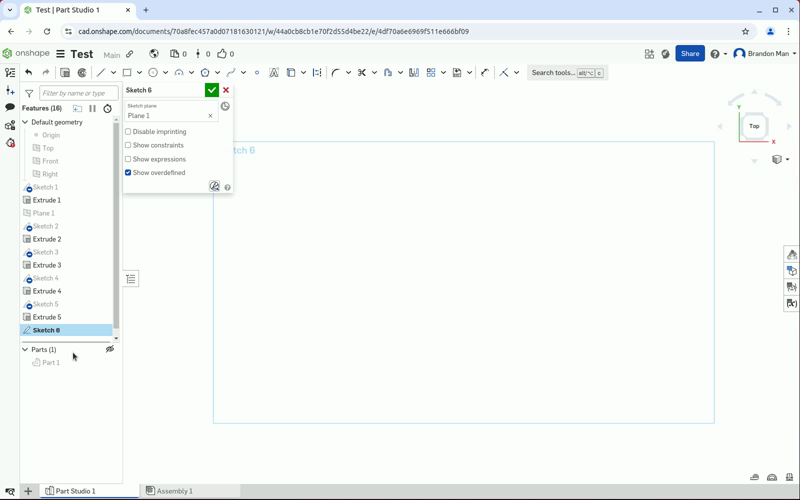
key(a)
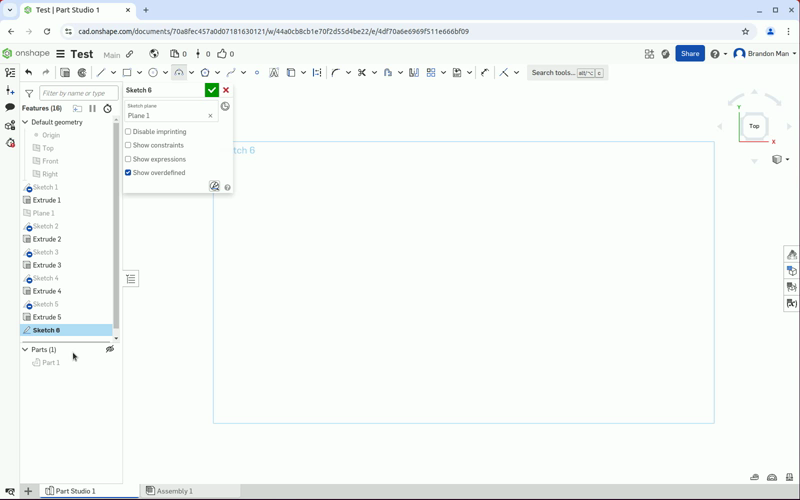
key_down(shift)
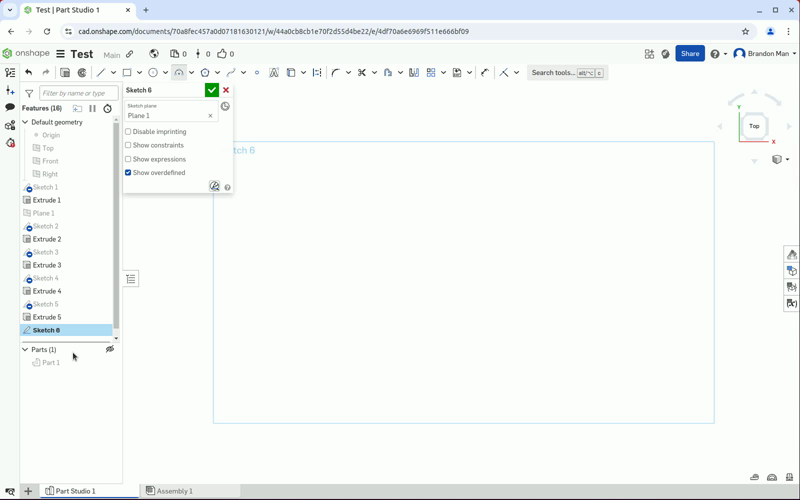
mouse_move(457, 330)
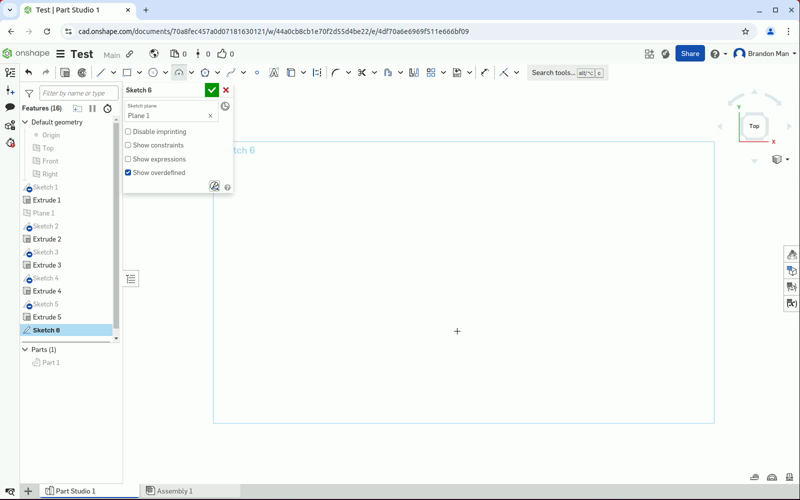
click(457, 330)
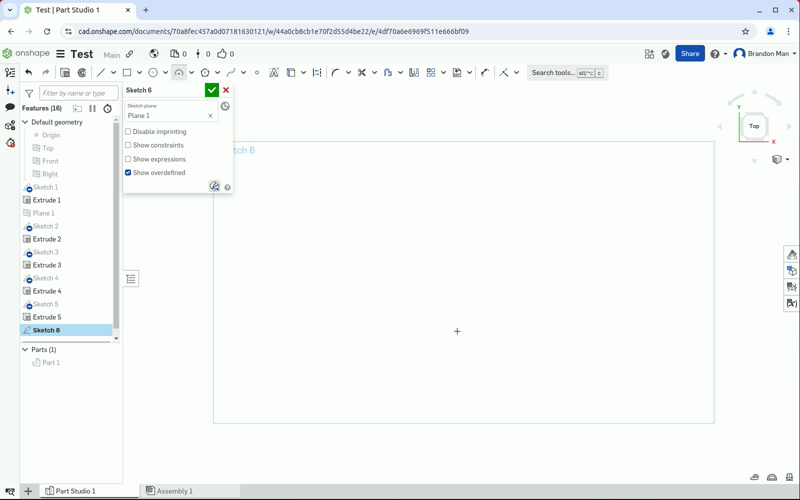
key_up(shift)
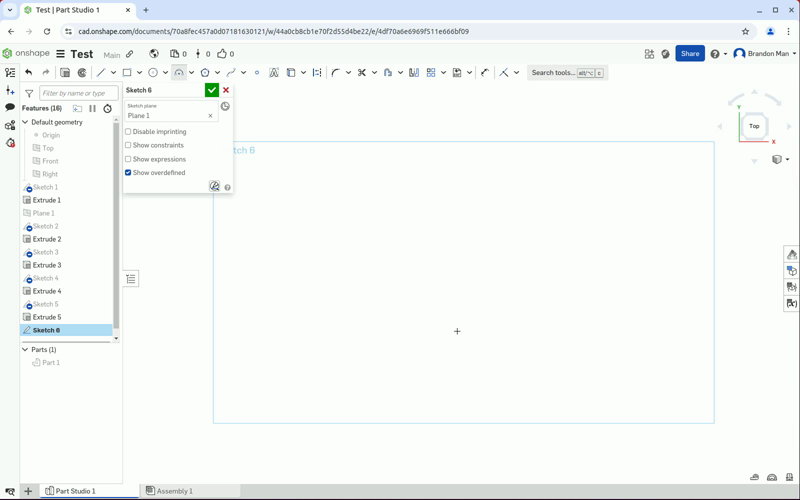
key_down(shift)
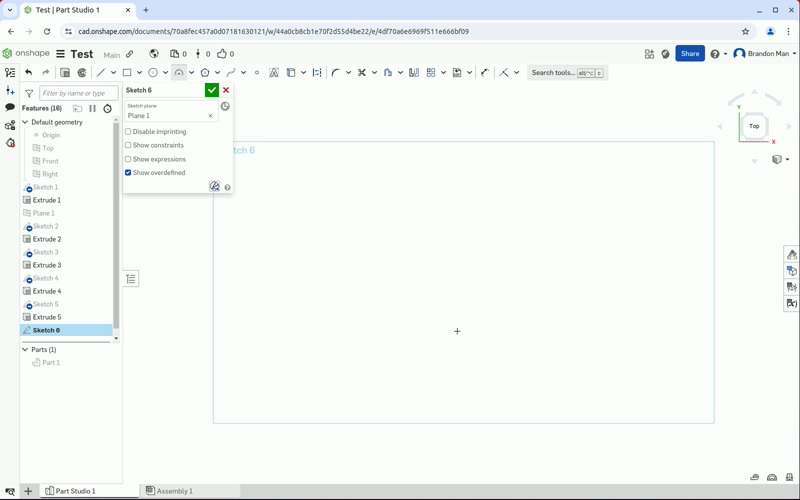
mouse_move(465, 330)
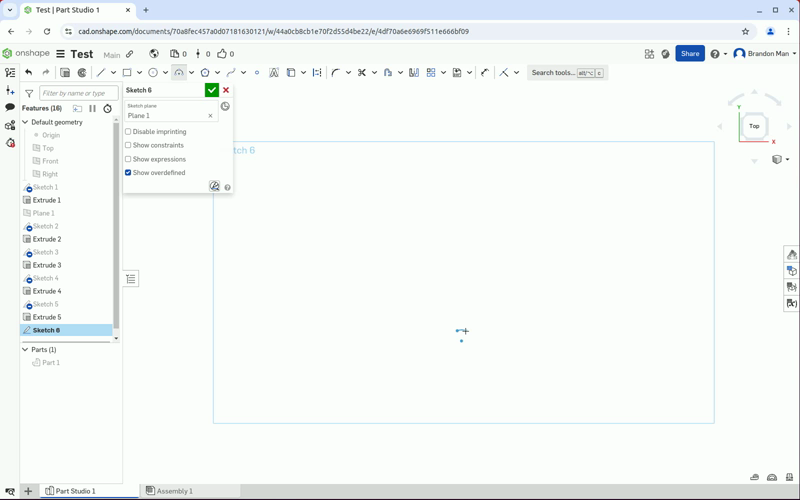
click(465, 330)
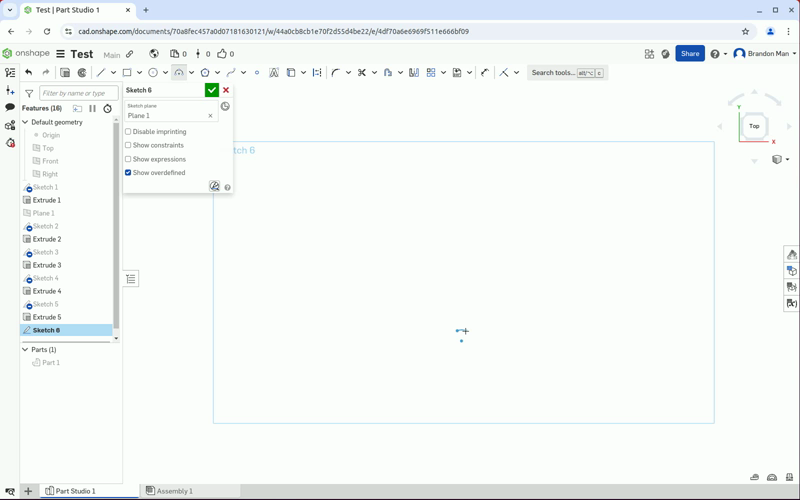
mouse_move(461, 331)
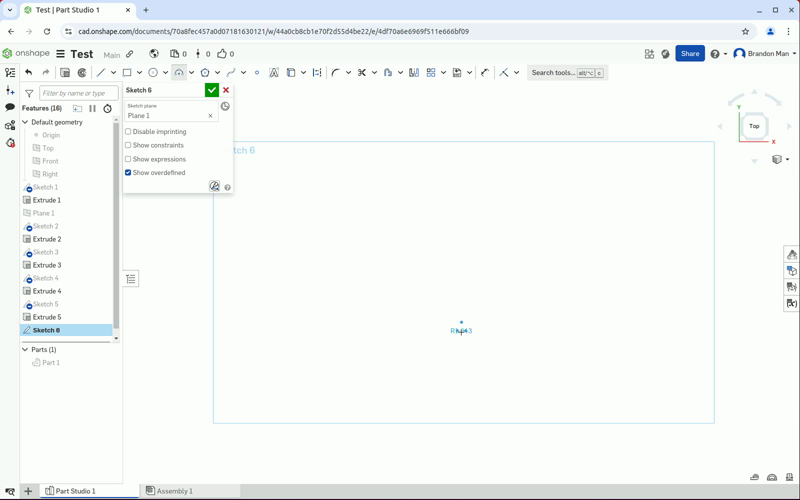
click(461, 331)
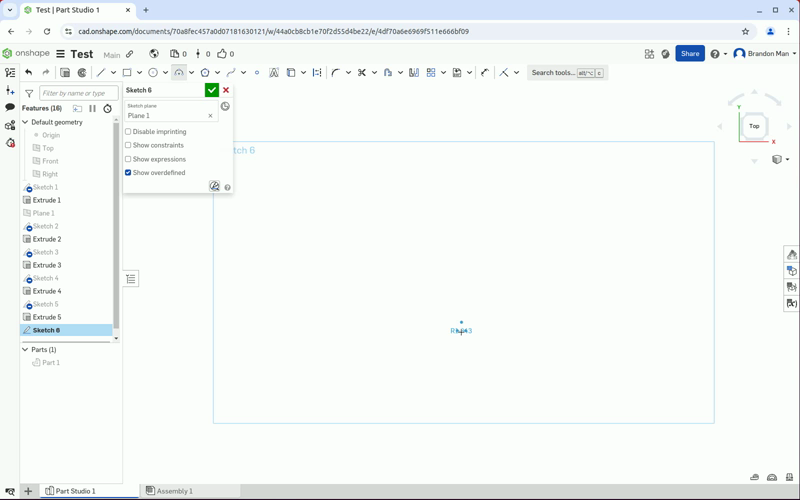
key_up(shift)
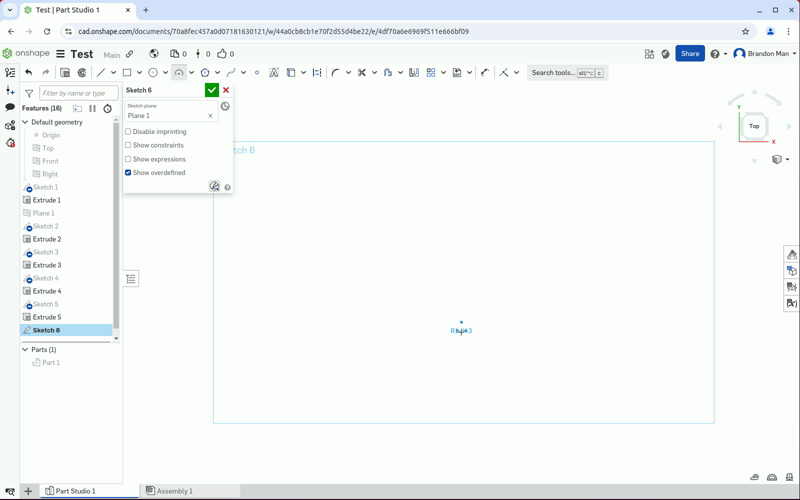
key(esc)
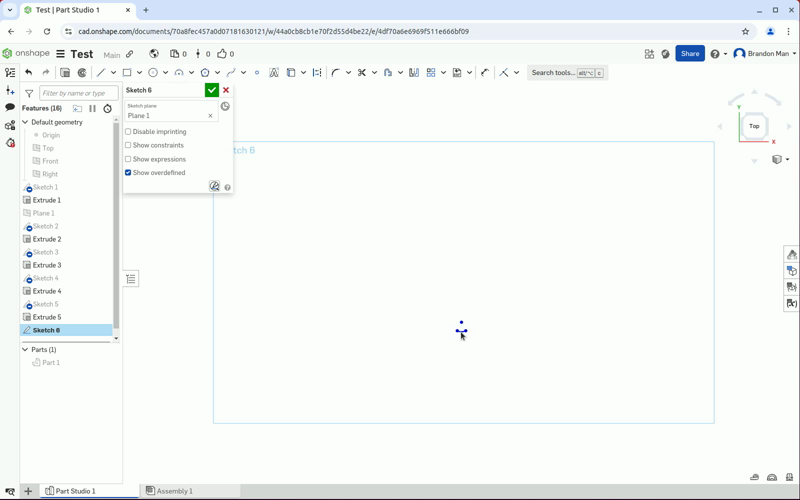
key(l)
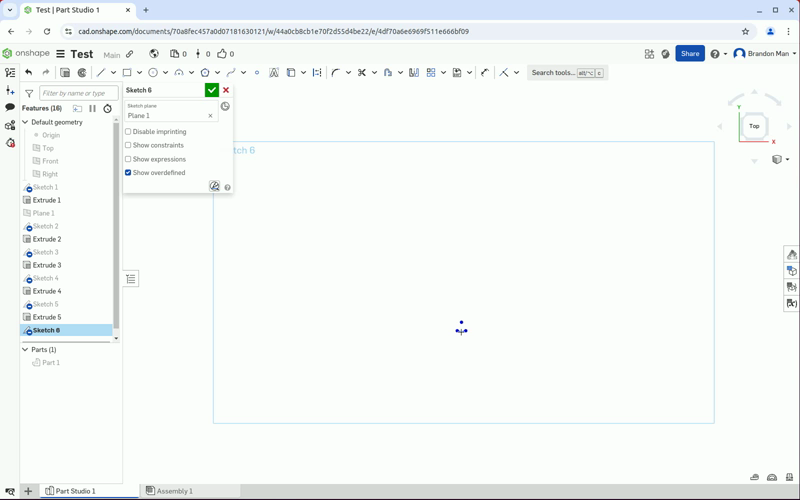
mouse_move(465, 330)
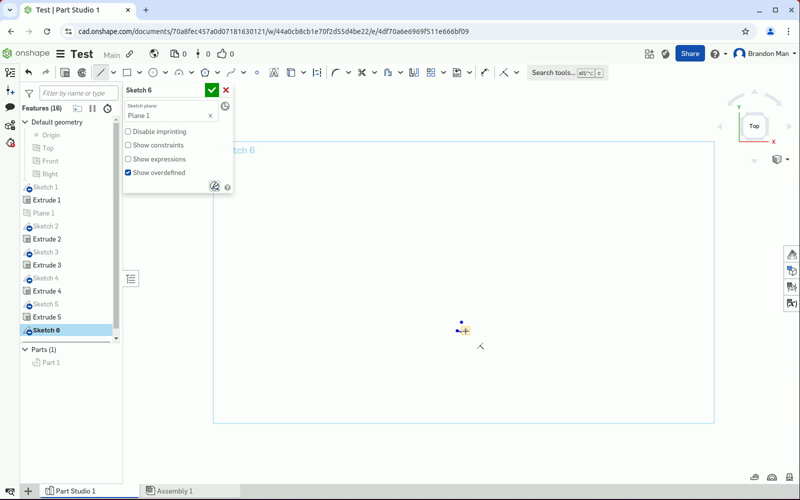
scroll(6)
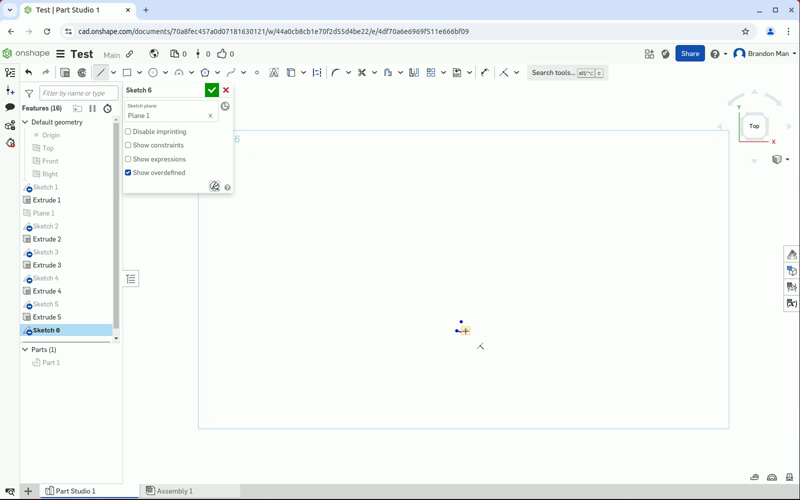
scroll(6)
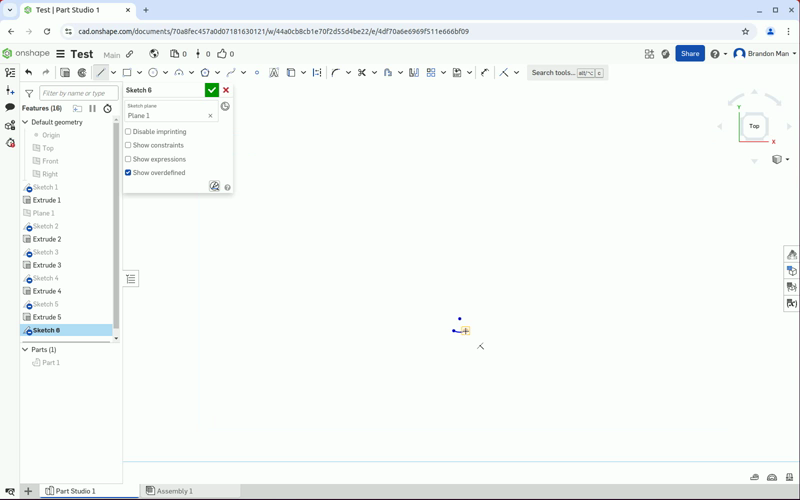
scroll(6)
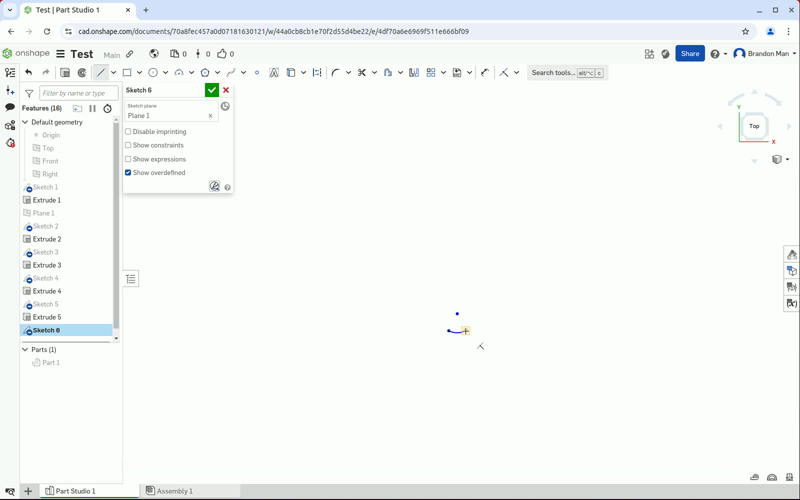
scroll(6)
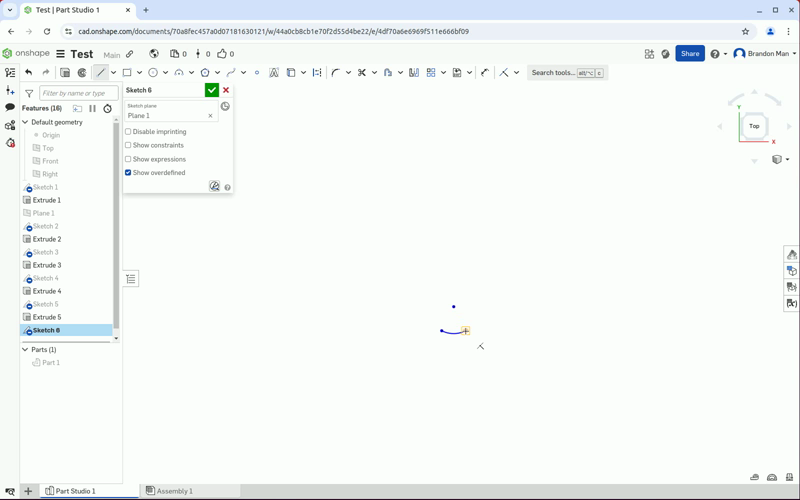
scroll(6)
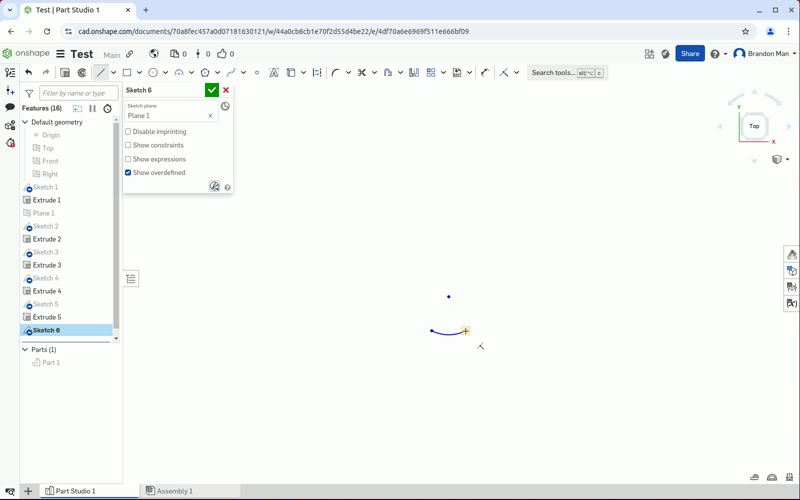
scroll(6)
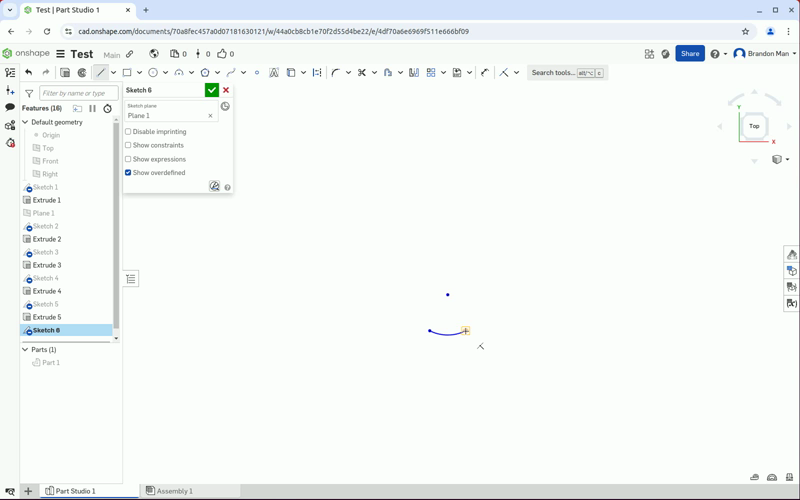
scroll(6)
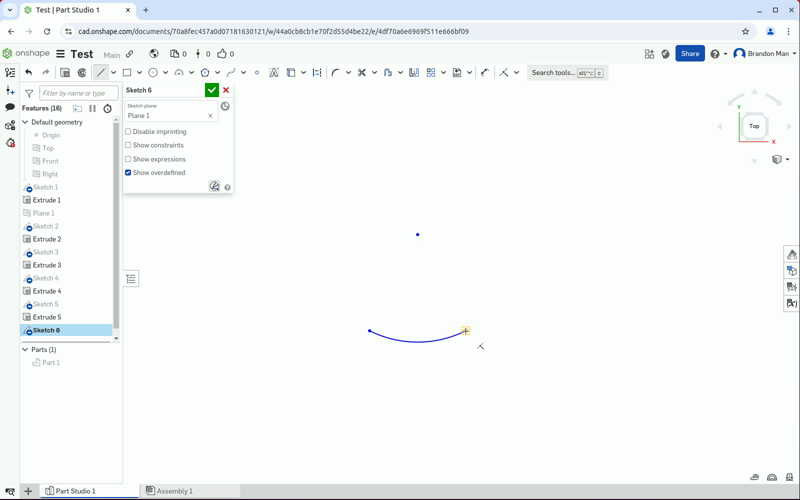
click(465, 330)
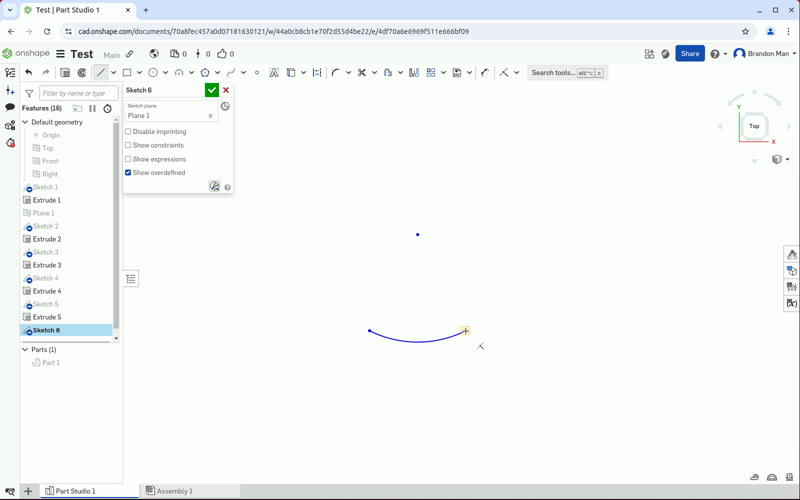
scroll(-6)
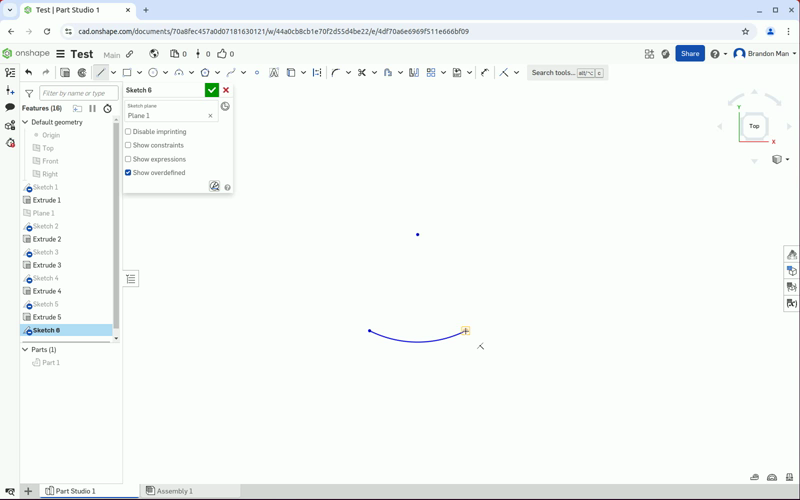
scroll(-6)
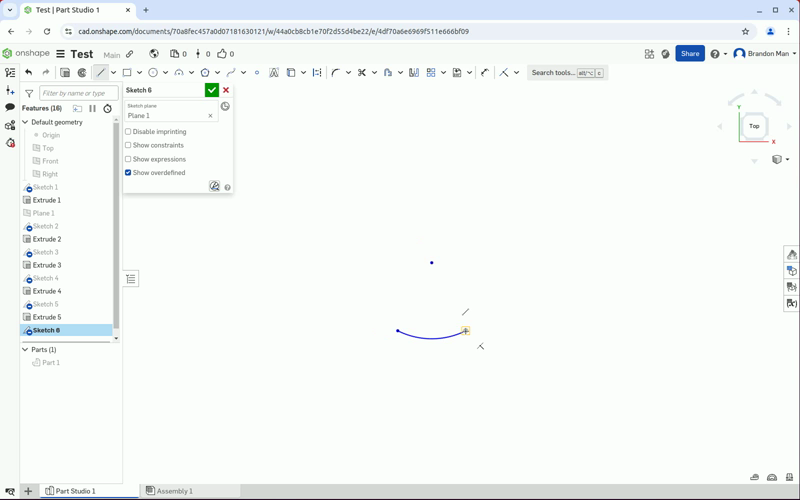
scroll(-6)
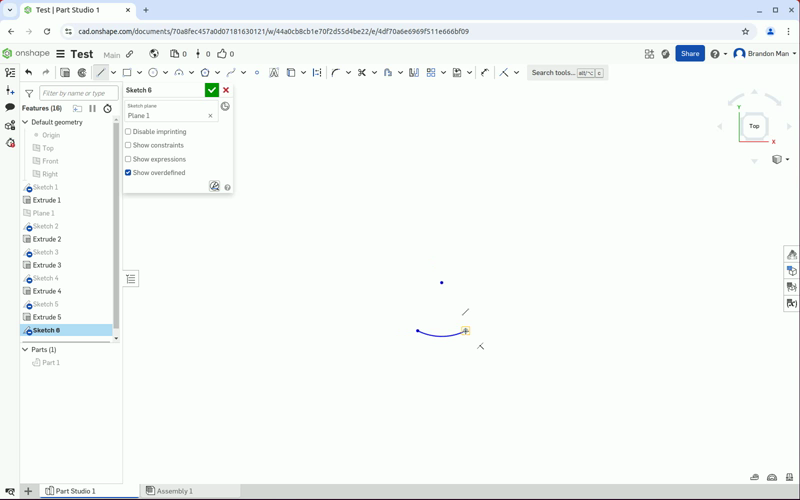
scroll(-6)
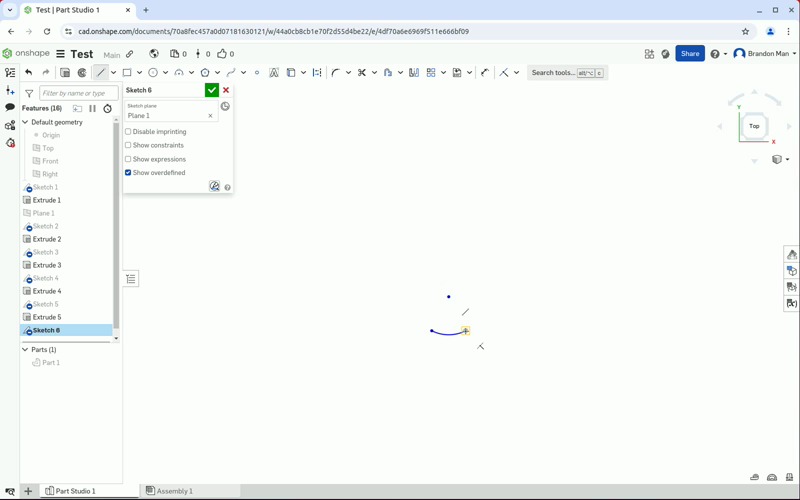
scroll(-6)
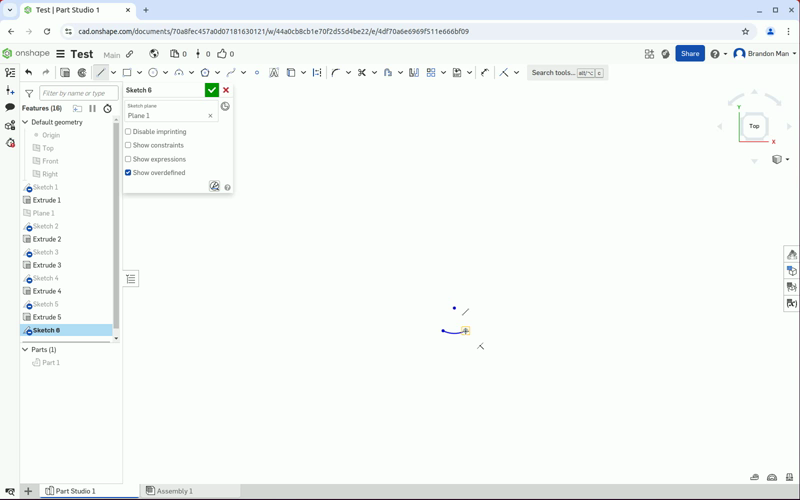
scroll(-6)
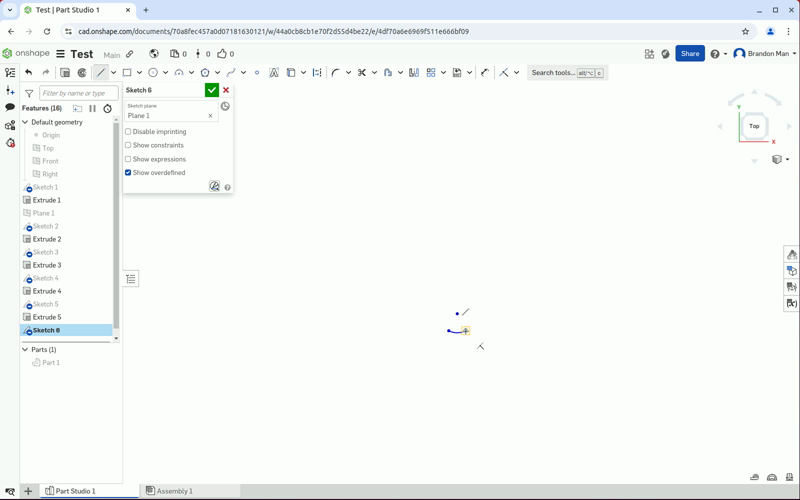
scroll(-6)
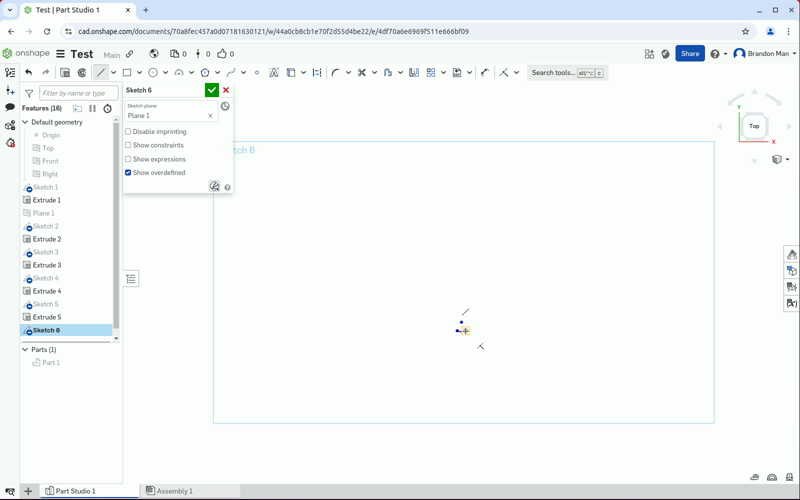
key_down(shift)
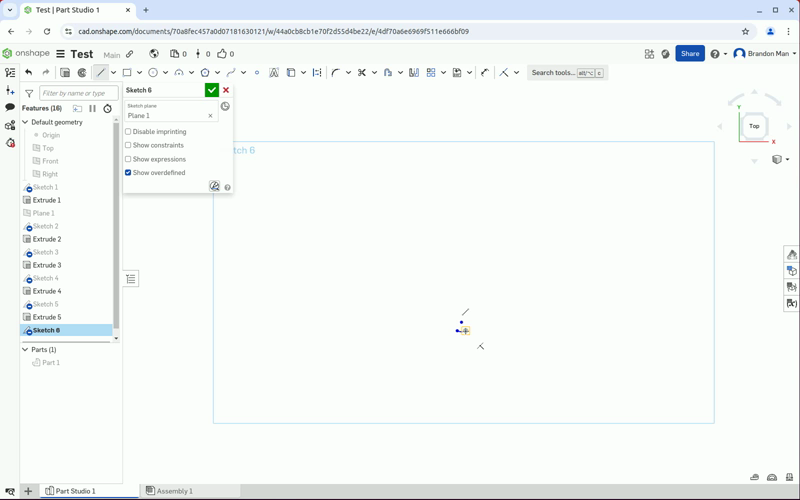
mouse_move(495, 330)
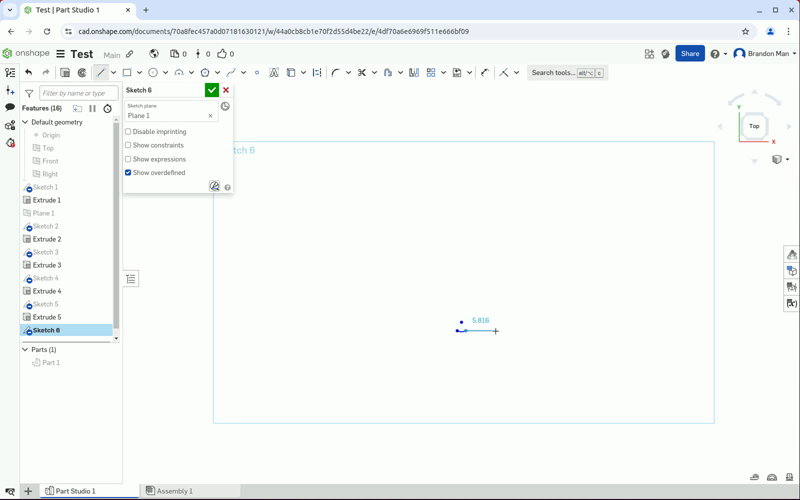
mouse_move(465, 324)
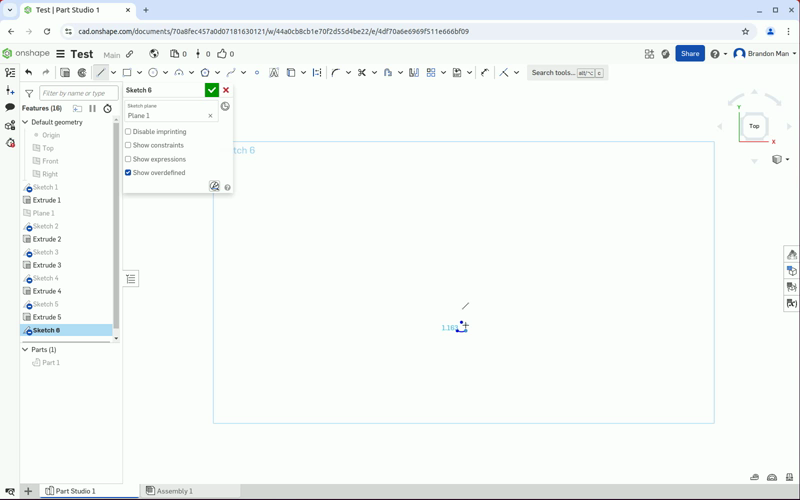
scroll(6)
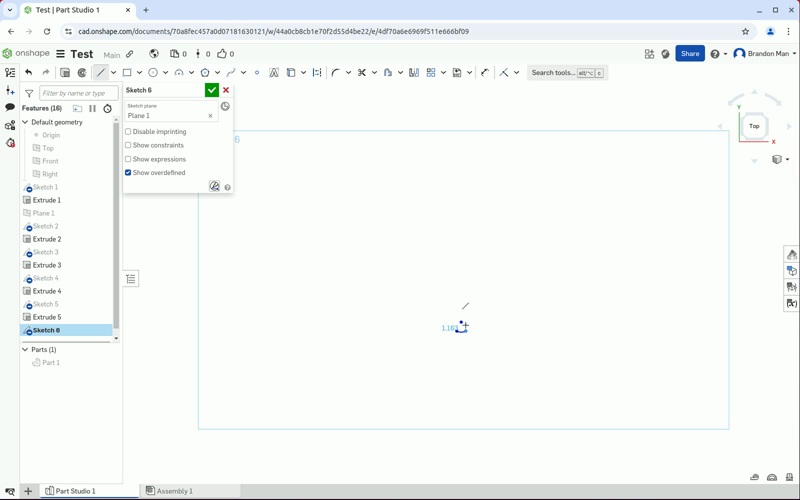
scroll(6)
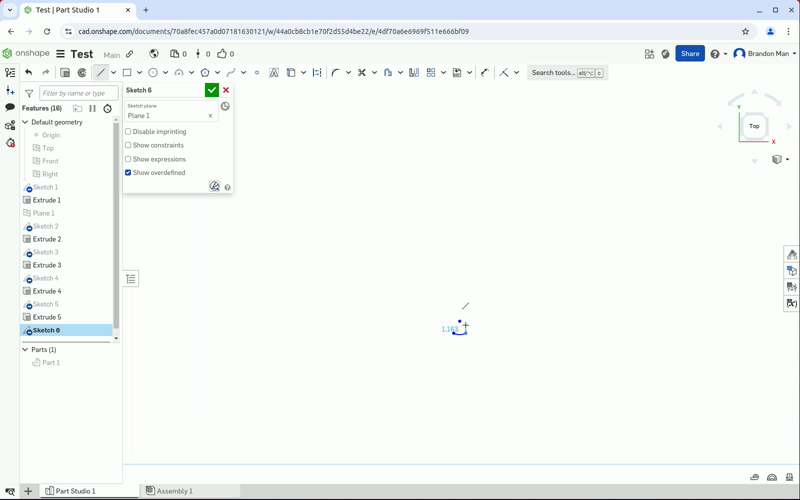
scroll(6)
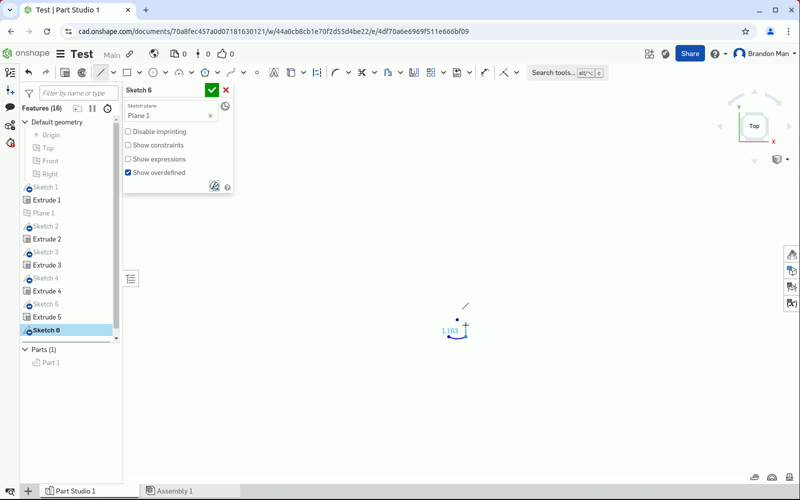
scroll(6)
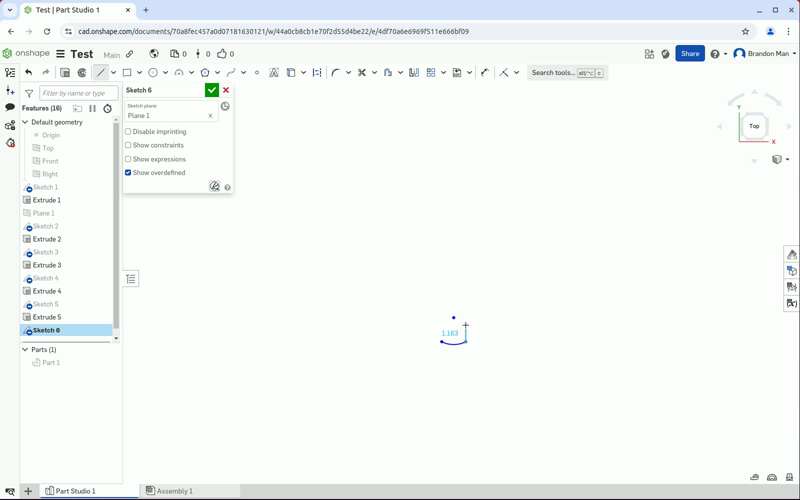
scroll(6)
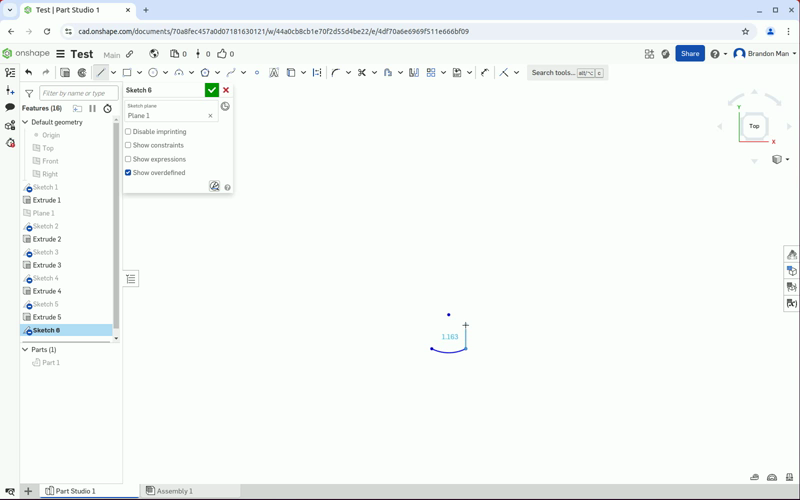
scroll(6)
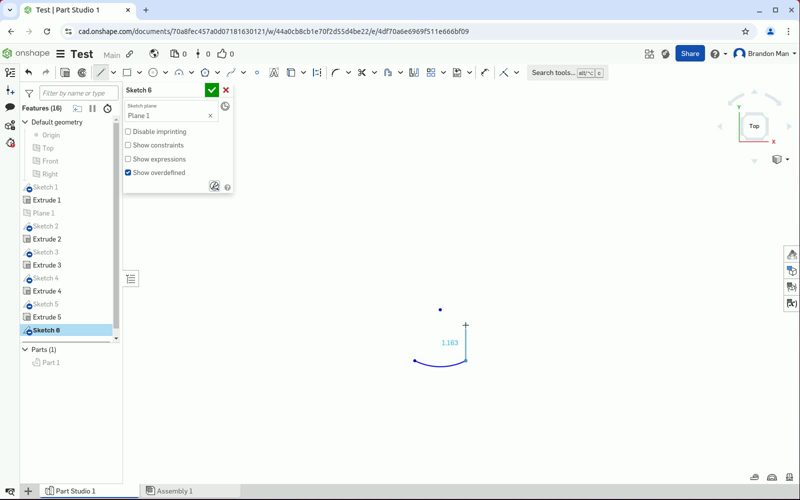
scroll(6)
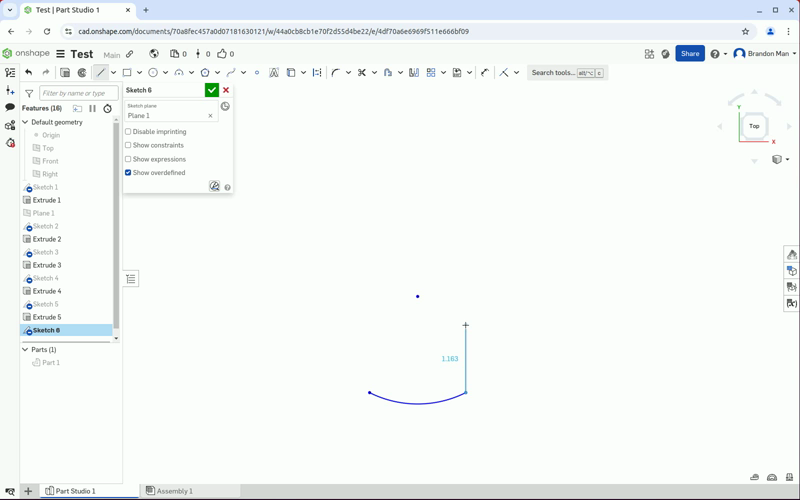
click(465, 324)
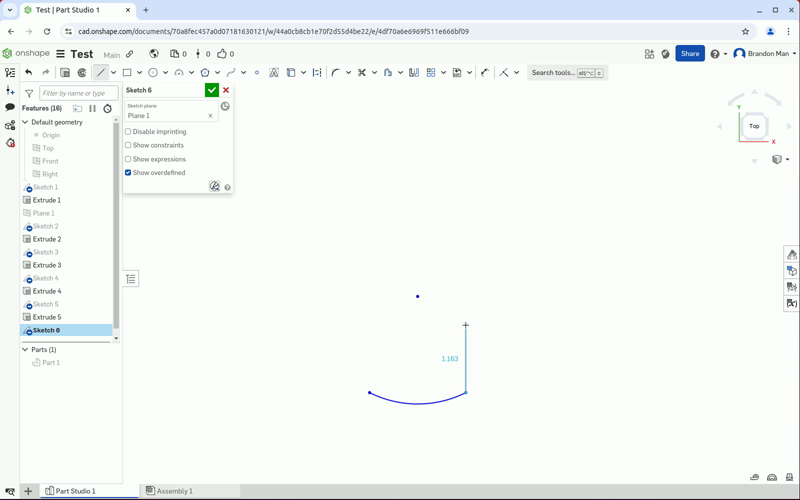
scroll(-6)
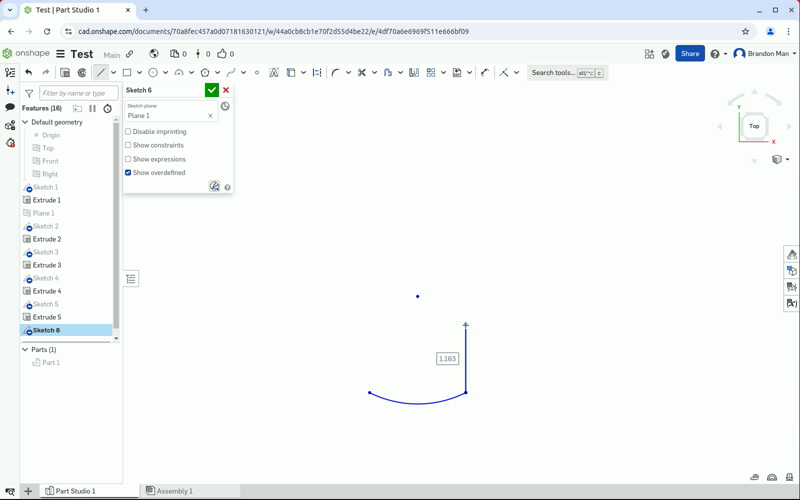
scroll(-6)
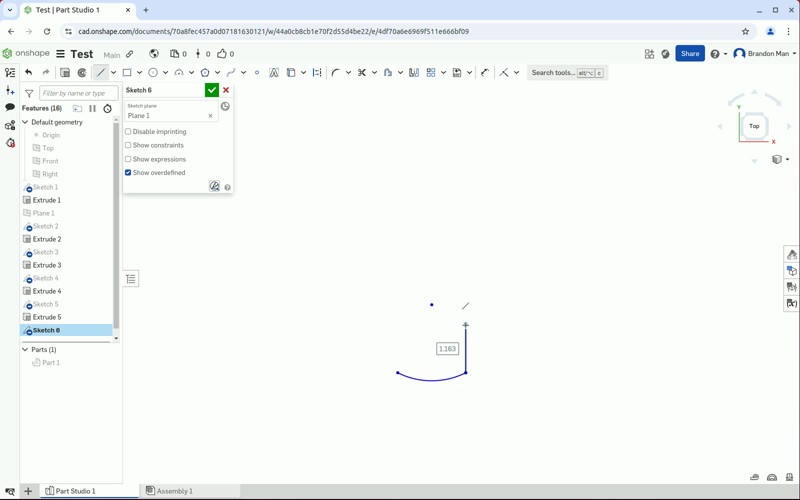
scroll(-6)
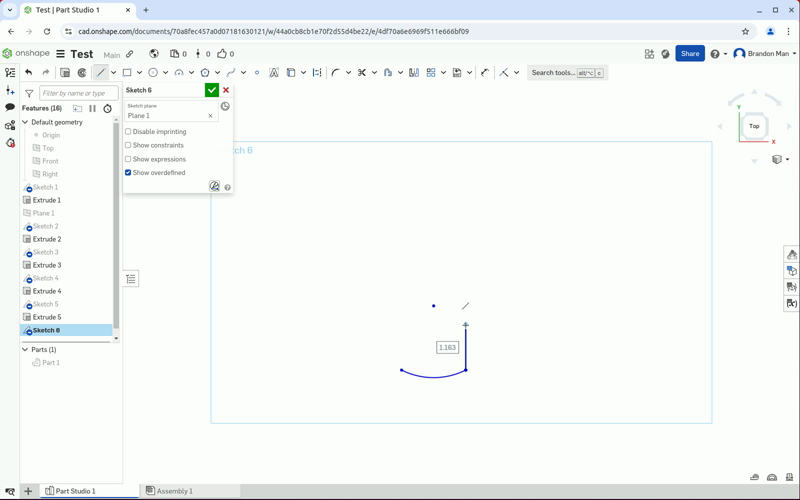
scroll(-6)
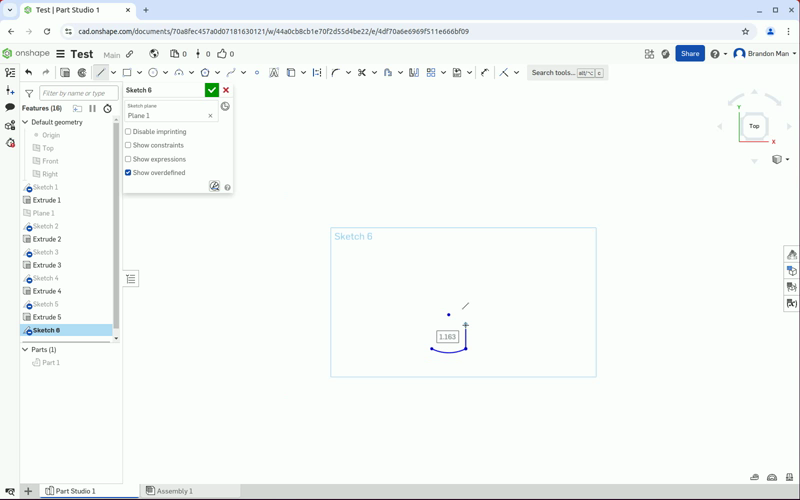
scroll(-6)
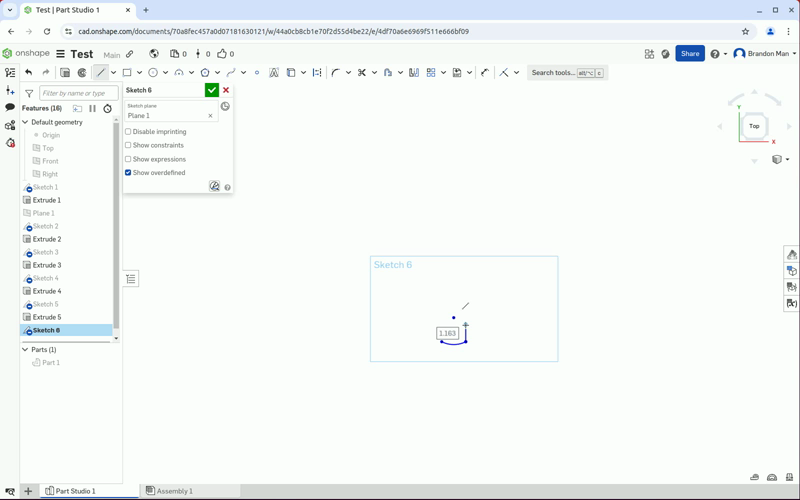
scroll(-6)
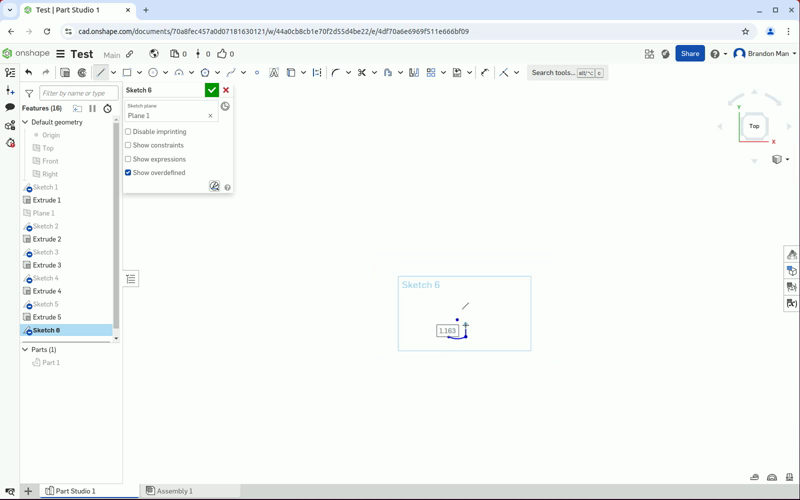
scroll(-6)
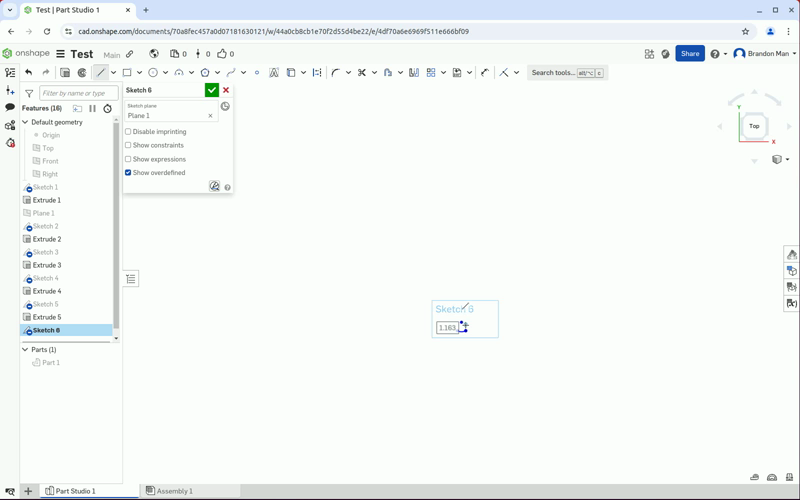
key_up(shift)
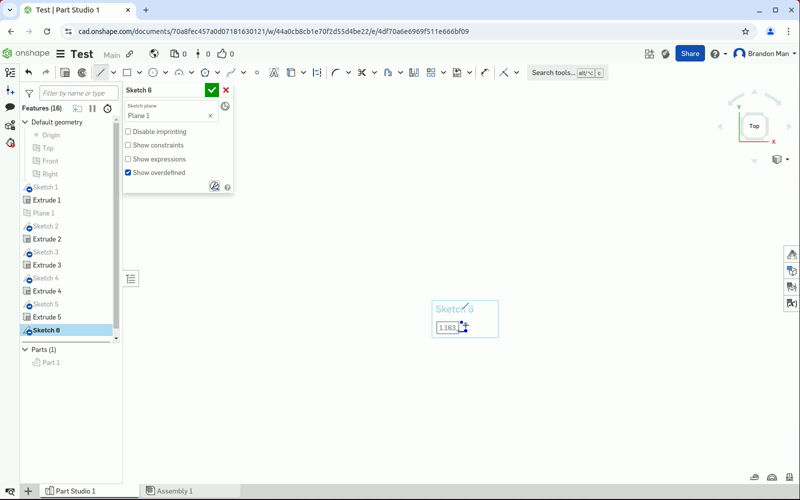
key(esc)
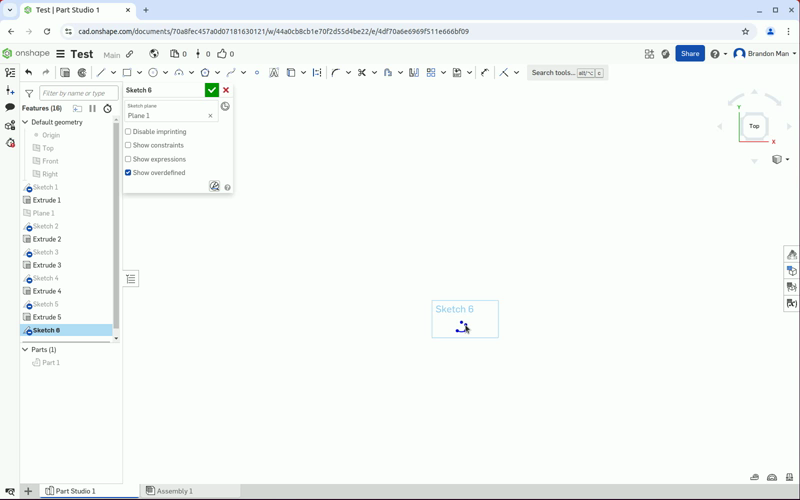
key(a)
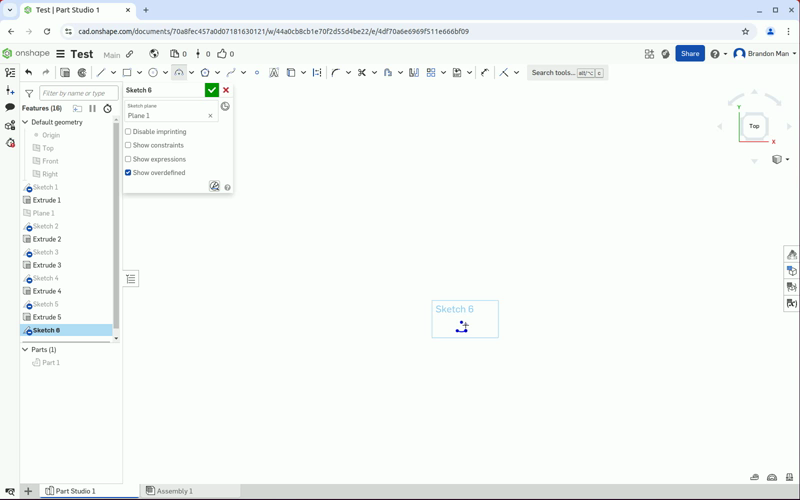
mouse_move(465, 324)
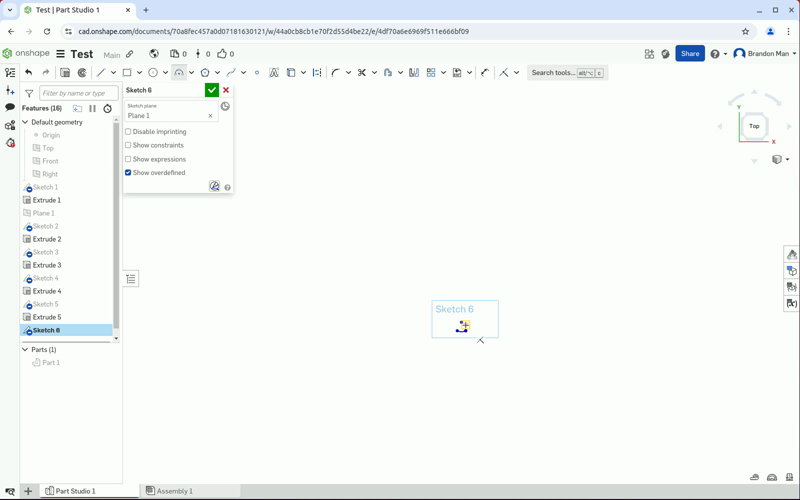
click(465, 324)
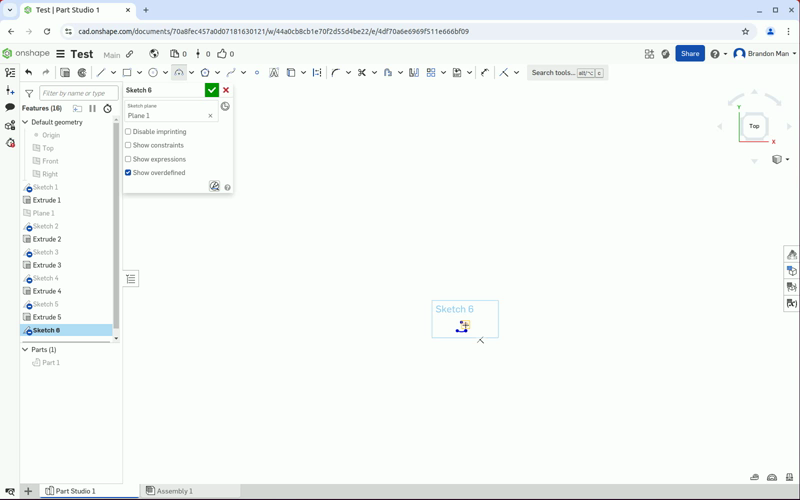
key_down(shift)
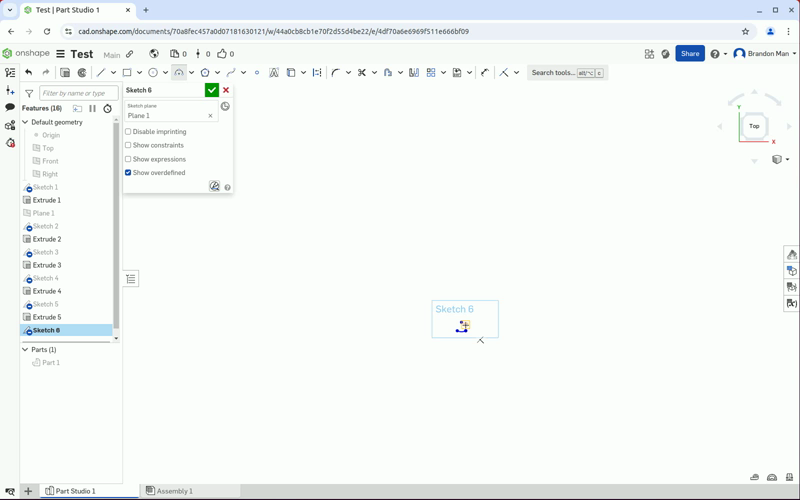
mouse_move(457, 324)
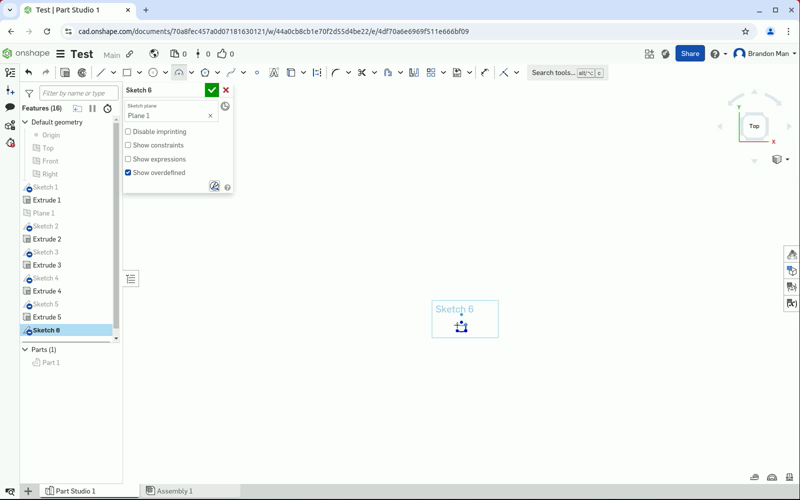
click(457, 324)
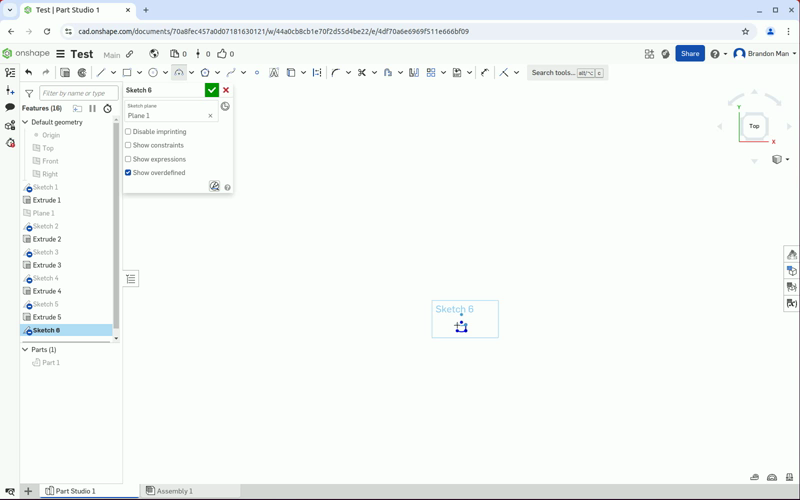
mouse_move(461, 325)
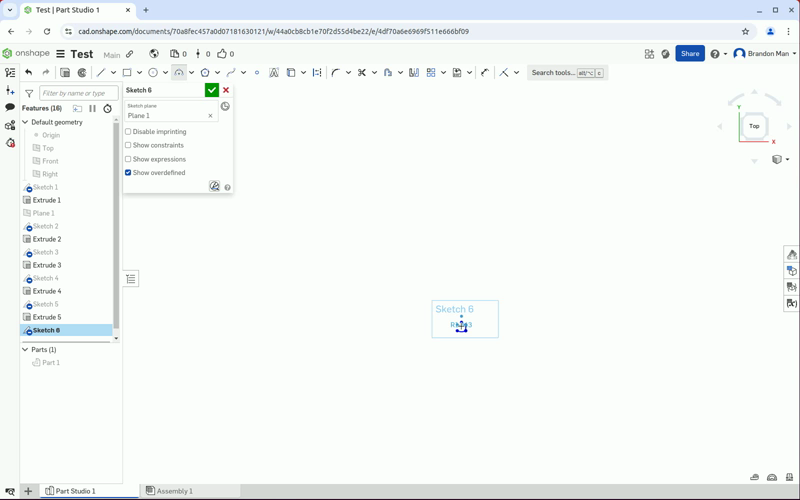
scroll(6)
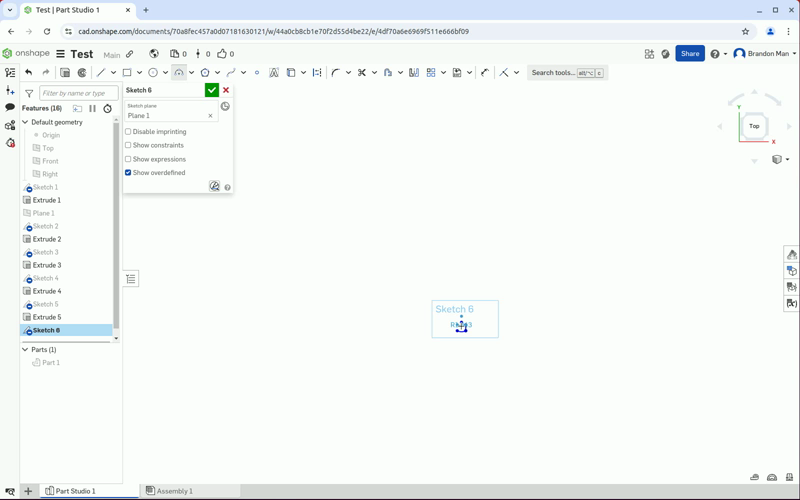
scroll(6)
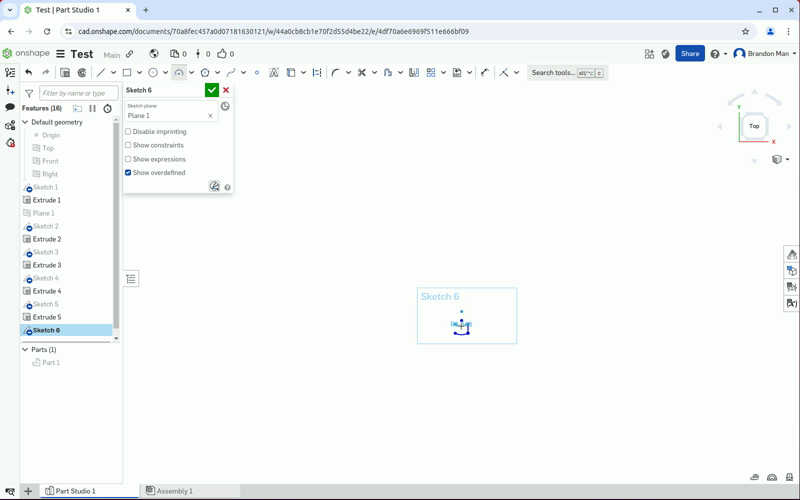
scroll(6)
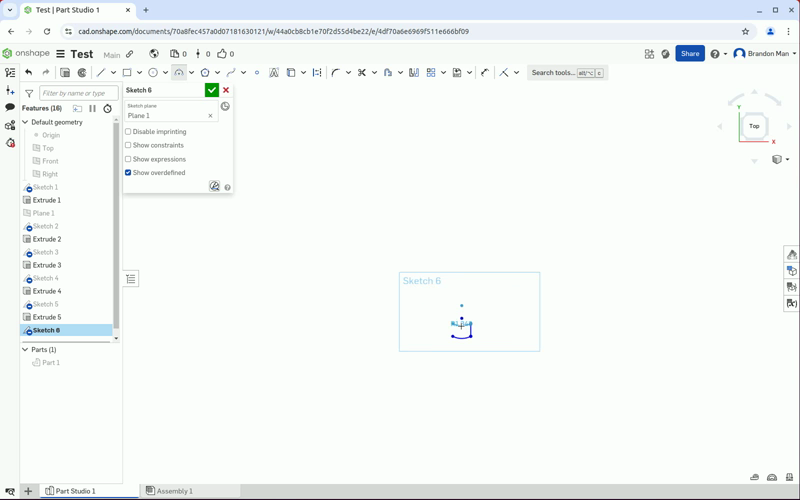
scroll(6)
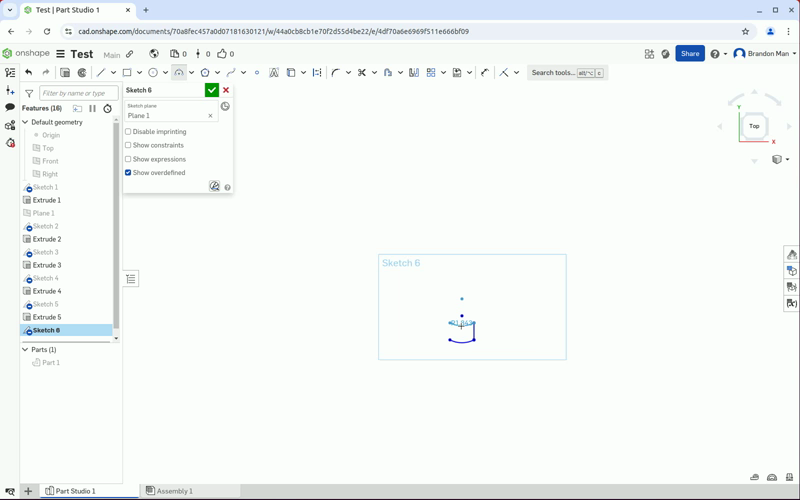
scroll(6)
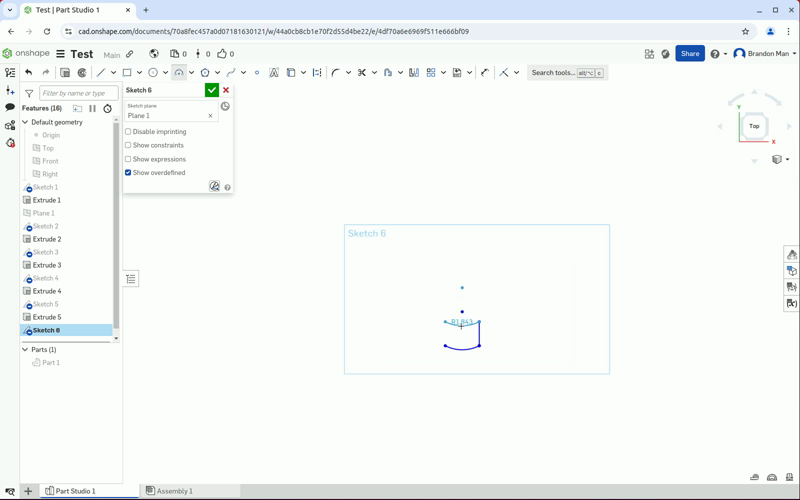
scroll(6)
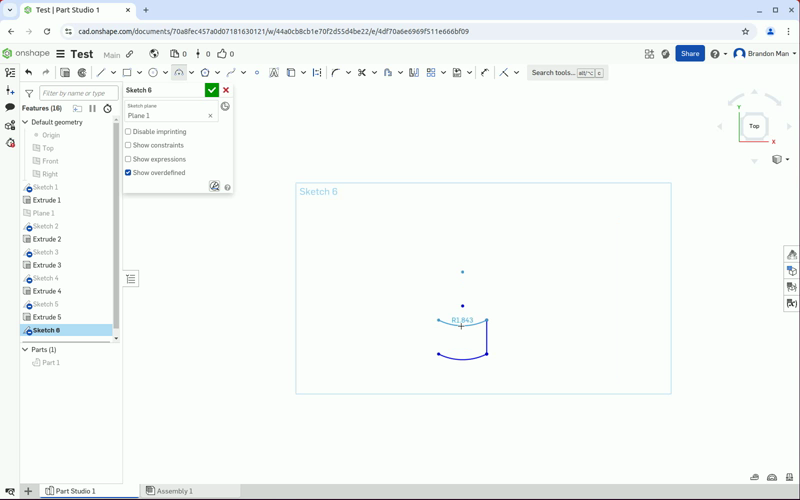
scroll(6)
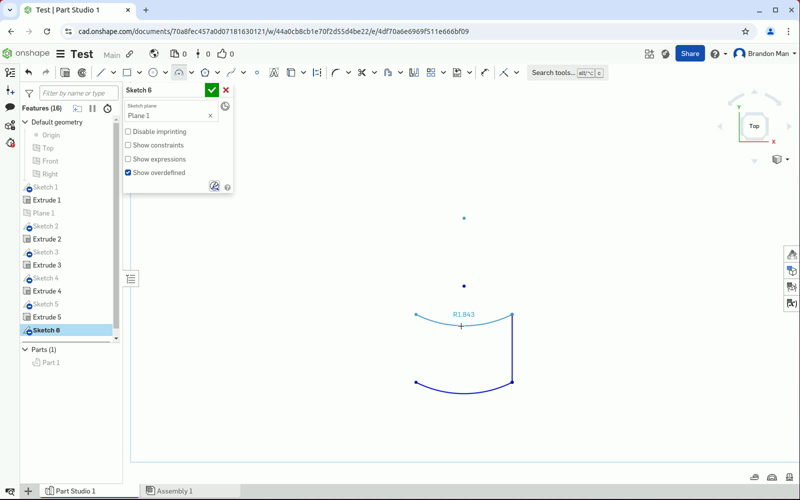
click(461, 325)
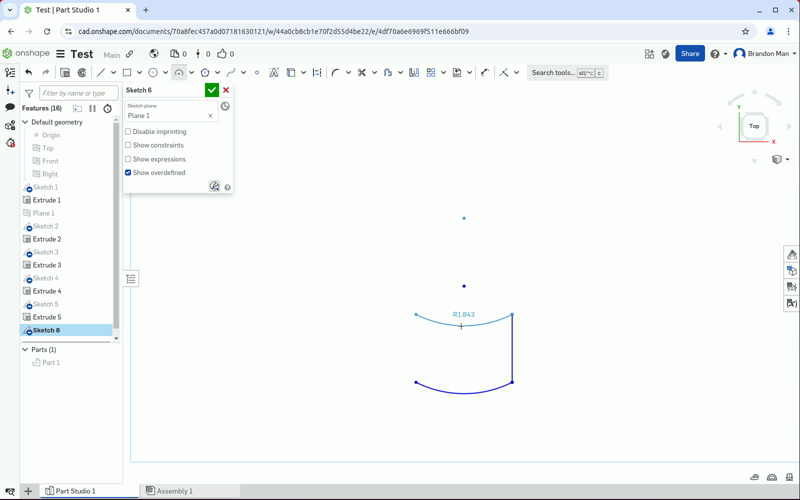
scroll(-6)
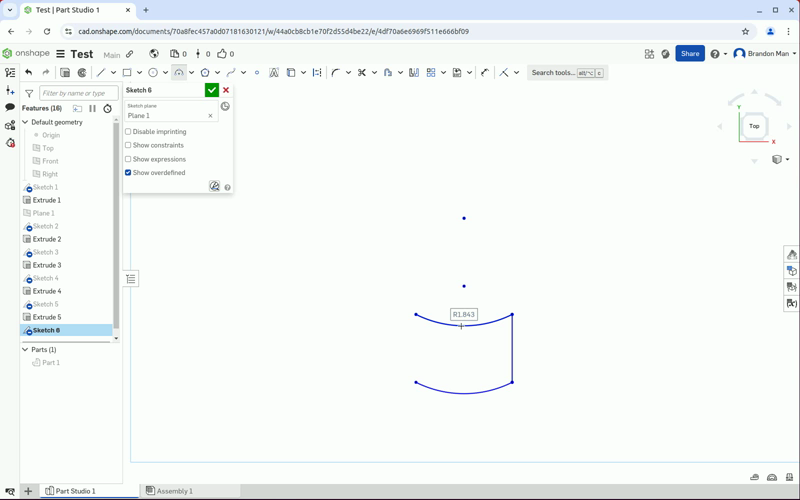
scroll(-6)
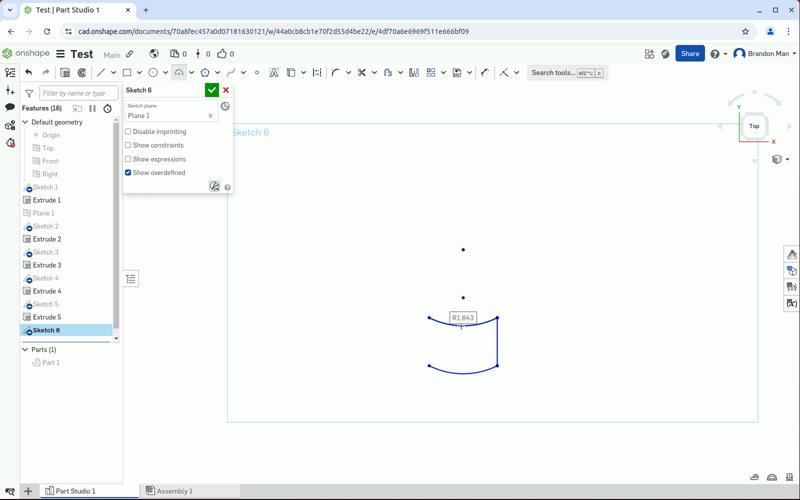
scroll(-6)
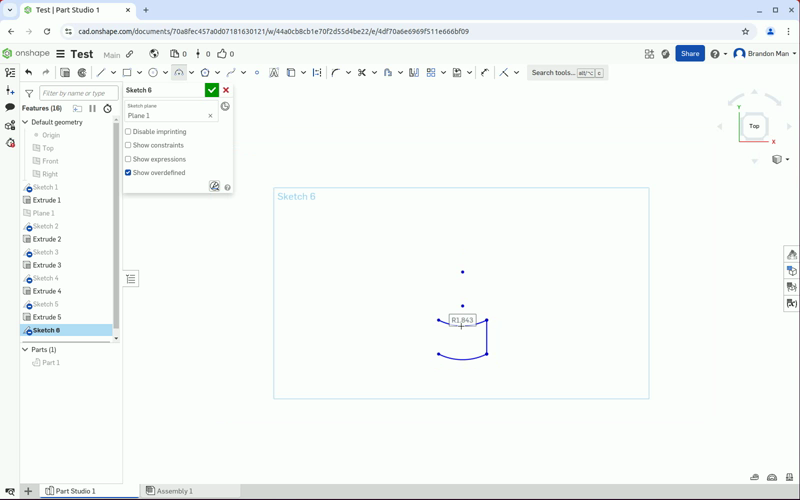
scroll(-6)
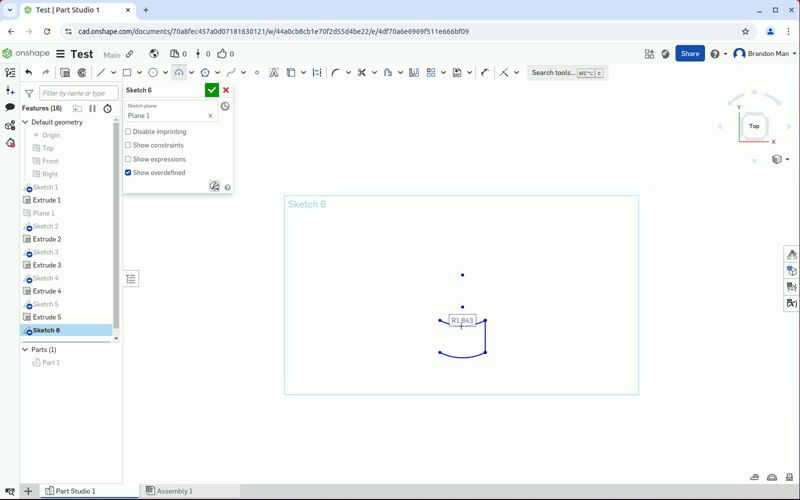
scroll(-6)
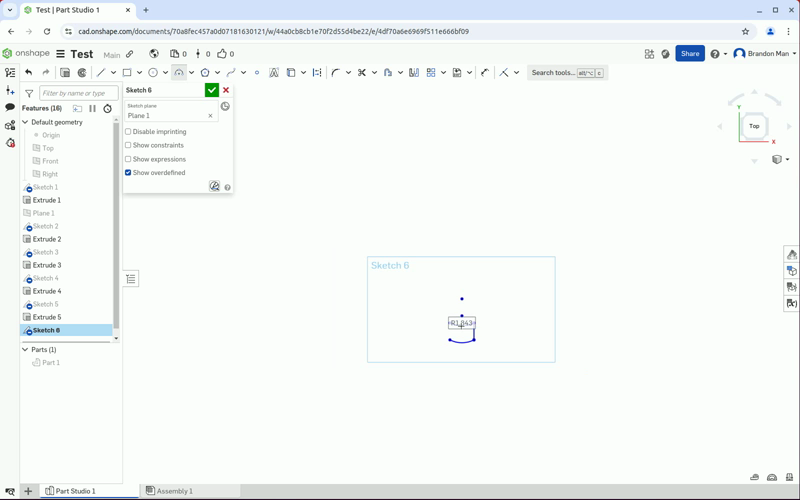
scroll(-6)
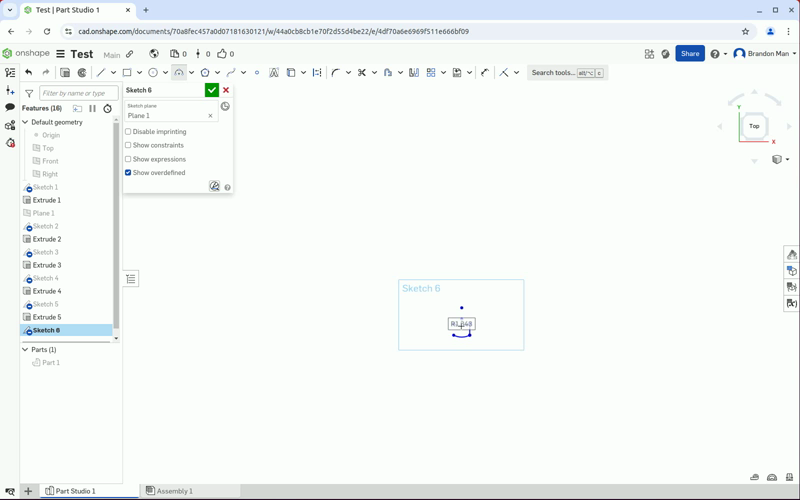
scroll(-6)
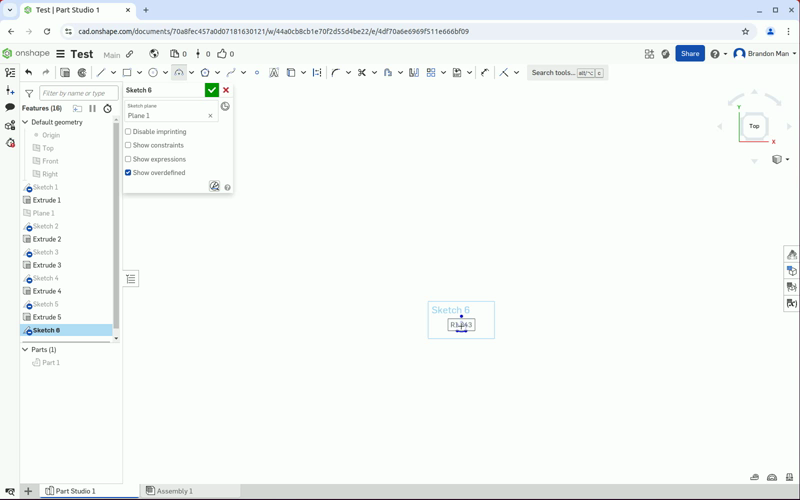
key_up(shift)
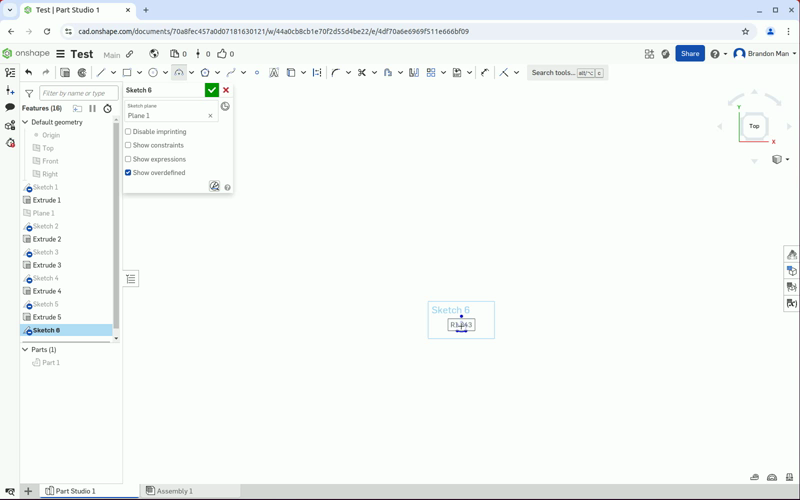
key(esc)
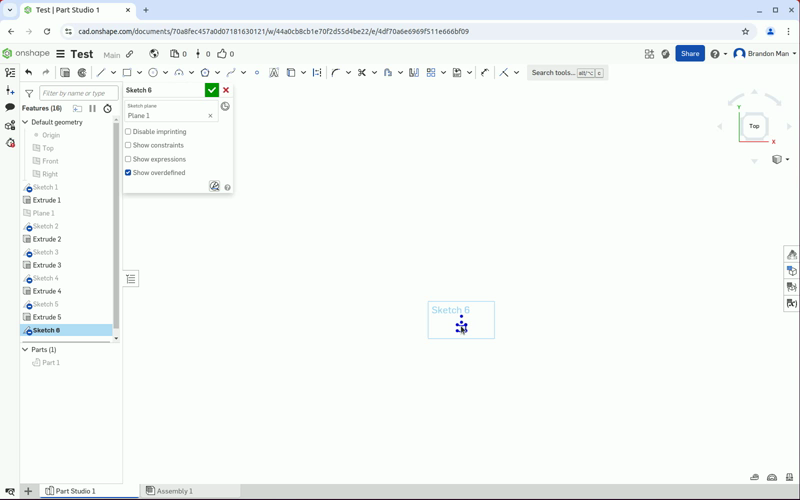
key(l)
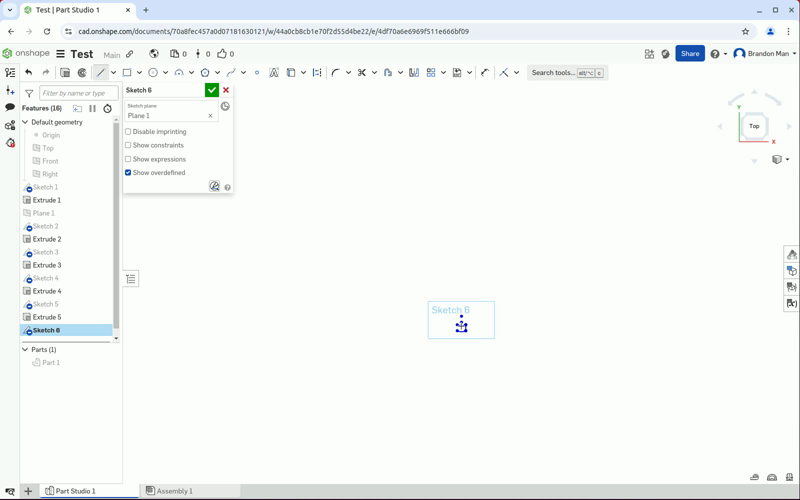
mouse_move(457, 324)
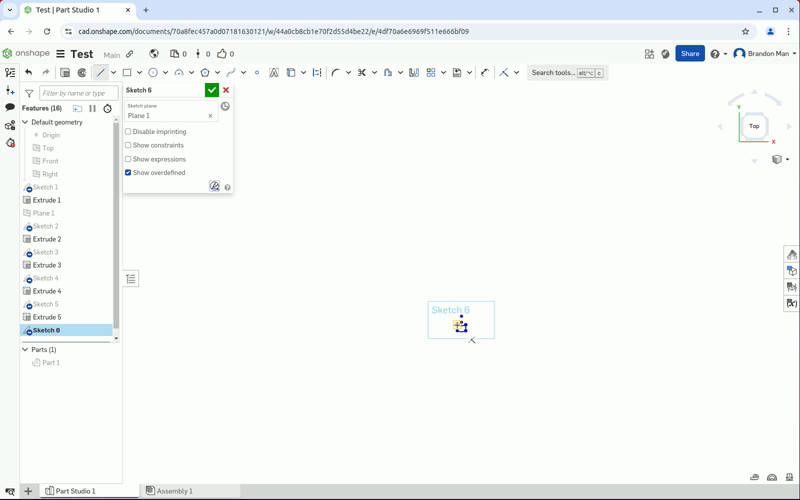
scroll(6)
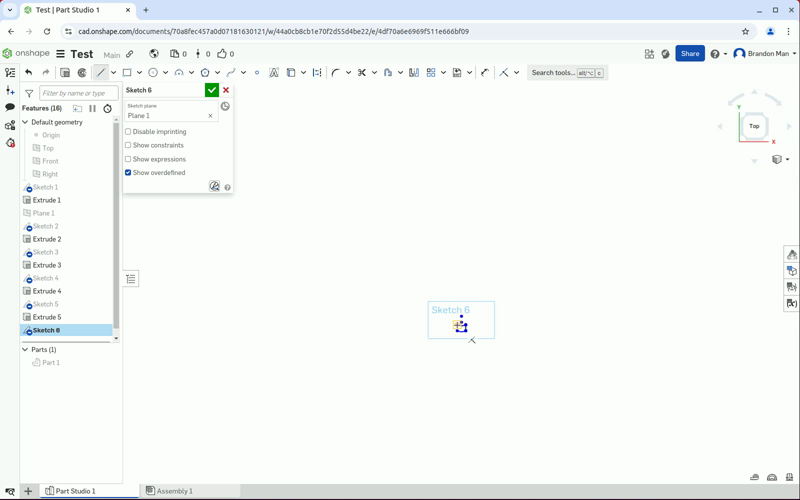
scroll(6)
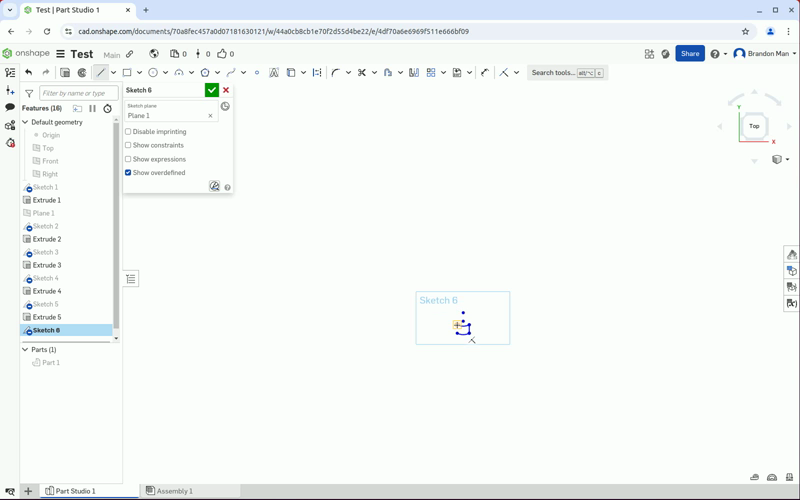
scroll(6)
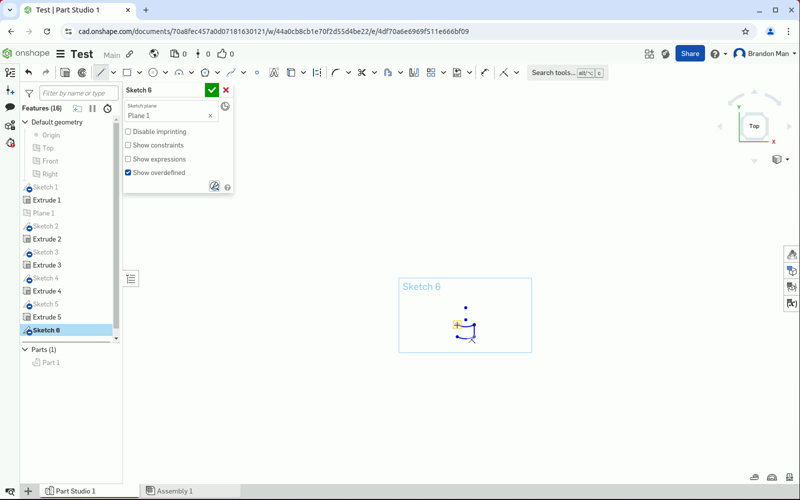
scroll(6)
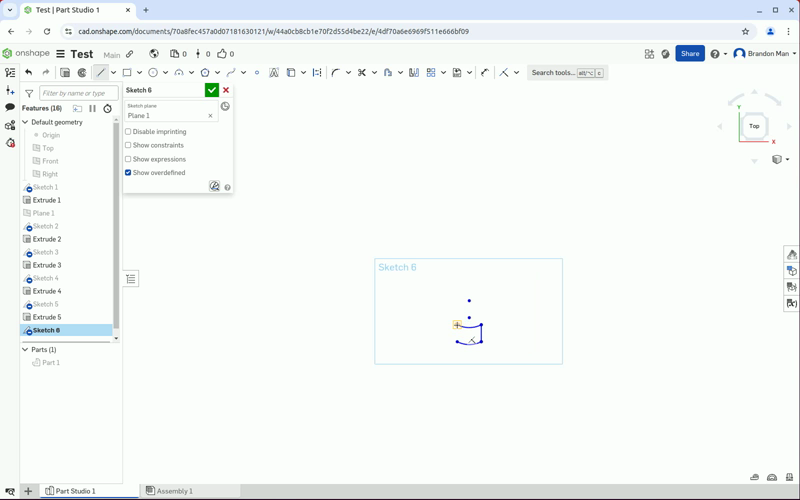
scroll(6)
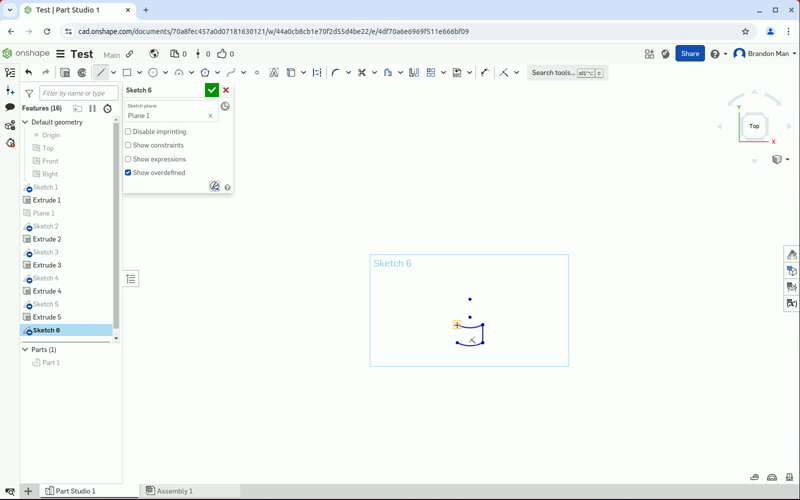
scroll(6)
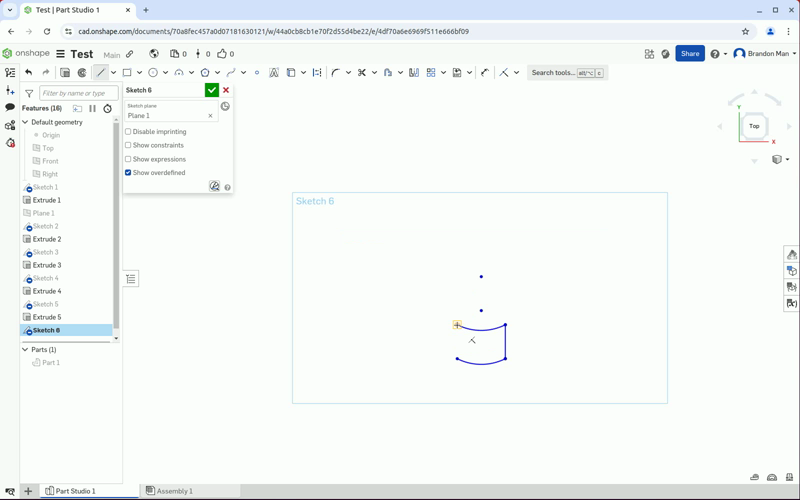
scroll(6)
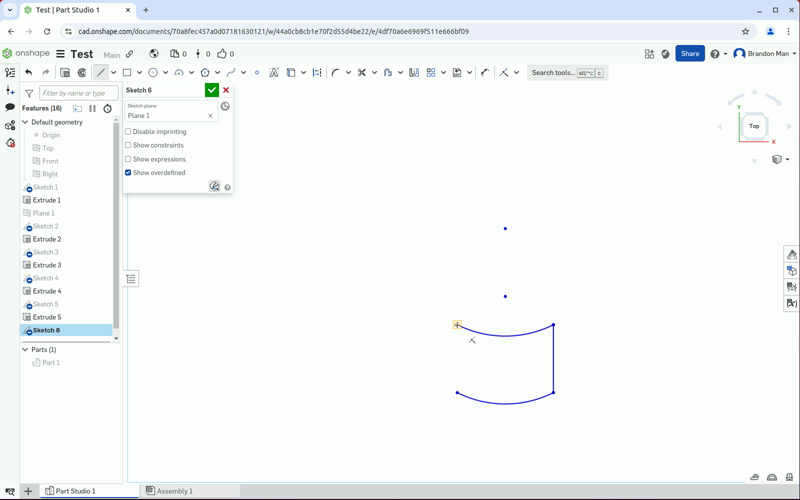
click(457, 324)
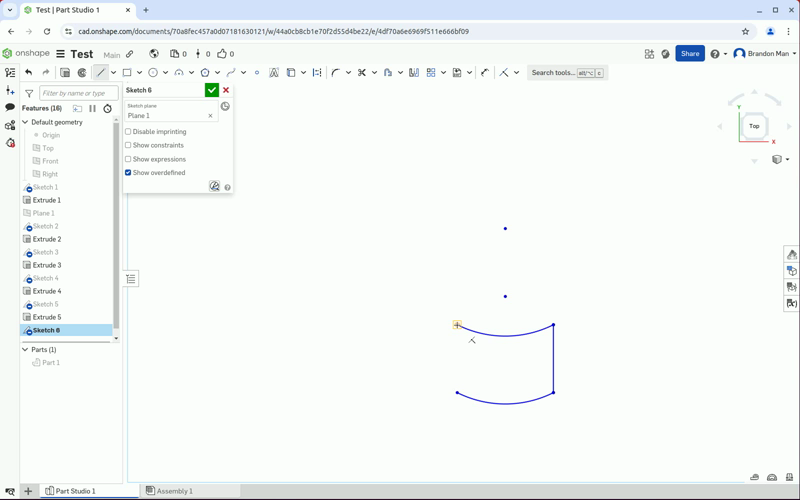
scroll(-6)
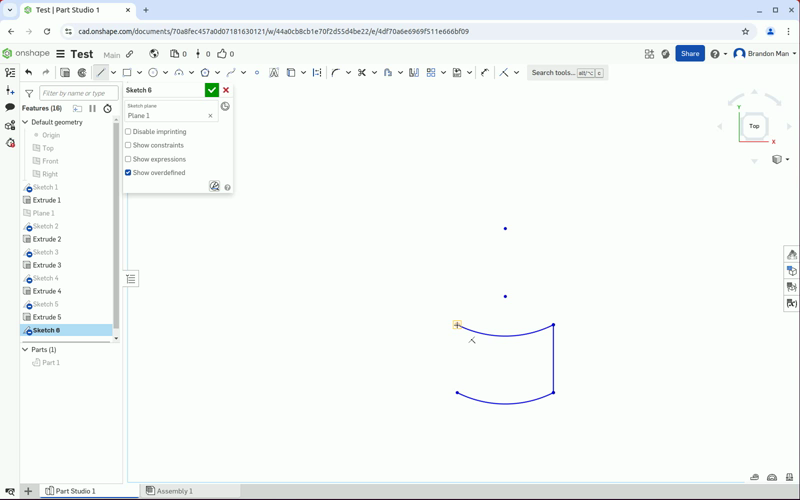
scroll(-6)
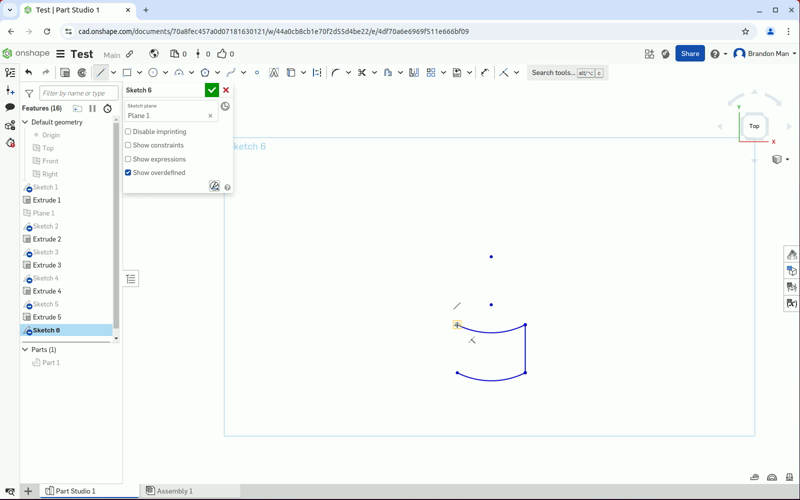
scroll(-6)
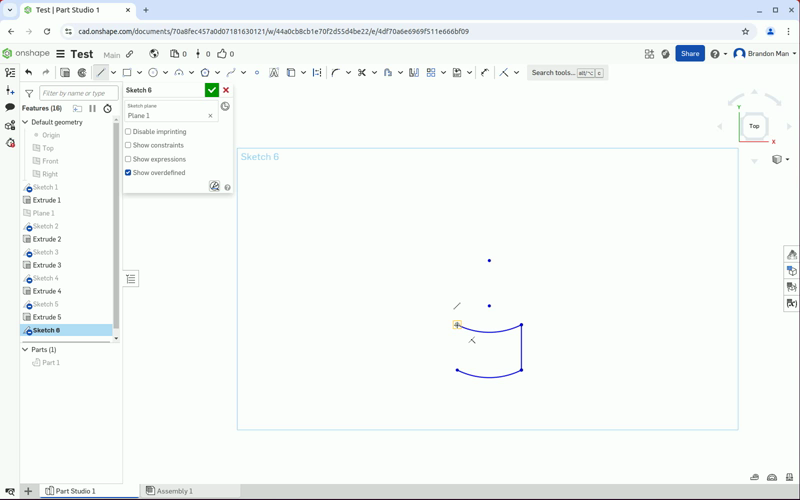
scroll(-6)
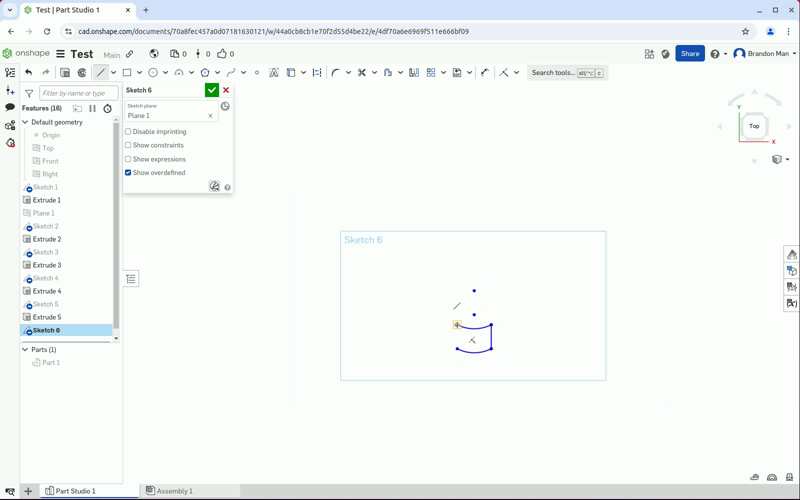
scroll(-6)
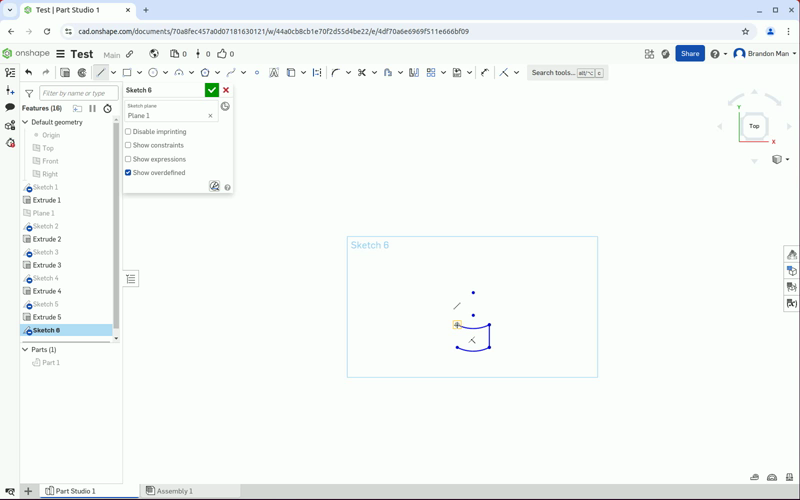
scroll(-6)
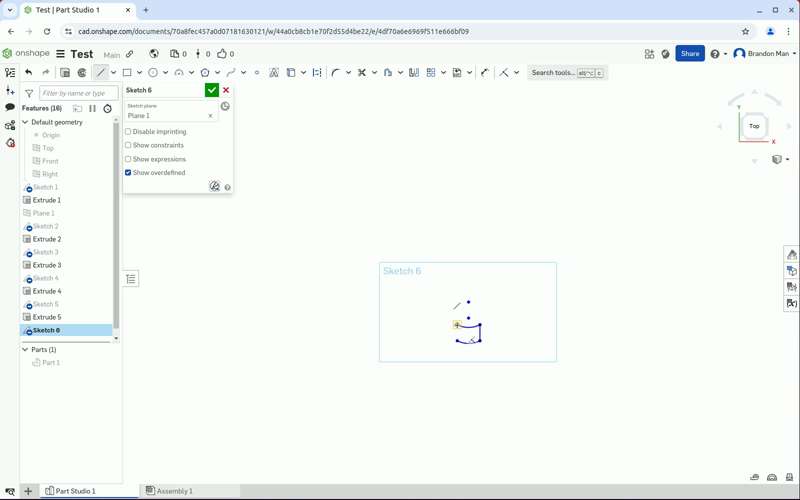
scroll(-6)
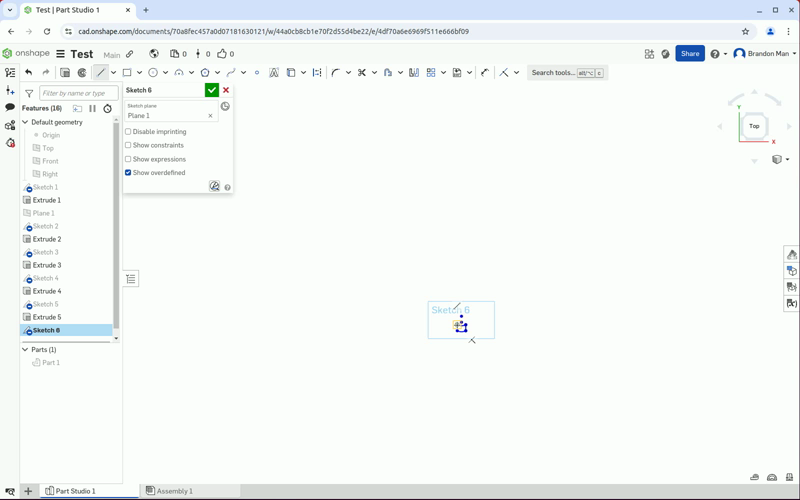
mouse_move(487, 324)
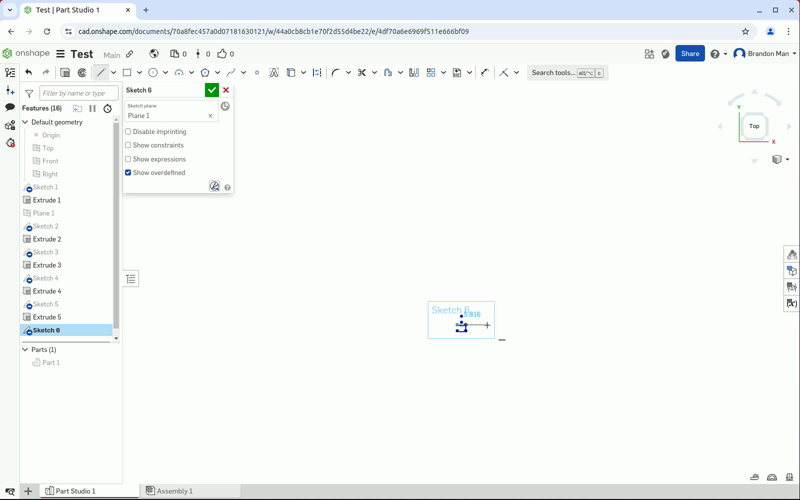
key_down(shift)
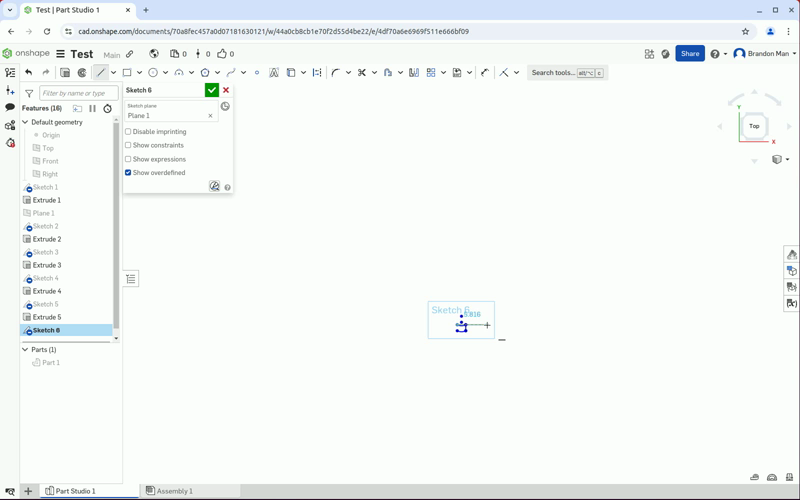
mouse_move(457, 330)
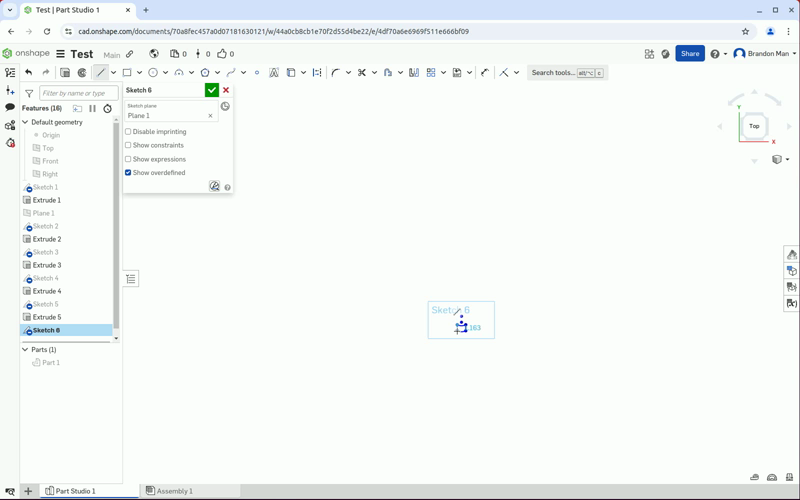
scroll(6)
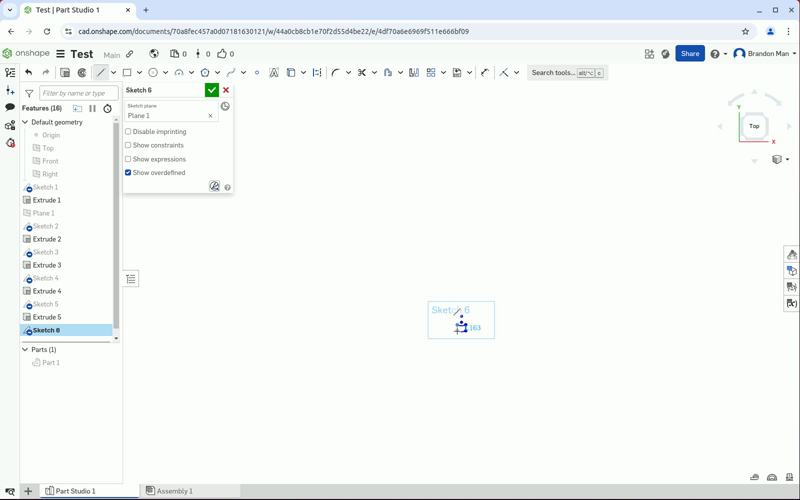
scroll(6)
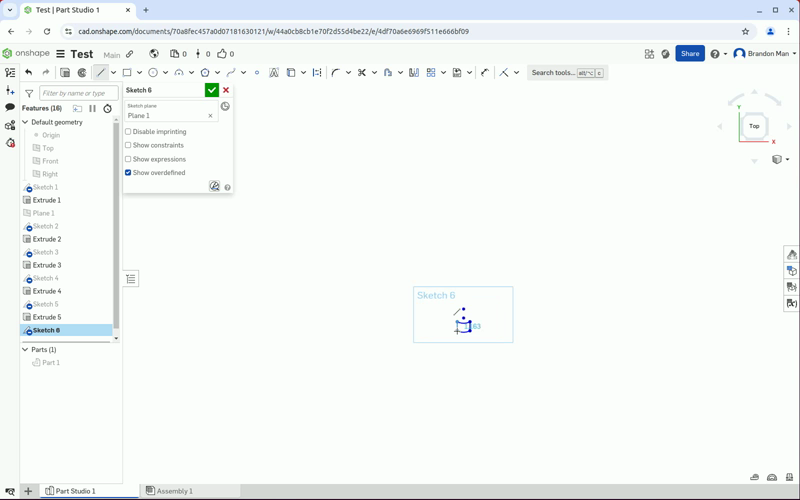
scroll(6)
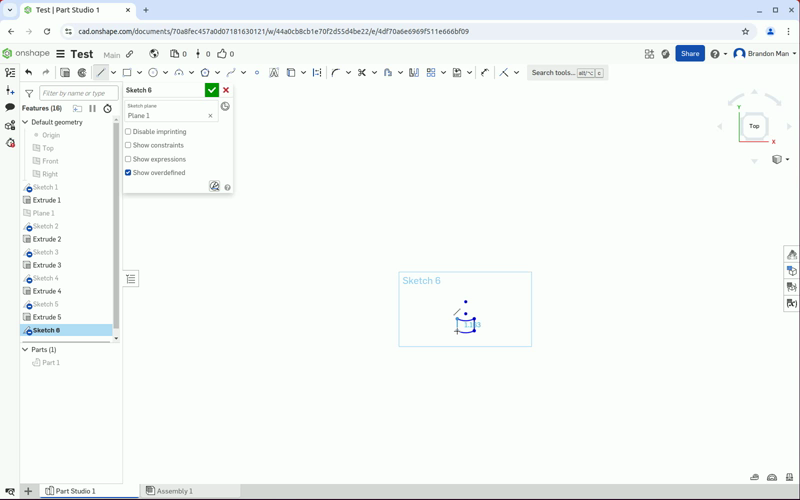
scroll(6)
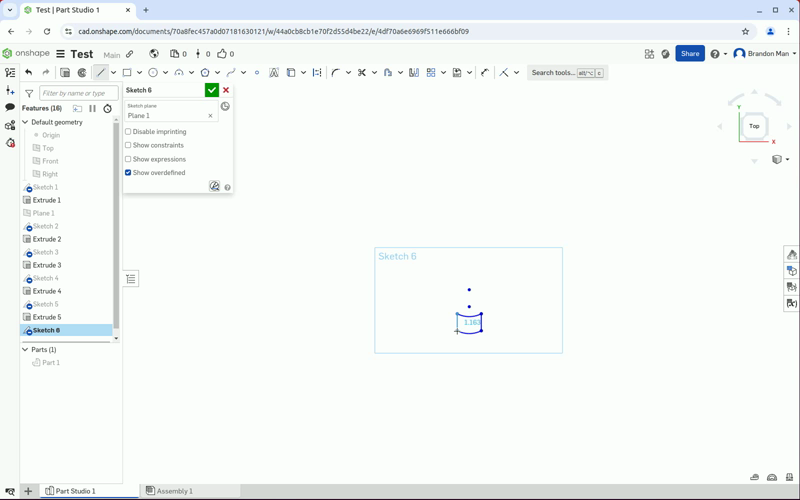
scroll(6)
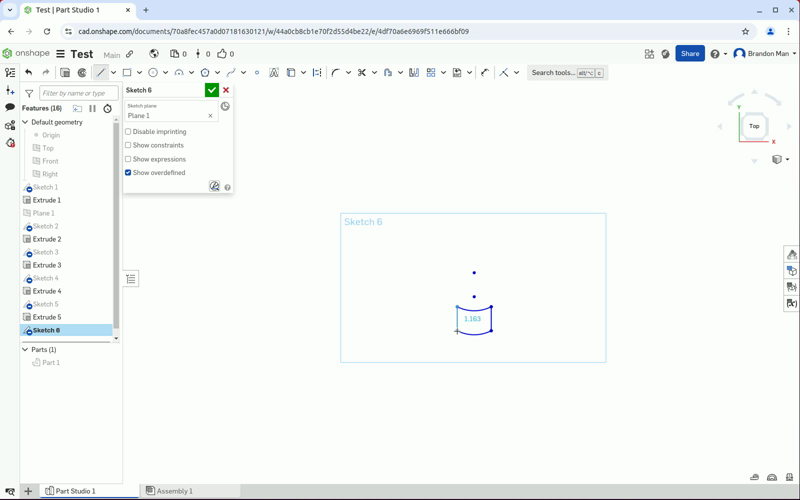
scroll(6)
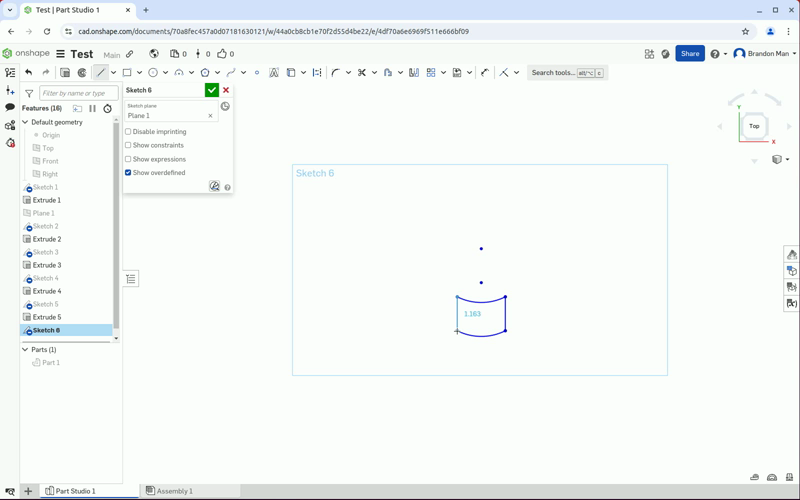
scroll(6)
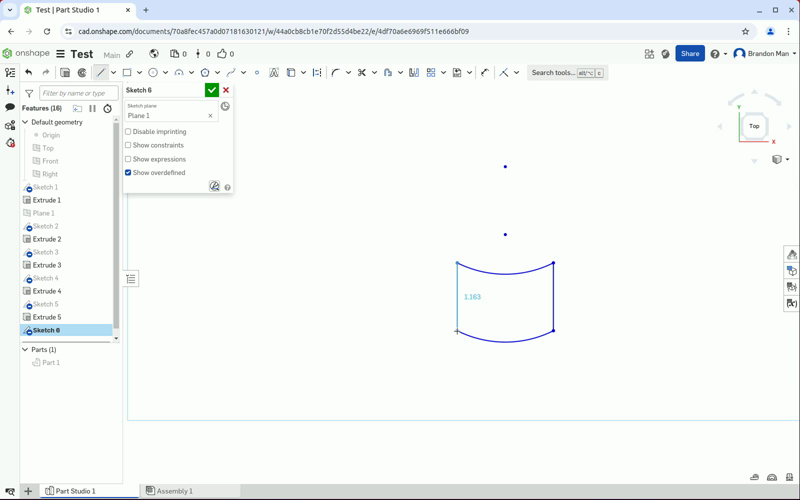
key_up(shift)
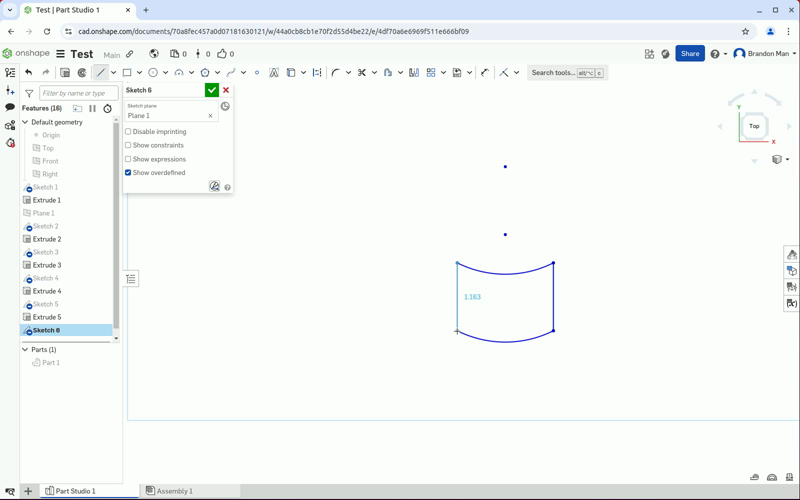
click(457, 330)
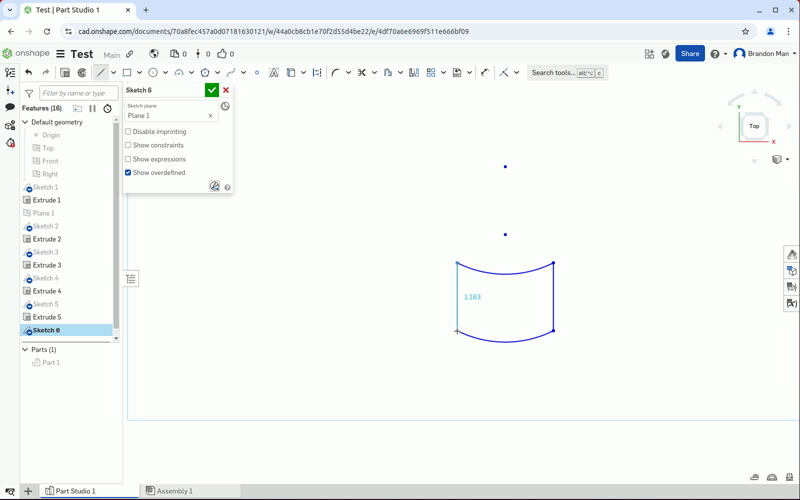
scroll(-6)
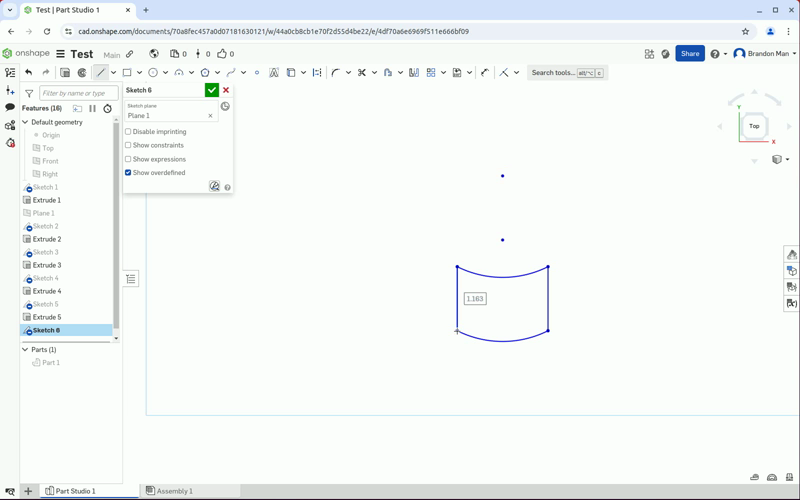
scroll(-6)
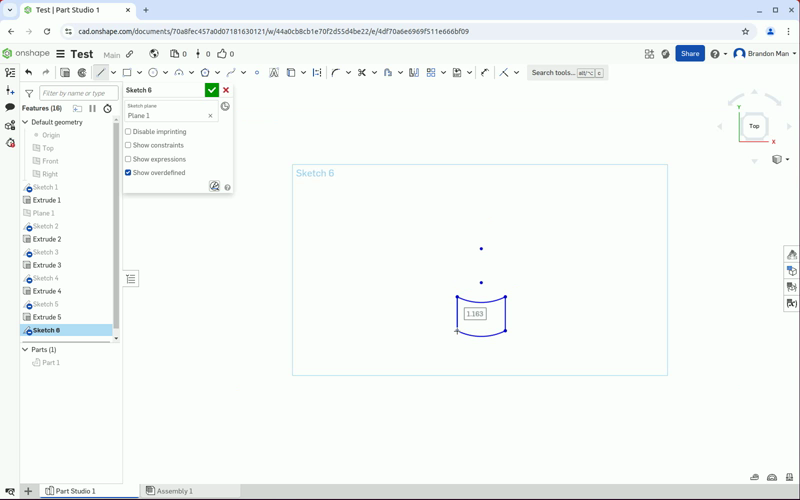
scroll(-6)
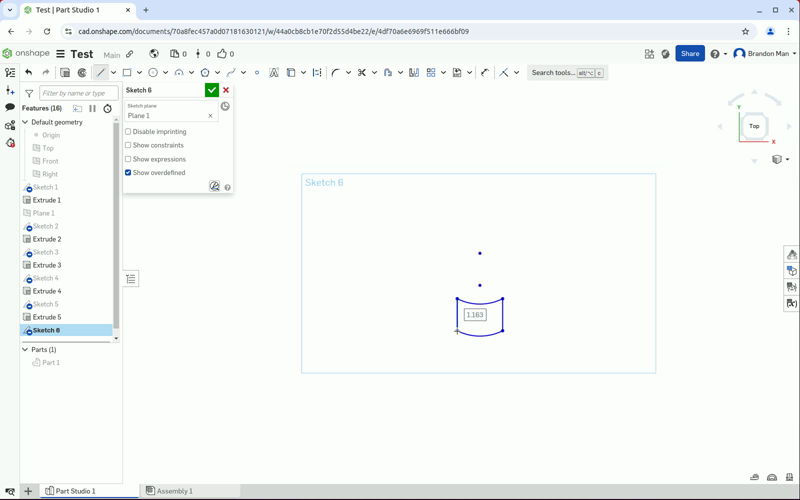
scroll(-6)
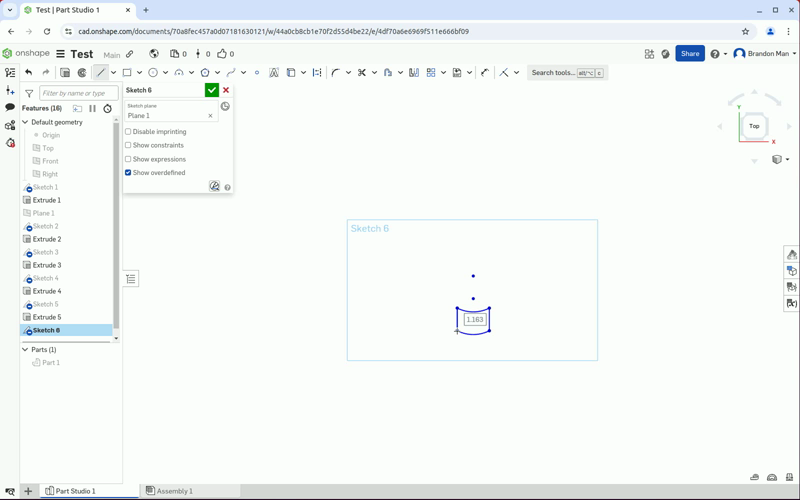
scroll(-6)
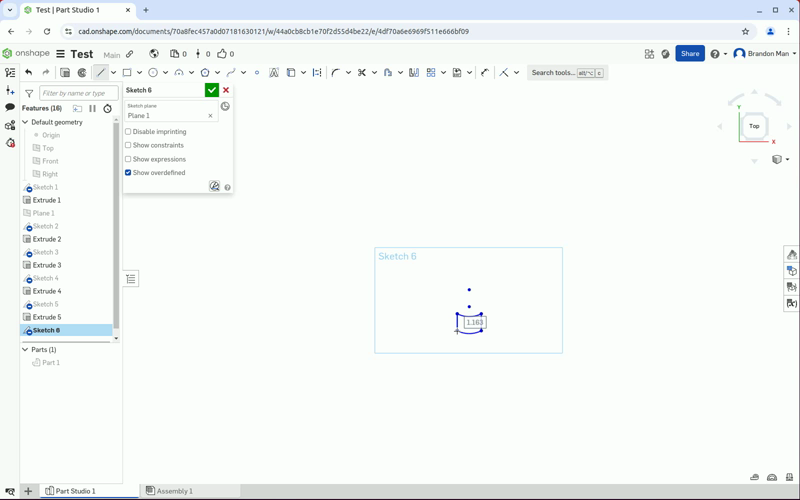
scroll(-6)
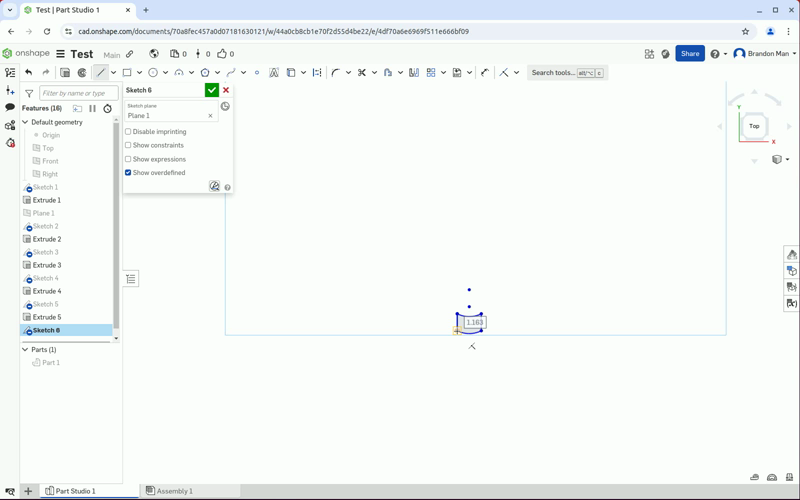
scroll(-6)
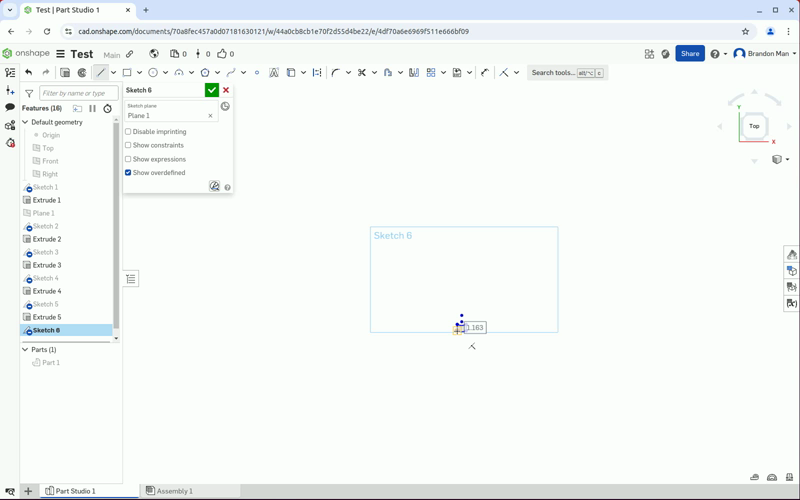
key(esc)
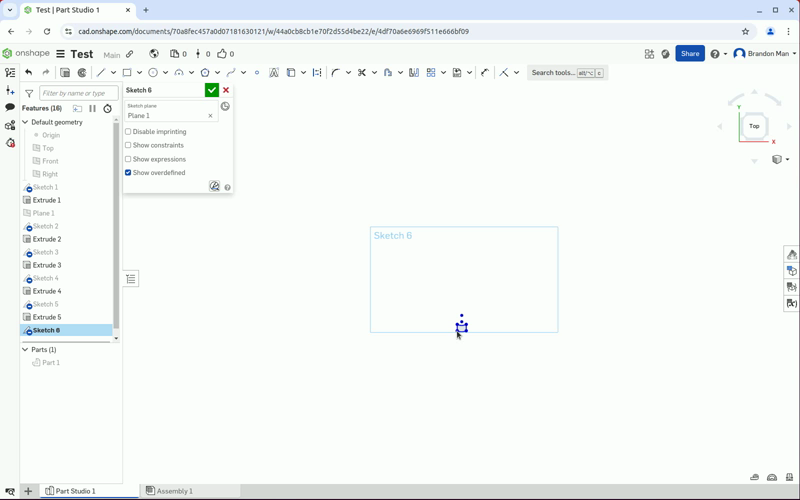
mouse_move(458, 327)
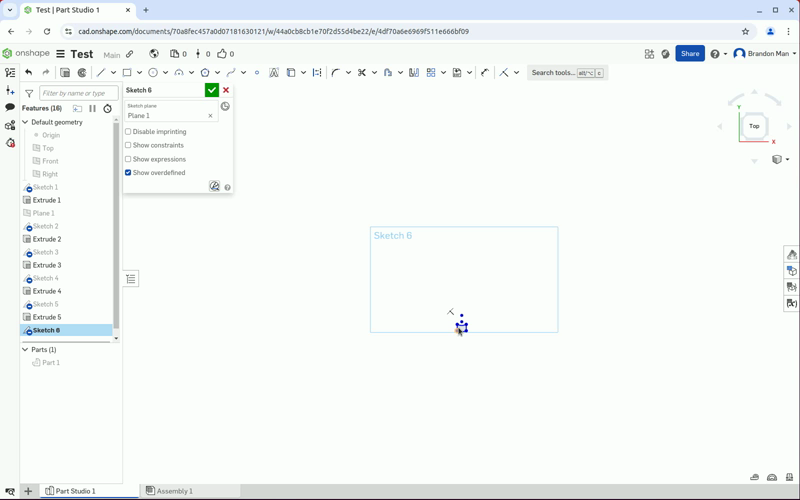
scroll(6)
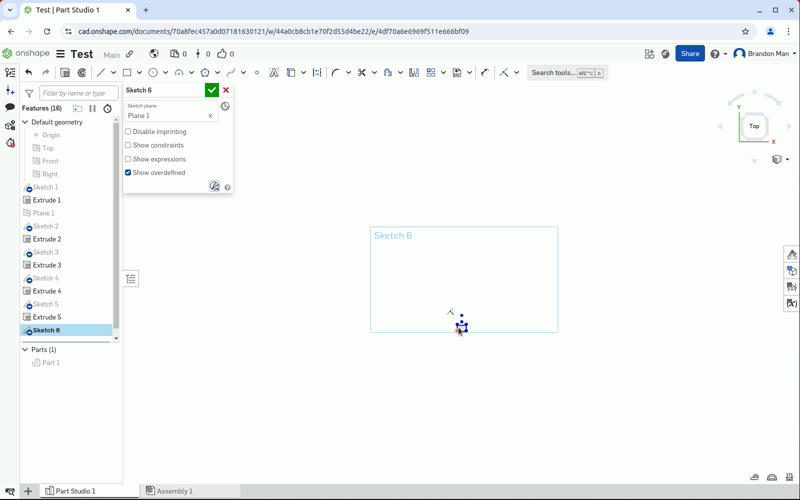
scroll(6)
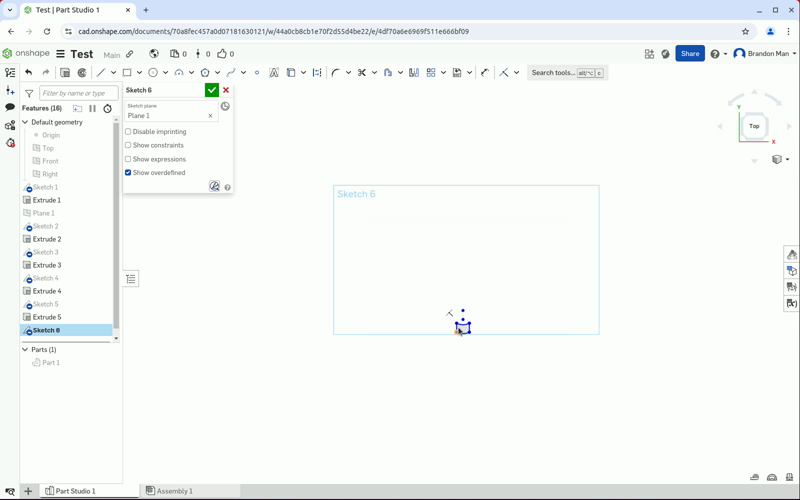
scroll(6)
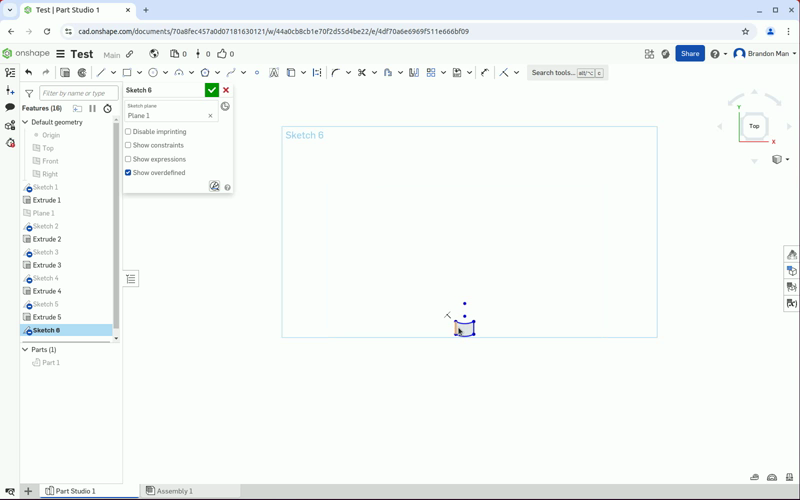
scroll(6)
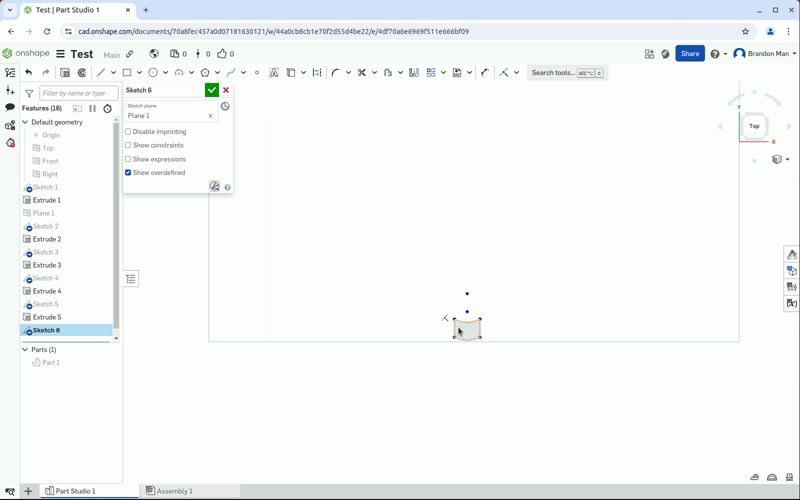
scroll(6)
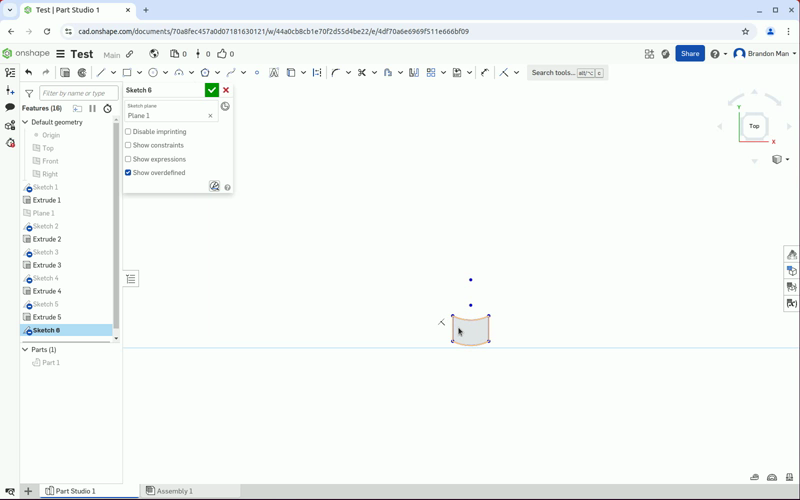
scroll(6)
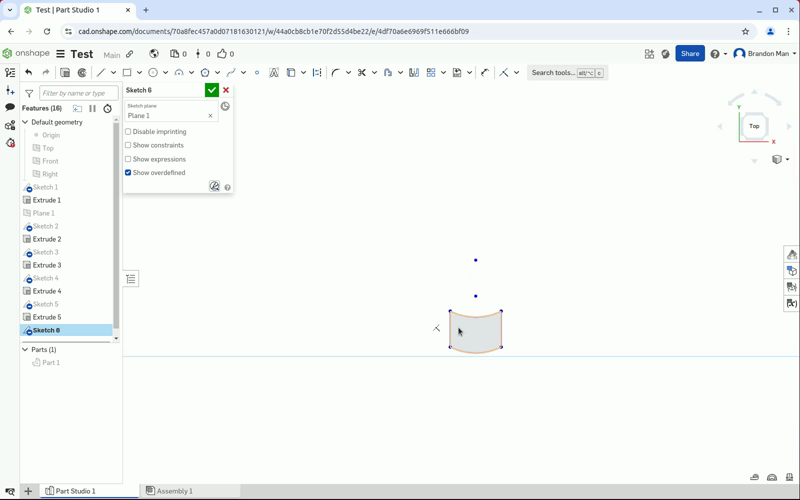
scroll(6)
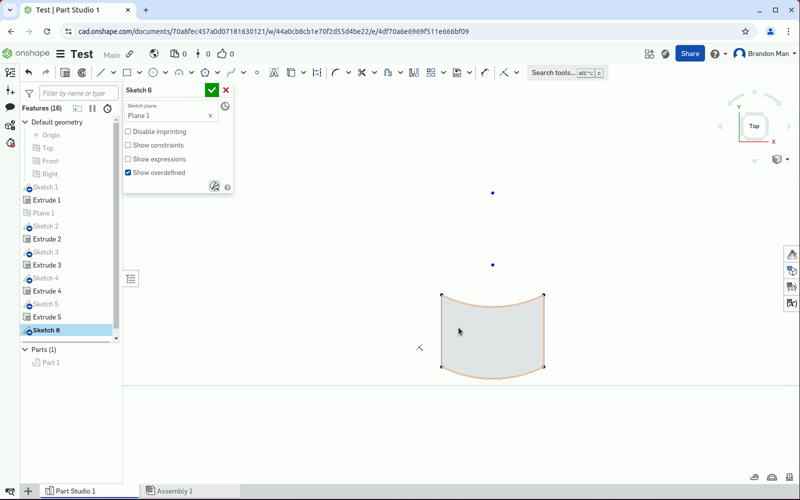
click(458, 327)
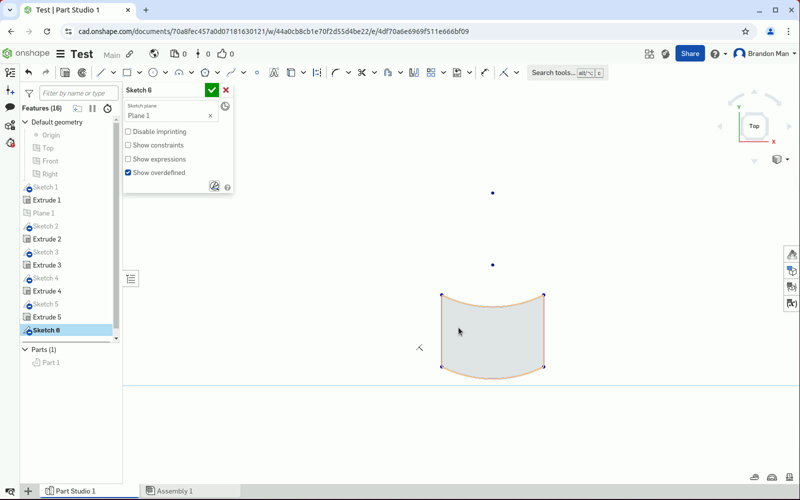
scroll(-6)
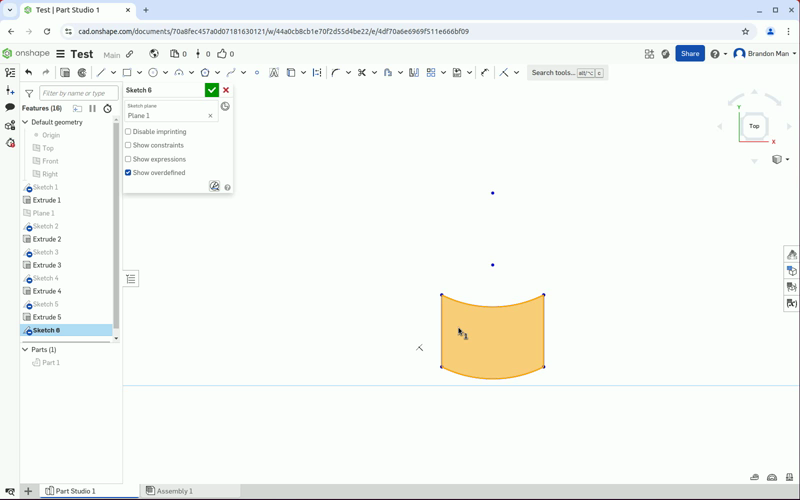
scroll(-6)
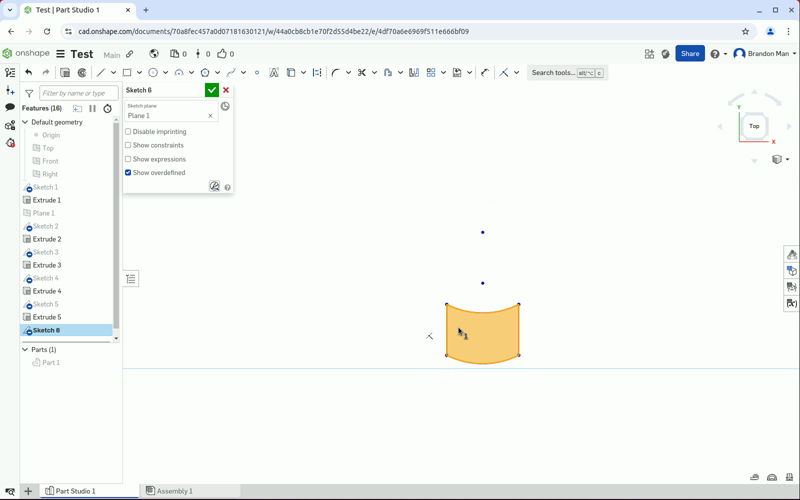
scroll(-6)
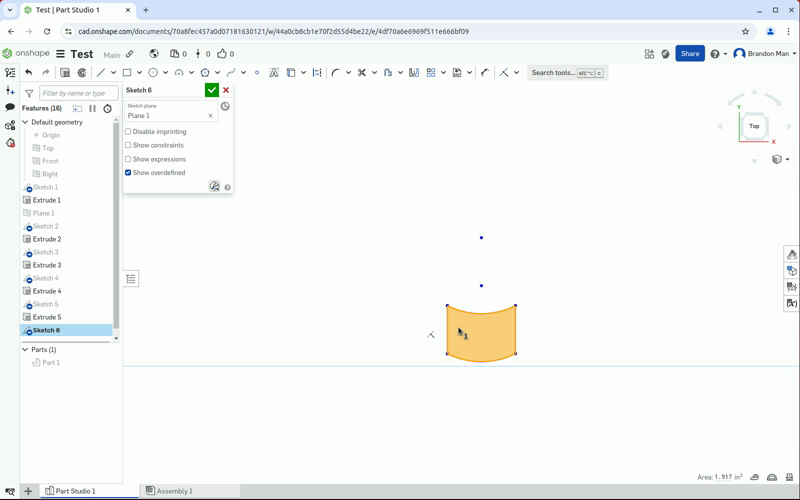
scroll(-6)
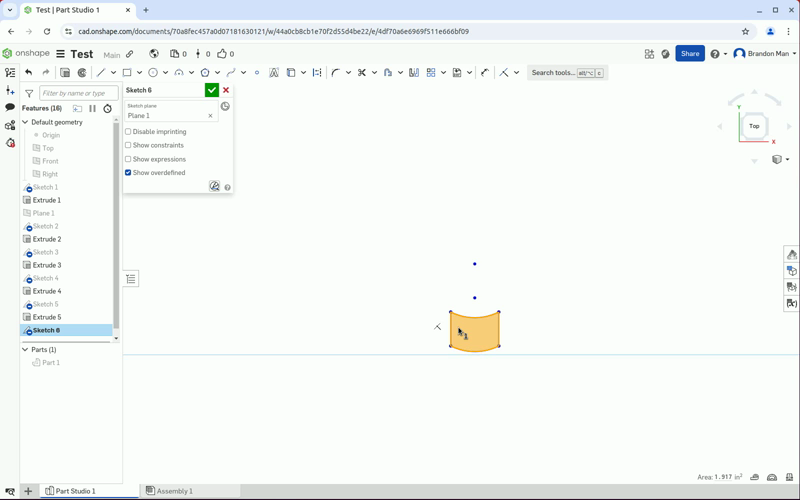
scroll(-6)
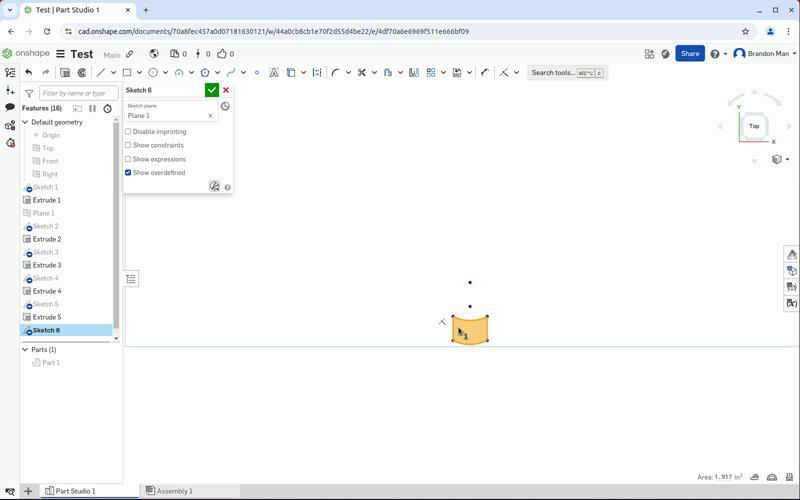
scroll(-6)
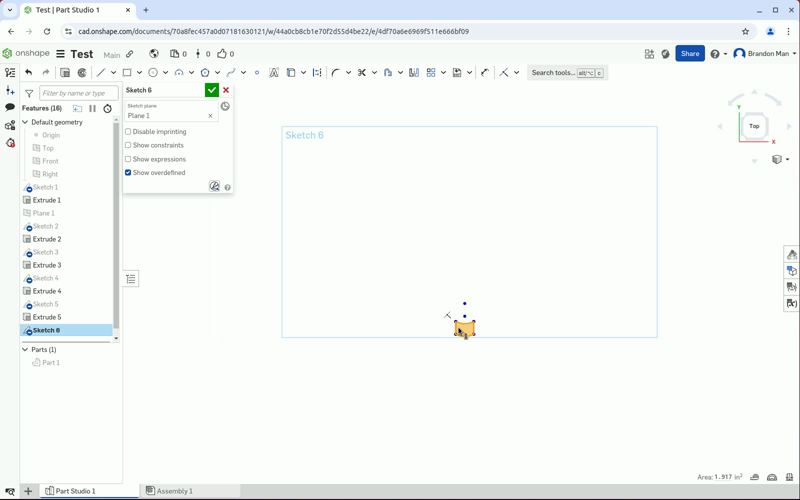
scroll(-6)
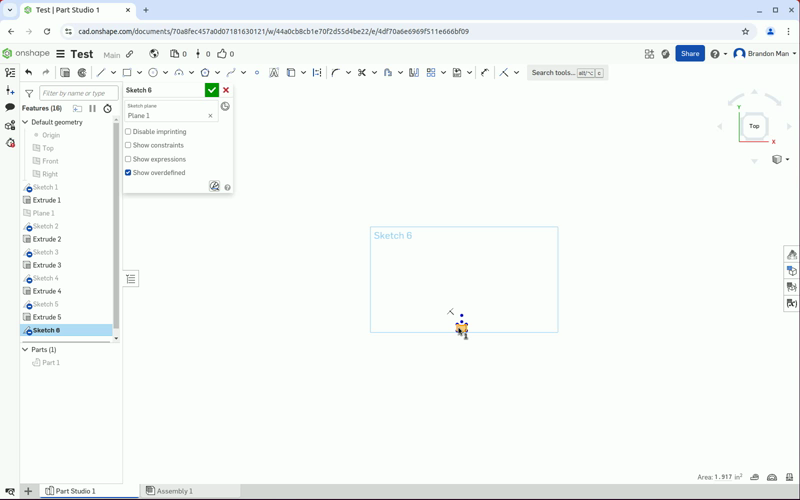
mouse_move(73, 352)
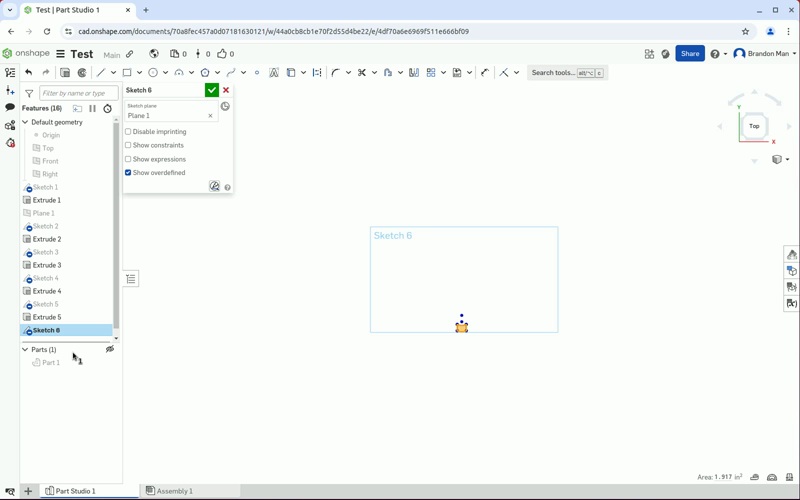
key(shift+y)
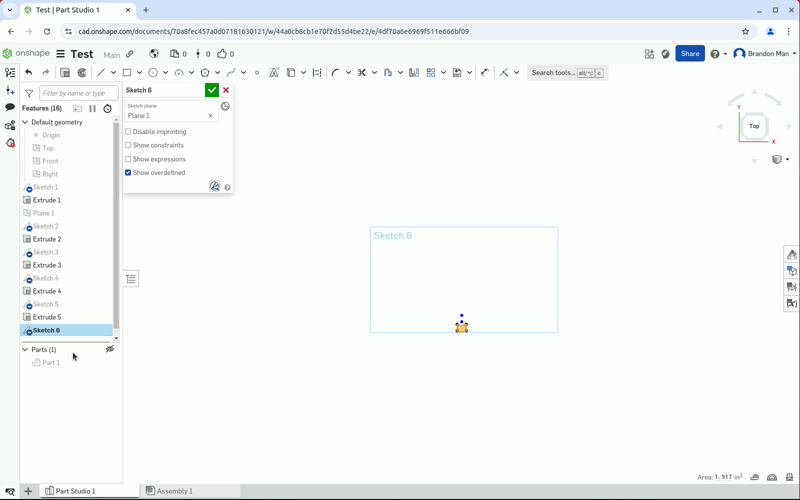
key(shift+e)
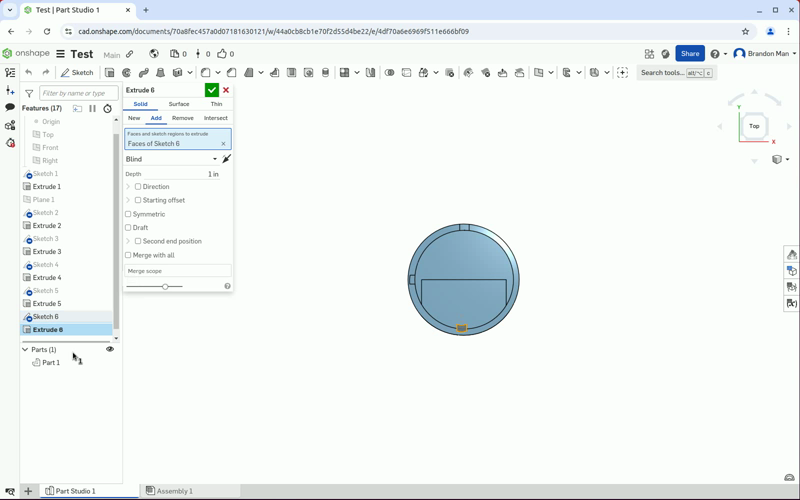
mouse_move(143, 106)
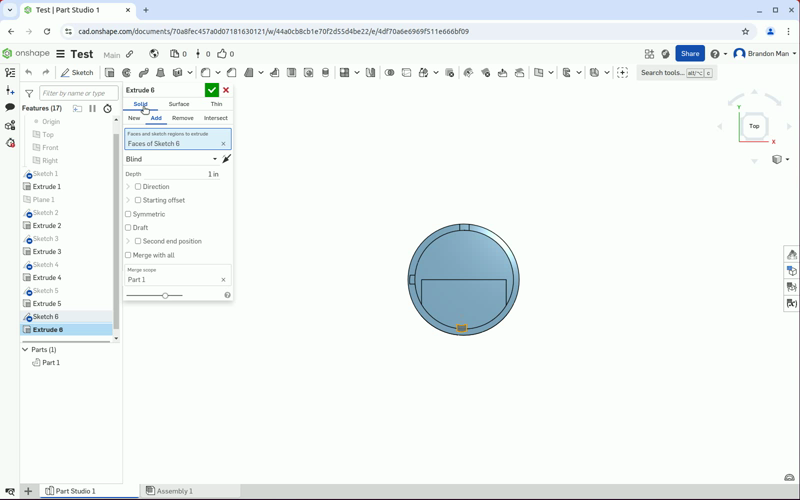
click(143, 106)
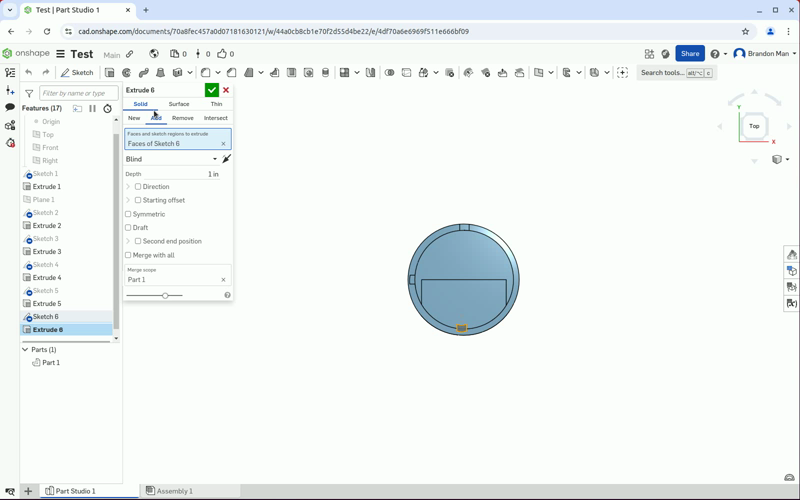
mouse_move(186, 120)
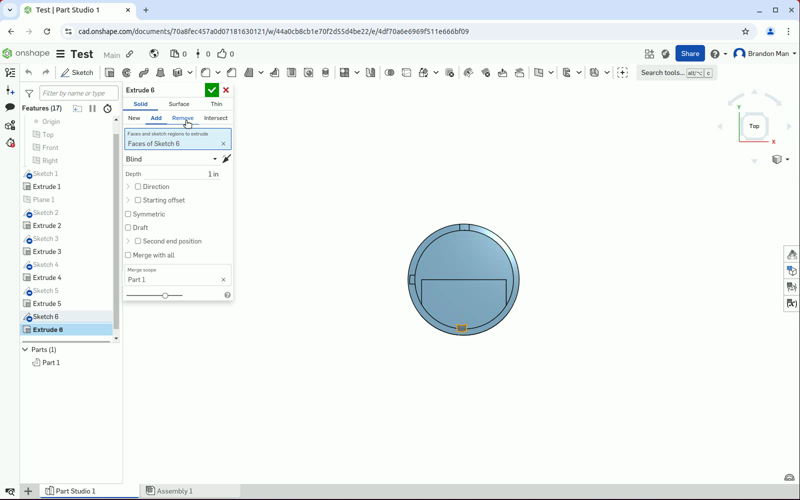
click(186, 120)
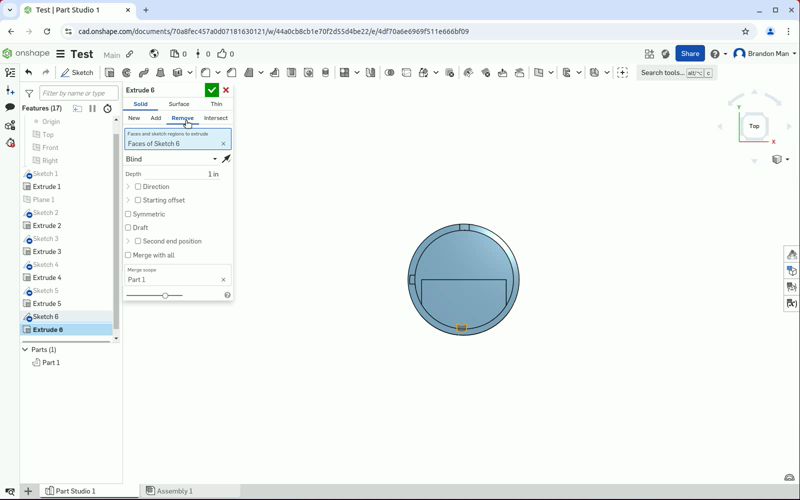
key(tab, 4)
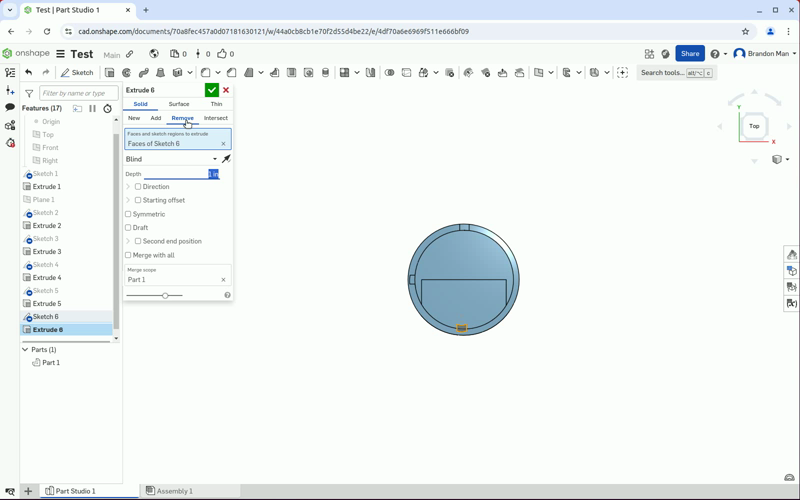
text(1.444)
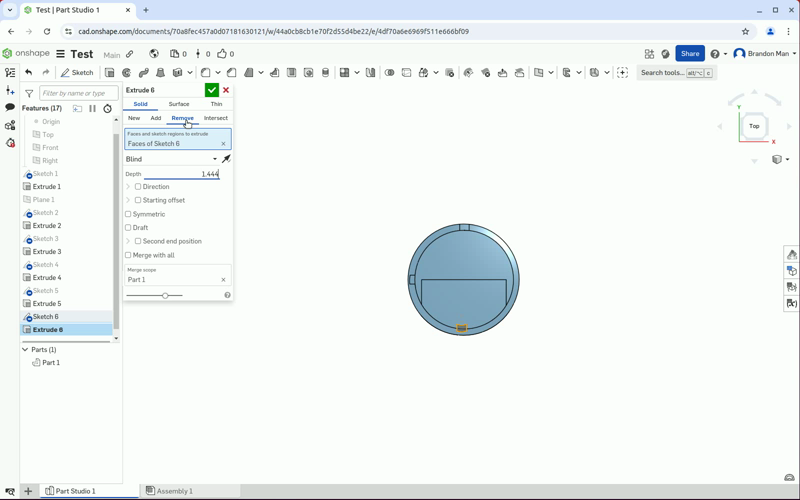
key(tab, 6)
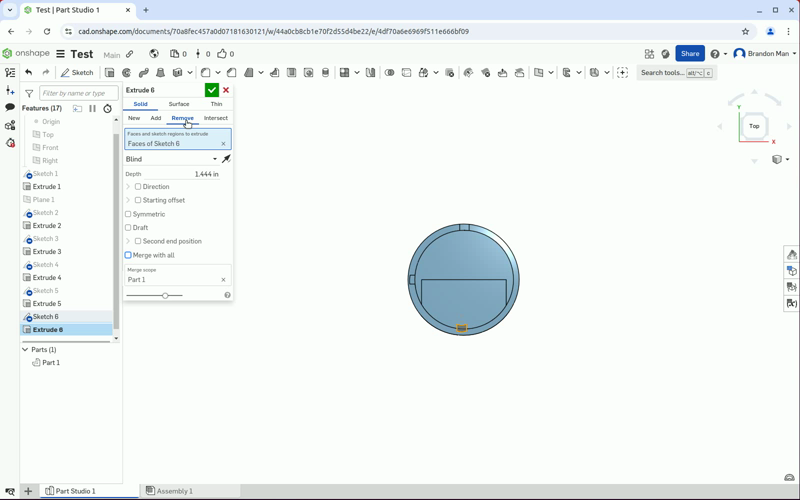
key(space)
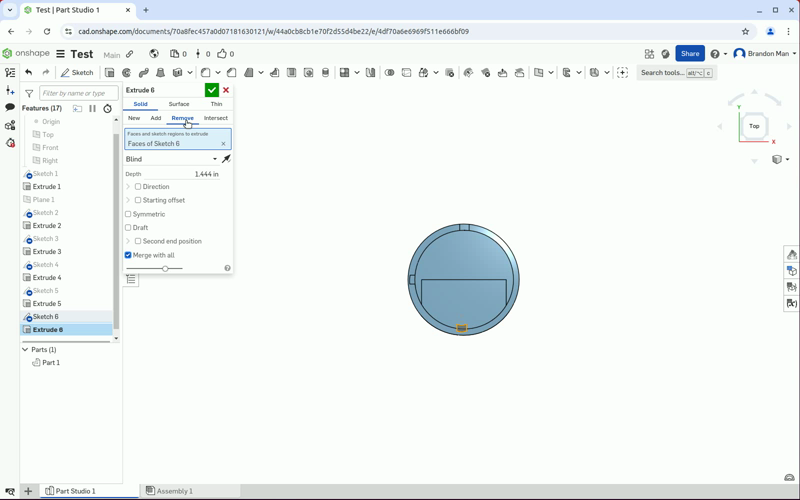
key(enter)
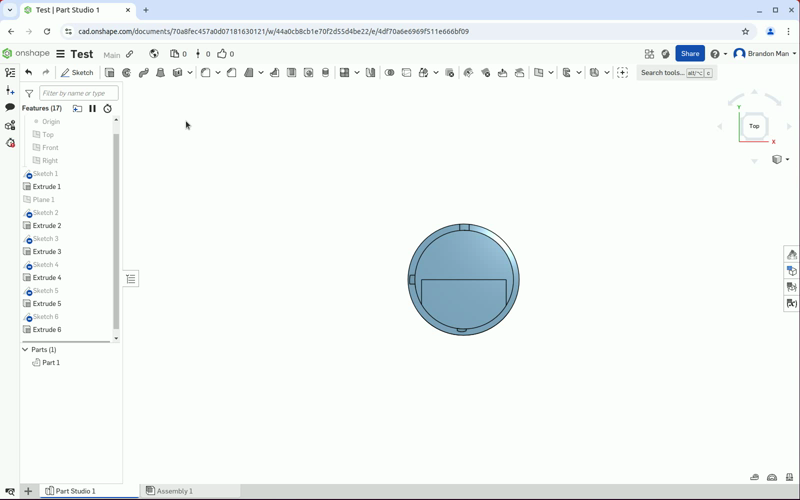
key(shift+h)
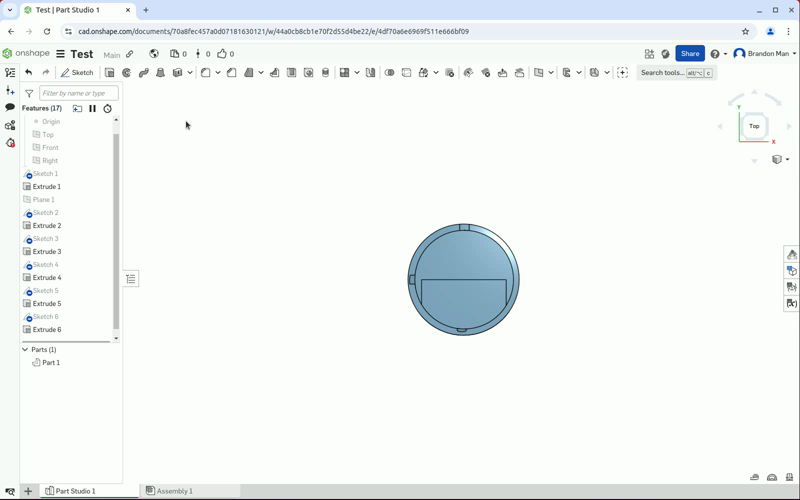
key(shift+h)
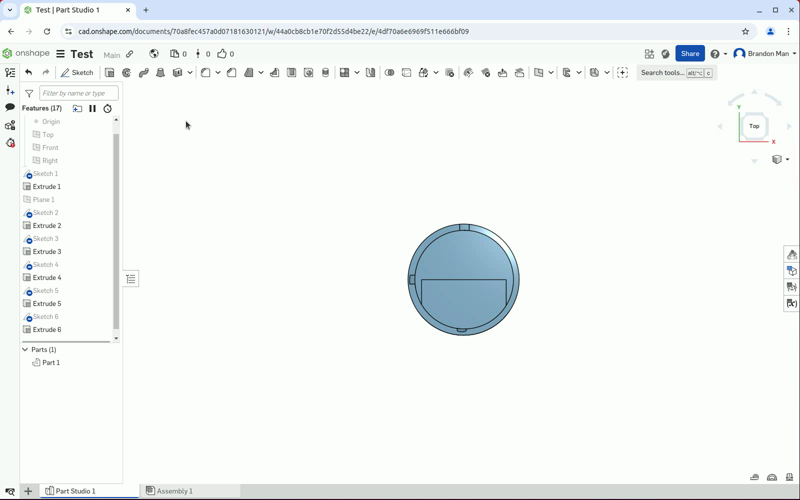
mouse_move(69, 176)
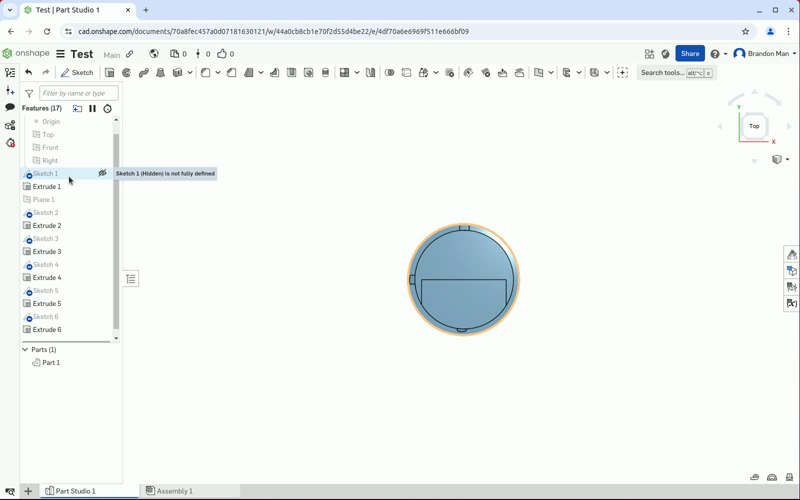
click(69, 176)
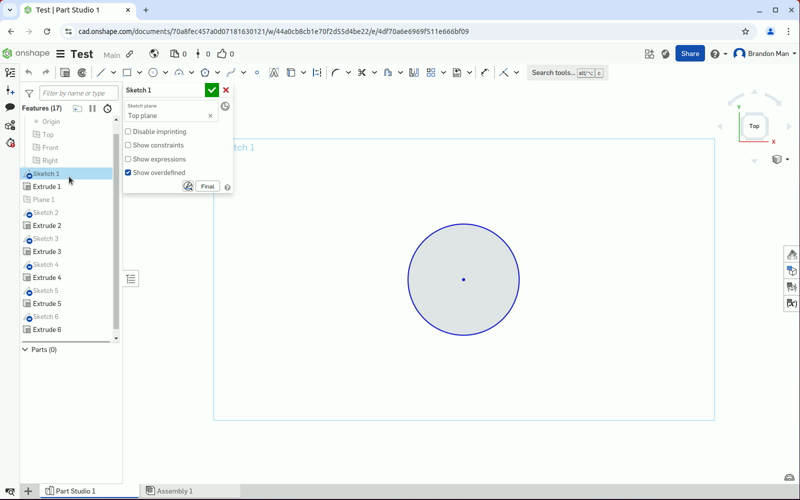
mouse_move(229, 92)
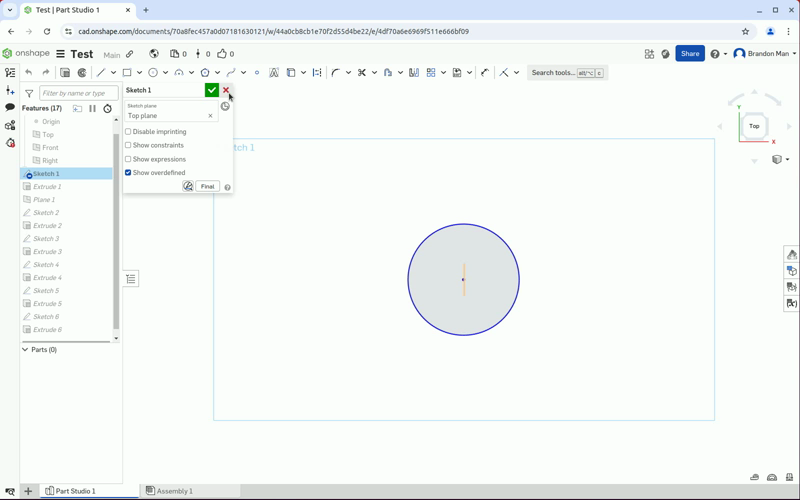
click(229, 92)
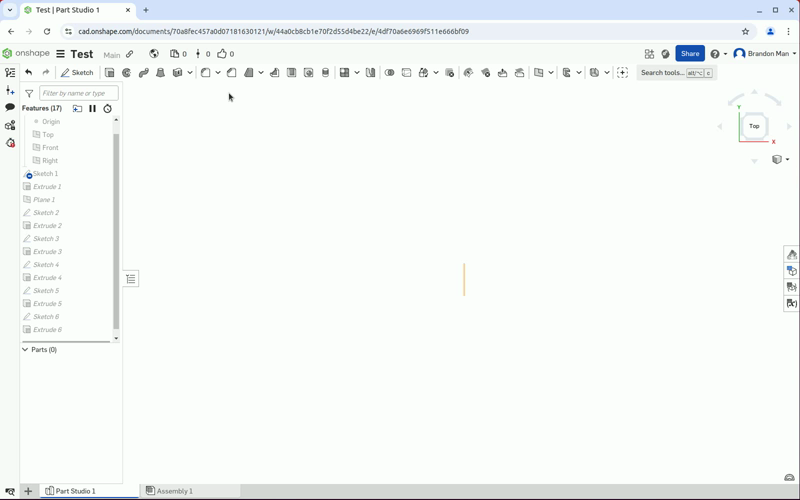
key(shift+s)
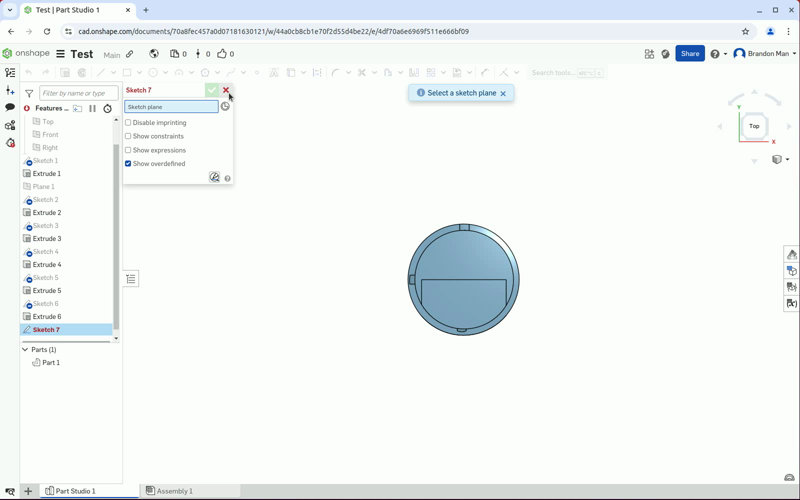
mouse_move(69, 189)
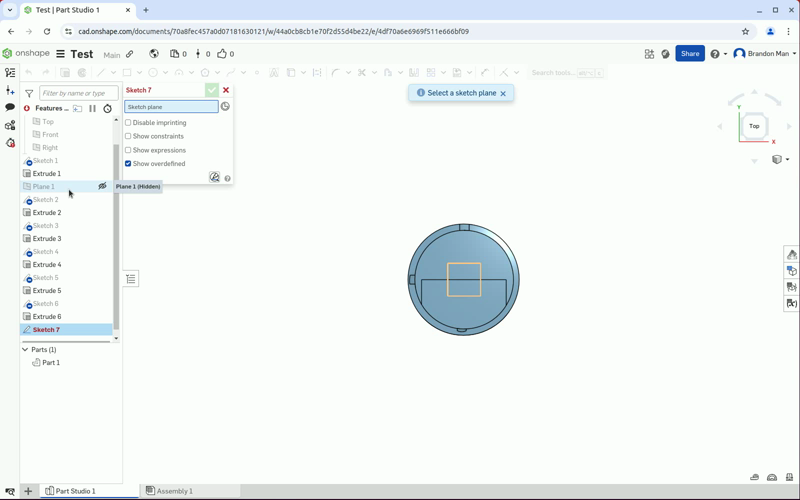
click(69, 189)
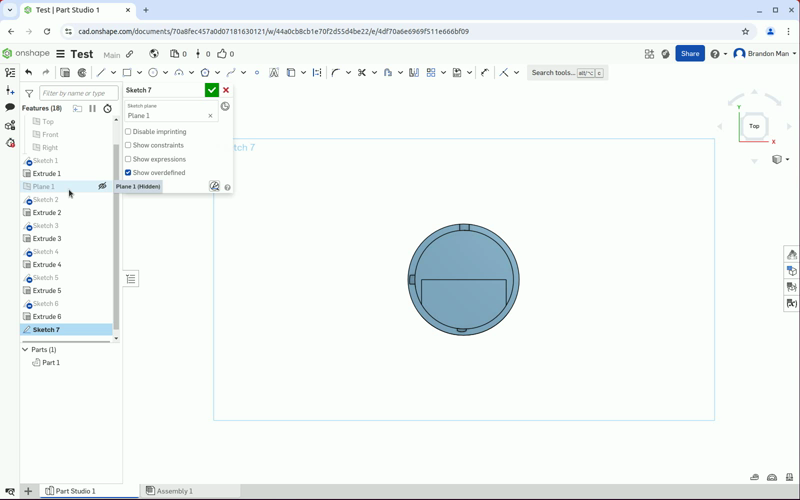
mouse_move(73, 352)
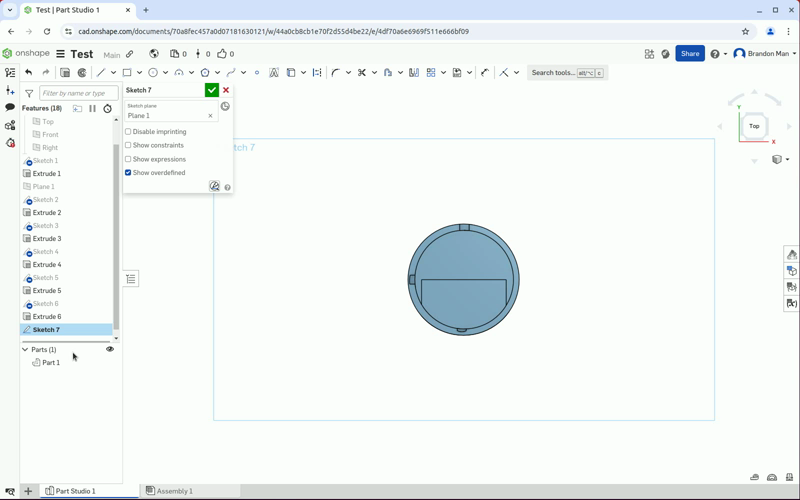
key(y)
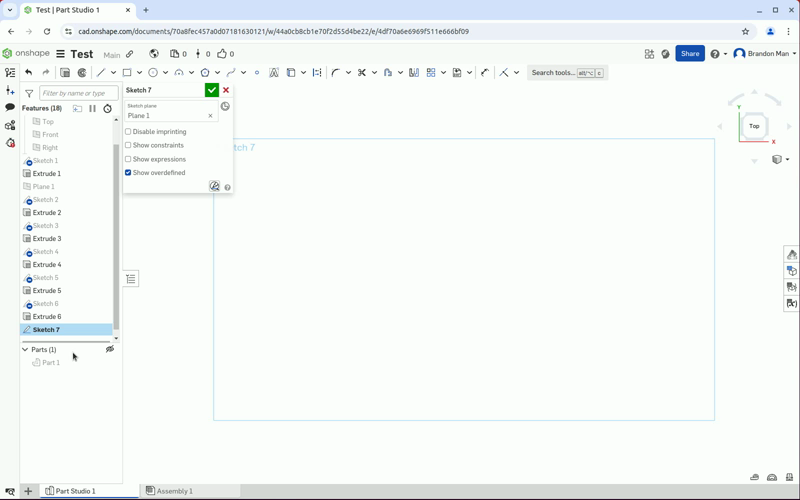
key(l)
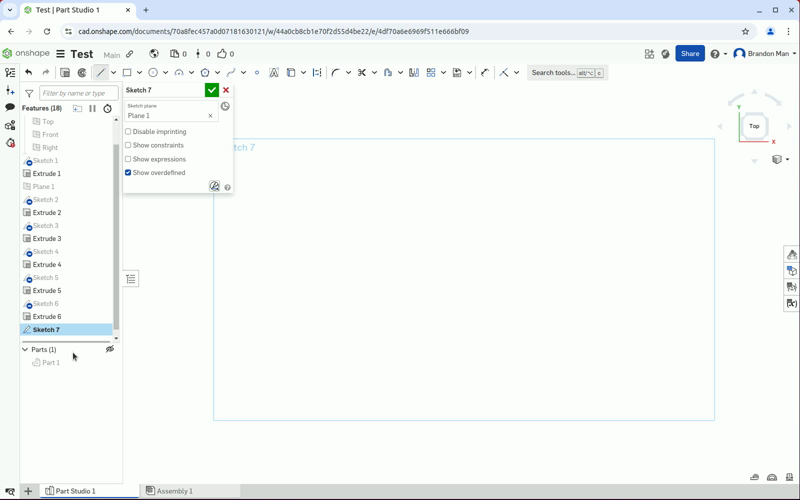
key_down(shift)
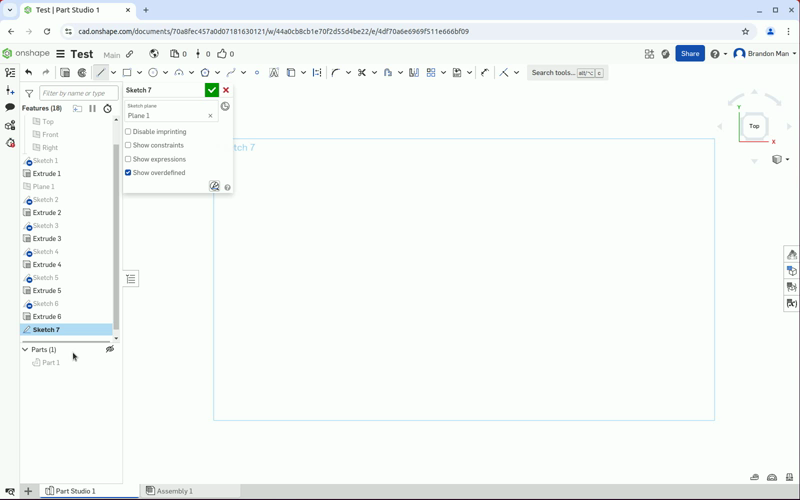
mouse_move(504, 286)
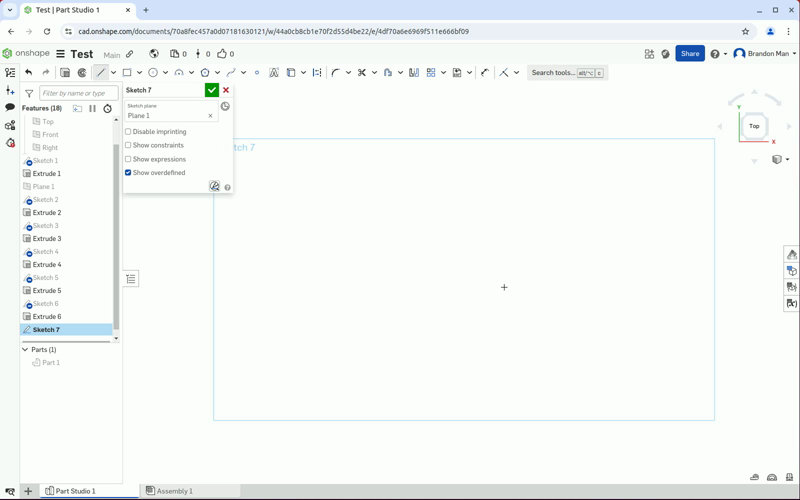
click(504, 286)
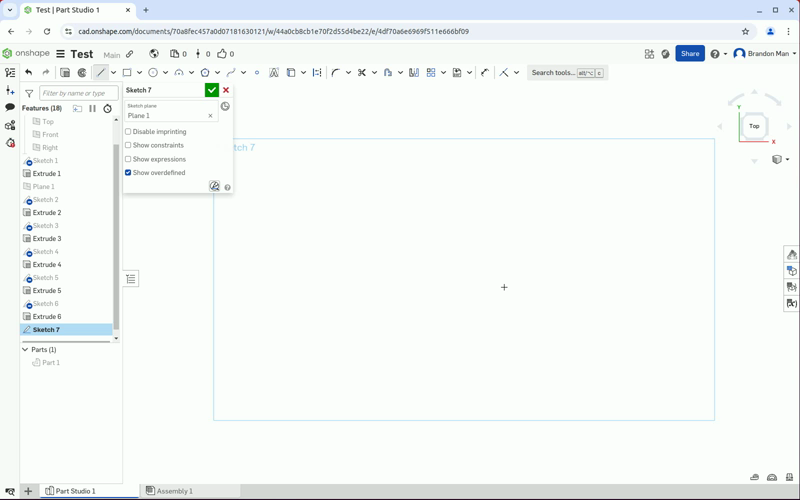
key_up(shift)
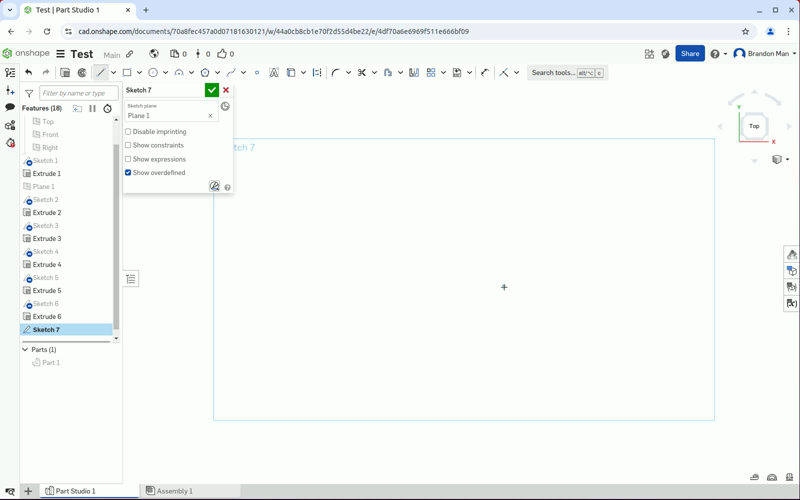
key_down(shift)
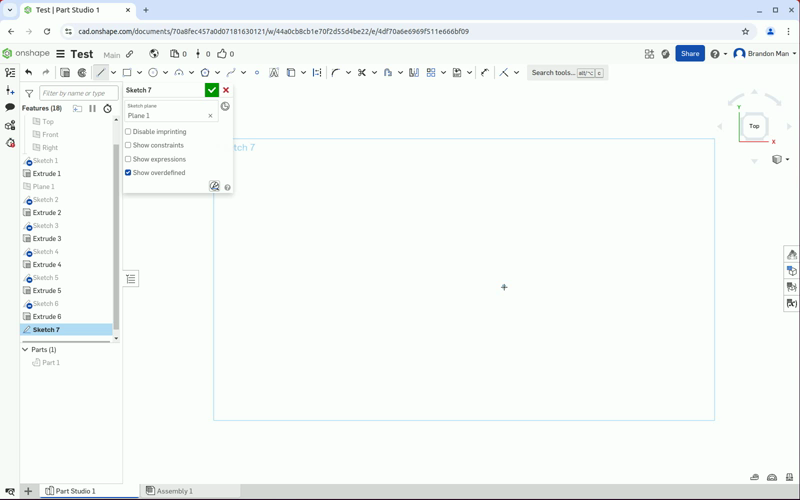
mouse_move(534, 286)
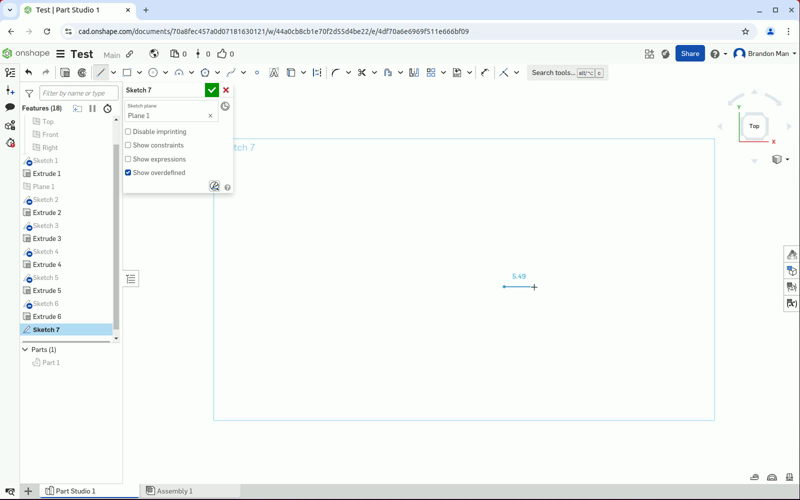
mouse_move(510, 286)
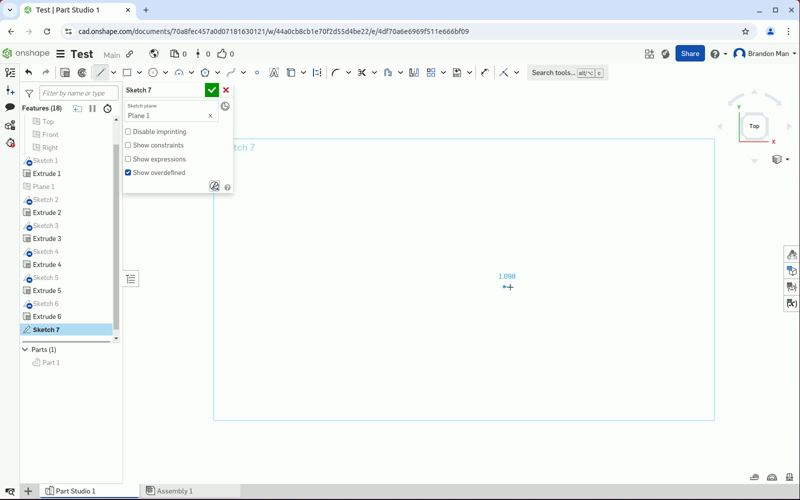
scroll(6)
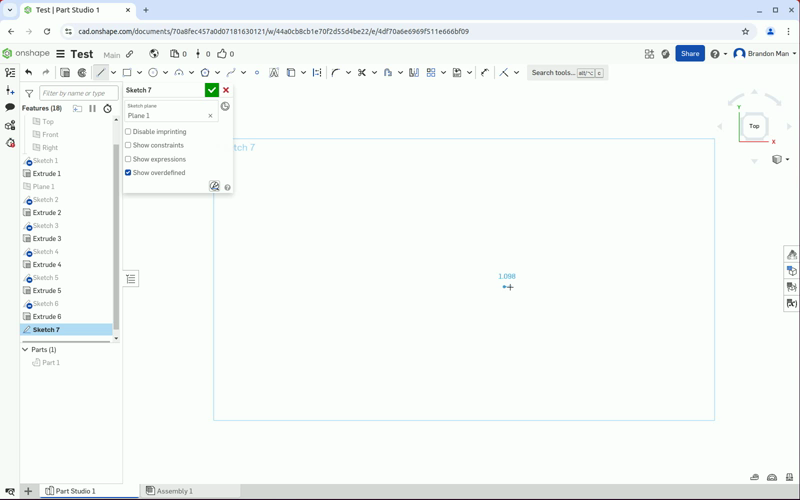
scroll(6)
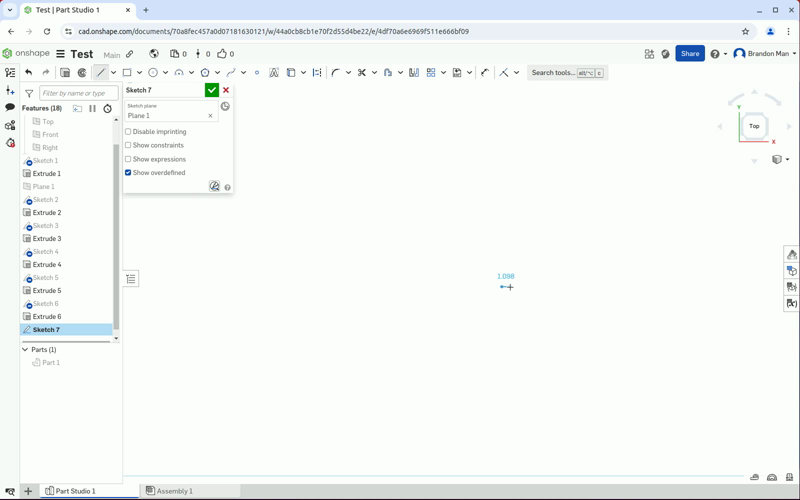
scroll(6)
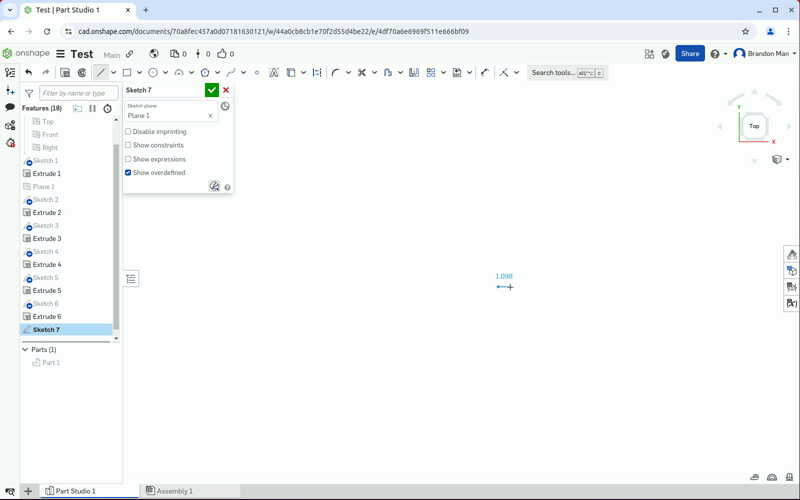
scroll(6)
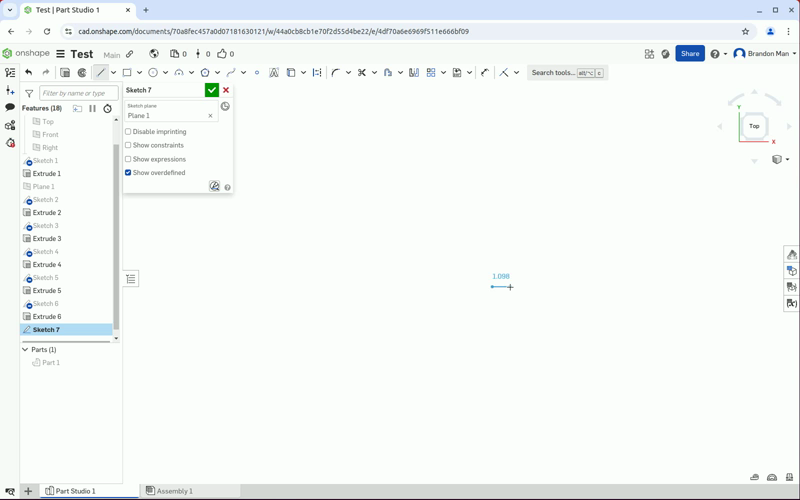
scroll(6)
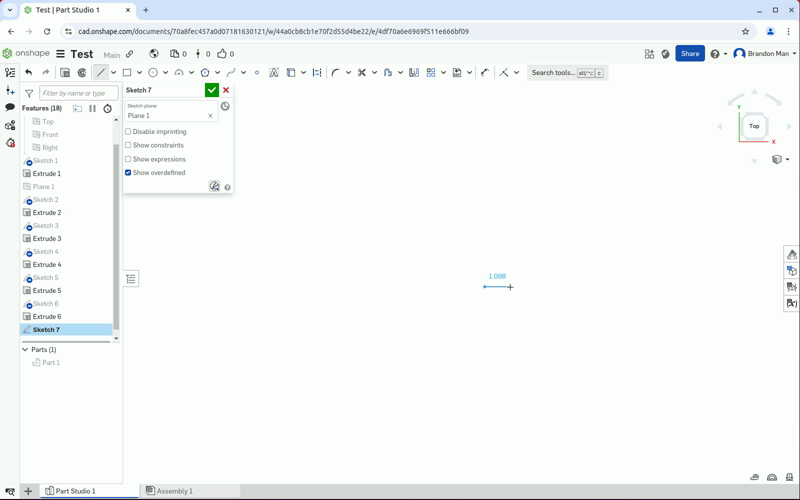
scroll(6)
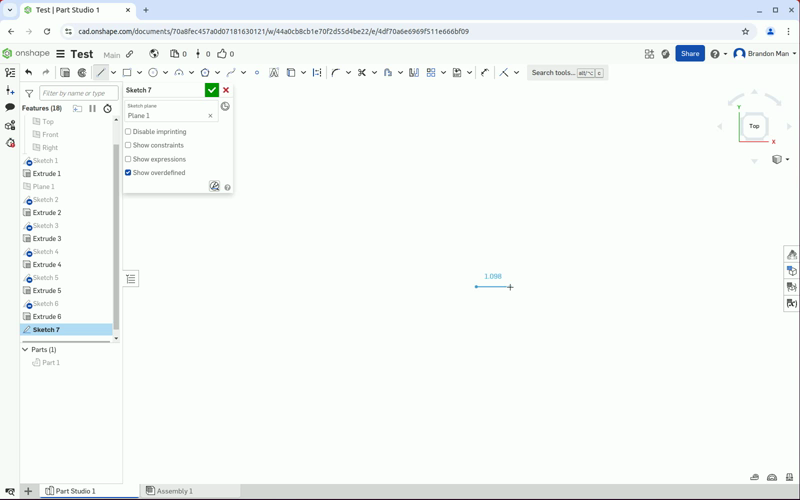
scroll(6)
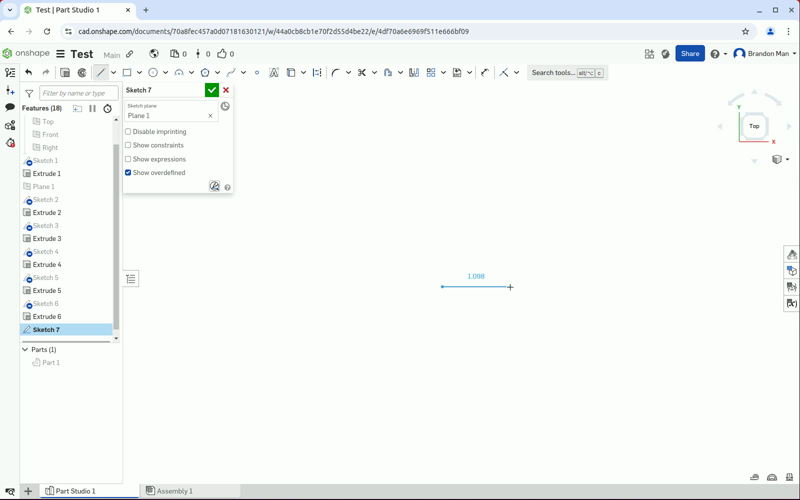
click(510, 286)
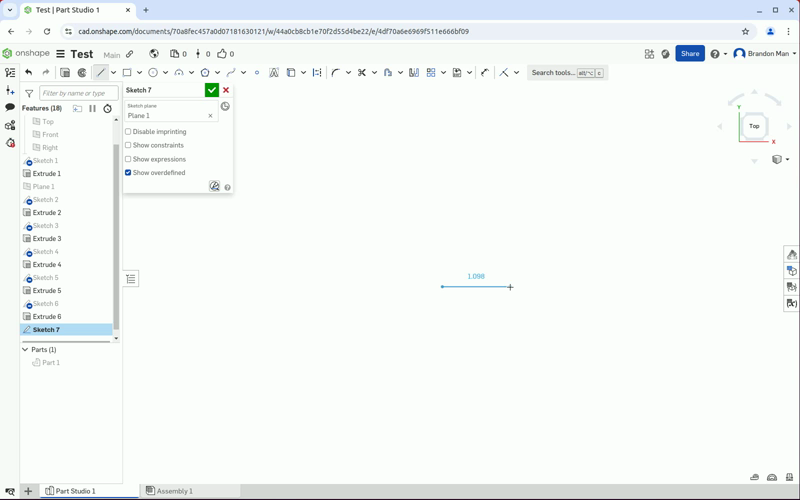
scroll(-6)
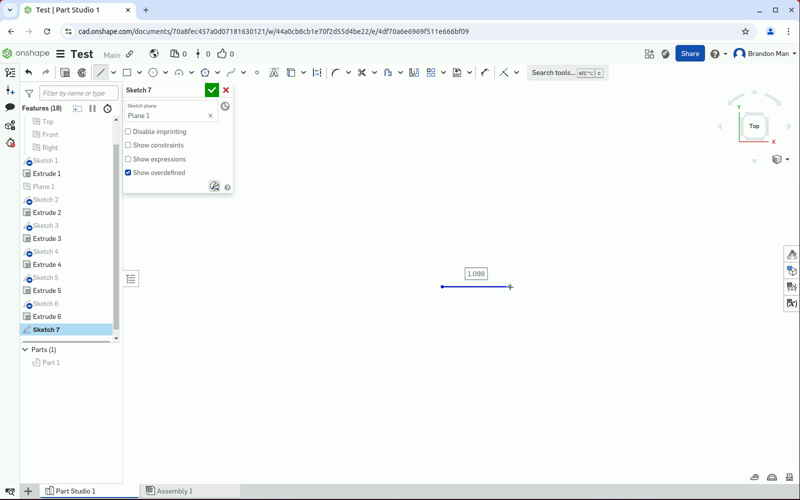
scroll(-6)
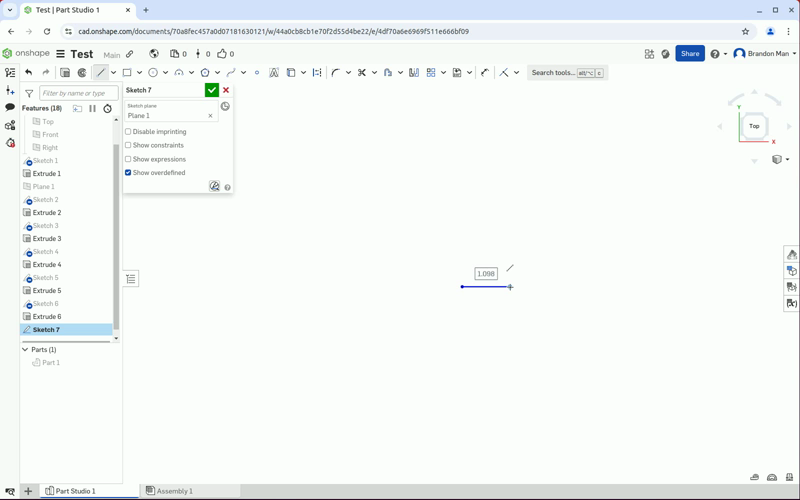
scroll(-6)
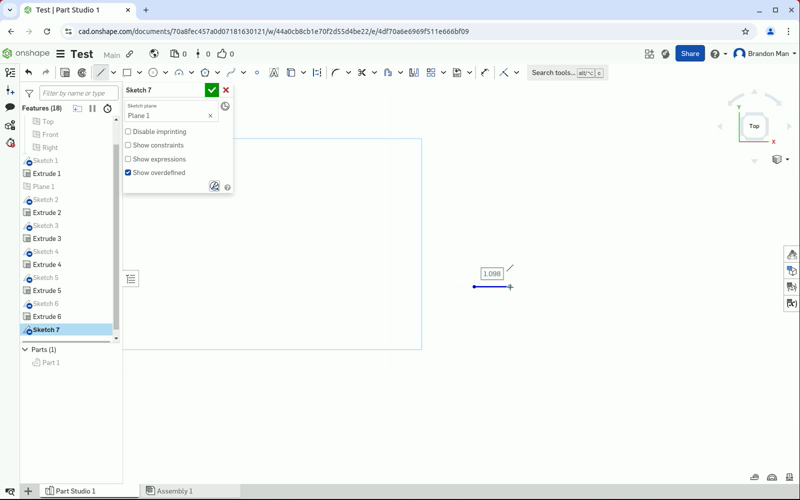
scroll(-6)
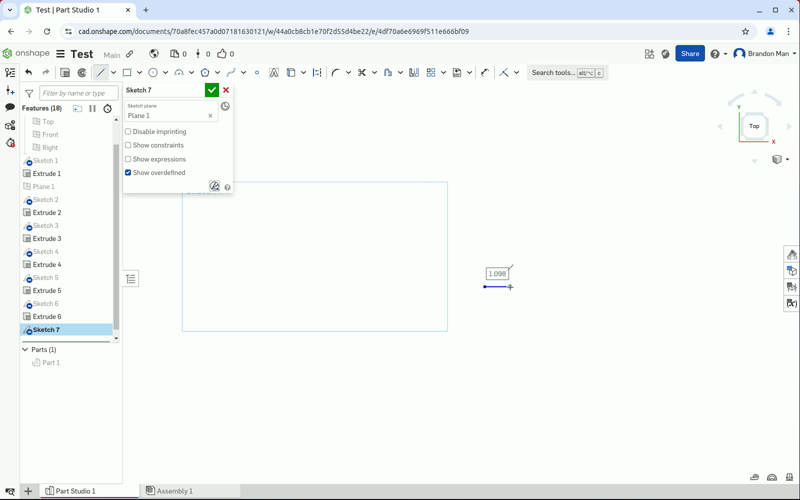
scroll(-6)
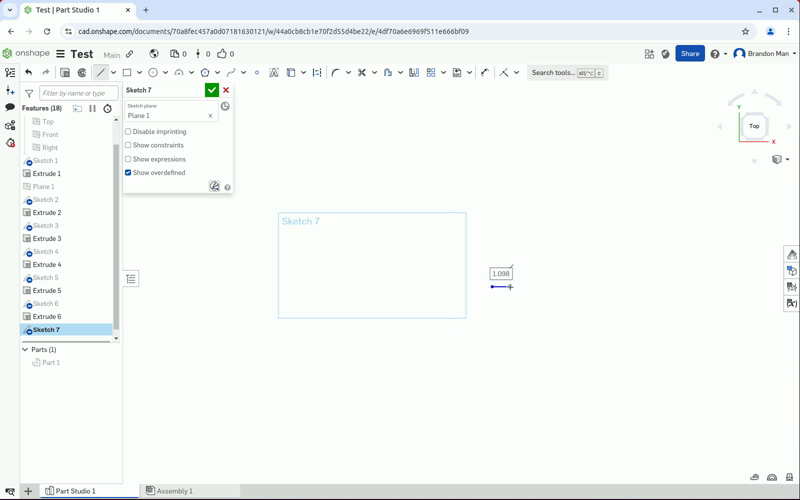
scroll(-6)
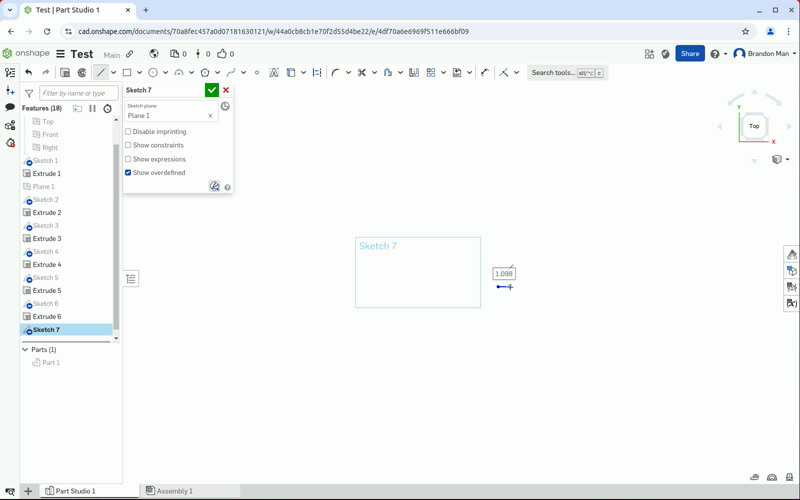
scroll(-6)
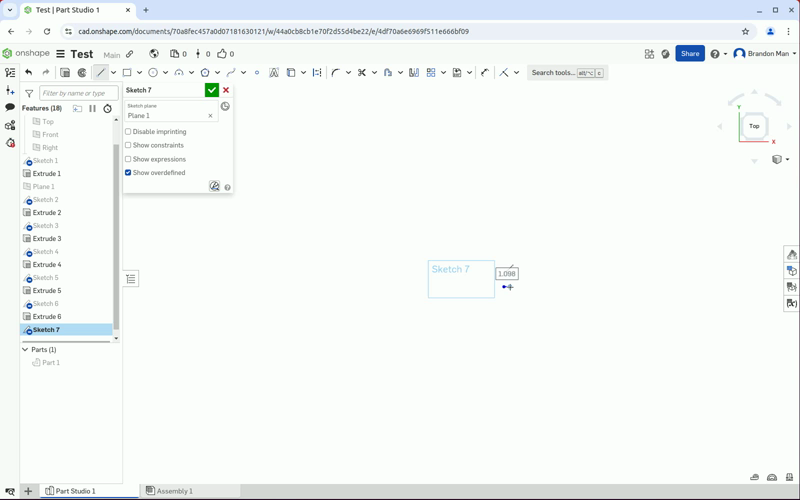
key_up(shift)
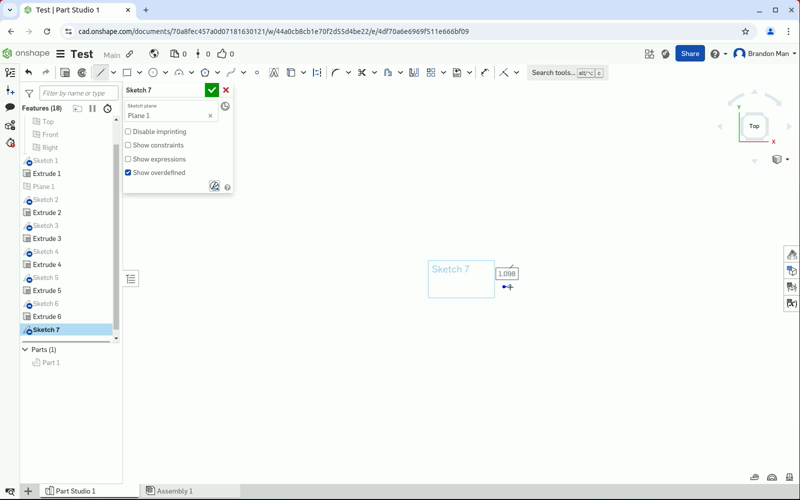
key(esc)
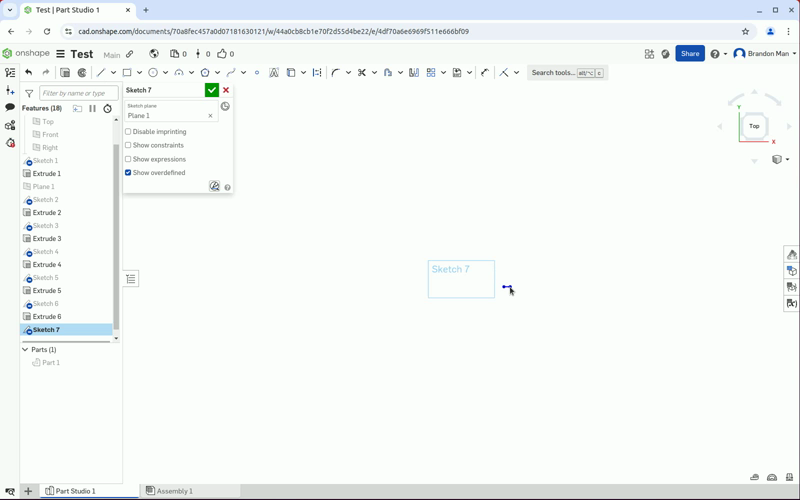
key(a)
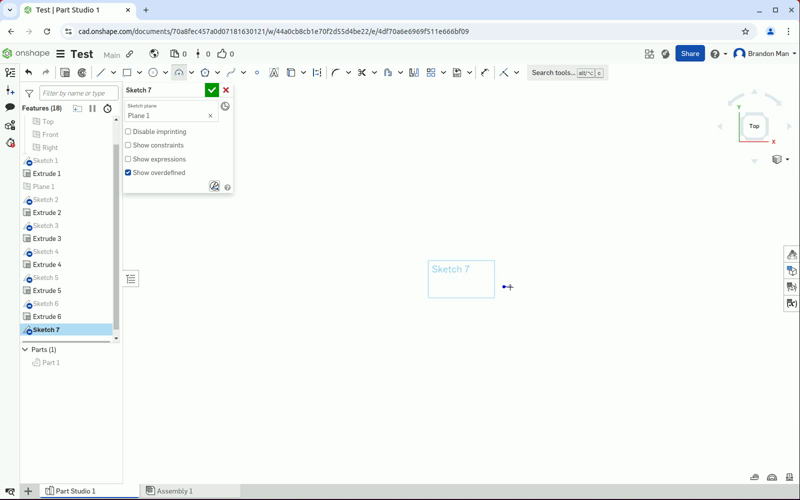
mouse_move(510, 286)
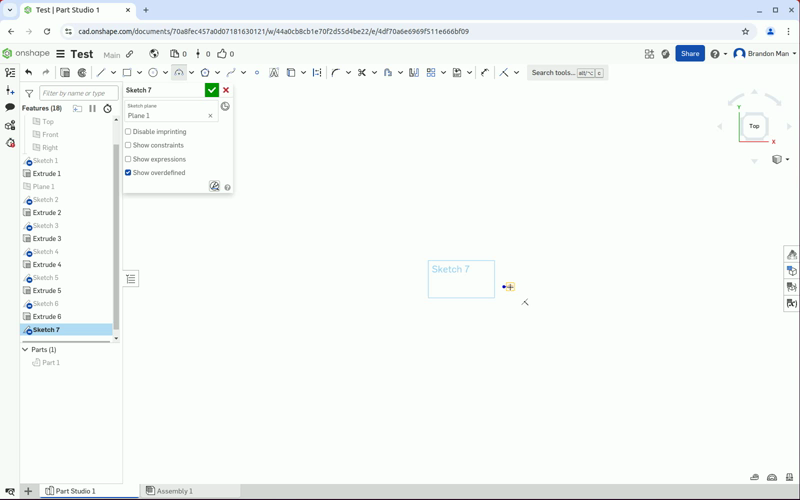
click(510, 286)
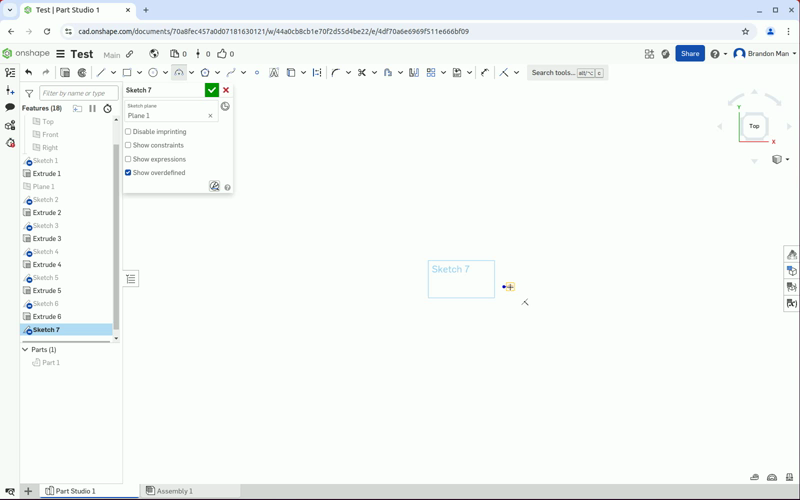
key_down(shift)
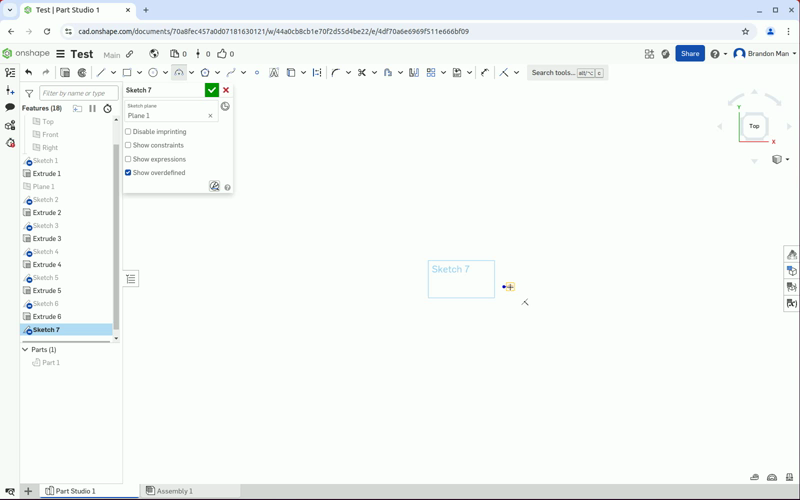
mouse_move(510, 278)
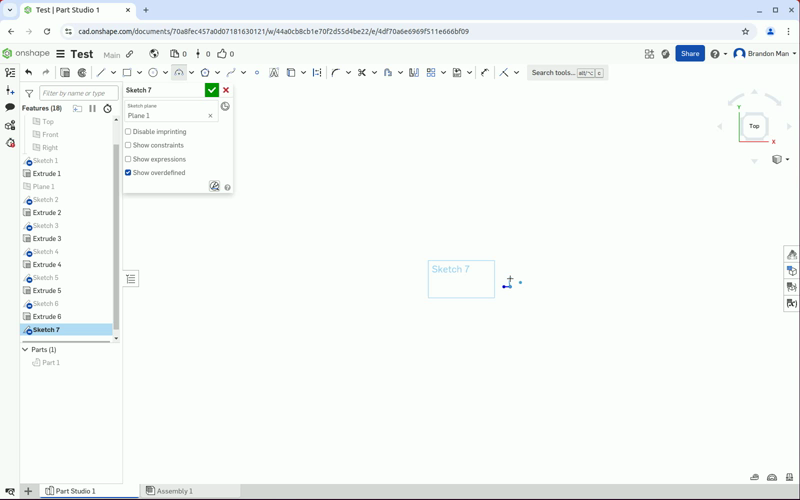
click(510, 278)
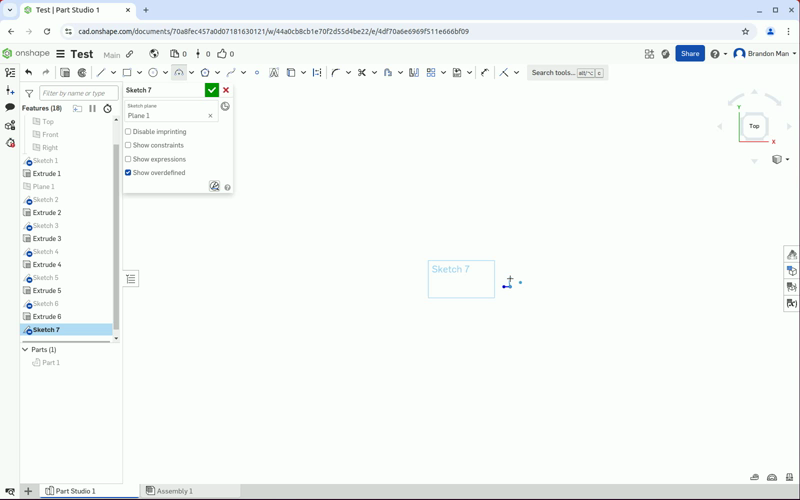
mouse_move(510, 282)
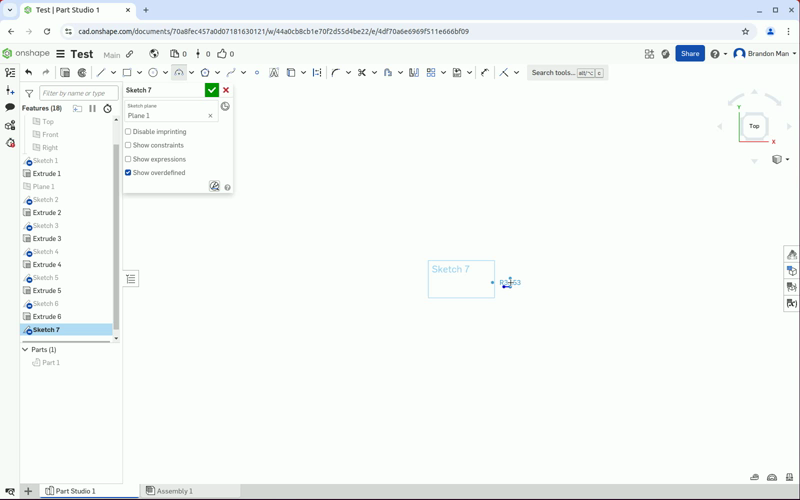
scroll(6)
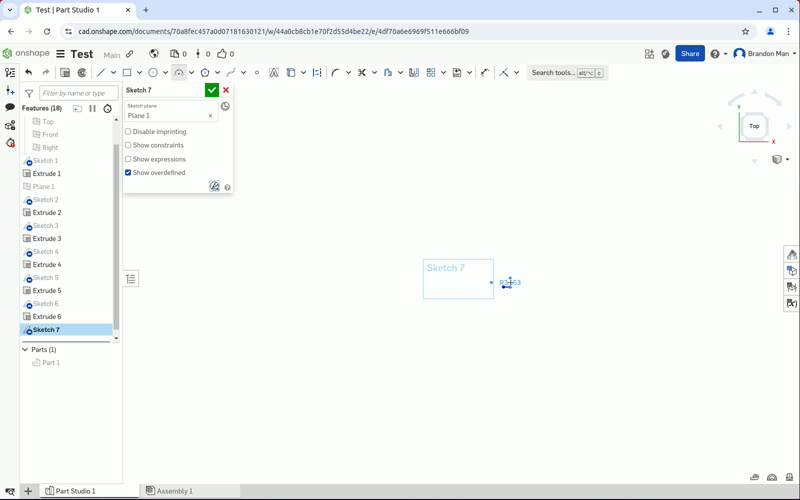
scroll(6)
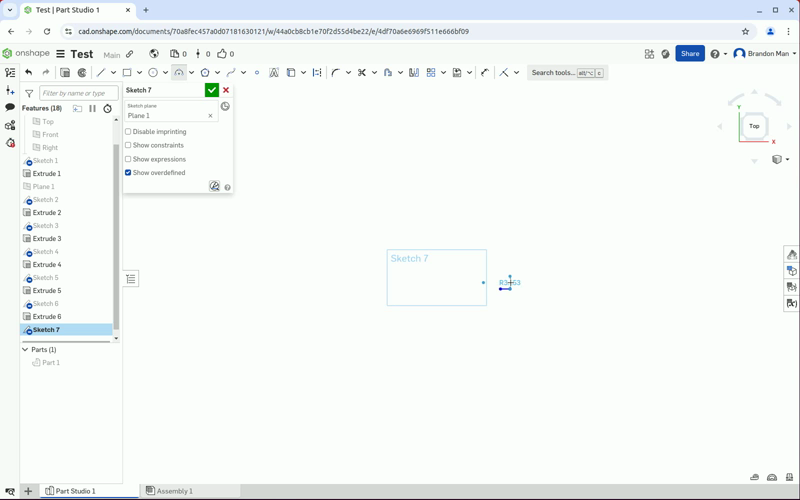
scroll(6)
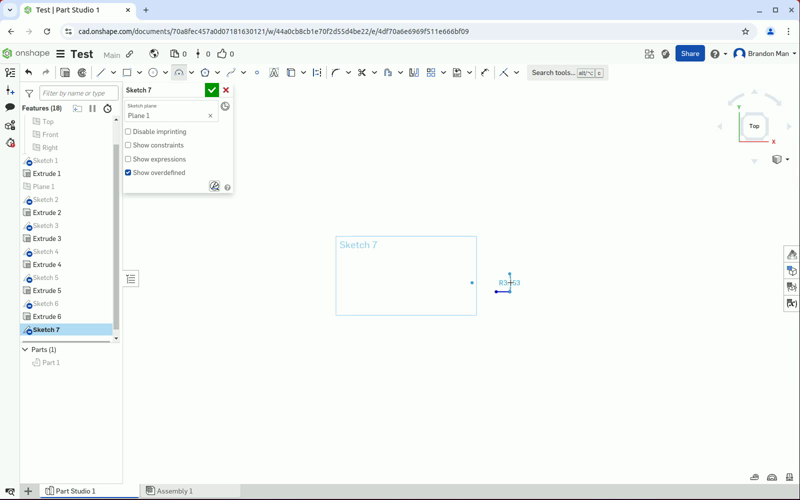
scroll(6)
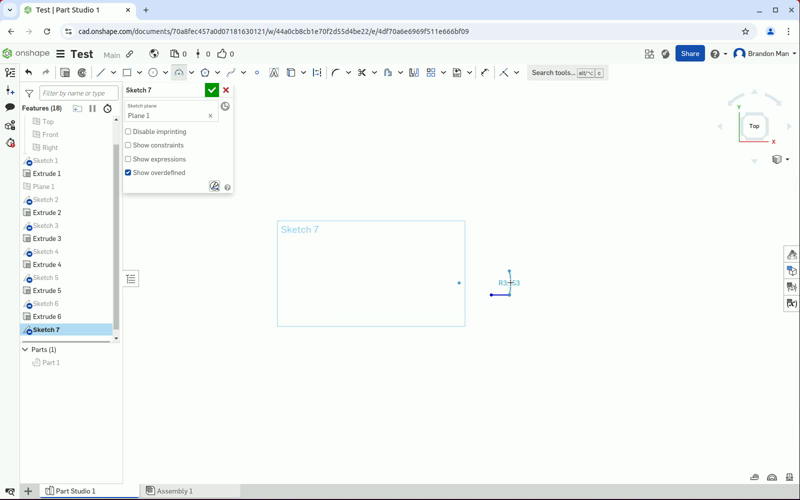
scroll(6)
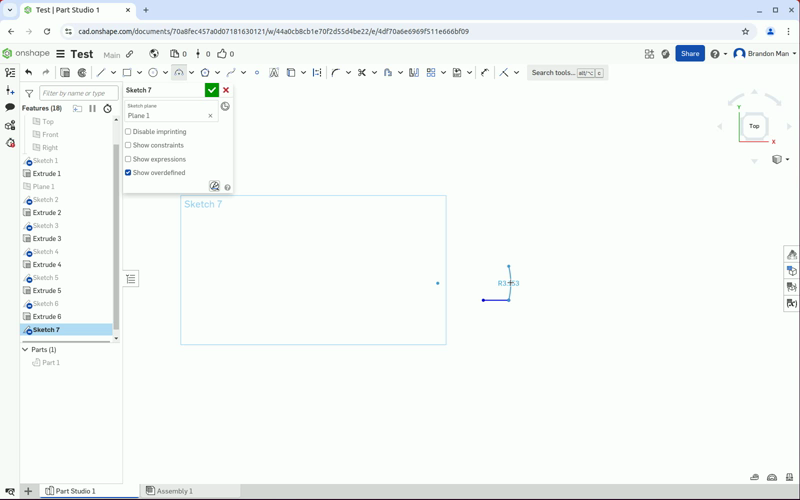
scroll(6)
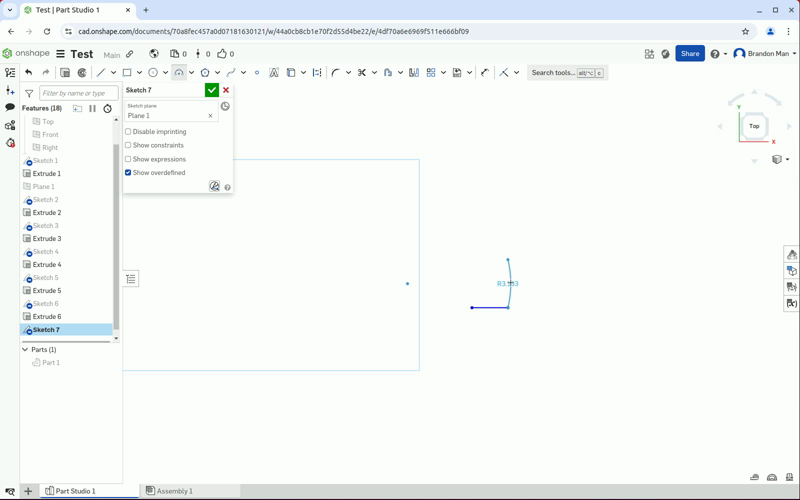
scroll(6)
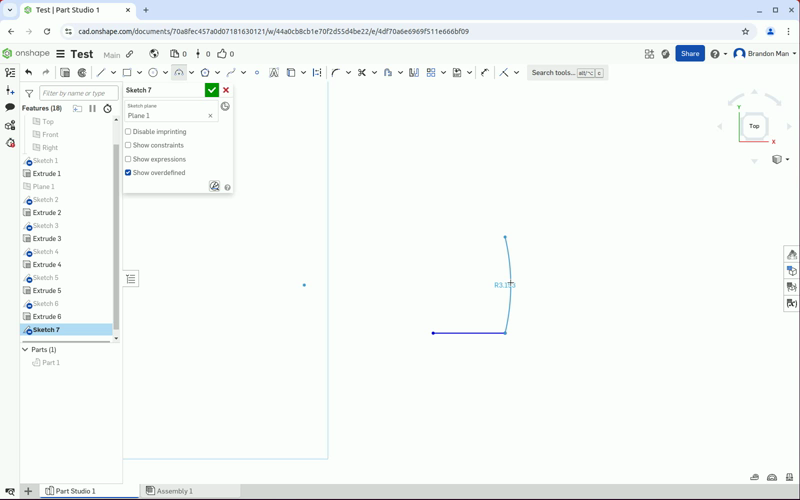
click(510, 282)
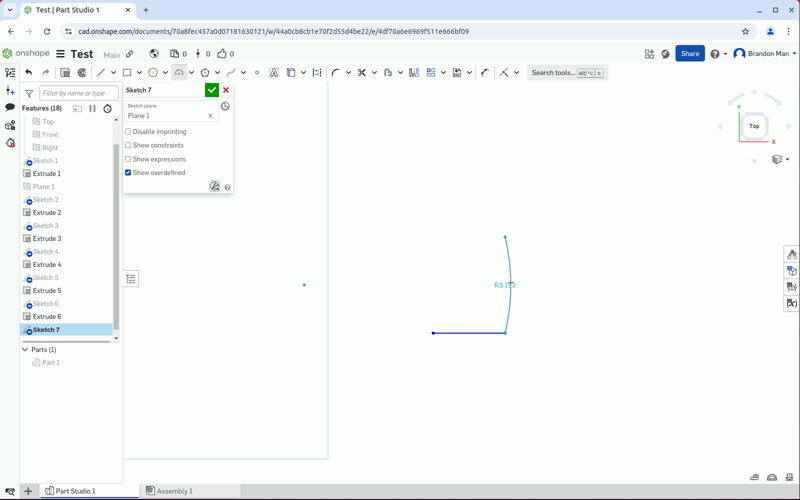
scroll(-6)
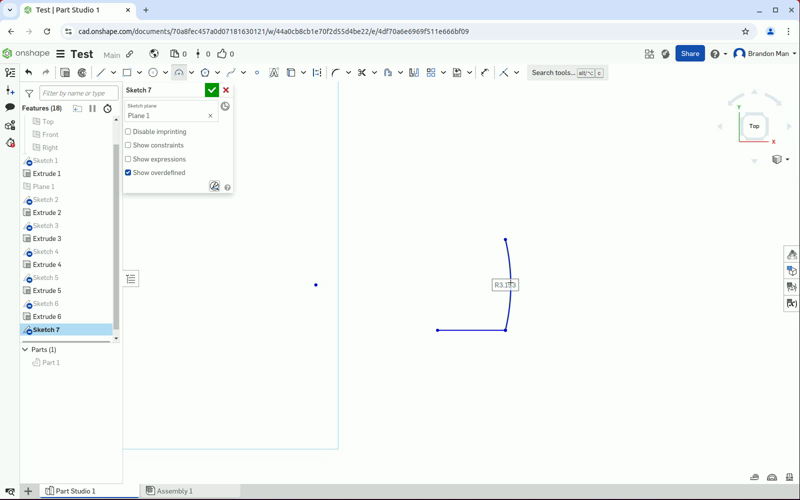
scroll(-6)
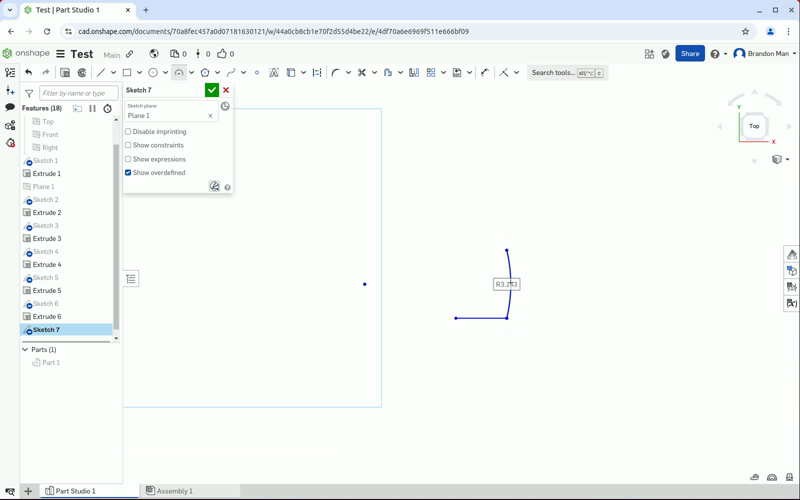
scroll(-6)
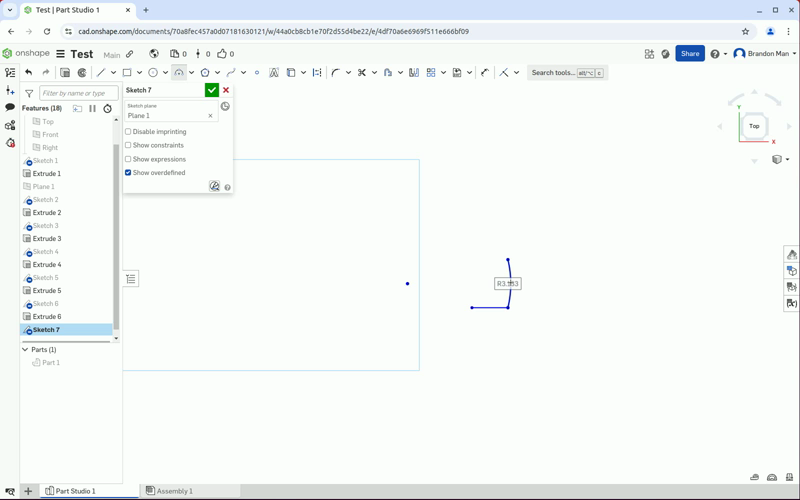
scroll(-6)
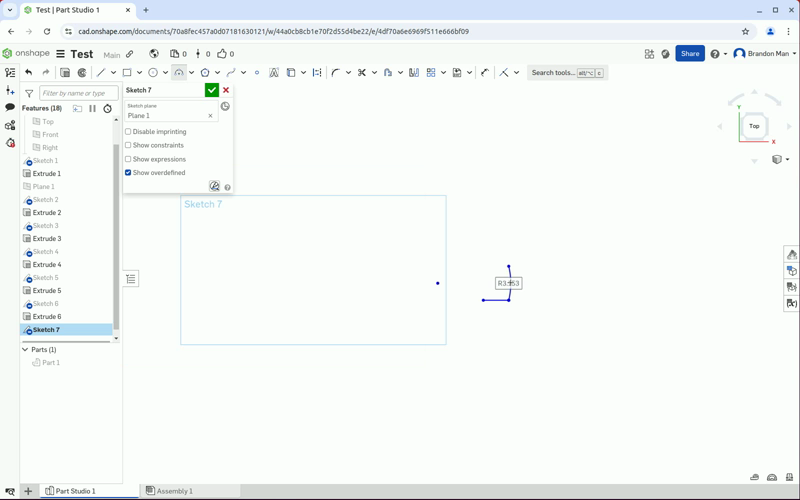
scroll(-6)
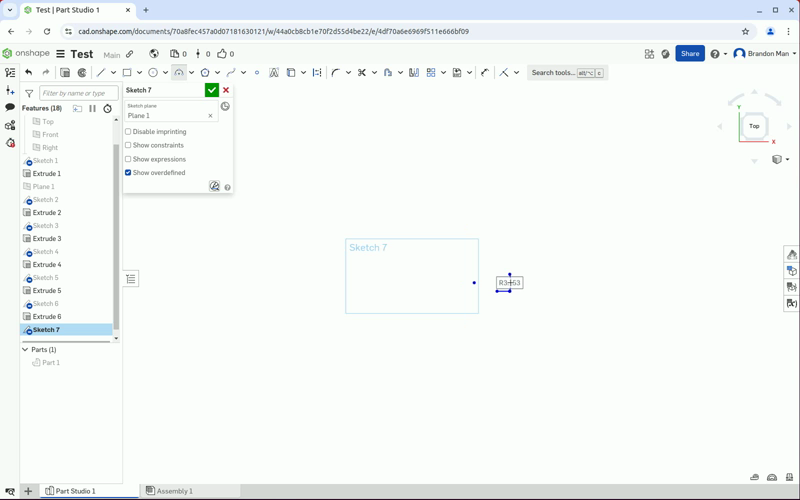
scroll(-6)
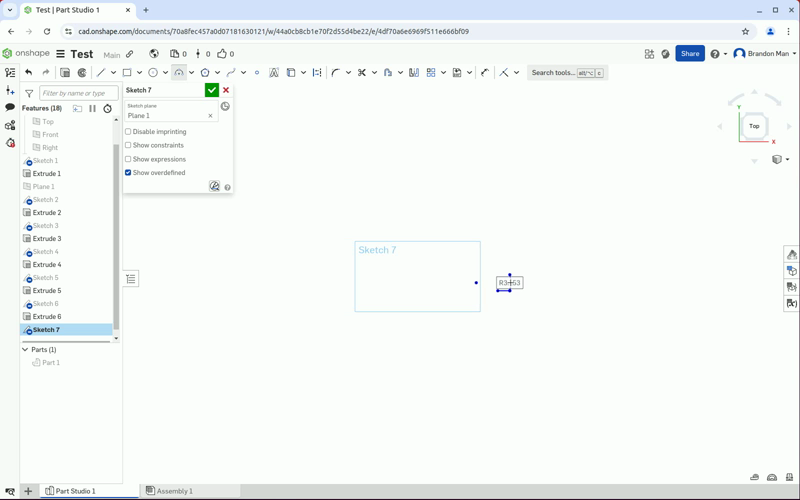
scroll(-6)
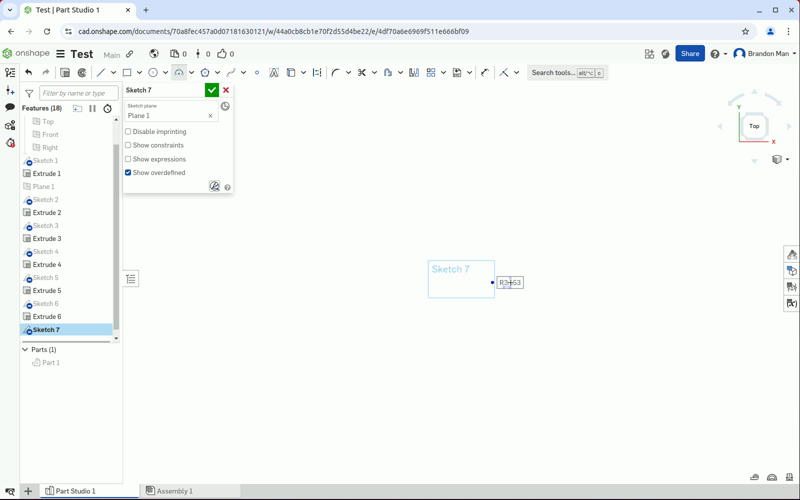
key_up(shift)
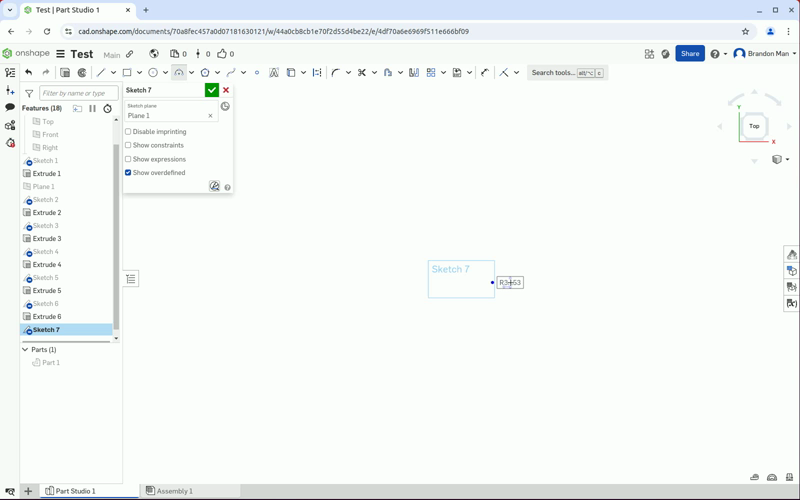
key(esc)
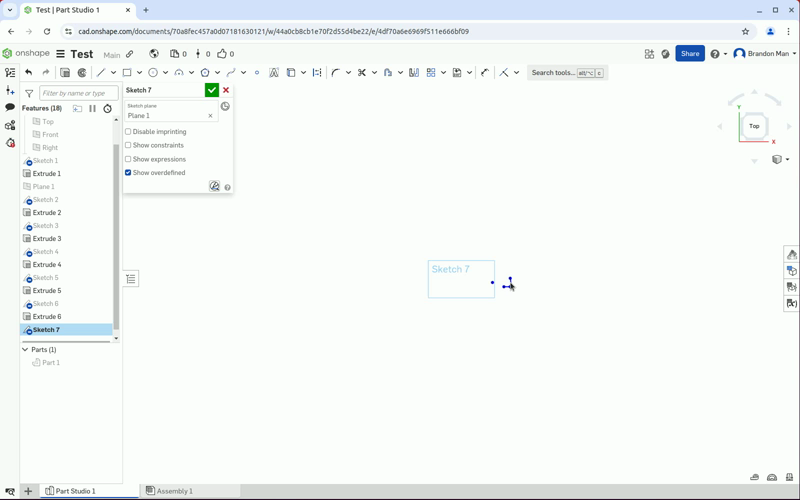
key(l)
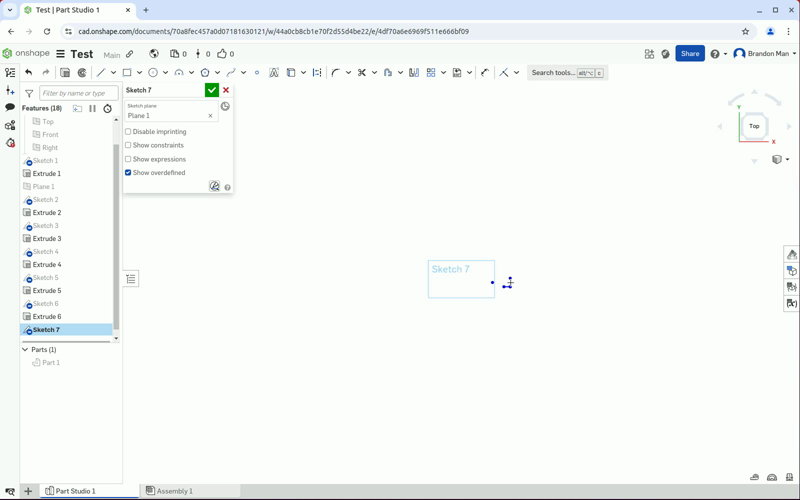
mouse_move(510, 278)
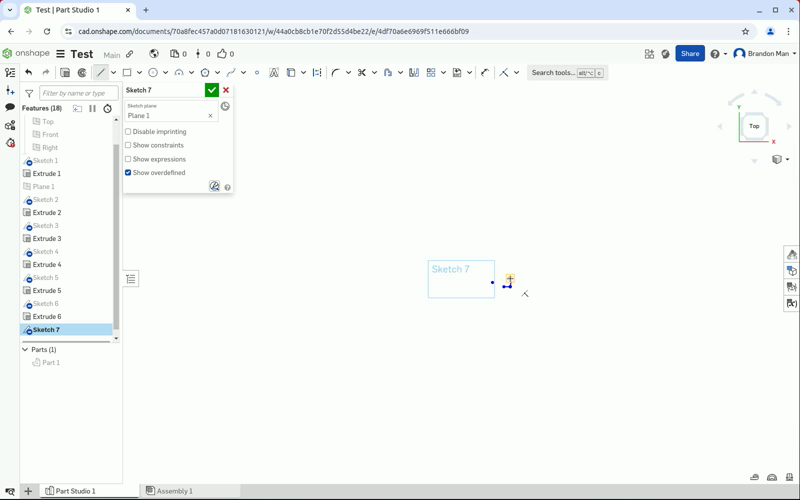
scroll(6)
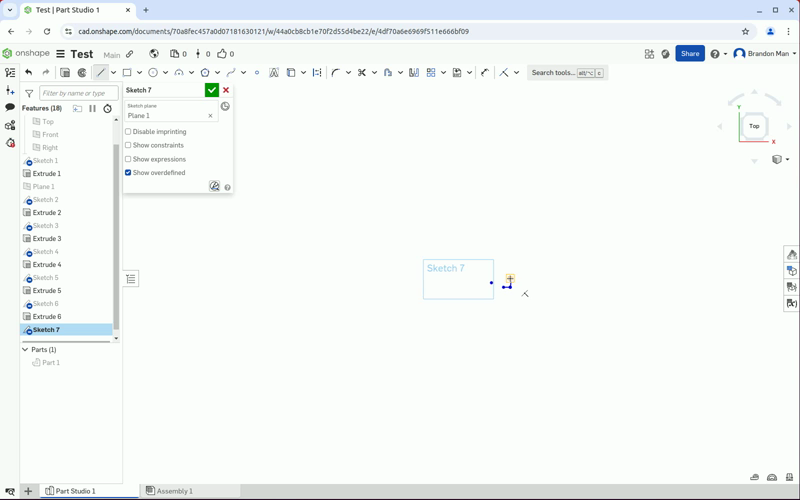
scroll(6)
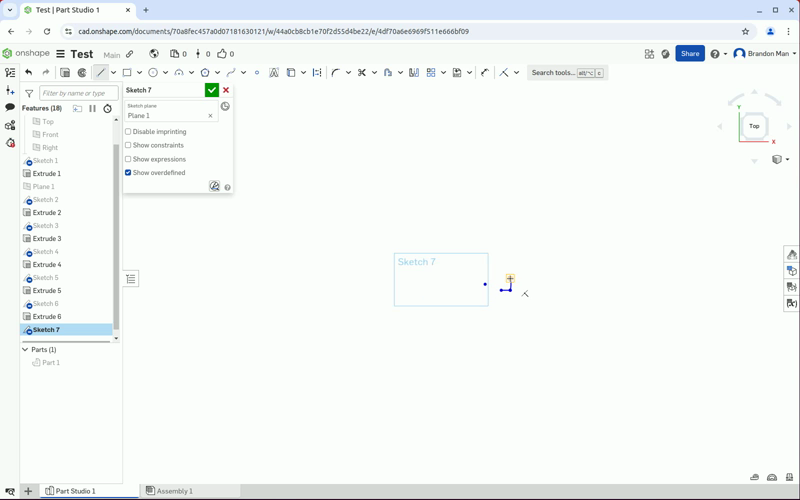
scroll(6)
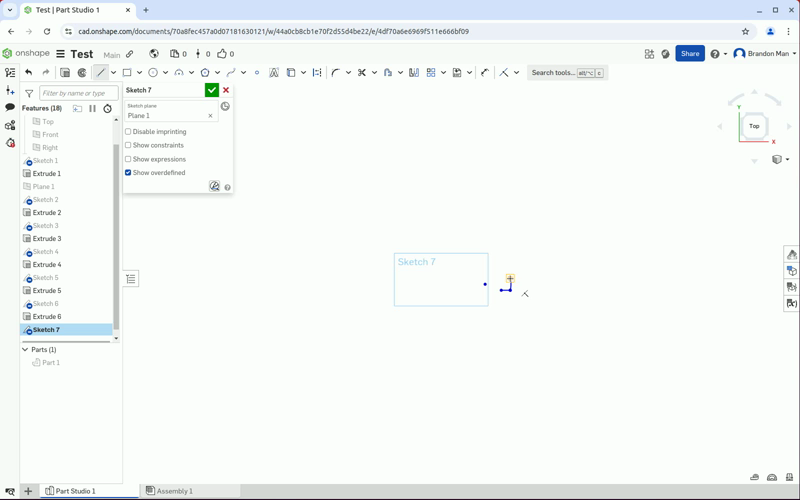
scroll(6)
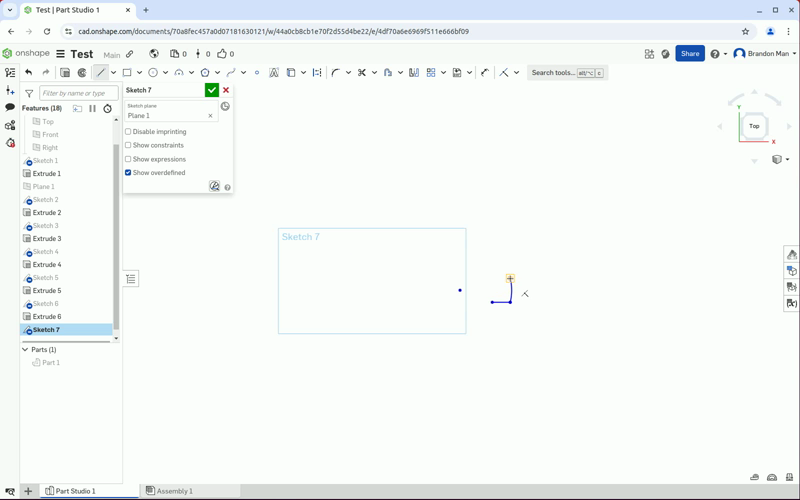
scroll(6)
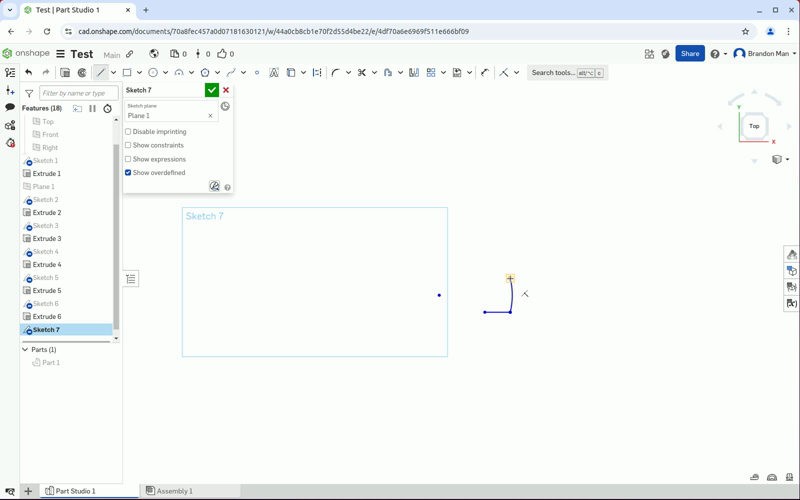
scroll(6)
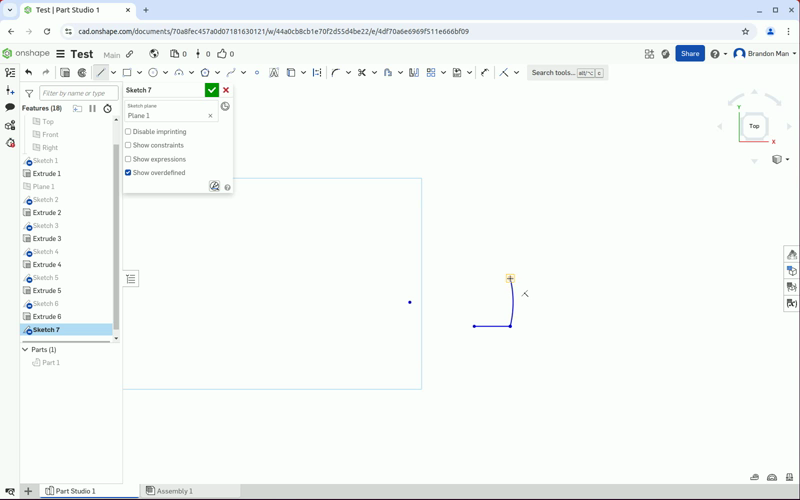
scroll(6)
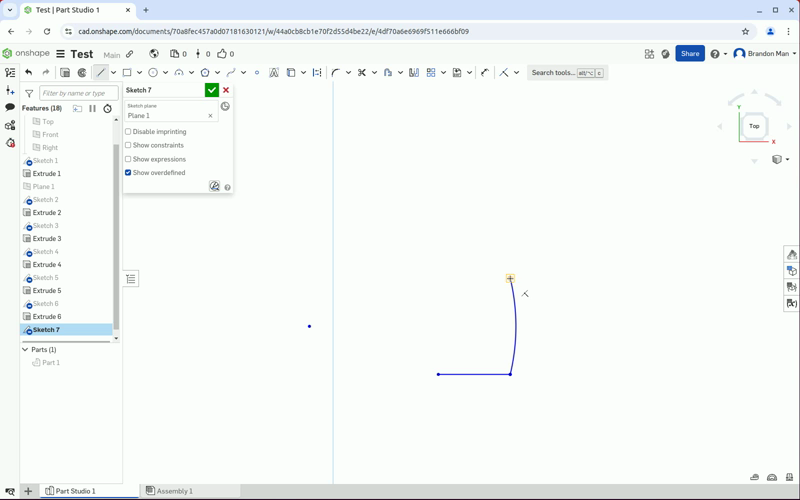
click(510, 278)
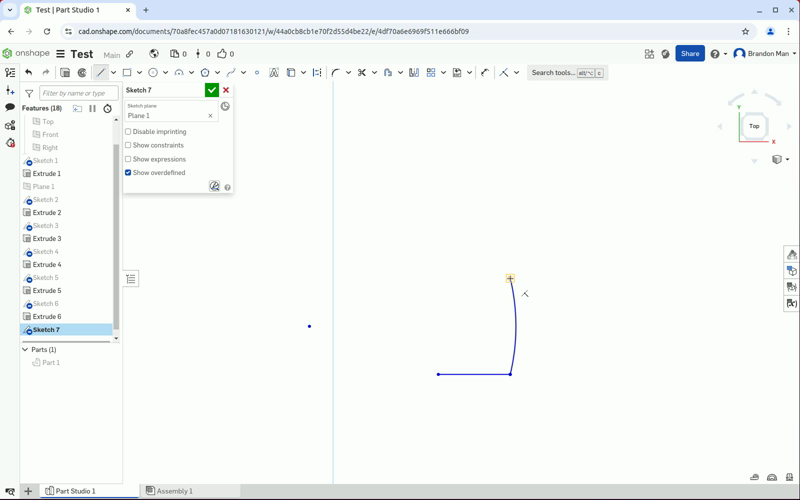
scroll(-6)
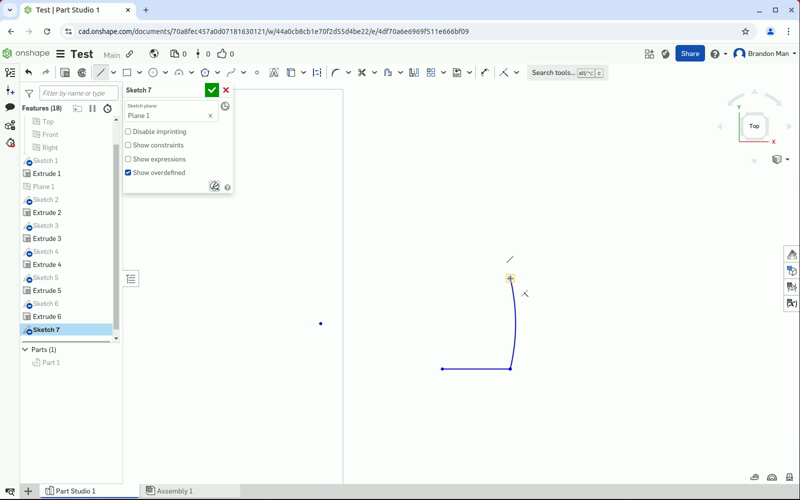
scroll(-6)
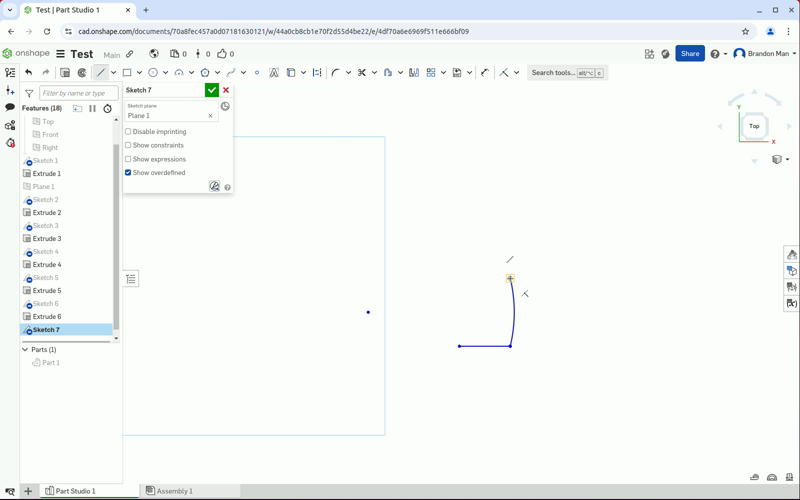
scroll(-6)
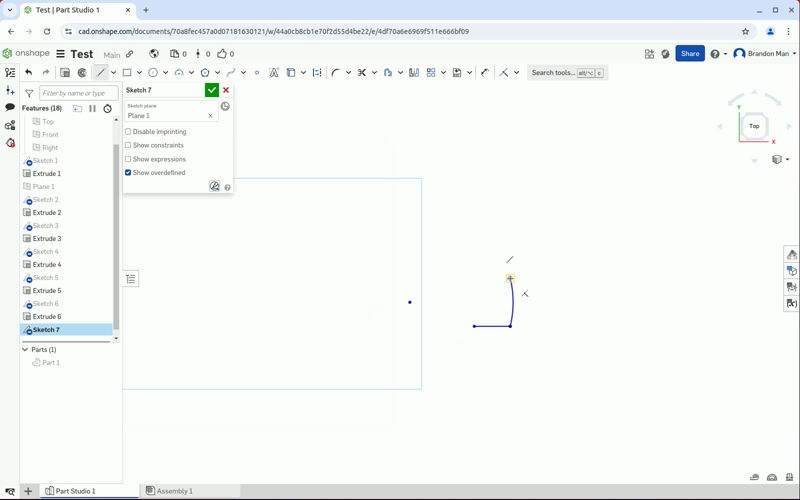
scroll(-6)
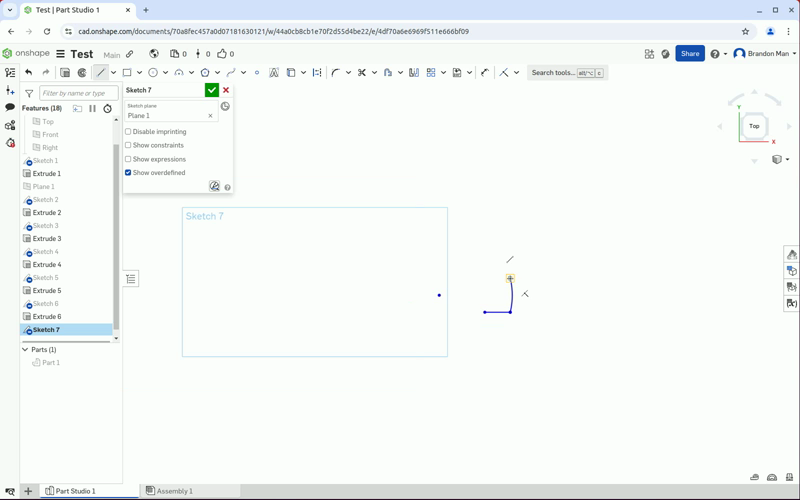
scroll(-6)
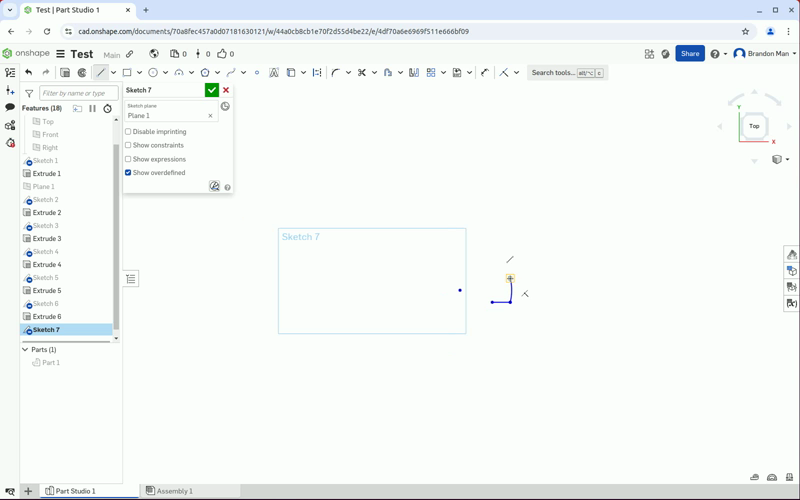
scroll(-6)
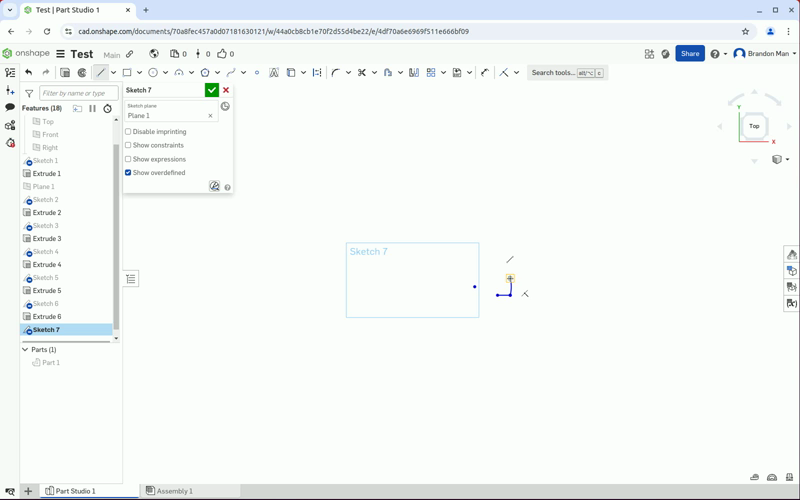
scroll(-6)
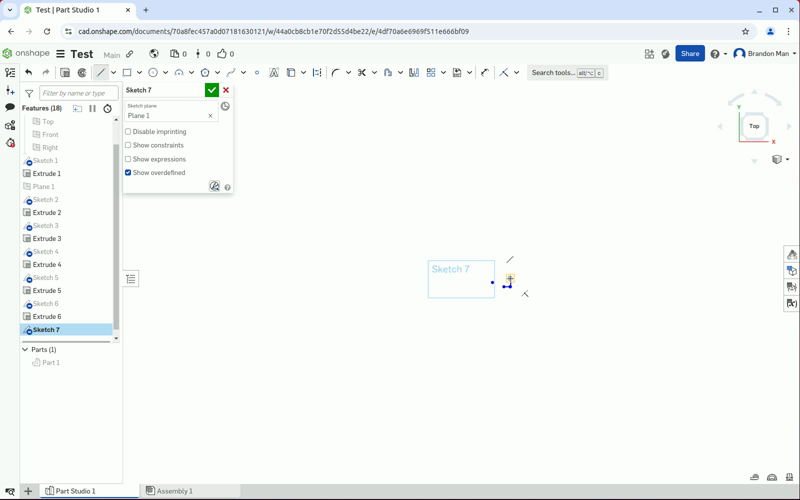
key_down(shift)
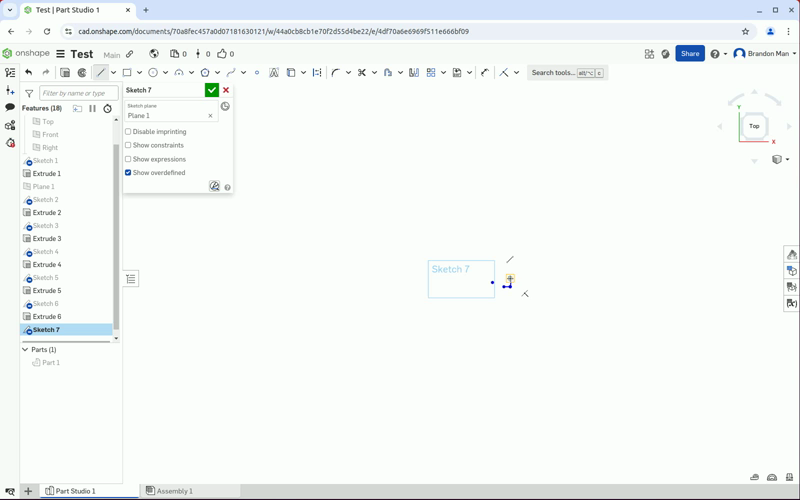
mouse_move(540, 278)
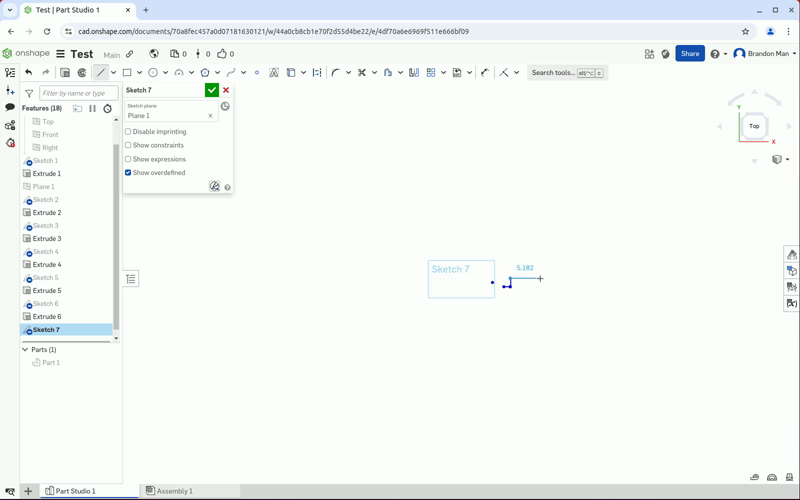
mouse_move(504, 278)
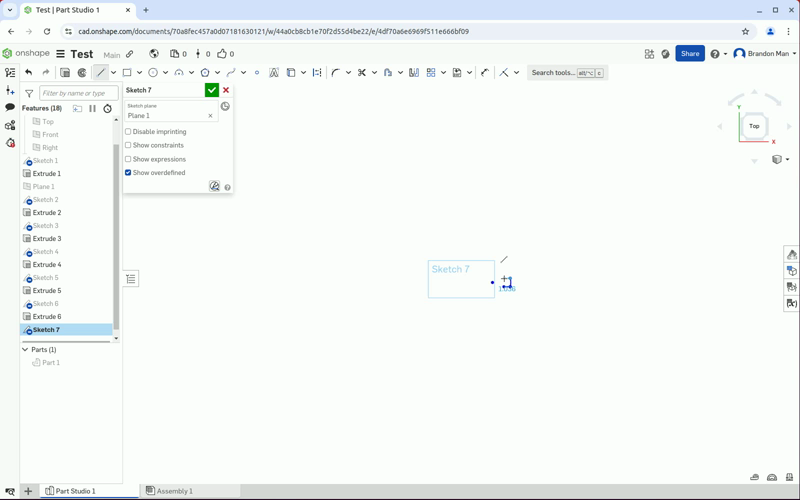
scroll(6)
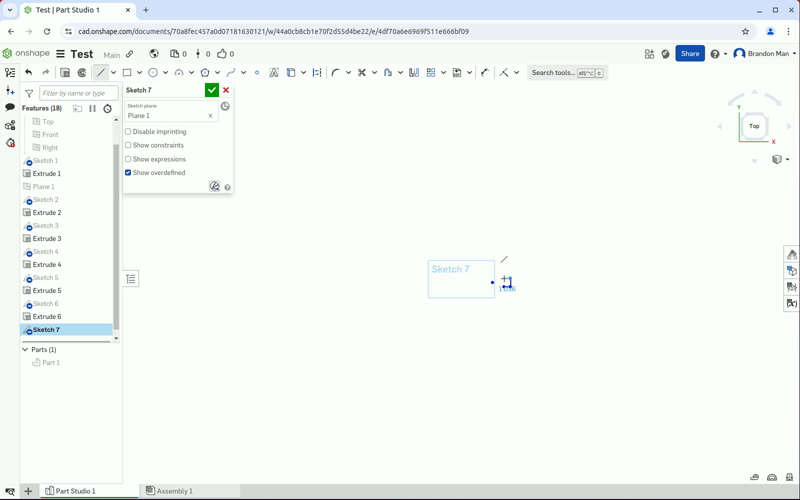
scroll(6)
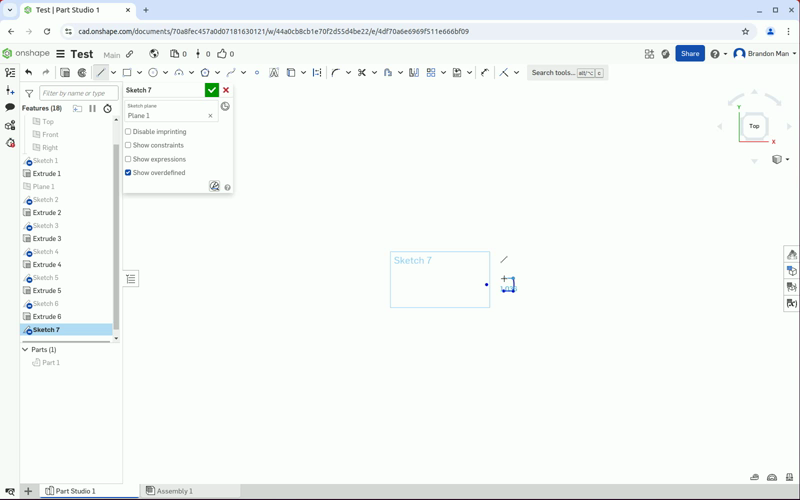
scroll(6)
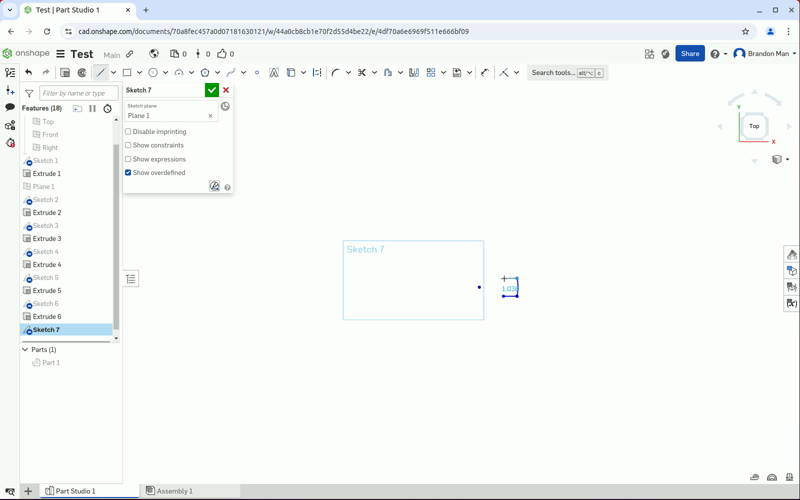
scroll(6)
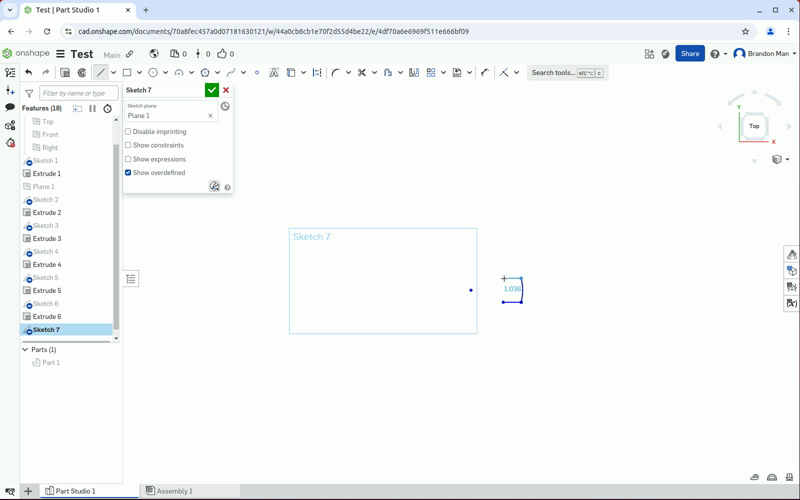
scroll(6)
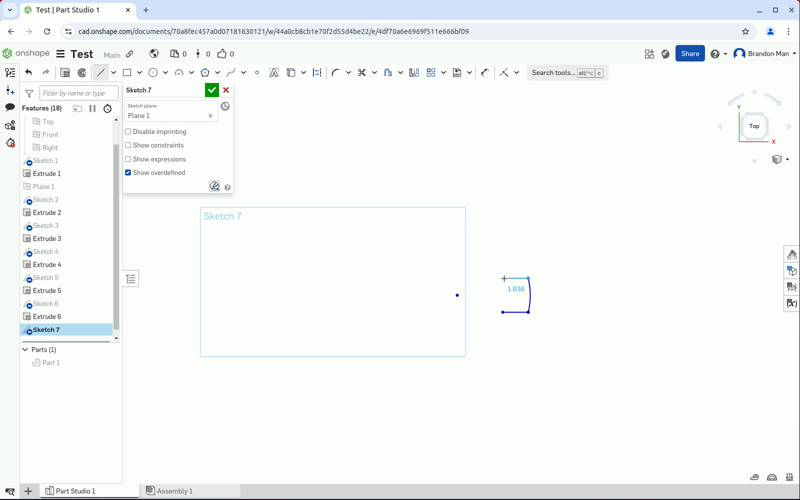
scroll(6)
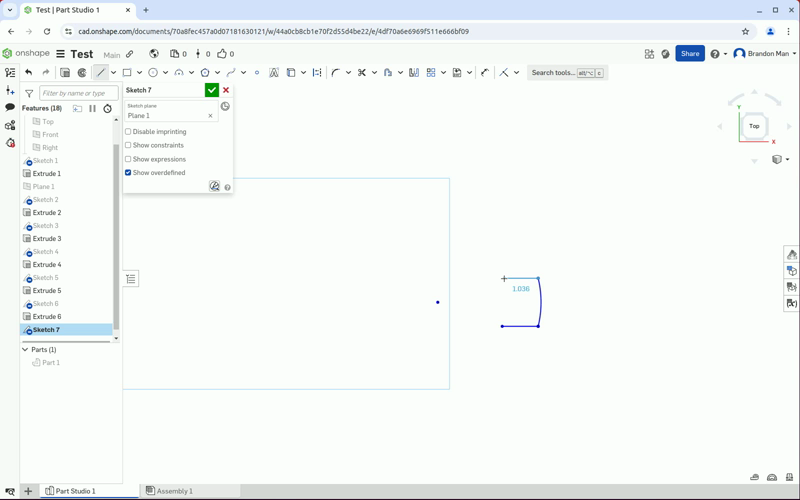
scroll(6)
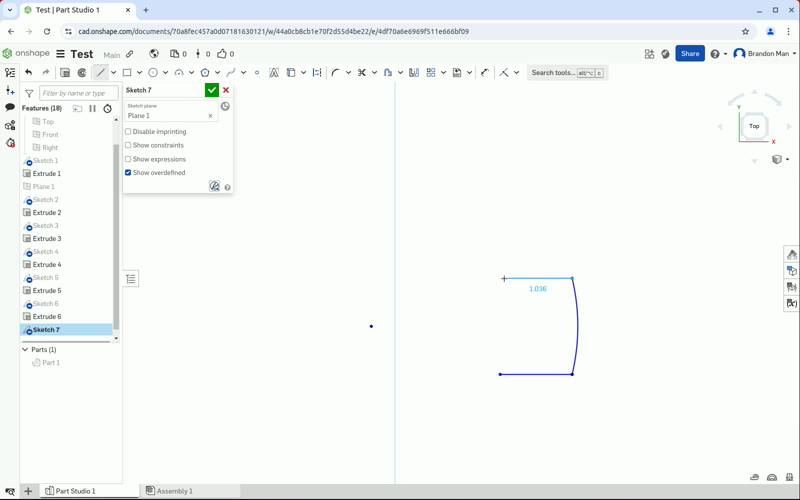
click(504, 278)
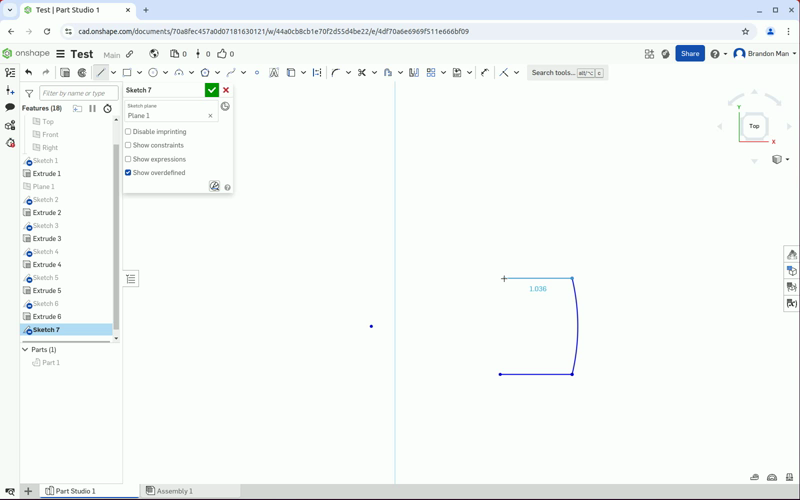
scroll(-6)
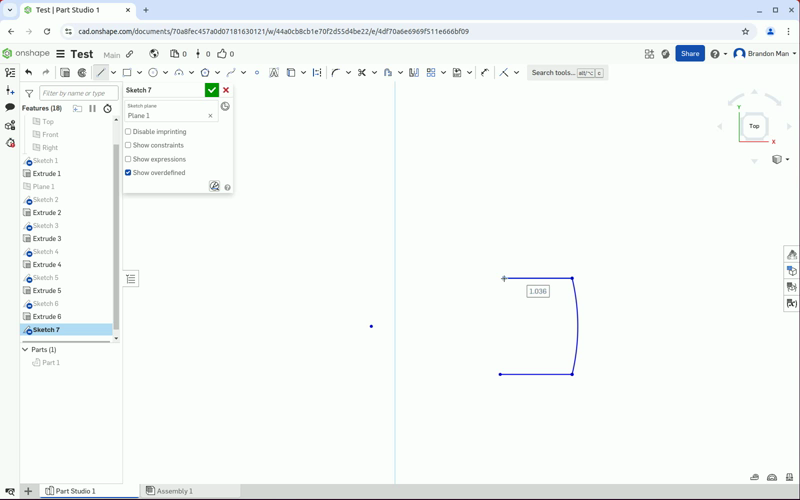
scroll(-6)
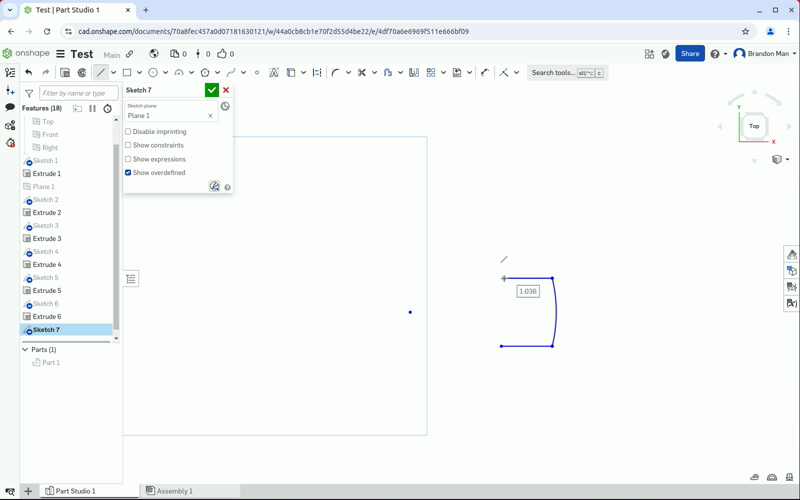
scroll(-6)
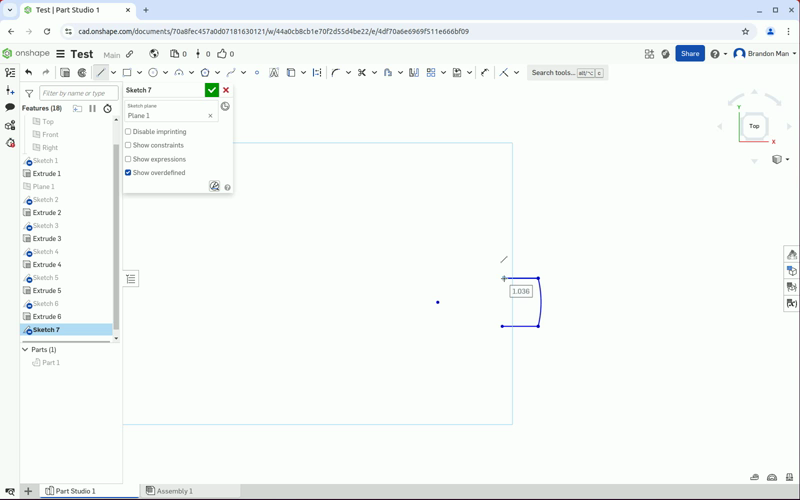
scroll(-6)
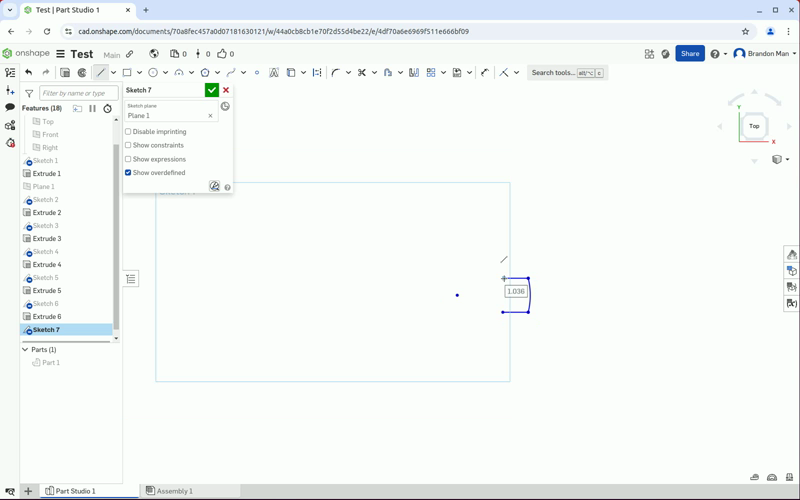
scroll(-6)
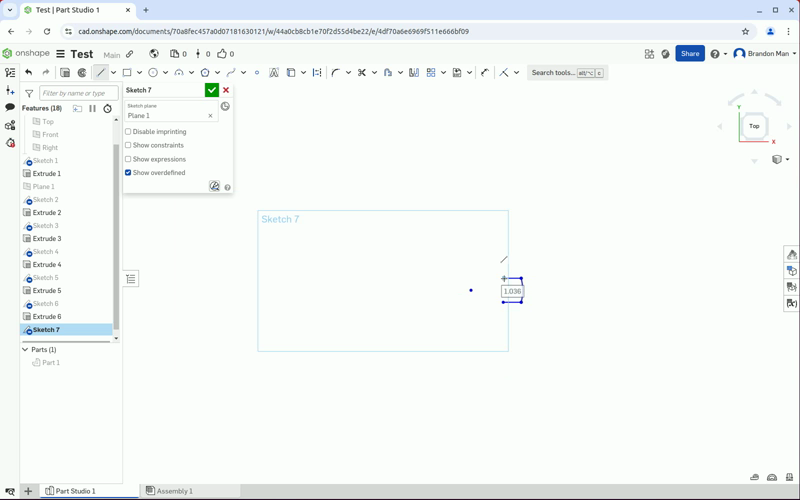
scroll(-6)
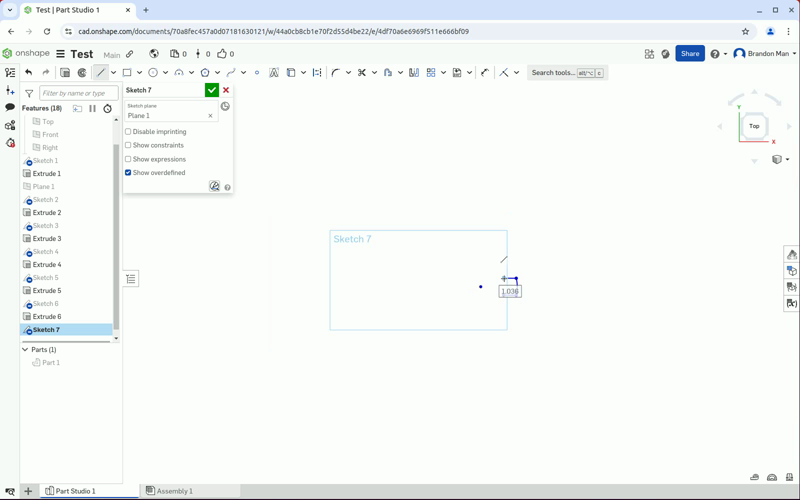
scroll(-6)
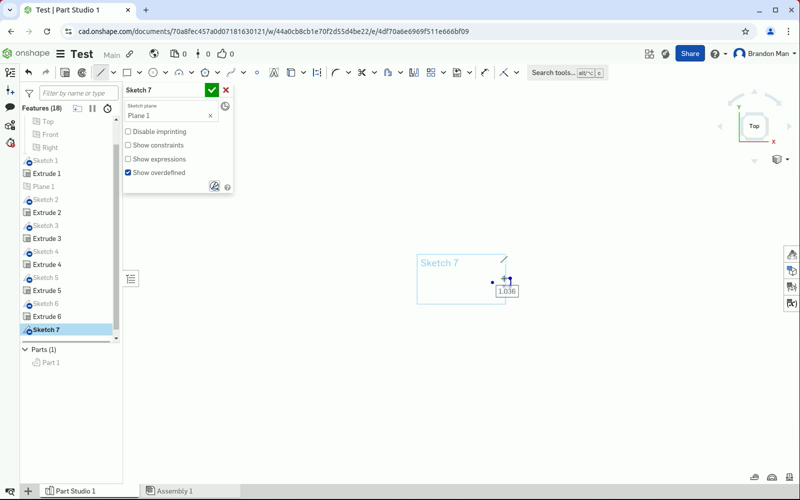
key_up(shift)
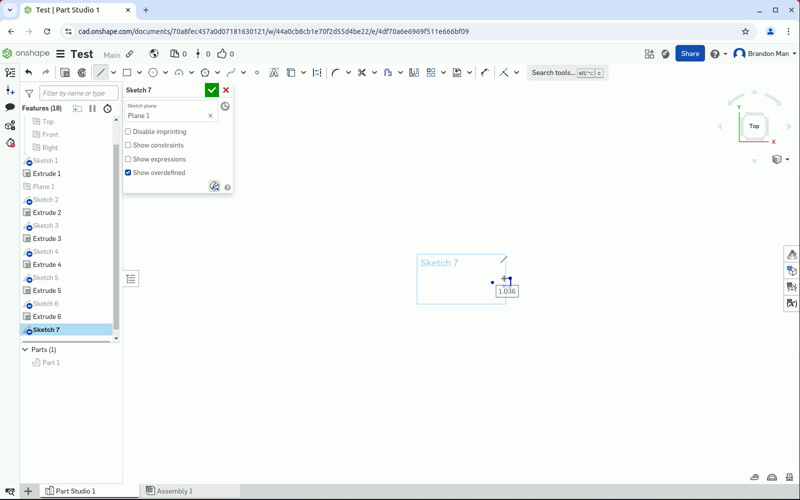
key(esc)
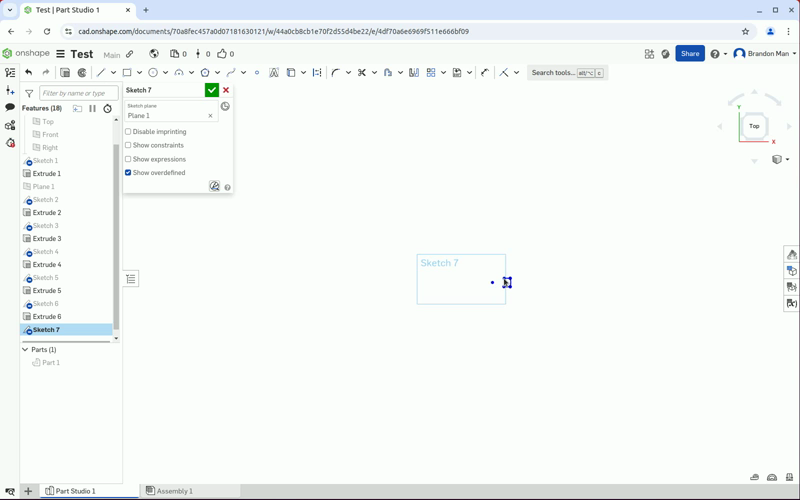
key(a)
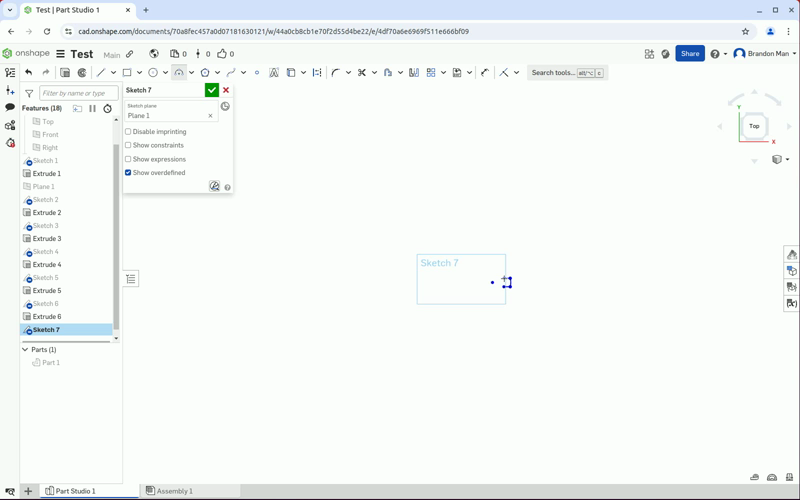
mouse_move(504, 278)
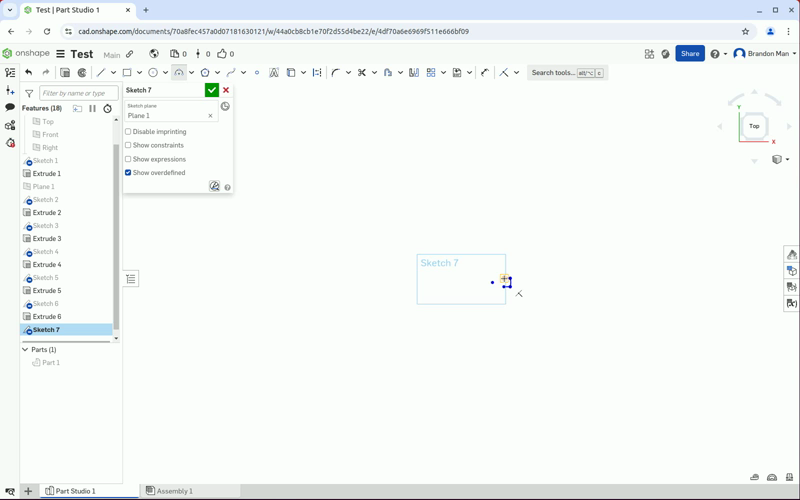
click(504, 278)
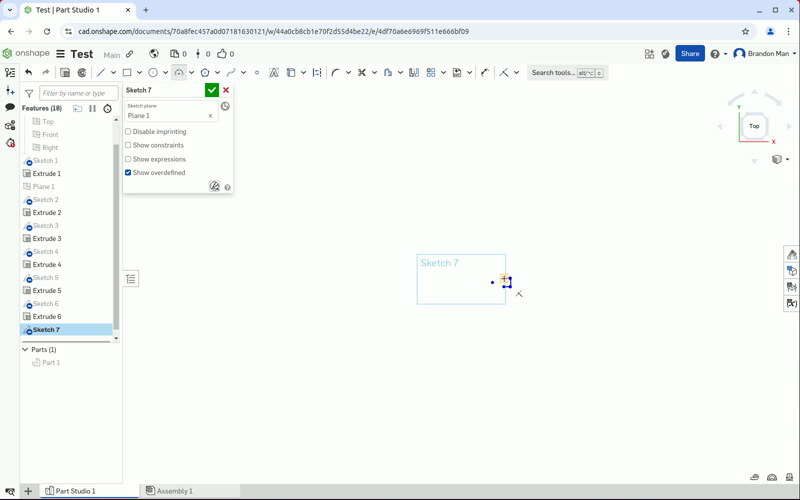
mouse_move(504, 286)
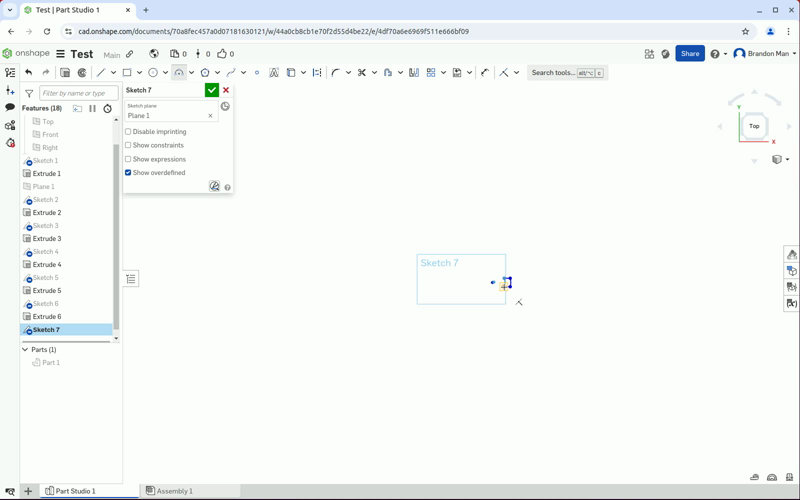
click(504, 286)
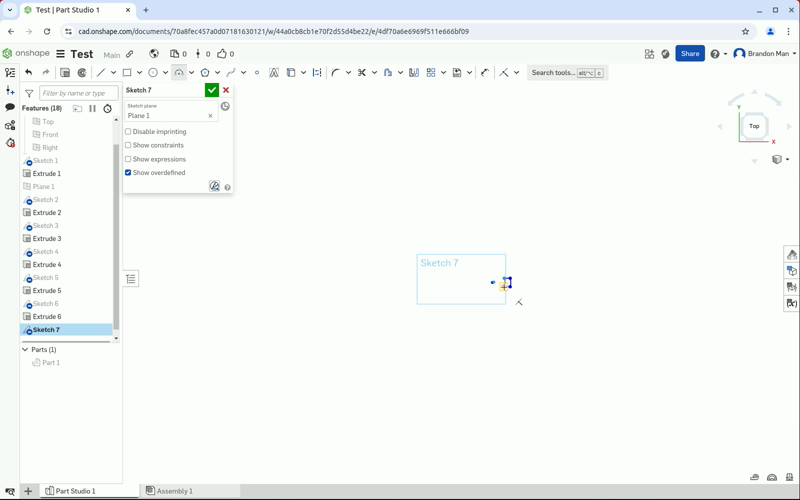
key_down(shift)
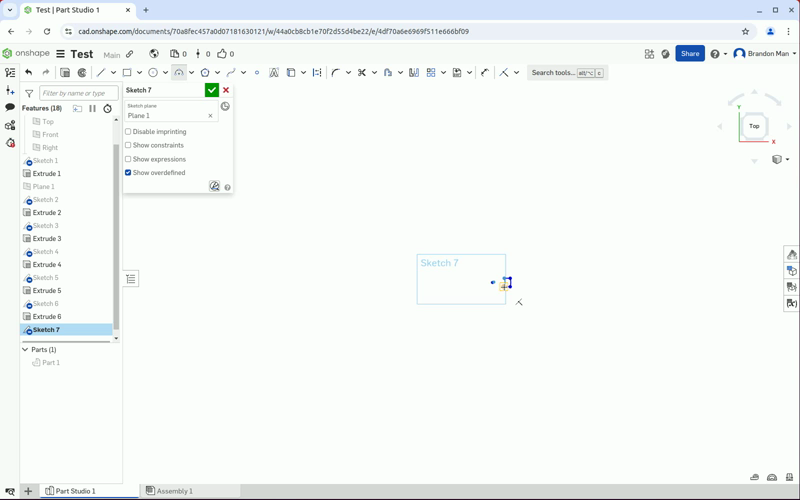
mouse_move(504, 282)
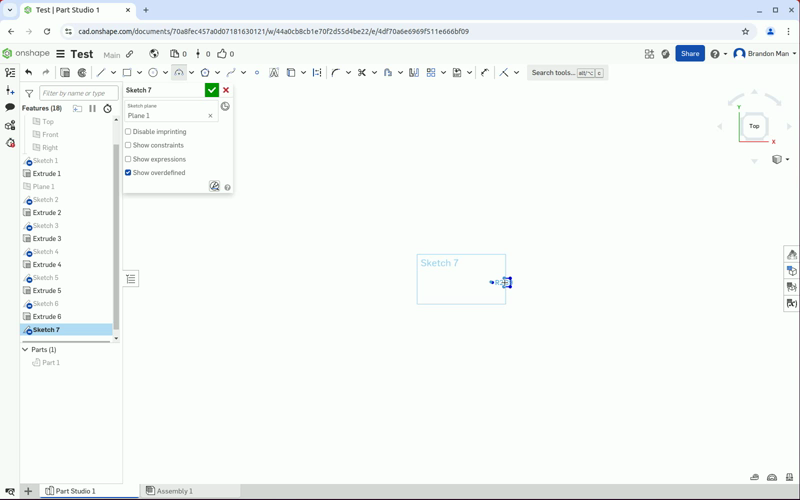
scroll(6)
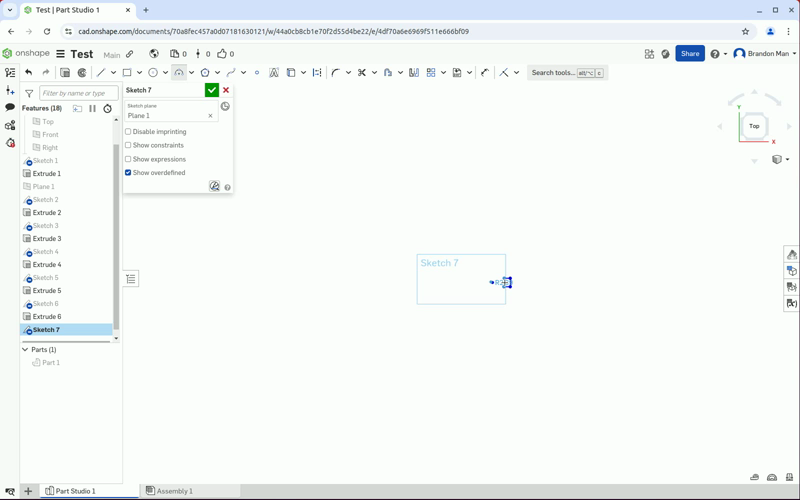
scroll(6)
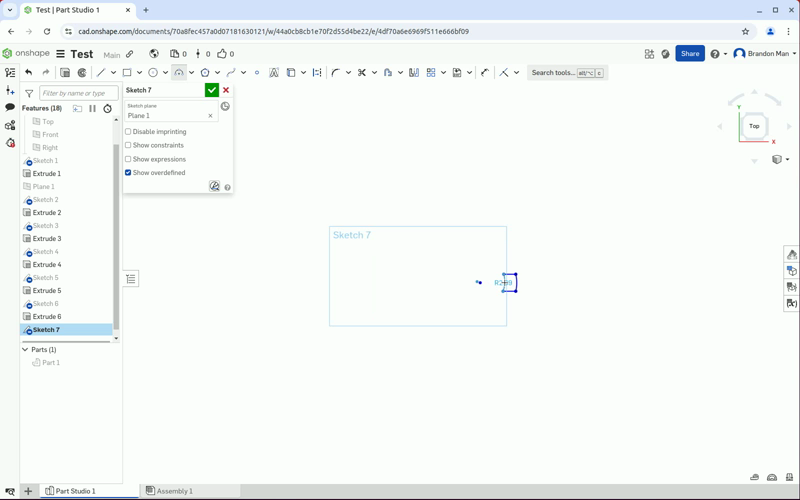
scroll(6)
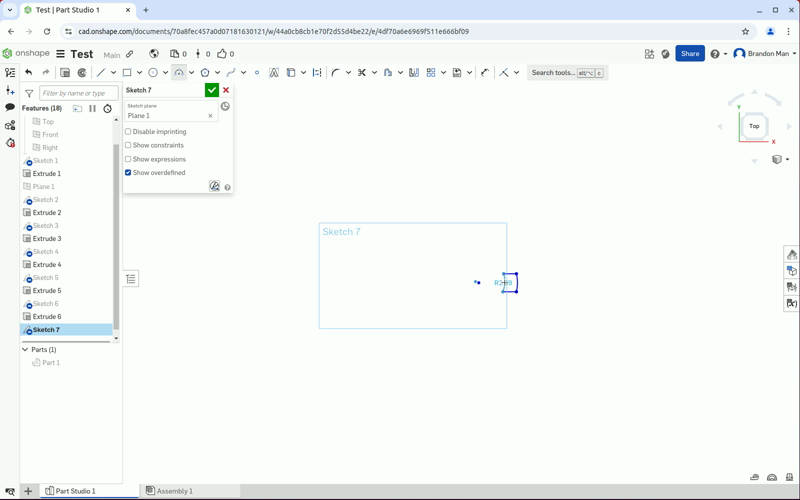
scroll(6)
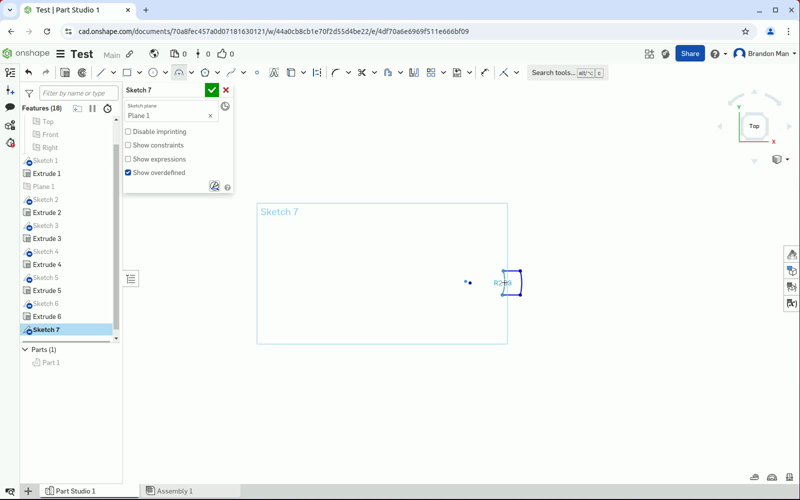
scroll(6)
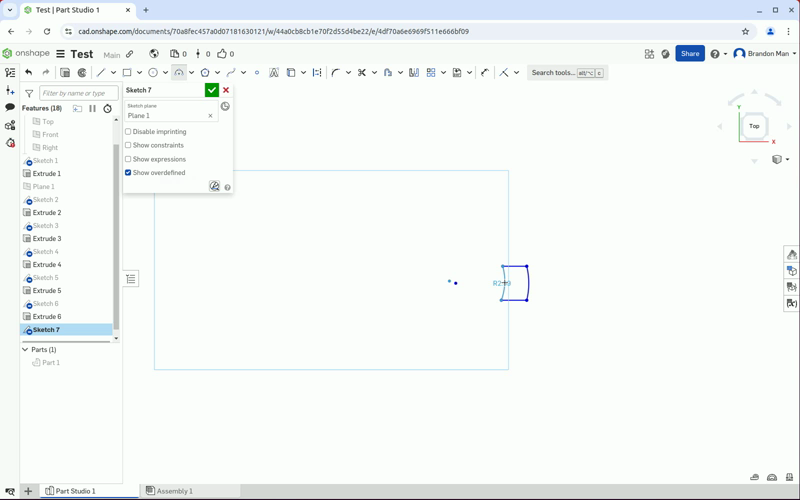
scroll(6)
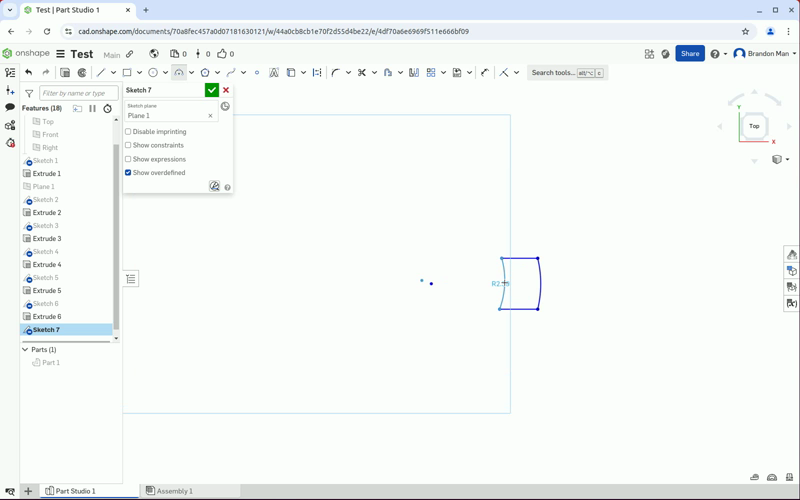
scroll(6)
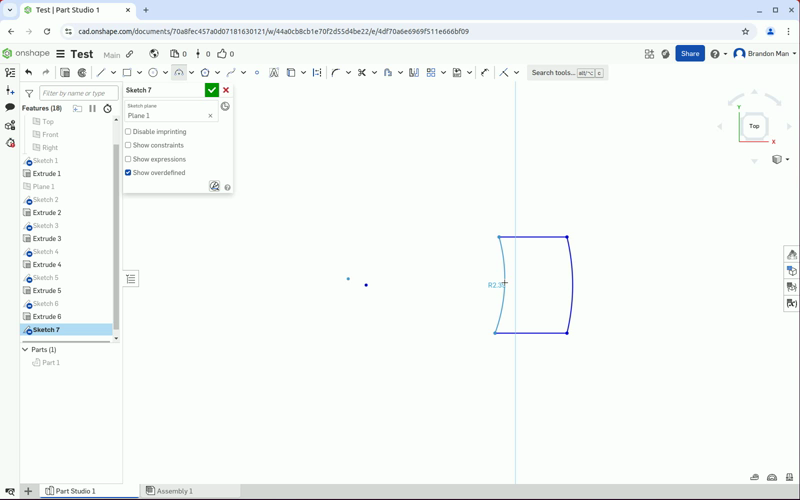
click(504, 282)
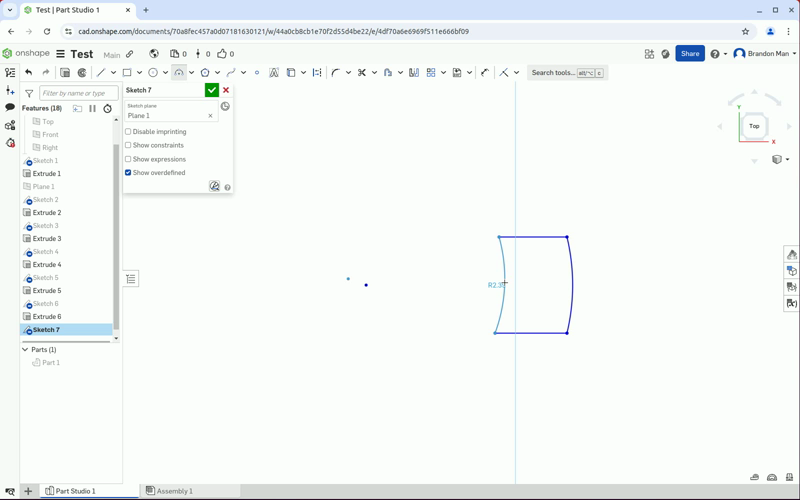
scroll(-6)
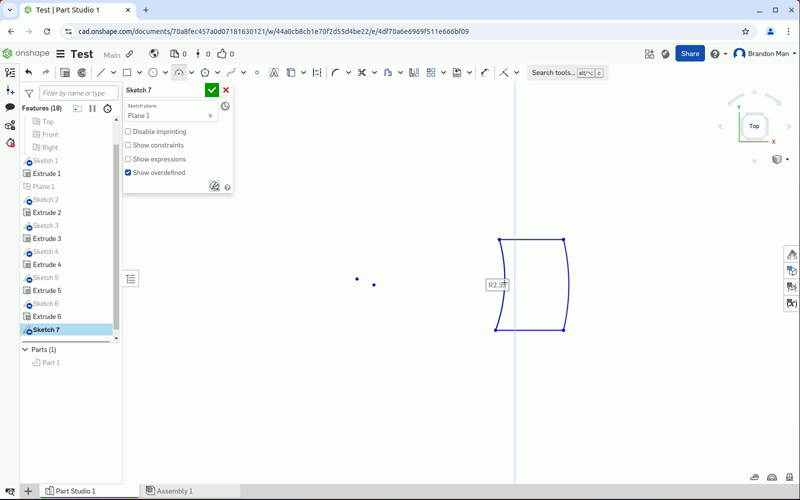
scroll(-6)
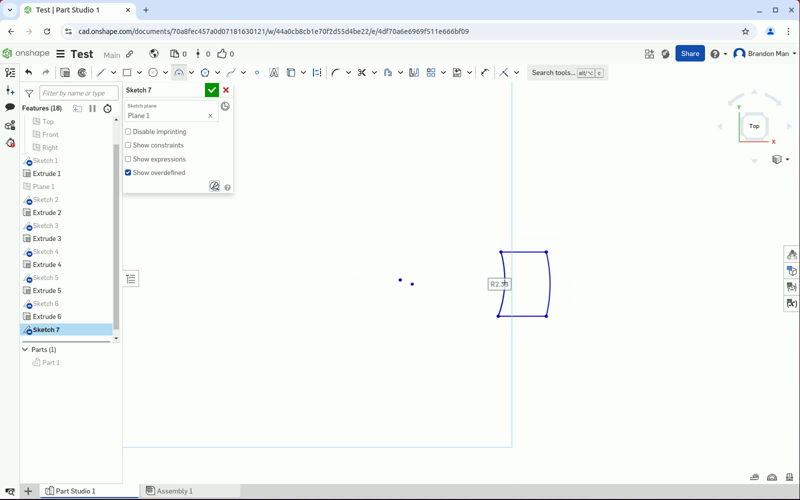
scroll(-6)
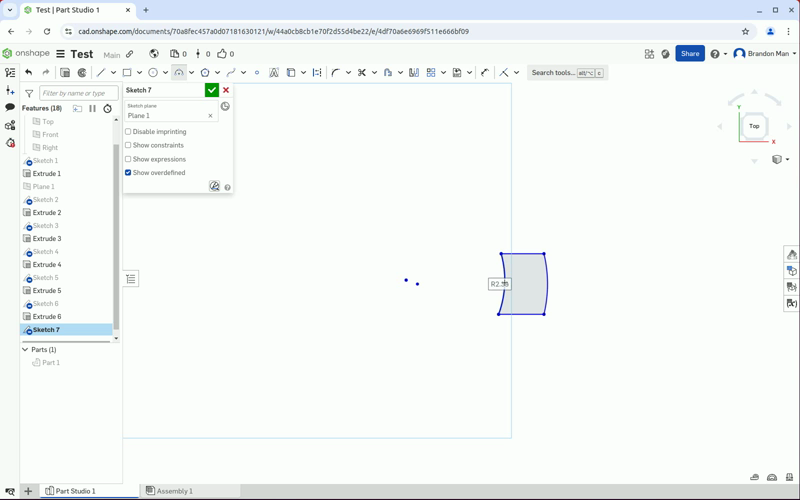
scroll(-6)
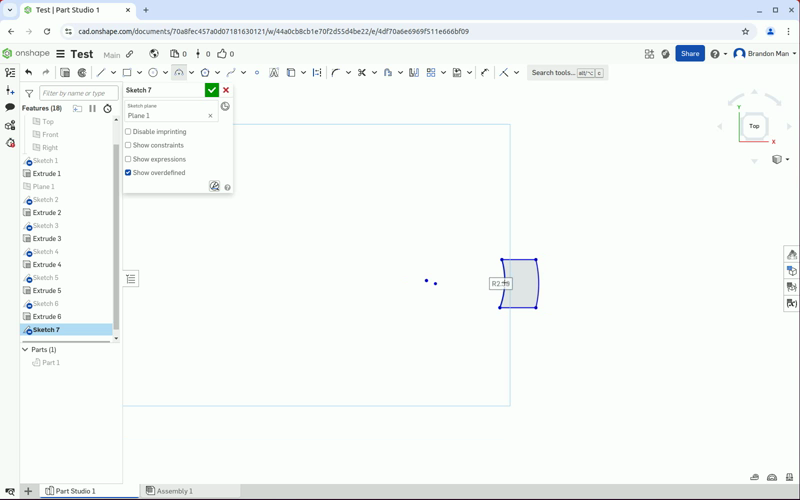
scroll(-6)
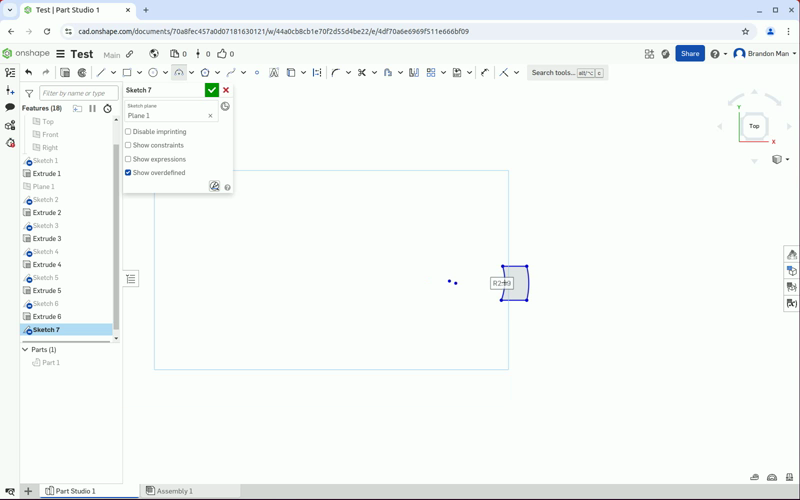
scroll(-6)
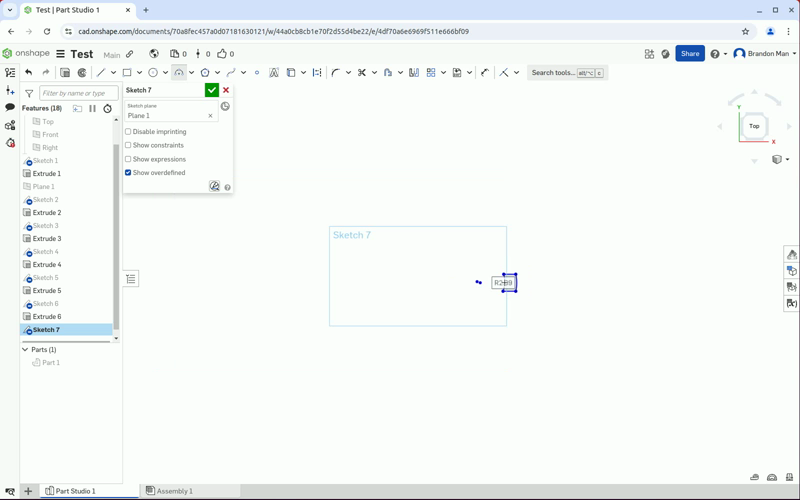
scroll(-6)
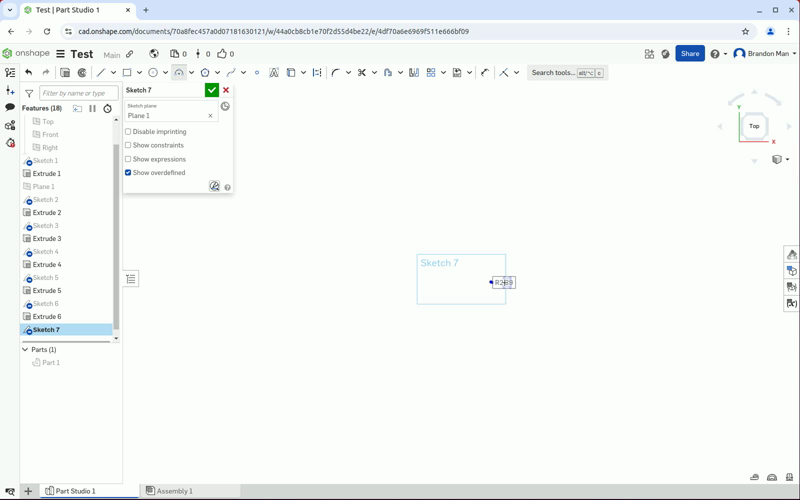
key_up(shift)
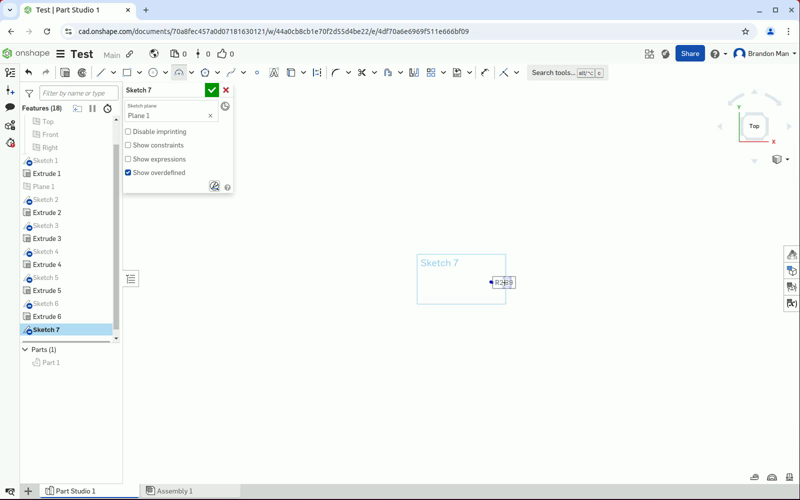
key(esc)
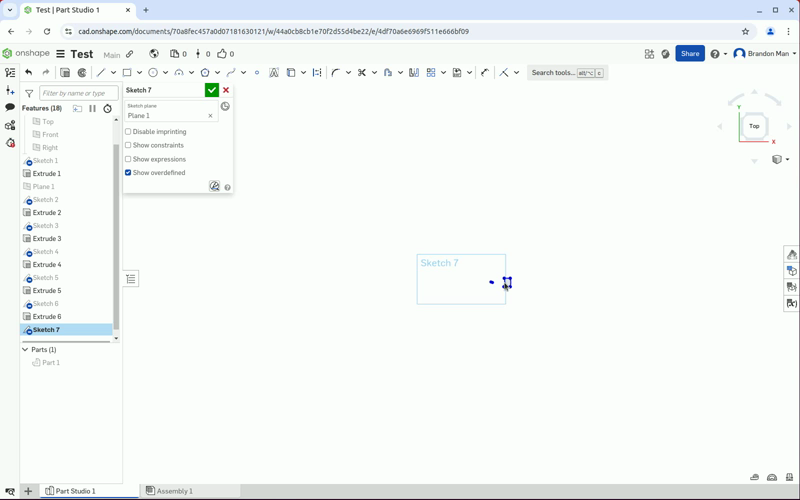
mouse_move(504, 278)
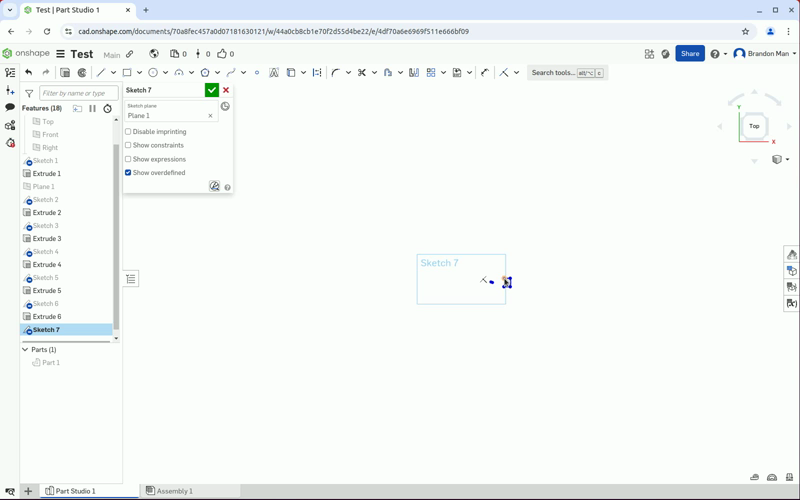
scroll(6)
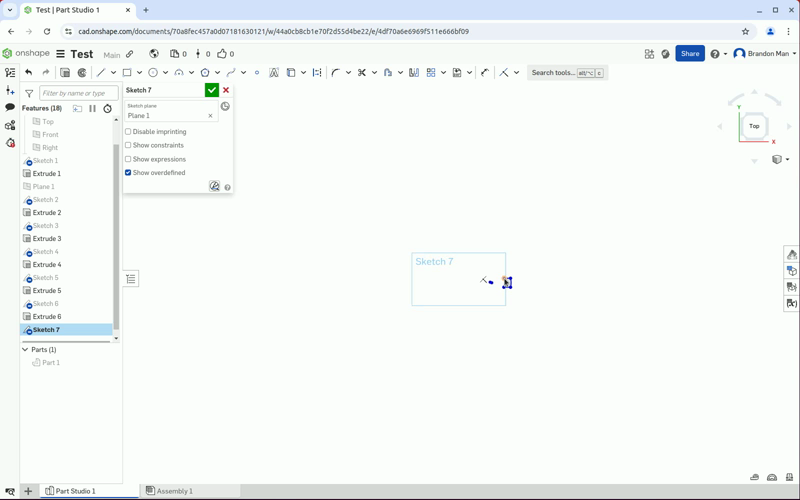
scroll(6)
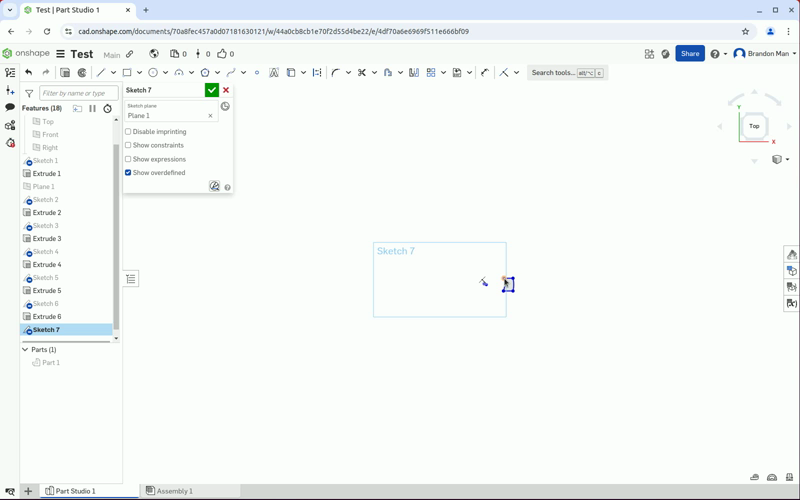
scroll(6)
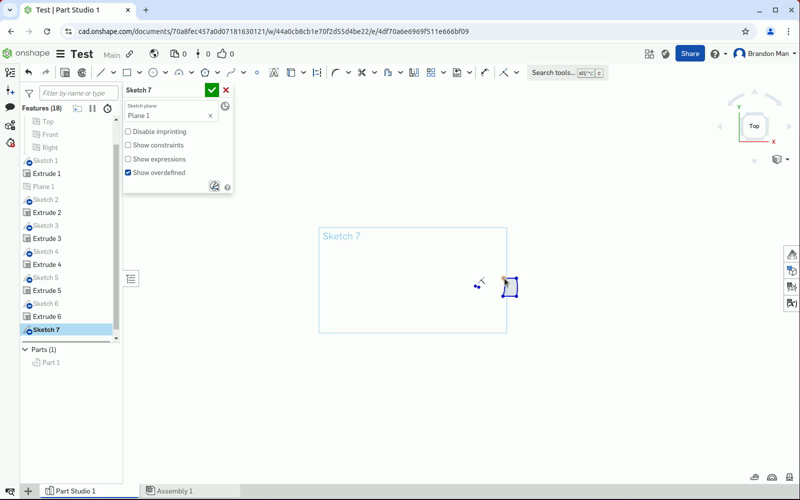
scroll(6)
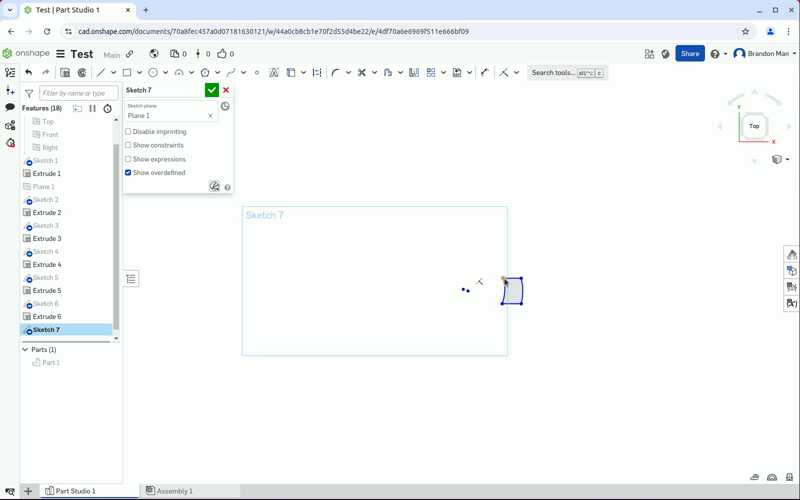
scroll(6)
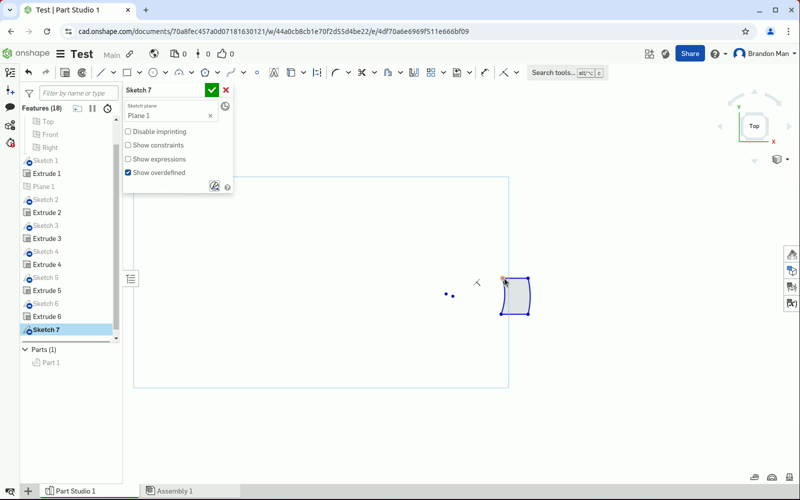
scroll(6)
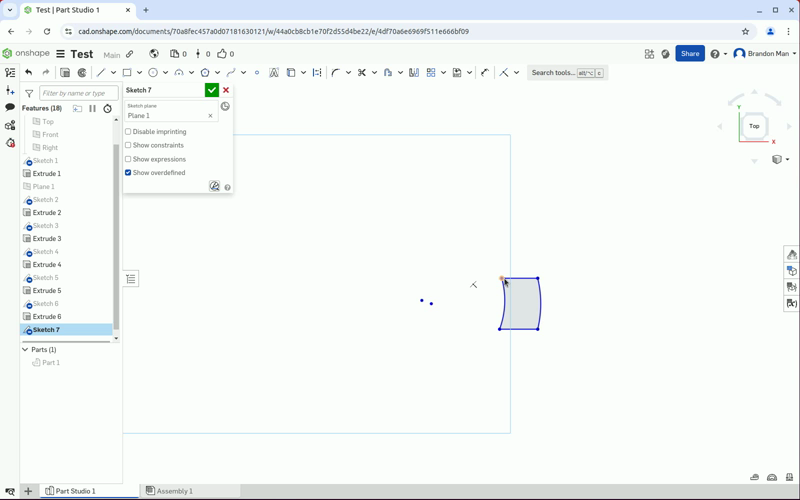
scroll(6)
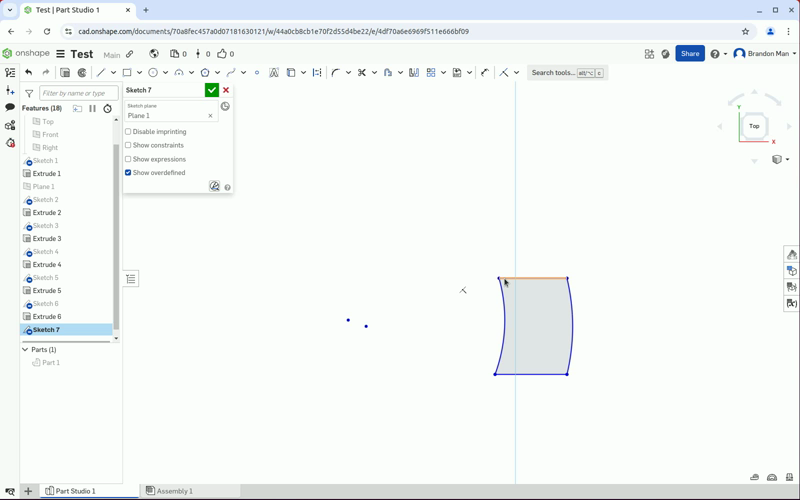
click(504, 278)
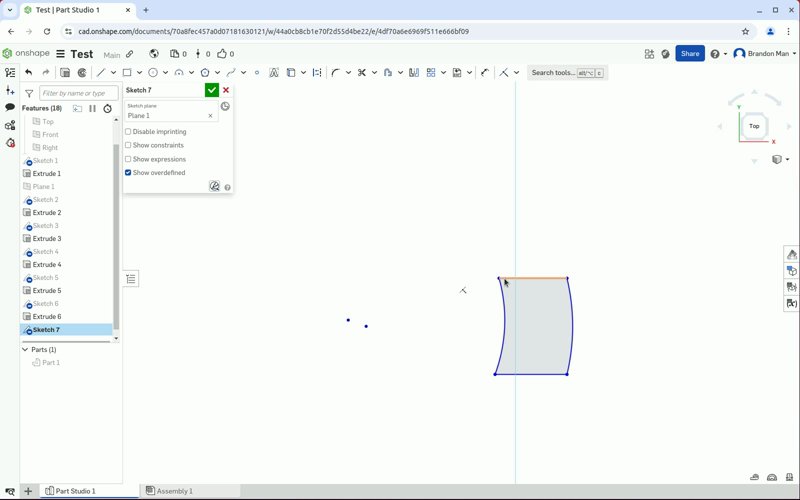
scroll(-6)
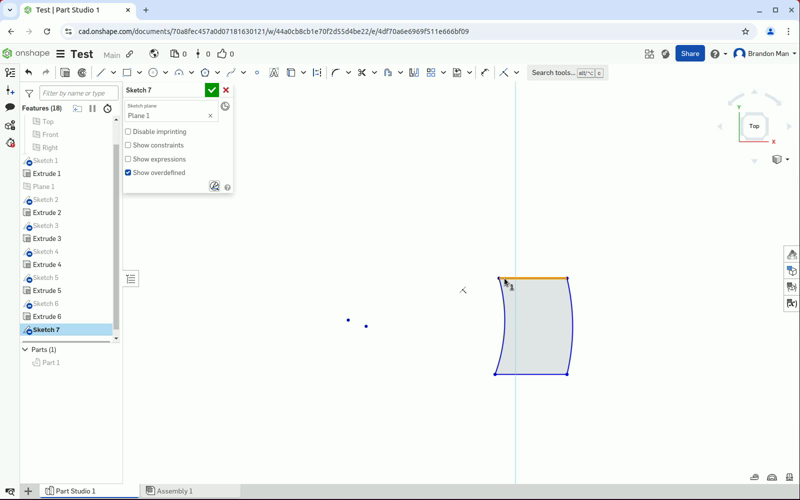
scroll(-6)
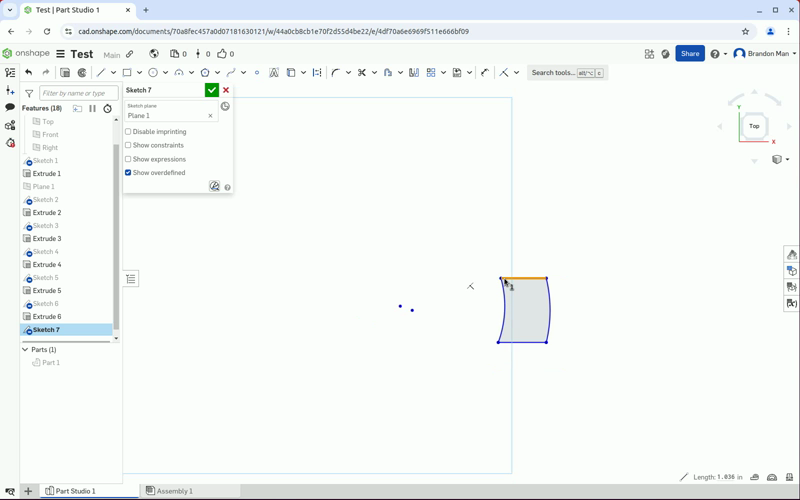
scroll(-6)
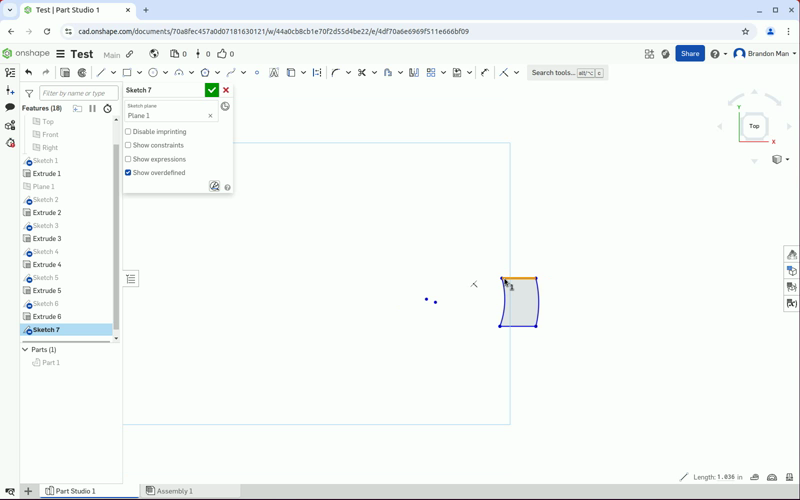
scroll(-6)
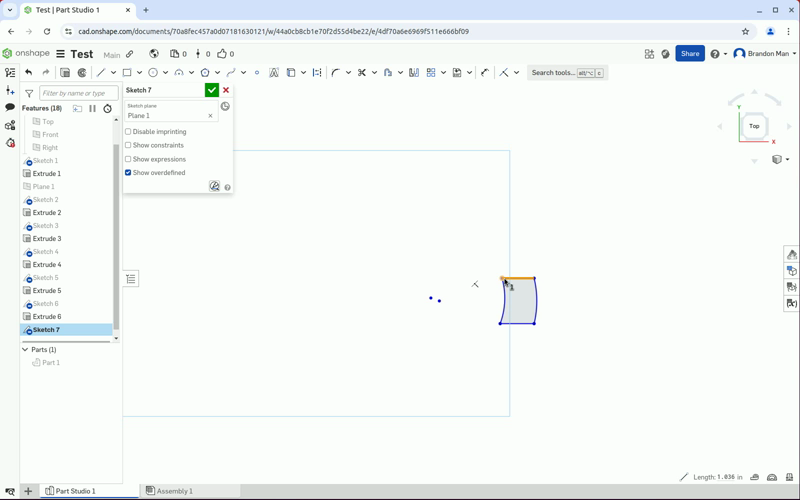
scroll(-6)
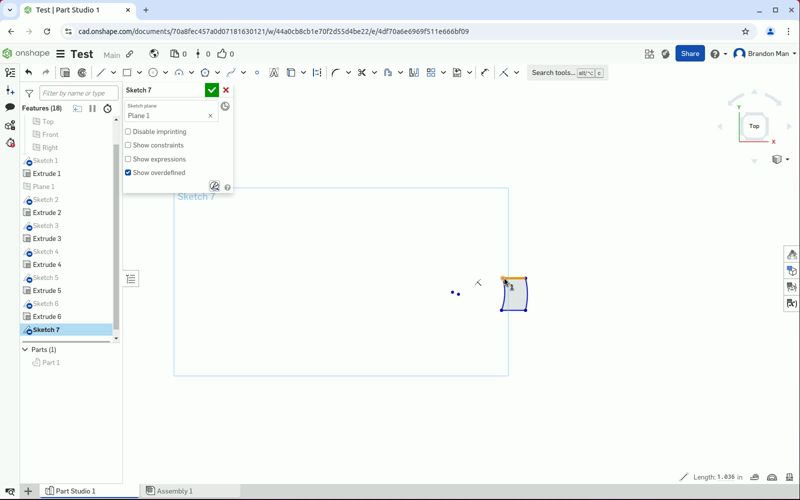
scroll(-6)
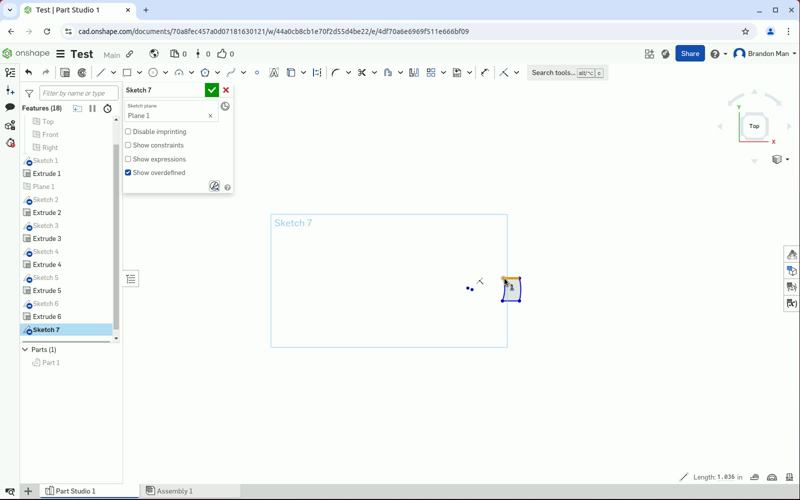
scroll(-6)
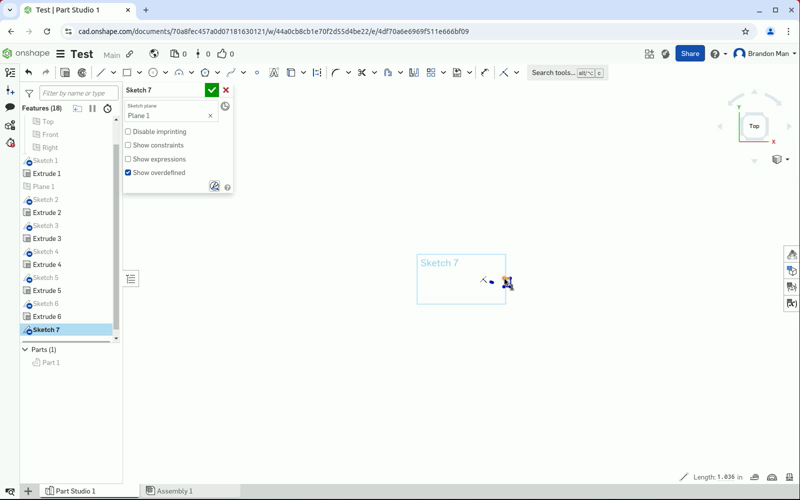
mouse_move(73, 352)
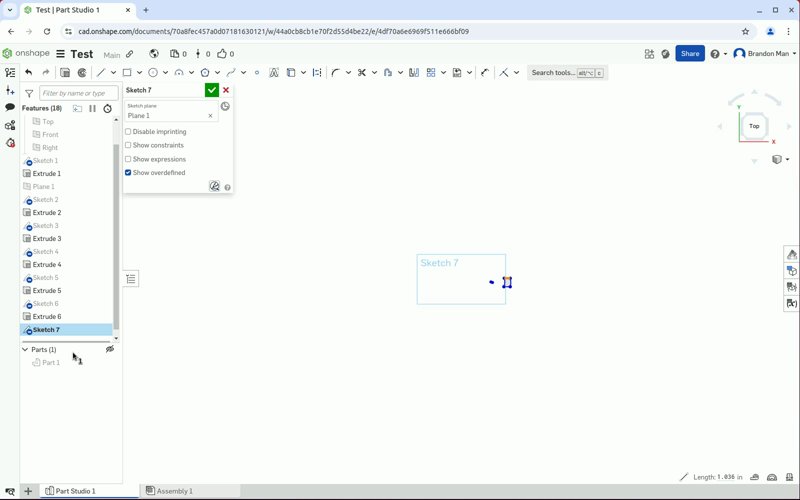
key(shift+y)
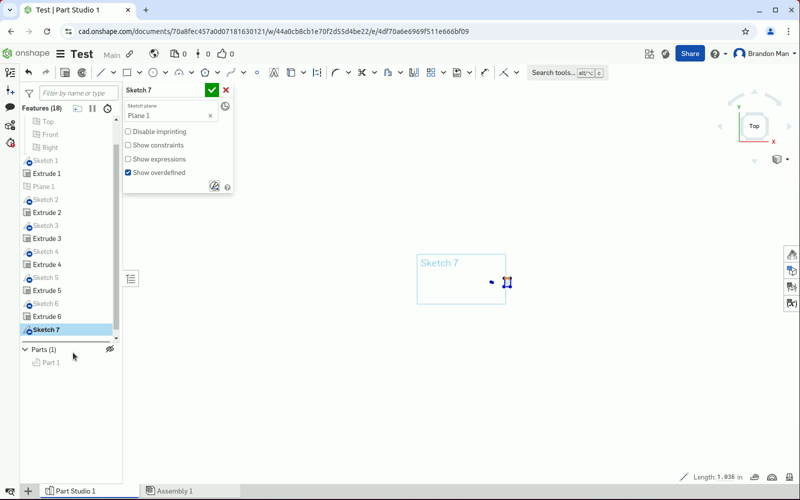
key(shift+e)
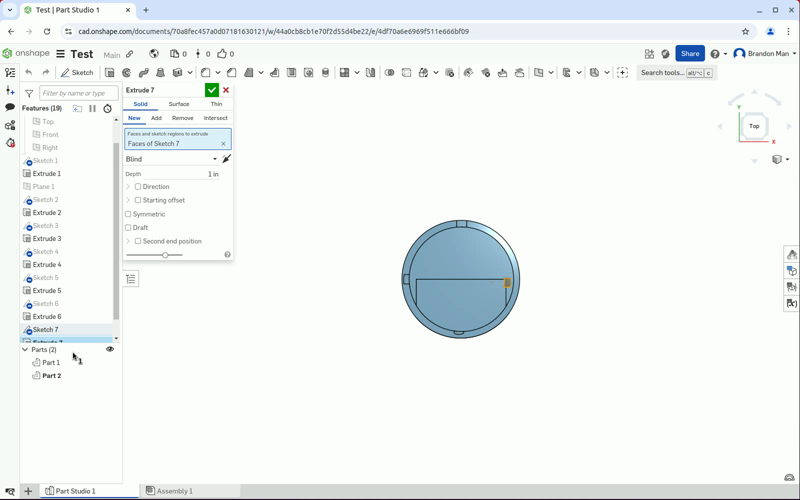
mouse_move(143, 106)
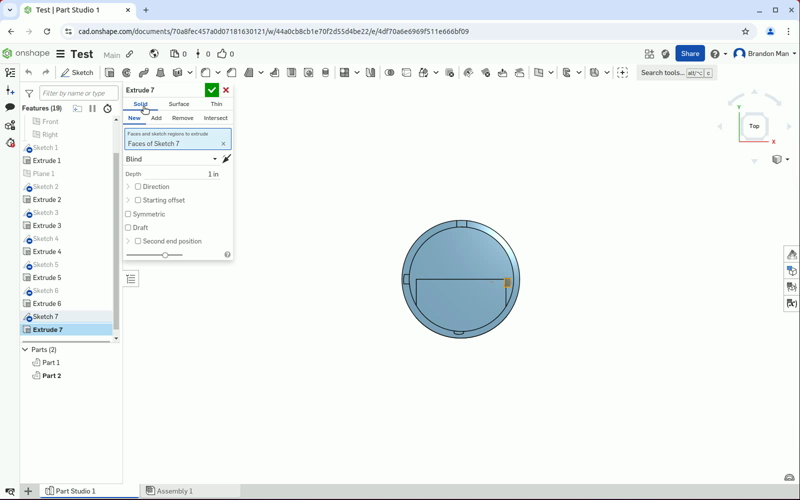
click(143, 106)
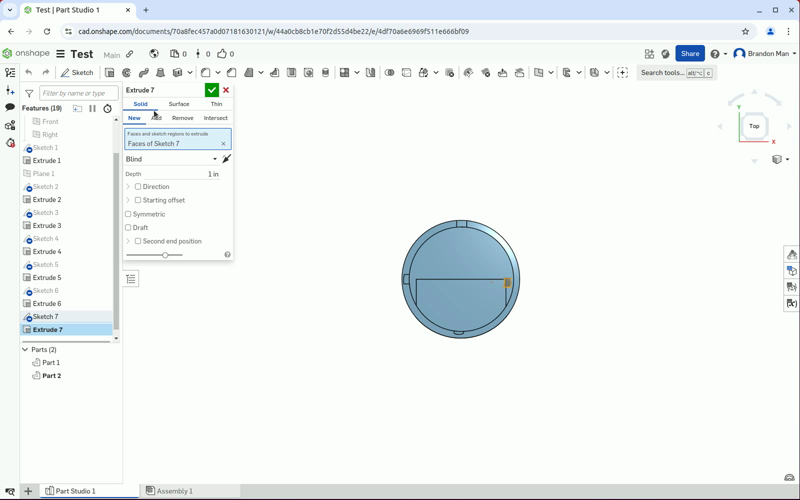
mouse_move(186, 120)
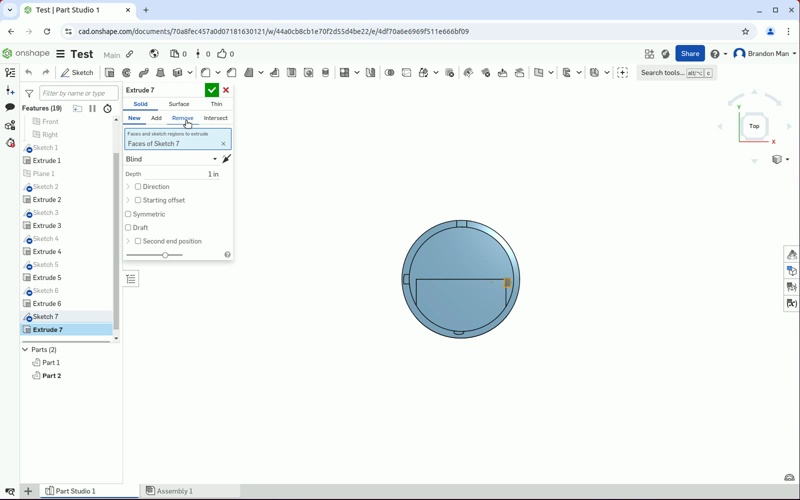
click(186, 120)
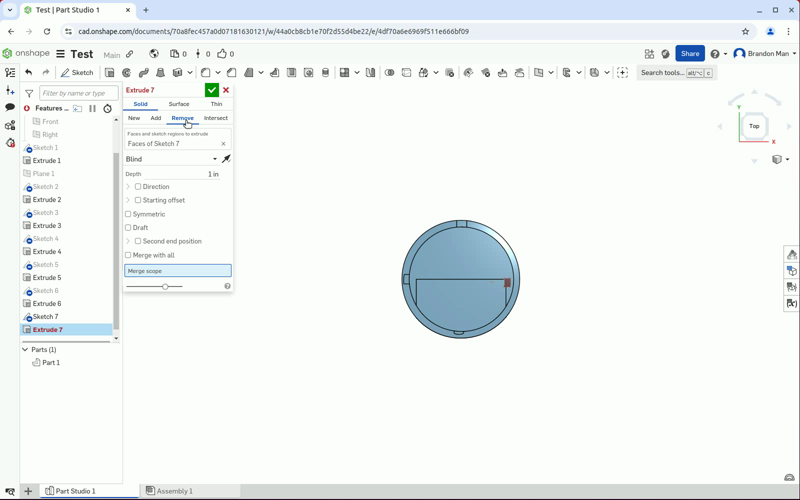
key(tab, 4)
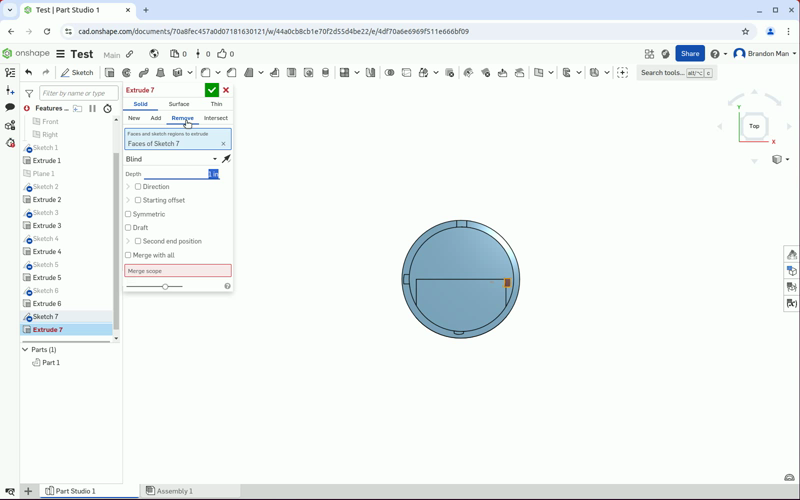
text(1.444)
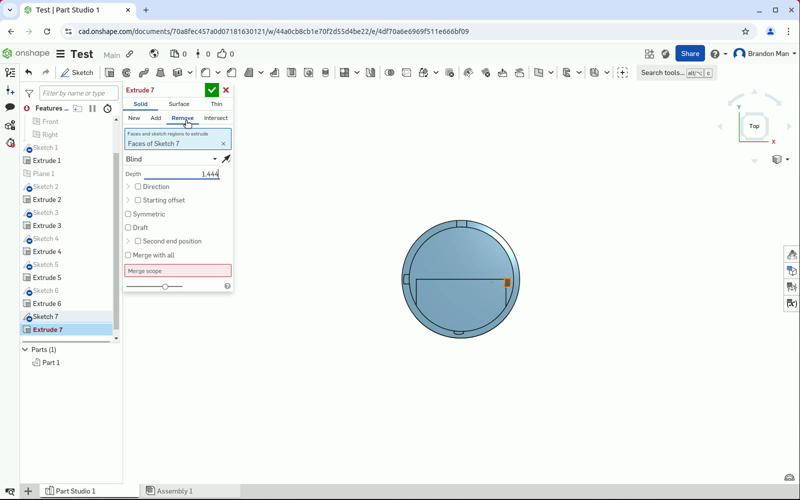
key(tab, 6)
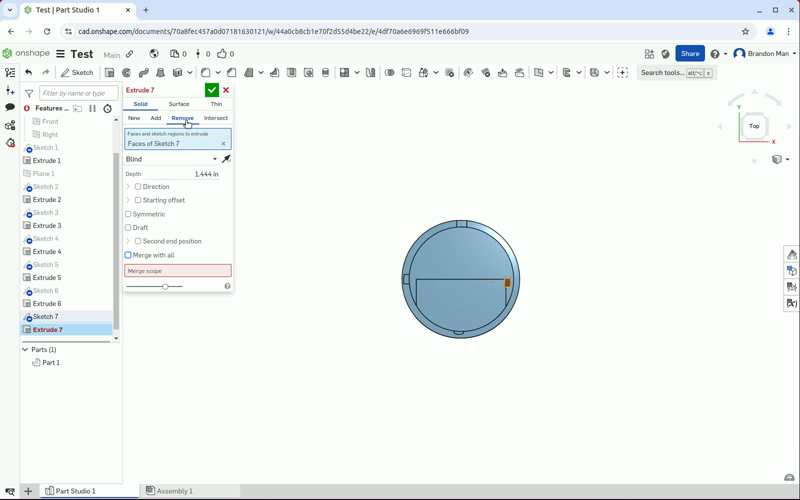
key(space)
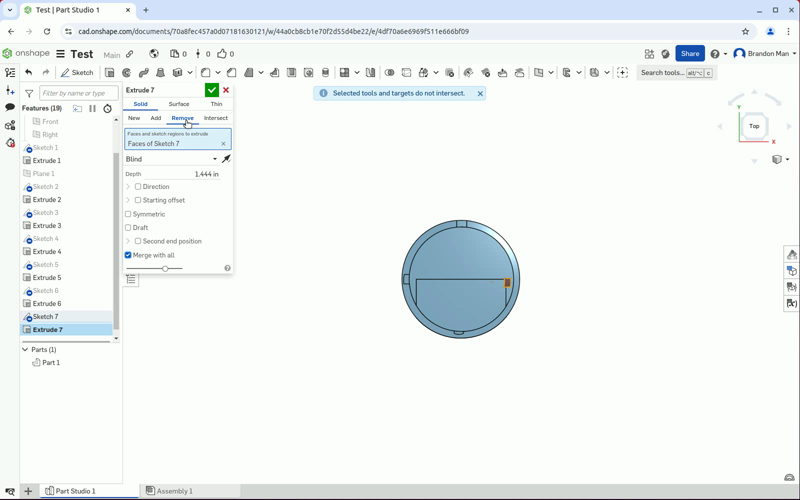
key(enter)
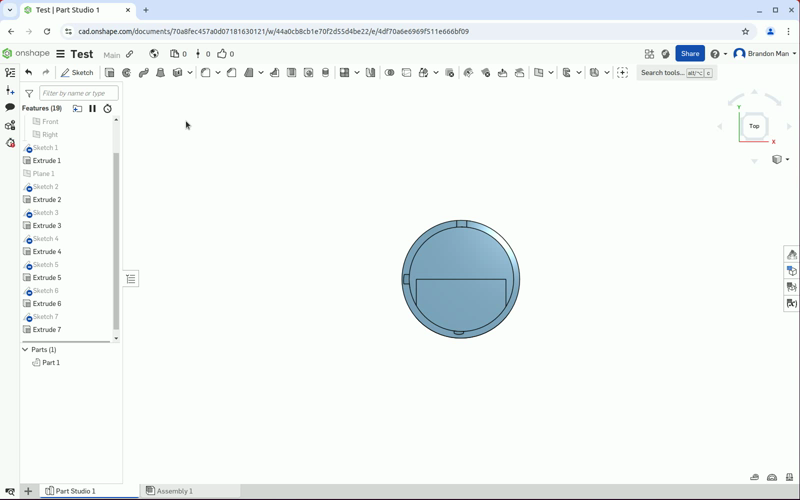
key(shift+h)
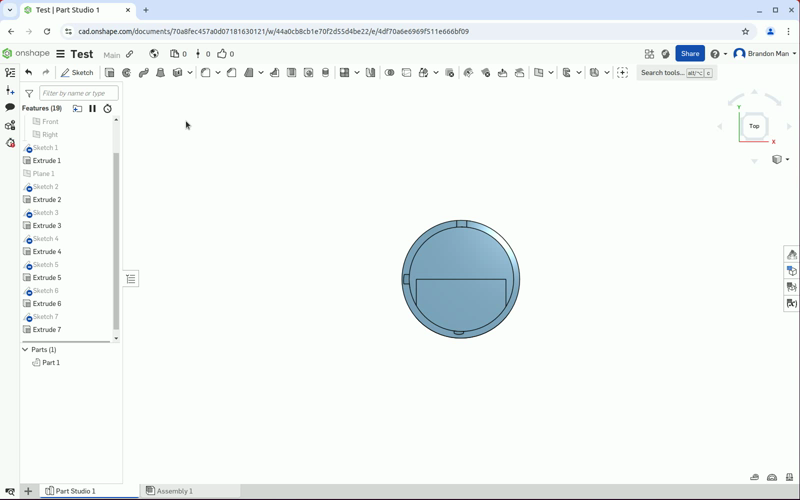
key(shift+h)
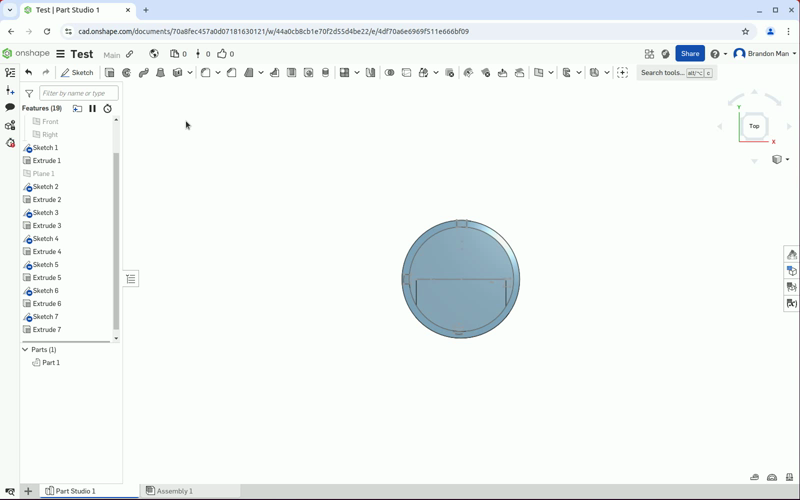
key(shift+7)
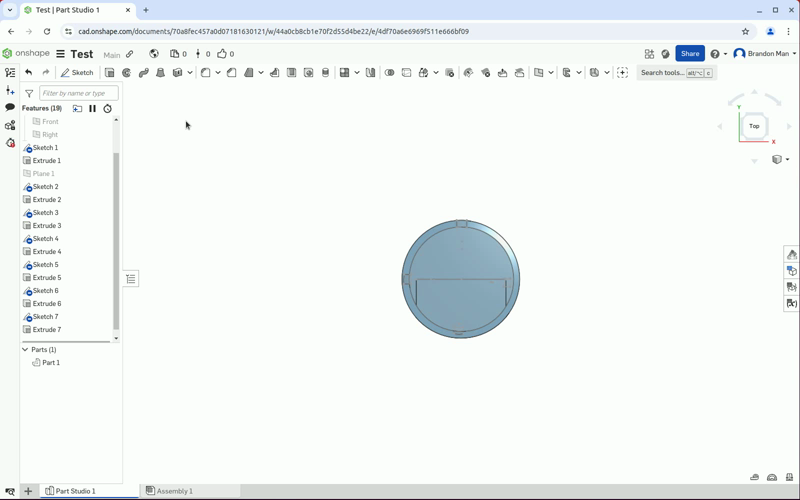
key(up, 3)
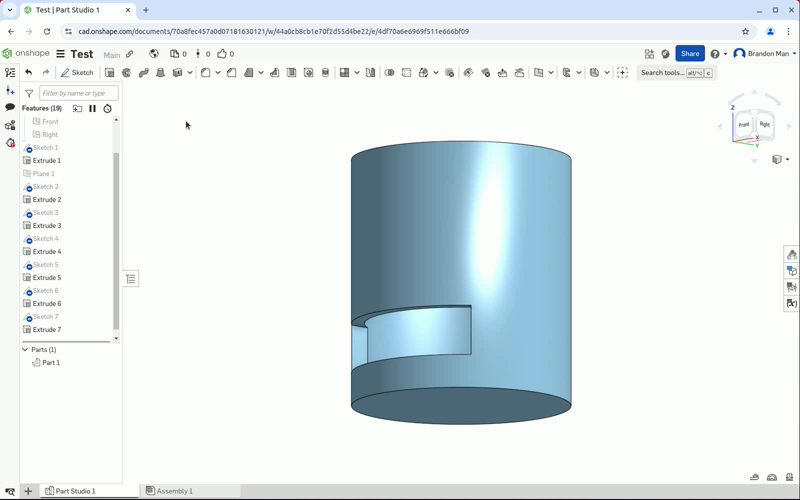
key(left, 3)
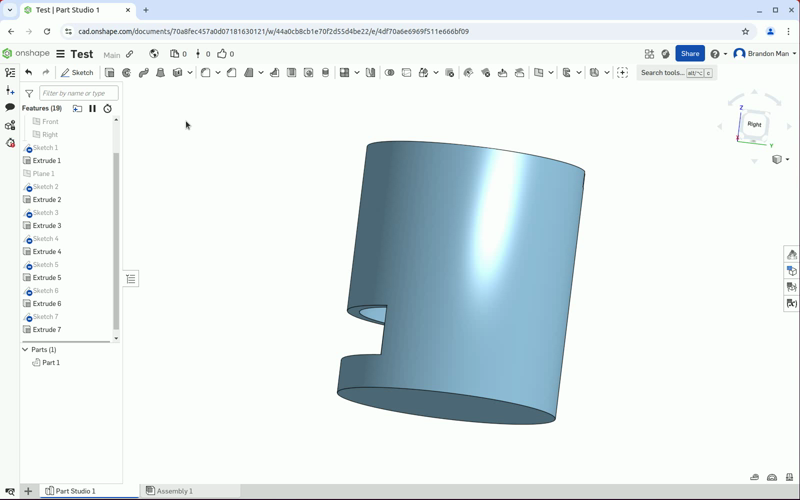
key(right, 3)
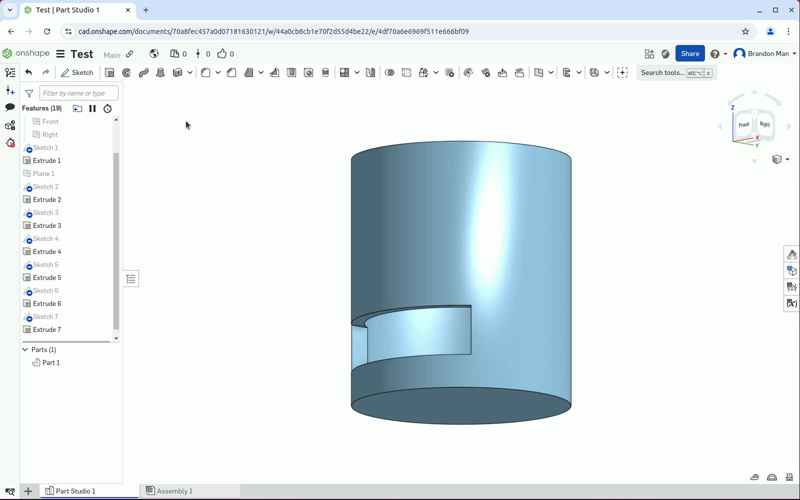
key(down, 3)
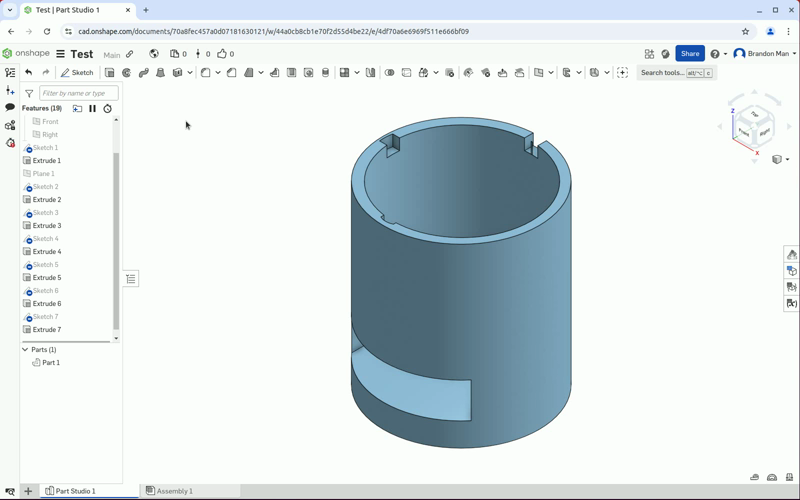
mouse_move(69, 150)
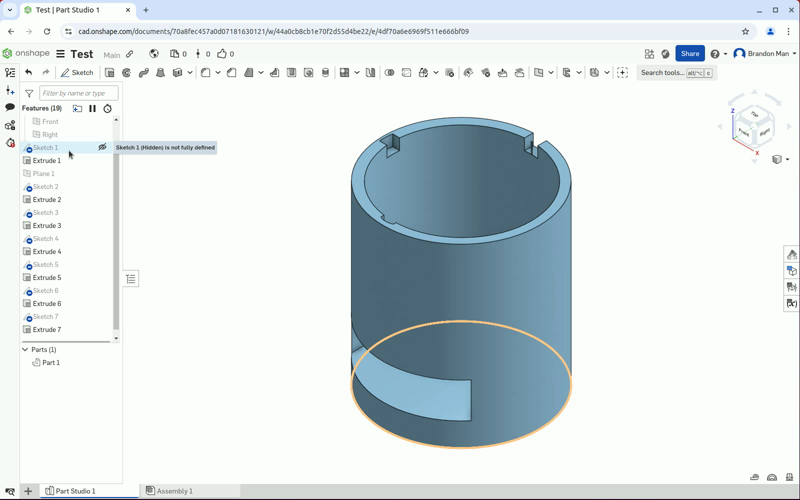
click(69, 150)